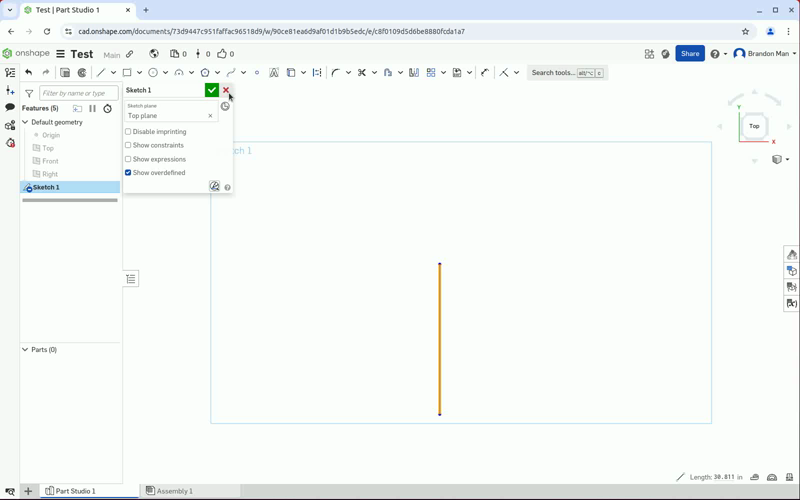
key(shift+h)
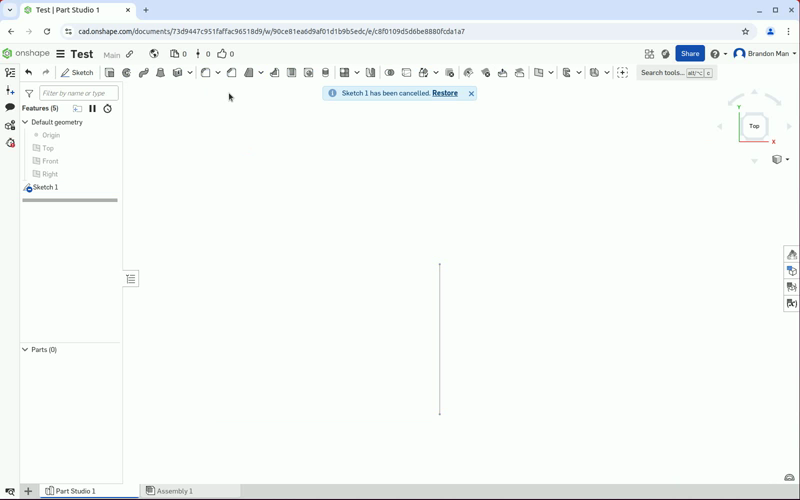
key(shift+s)
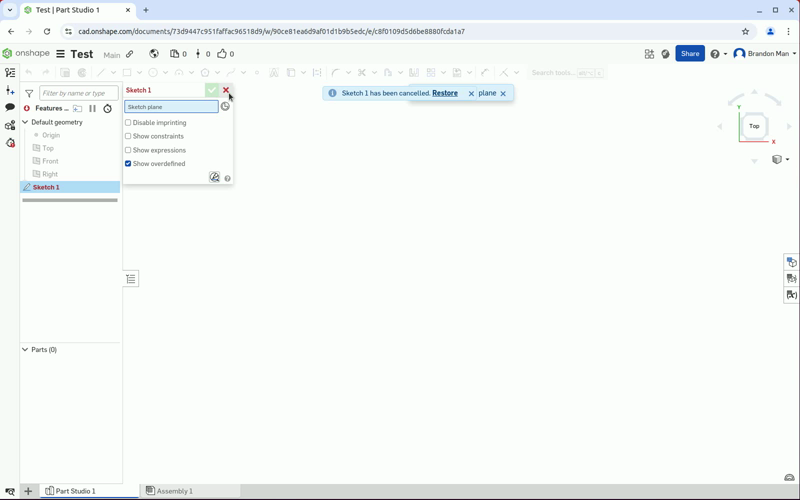
mouse_move(73, 150)
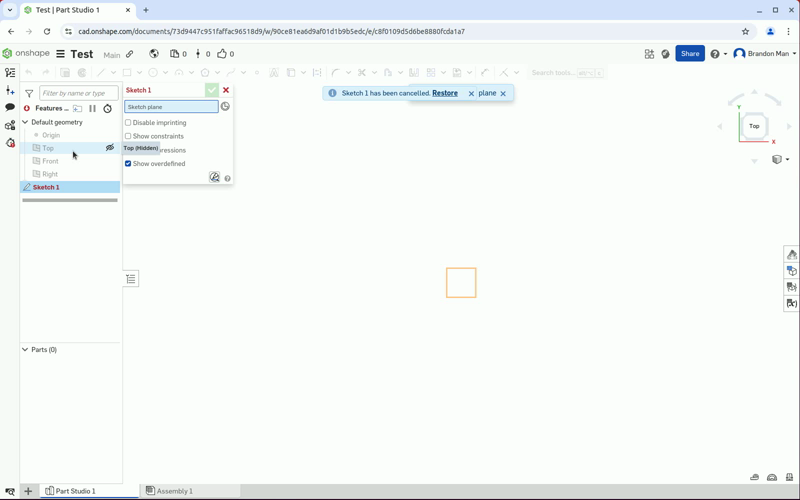
click(73, 150)
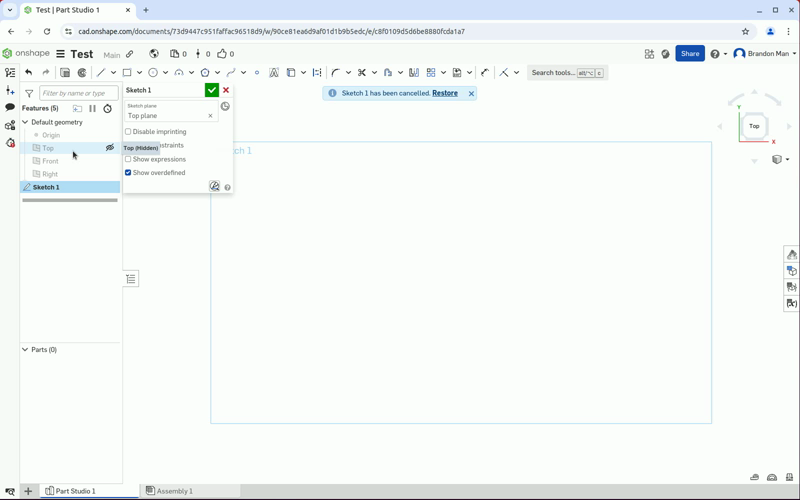
mouse_move(73, 352)
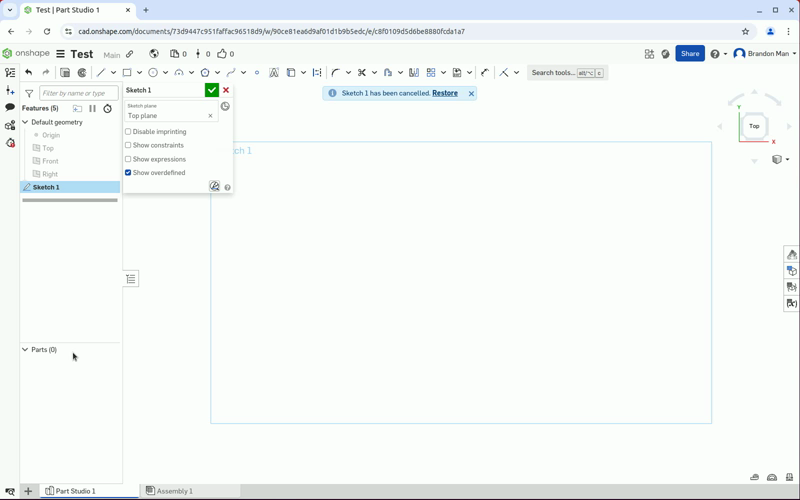
key(y)
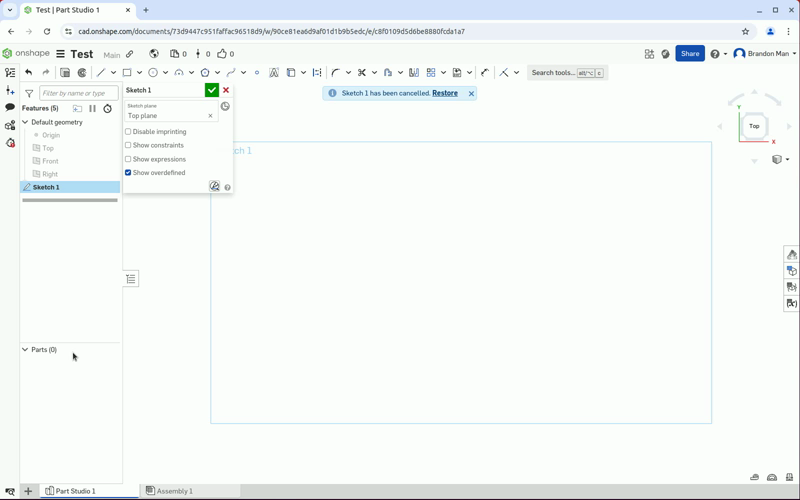
key(l)
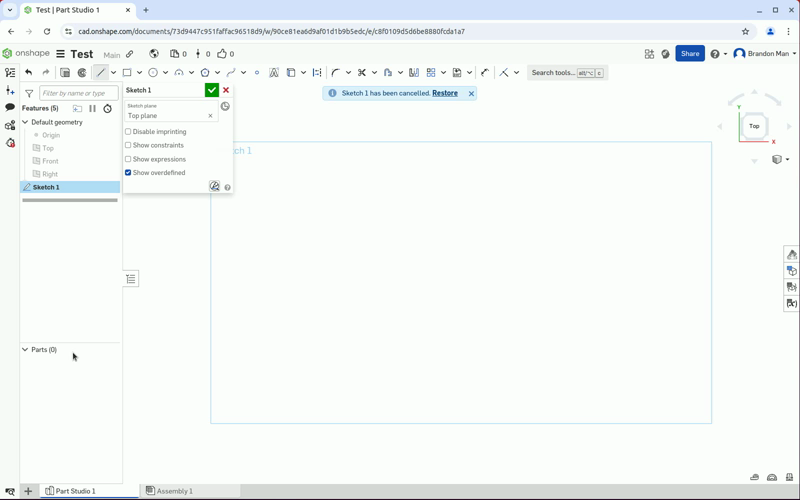
key_down(shift)
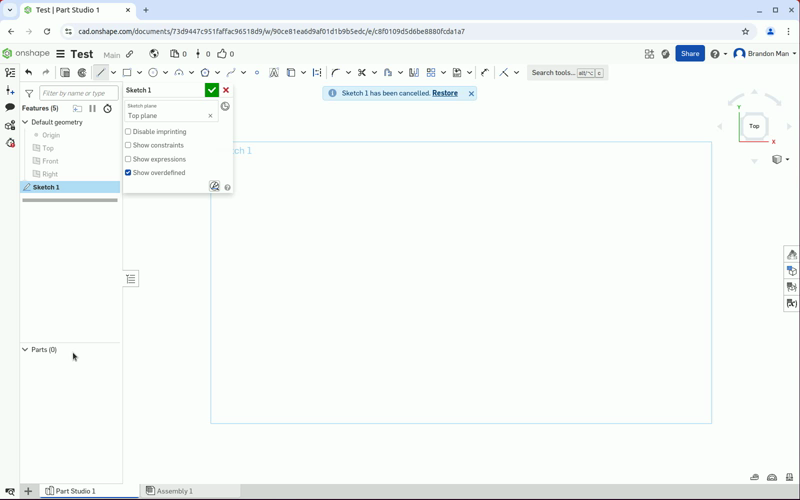
mouse_move(353, 288)
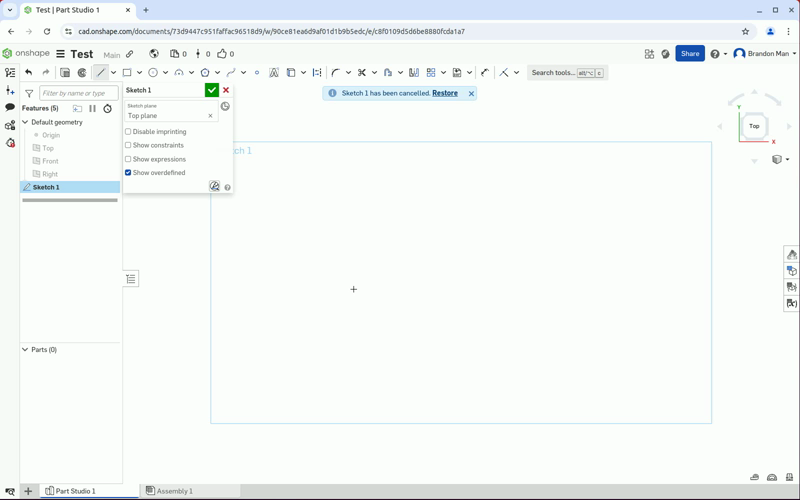
click(353, 288)
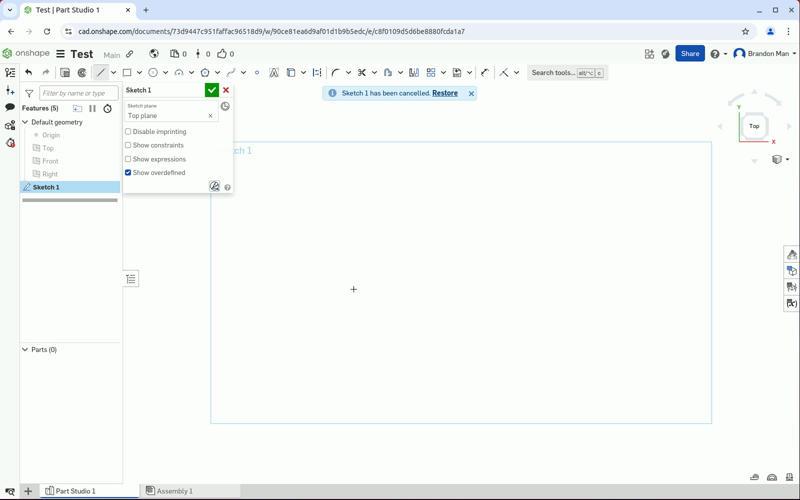
key_up(shift)
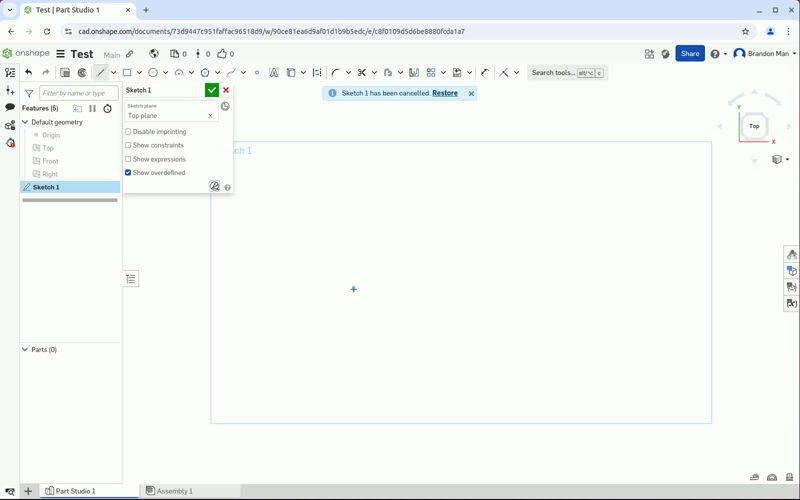
key_down(shift)
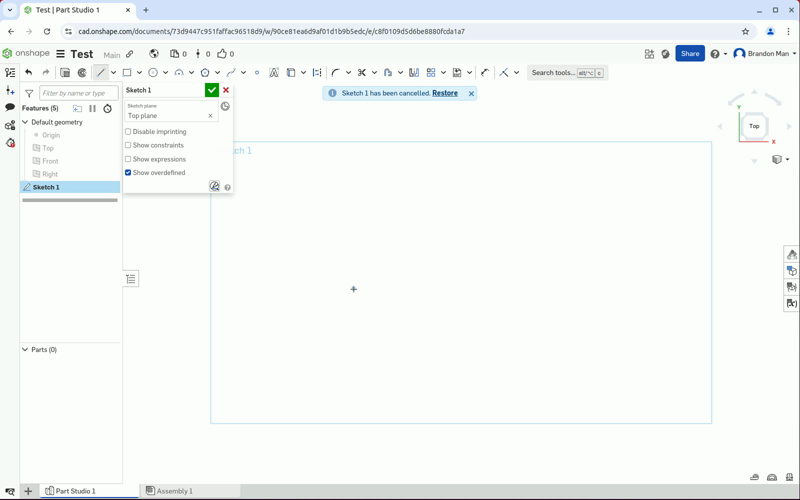
mouse_move(565, 288)
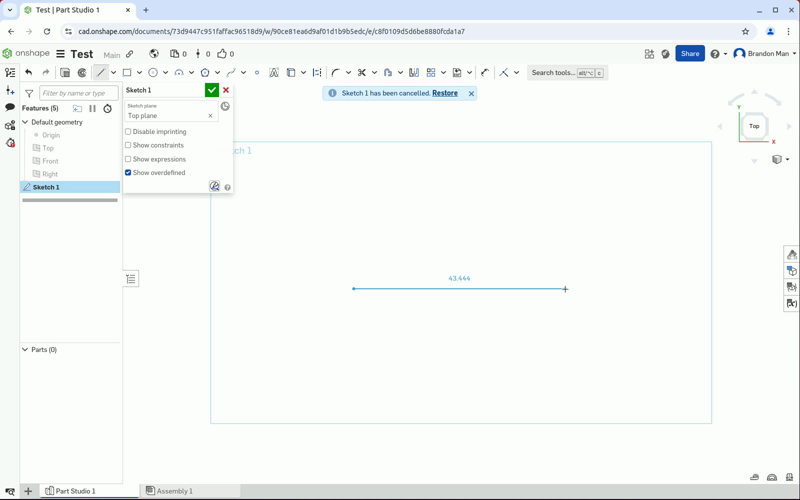
click(565, 288)
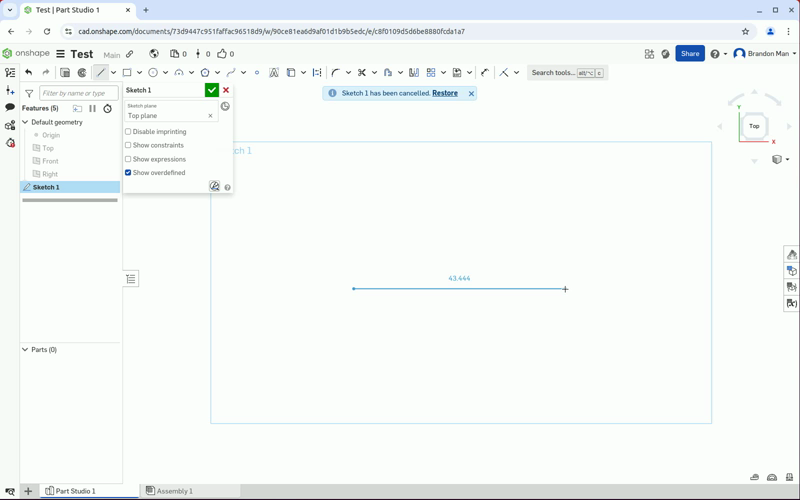
key_up(shift)
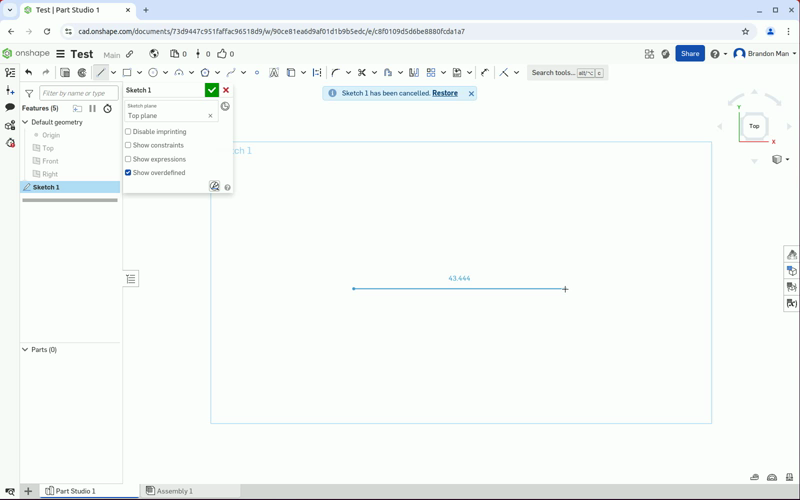
key(esc)
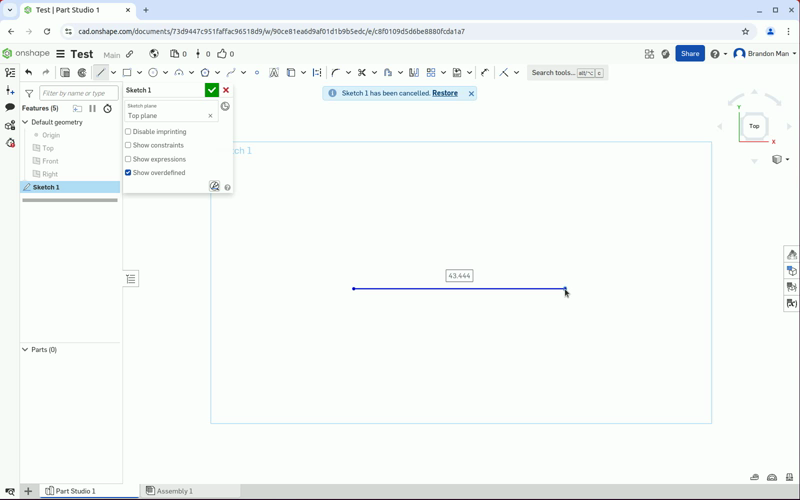
key(a)
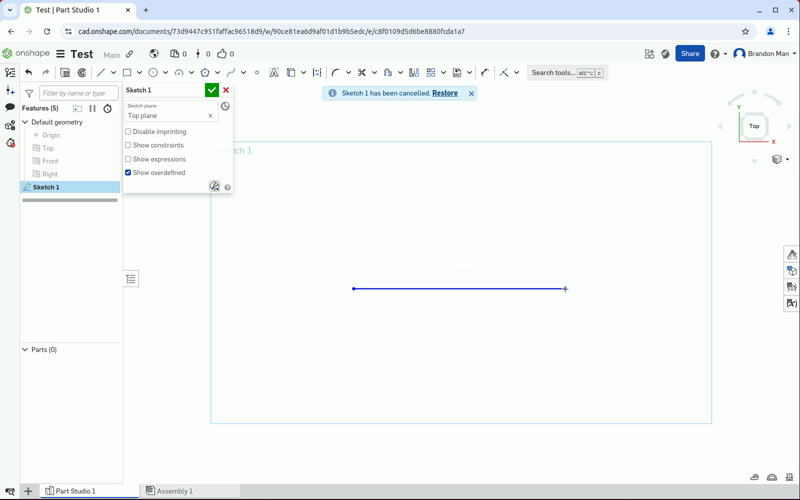
mouse_move(565, 288)
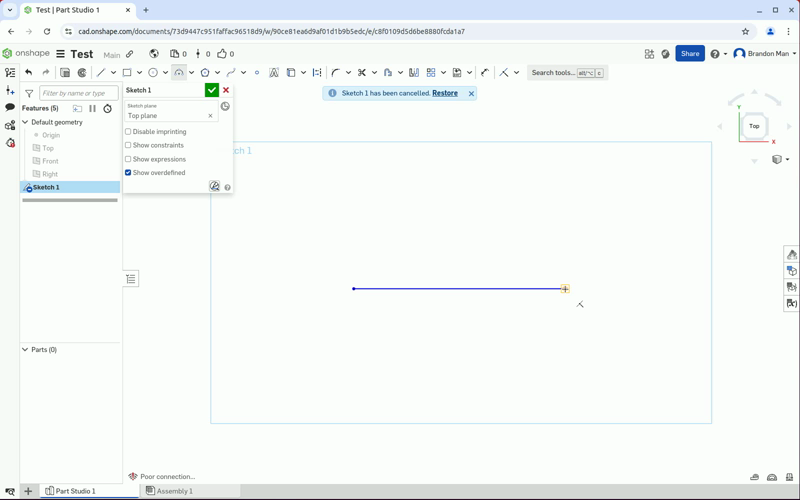
click(565, 288)
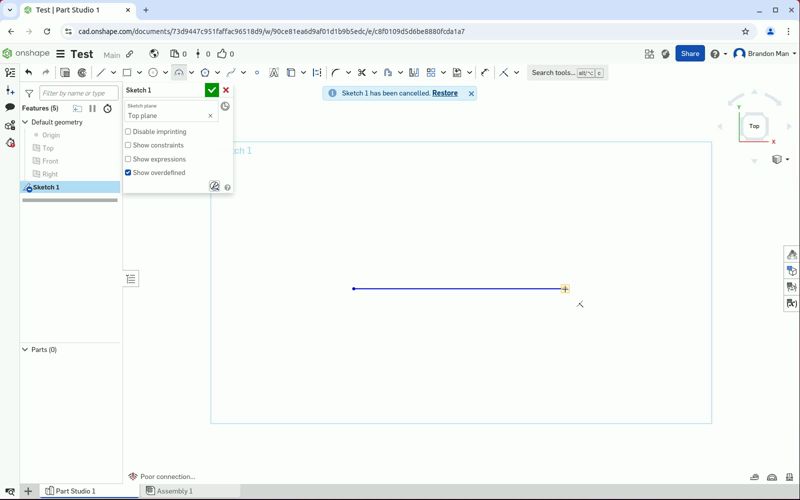
key_down(shift)
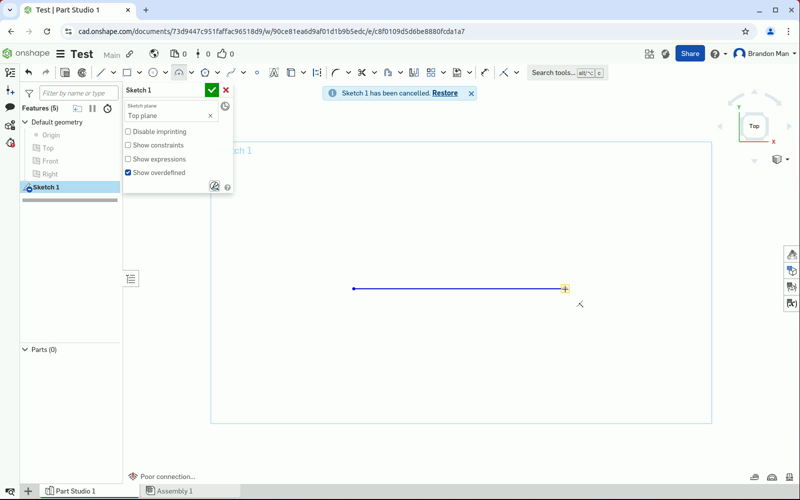
mouse_move(565, 277)
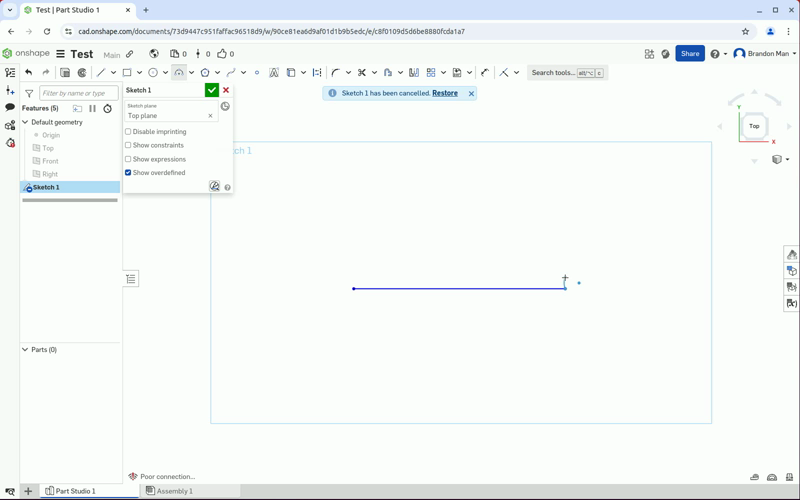
click(565, 277)
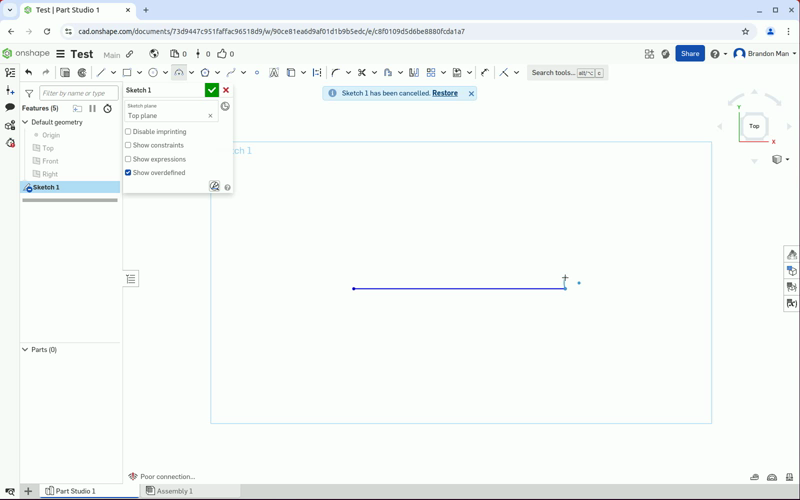
mouse_move(570, 282)
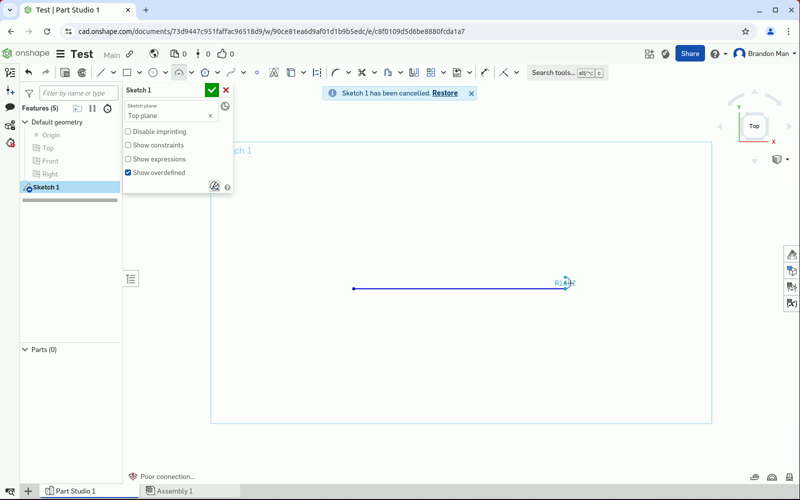
click(570, 282)
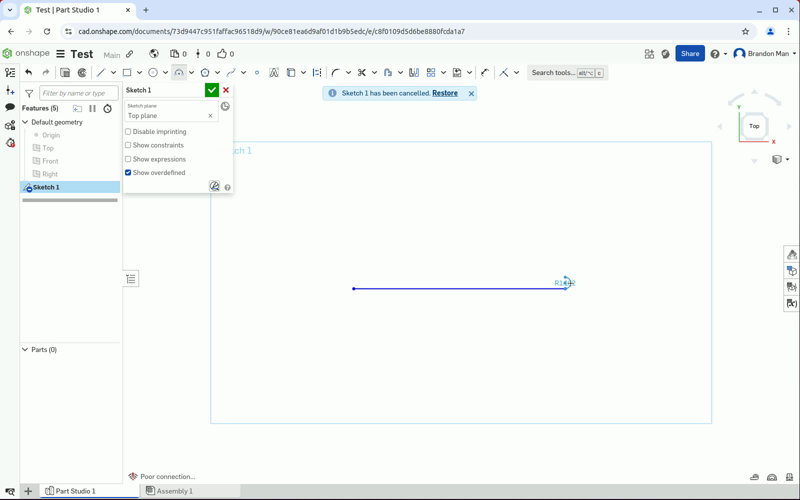
key_up(shift)
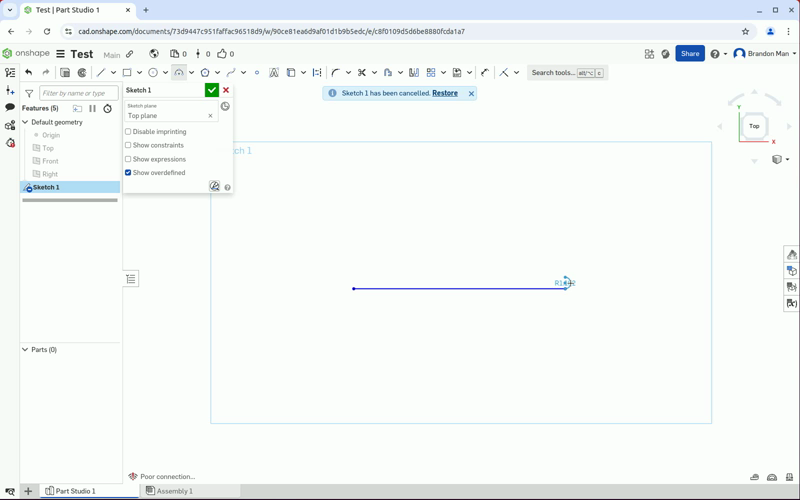
key(esc)
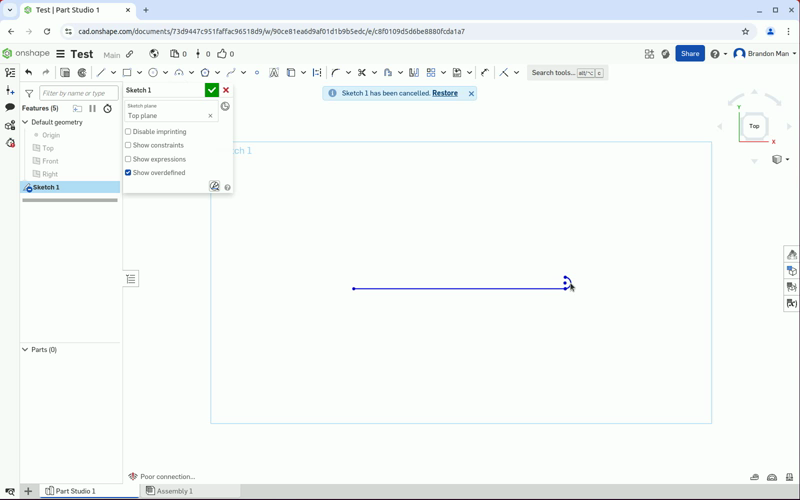
key(l)
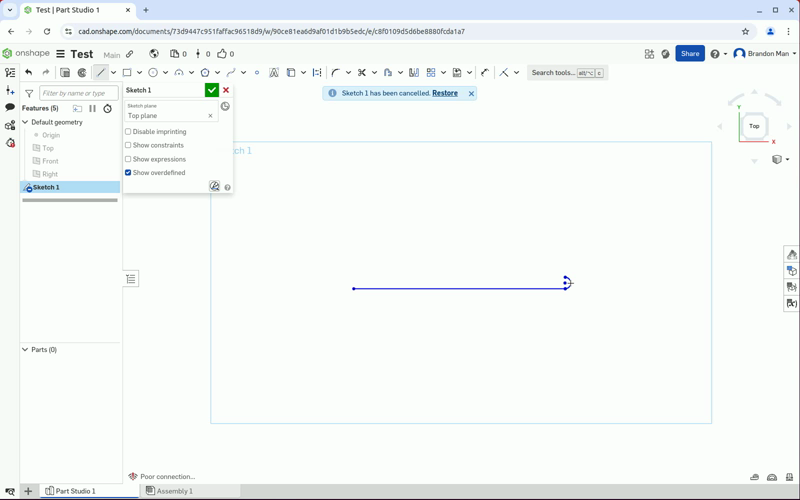
mouse_move(565, 277)
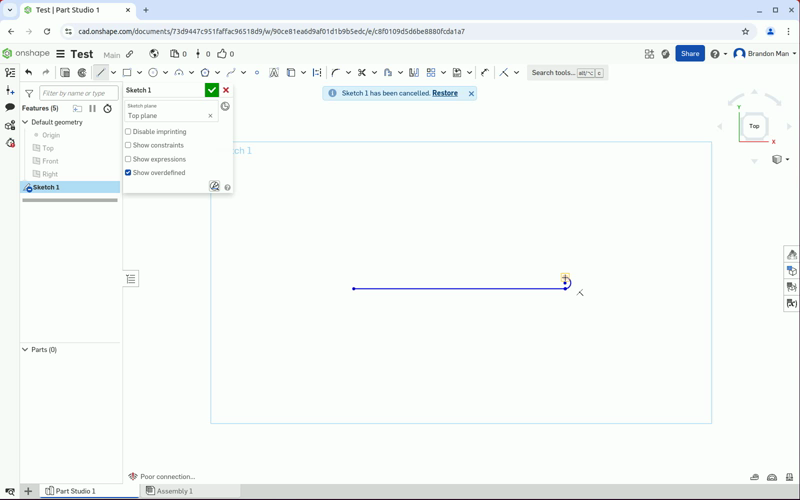
click(565, 277)
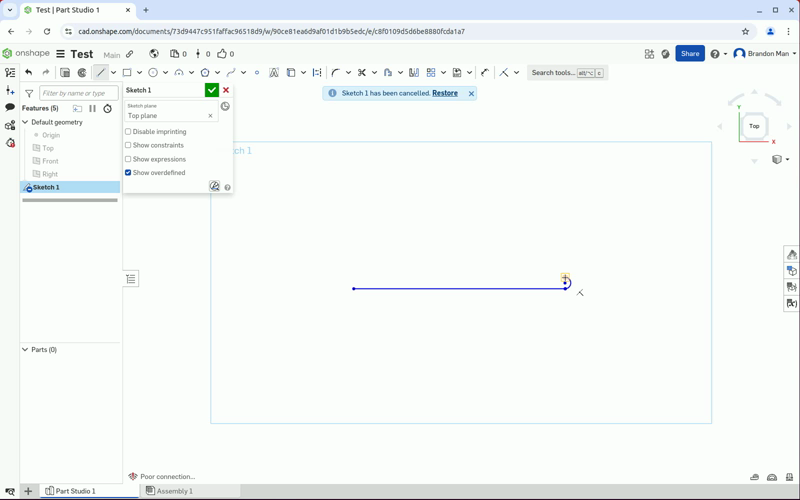
key_down(shift)
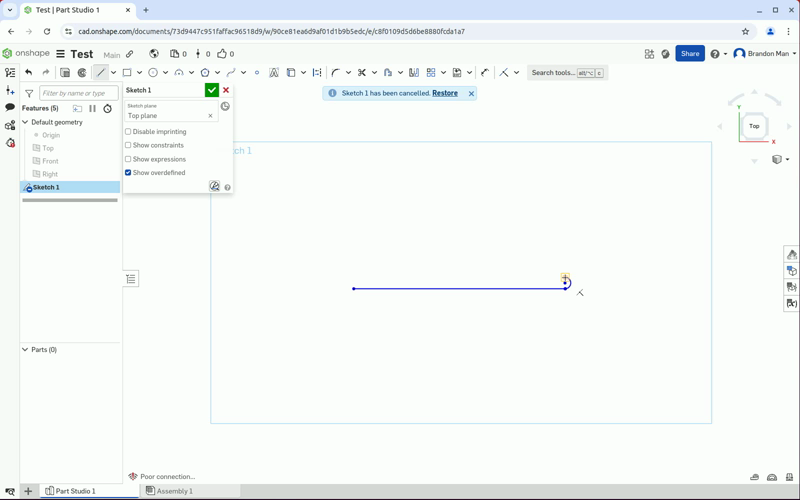
mouse_move(353, 277)
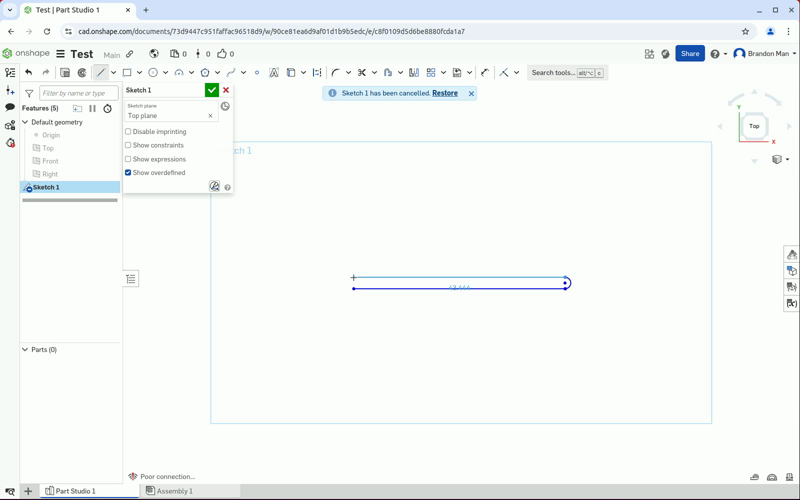
click(353, 277)
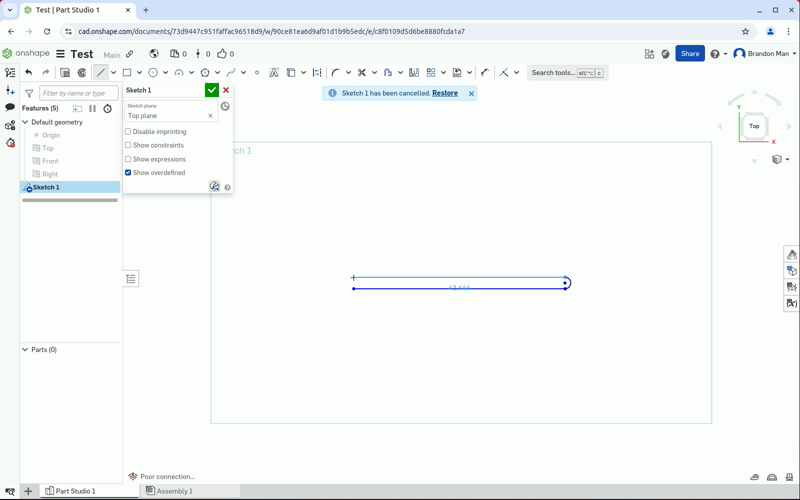
key_up(shift)
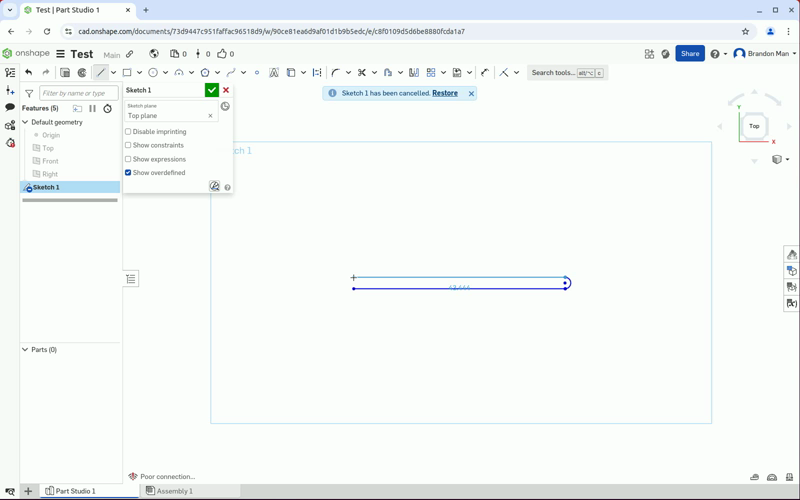
key(esc)
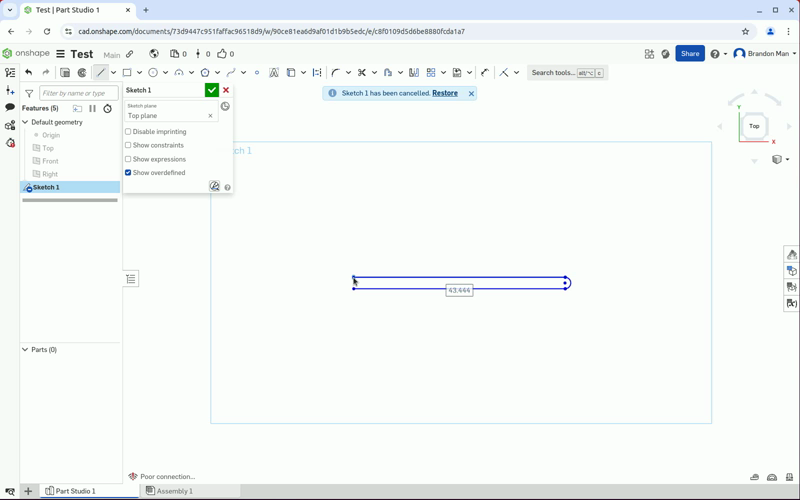
key(a)
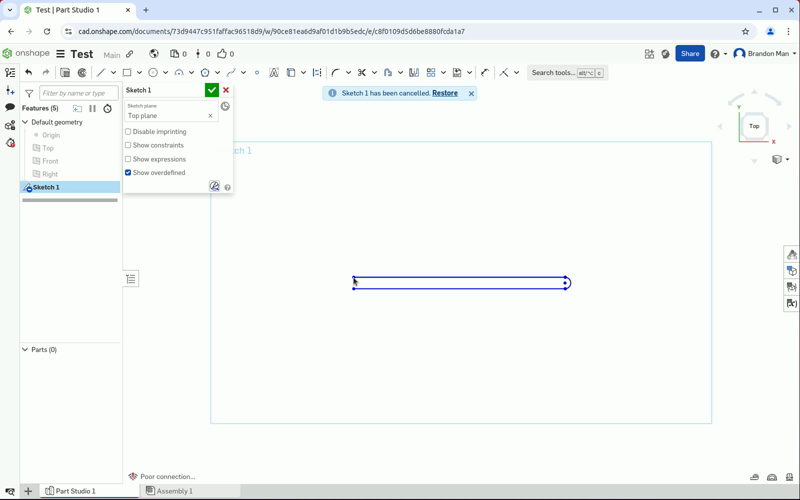
mouse_move(353, 277)
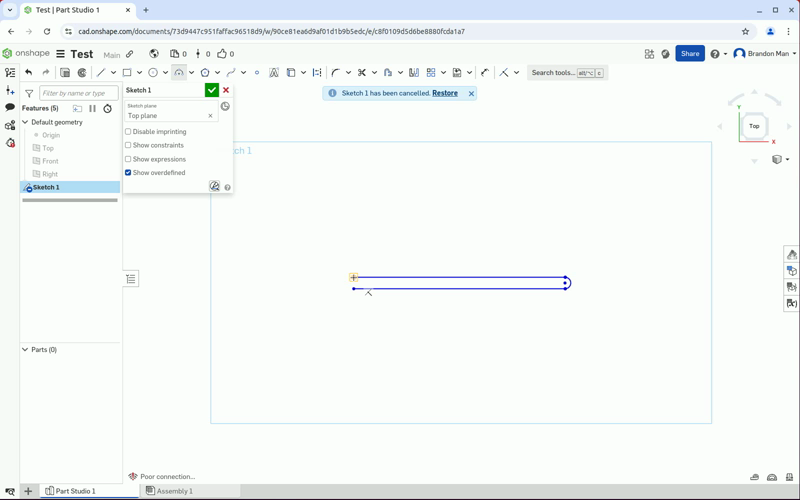
click(353, 277)
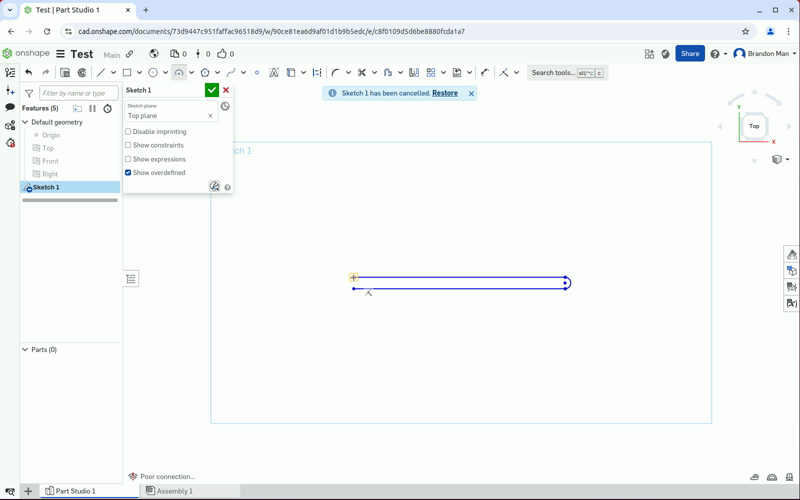
mouse_move(353, 288)
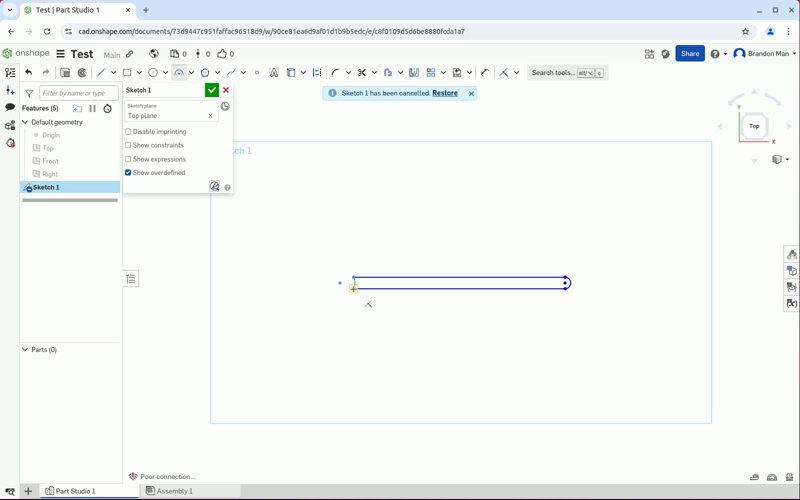
click(353, 288)
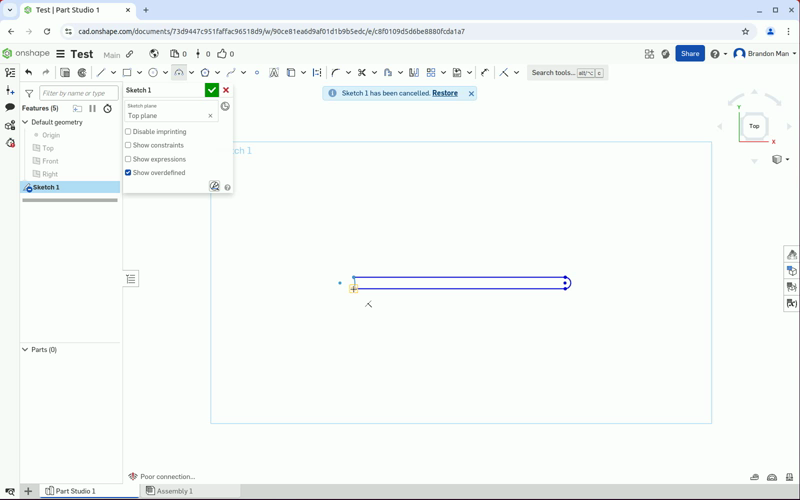
key_down(shift)
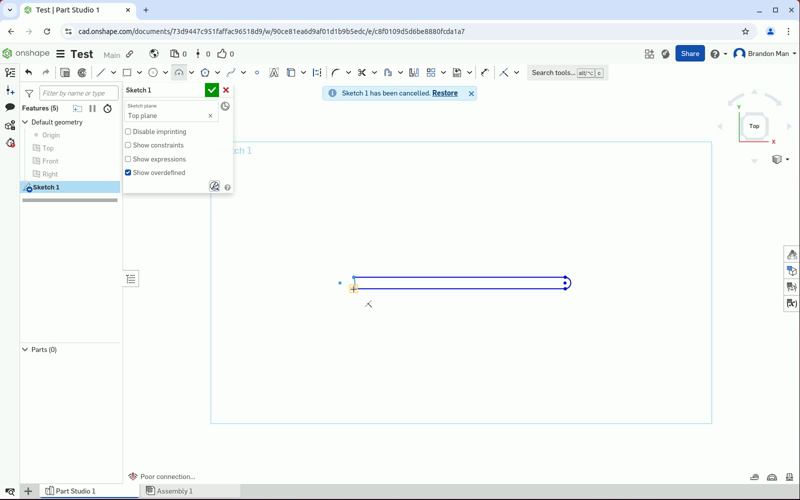
mouse_move(348, 282)
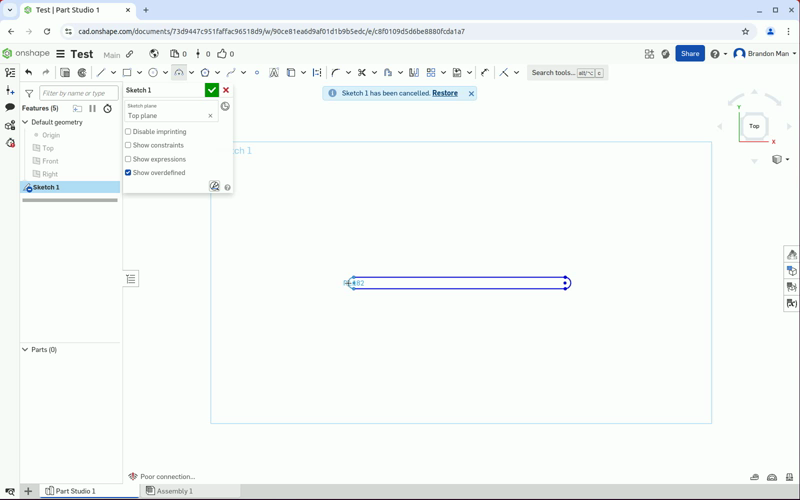
click(348, 282)
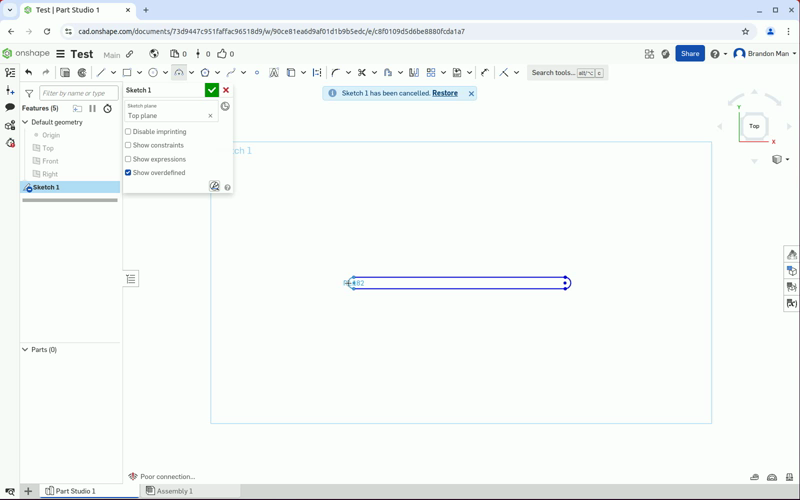
key_up(shift)
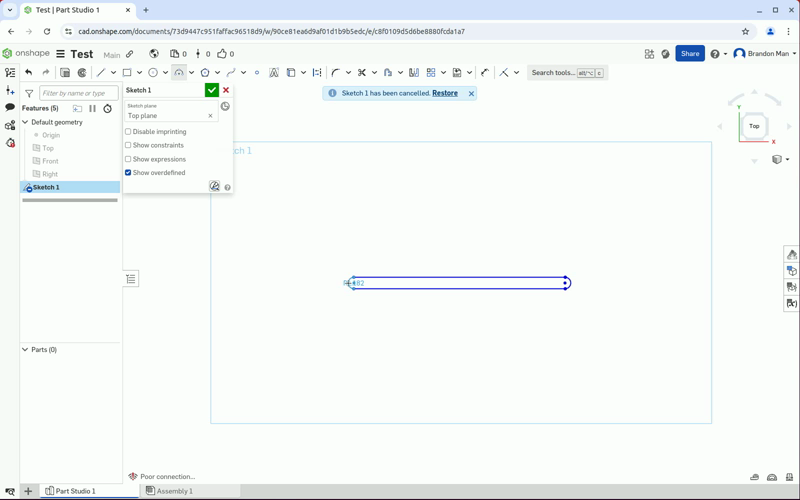
key(esc)
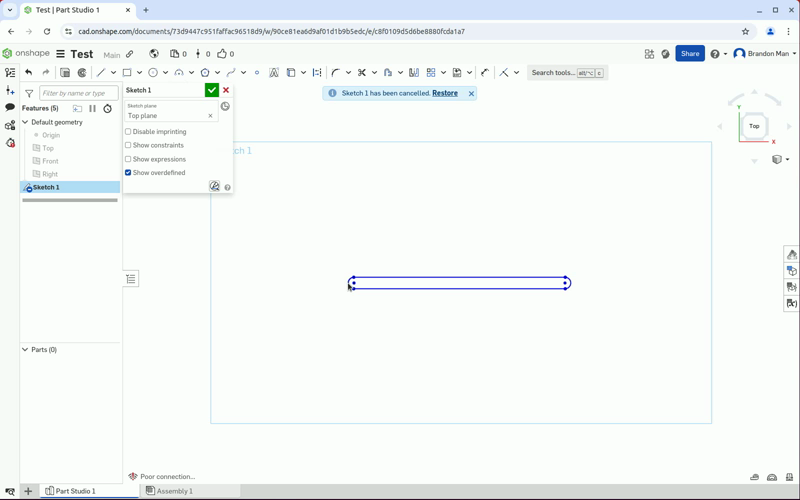
key(l)
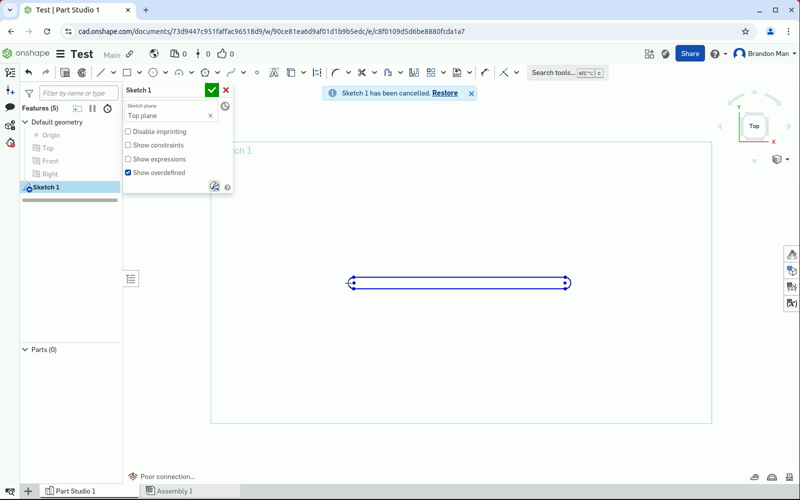
key_down(shift)
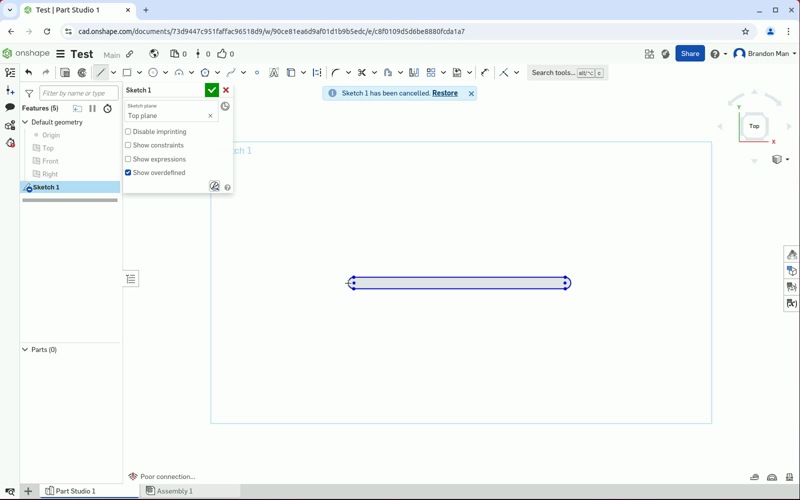
mouse_move(353, 284)
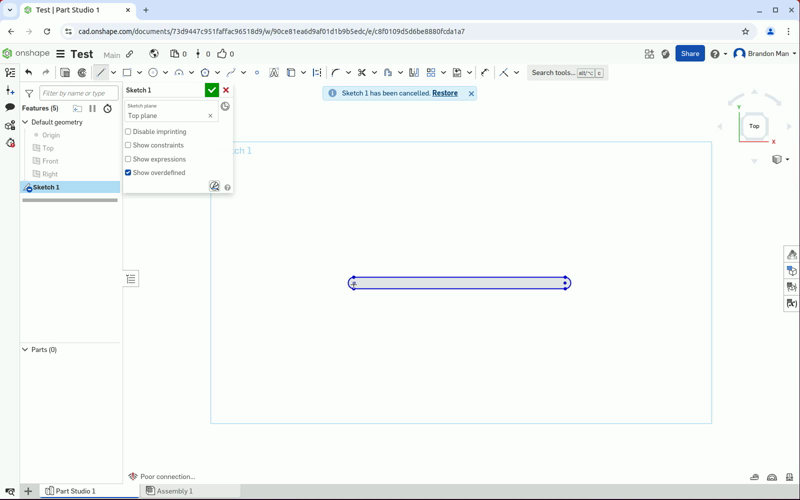
scroll(6)
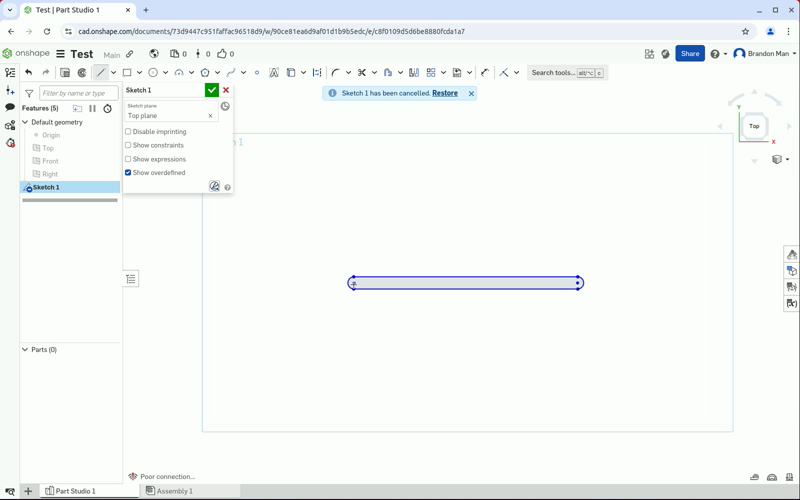
scroll(6)
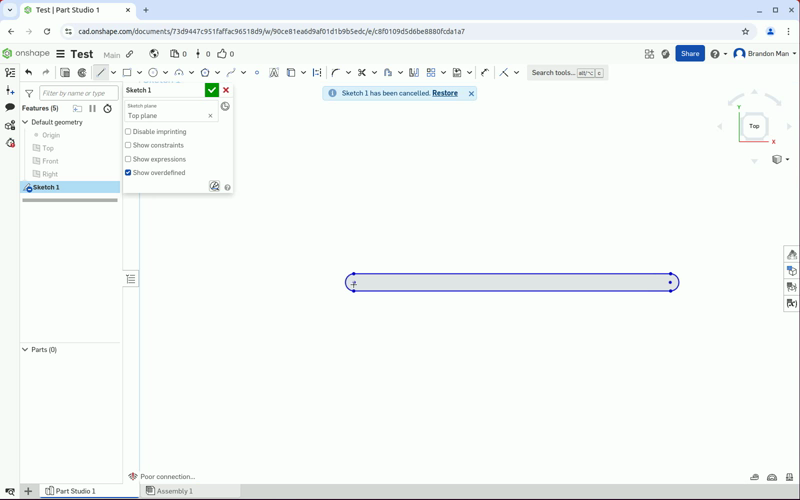
scroll(6)
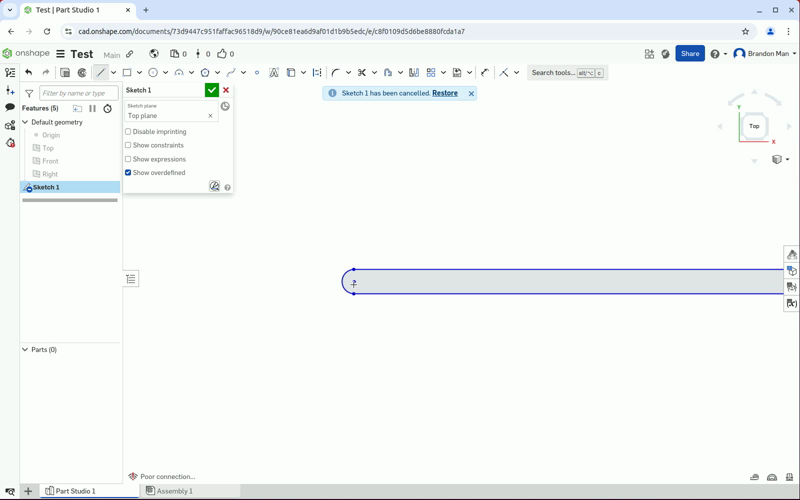
scroll(6)
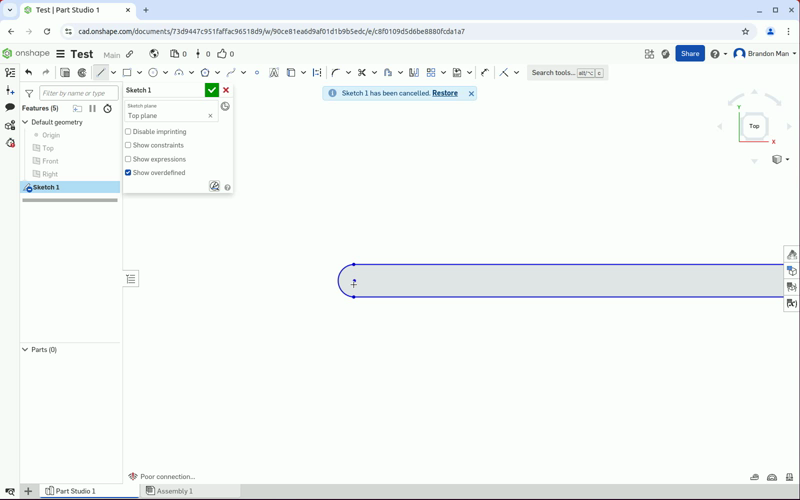
scroll(6)
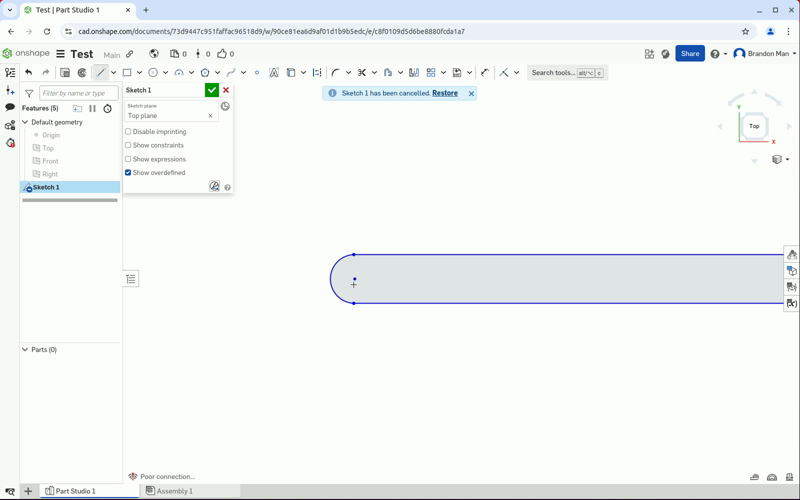
scroll(6)
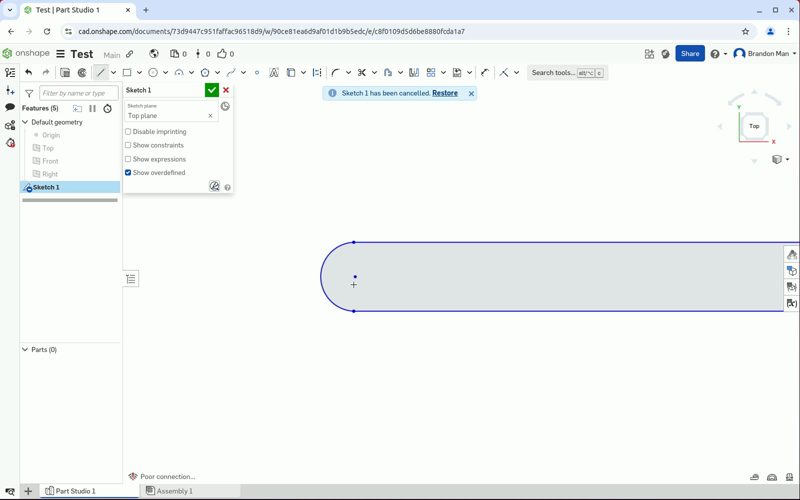
scroll(6)
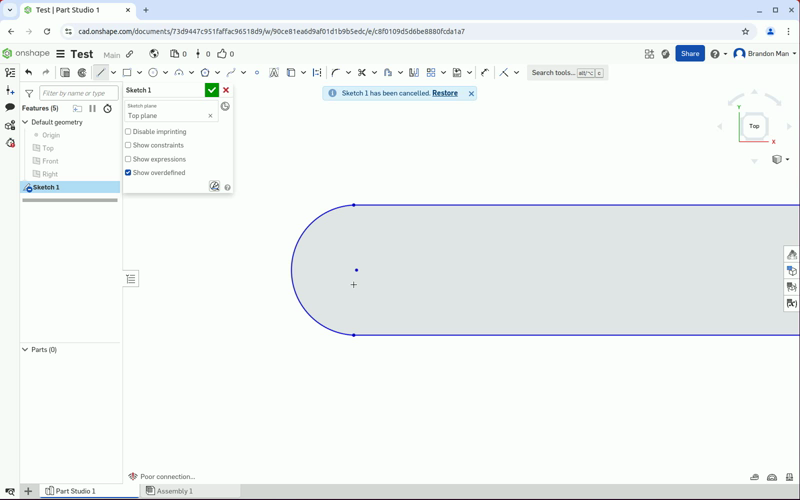
click(353, 284)
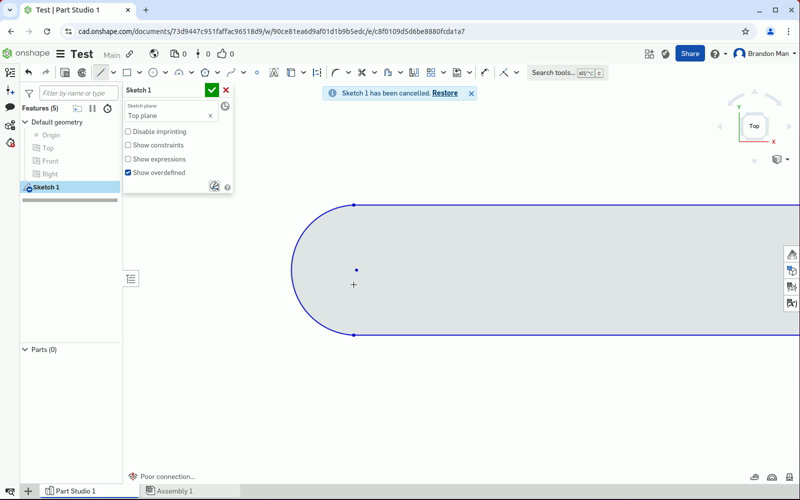
scroll(-6)
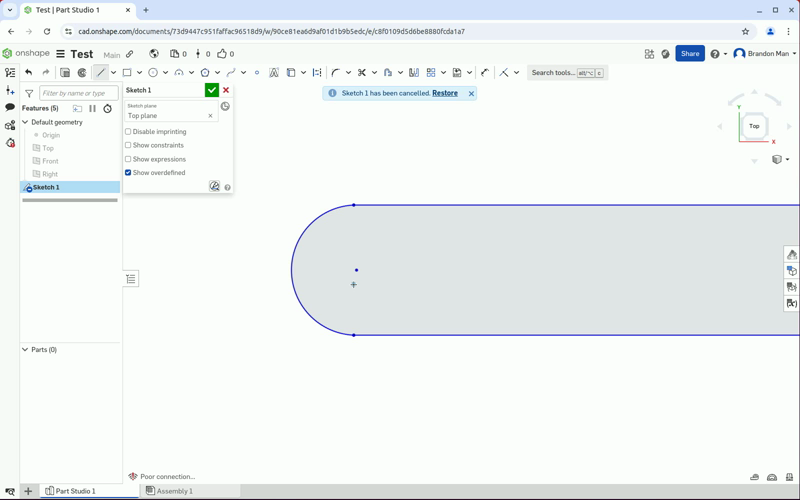
scroll(-6)
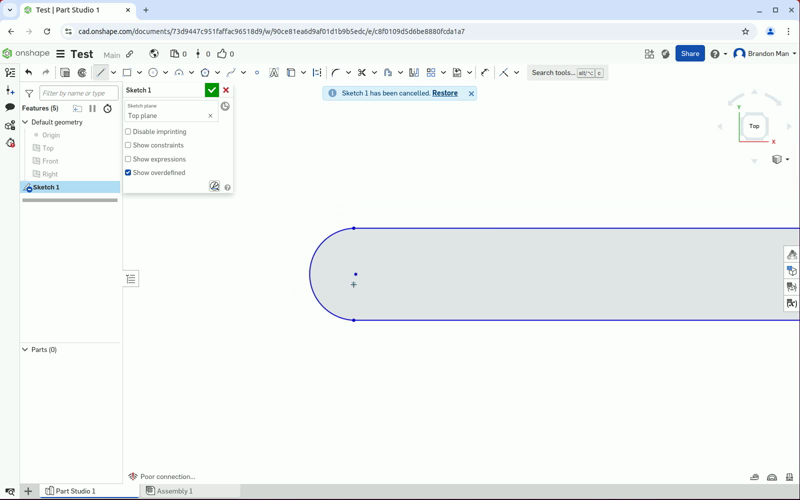
scroll(-6)
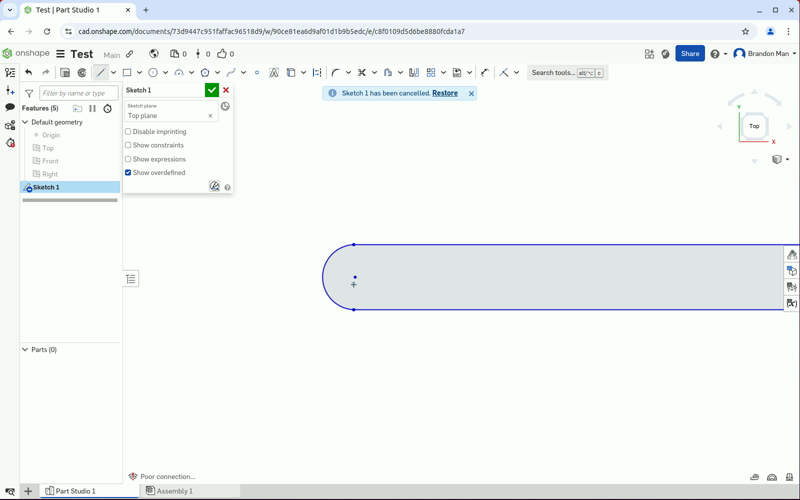
scroll(-6)
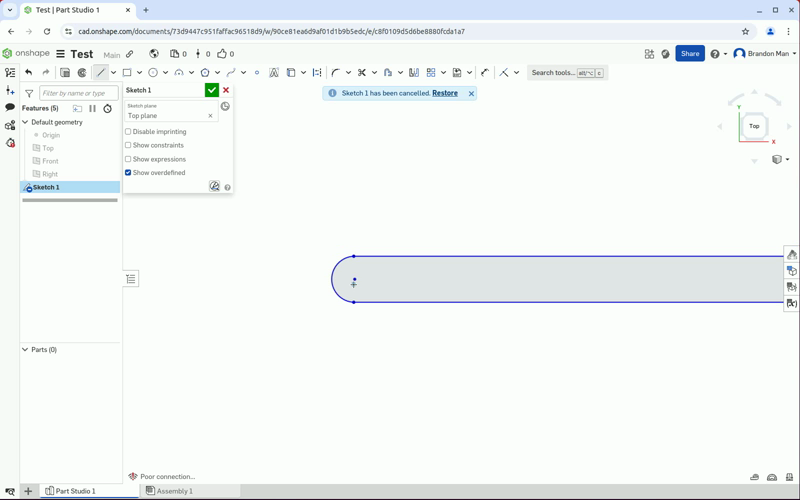
scroll(-6)
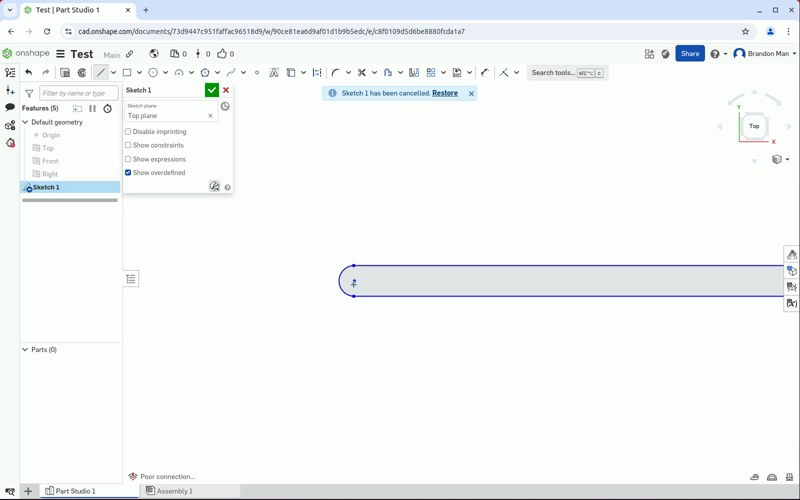
scroll(-6)
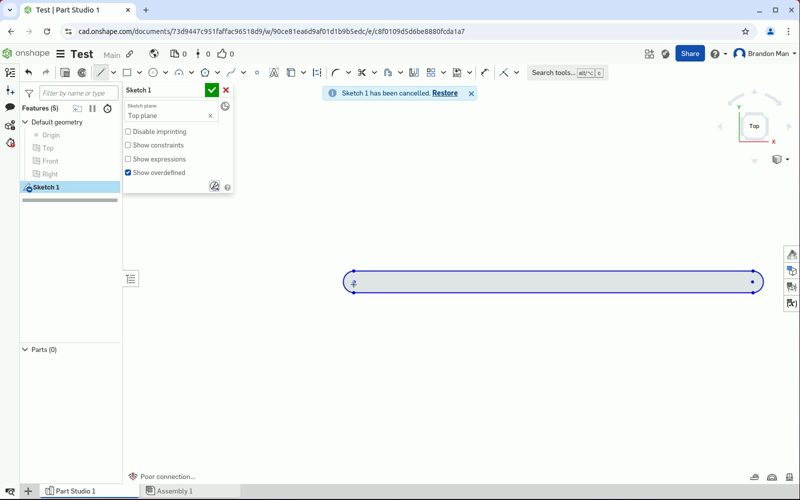
scroll(-6)
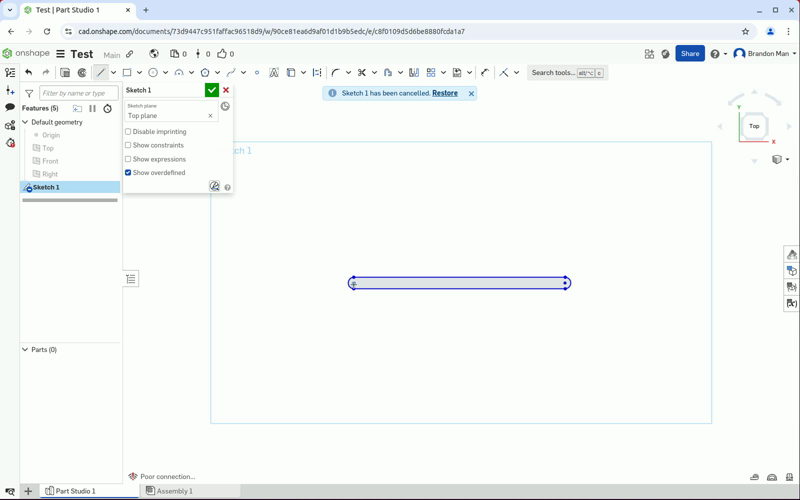
key_up(shift)
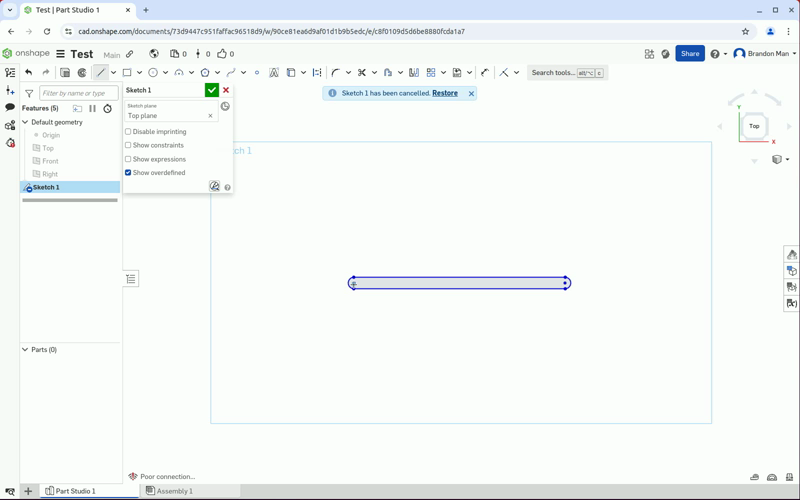
key_down(shift)
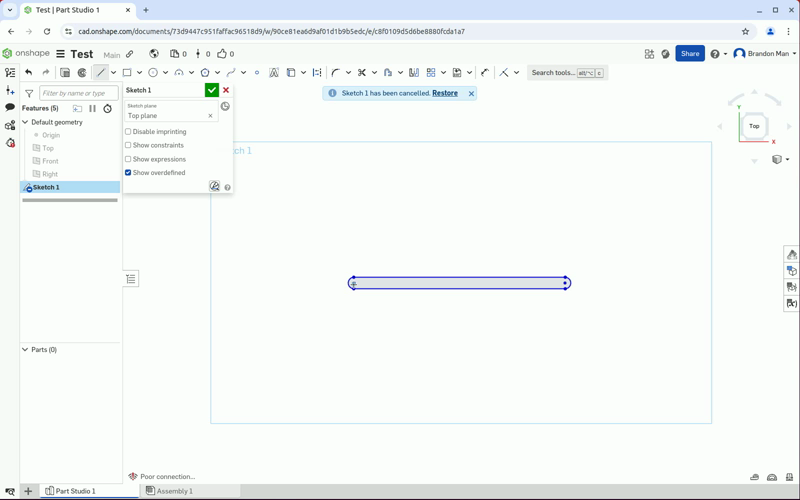
mouse_move(383, 284)
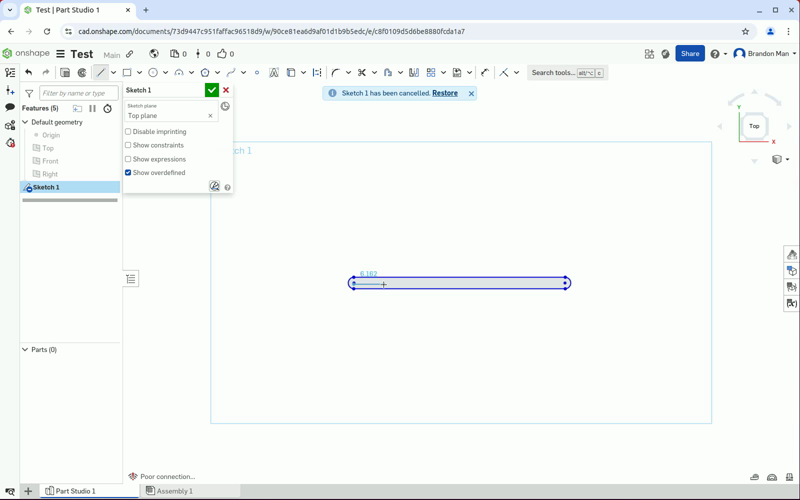
mouse_move(372, 284)
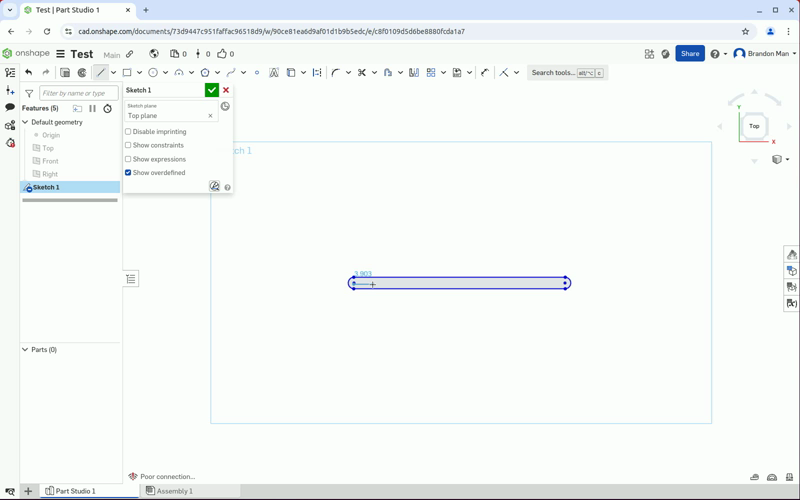
click(372, 284)
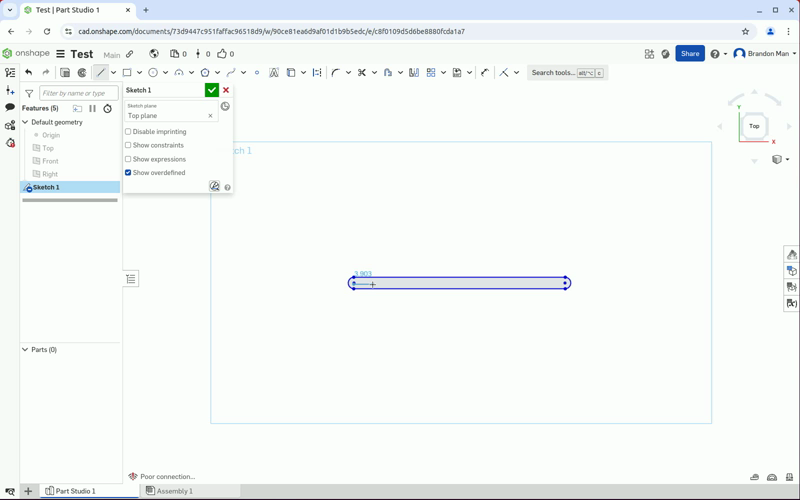
key_up(shift)
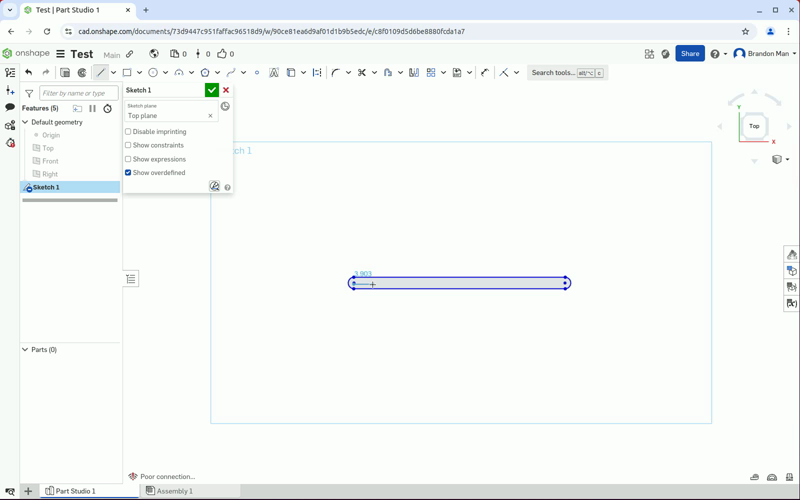
key(esc)
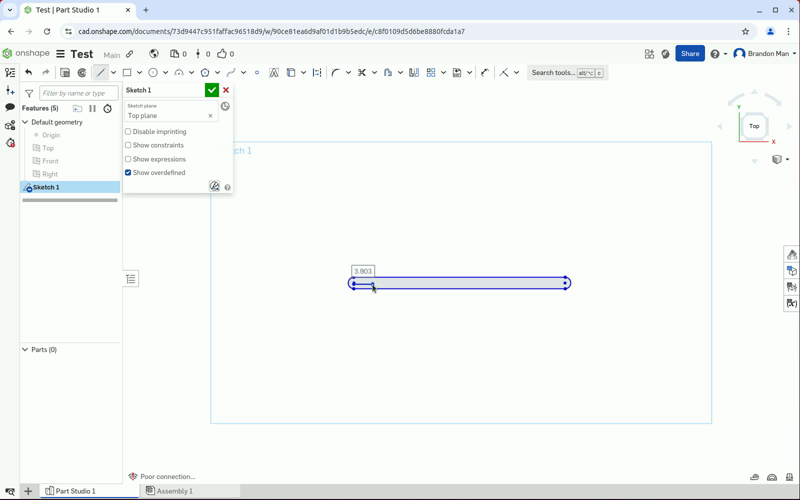
key(a)
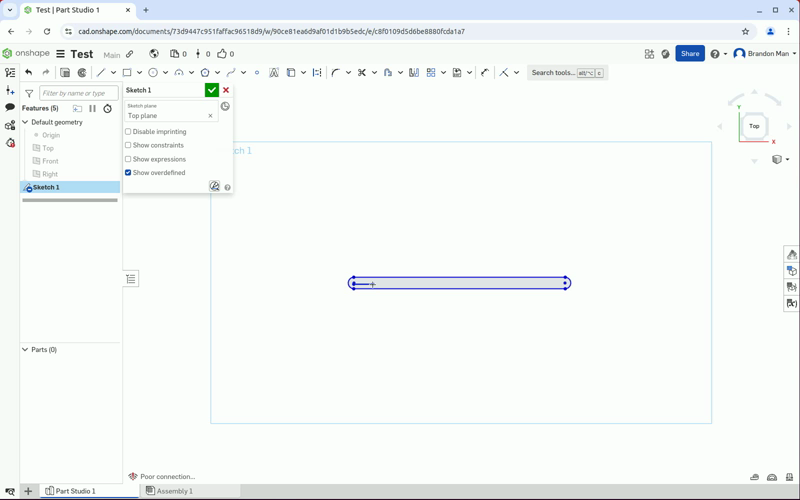
mouse_move(372, 284)
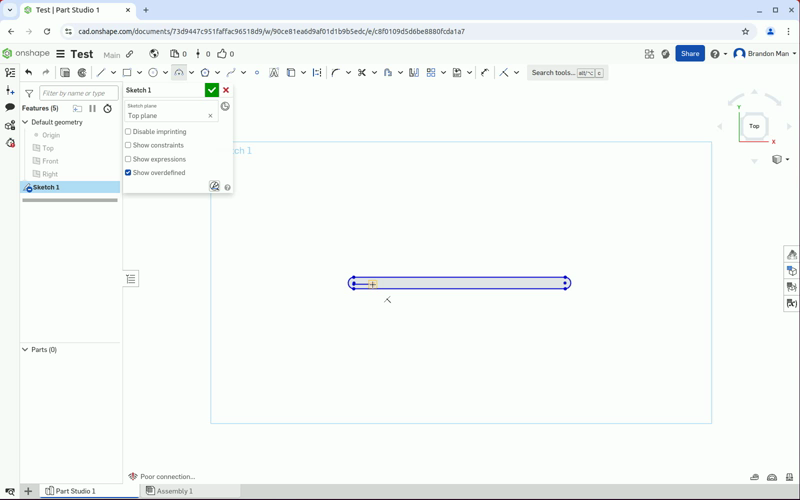
click(372, 284)
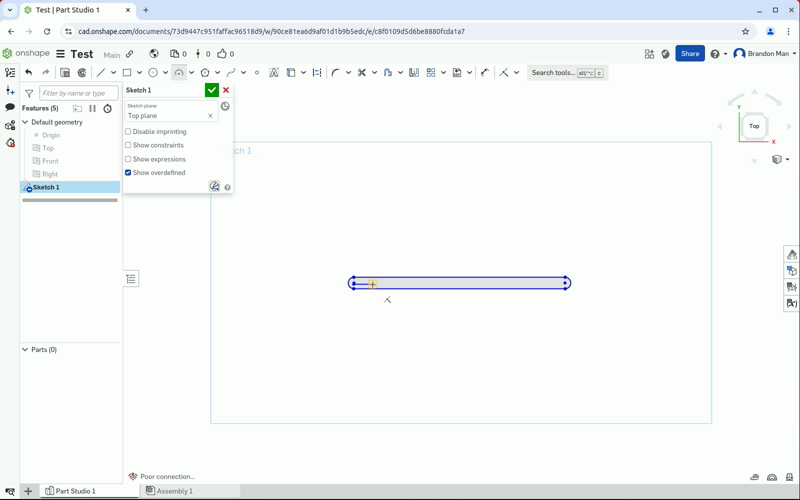
key_down(shift)
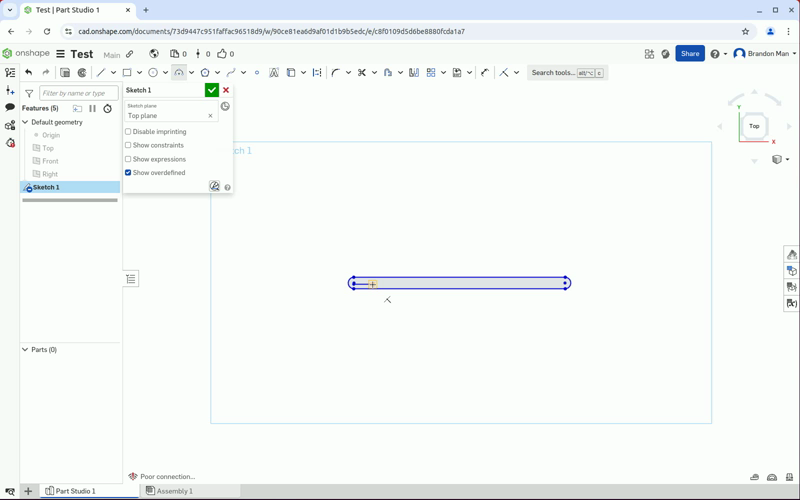
mouse_move(372, 279)
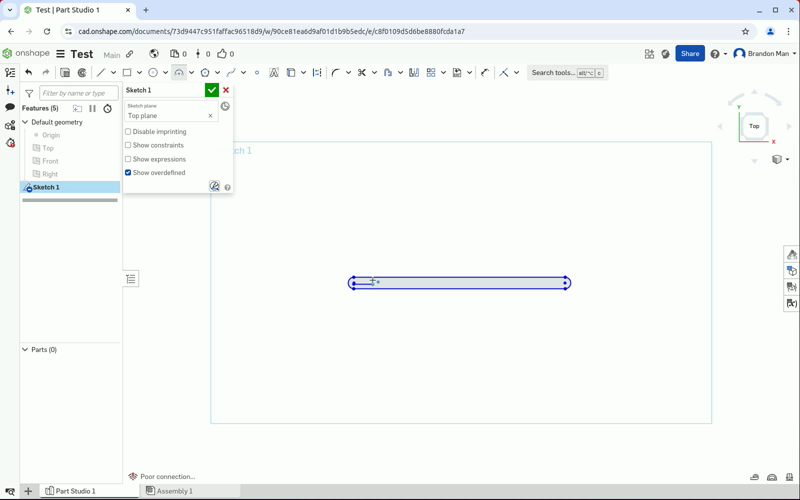
scroll(6)
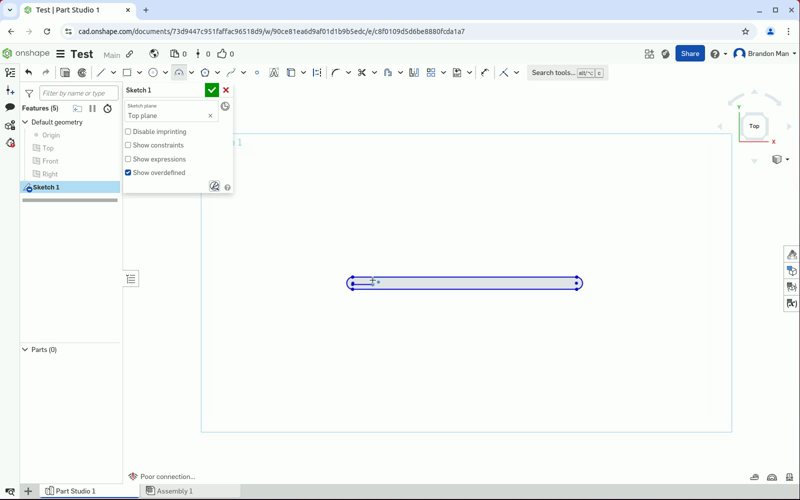
scroll(6)
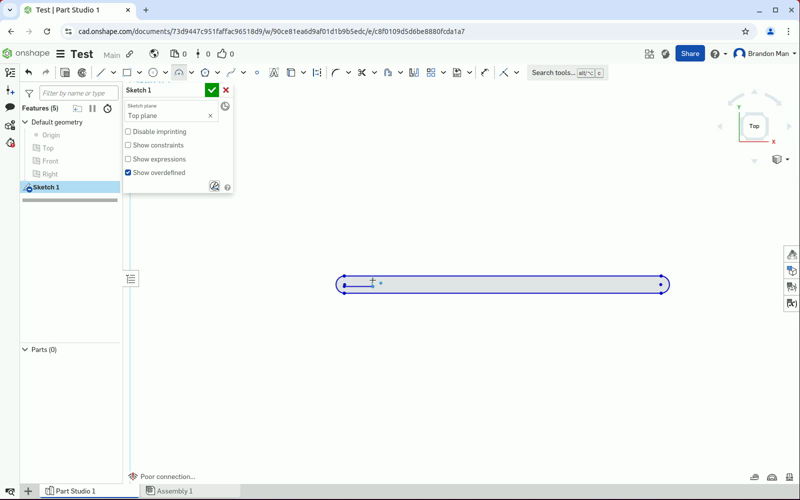
scroll(6)
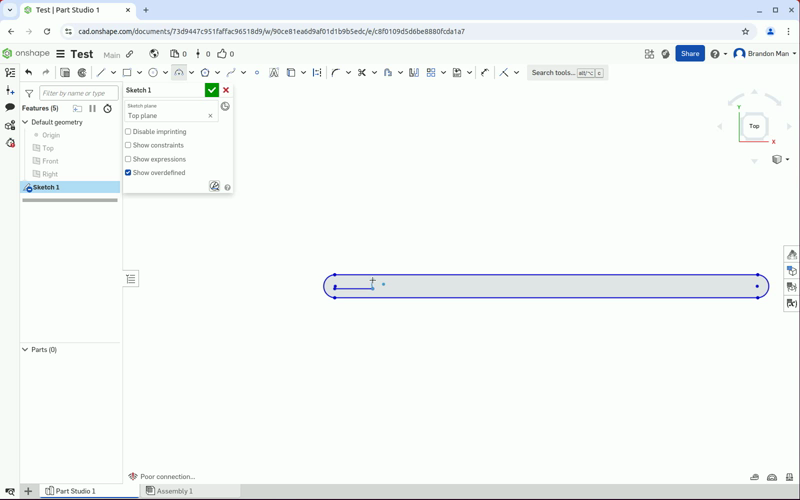
scroll(6)
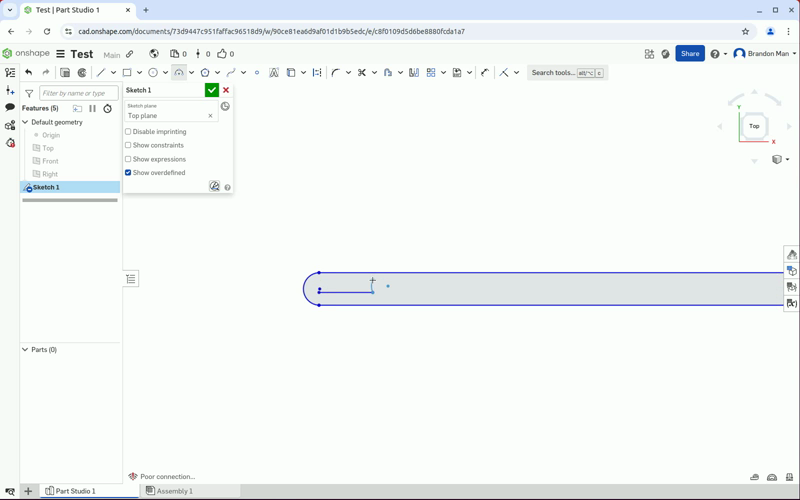
scroll(6)
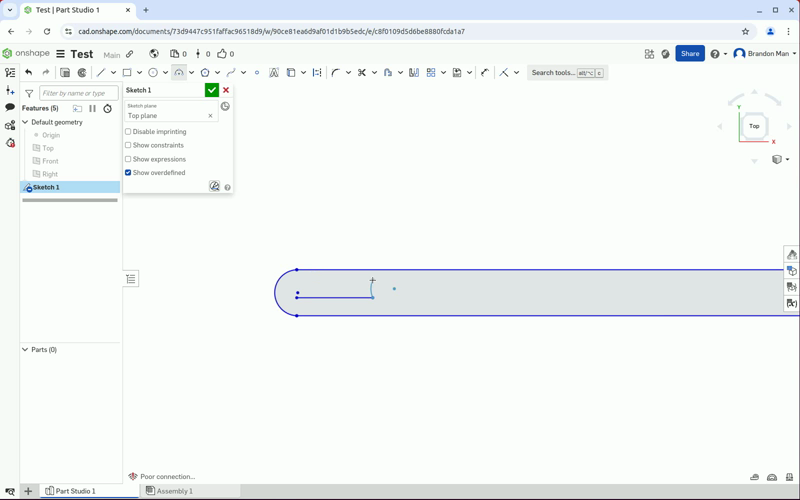
scroll(6)
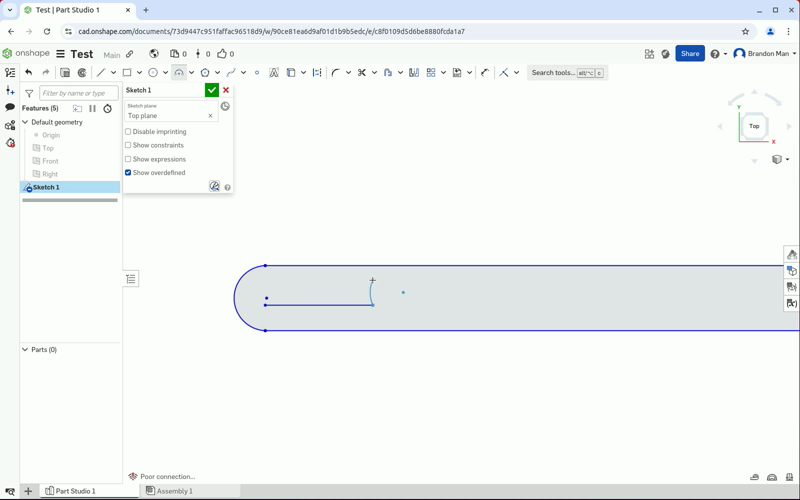
scroll(6)
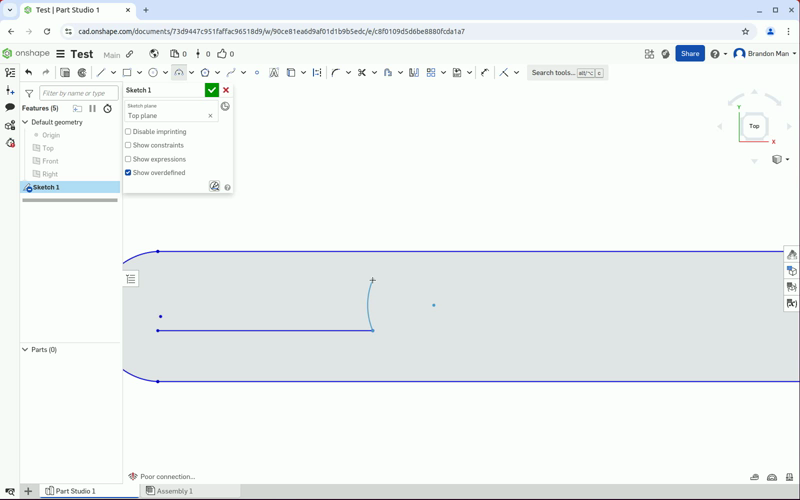
click(372, 279)
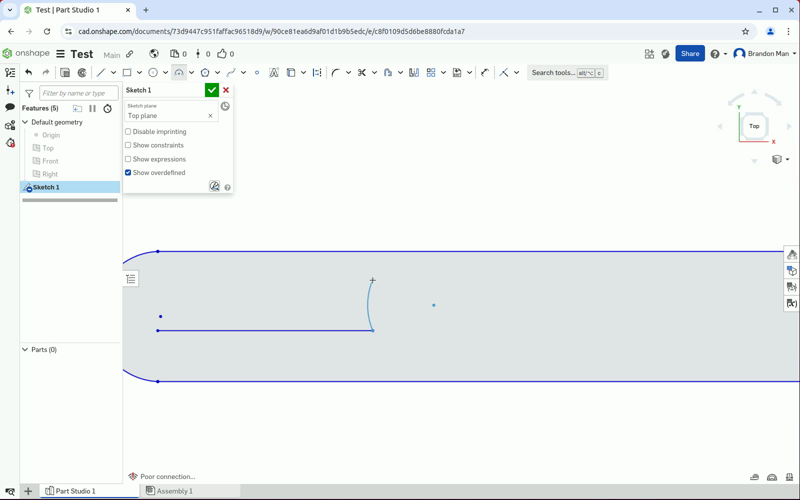
scroll(-6)
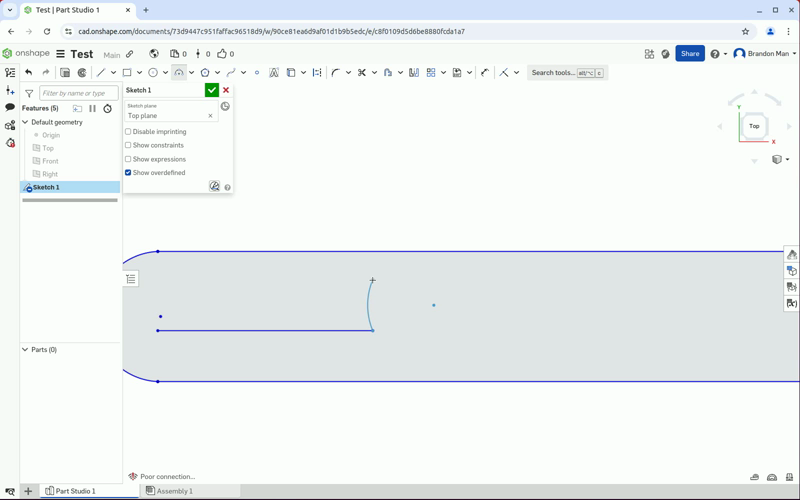
scroll(-6)
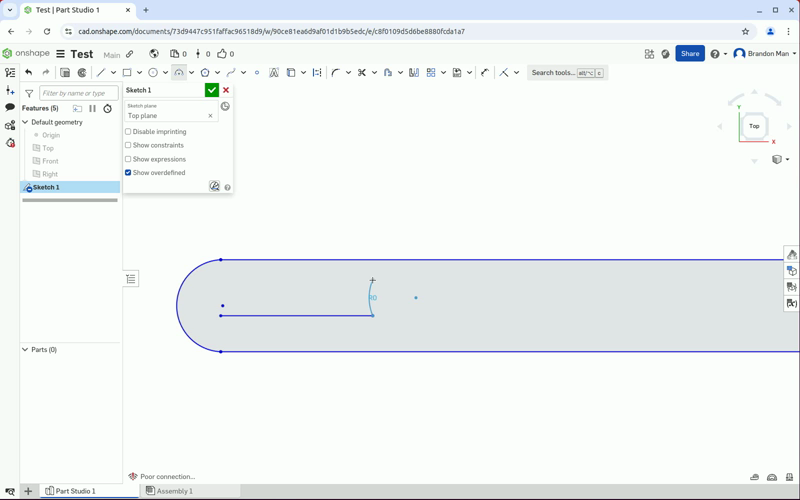
scroll(-6)
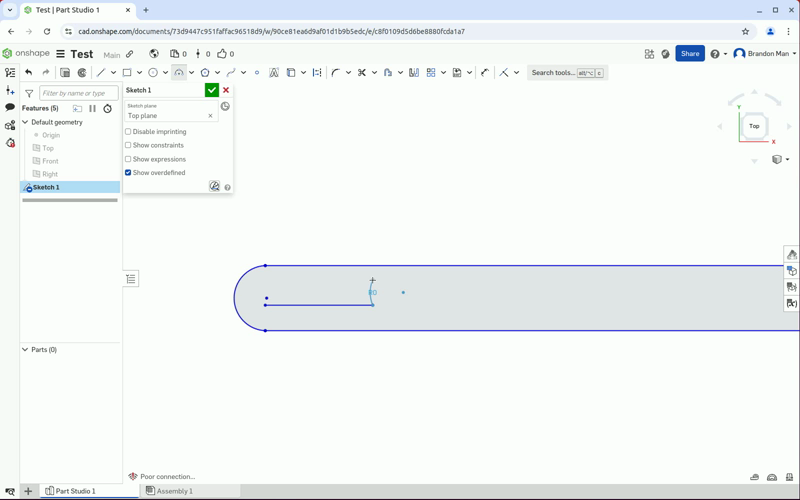
scroll(-6)
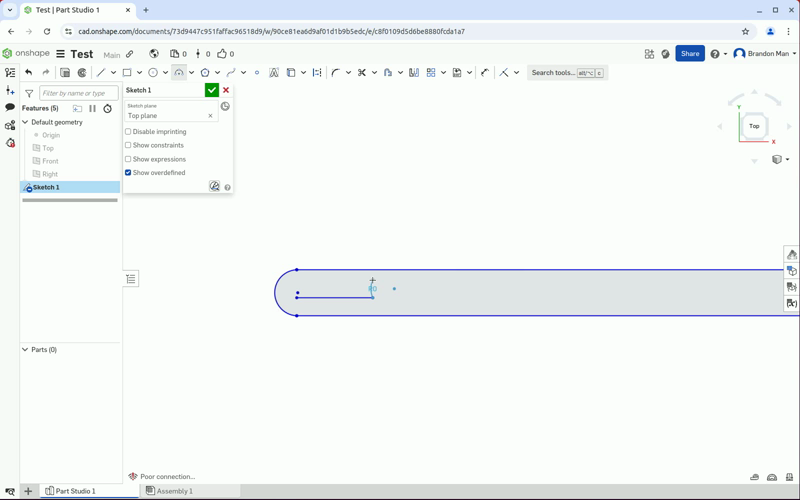
scroll(-6)
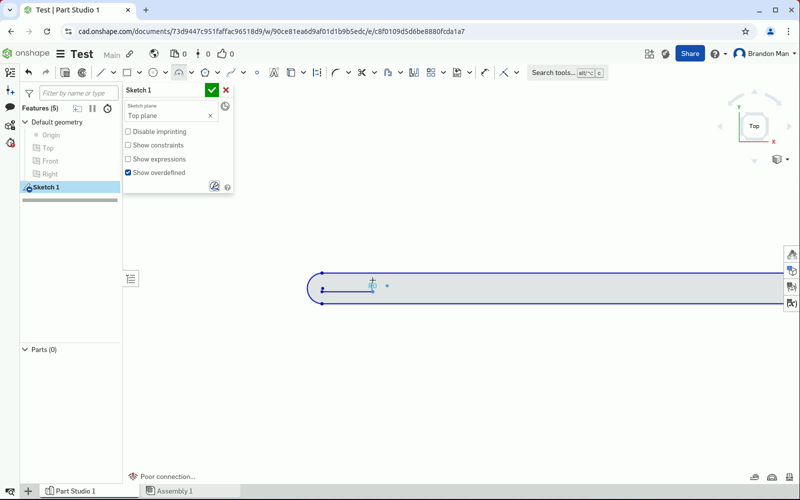
scroll(-6)
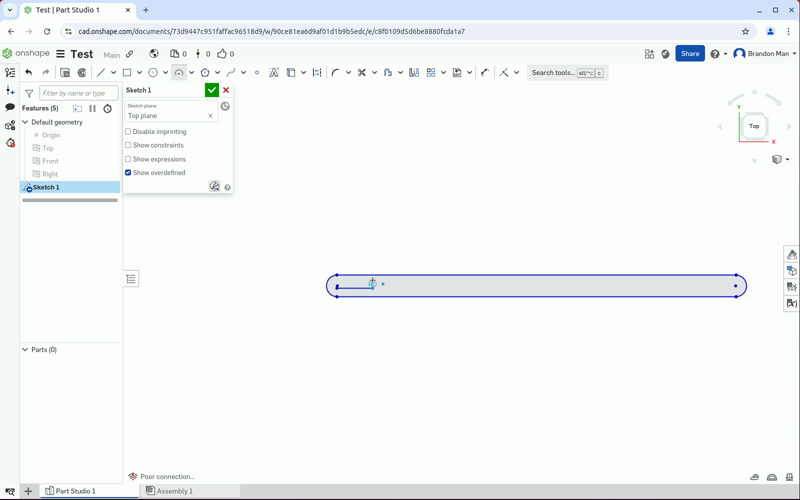
scroll(-6)
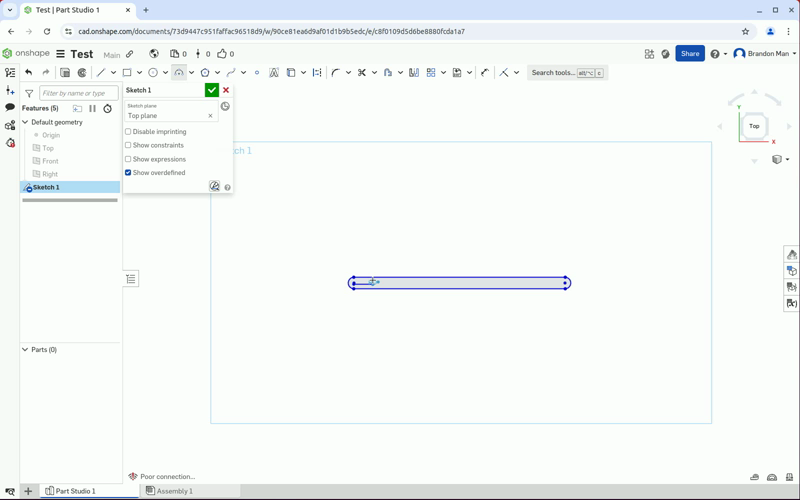
mouse_move(374, 282)
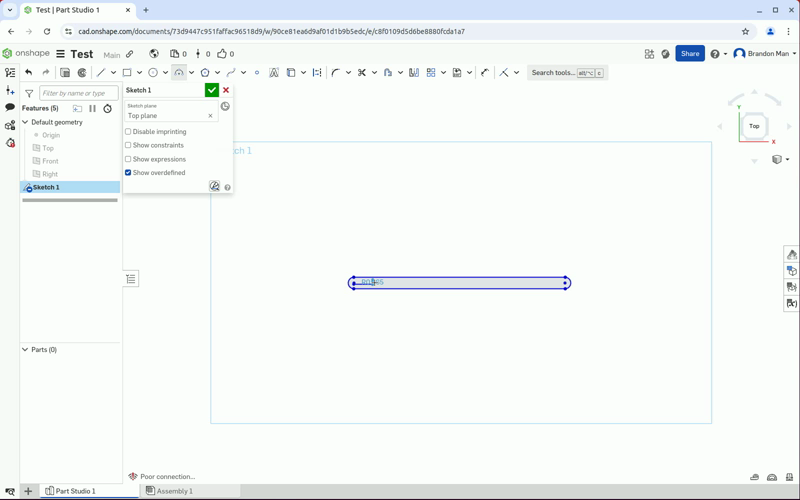
scroll(6)
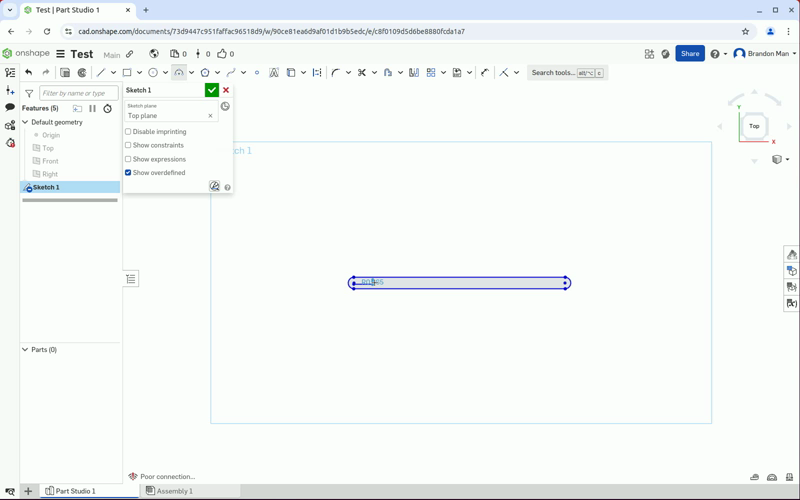
scroll(6)
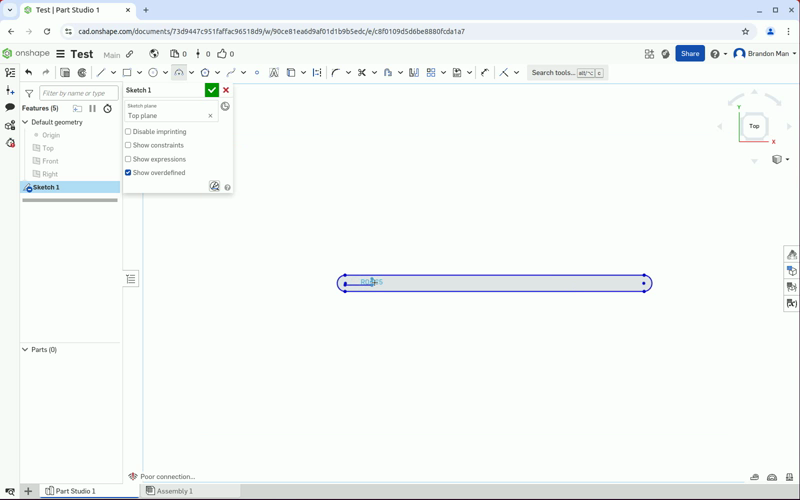
scroll(6)
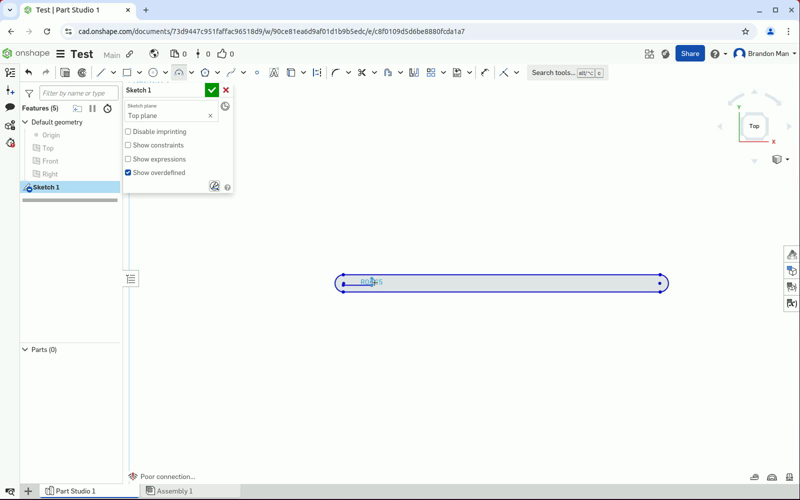
scroll(6)
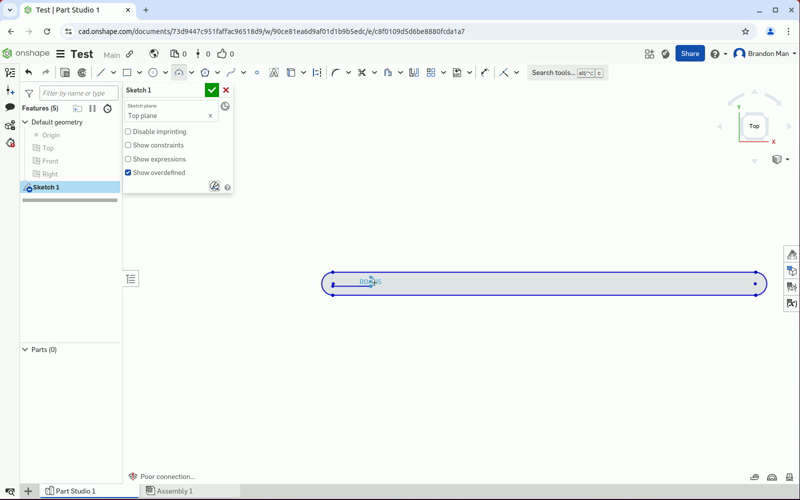
scroll(6)
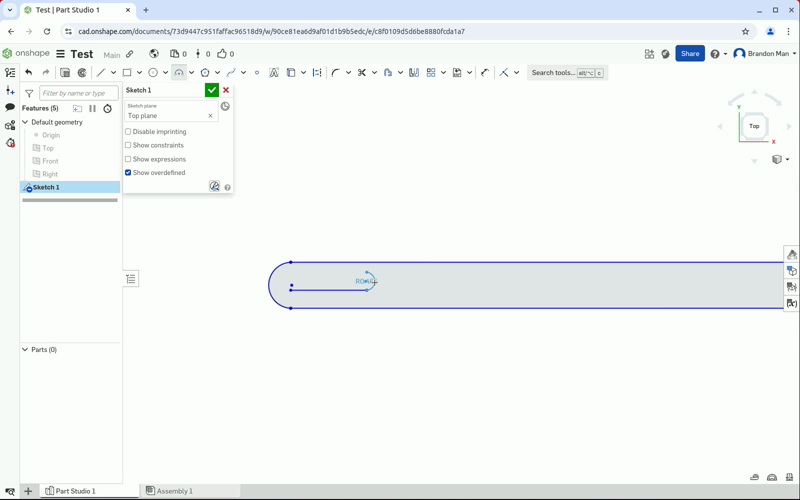
scroll(6)
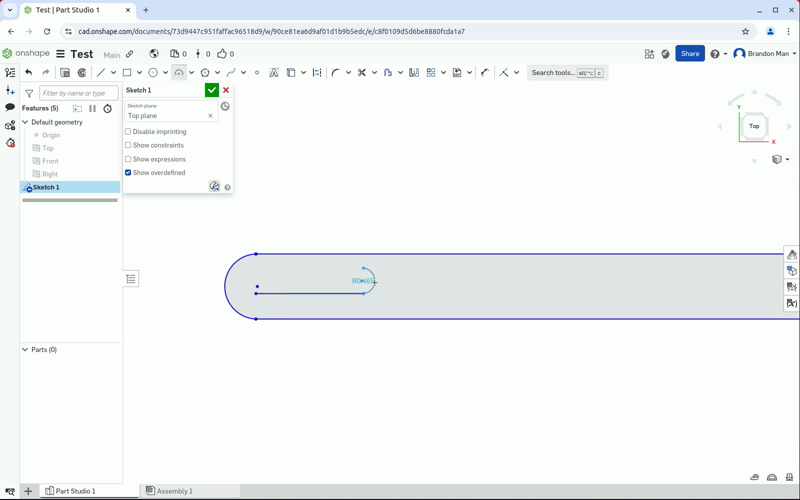
scroll(6)
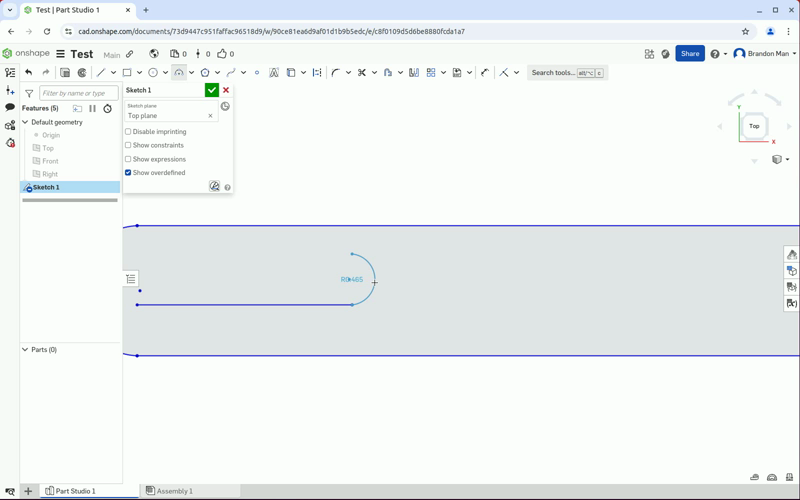
click(374, 282)
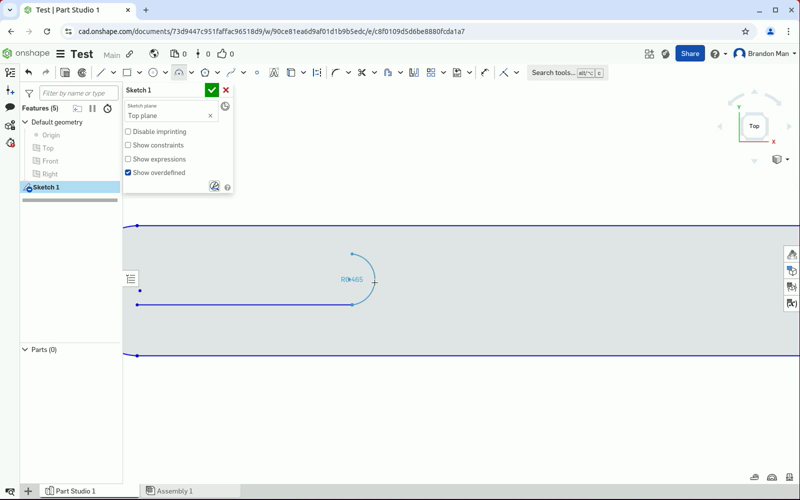
scroll(-6)
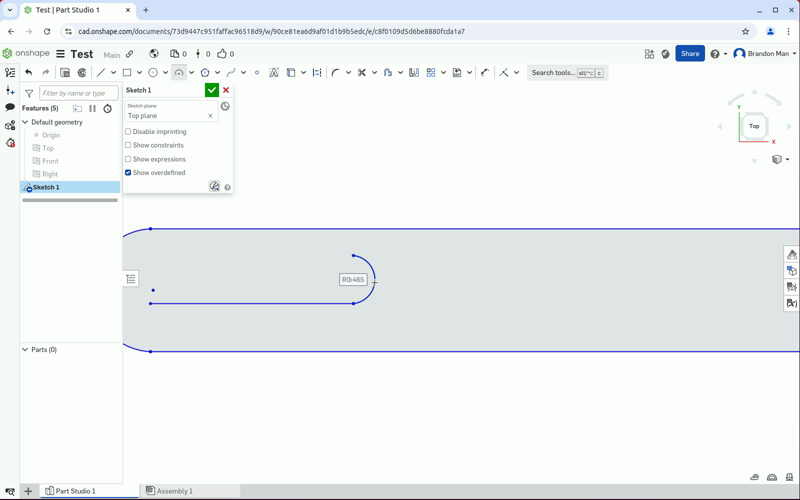
scroll(-6)
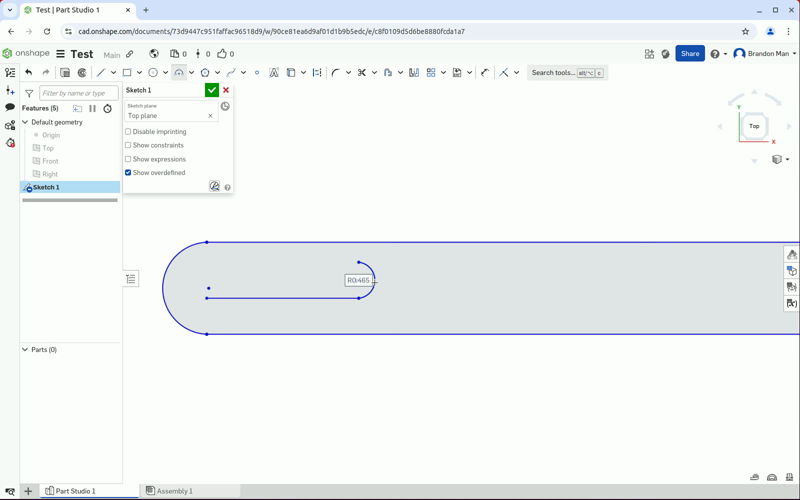
scroll(-6)
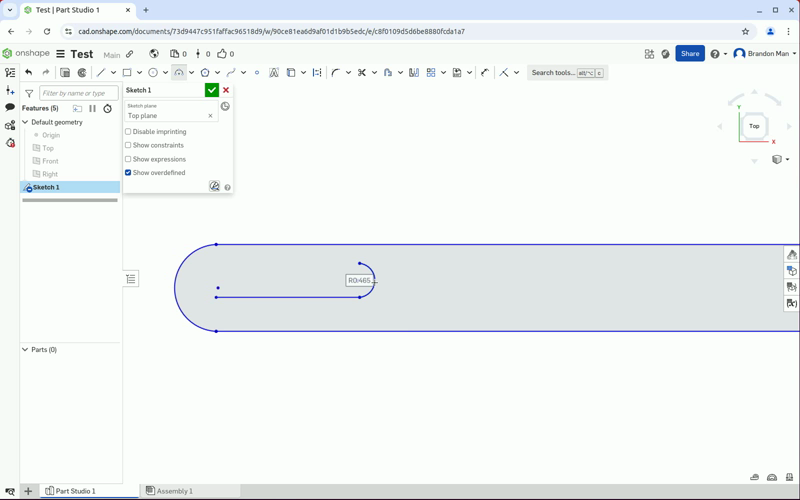
scroll(-6)
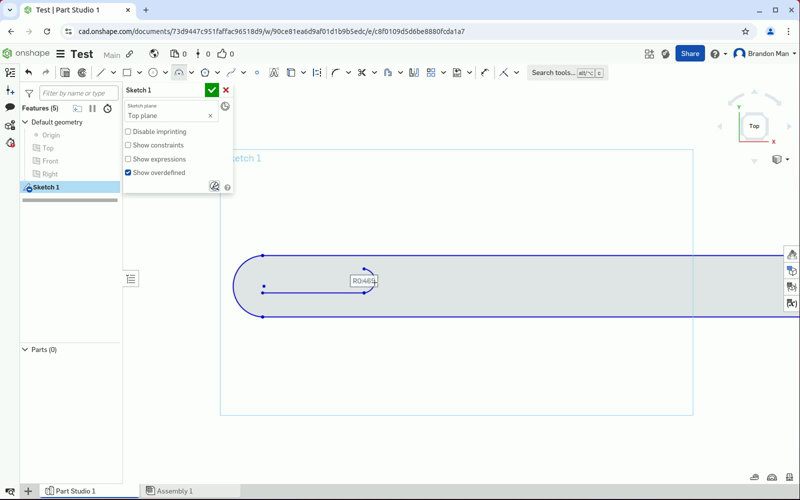
scroll(-6)
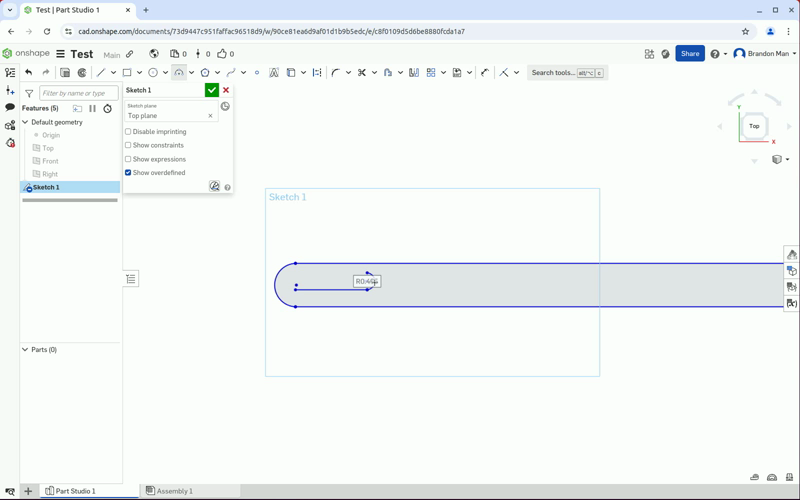
scroll(-6)
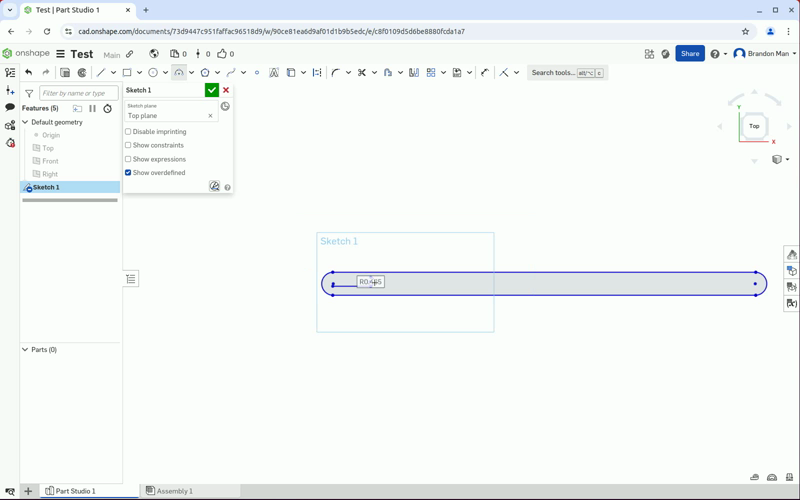
scroll(-6)
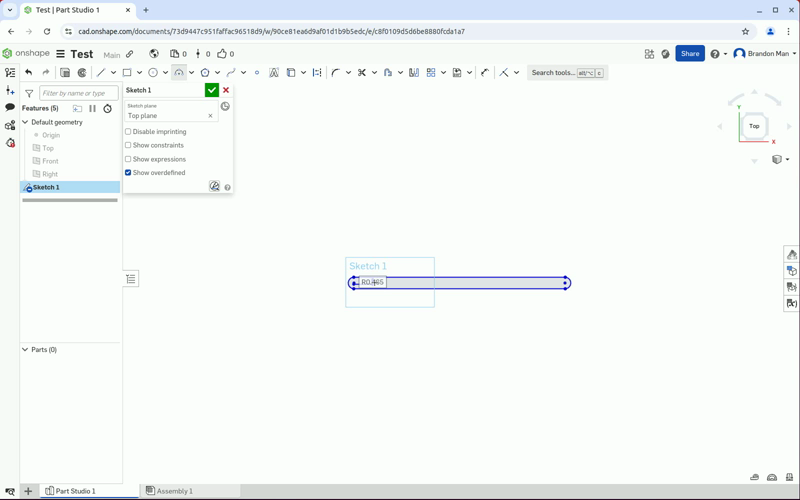
key_up(shift)
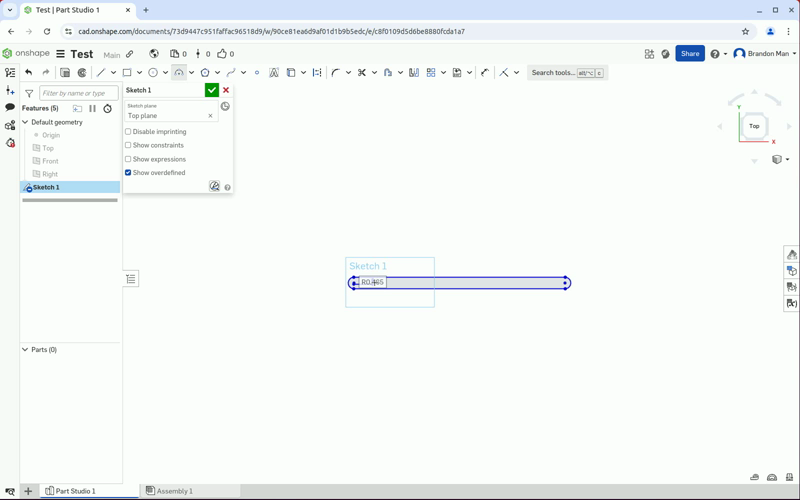
key(esc)
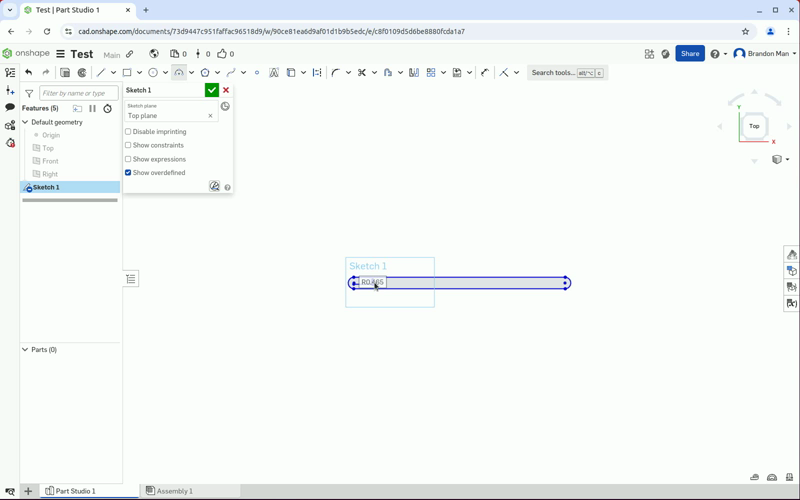
key(l)
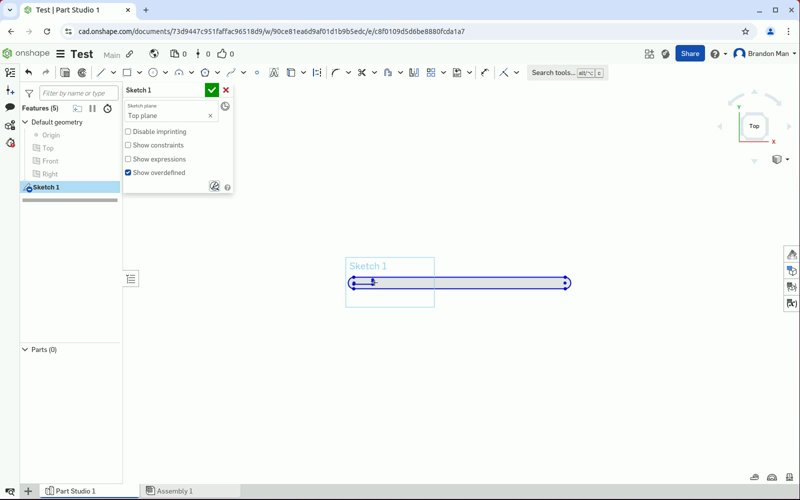
mouse_move(372, 279)
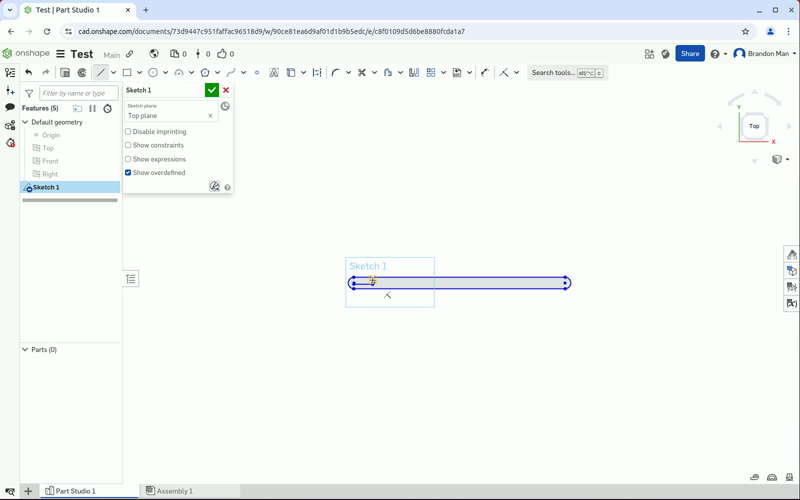
scroll(6)
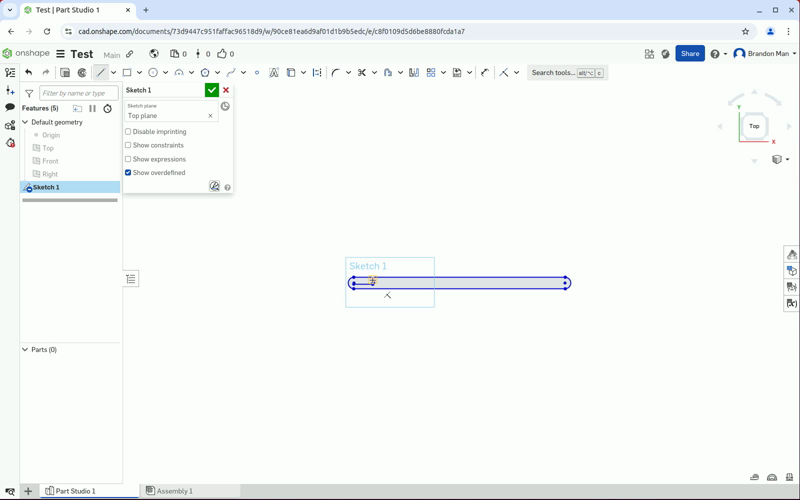
scroll(6)
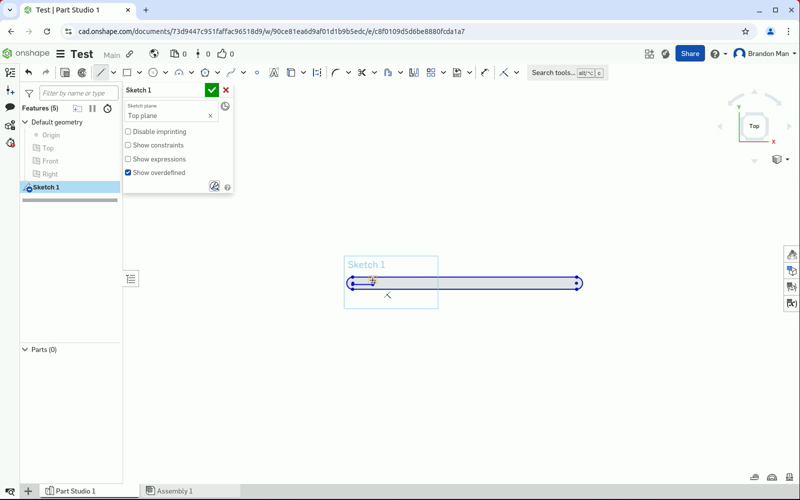
scroll(6)
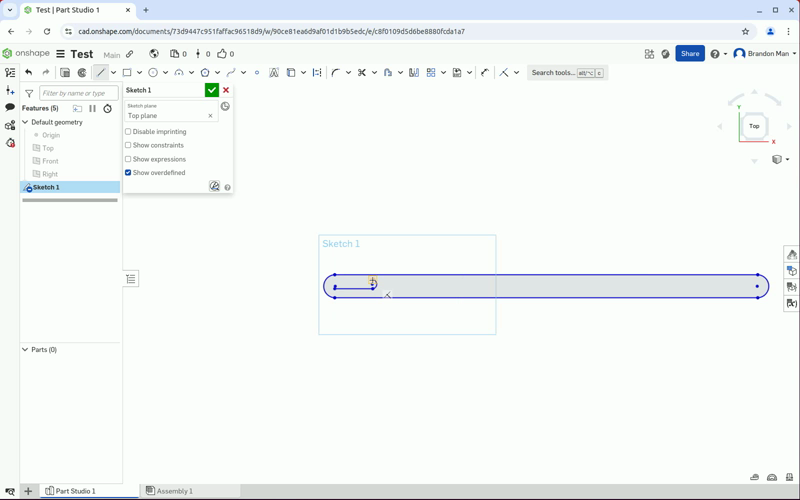
scroll(6)
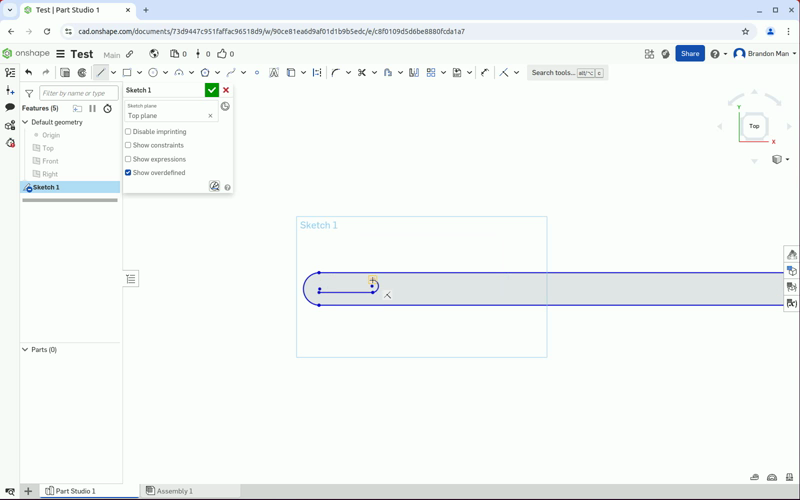
scroll(6)
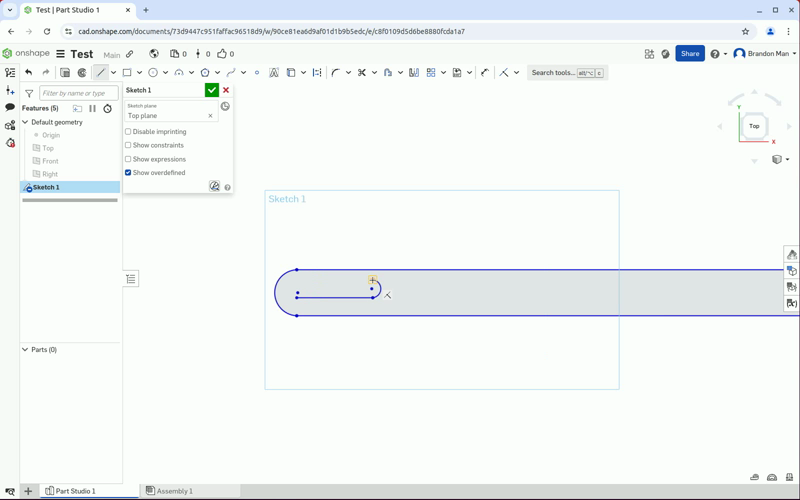
scroll(6)
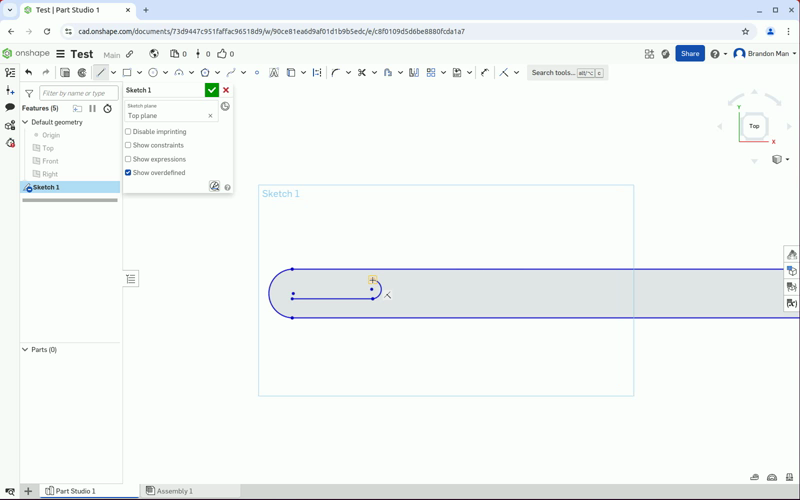
scroll(6)
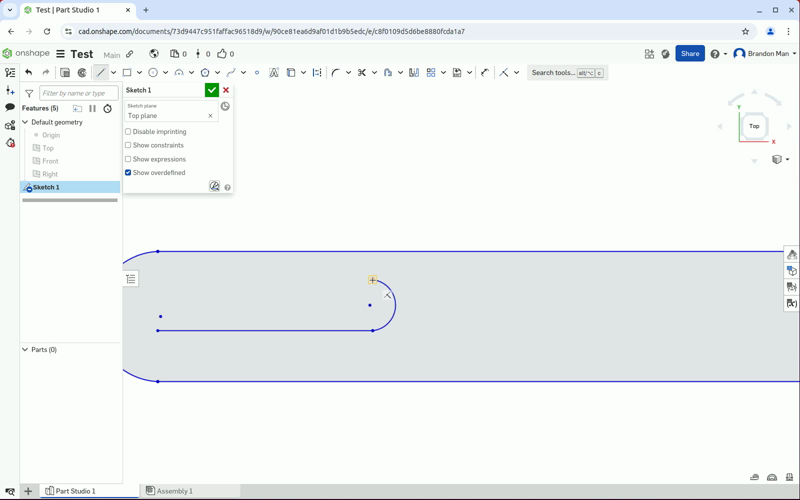
click(372, 279)
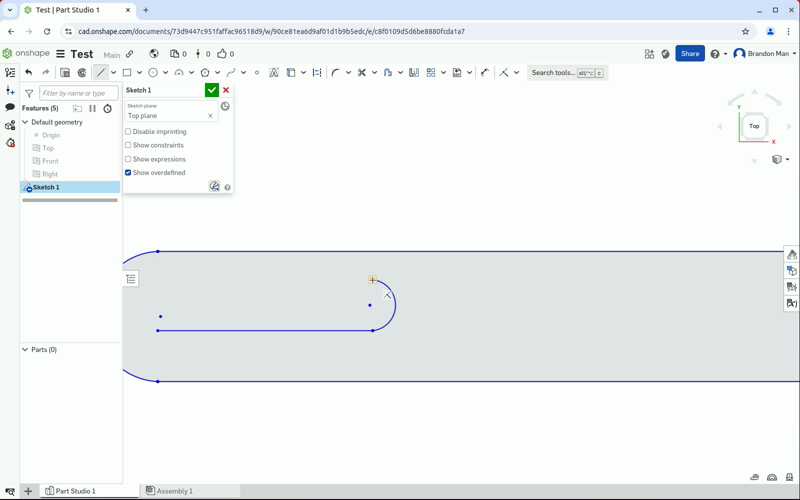
scroll(-6)
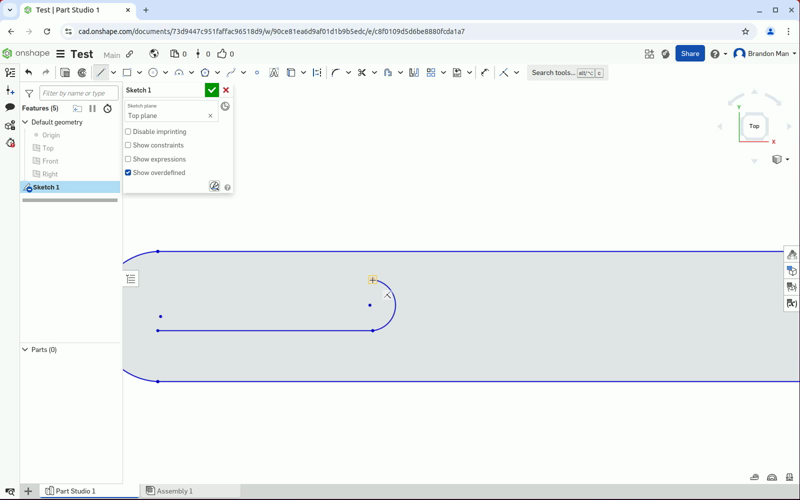
scroll(-6)
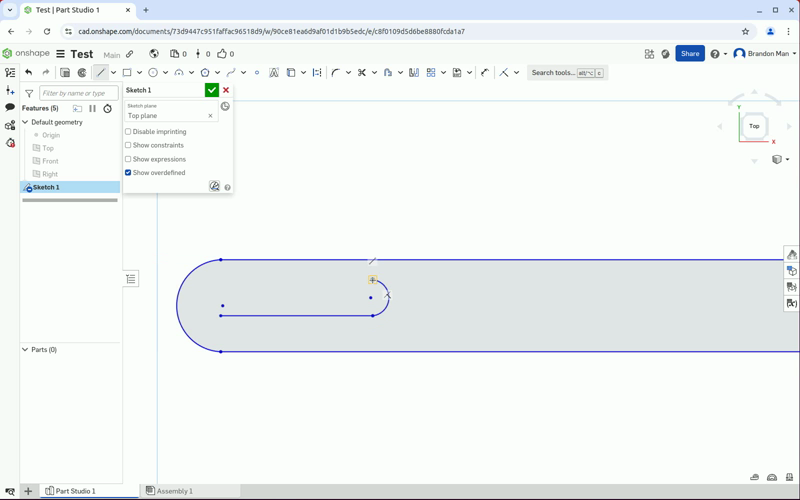
scroll(-6)
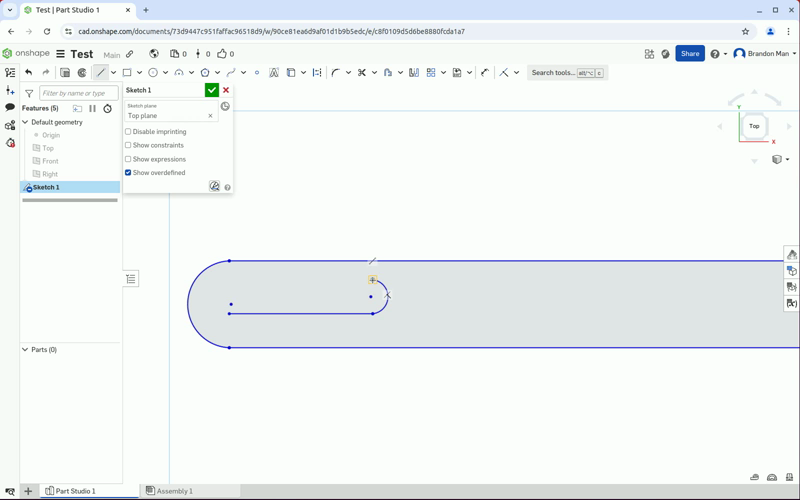
scroll(-6)
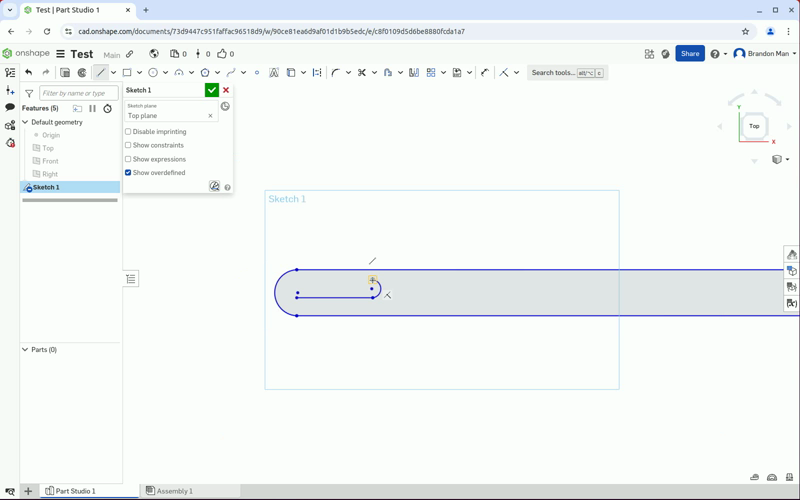
scroll(-6)
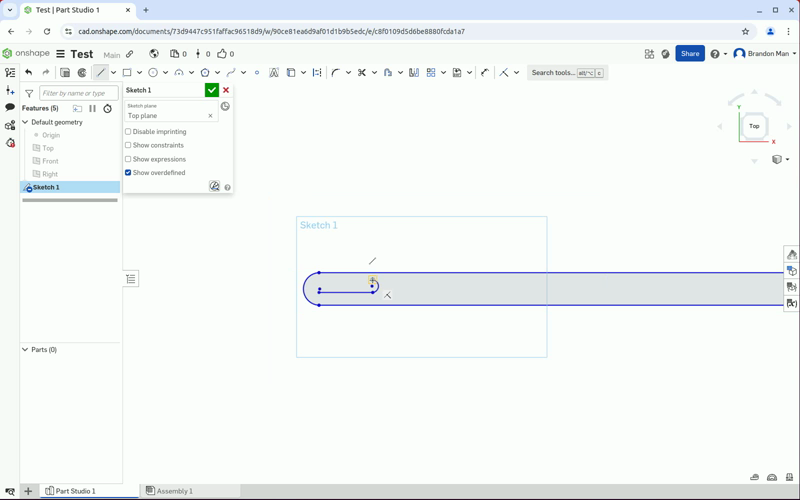
scroll(-6)
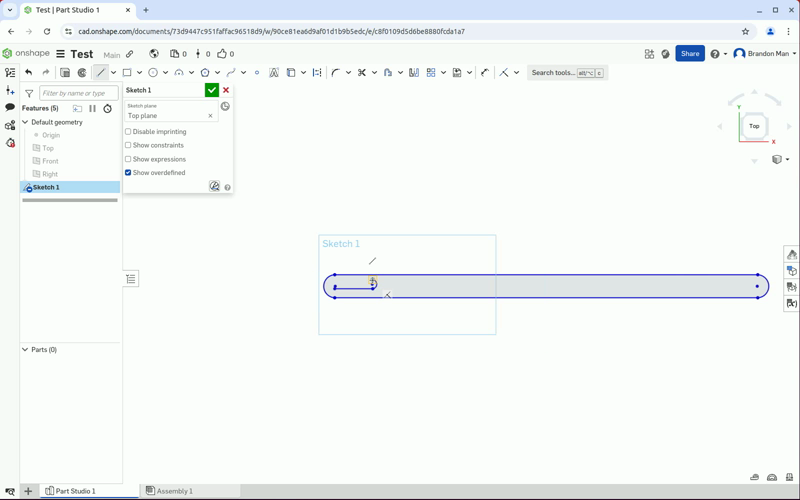
scroll(-6)
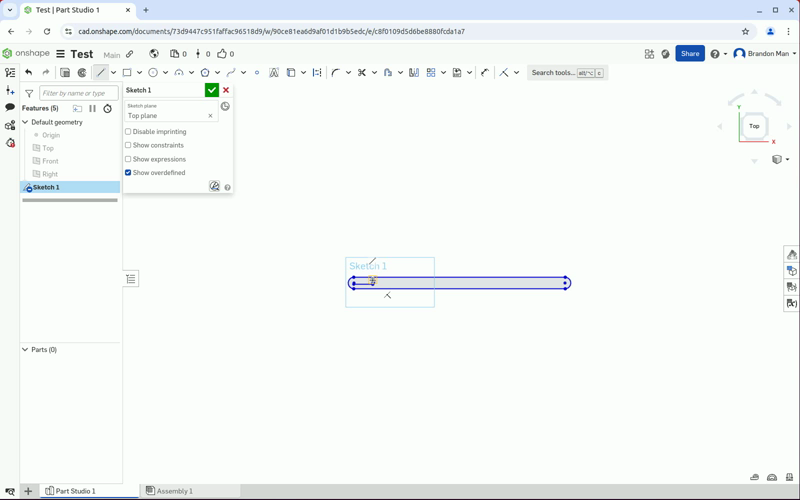
key_down(shift)
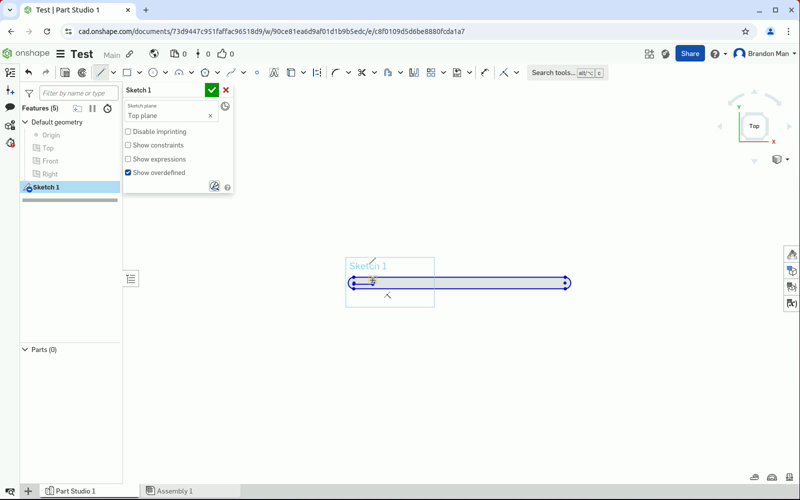
mouse_move(402, 279)
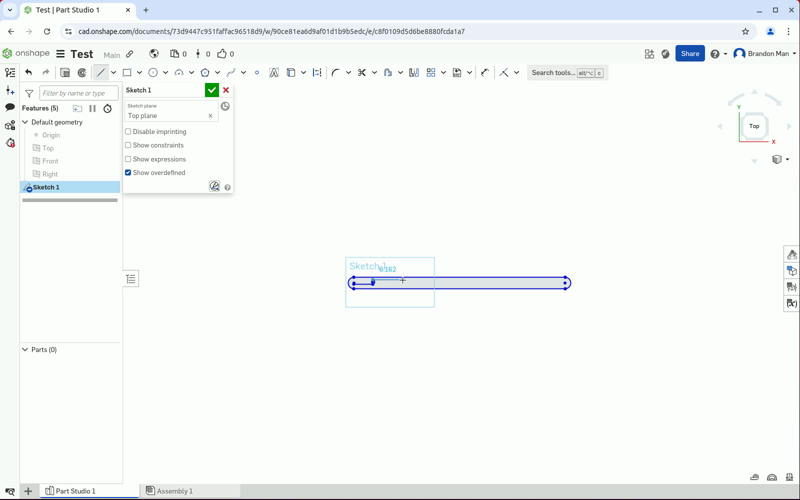
mouse_move(353, 279)
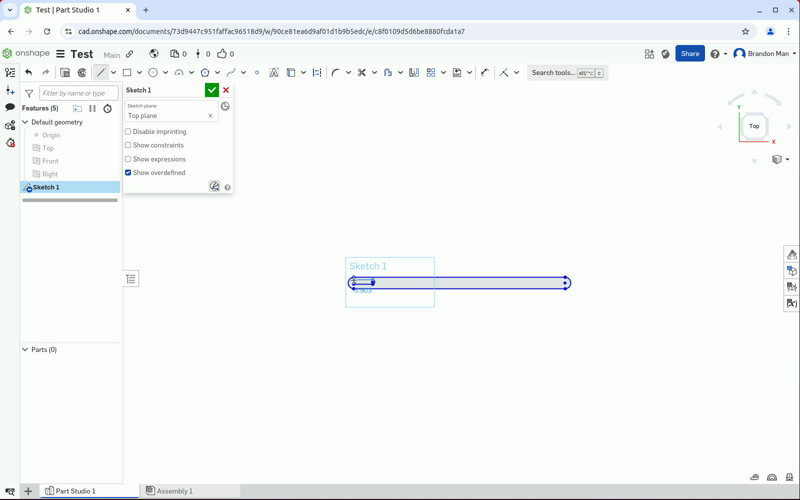
scroll(6)
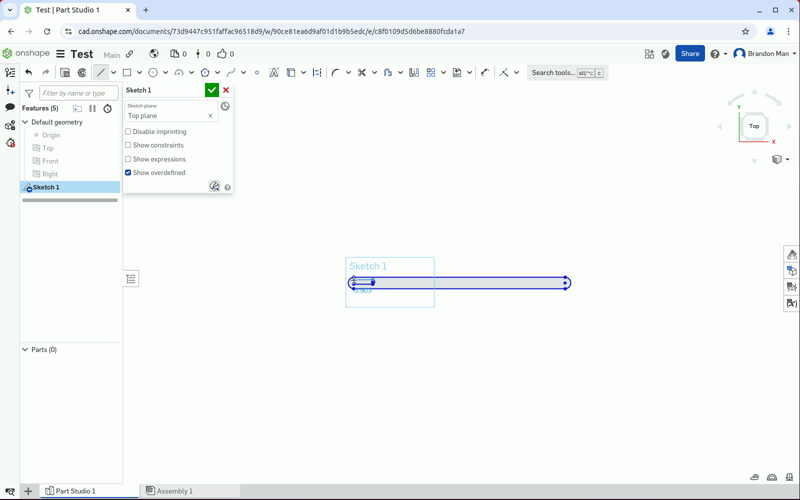
scroll(6)
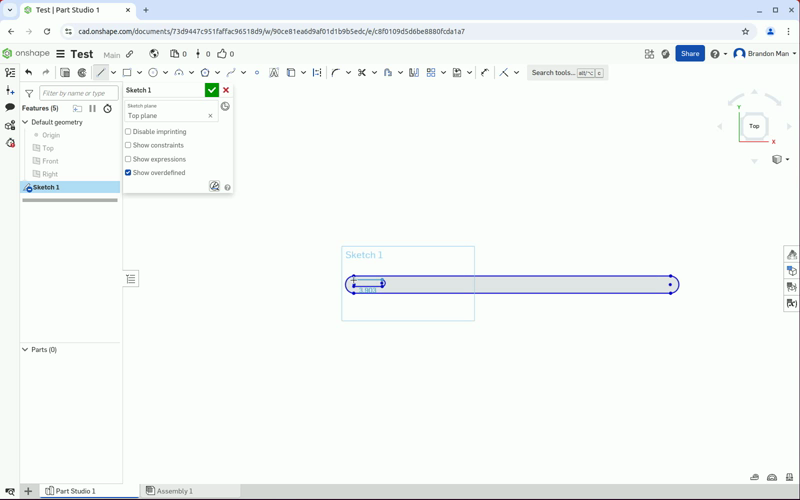
scroll(6)
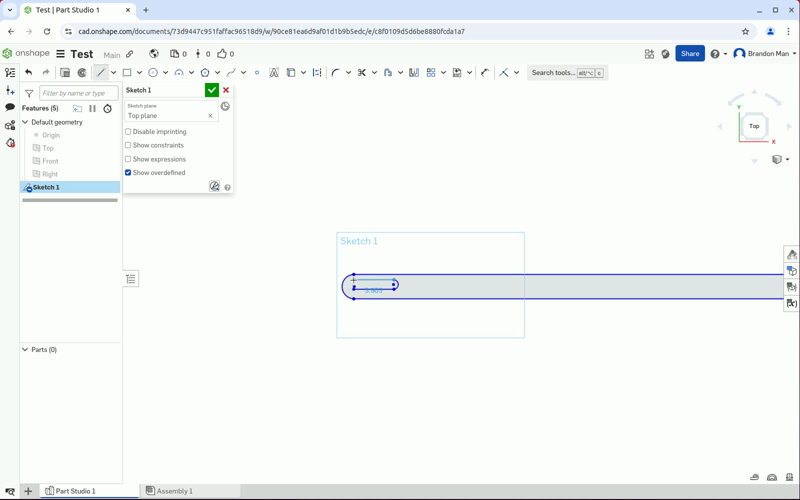
scroll(6)
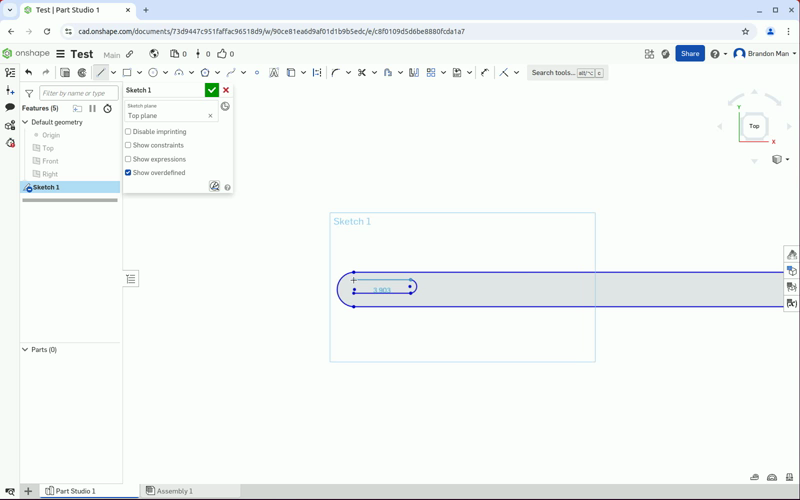
scroll(6)
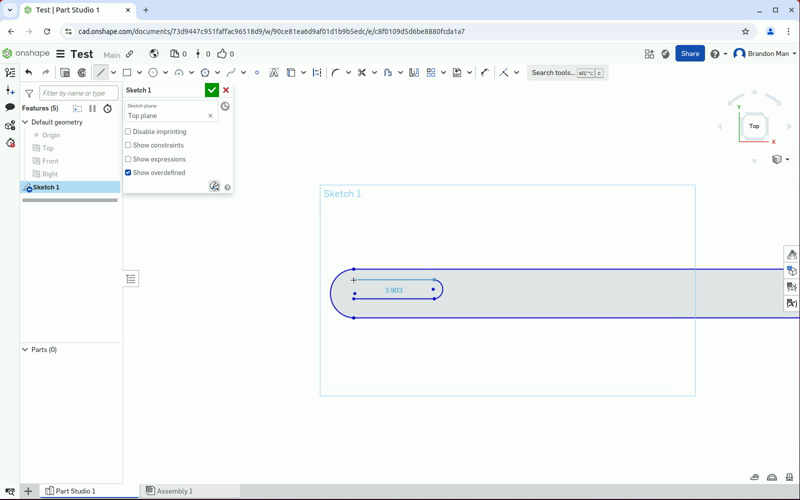
scroll(6)
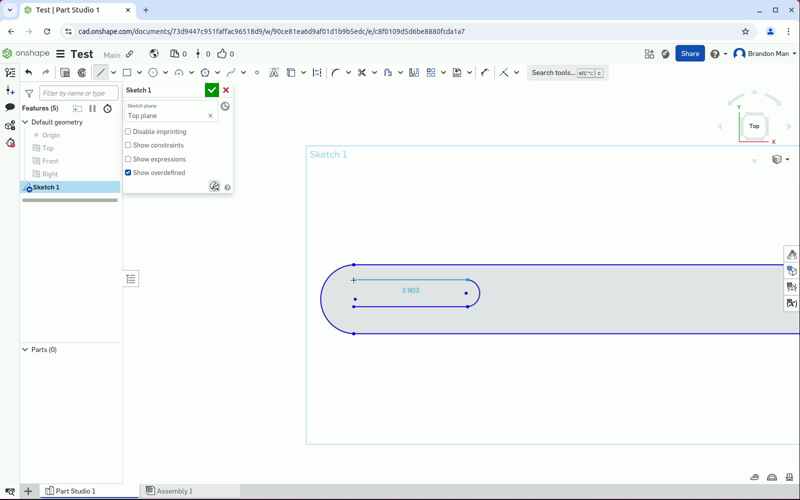
scroll(6)
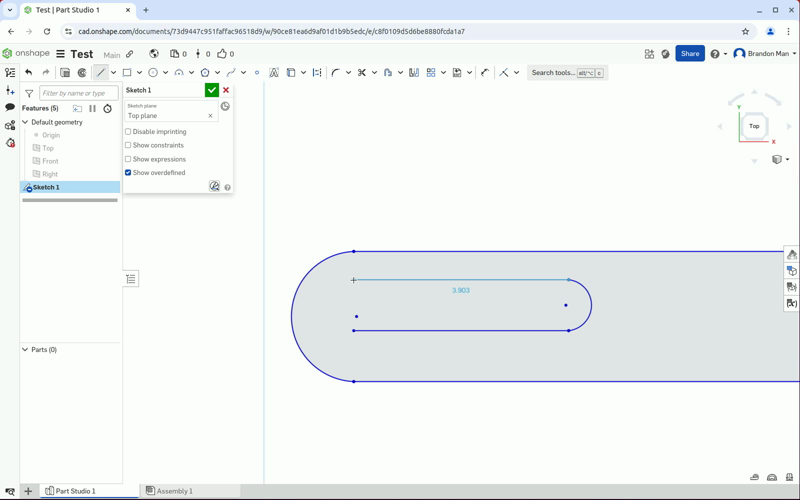
click(353, 279)
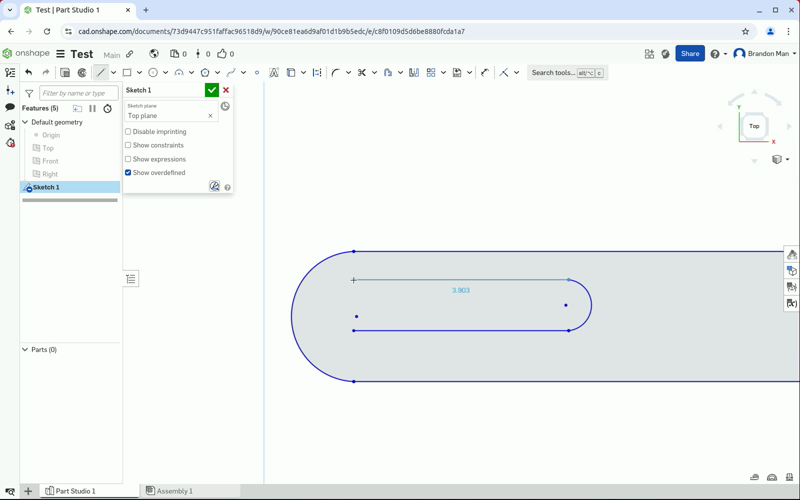
scroll(-6)
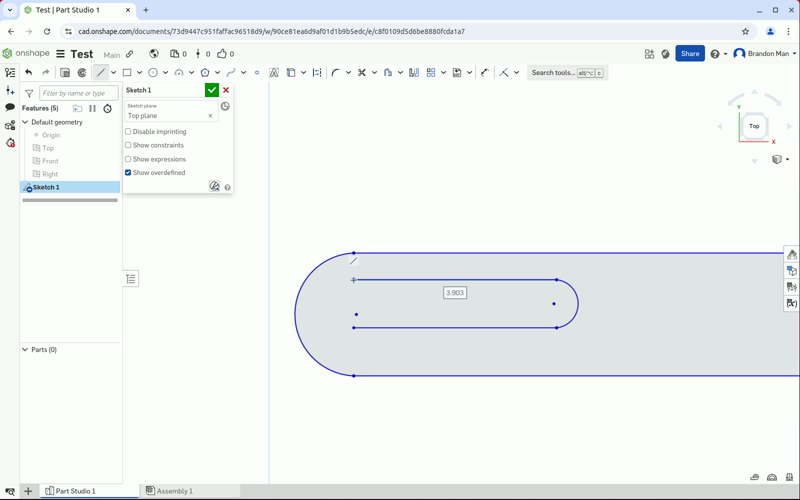
scroll(-6)
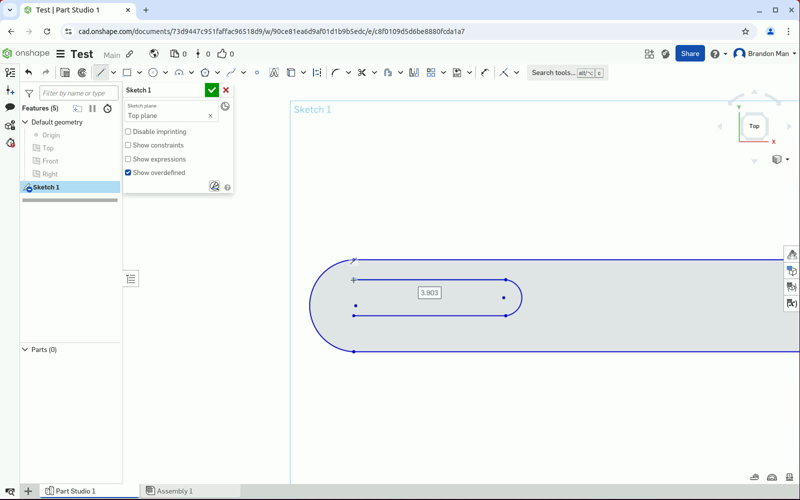
scroll(-6)
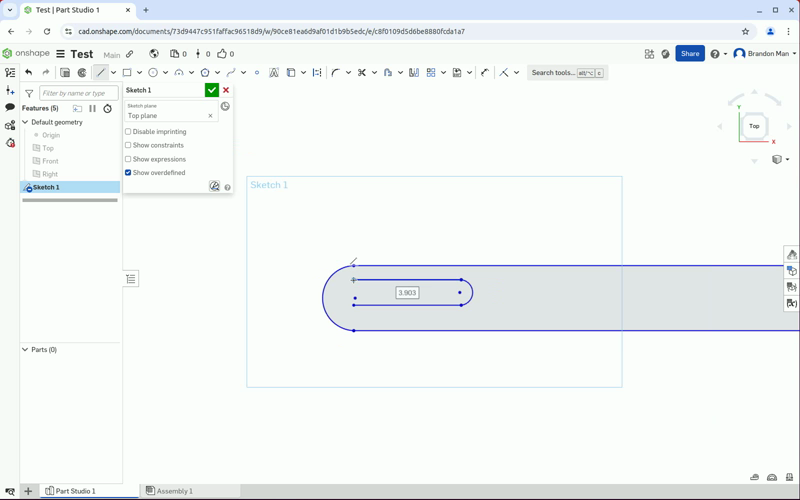
scroll(-6)
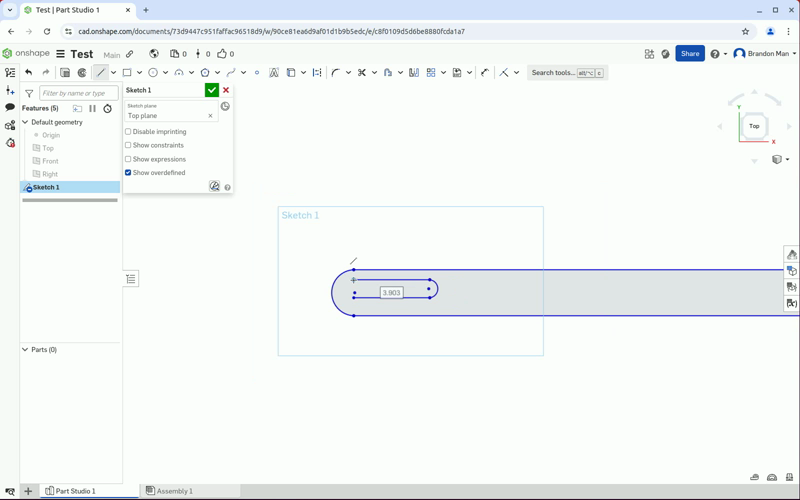
scroll(-6)
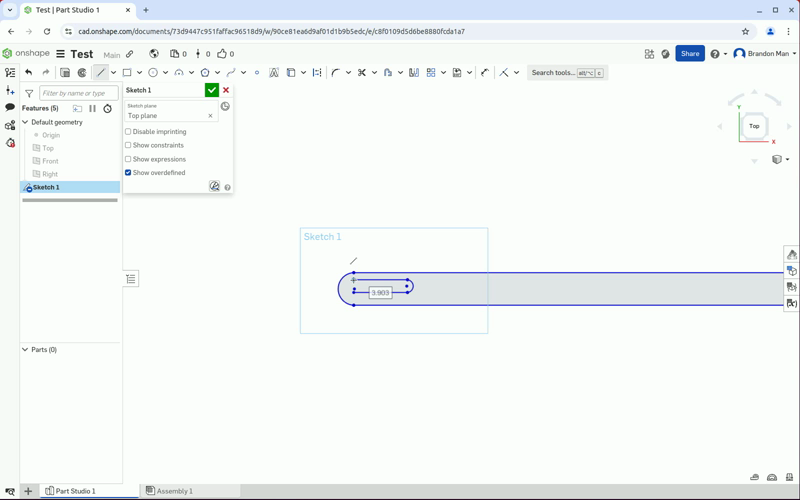
scroll(-6)
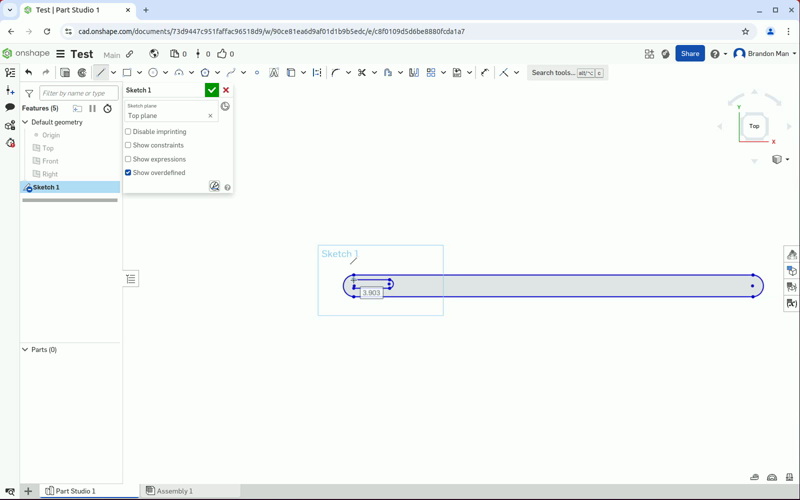
scroll(-6)
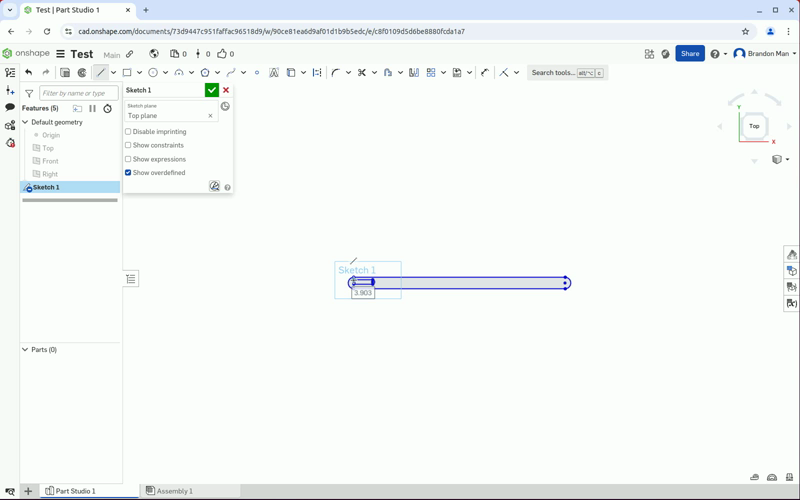
key_up(shift)
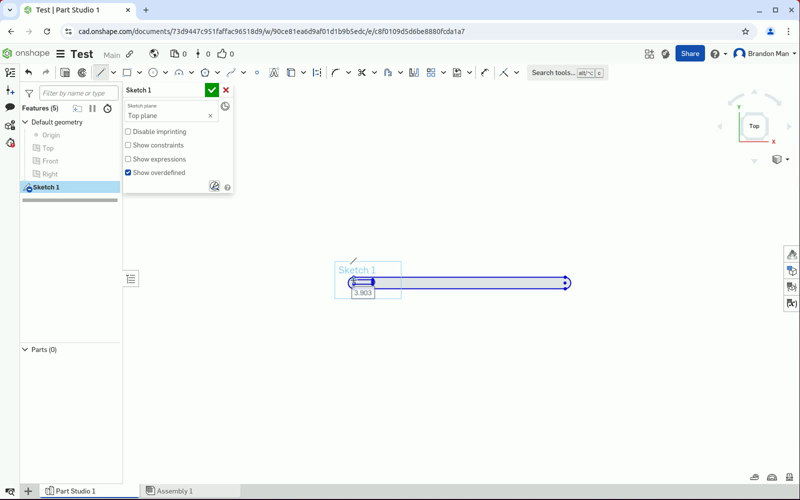
key(esc)
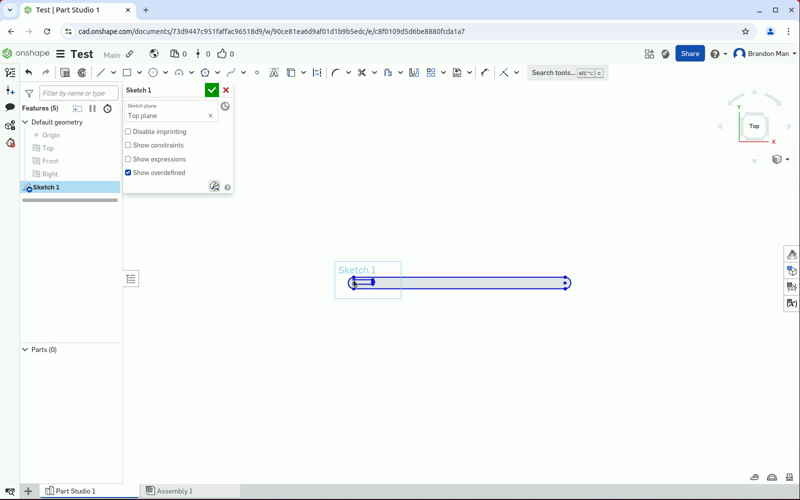
key(a)
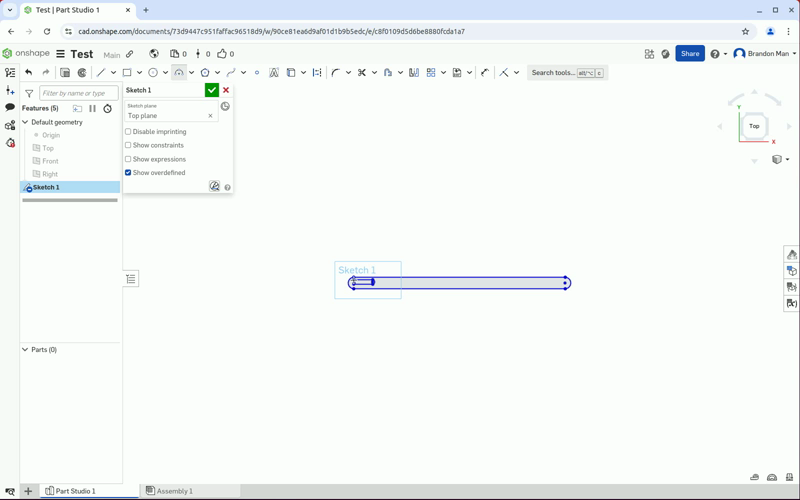
mouse_move(353, 279)
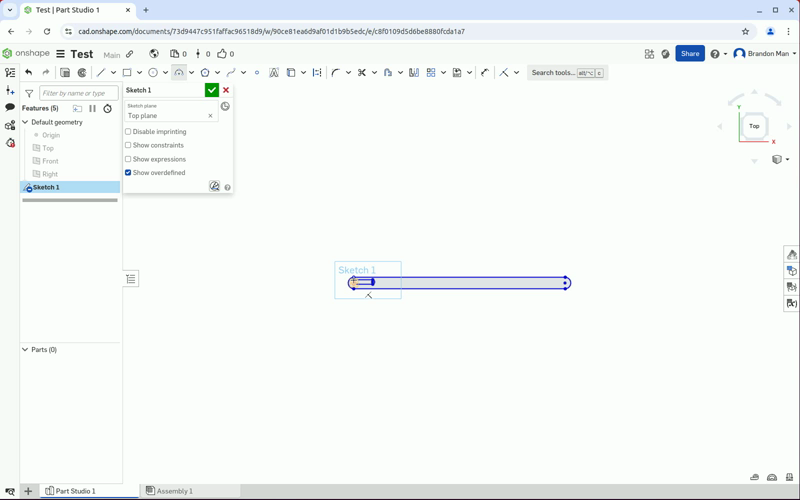
scroll(6)
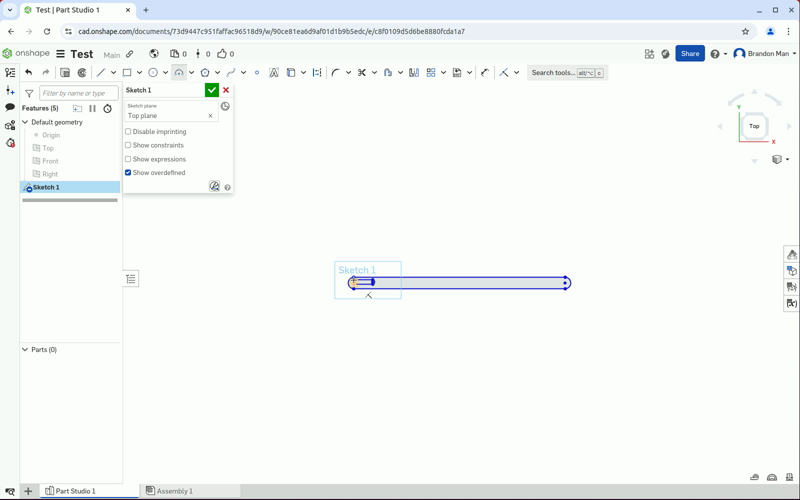
scroll(6)
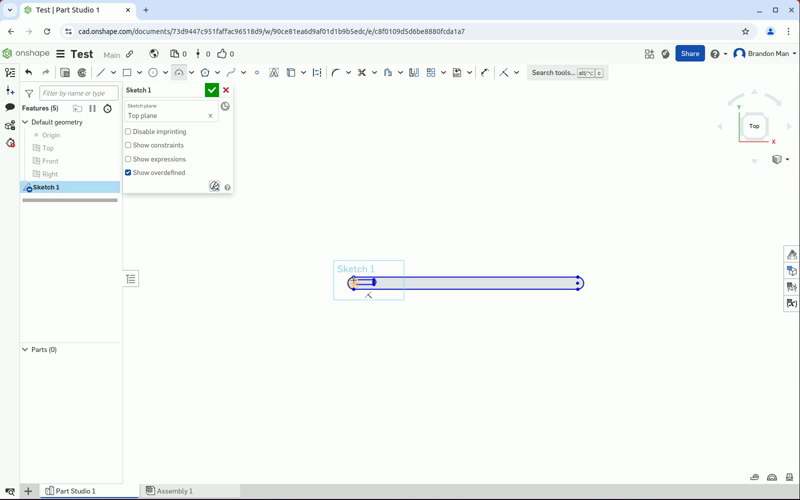
scroll(6)
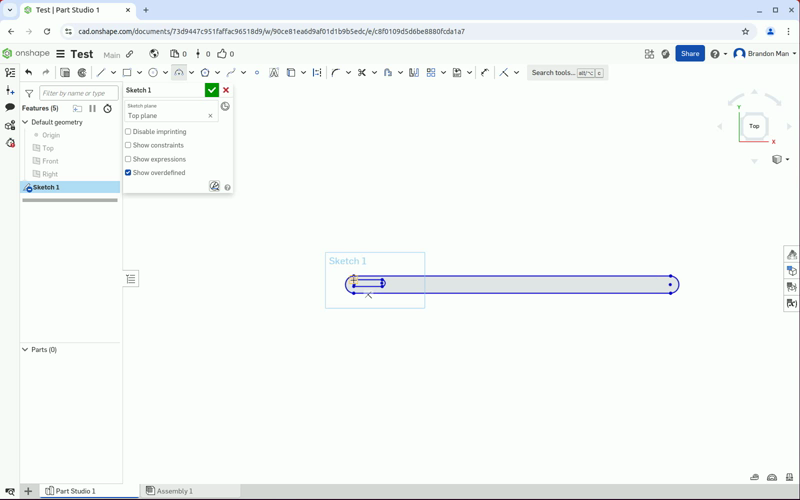
scroll(6)
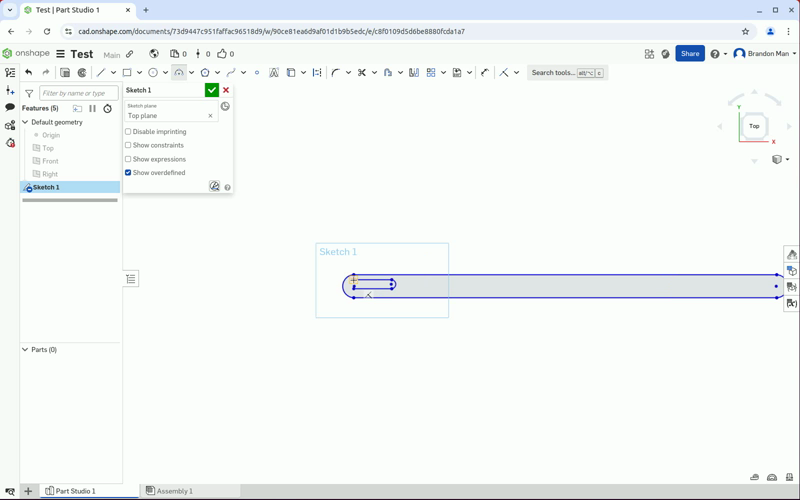
scroll(6)
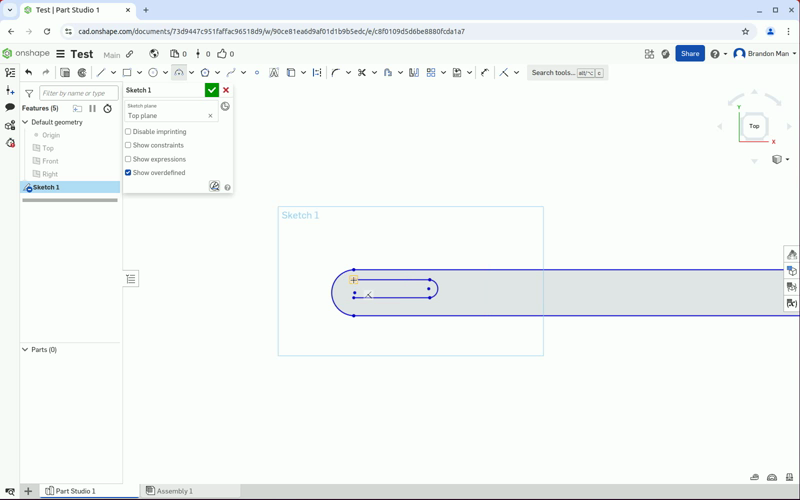
scroll(6)
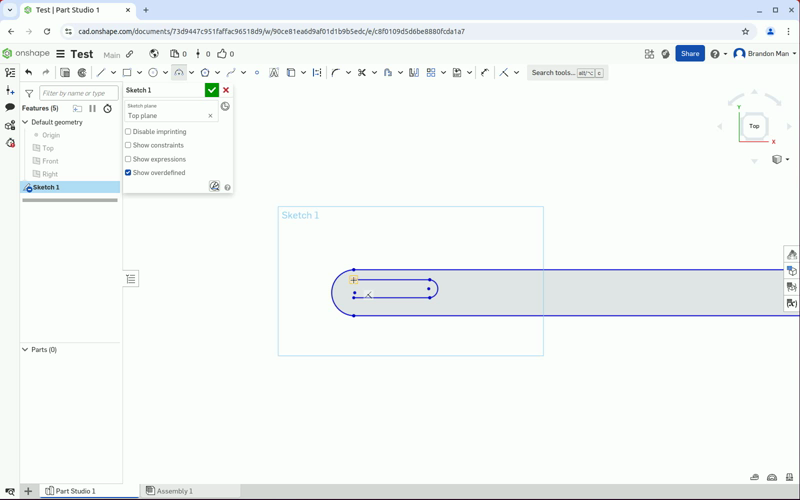
scroll(6)
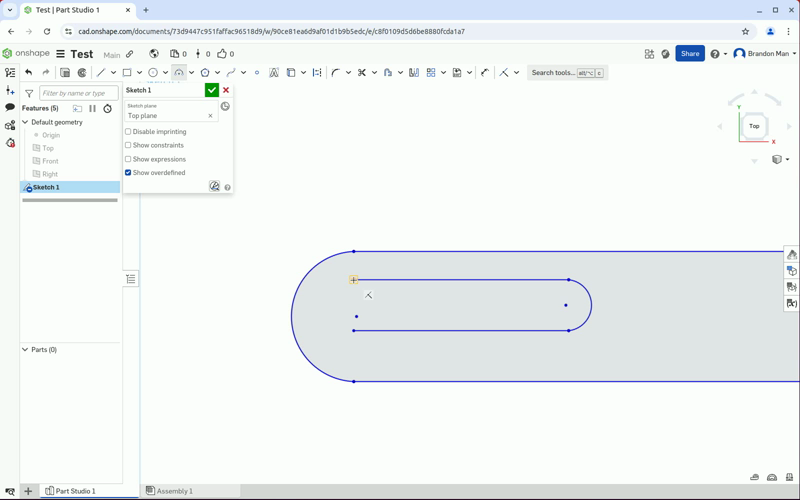
click(353, 279)
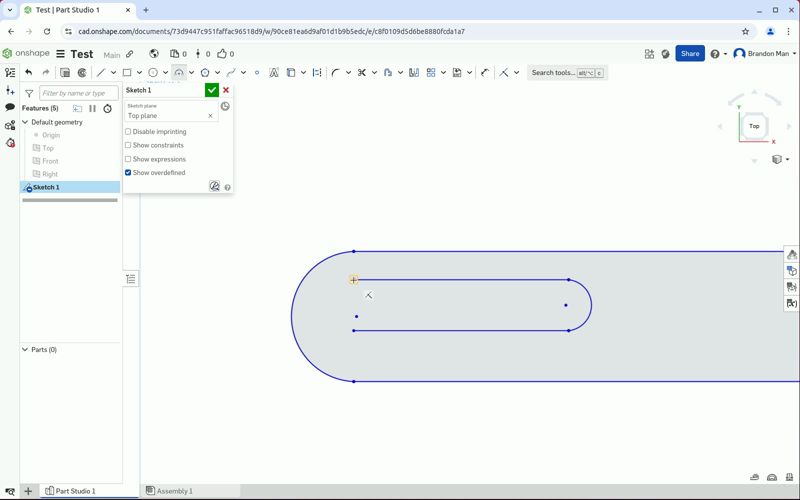
scroll(-6)
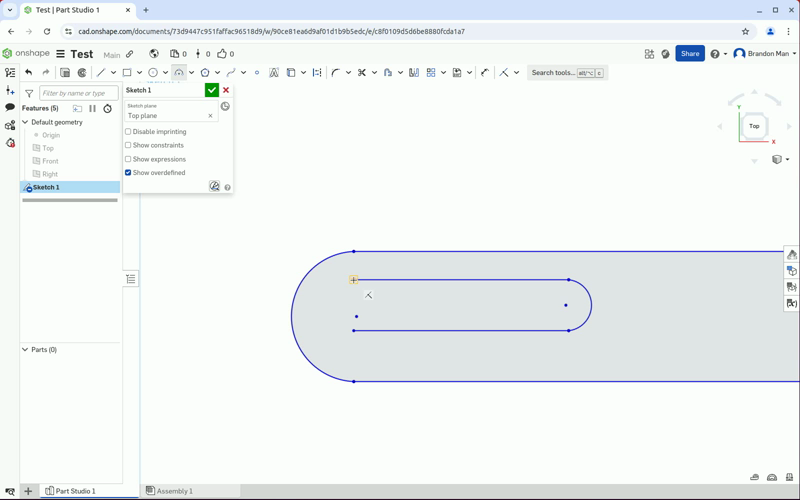
scroll(-6)
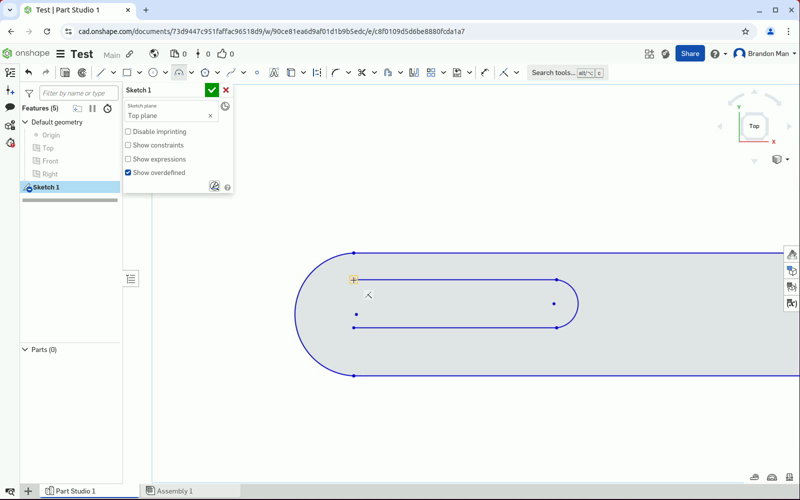
scroll(-6)
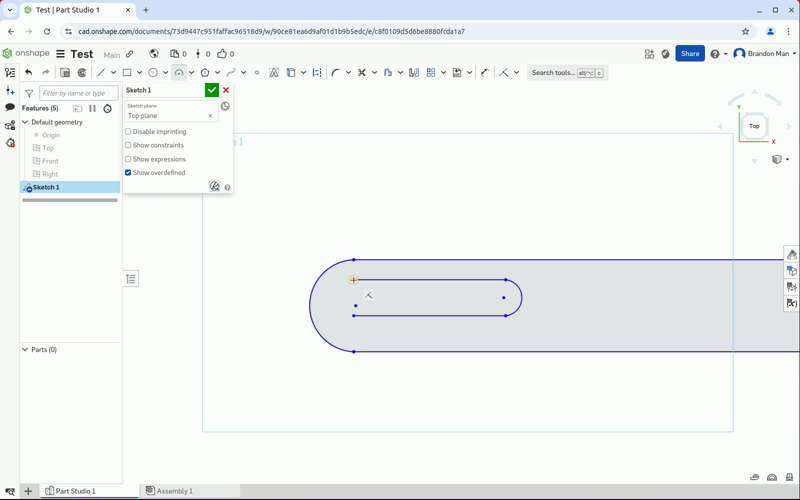
scroll(-6)
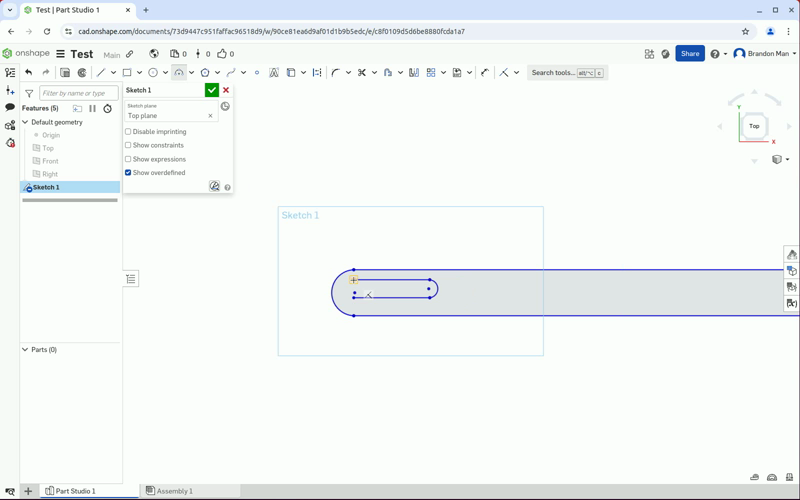
scroll(-6)
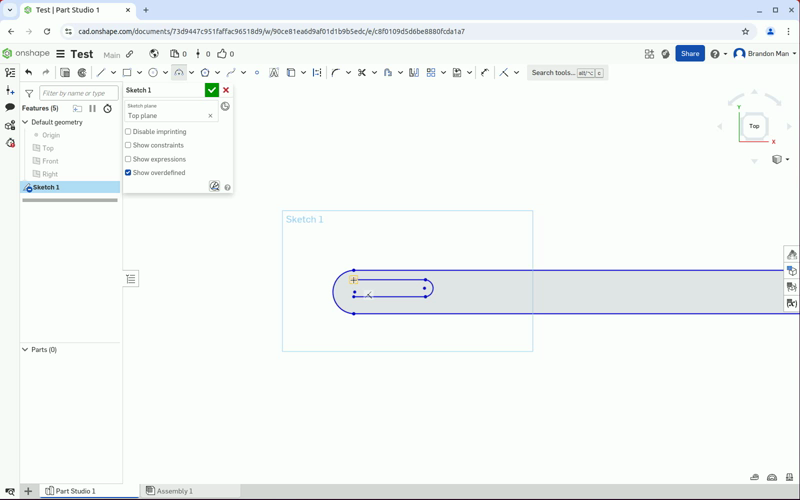
scroll(-6)
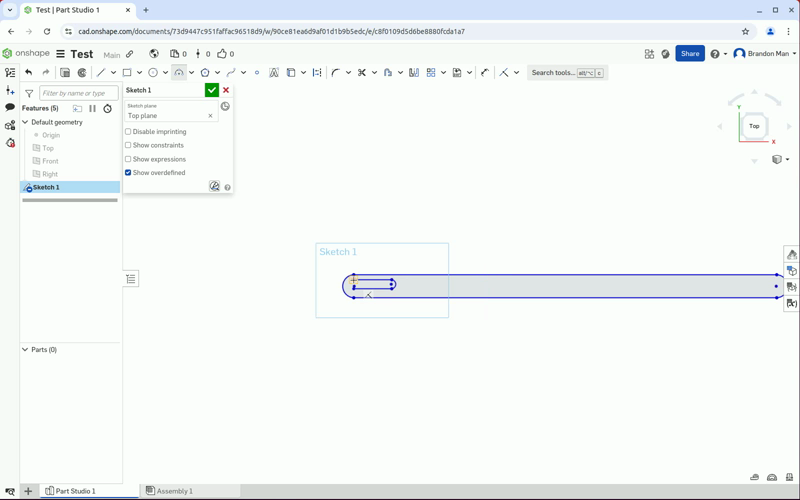
scroll(-6)
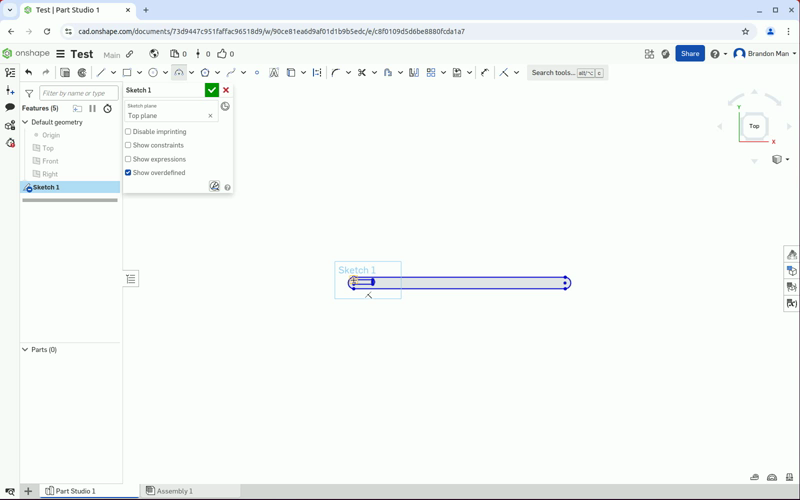
mouse_move(353, 284)
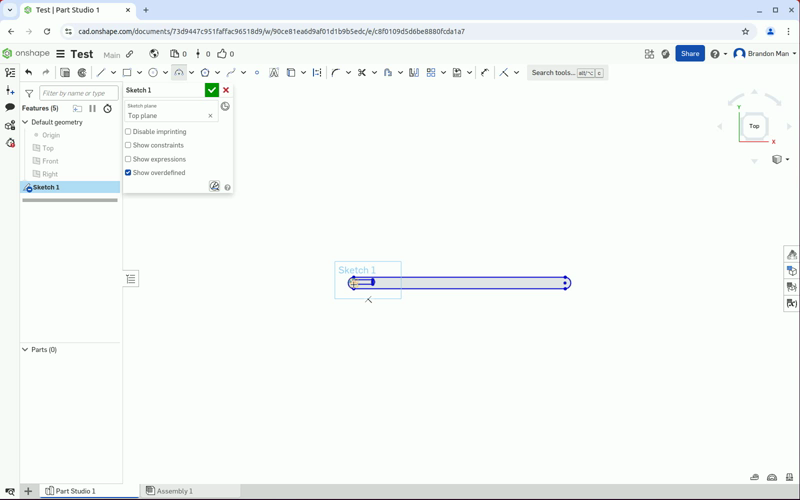
scroll(6)
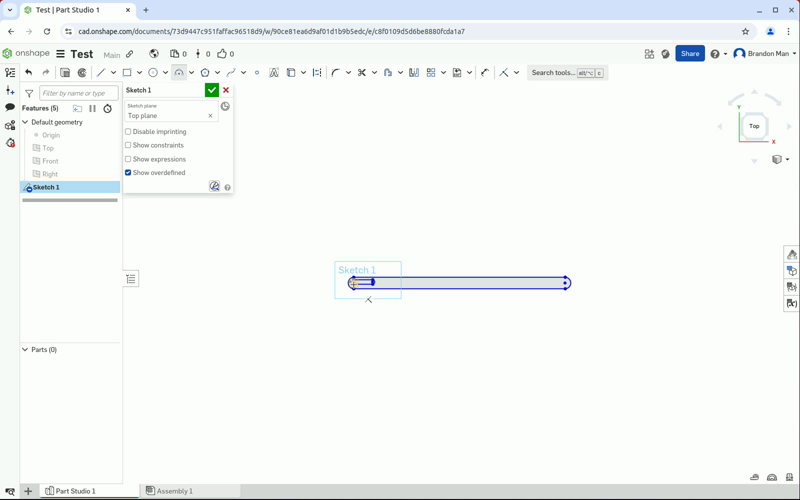
scroll(6)
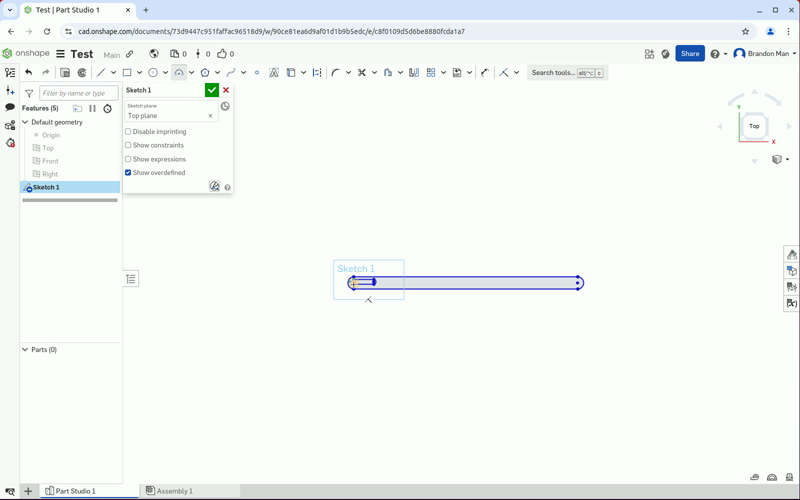
scroll(6)
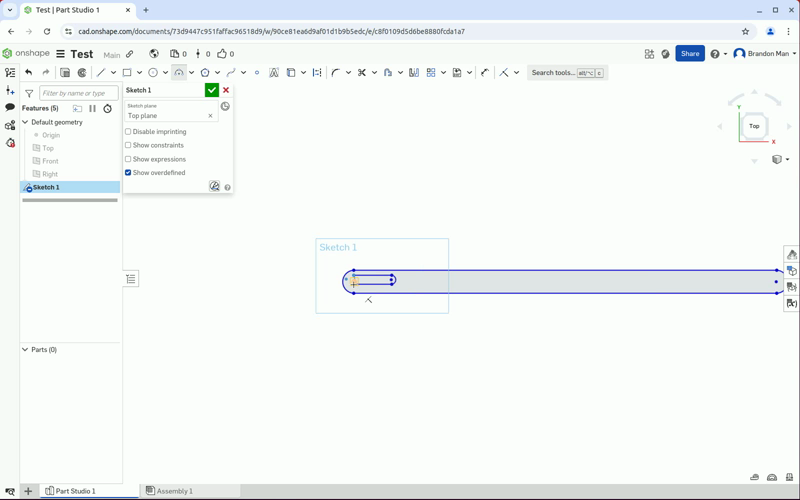
scroll(6)
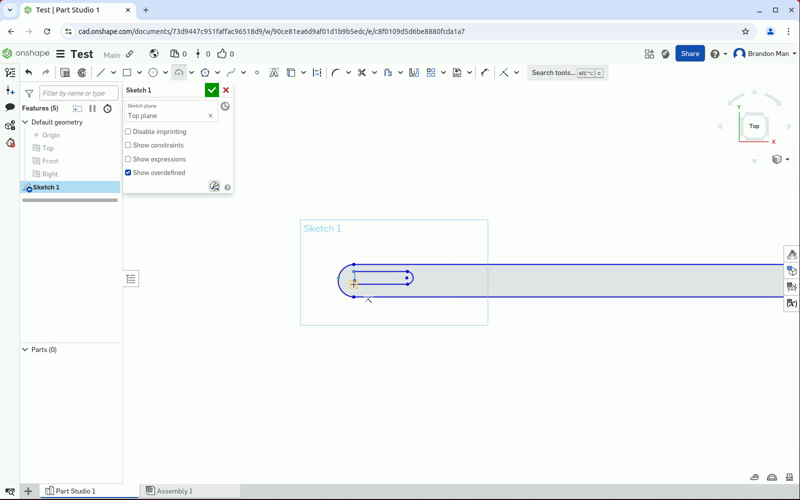
scroll(6)
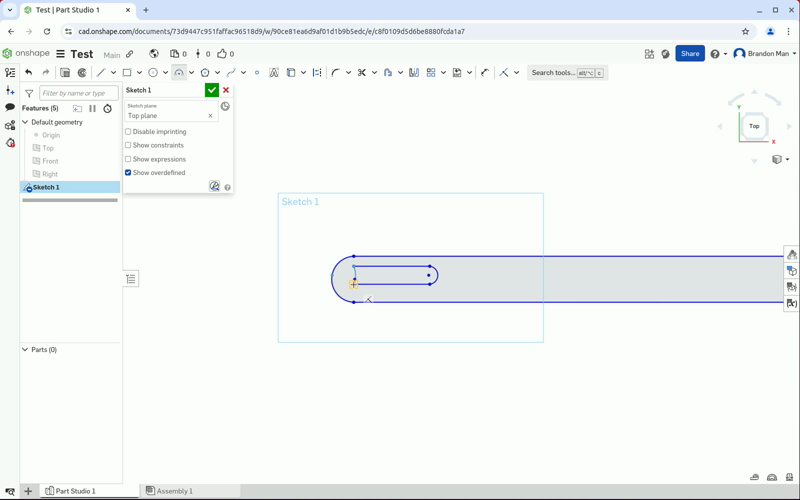
scroll(6)
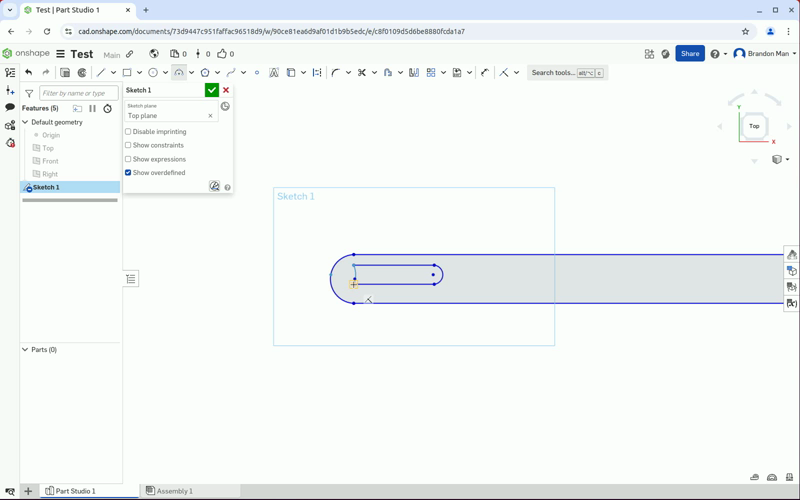
scroll(6)
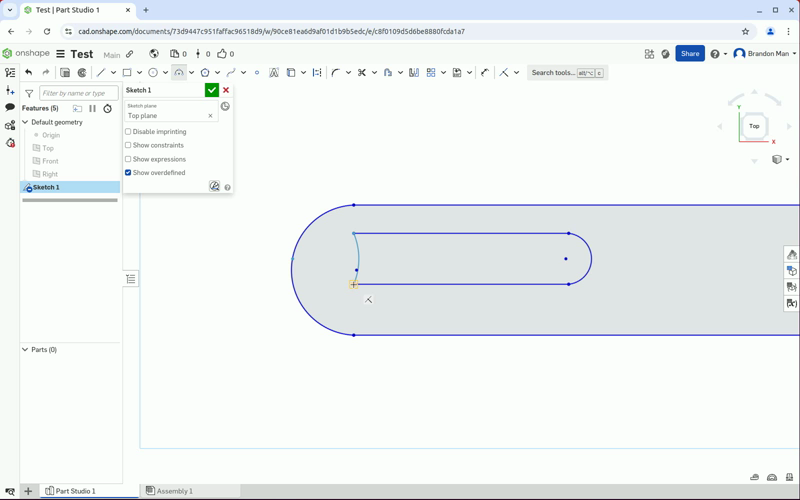
click(353, 284)
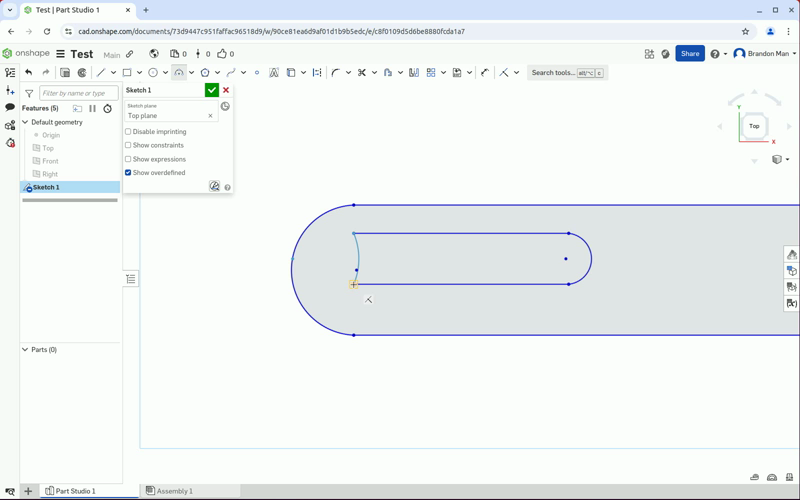
scroll(-6)
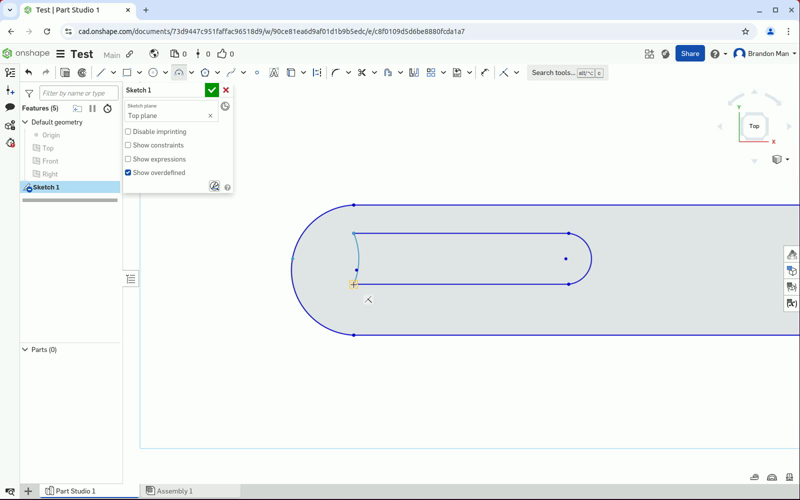
scroll(-6)
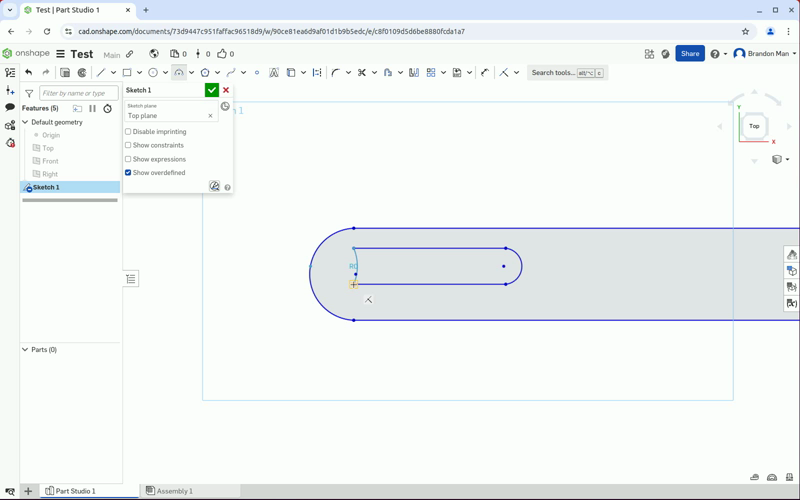
scroll(-6)
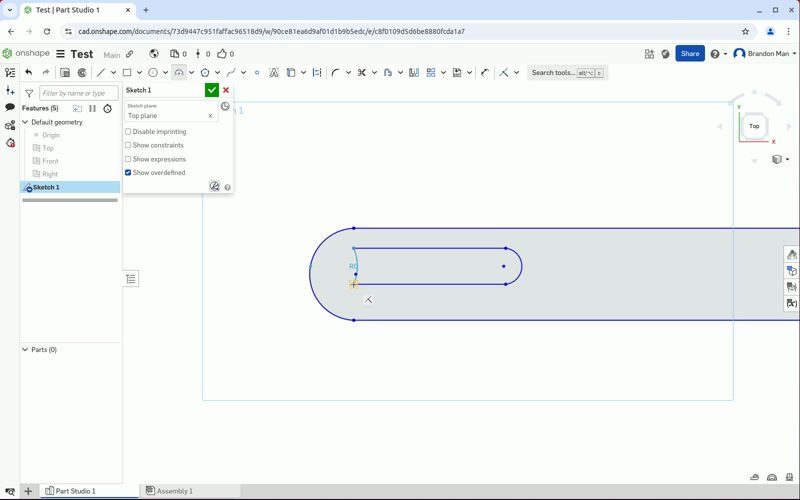
scroll(-6)
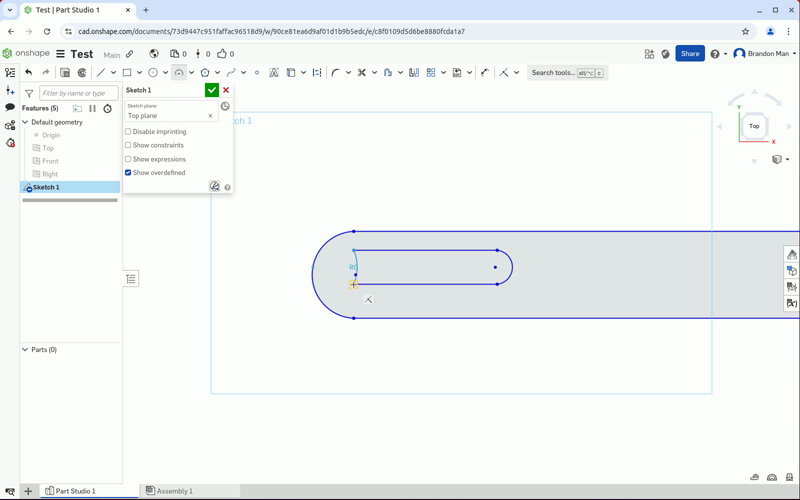
scroll(-6)
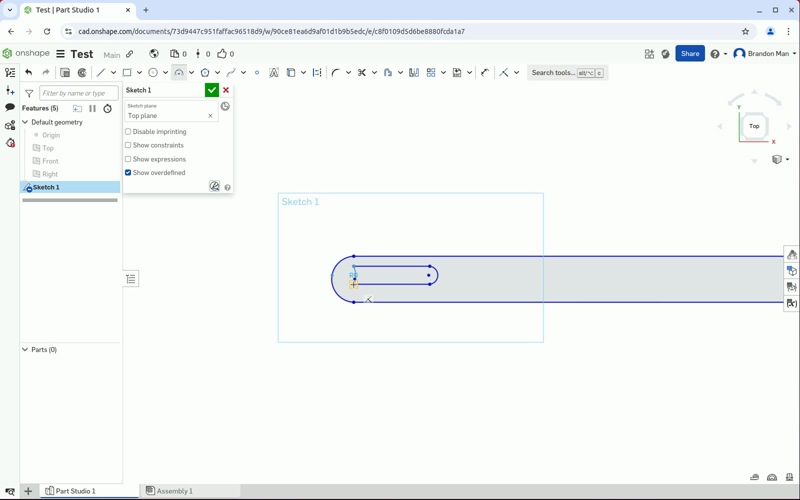
scroll(-6)
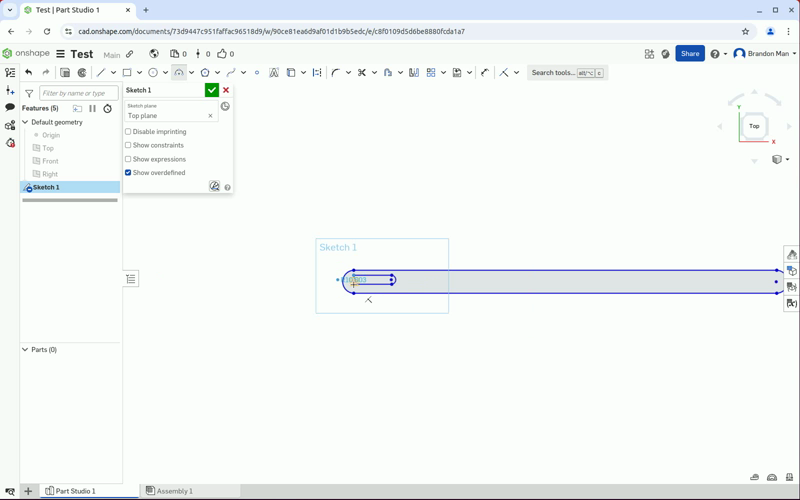
scroll(-6)
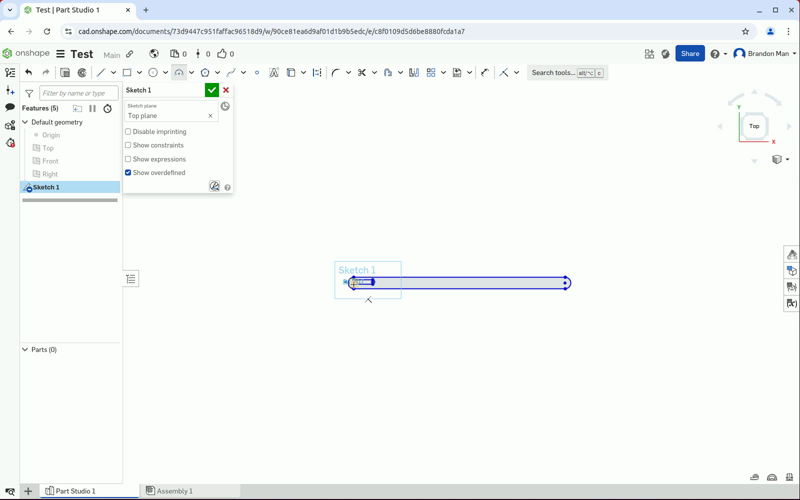
key_down(shift)
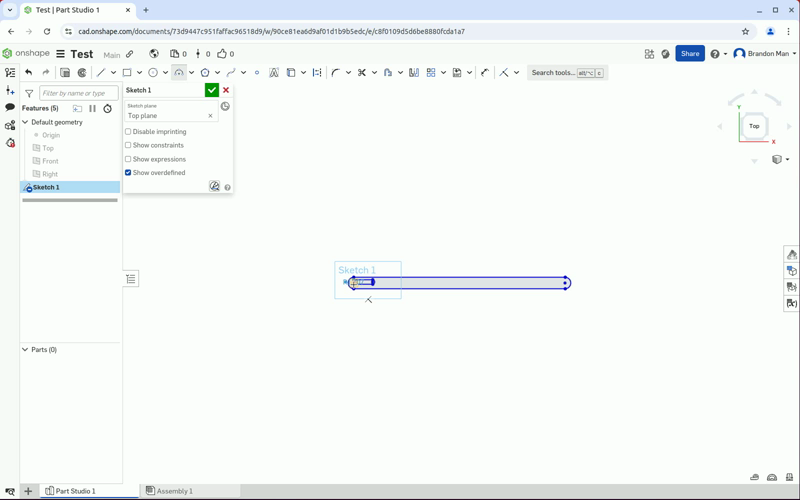
mouse_move(351, 282)
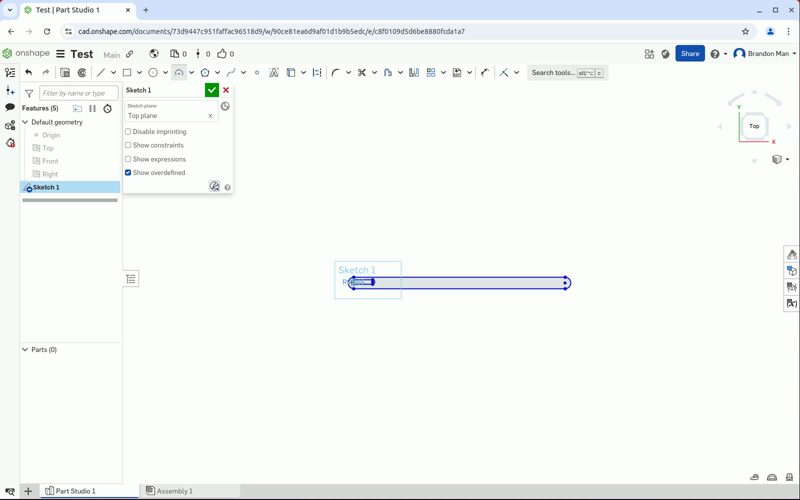
scroll(6)
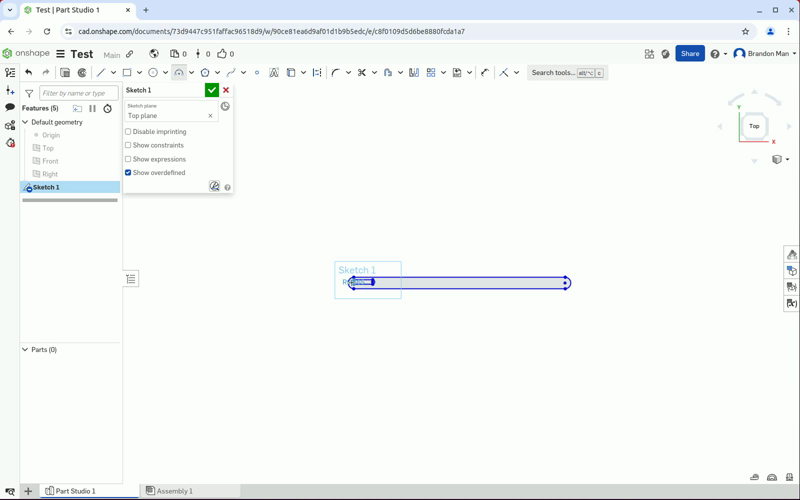
scroll(6)
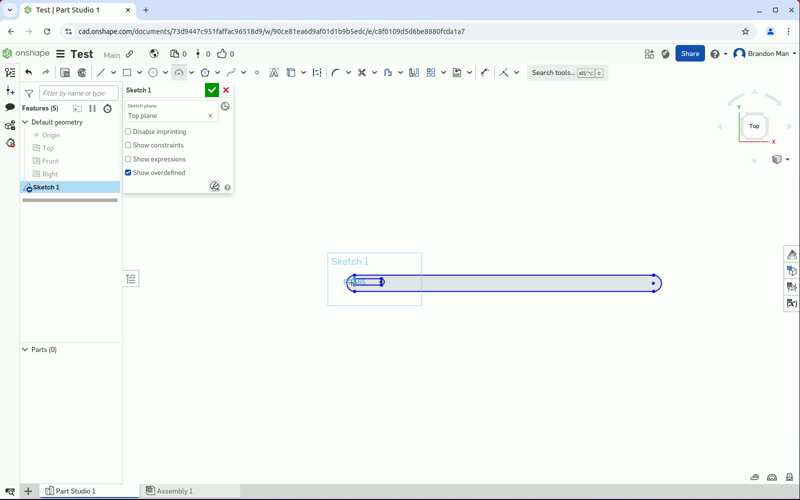
scroll(6)
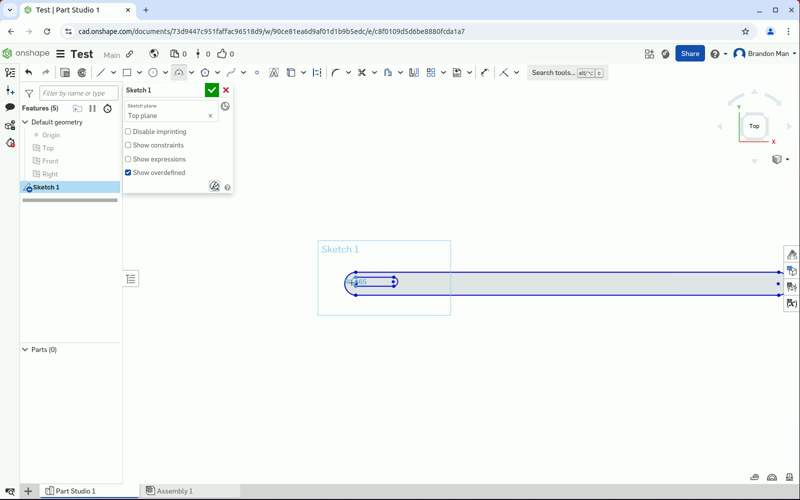
scroll(6)
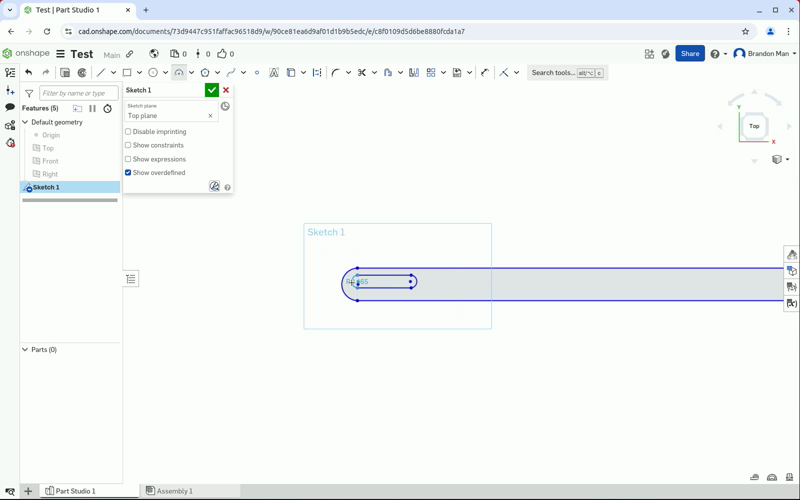
scroll(6)
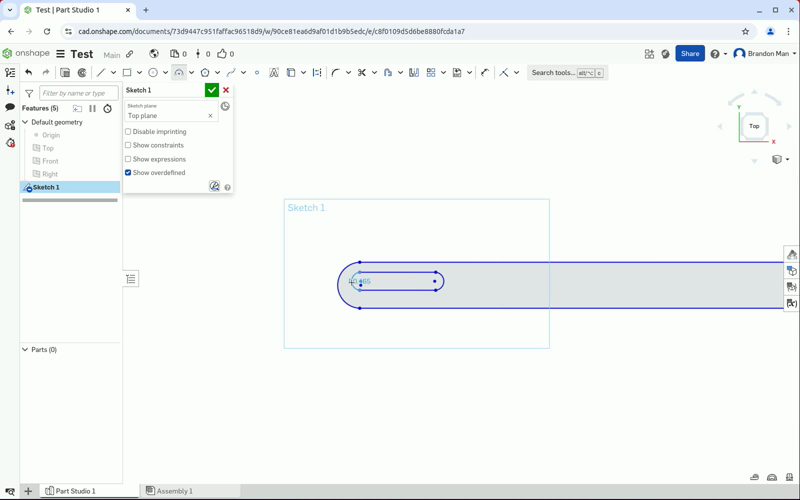
scroll(6)
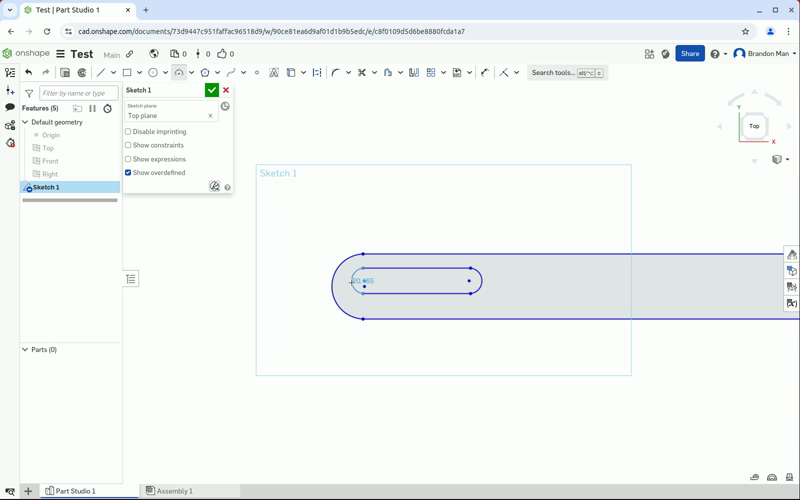
scroll(6)
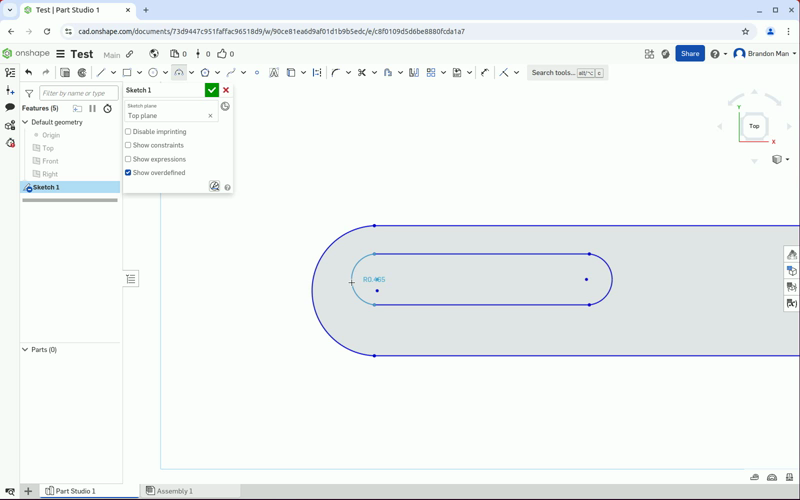
click(351, 282)
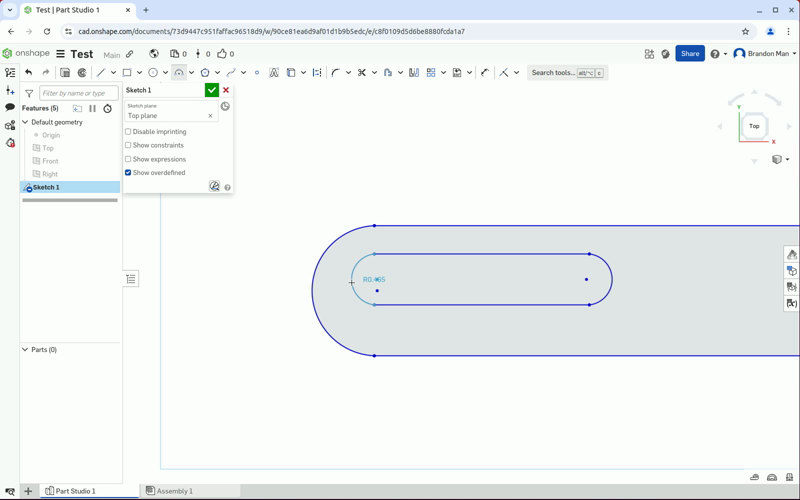
scroll(-6)
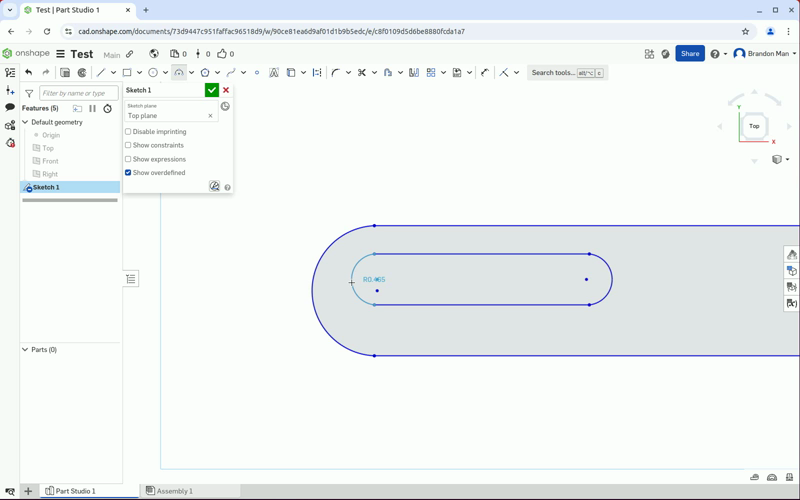
scroll(-6)
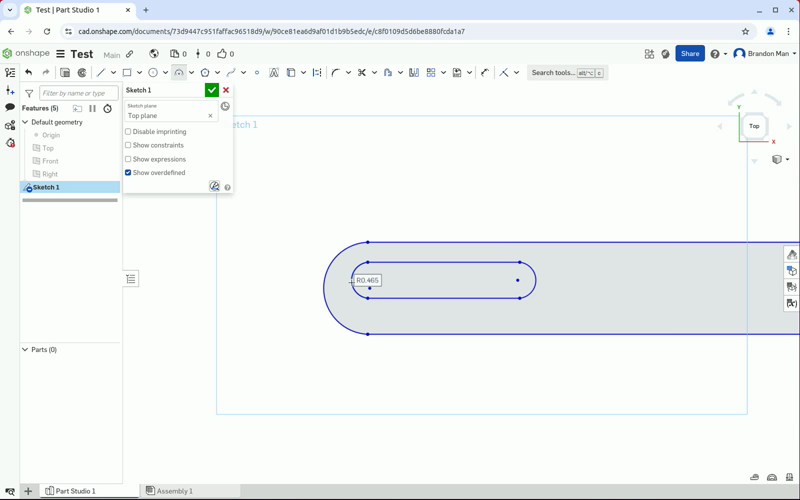
scroll(-6)
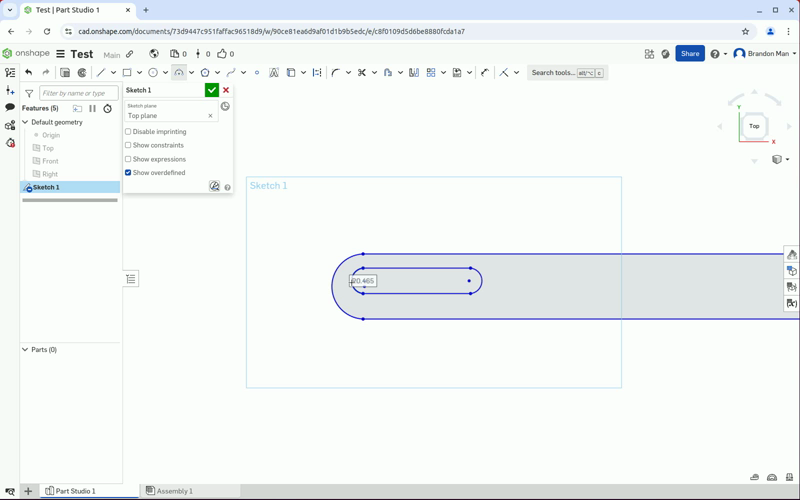
scroll(-6)
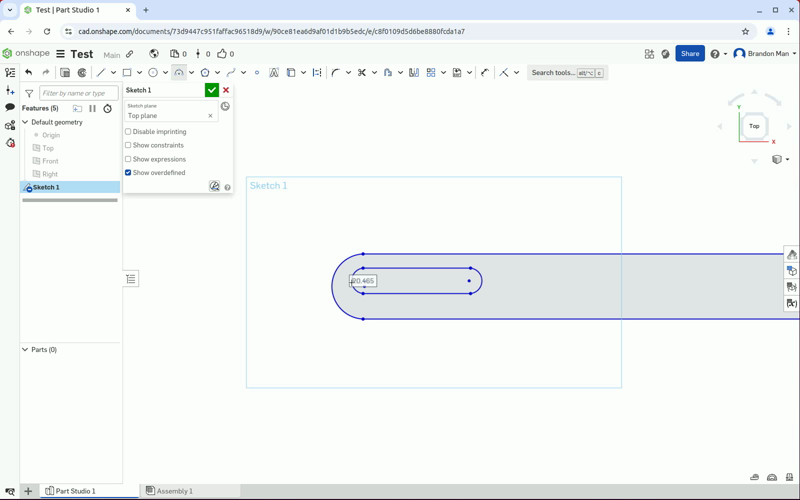
scroll(-6)
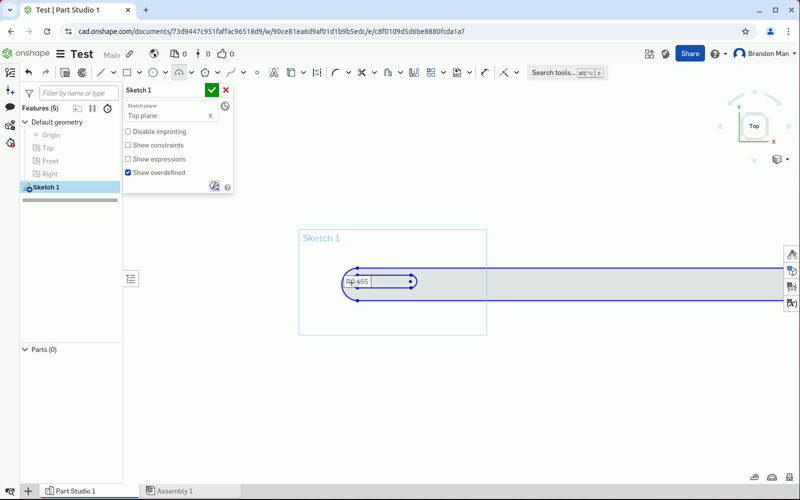
scroll(-6)
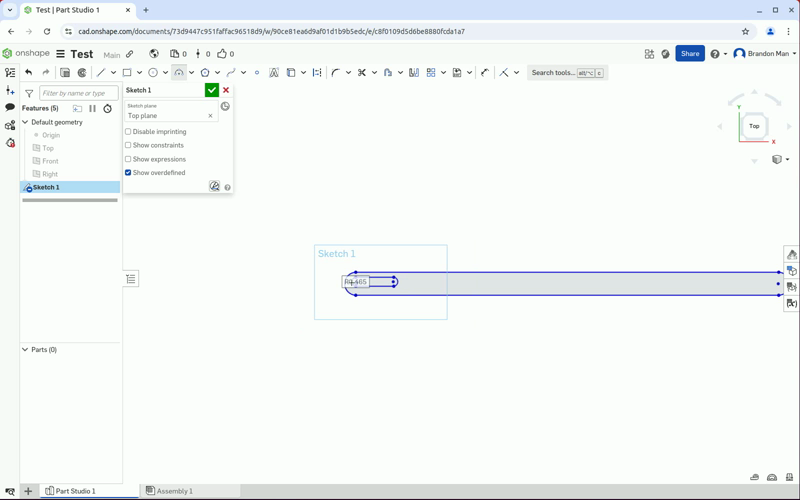
scroll(-6)
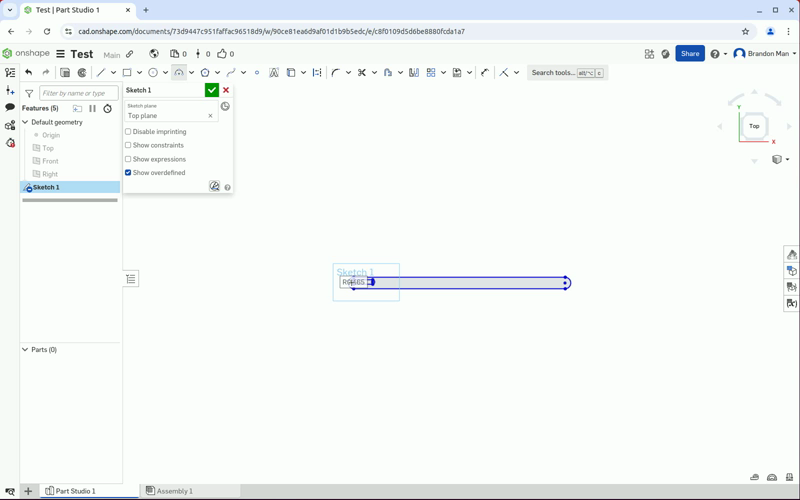
key_up(shift)
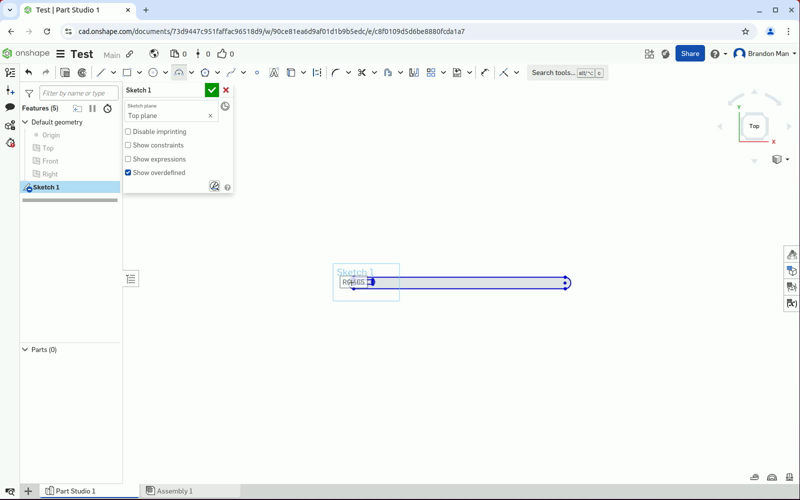
key(esc)
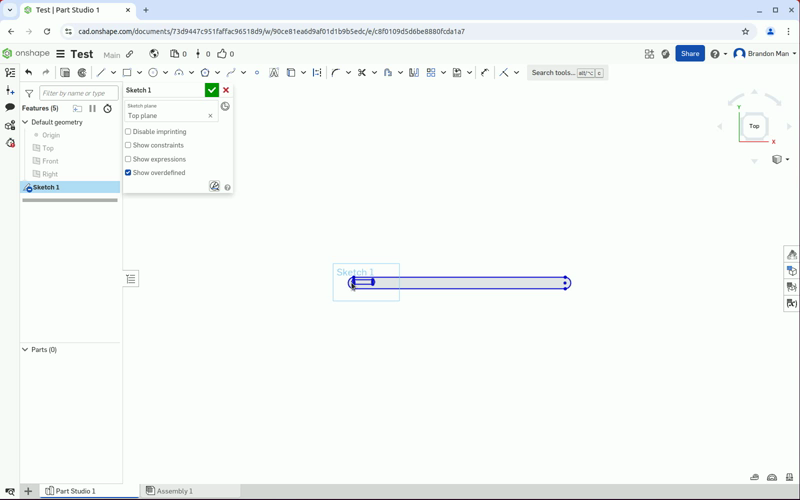
key(l)
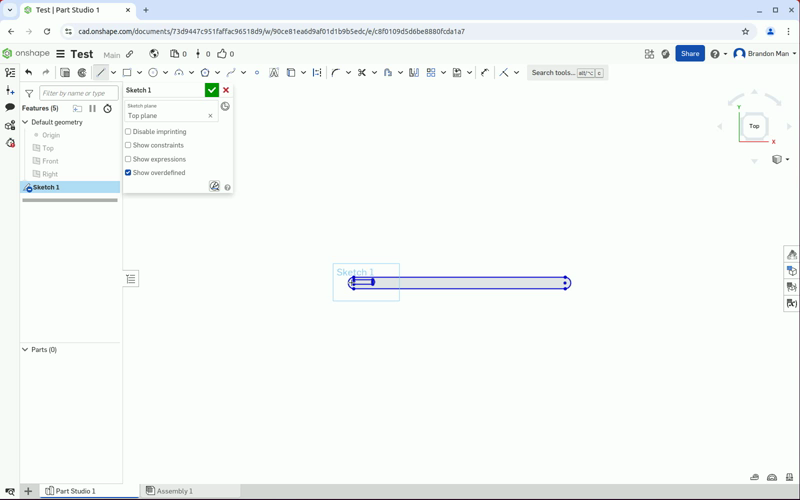
key_down(shift)
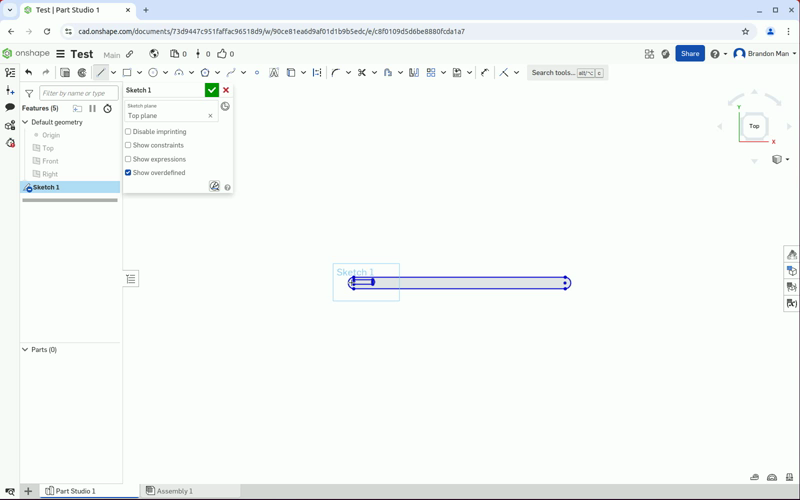
mouse_move(388, 284)
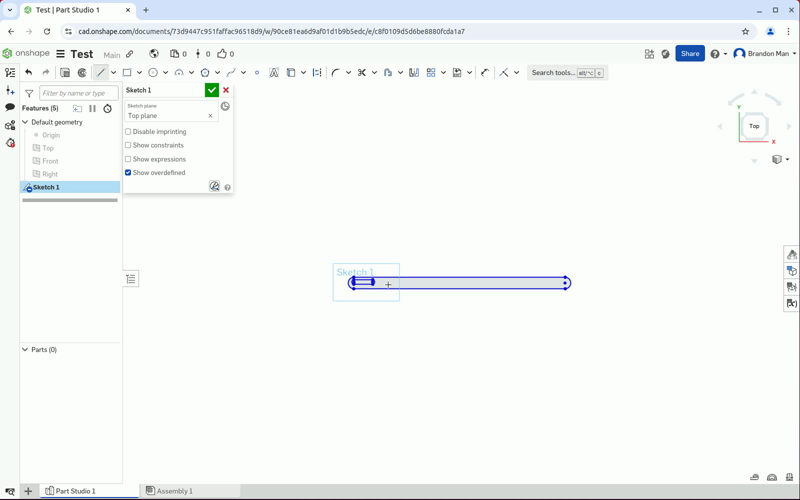
click(388, 284)
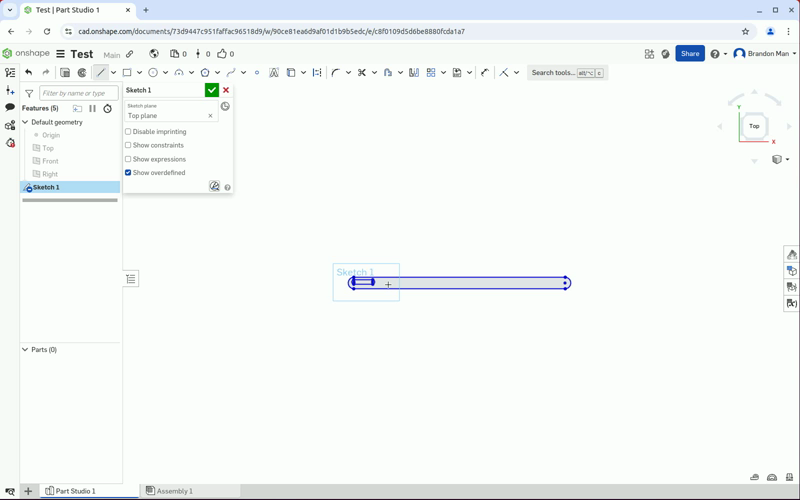
key_up(shift)
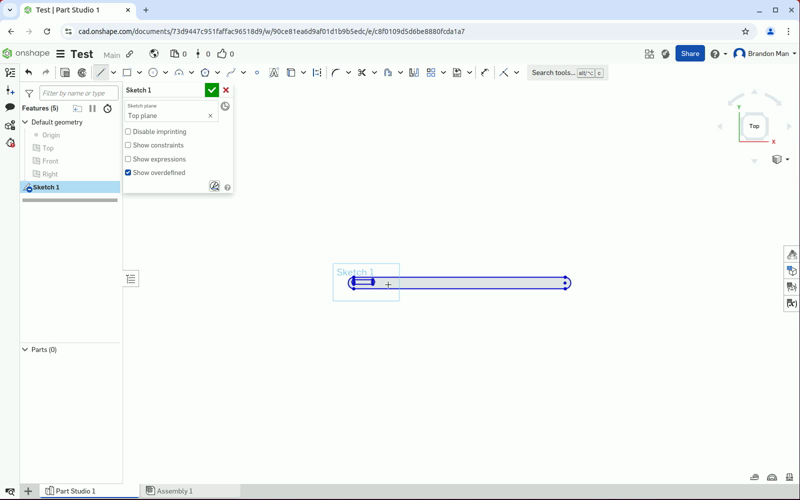
key_down(shift)
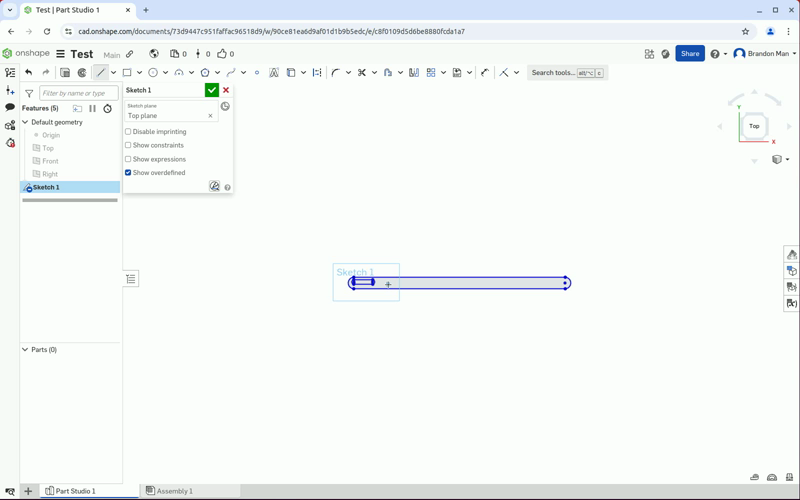
mouse_move(531, 284)
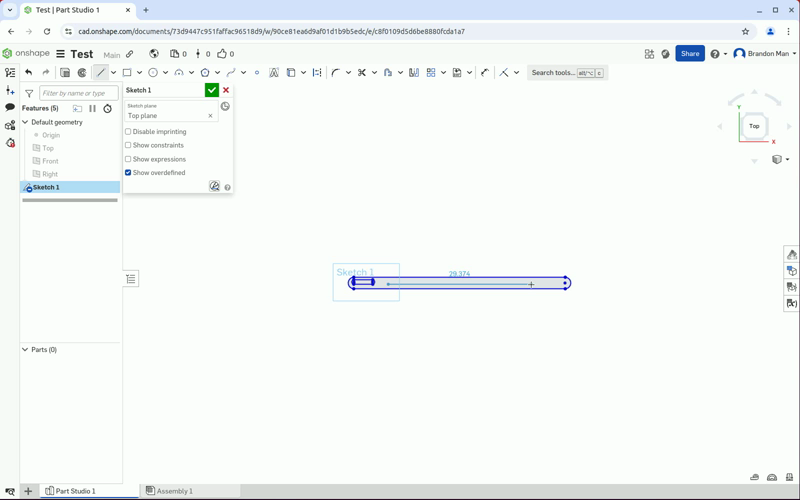
click(531, 284)
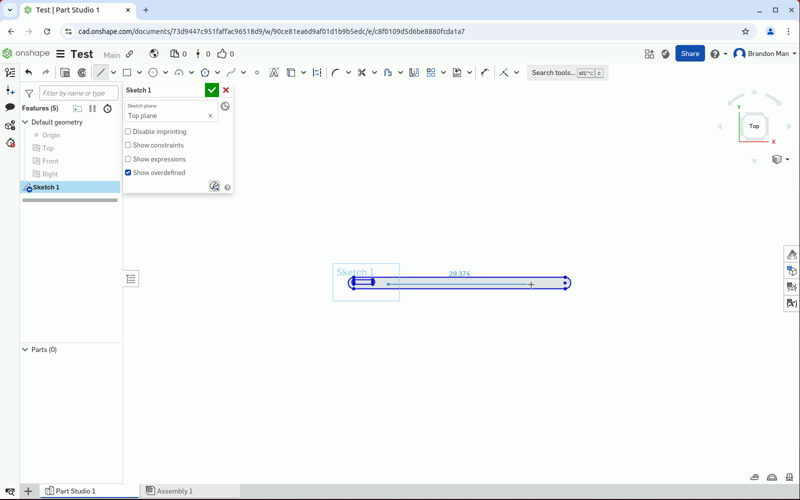
key_up(shift)
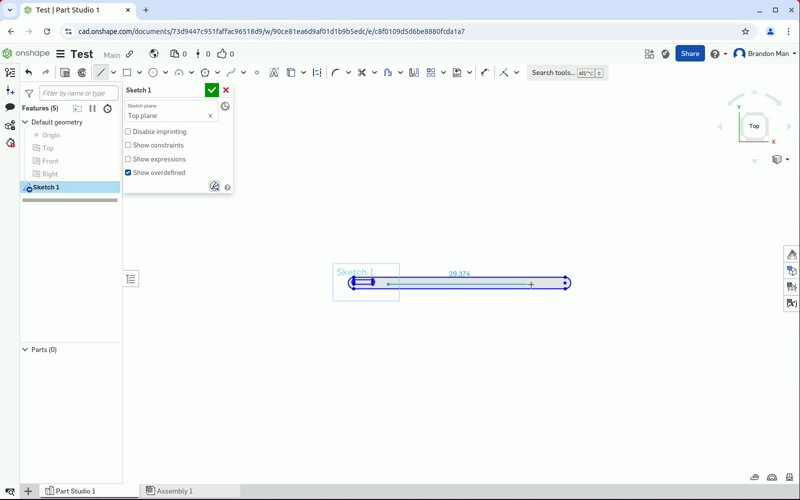
key(esc)
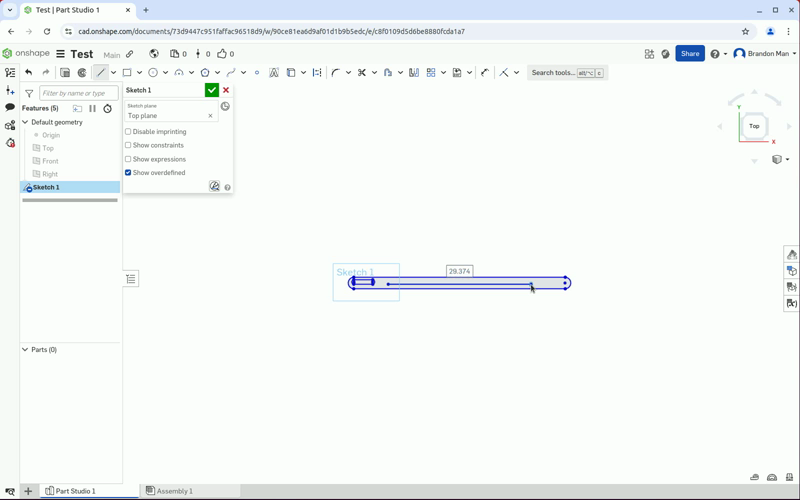
key(a)
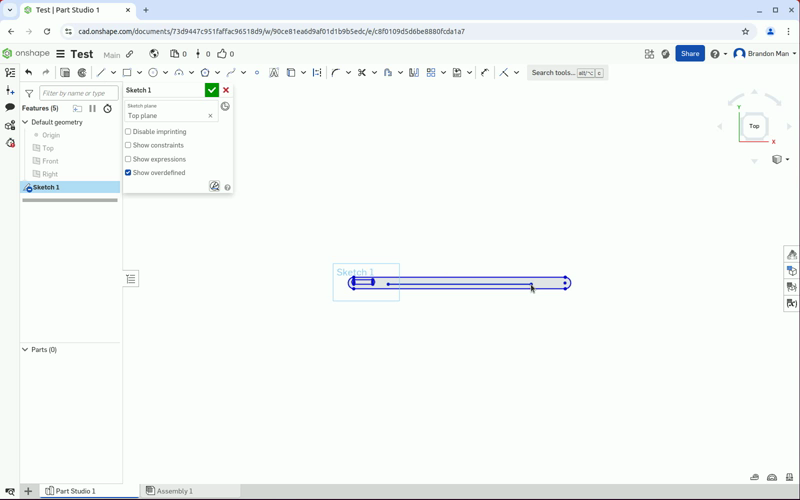
mouse_move(531, 284)
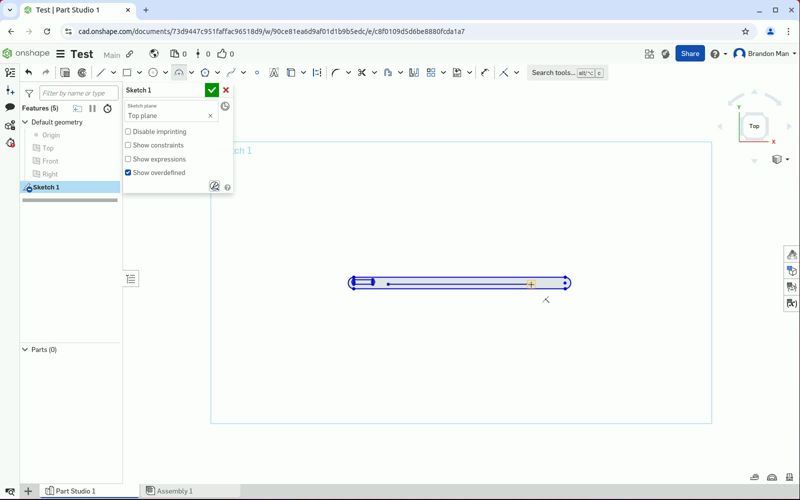
click(531, 284)
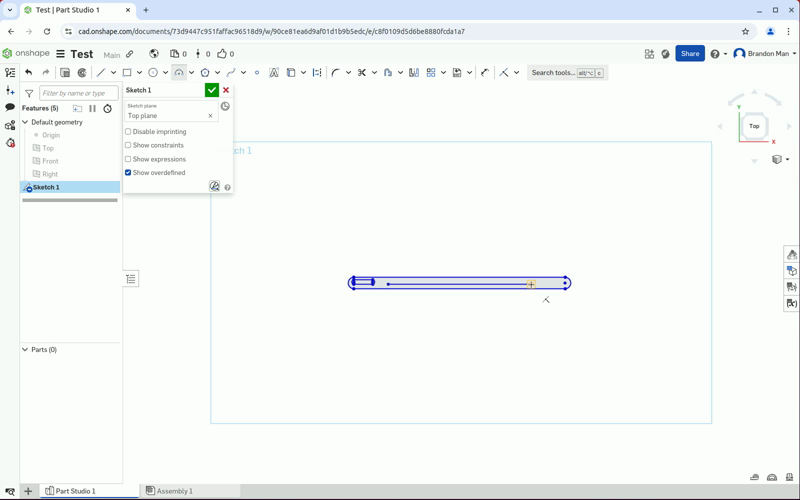
key_down(shift)
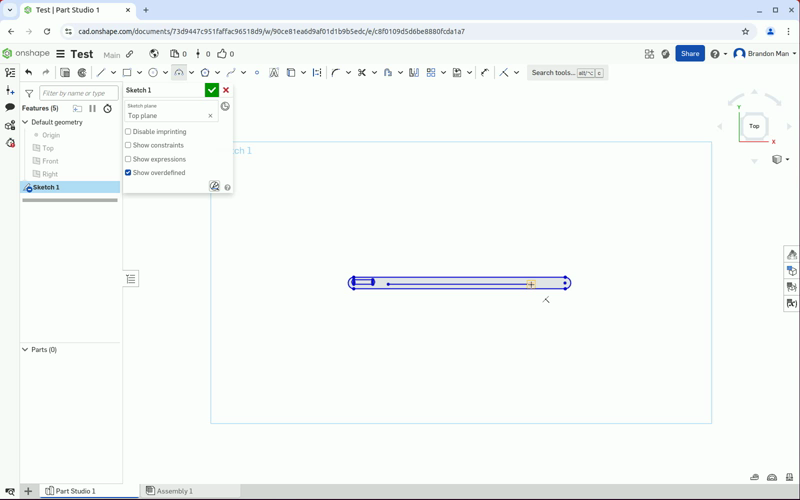
mouse_move(531, 279)
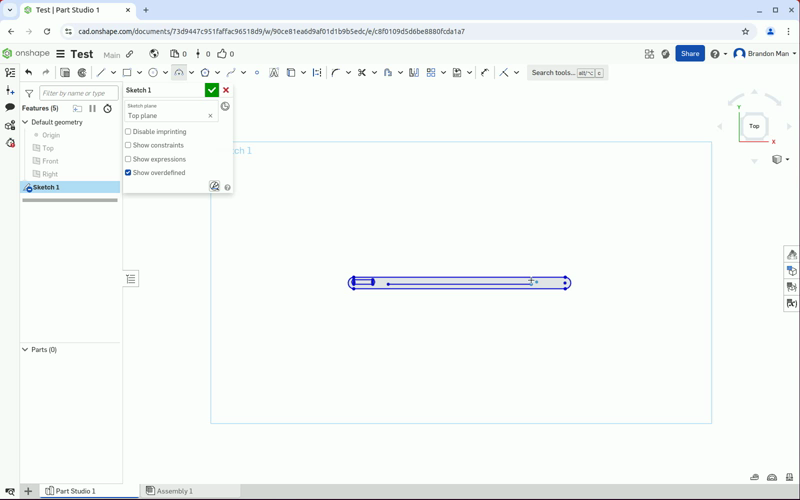
scroll(6)
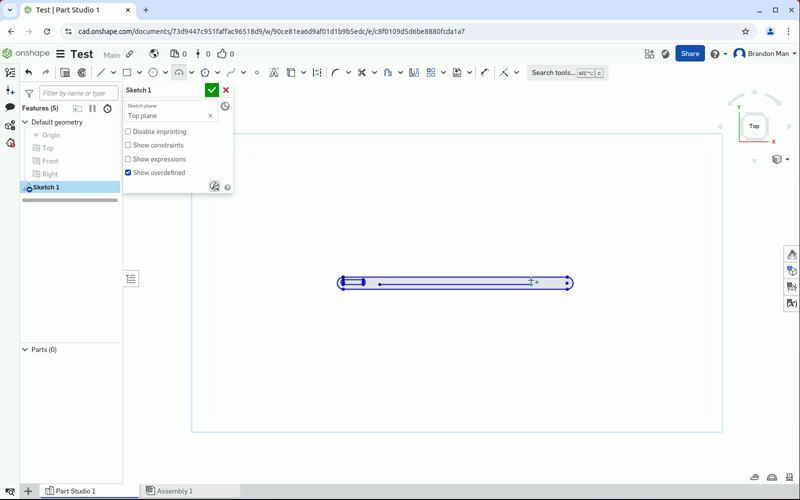
scroll(6)
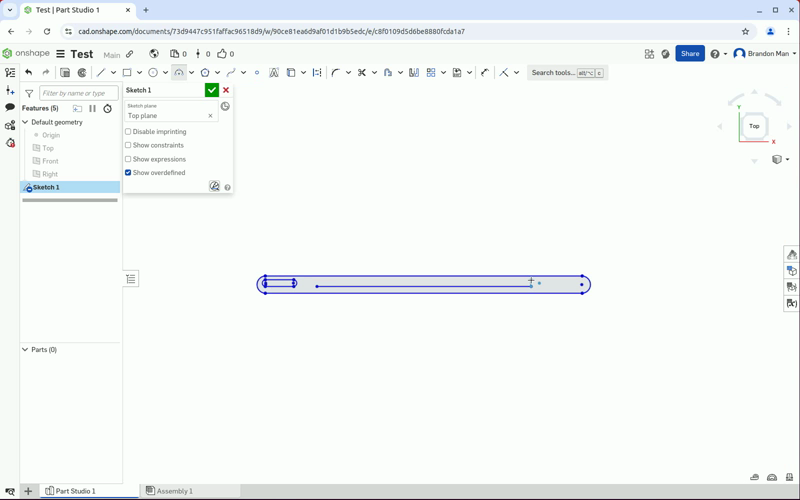
scroll(6)
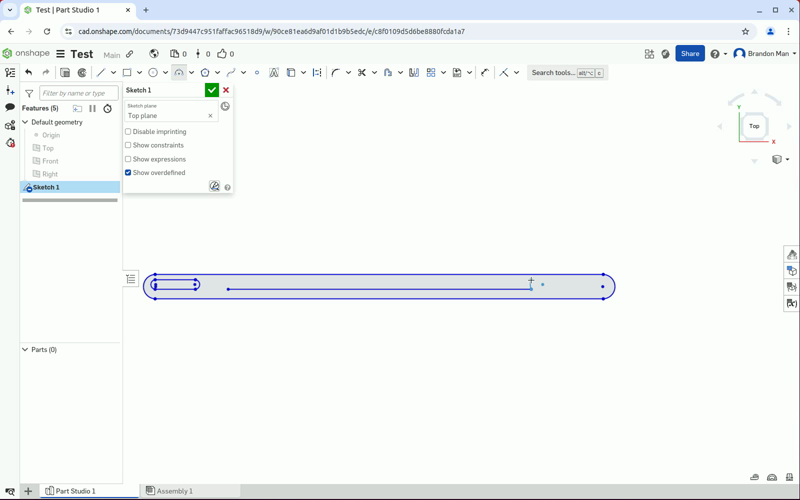
scroll(6)
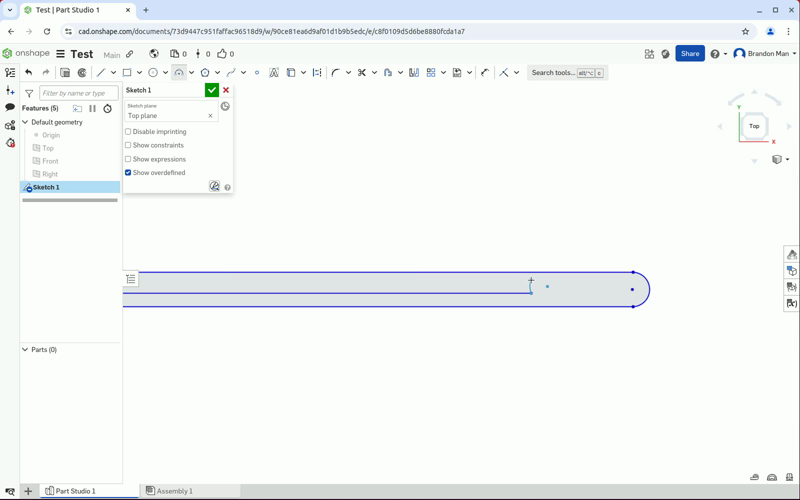
scroll(6)
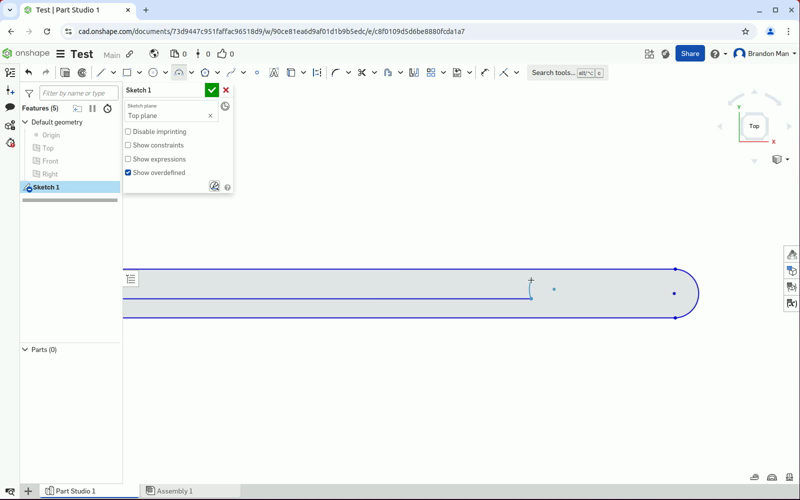
scroll(6)
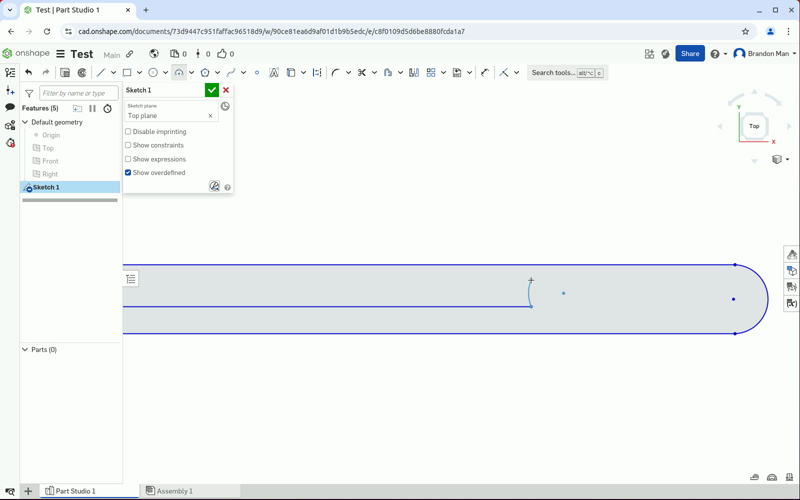
scroll(6)
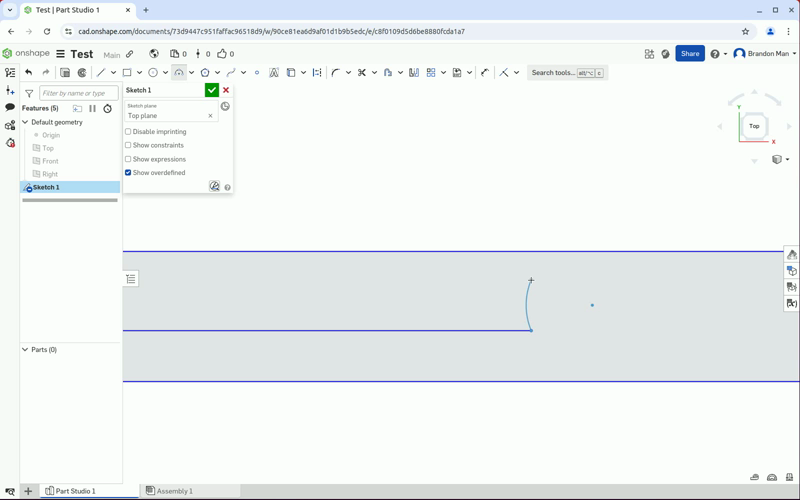
click(531, 279)
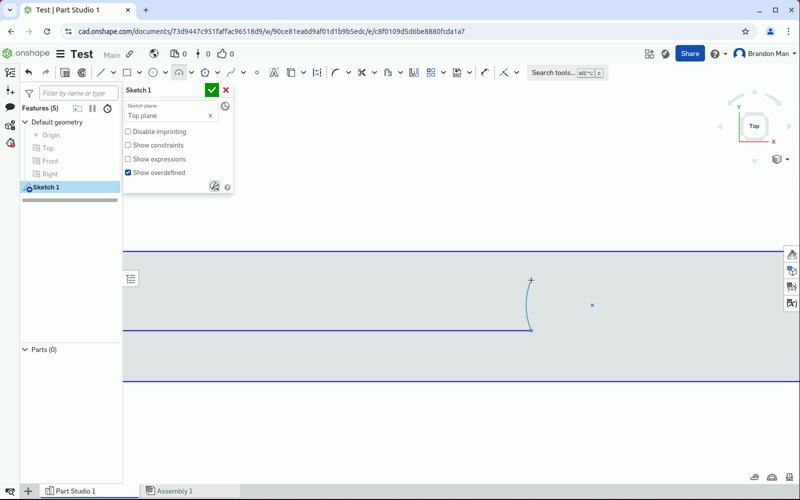
scroll(-6)
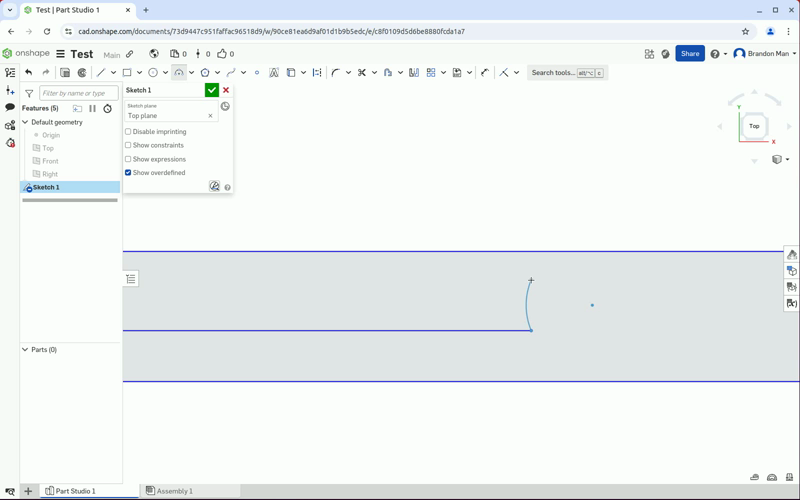
scroll(-6)
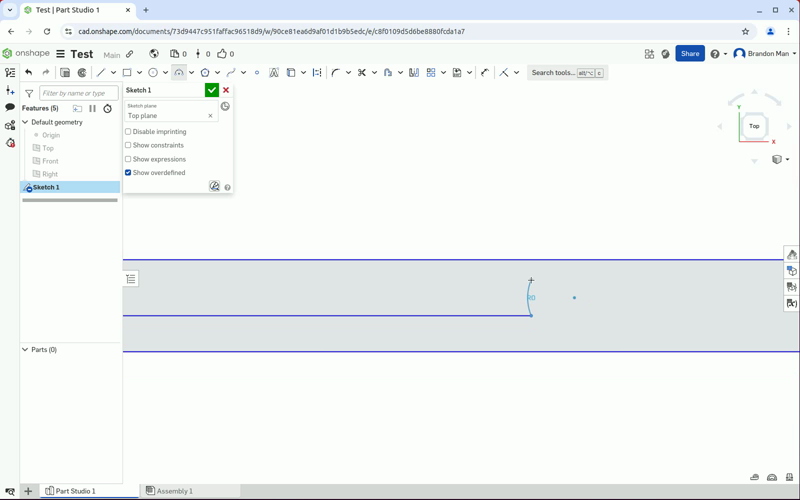
scroll(-6)
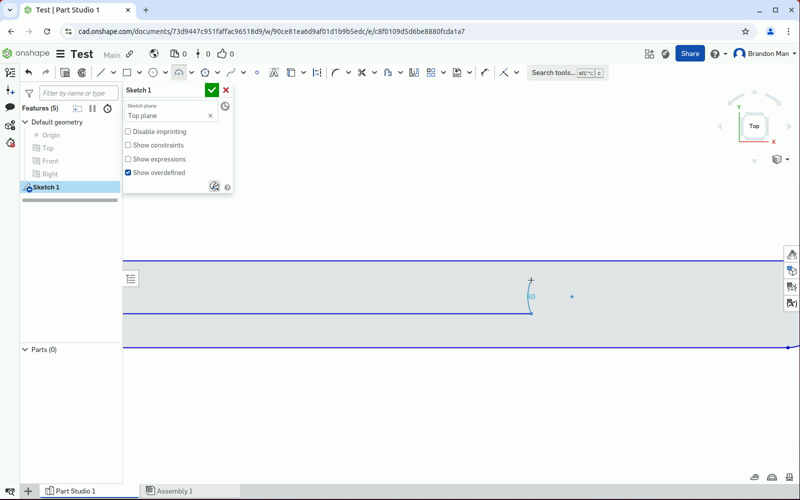
scroll(-6)
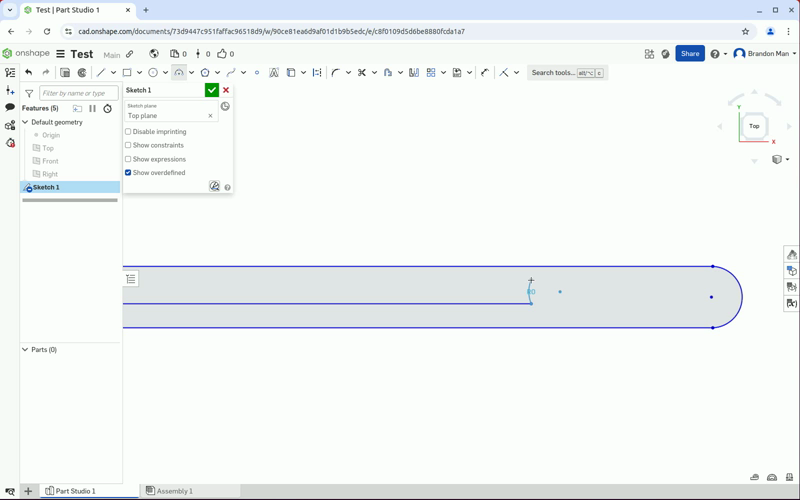
scroll(-6)
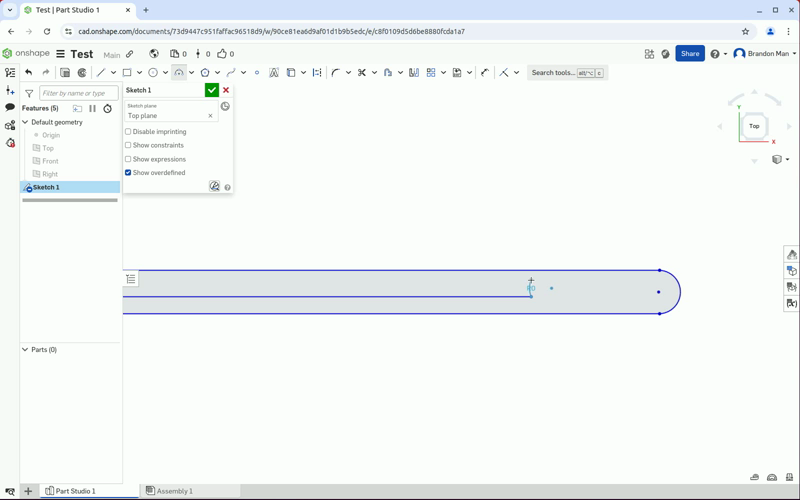
scroll(-6)
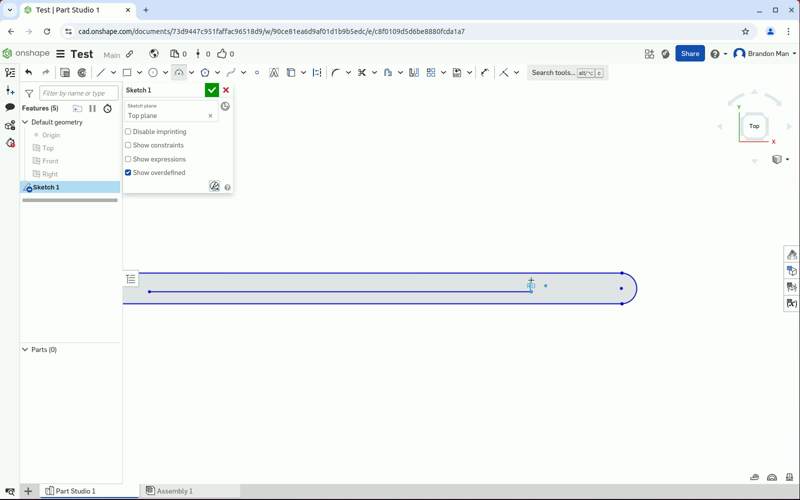
scroll(-6)
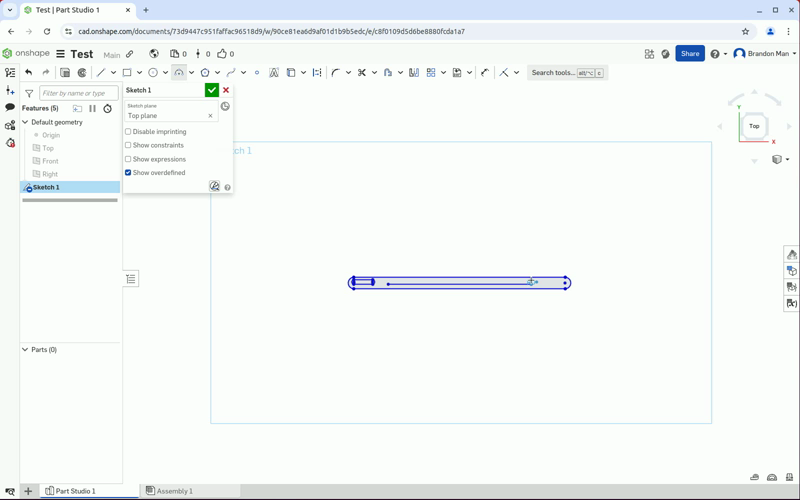
mouse_move(533, 282)
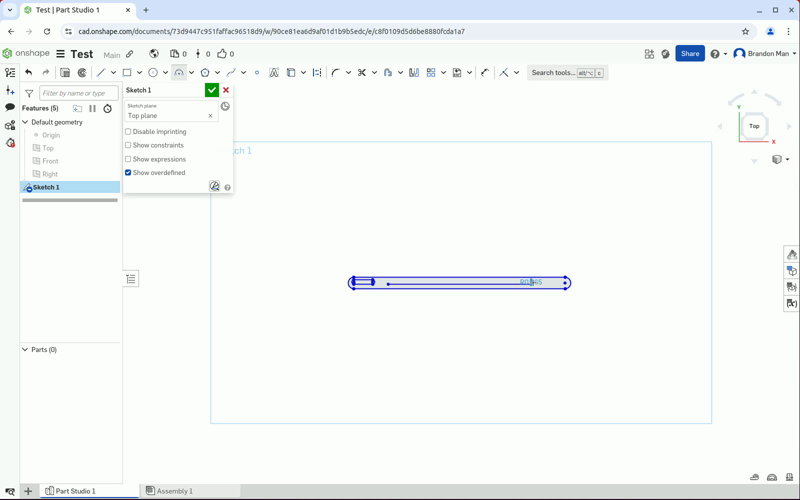
scroll(6)
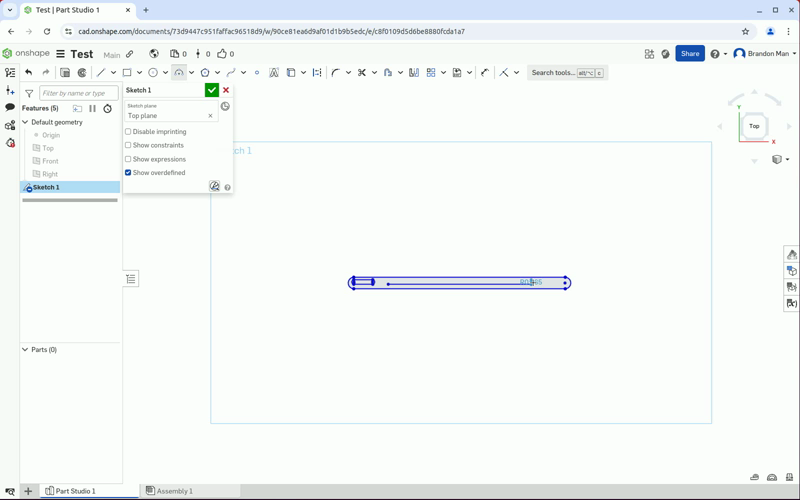
scroll(6)
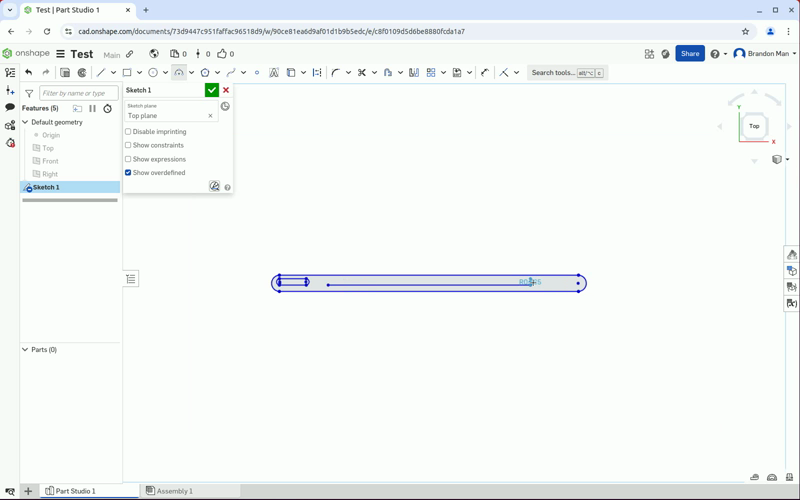
scroll(6)
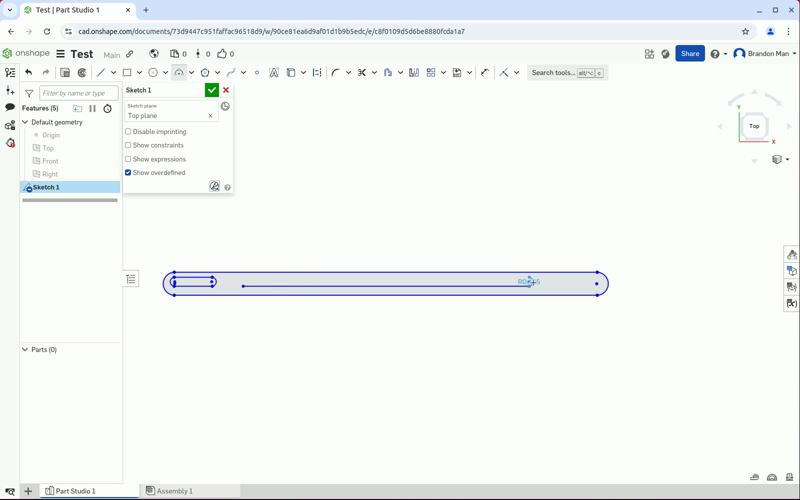
scroll(6)
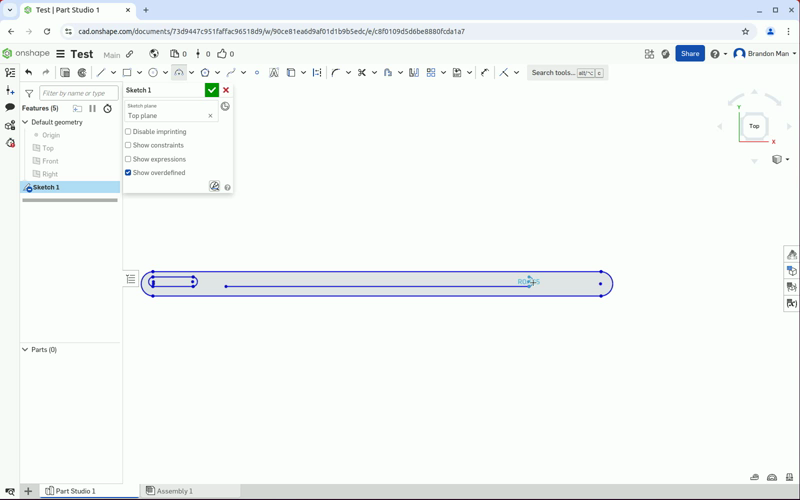
scroll(6)
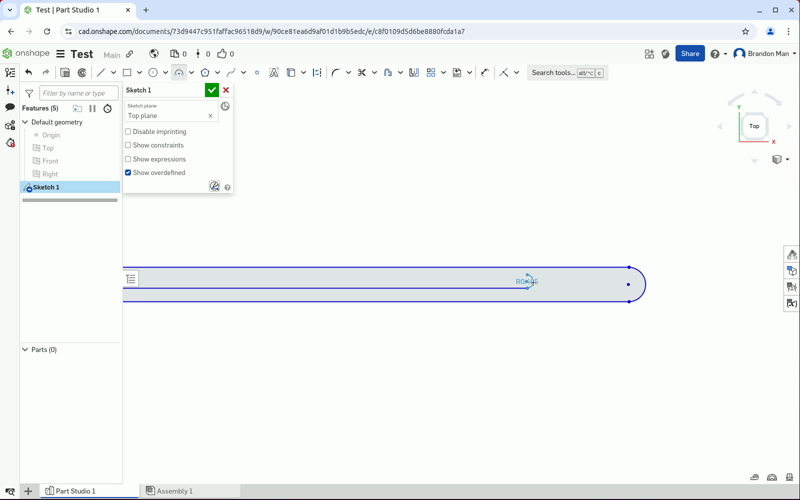
scroll(6)
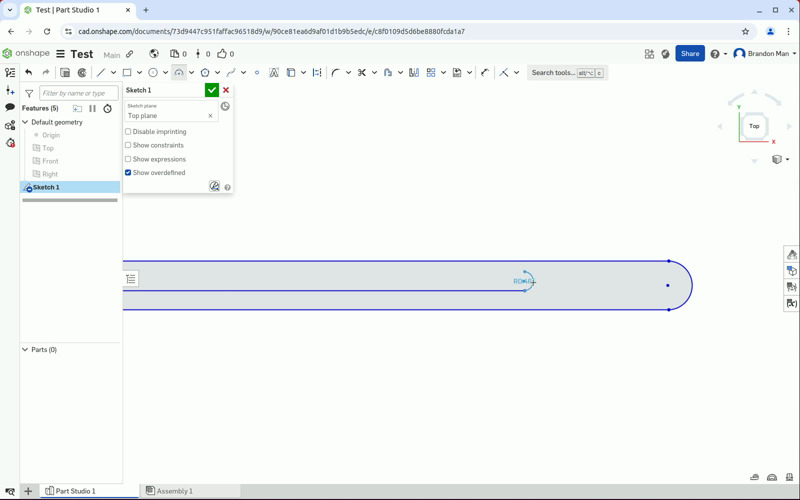
scroll(6)
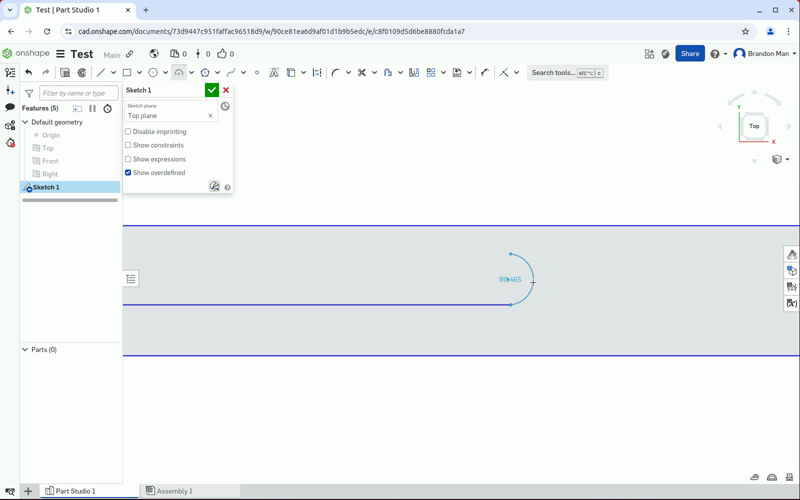
click(533, 282)
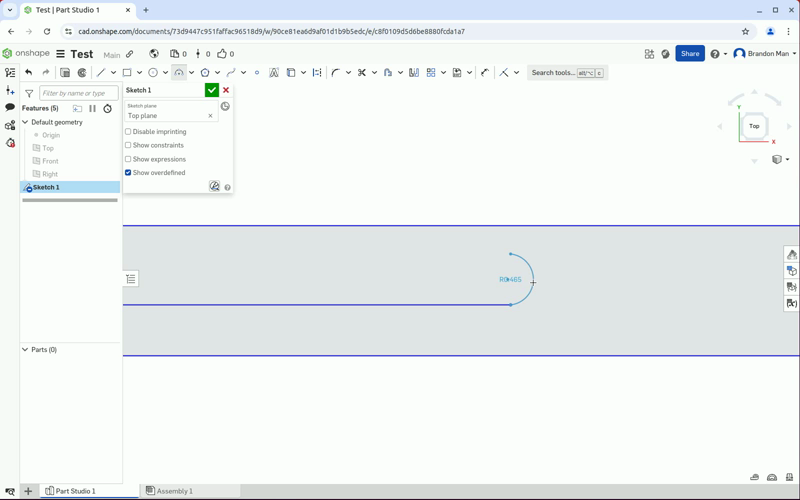
scroll(-6)
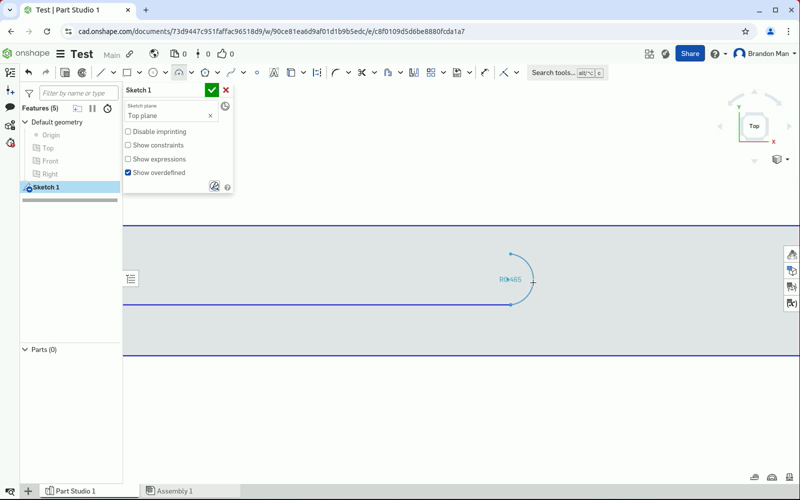
scroll(-6)
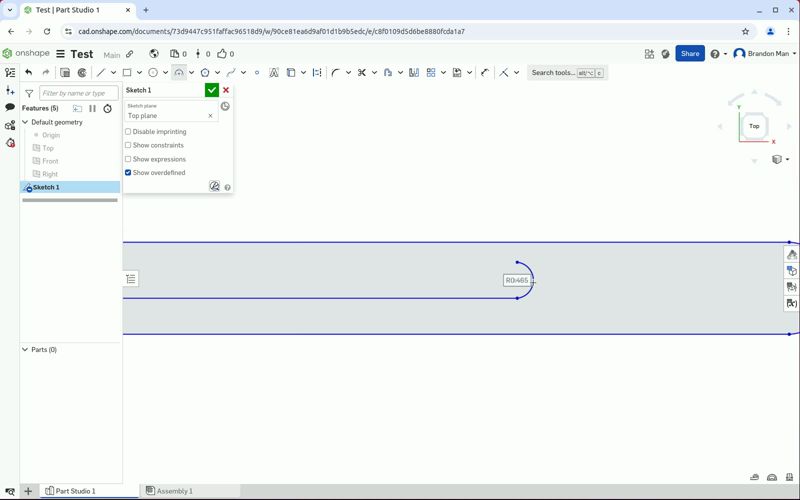
scroll(-6)
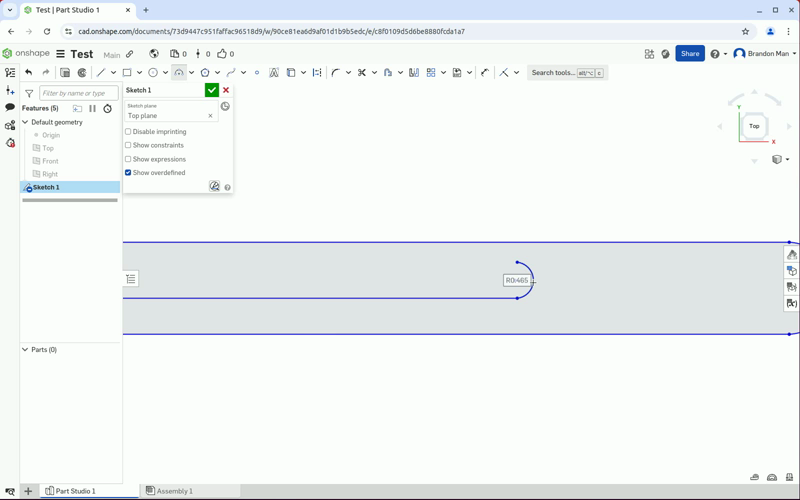
scroll(-6)
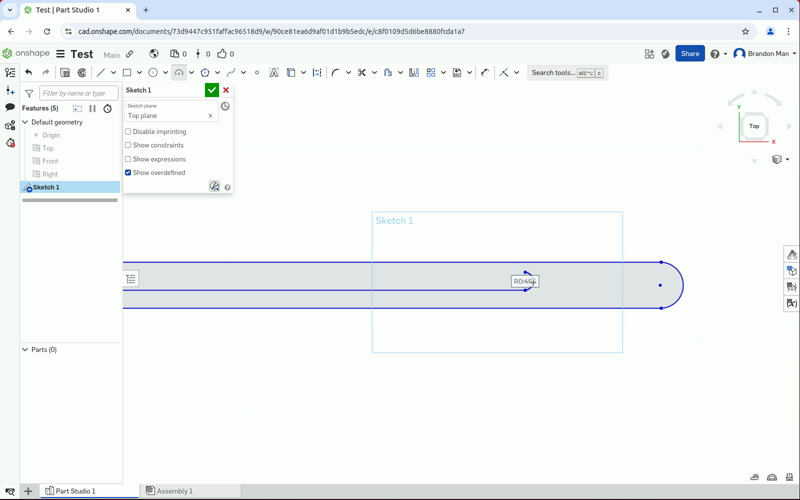
scroll(-6)
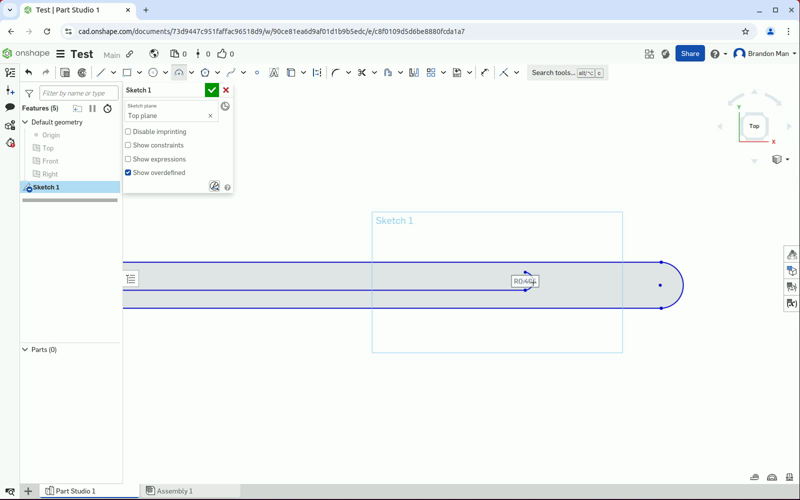
scroll(-6)
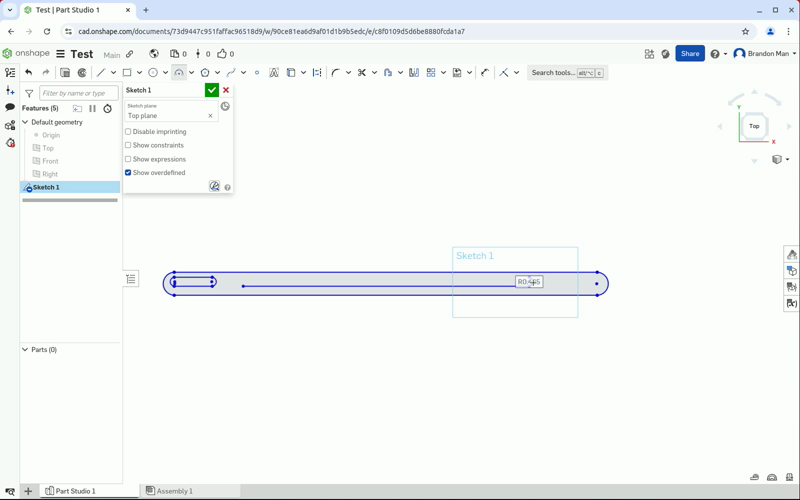
scroll(-6)
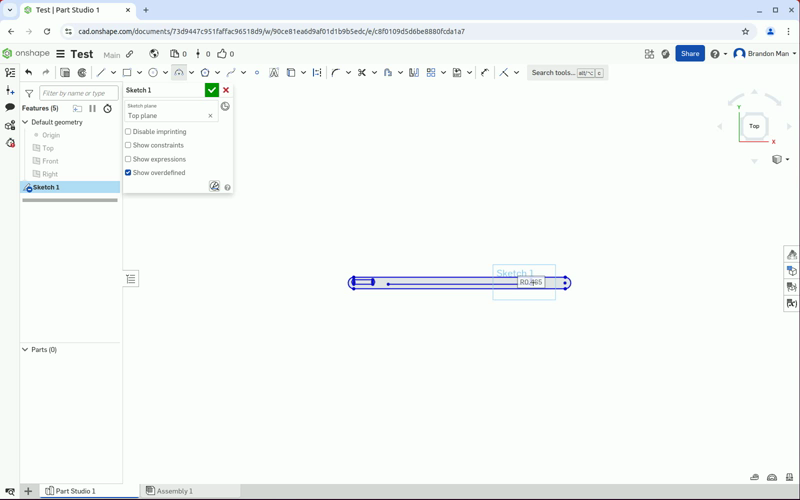
key_up(shift)
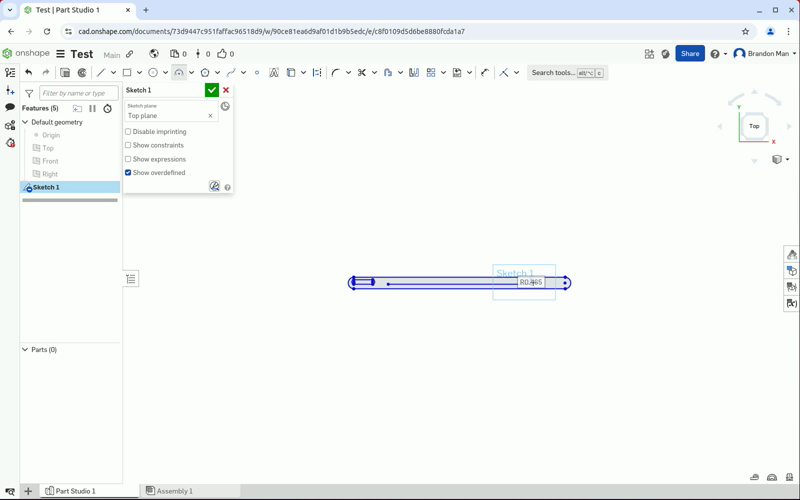
key(esc)
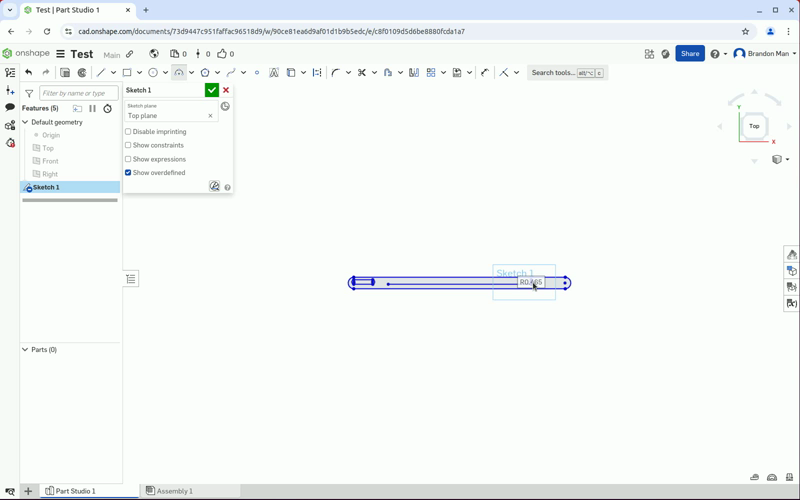
key(l)
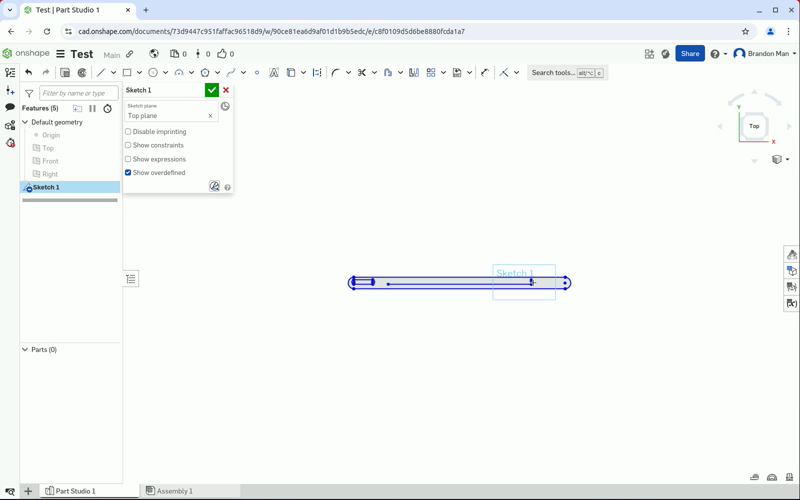
mouse_move(531, 279)
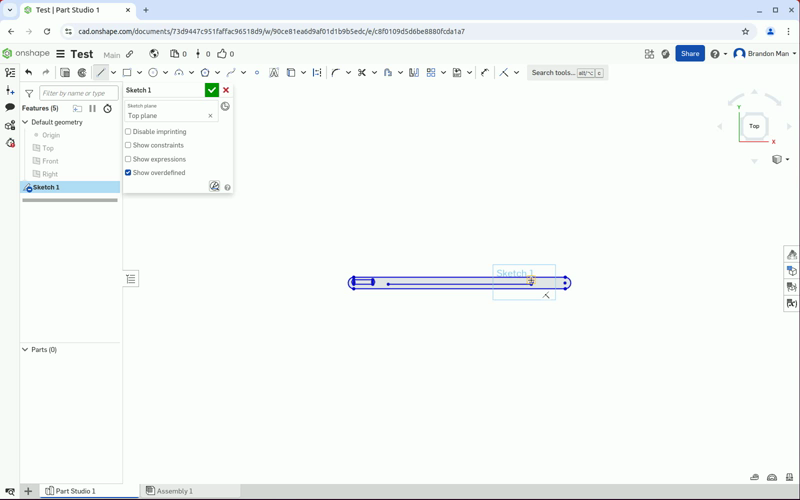
scroll(6)
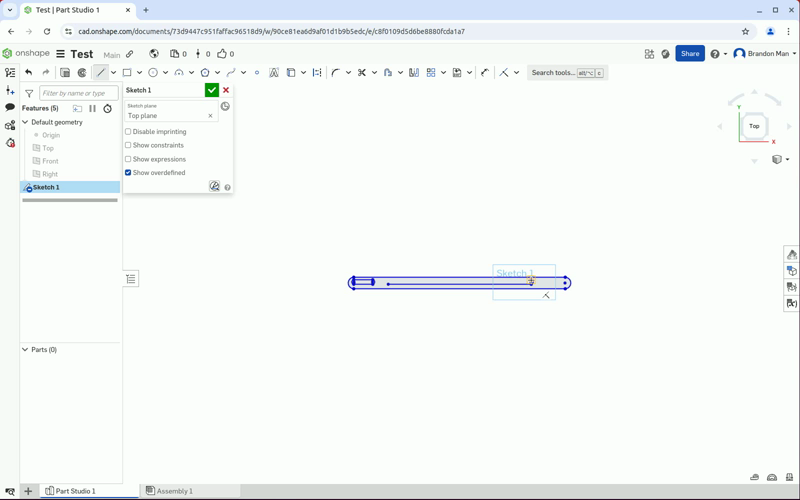
scroll(6)
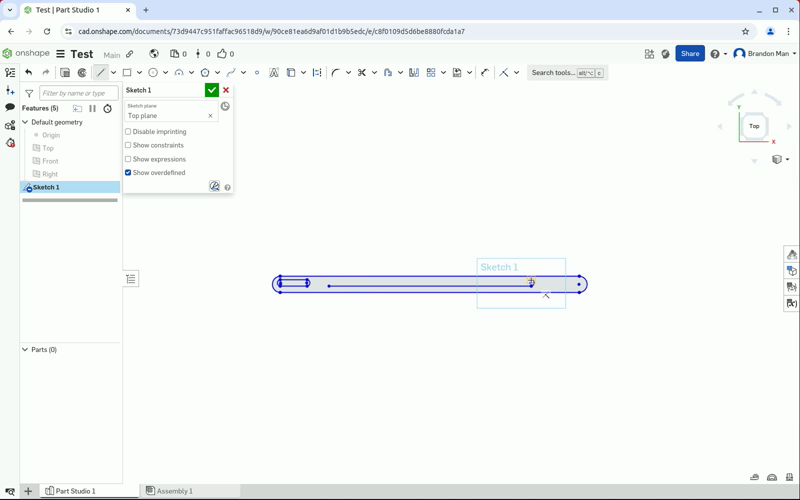
scroll(6)
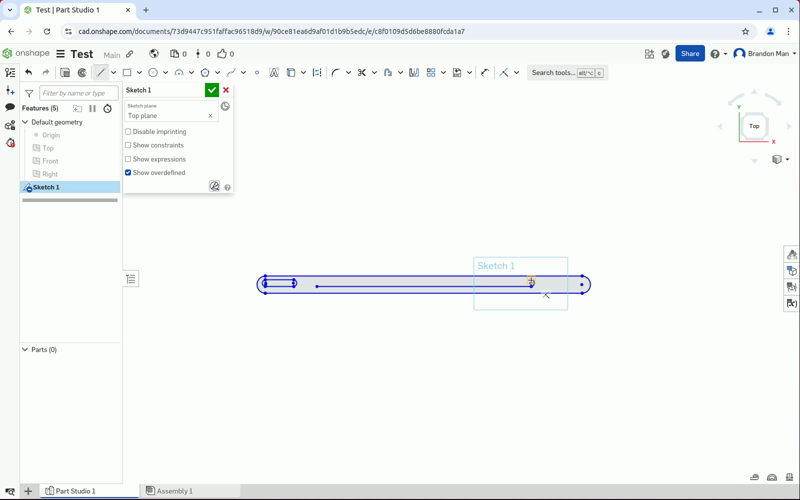
scroll(6)
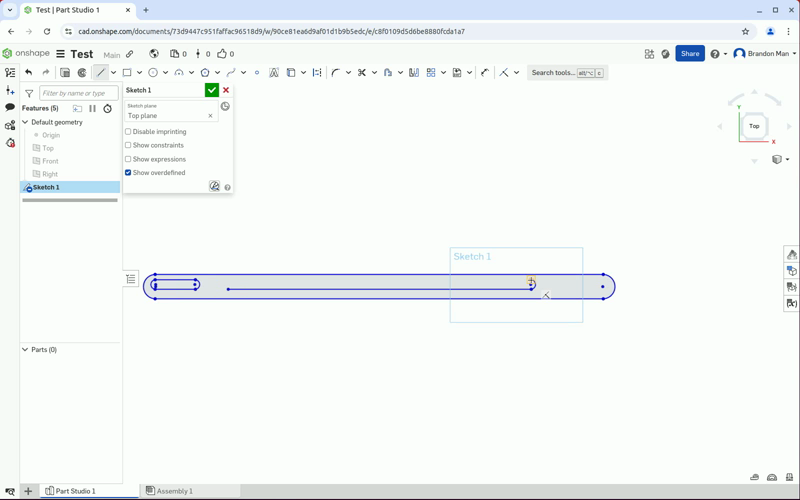
scroll(6)
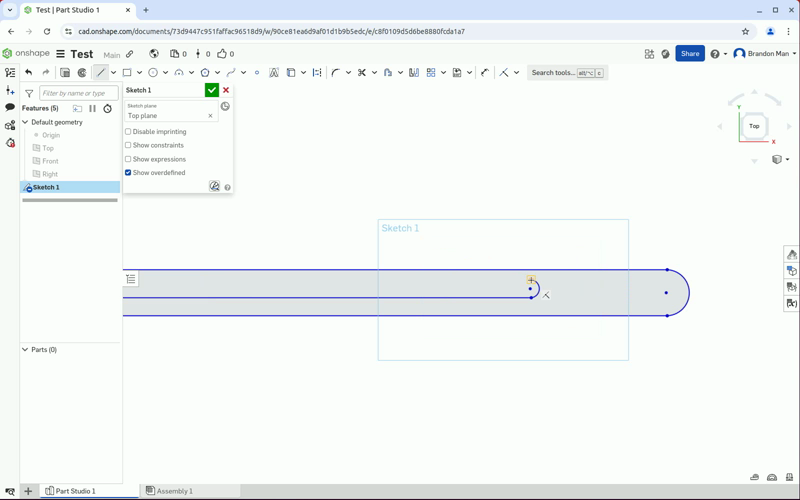
scroll(6)
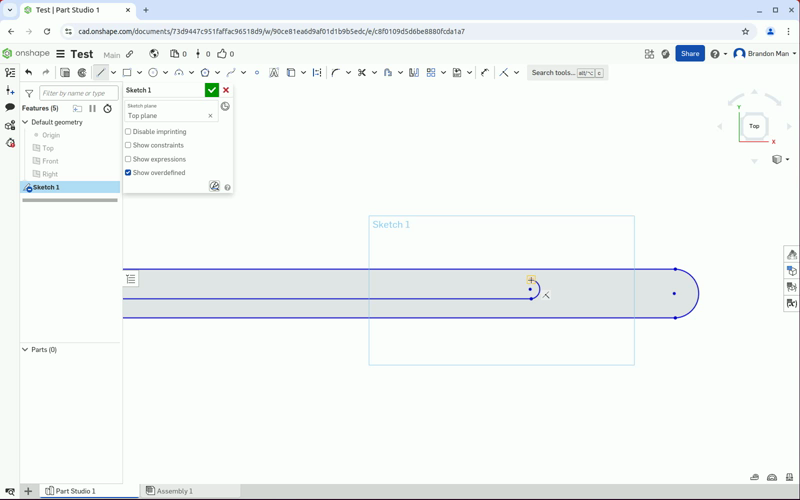
scroll(6)
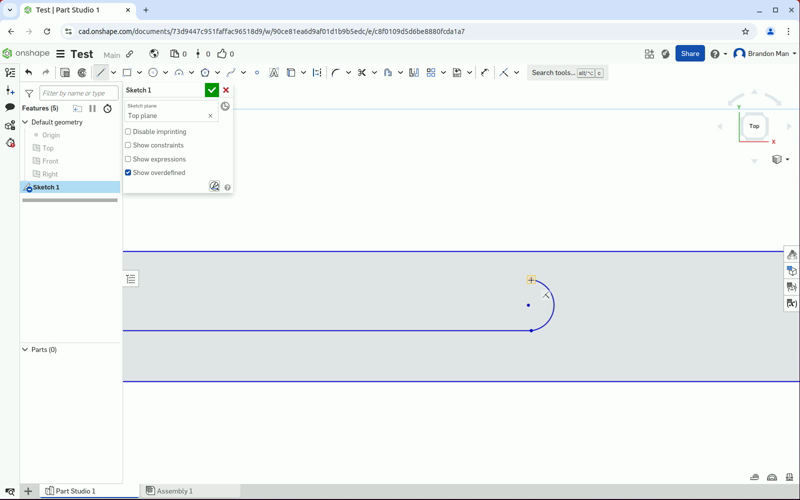
click(531, 279)
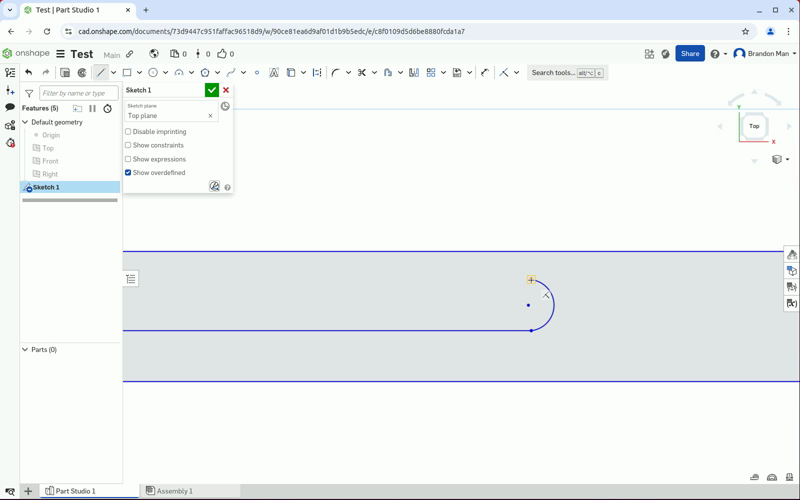
scroll(-6)
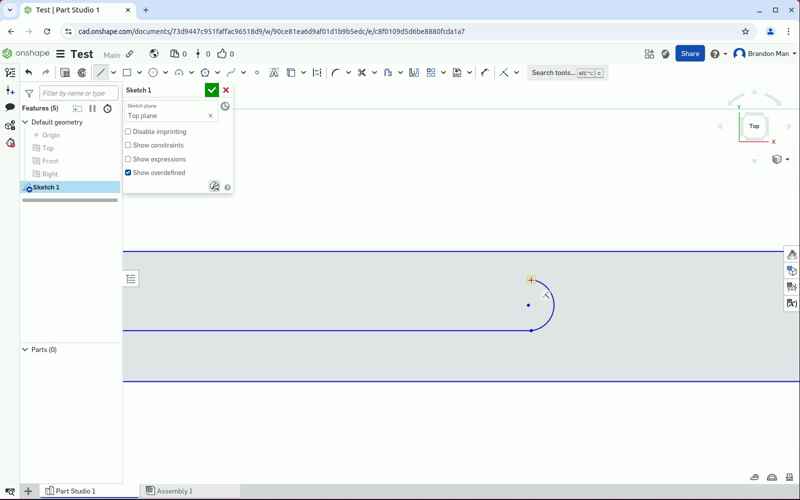
scroll(-6)
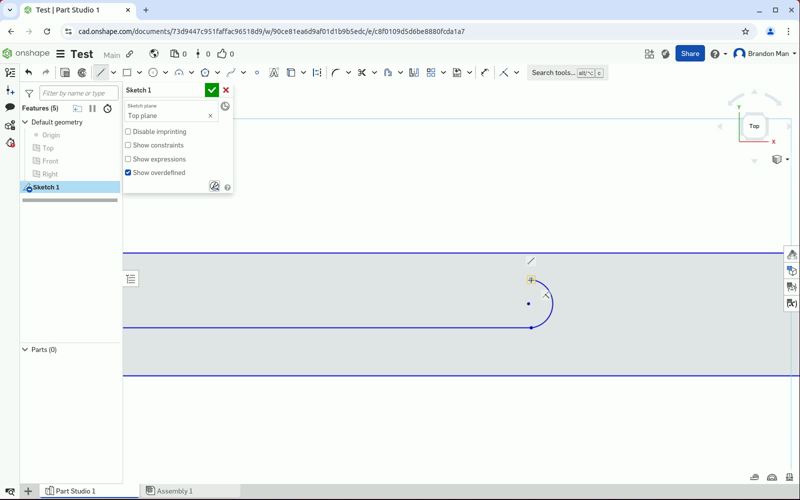
scroll(-6)
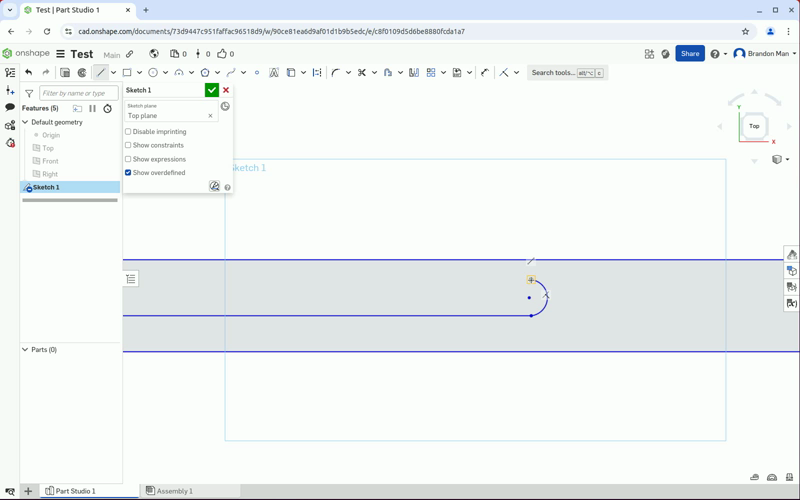
scroll(-6)
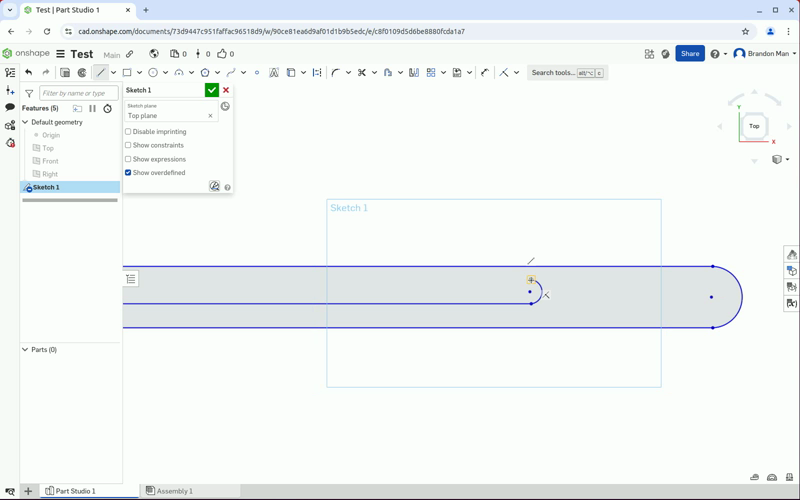
scroll(-6)
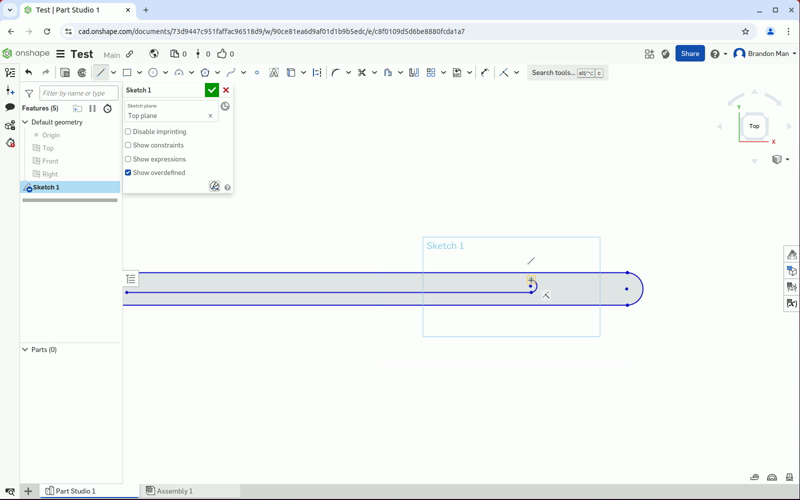
scroll(-6)
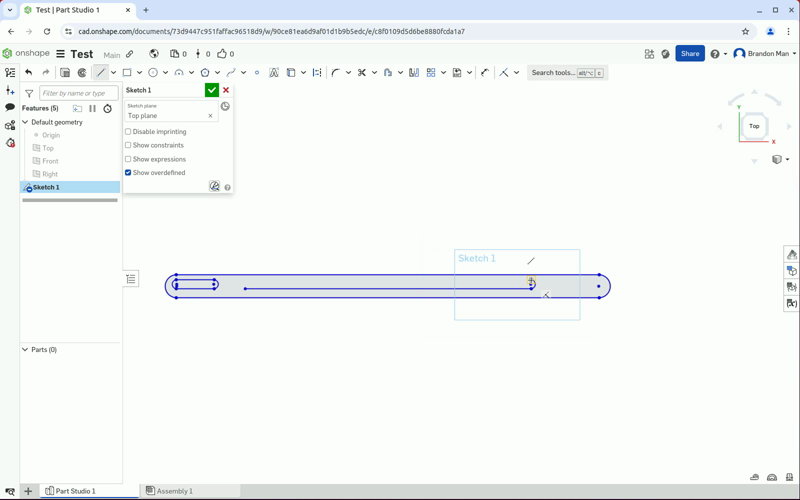
scroll(-6)
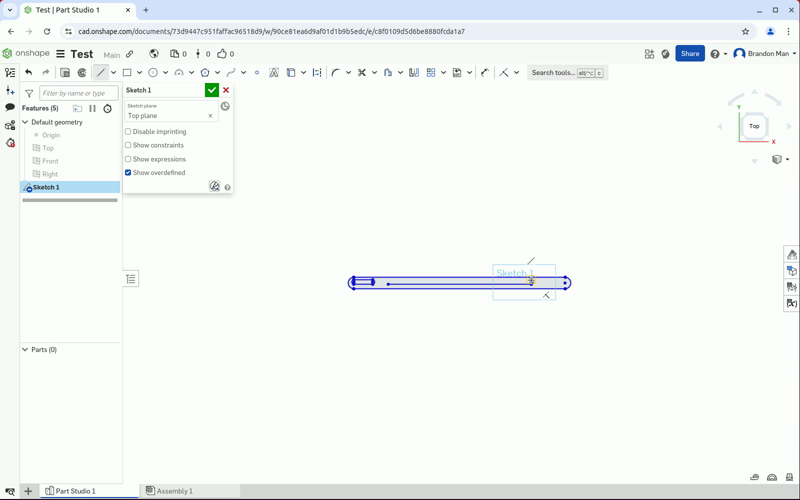
key_down(shift)
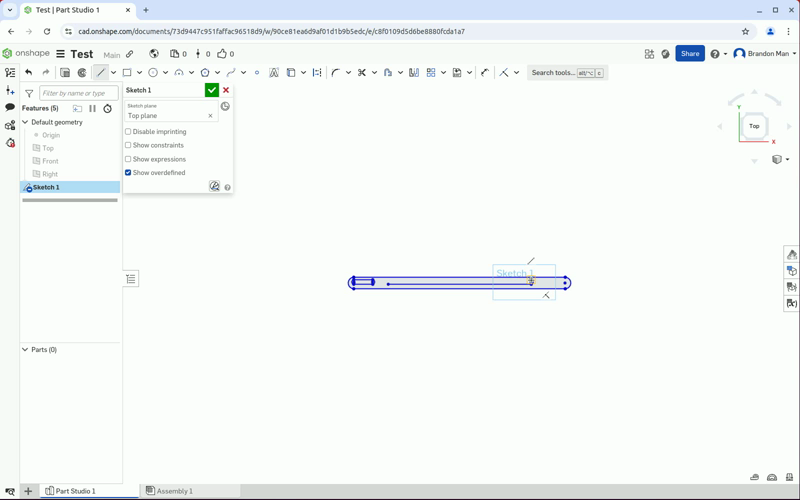
mouse_move(388, 279)
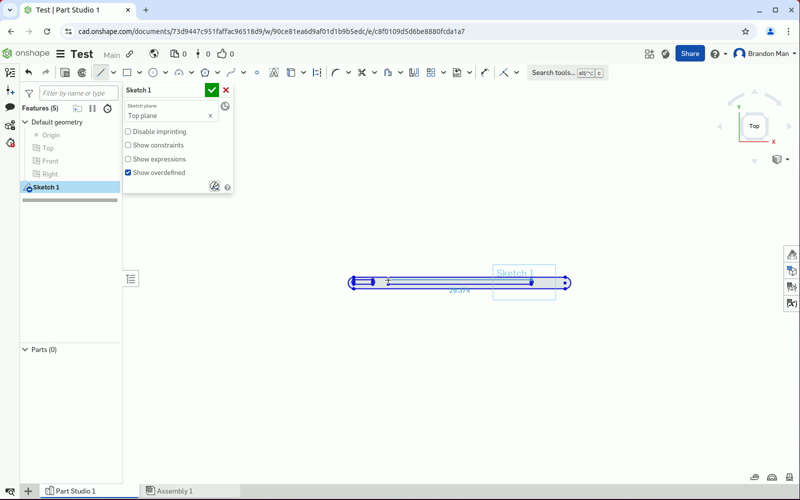
click(388, 279)
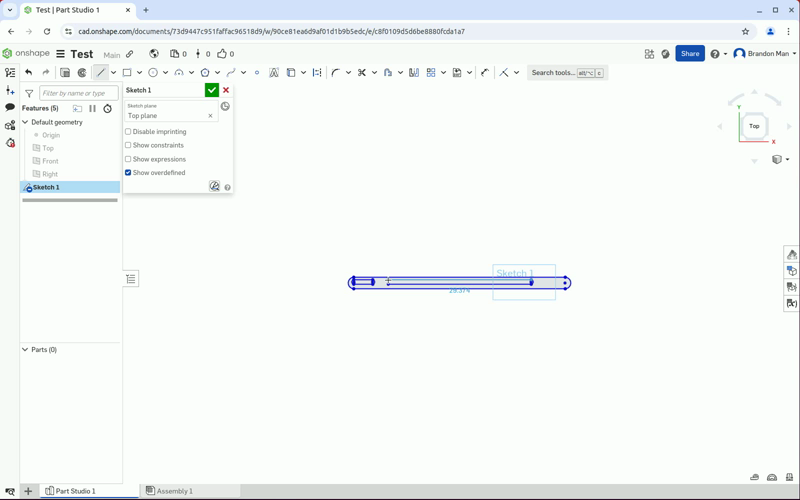
key_up(shift)
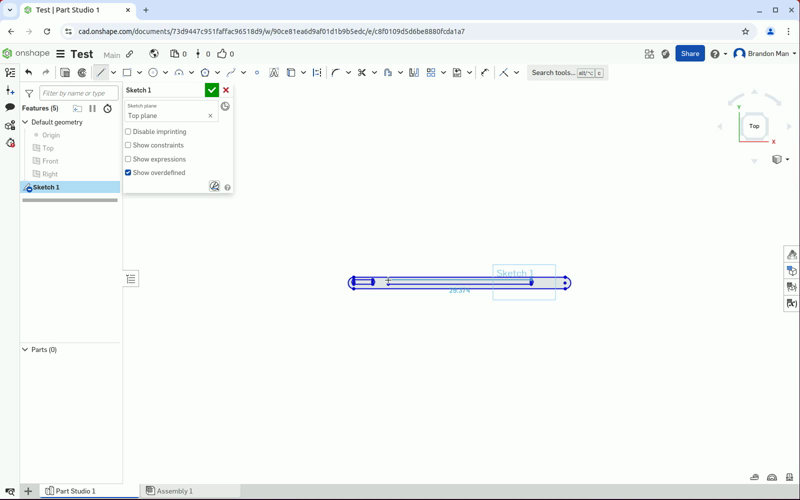
key(esc)
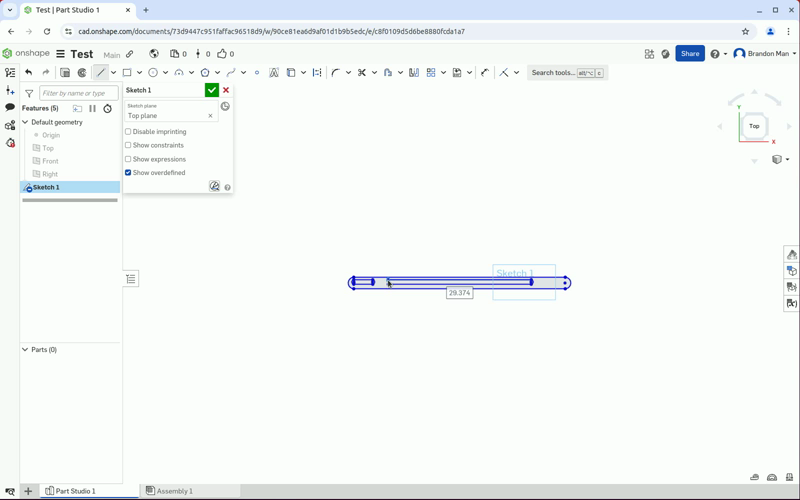
key(a)
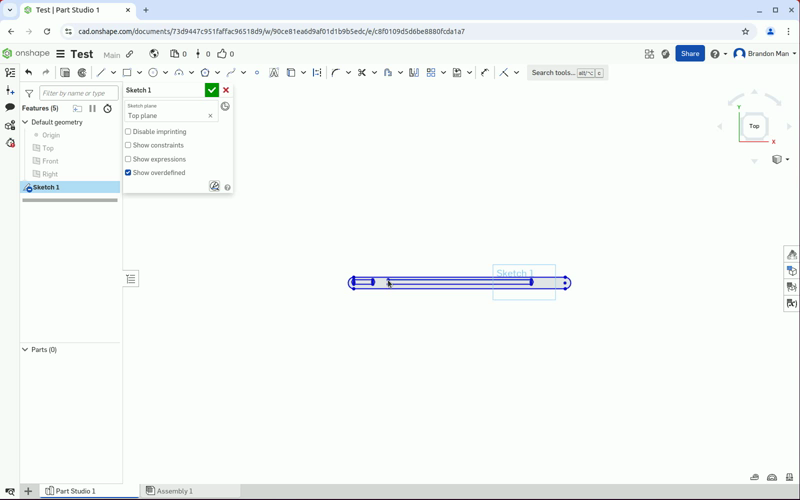
mouse_move(388, 279)
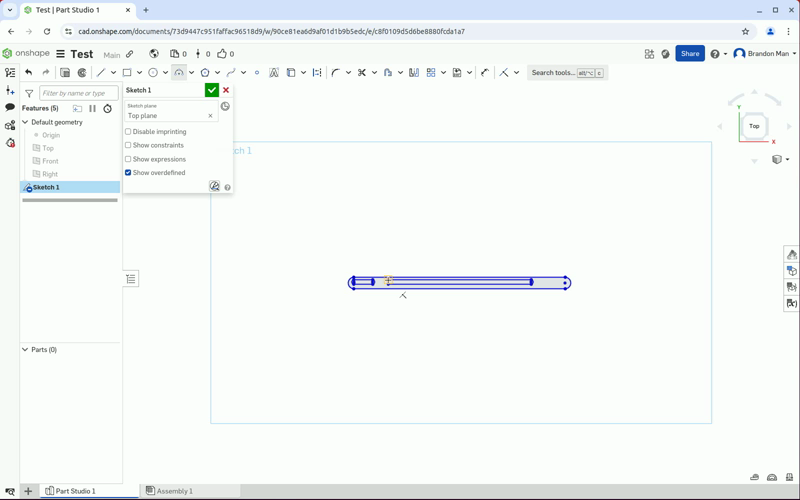
click(388, 279)
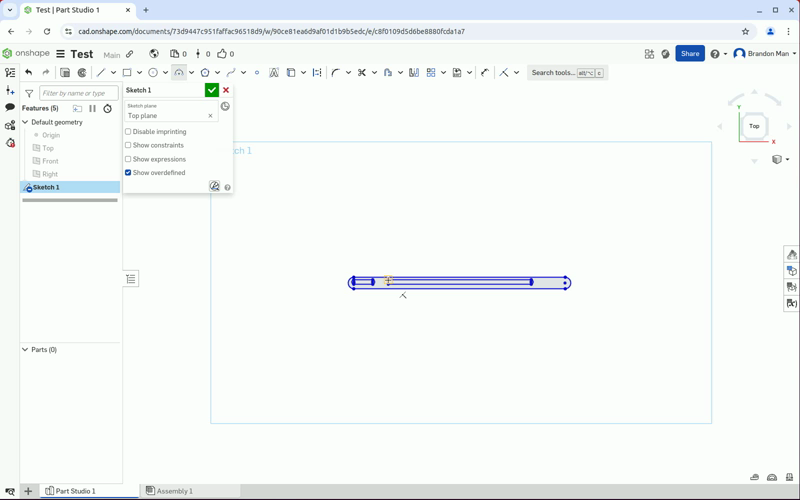
mouse_move(388, 284)
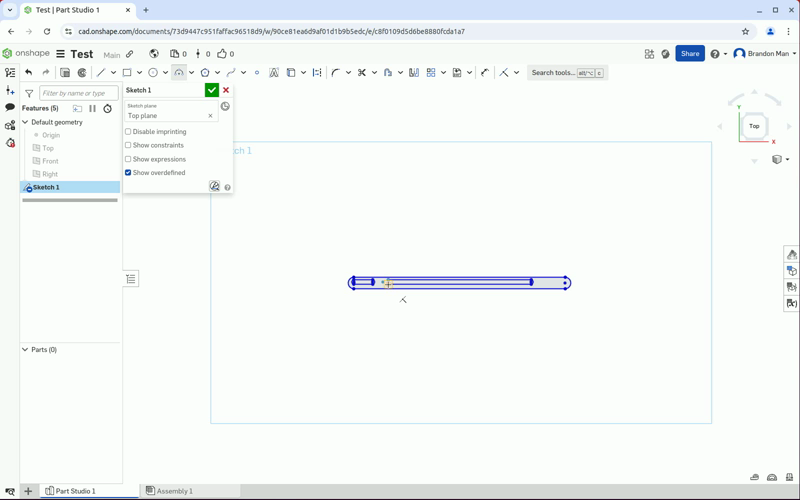
scroll(6)
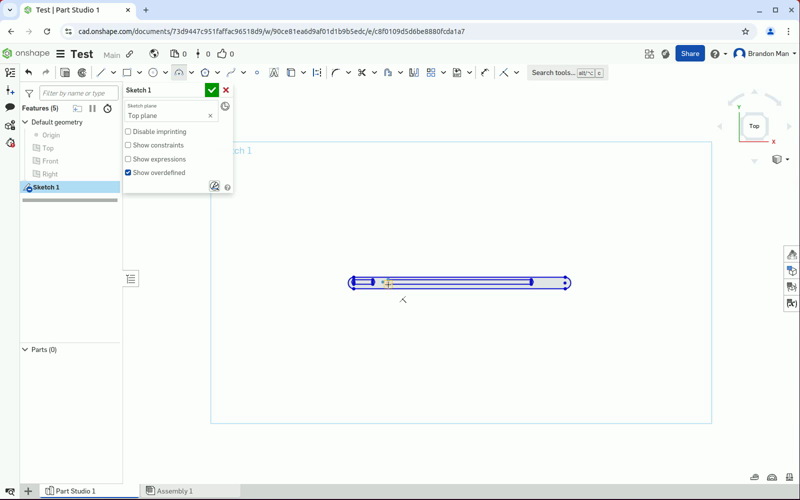
scroll(6)
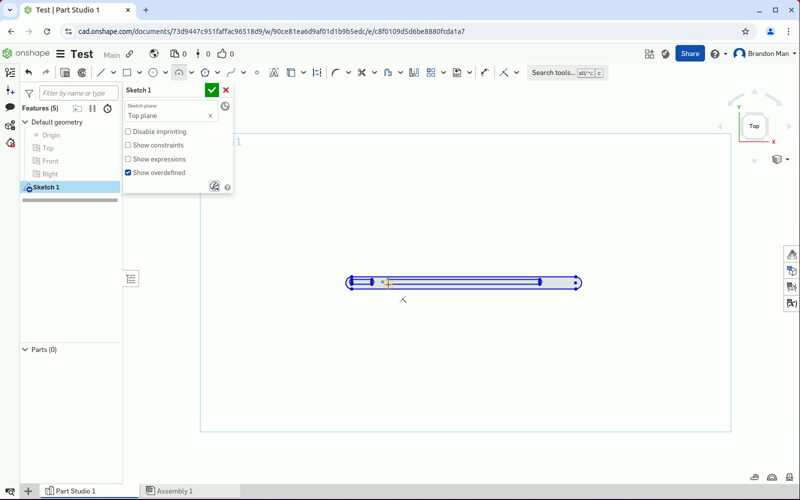
scroll(6)
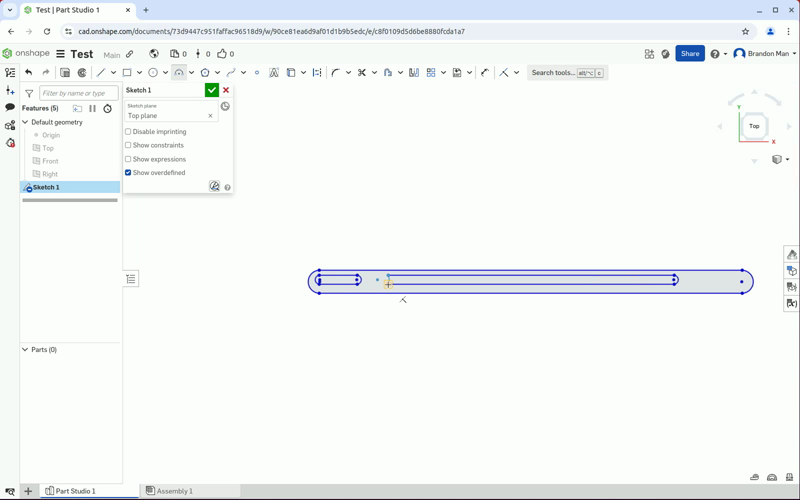
scroll(6)
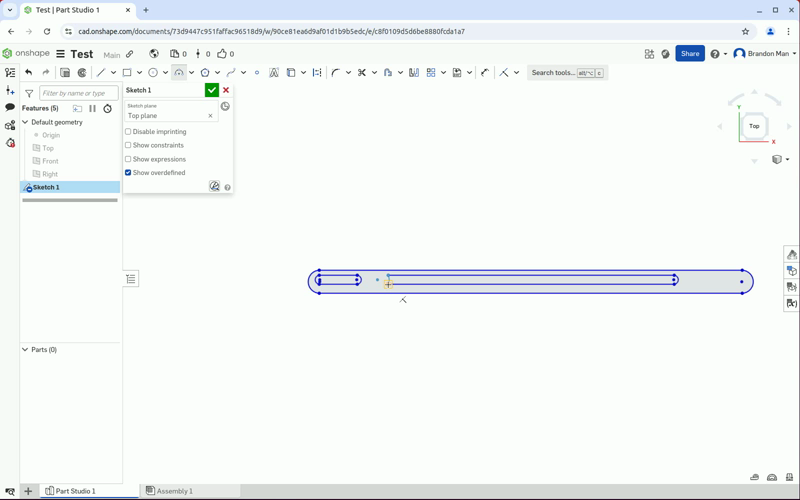
scroll(6)
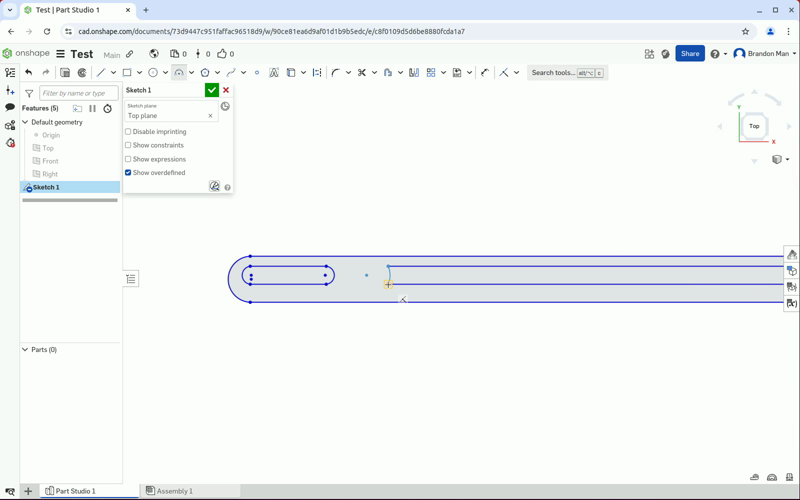
scroll(6)
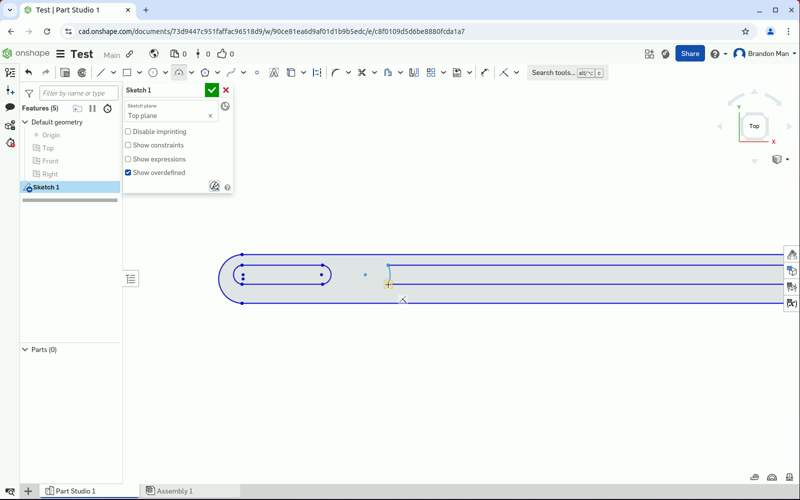
scroll(6)
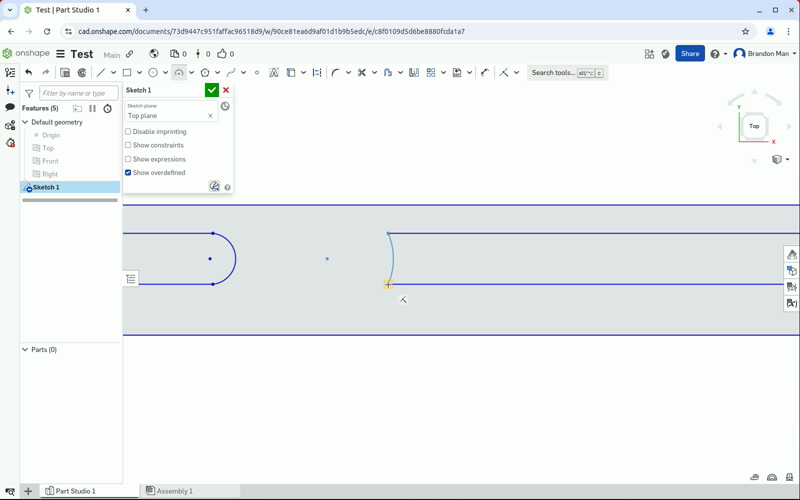
click(388, 284)
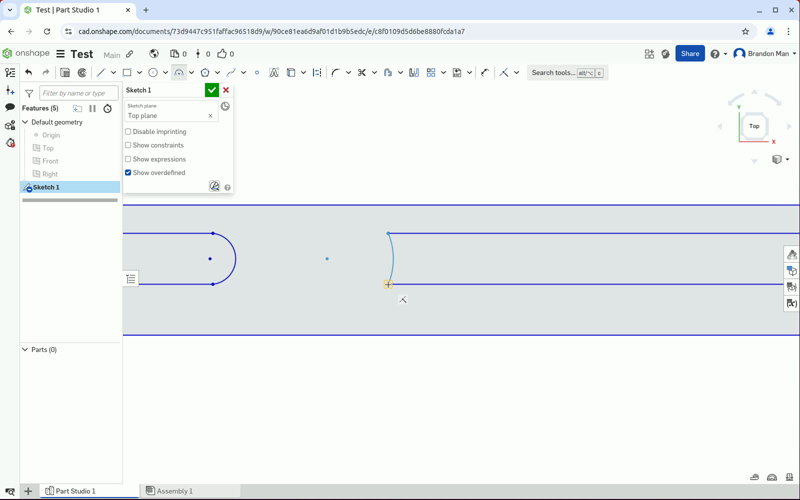
scroll(-6)
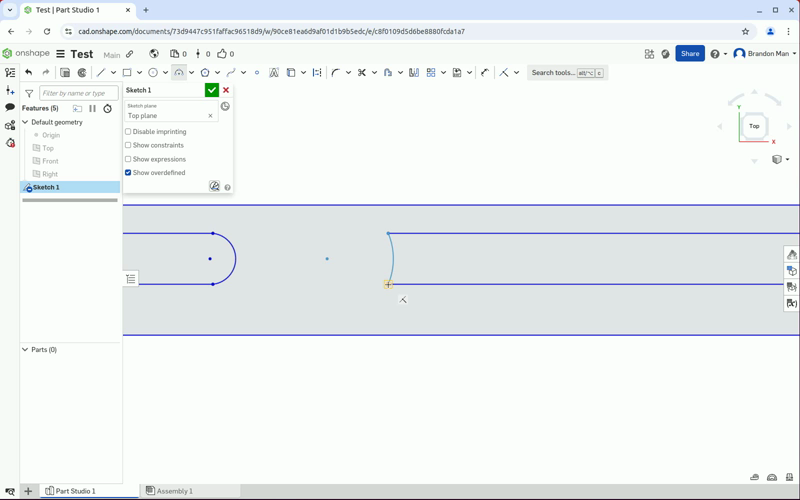
scroll(-6)
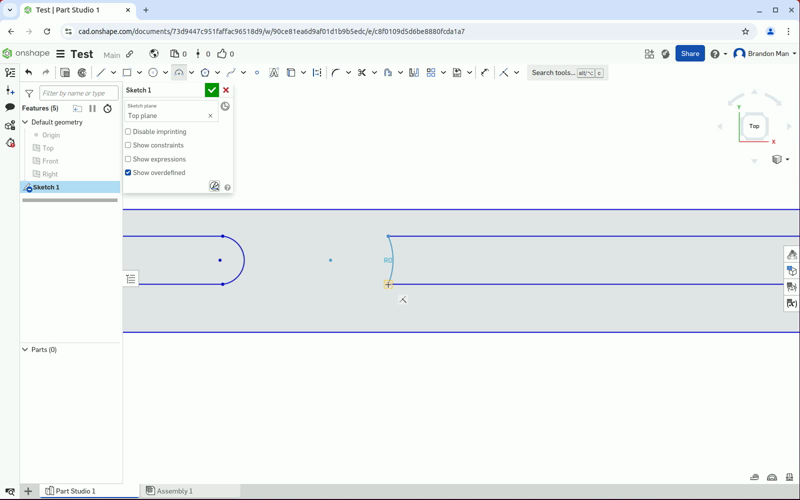
scroll(-6)
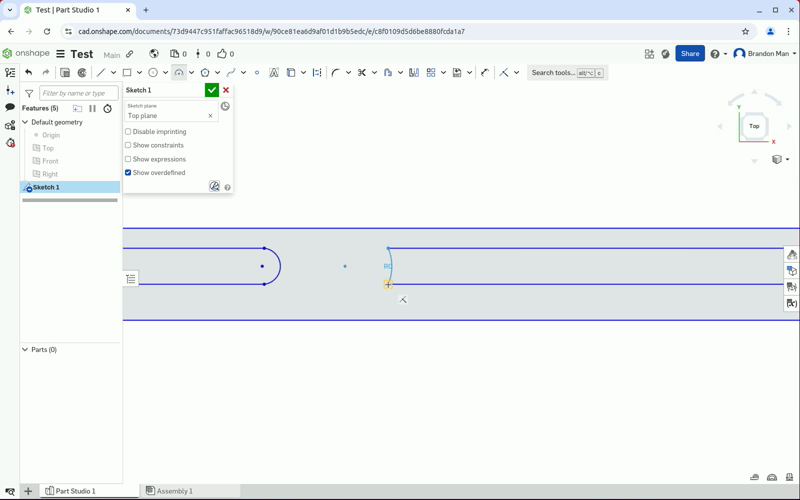
scroll(-6)
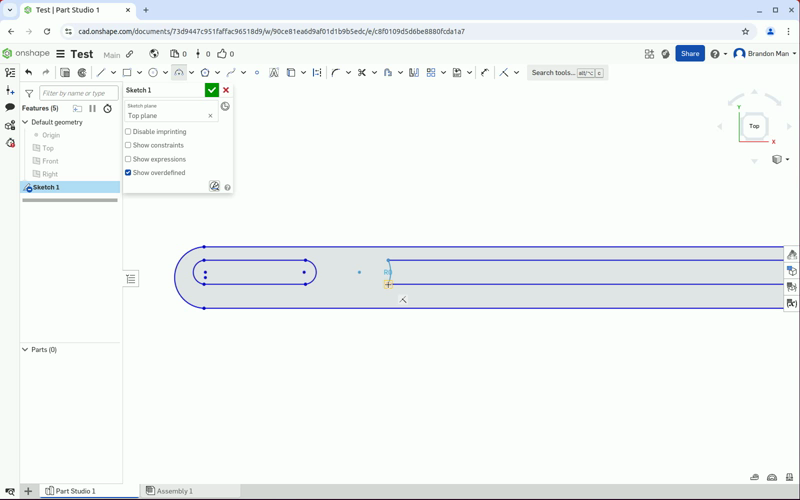
scroll(-6)
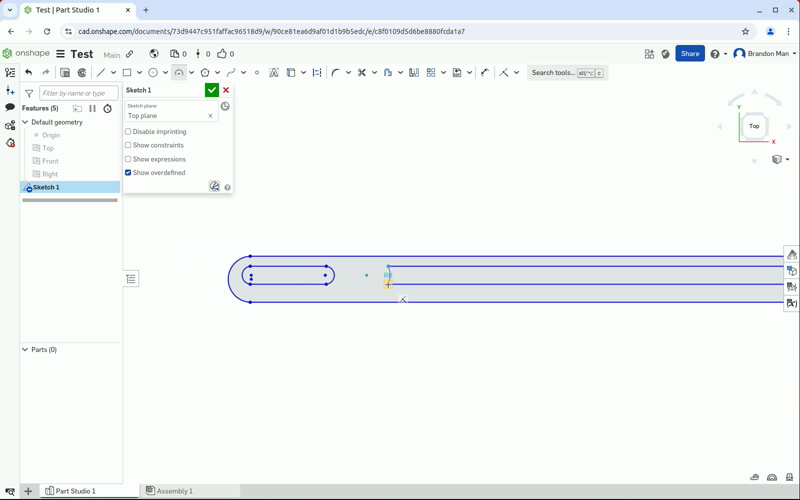
scroll(-6)
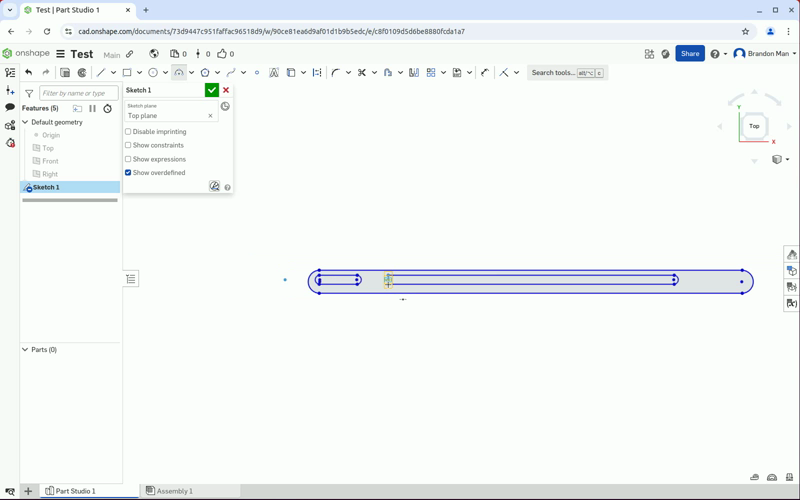
scroll(-6)
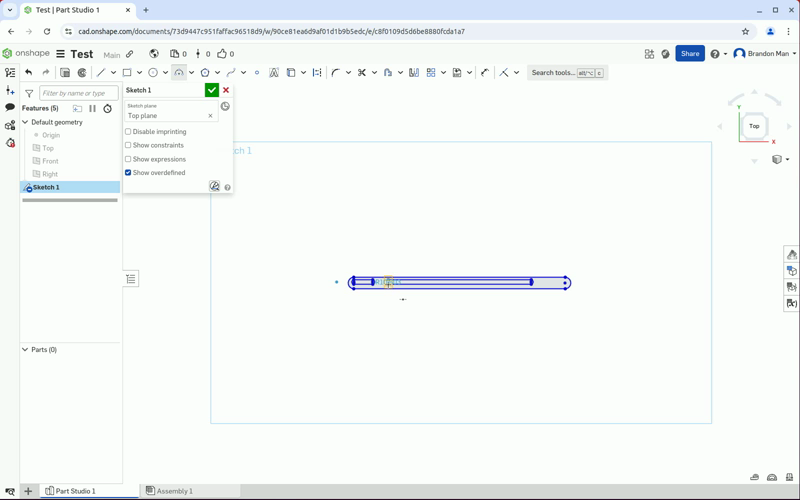
key_down(shift)
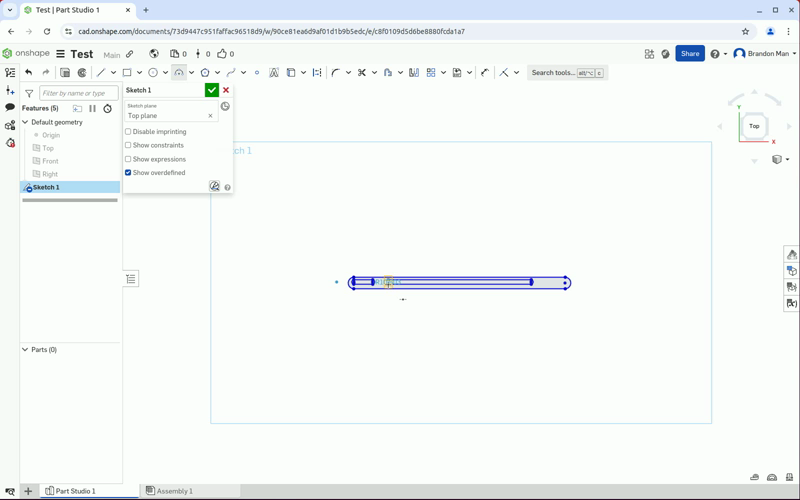
mouse_move(386, 282)
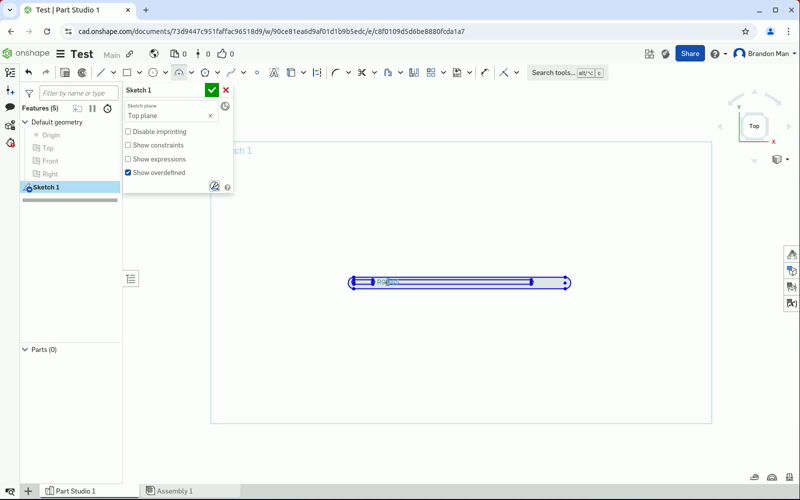
scroll(6)
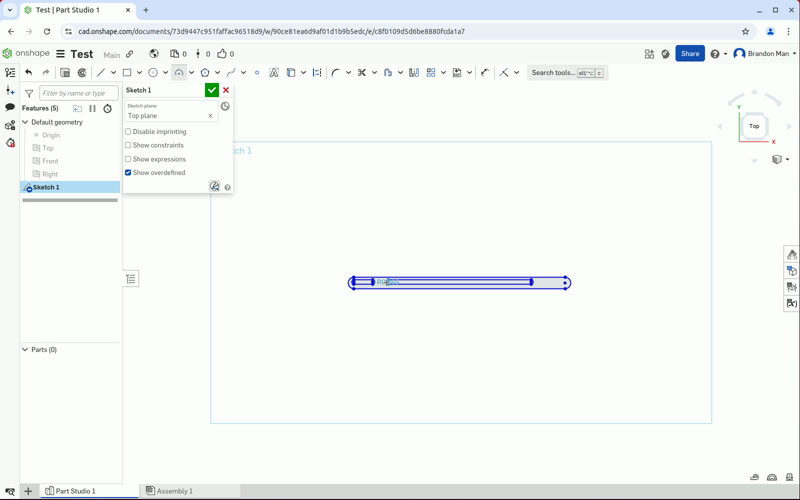
scroll(6)
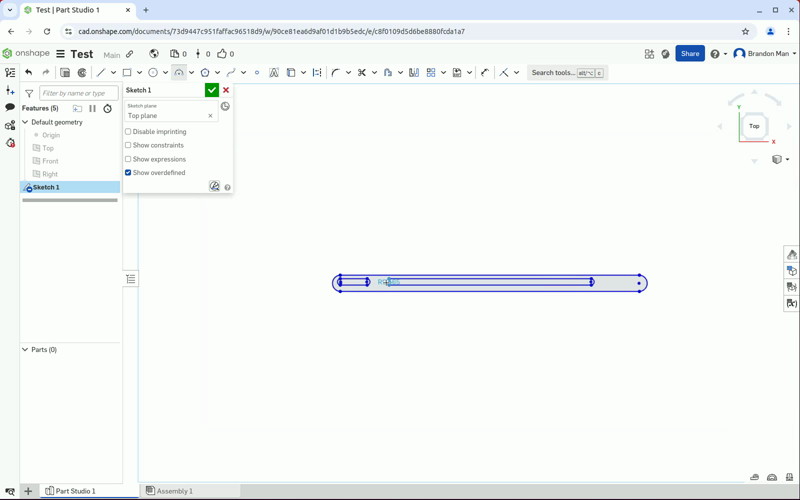
scroll(6)
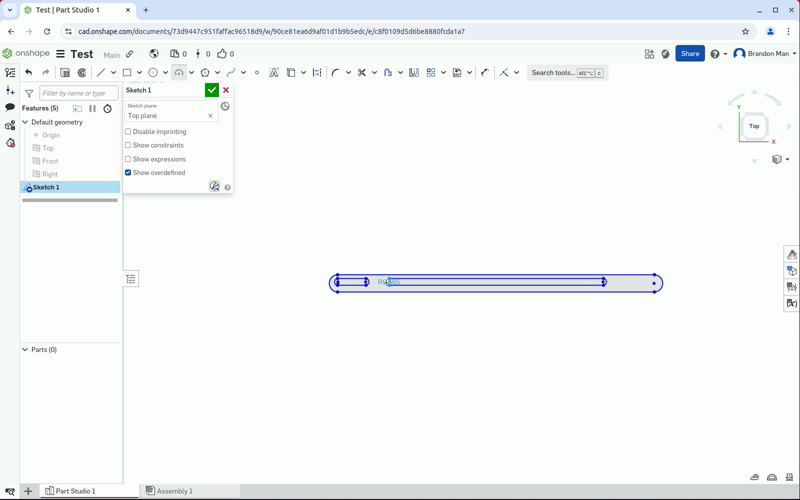
scroll(6)
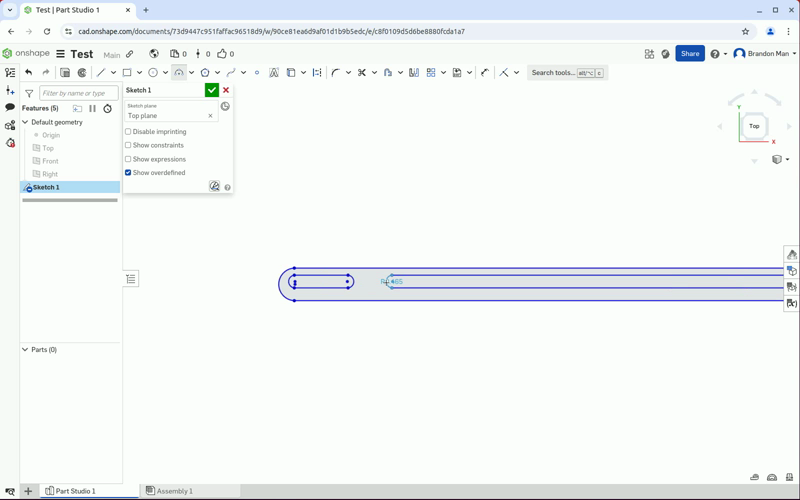
scroll(6)
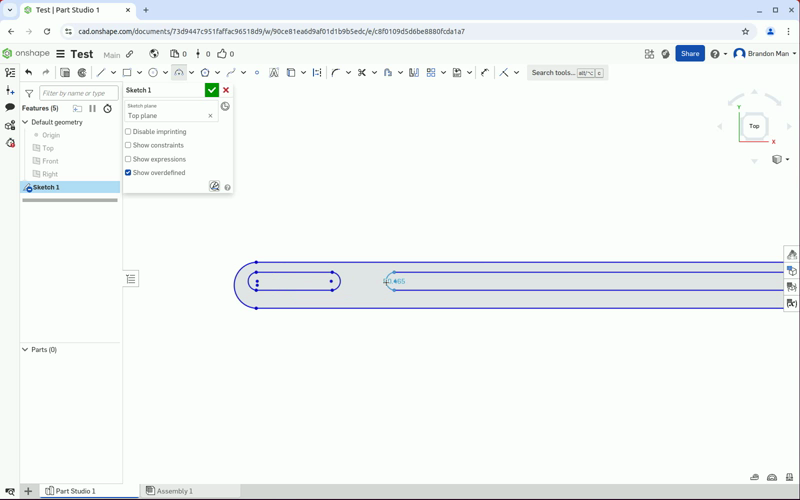
scroll(6)
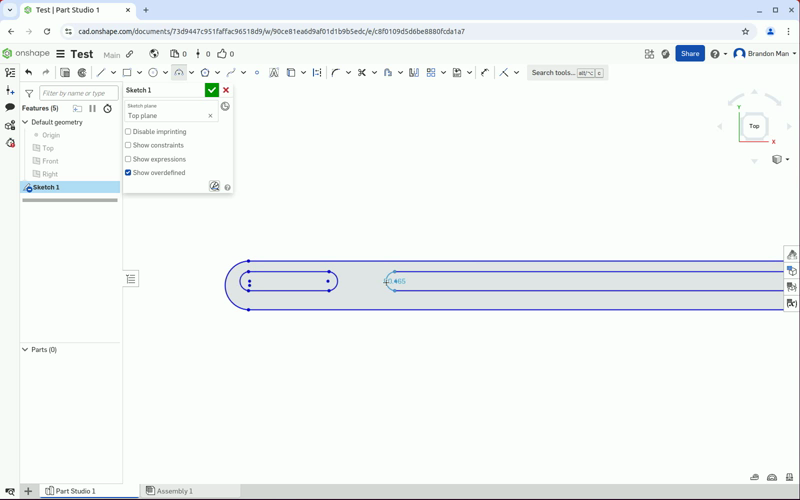
scroll(6)
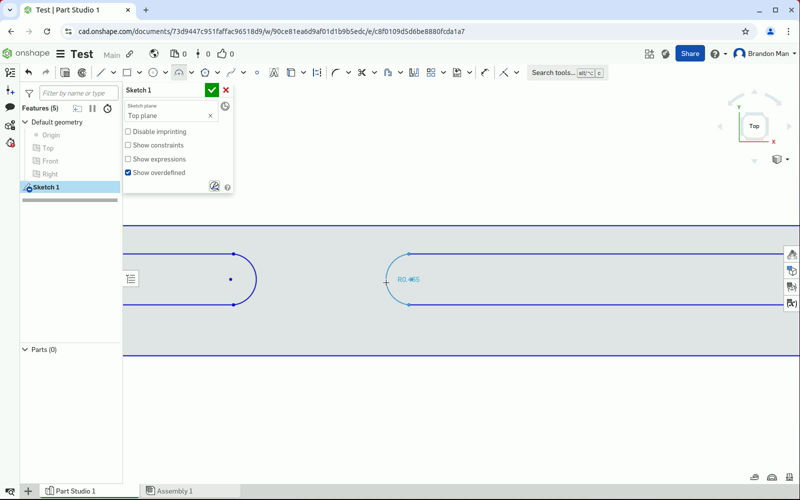
click(386, 282)
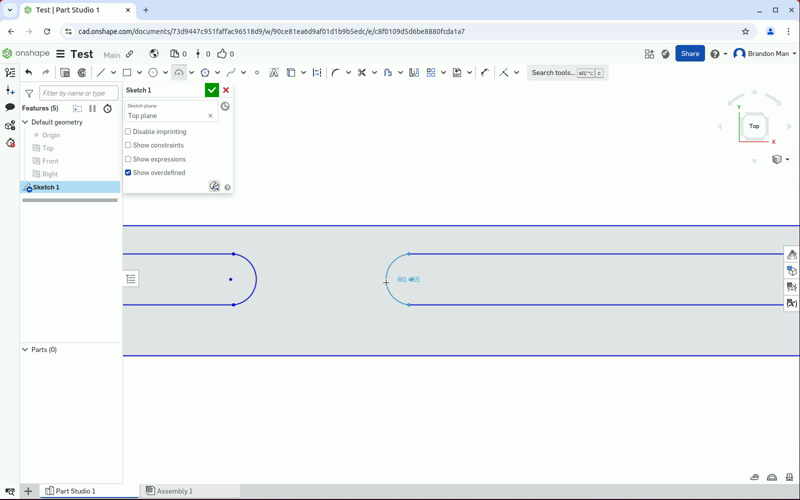
scroll(-6)
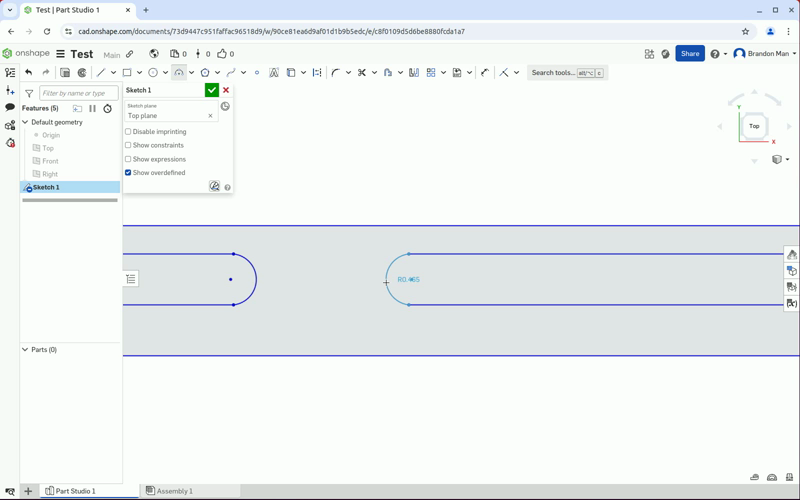
scroll(-6)
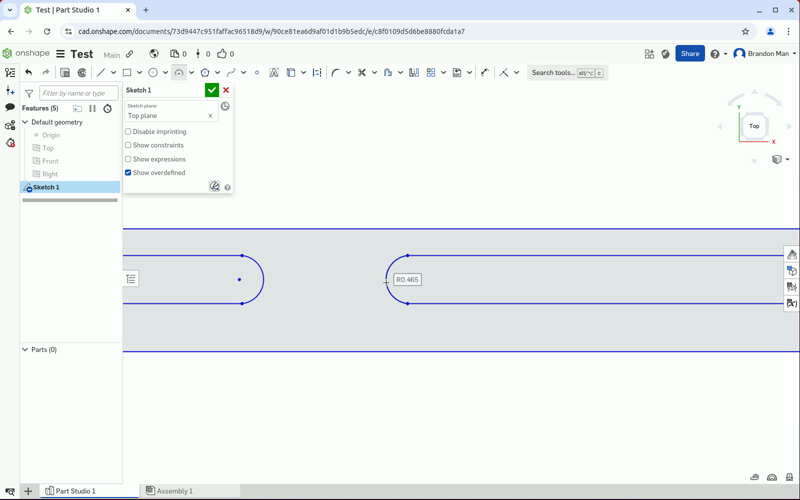
scroll(-6)
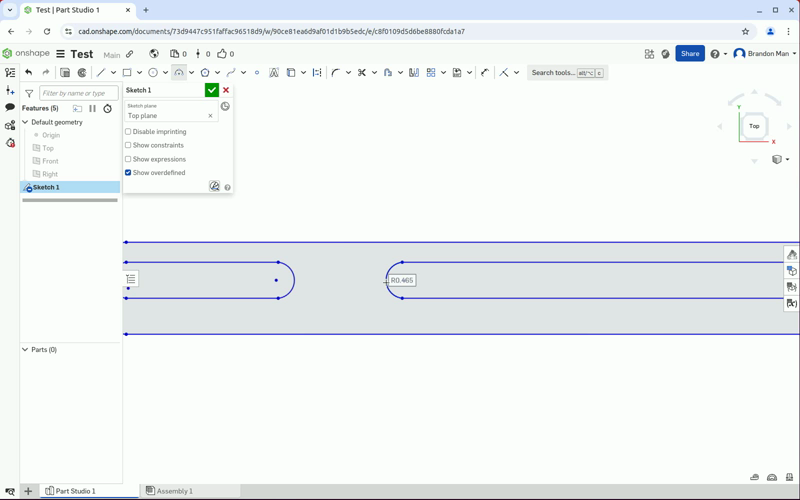
scroll(-6)
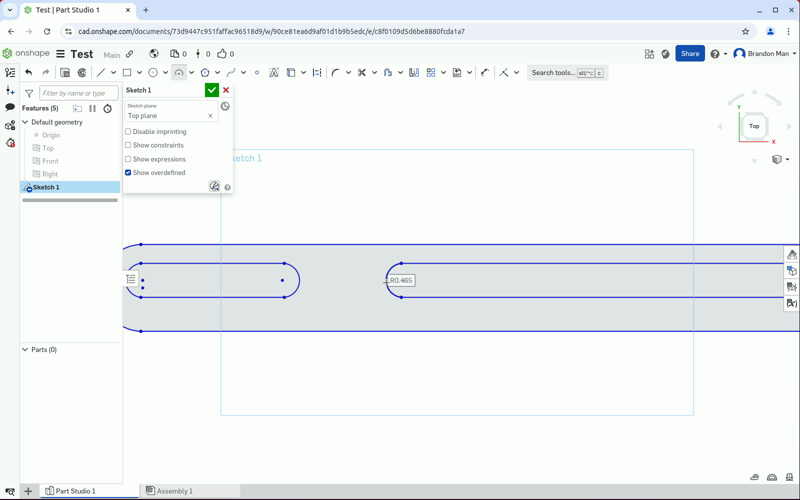
scroll(-6)
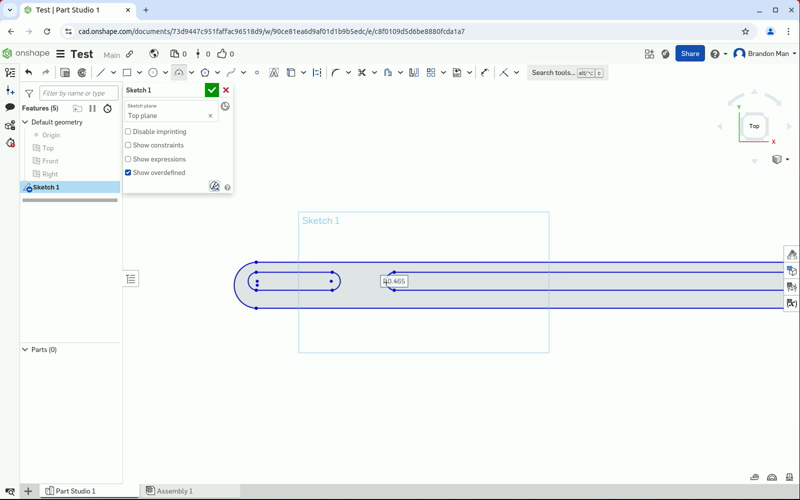
scroll(-6)
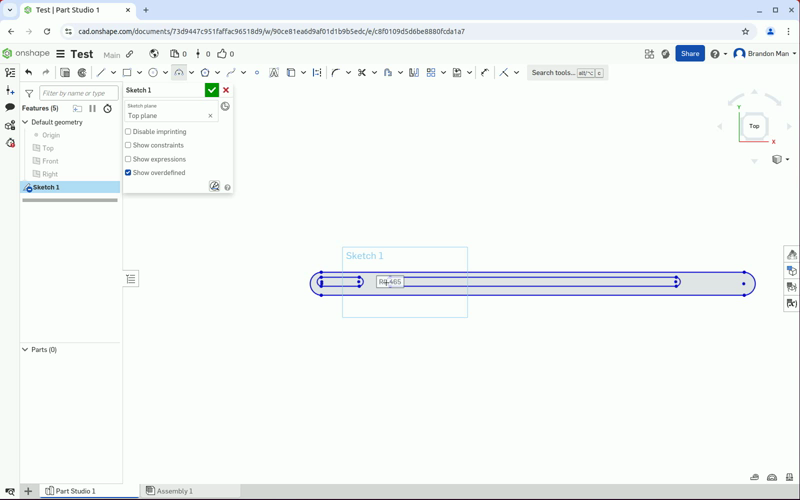
scroll(-6)
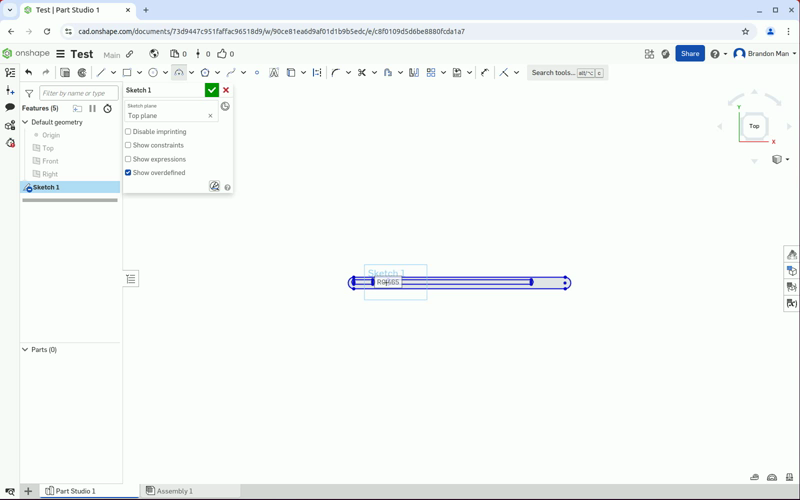
key_up(shift)
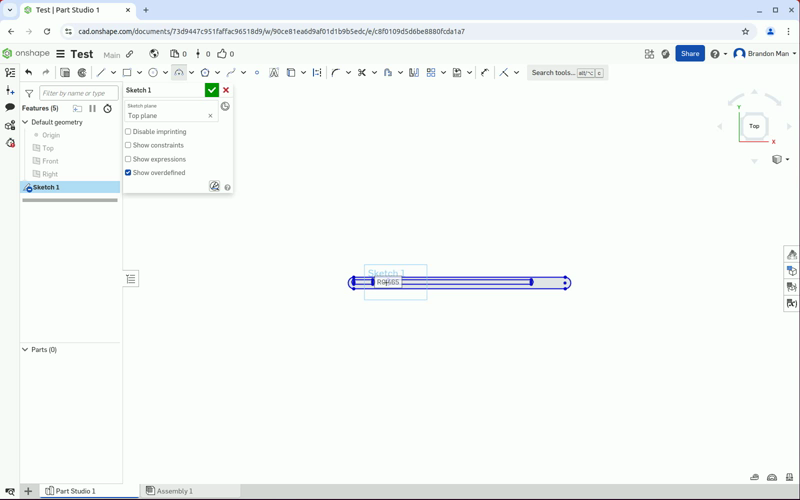
key(esc)
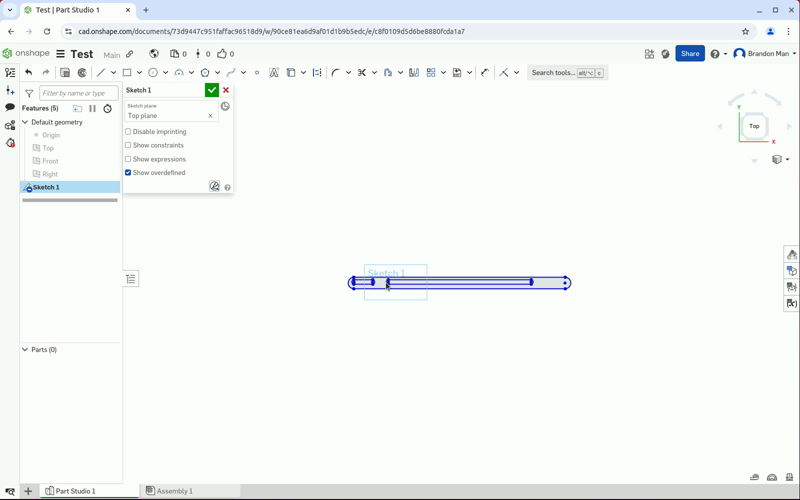
key(l)
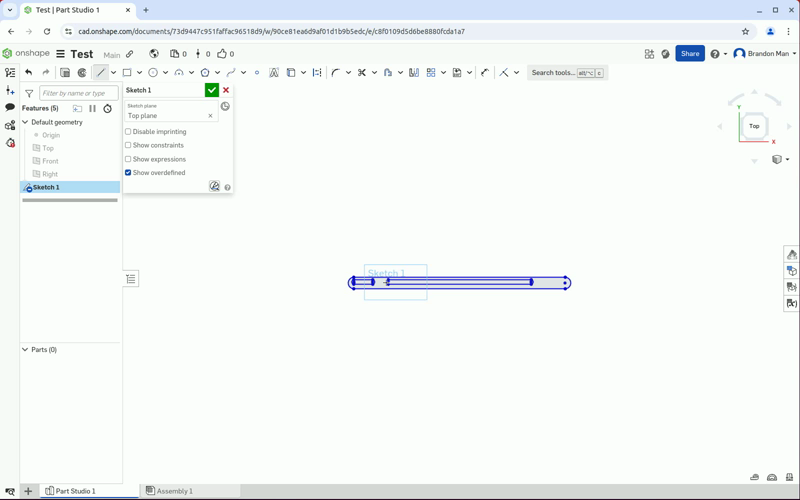
key_down(shift)
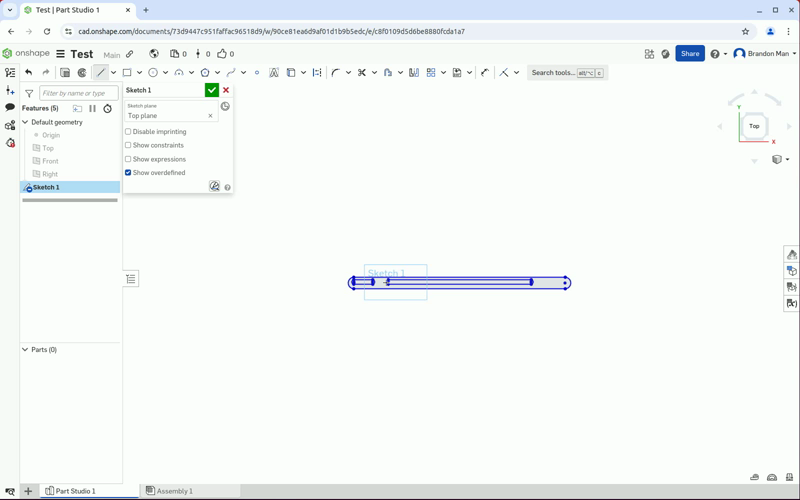
mouse_move(549, 284)
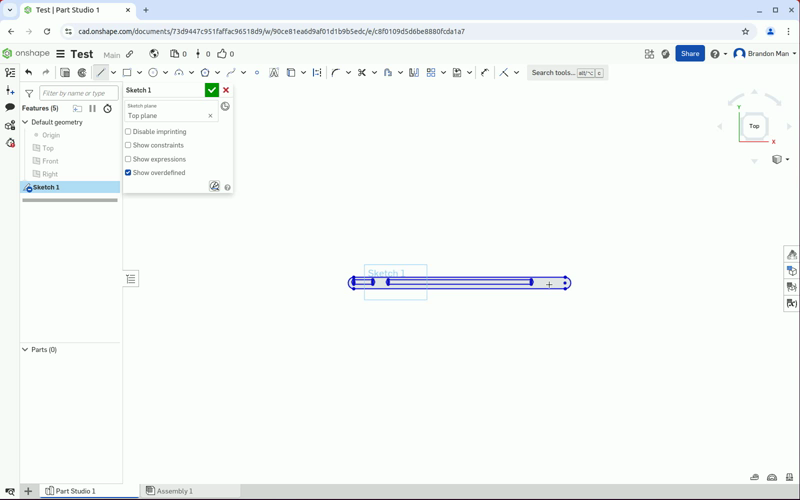
click(549, 284)
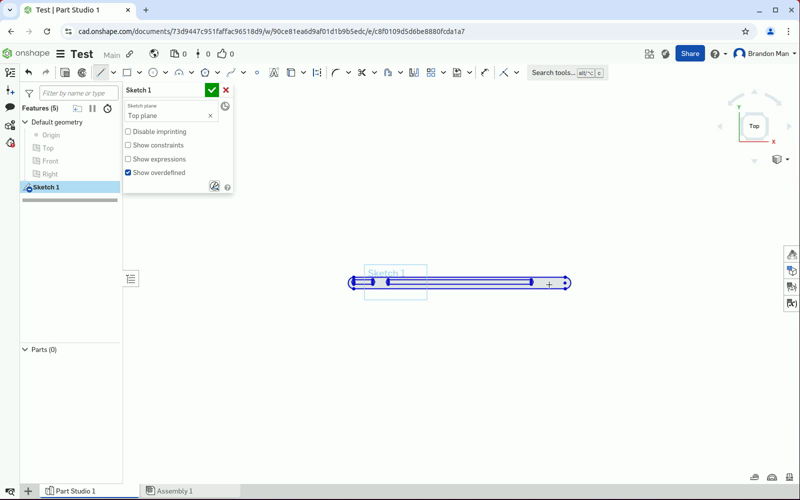
key_up(shift)
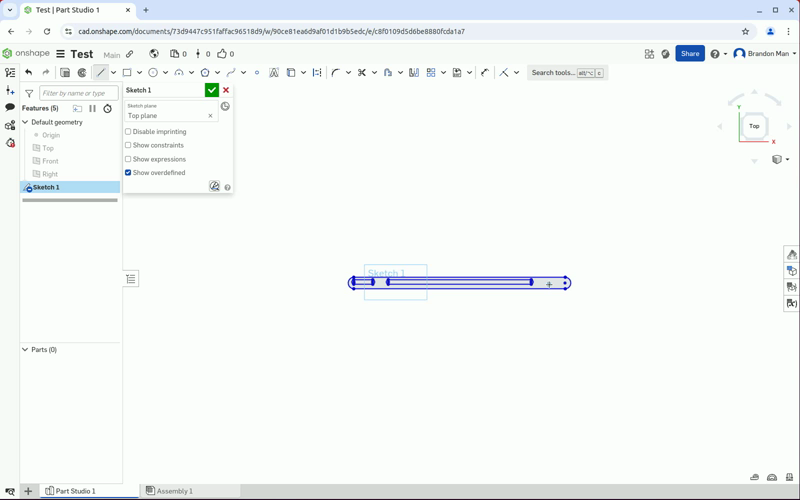
key_down(shift)
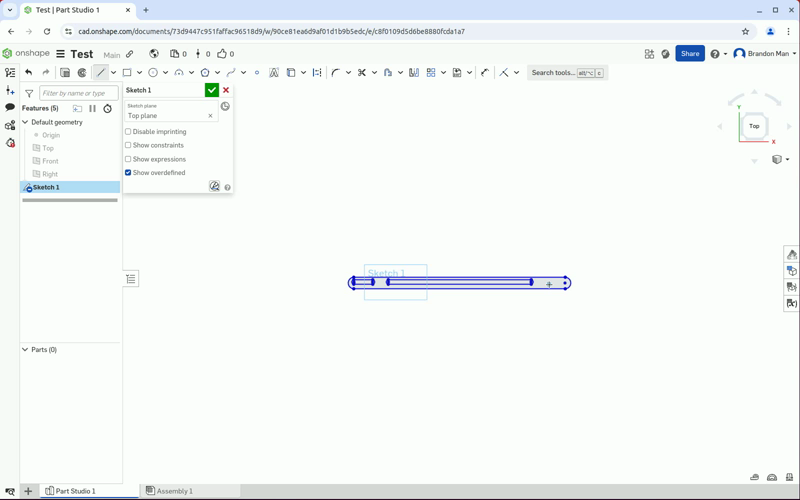
mouse_move(579, 284)
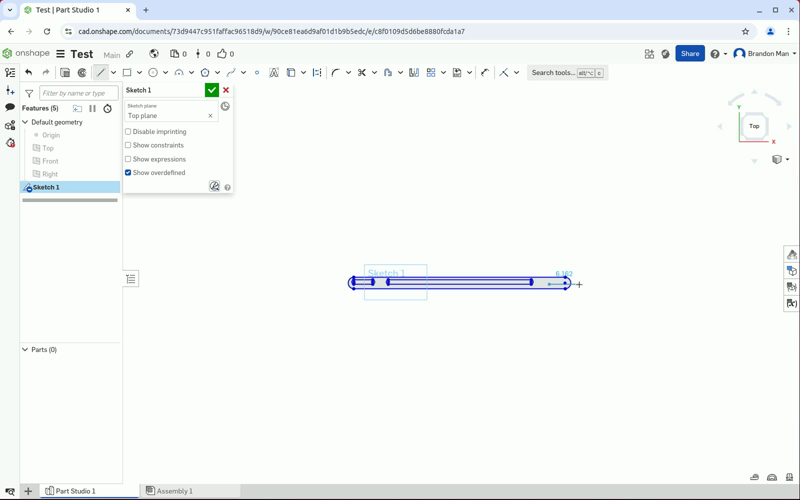
mouse_move(565, 284)
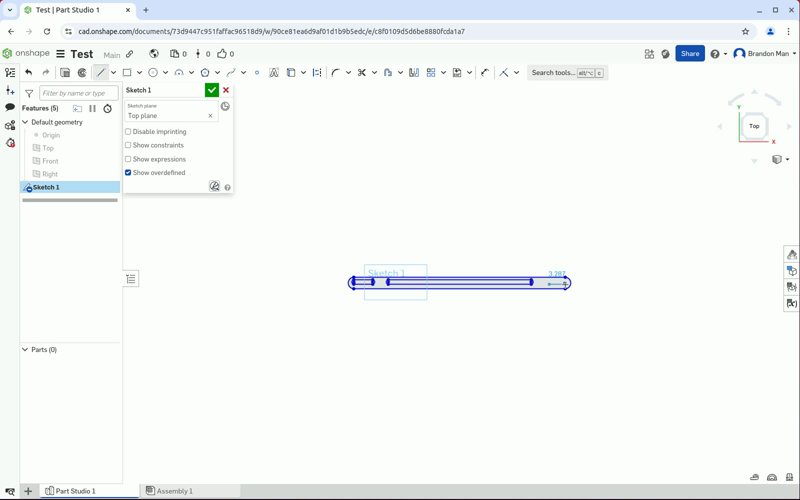
scroll(6)
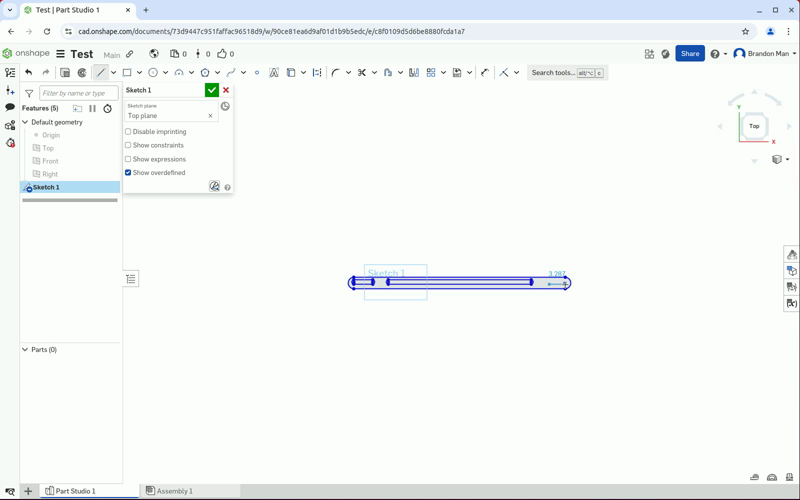
scroll(6)
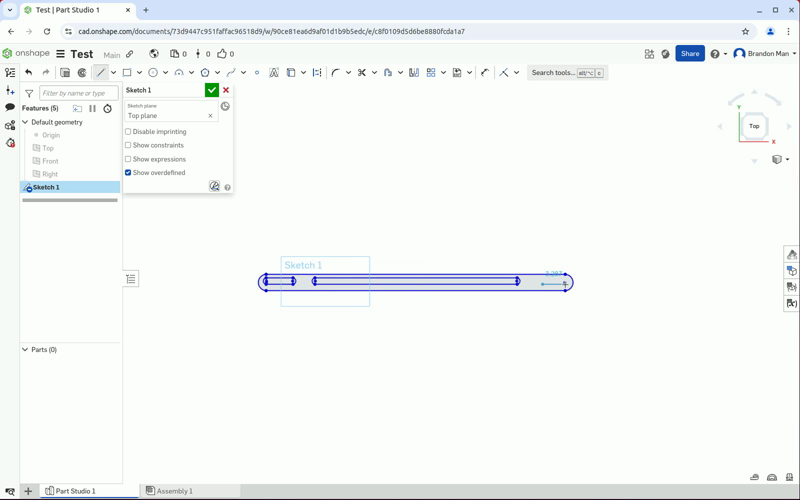
scroll(6)
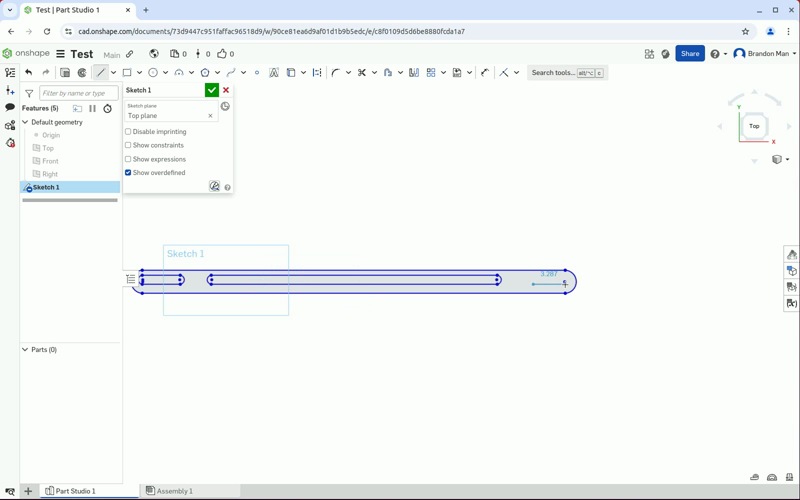
scroll(6)
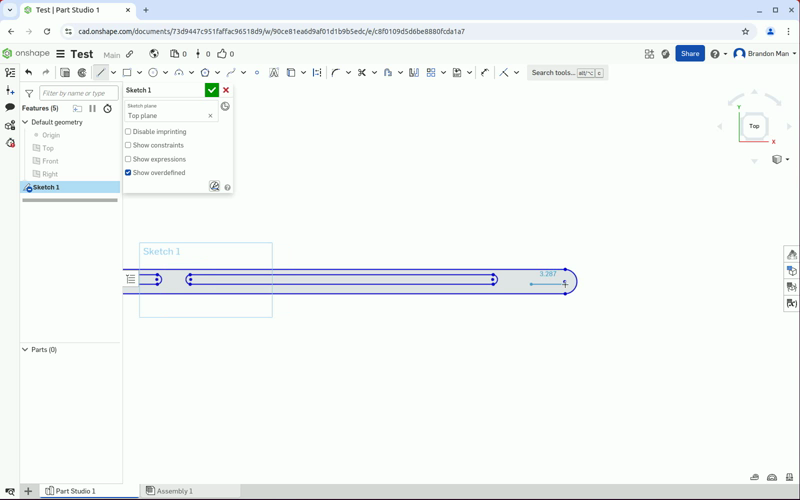
scroll(6)
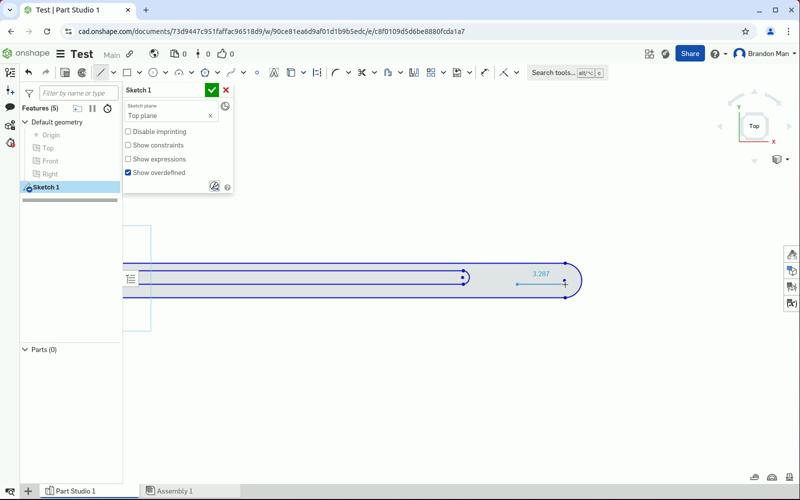
scroll(6)
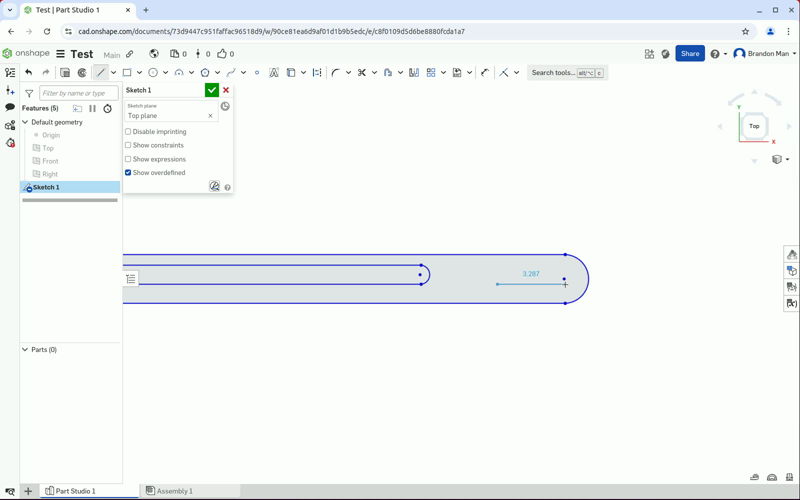
scroll(6)
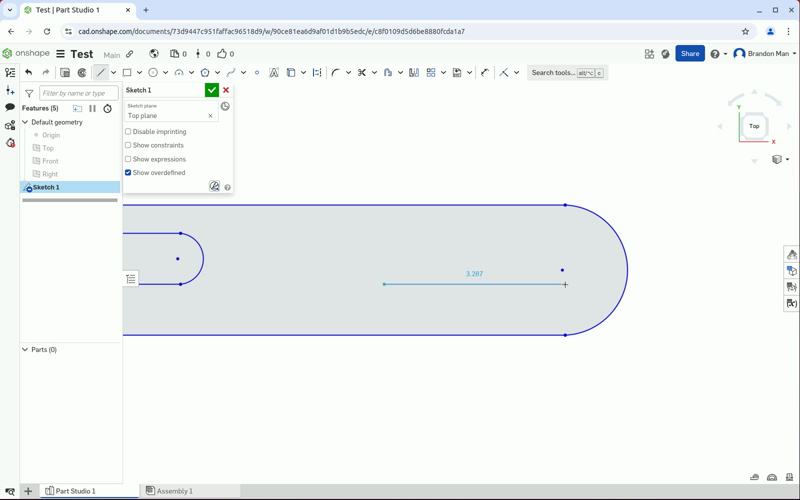
click(565, 284)
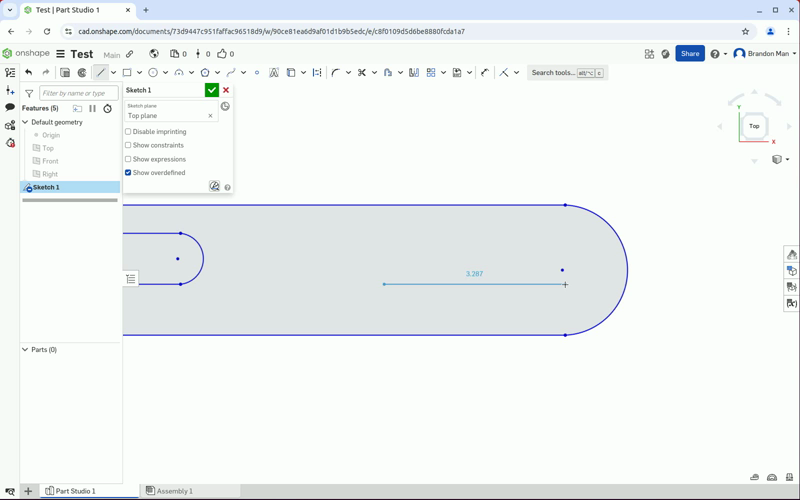
scroll(-6)
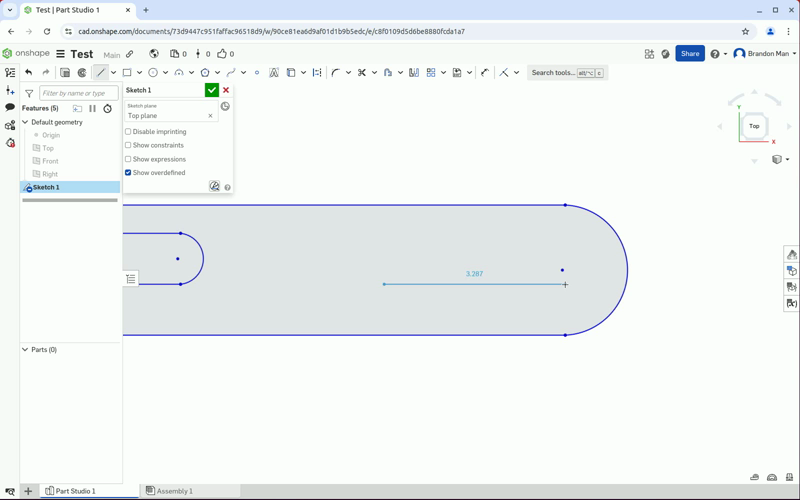
scroll(-6)
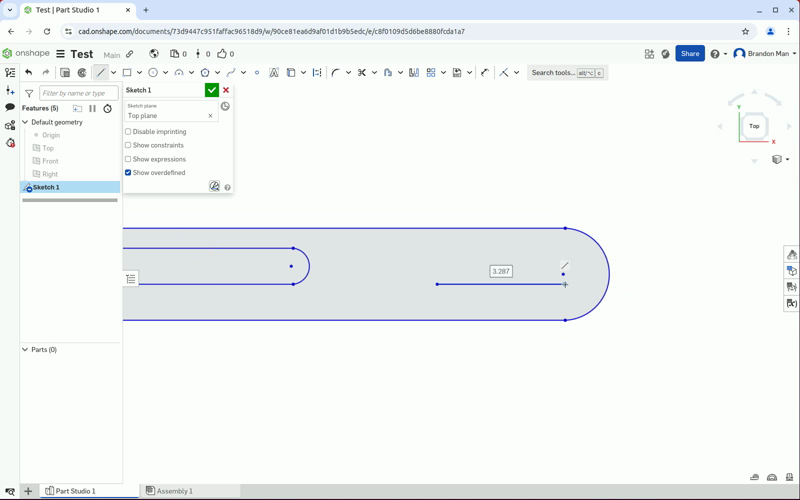
scroll(-6)
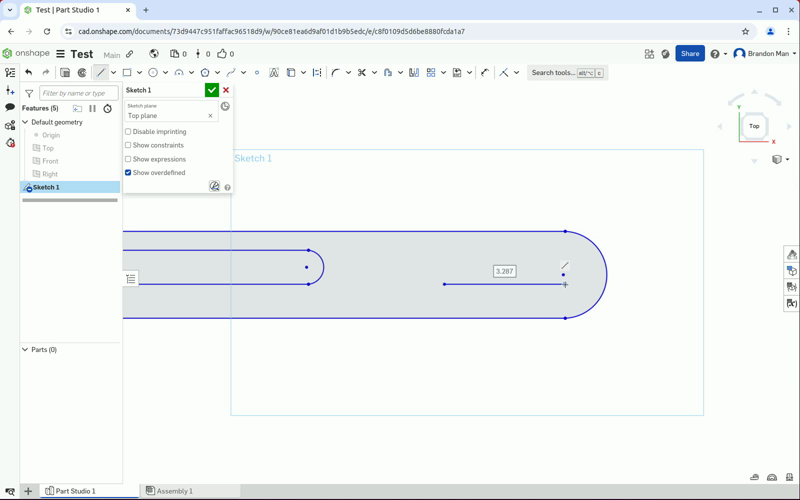
scroll(-6)
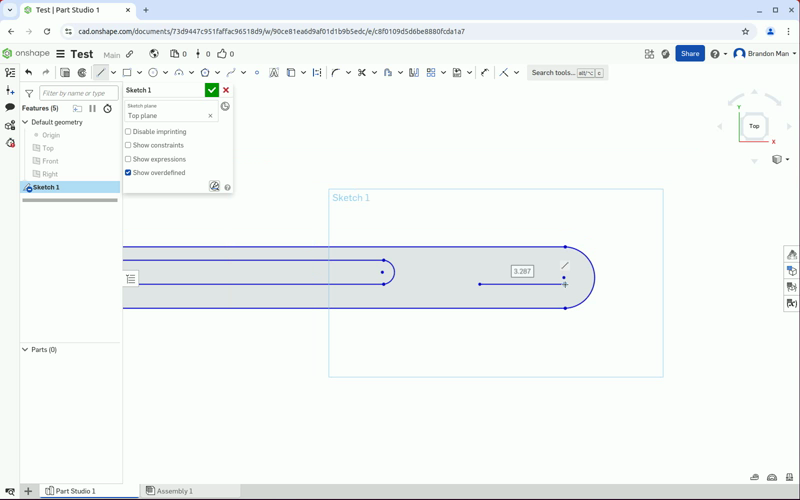
scroll(-6)
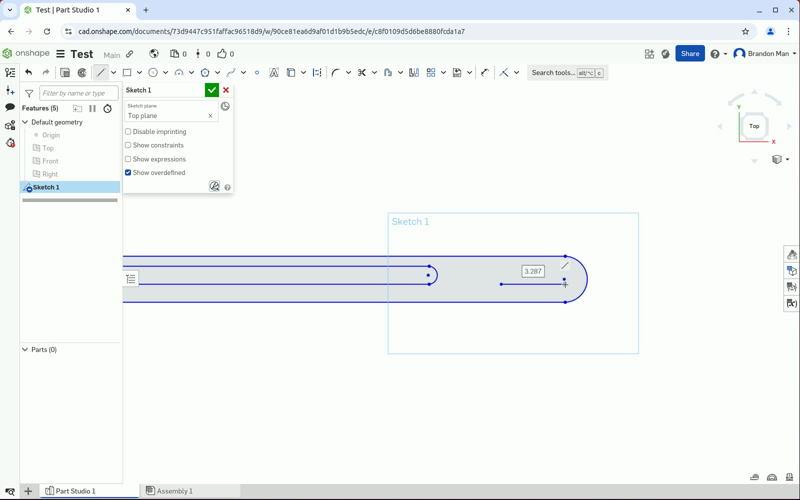
scroll(-6)
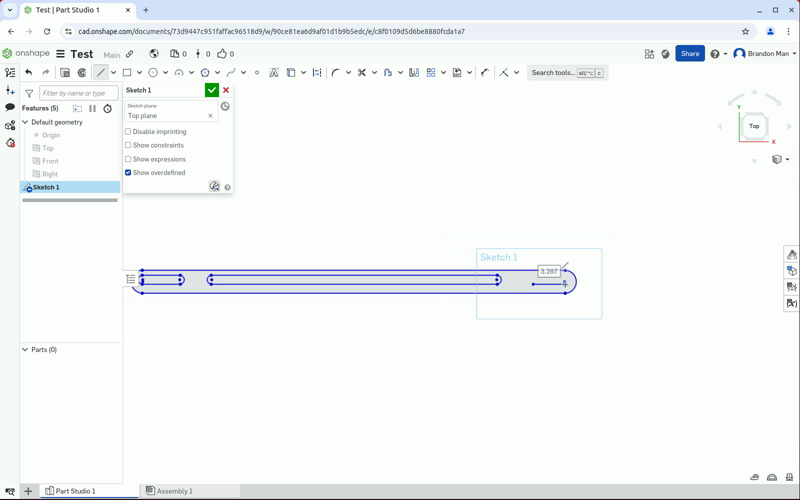
scroll(-6)
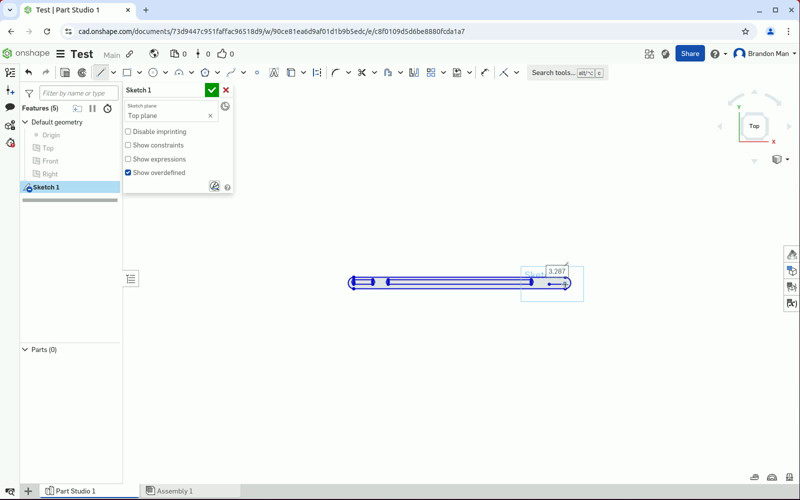
key_up(shift)
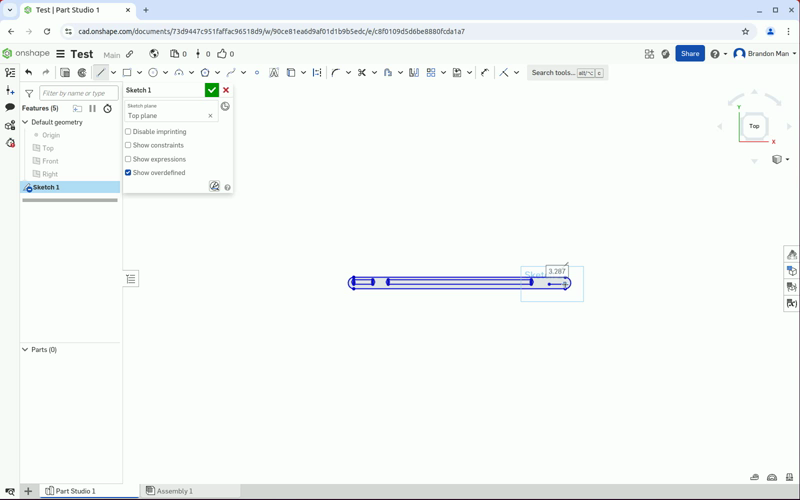
key(esc)
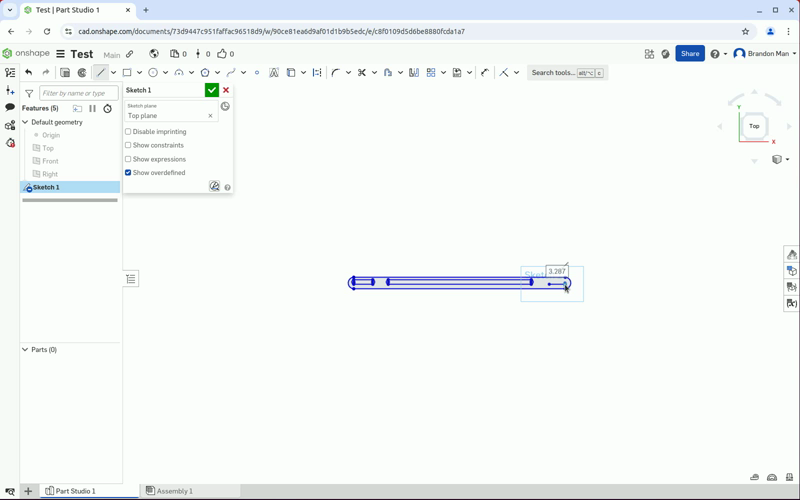
key(a)
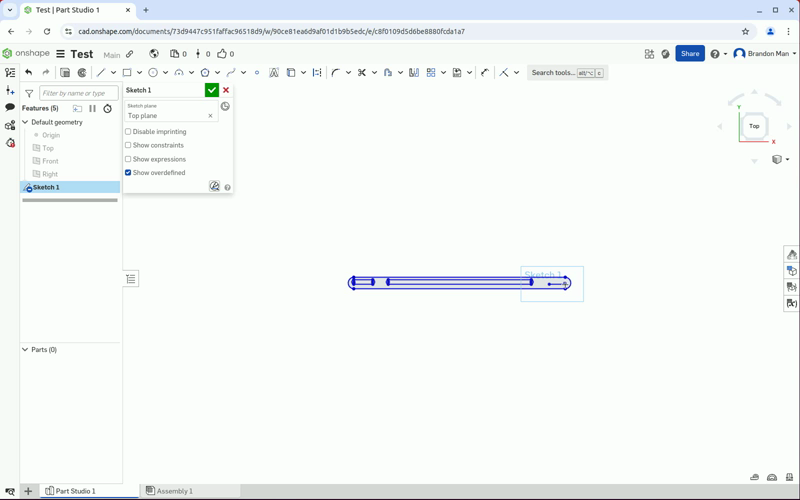
mouse_move(565, 284)
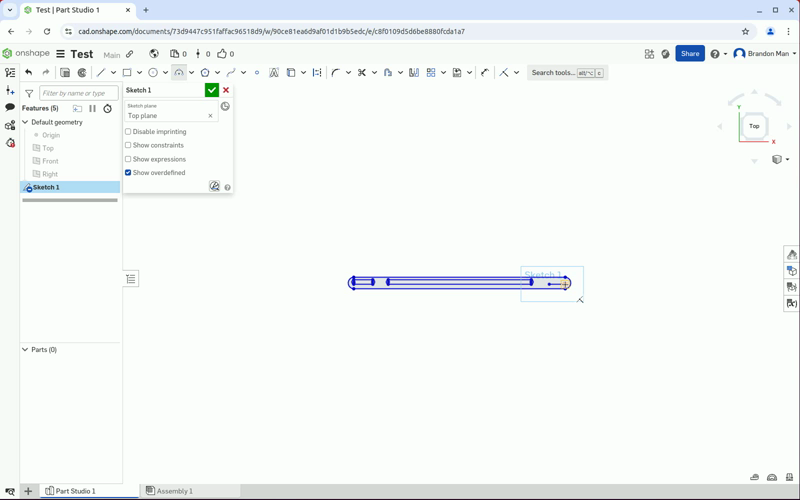
scroll(6)
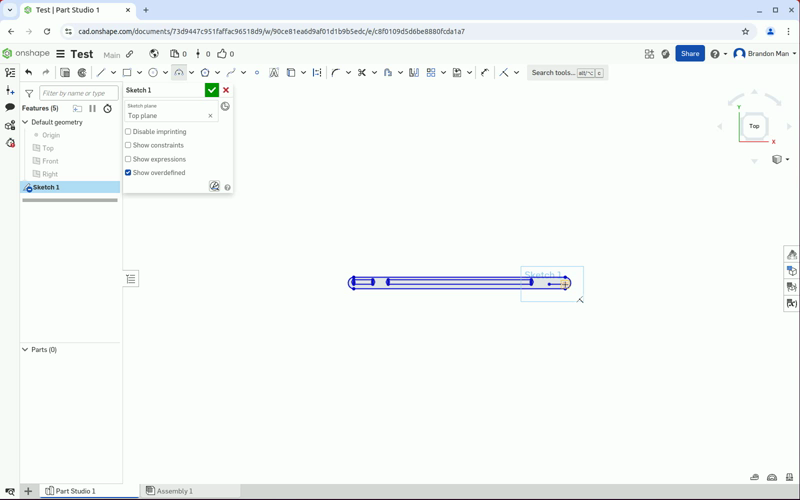
scroll(6)
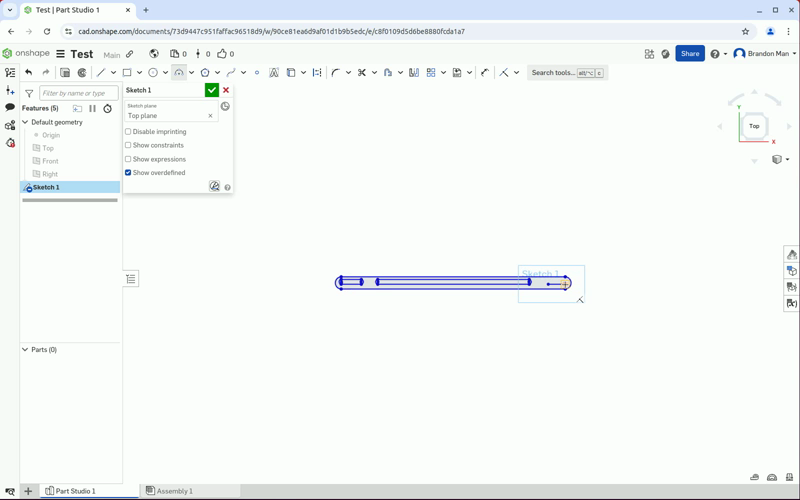
scroll(6)
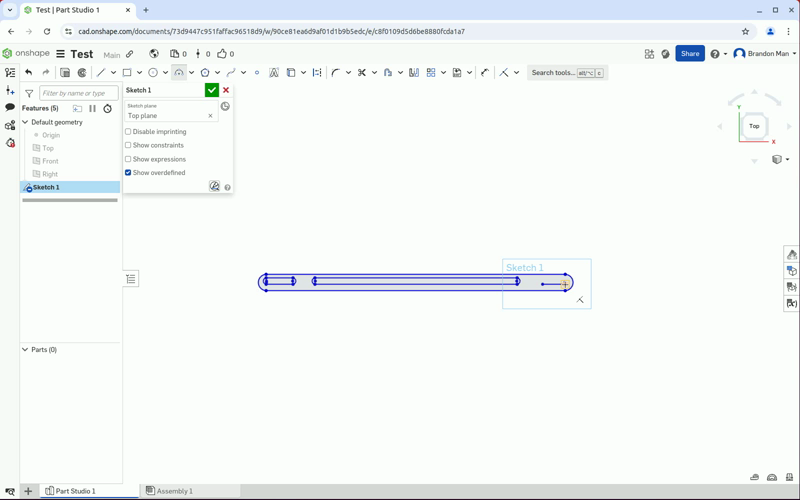
scroll(6)
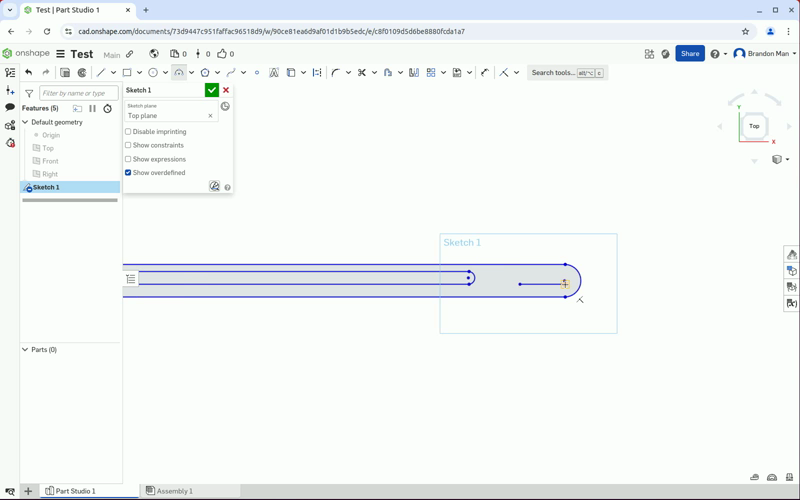
scroll(6)
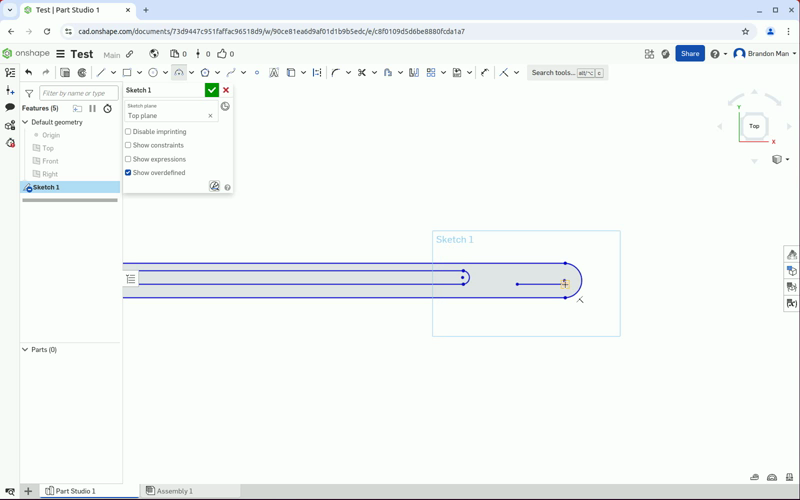
scroll(6)
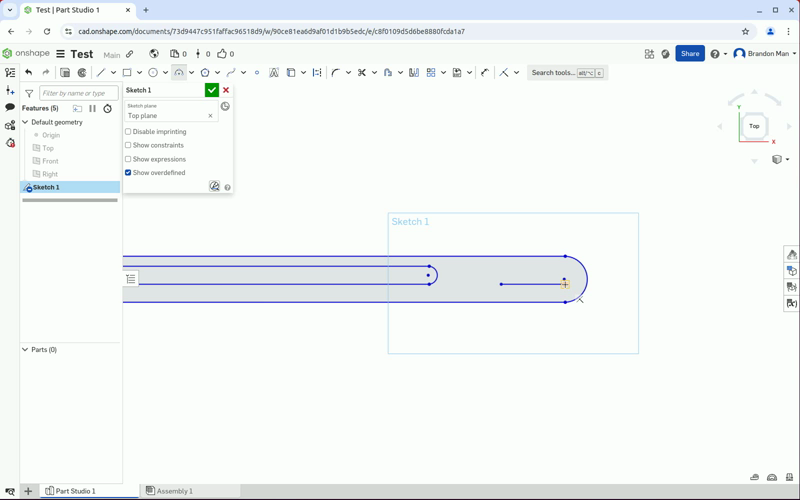
scroll(6)
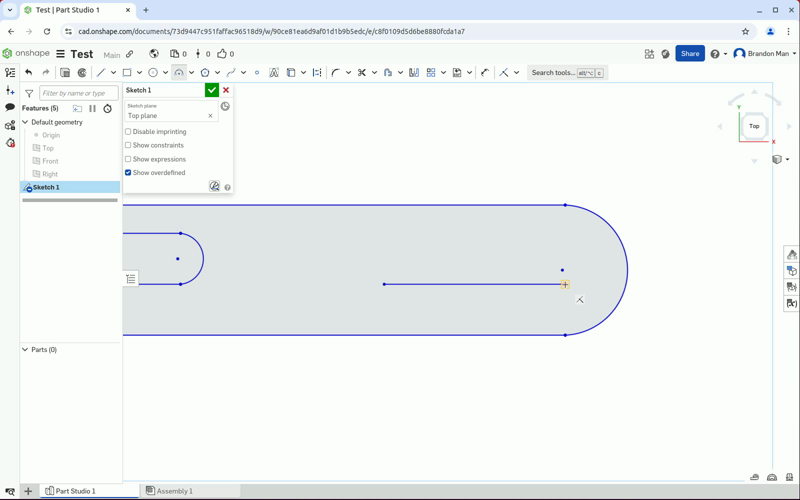
click(565, 284)
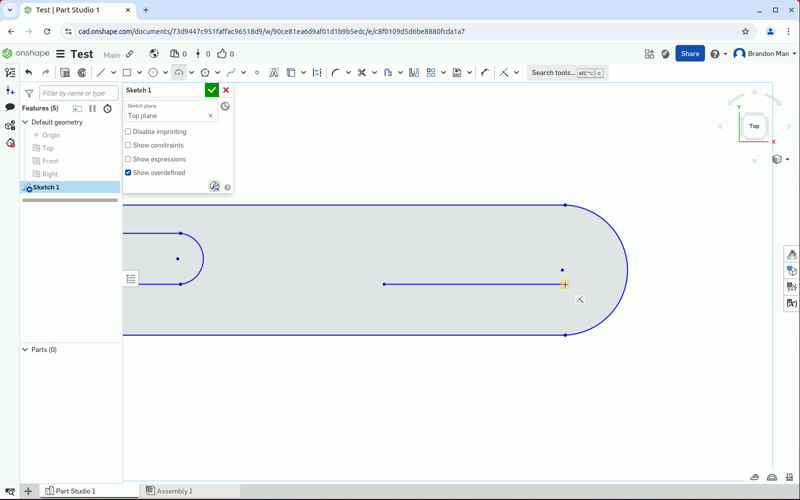
scroll(-6)
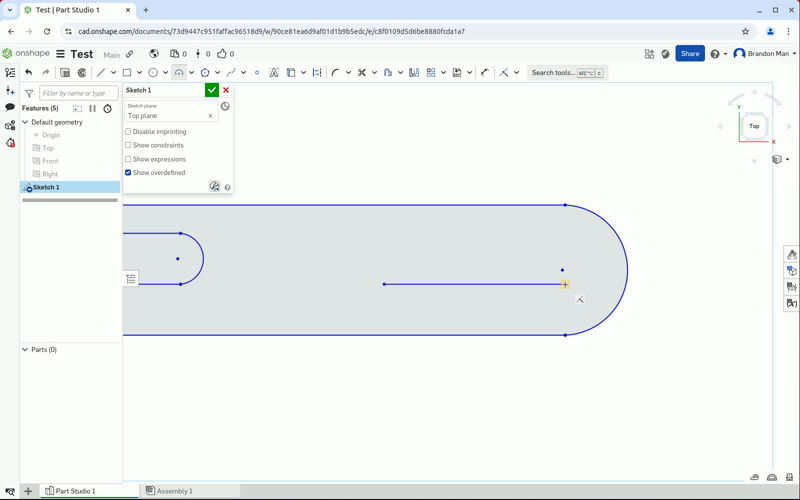
scroll(-6)
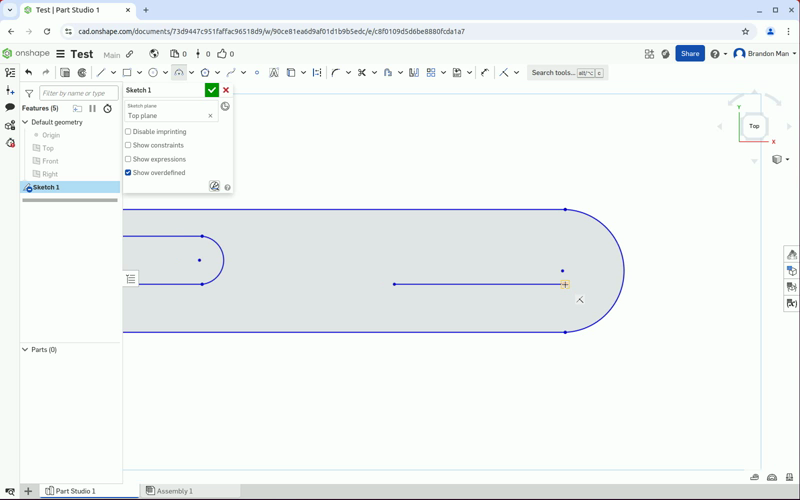
scroll(-6)
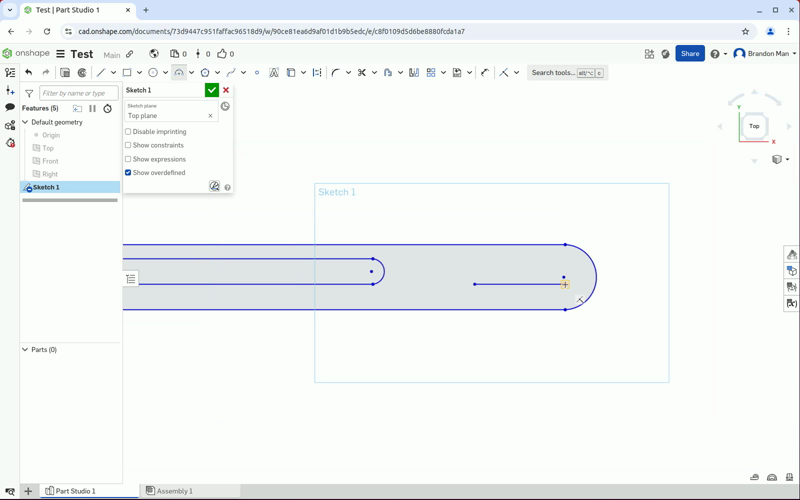
scroll(-6)
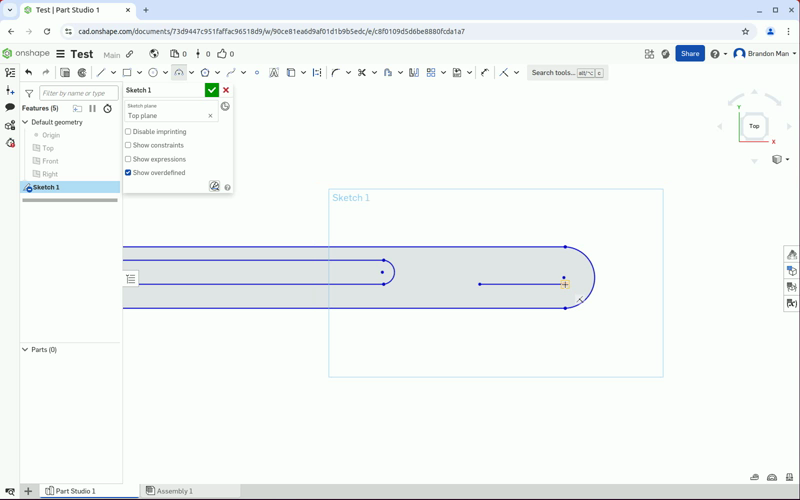
scroll(-6)
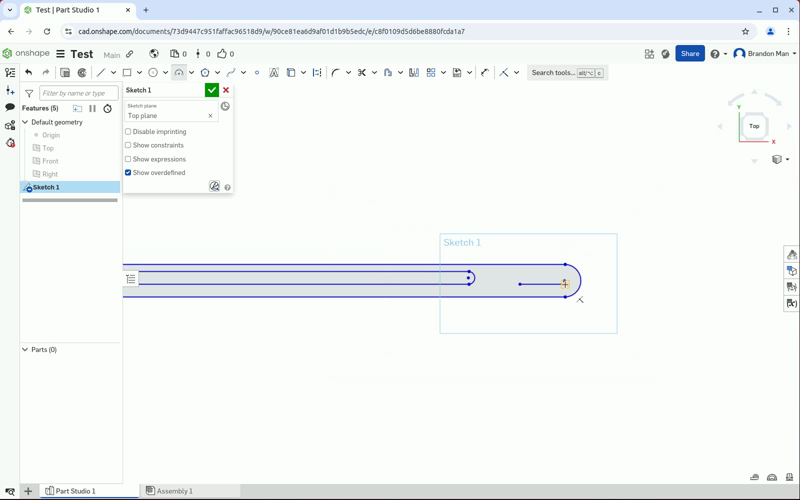
scroll(-6)
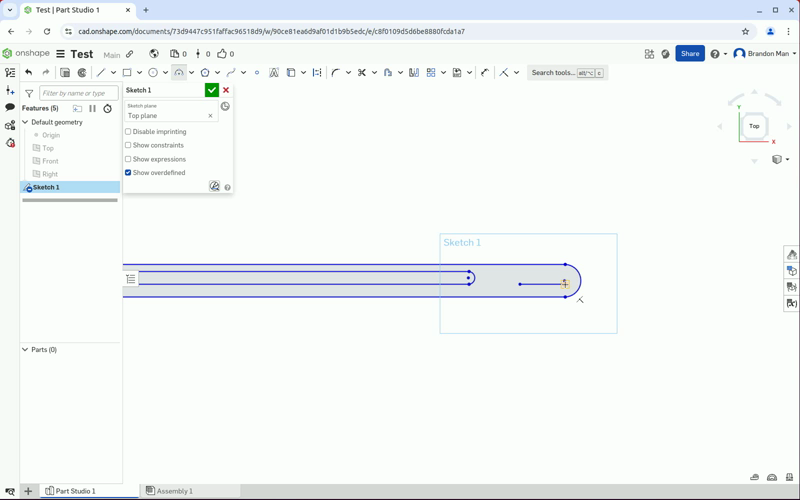
scroll(-6)
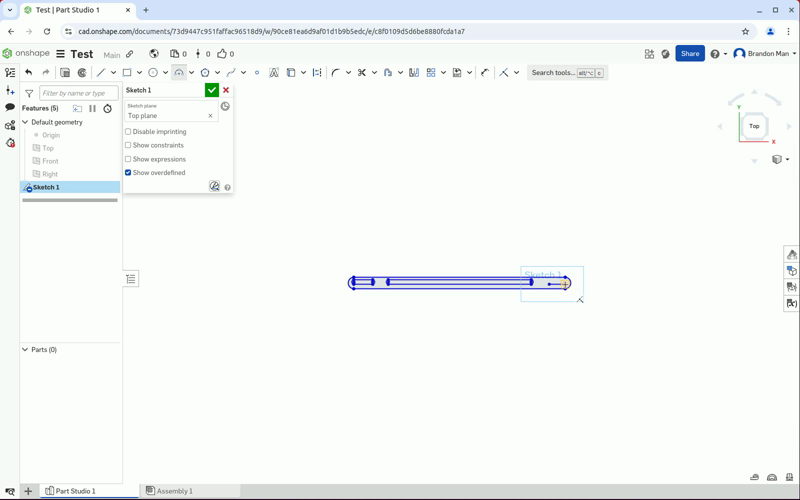
key_down(shift)
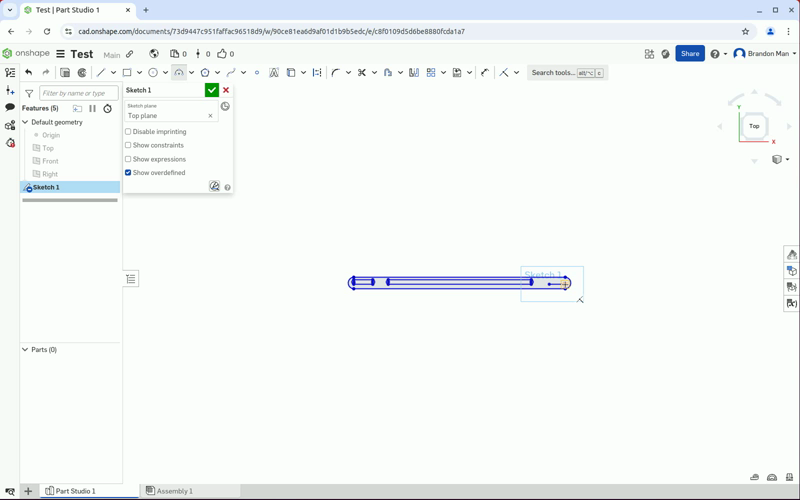
mouse_move(565, 279)
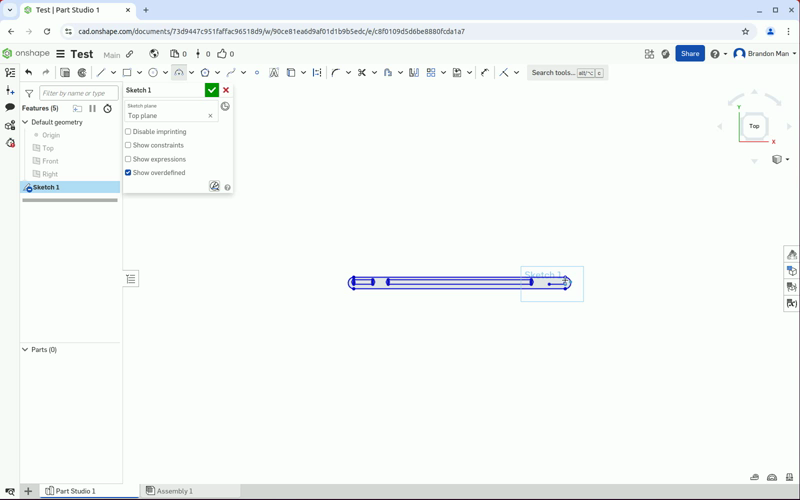
scroll(6)
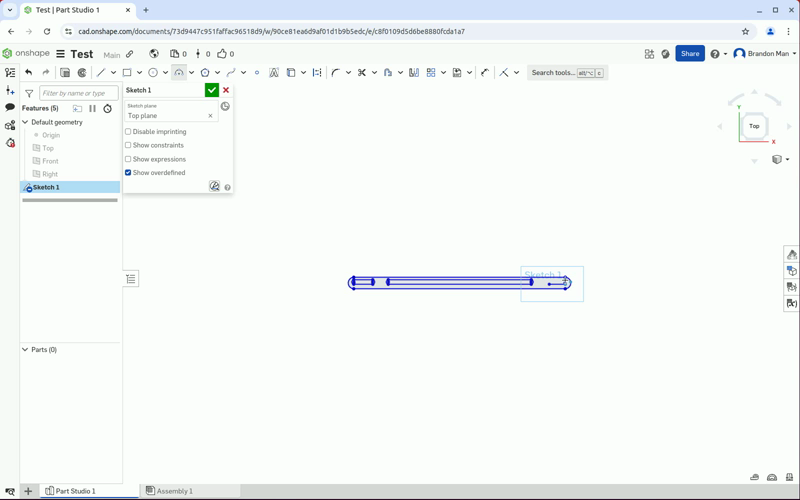
scroll(6)
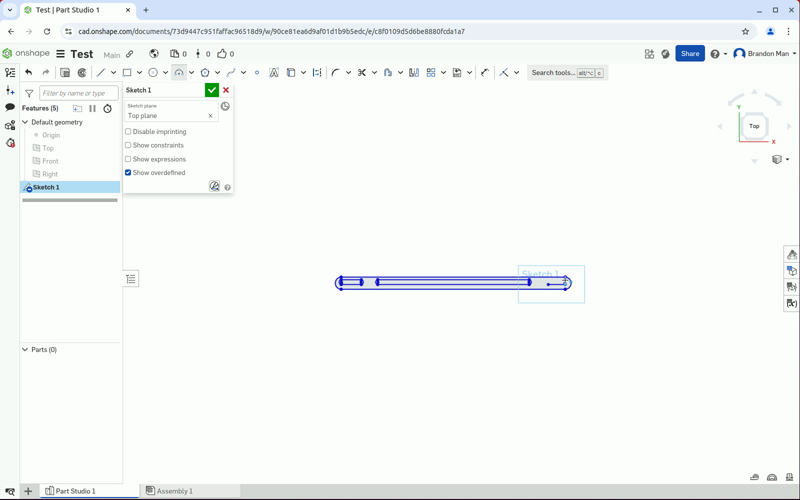
scroll(6)
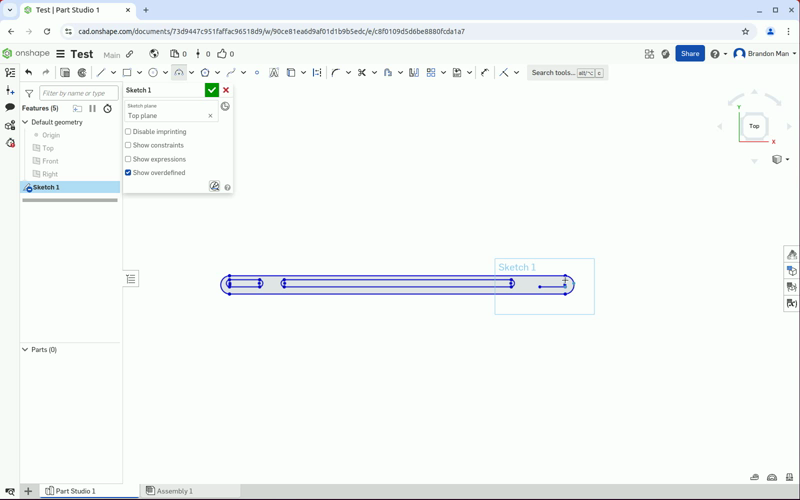
scroll(6)
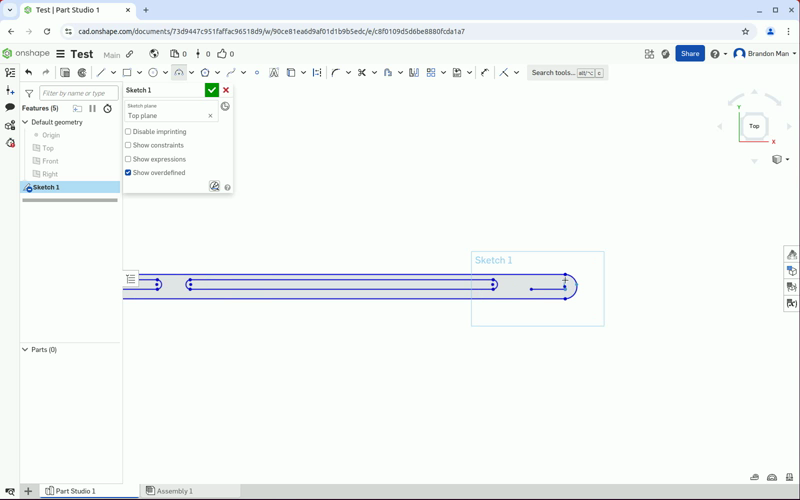
scroll(6)
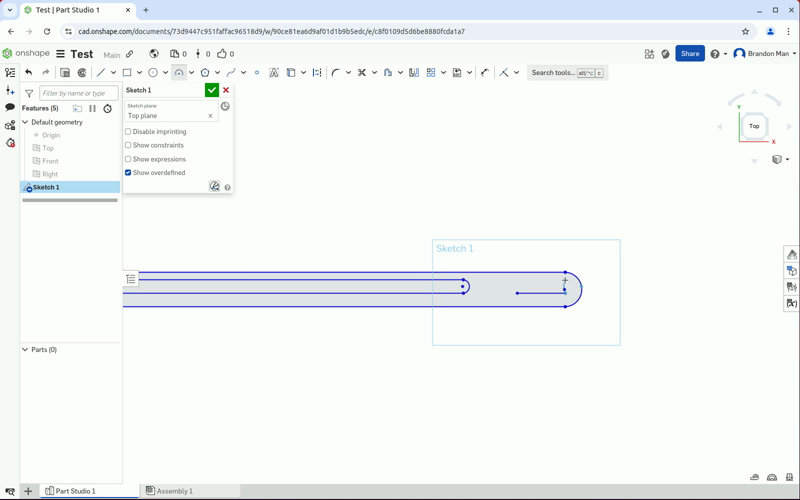
scroll(6)
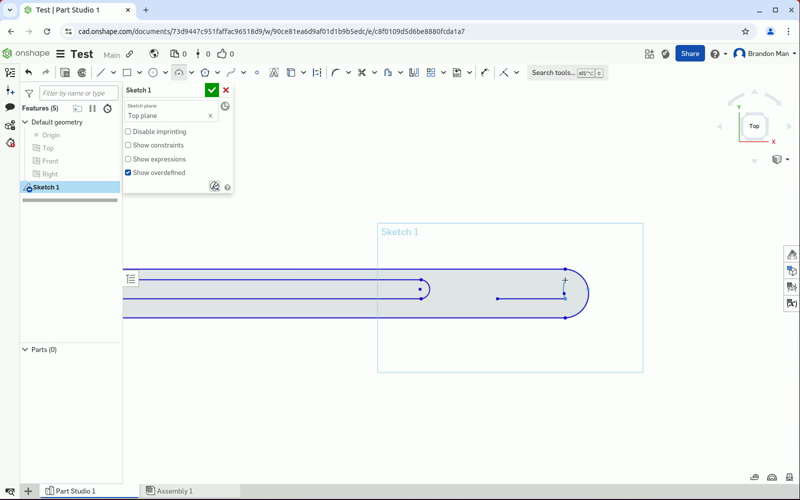
scroll(6)
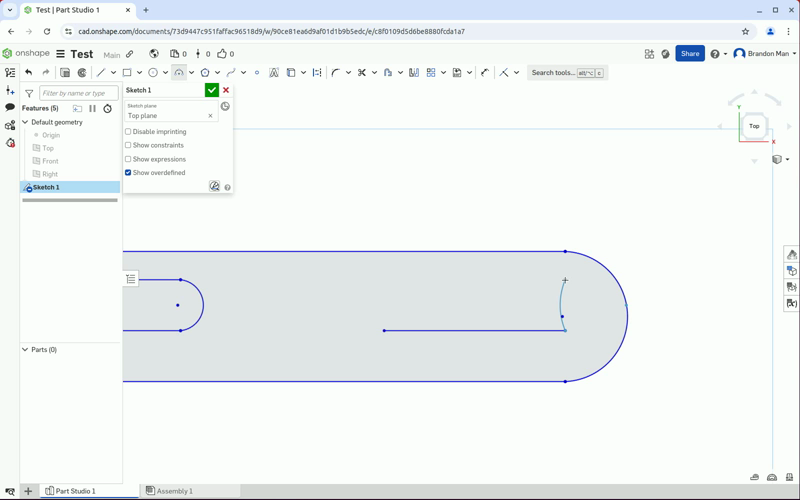
click(565, 279)
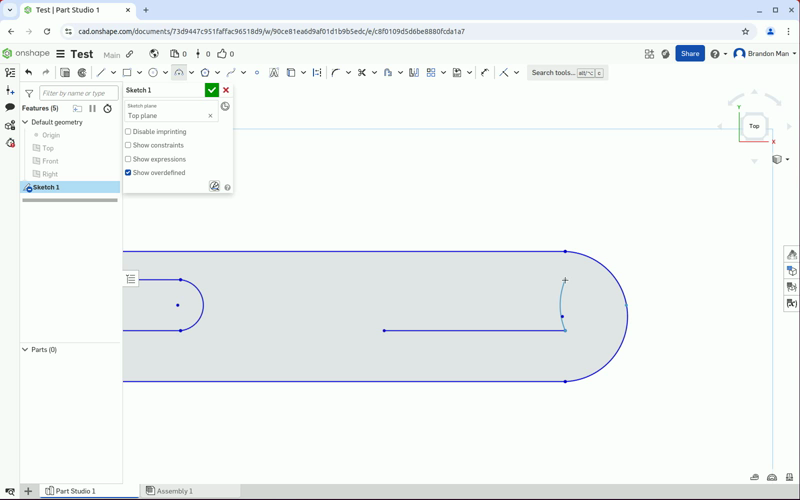
scroll(-6)
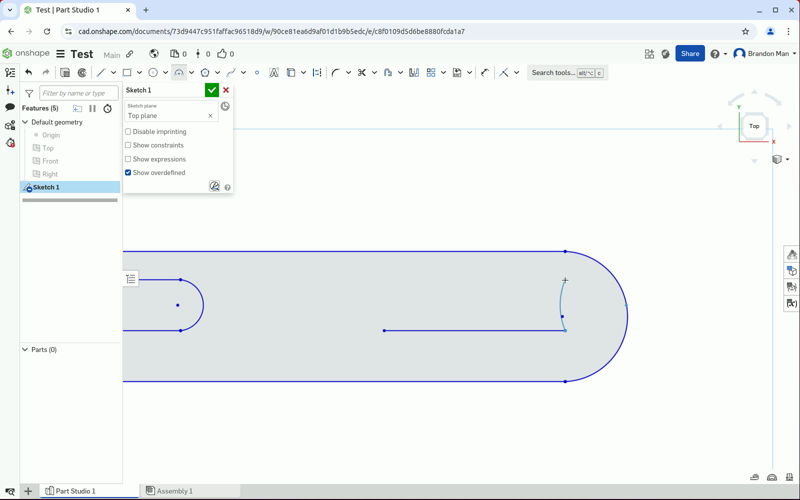
scroll(-6)
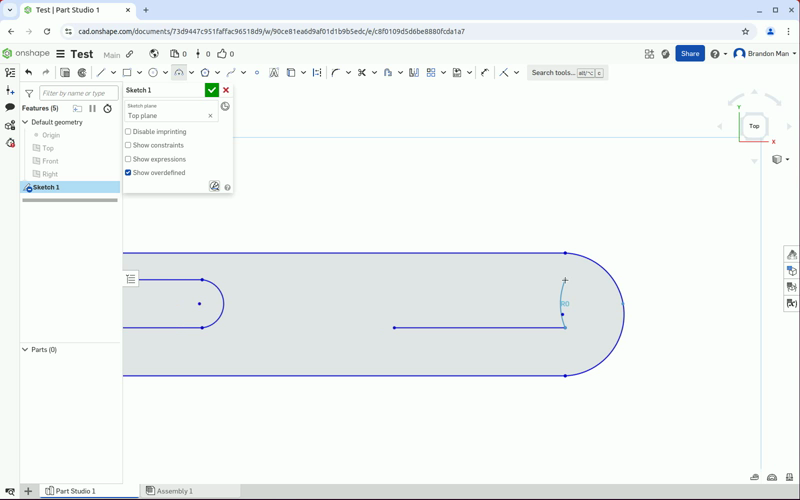
scroll(-6)
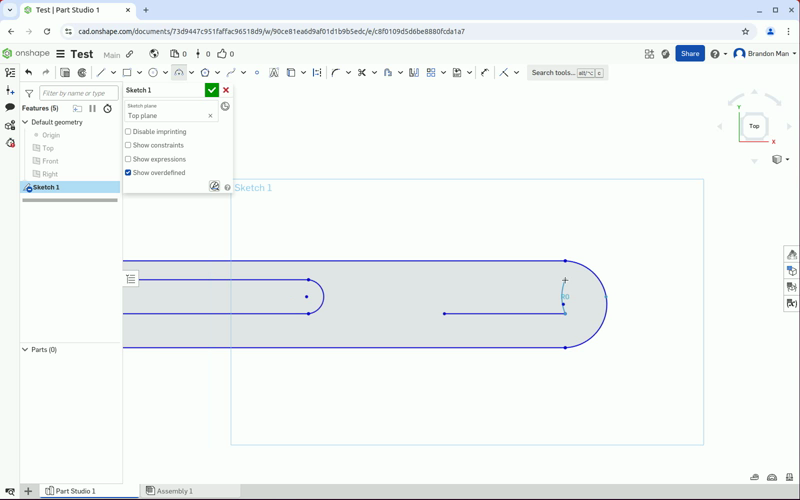
scroll(-6)
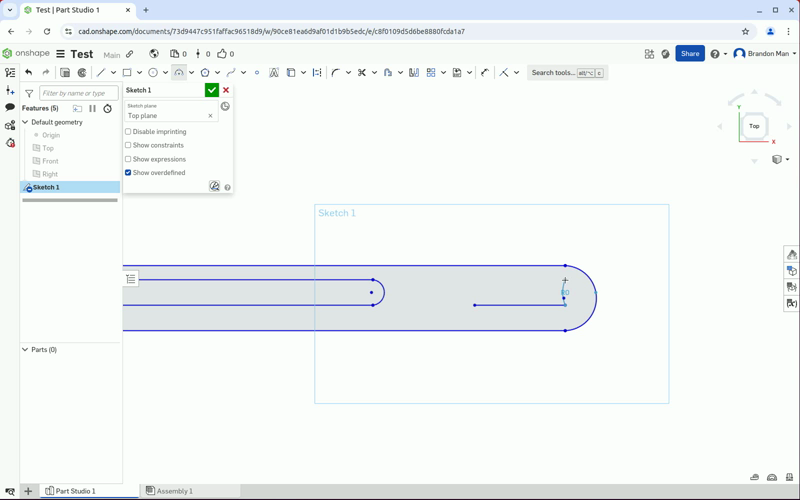
scroll(-6)
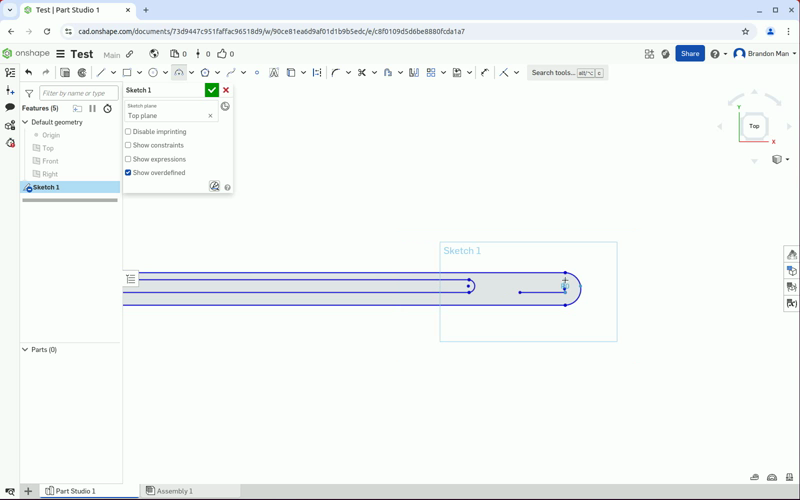
scroll(-6)
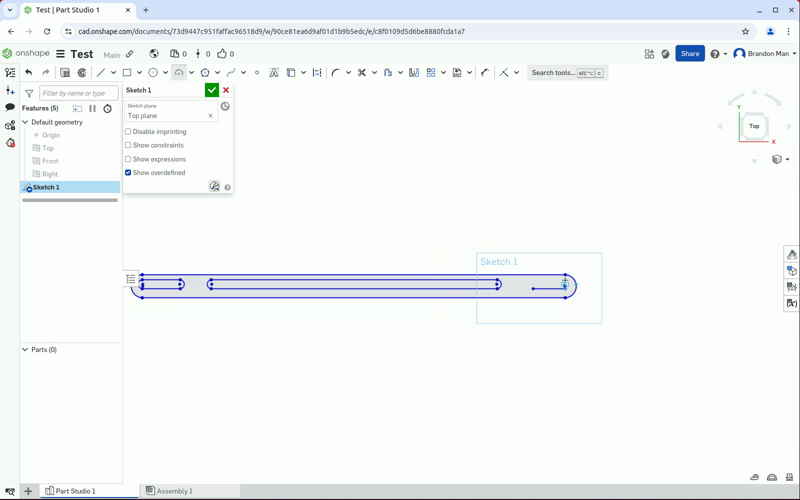
scroll(-6)
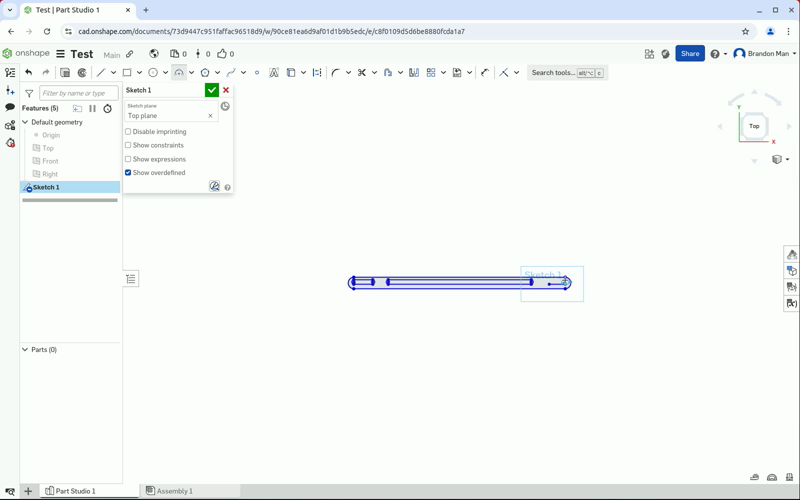
mouse_move(567, 282)
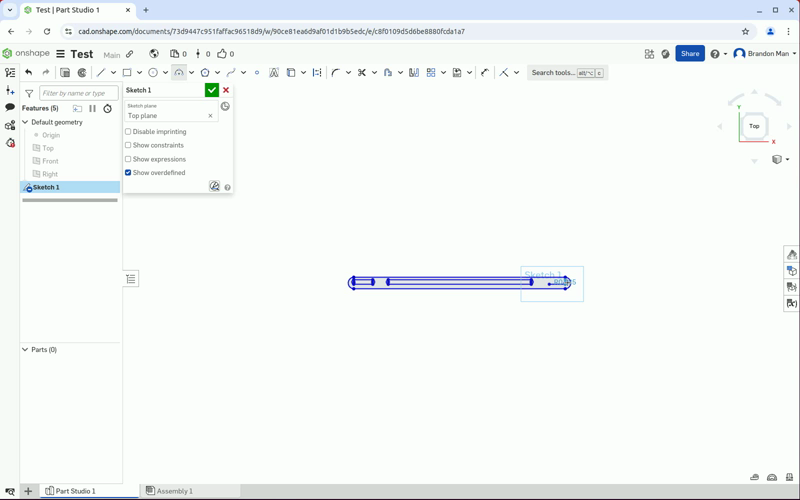
scroll(6)
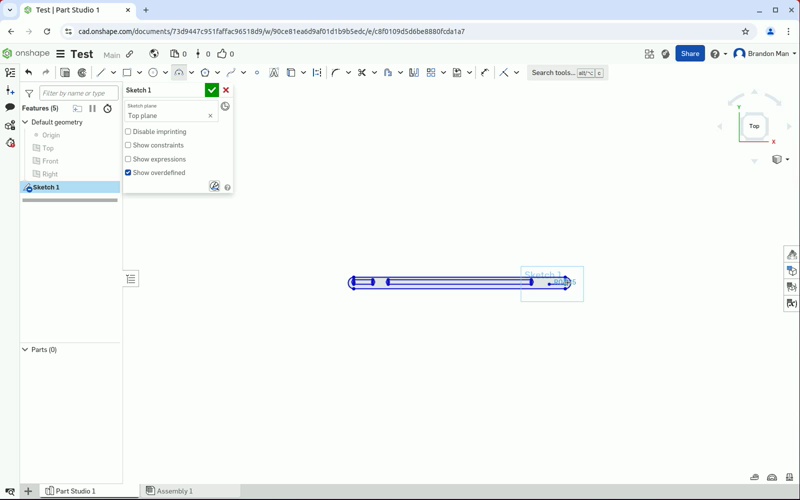
scroll(6)
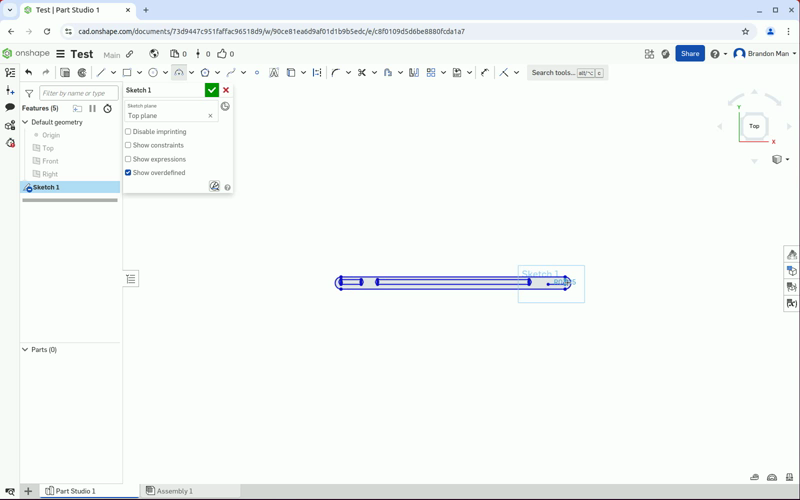
scroll(6)
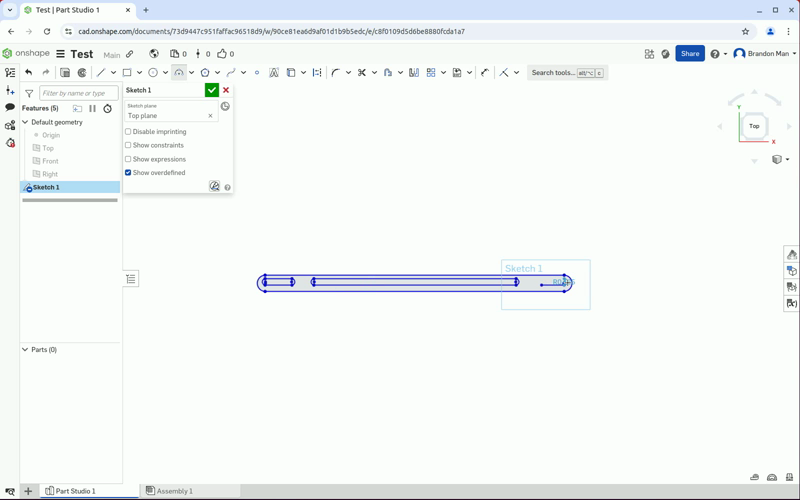
scroll(6)
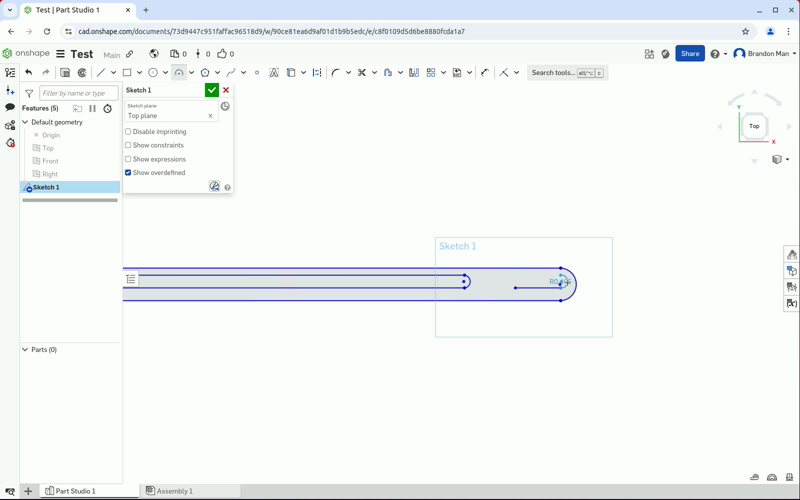
scroll(6)
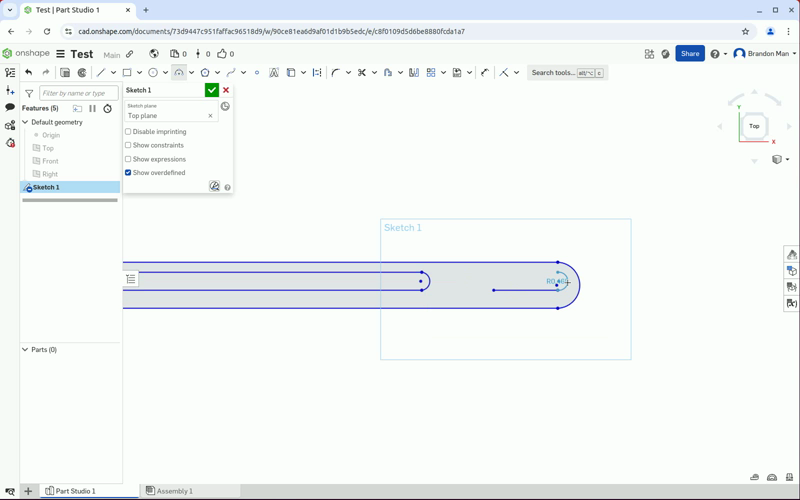
scroll(6)
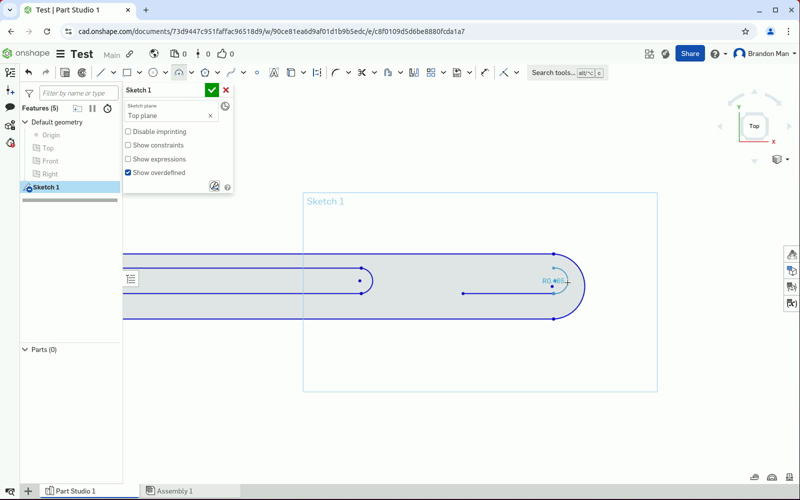
scroll(6)
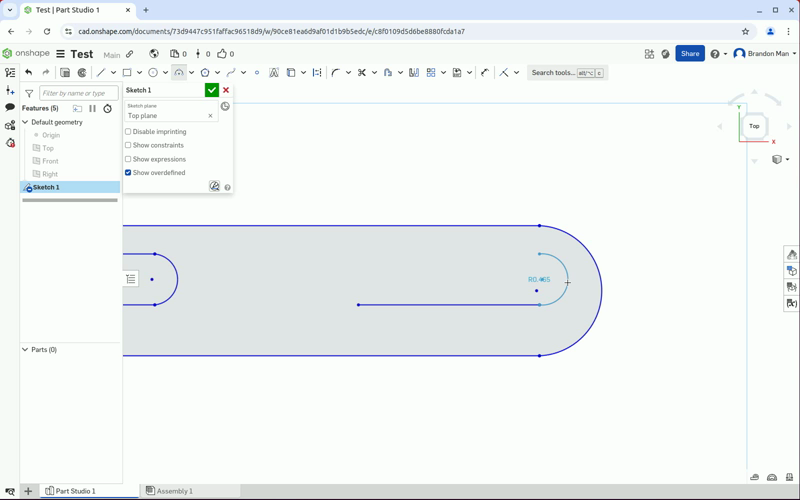
click(567, 282)
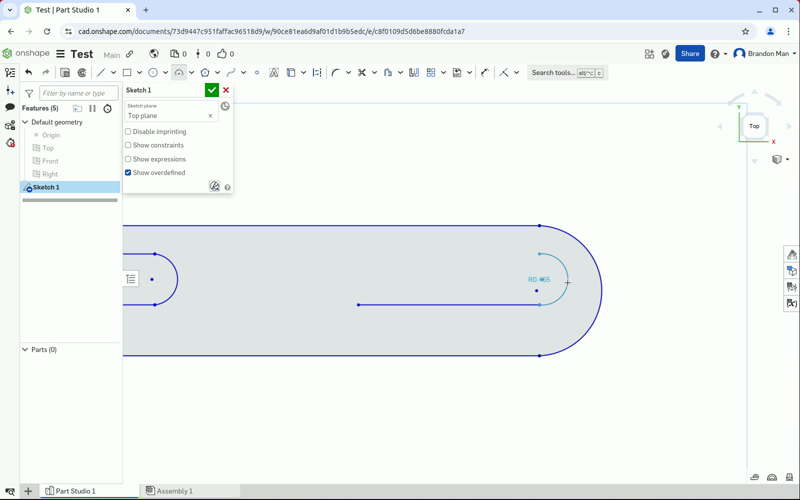
scroll(-6)
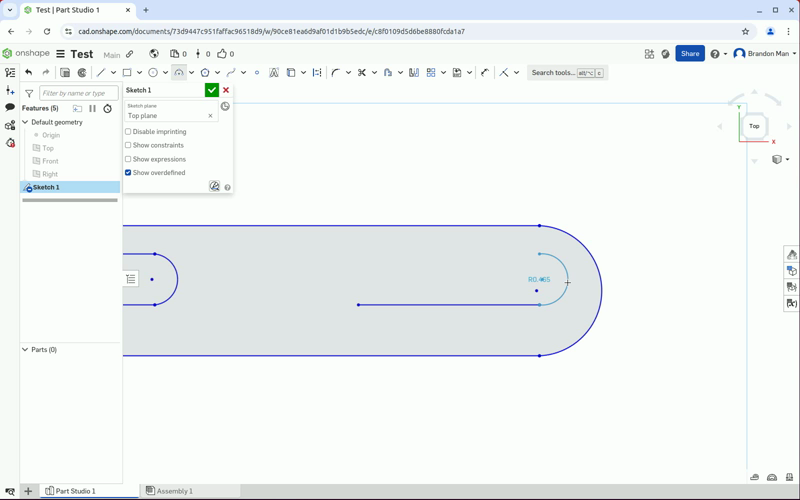
scroll(-6)
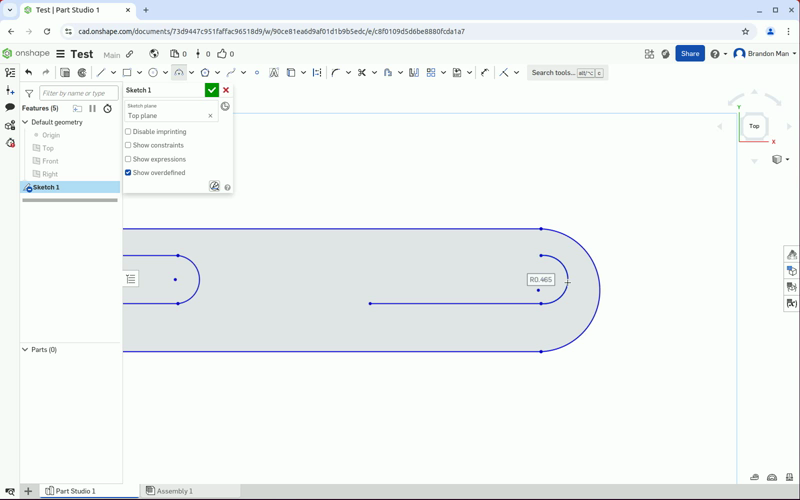
scroll(-6)
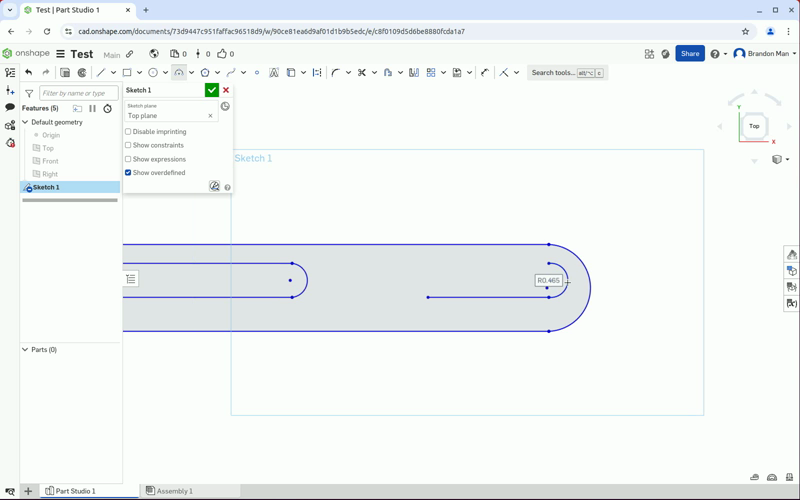
scroll(-6)
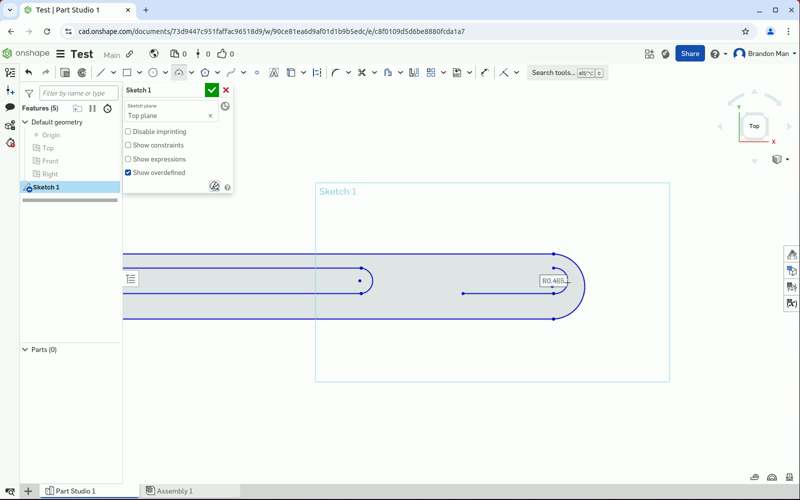
scroll(-6)
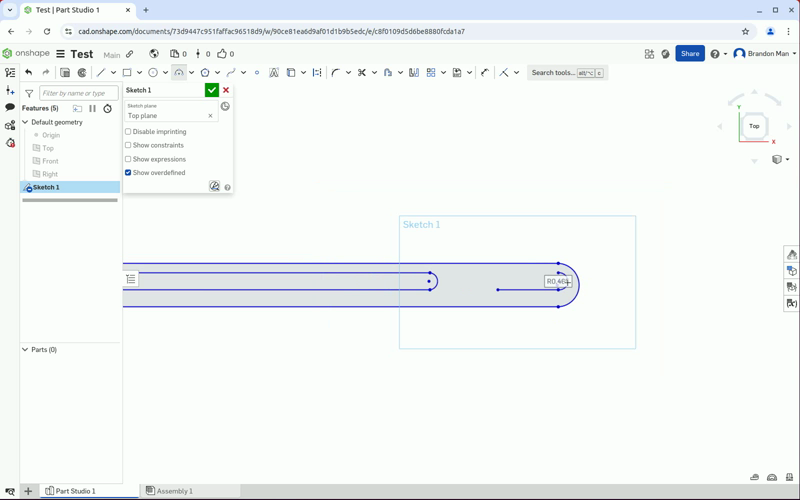
scroll(-6)
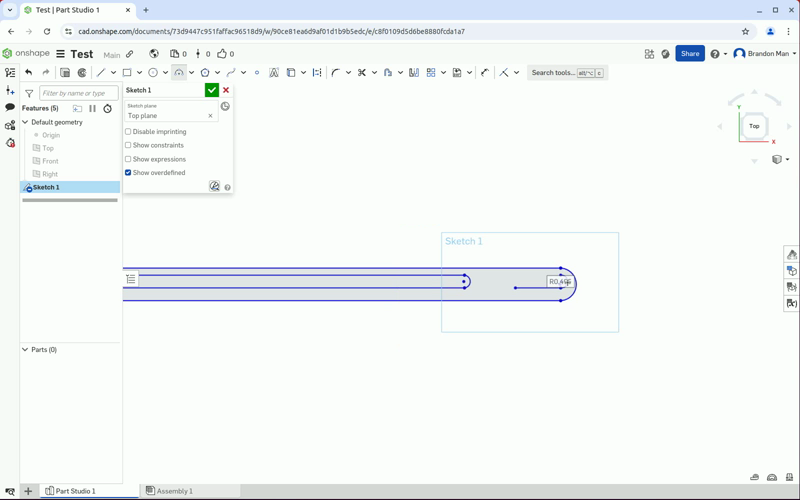
scroll(-6)
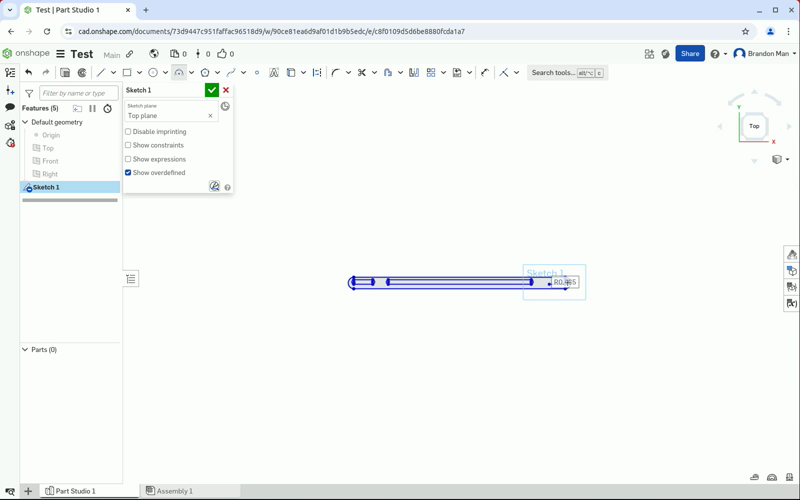
key_up(shift)
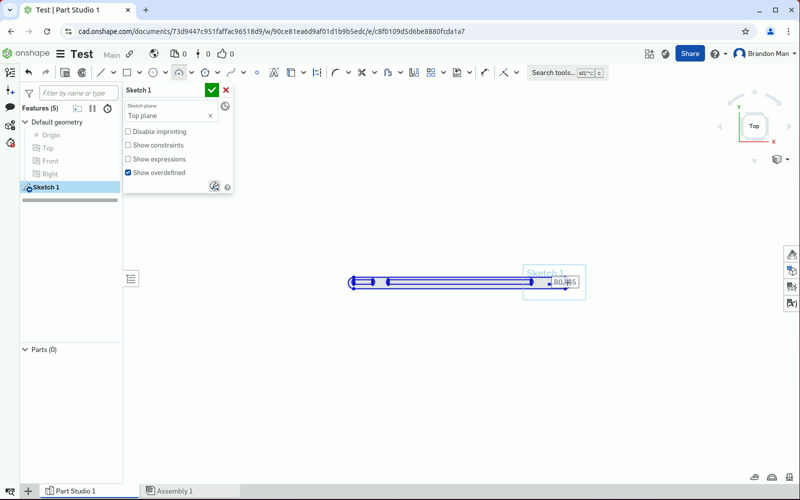
key(esc)
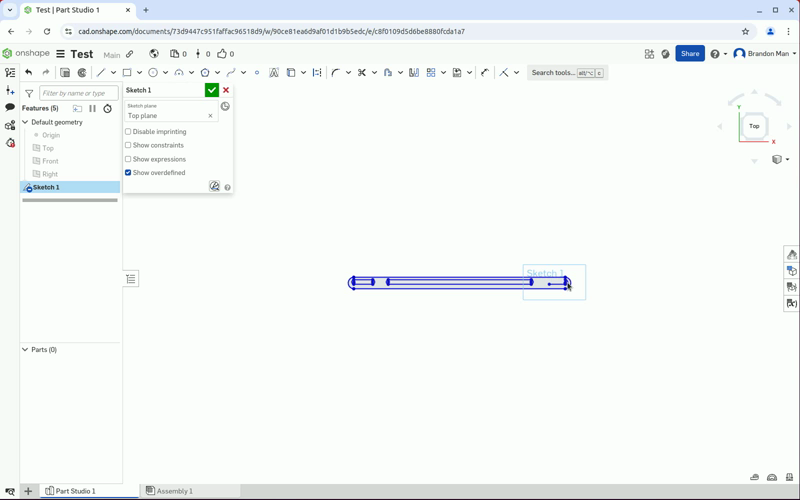
key(l)
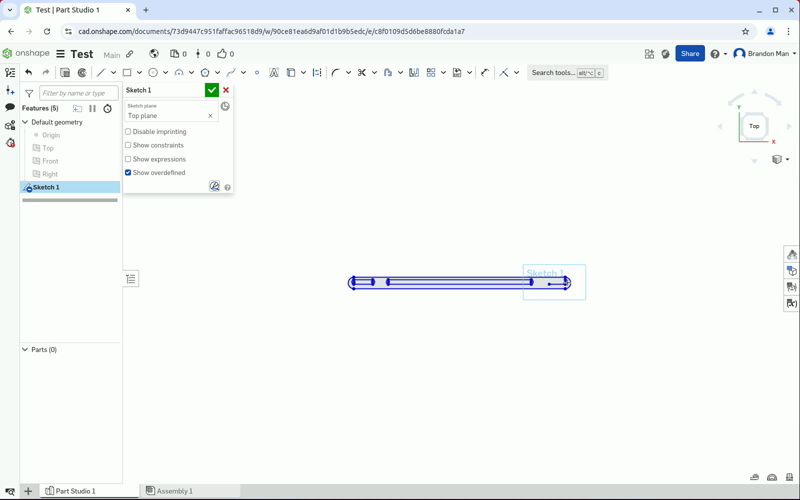
mouse_move(565, 279)
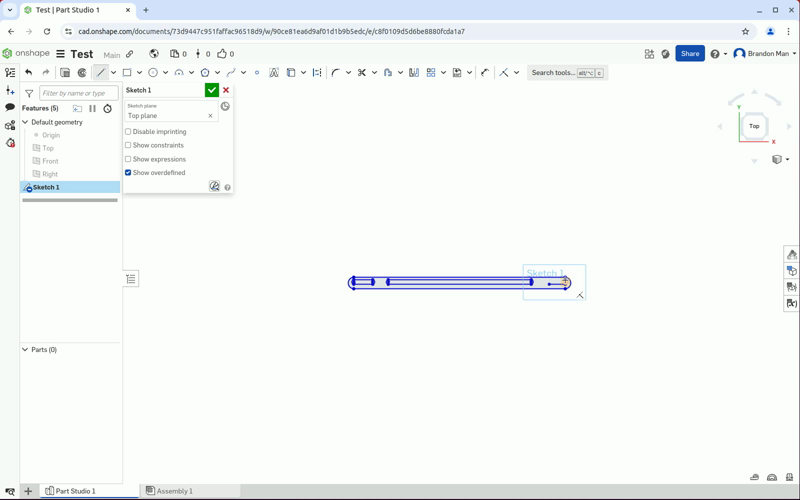
scroll(6)
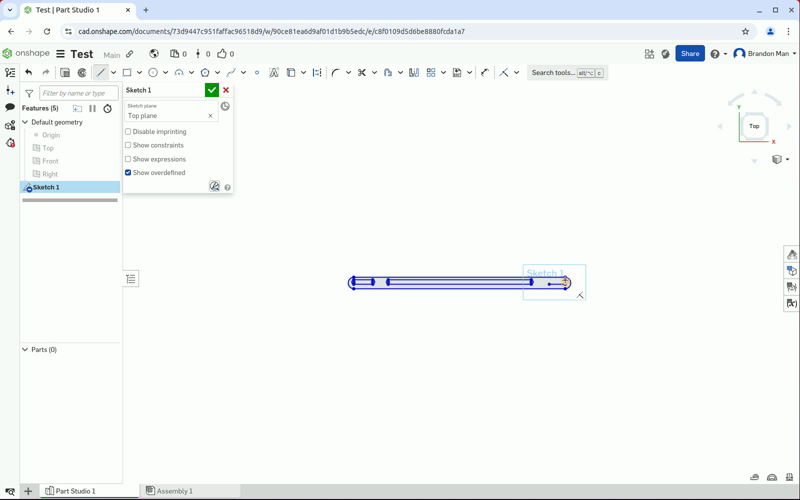
scroll(6)
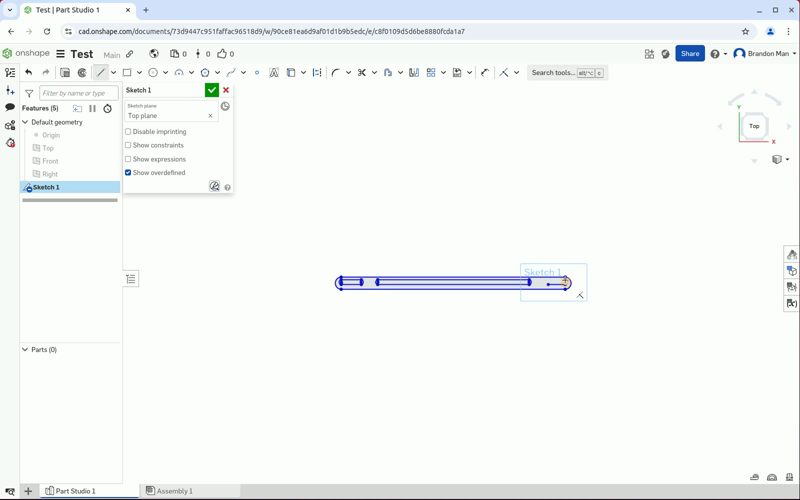
scroll(6)
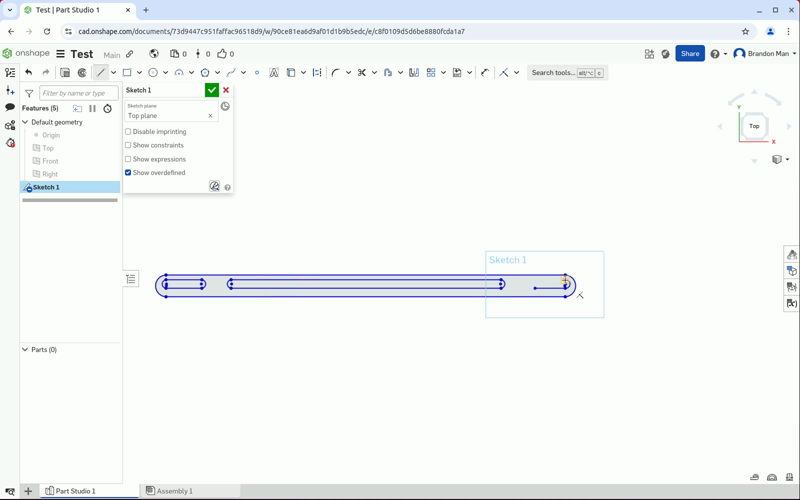
scroll(6)
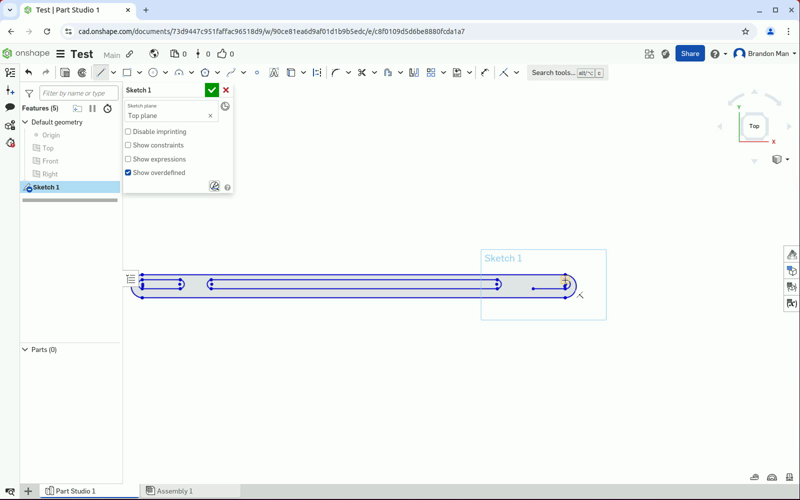
scroll(6)
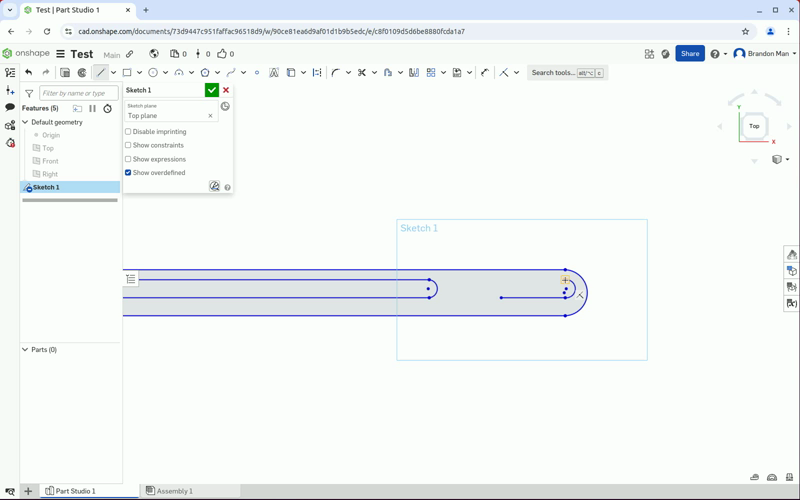
scroll(6)
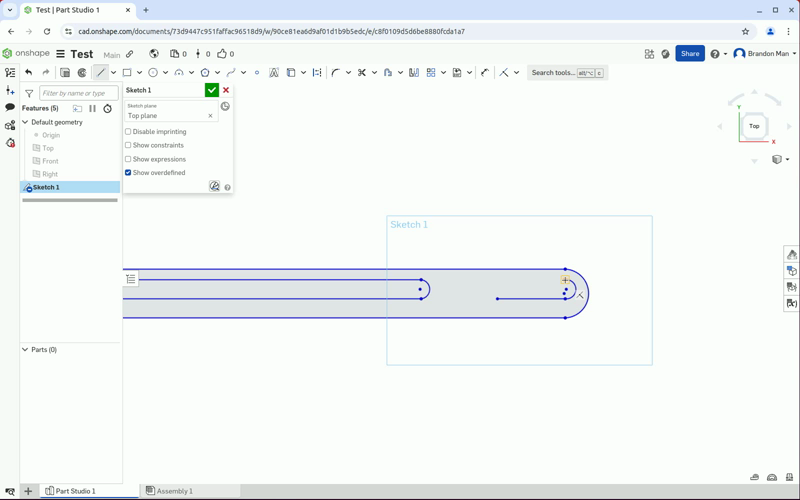
scroll(6)
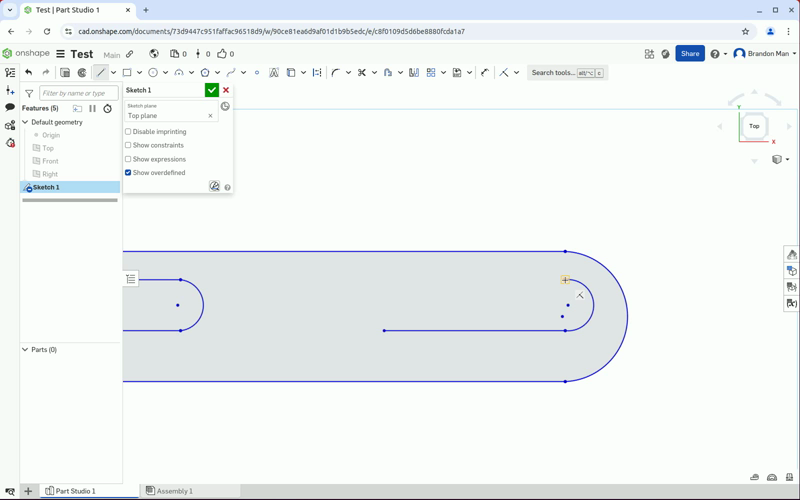
click(565, 279)
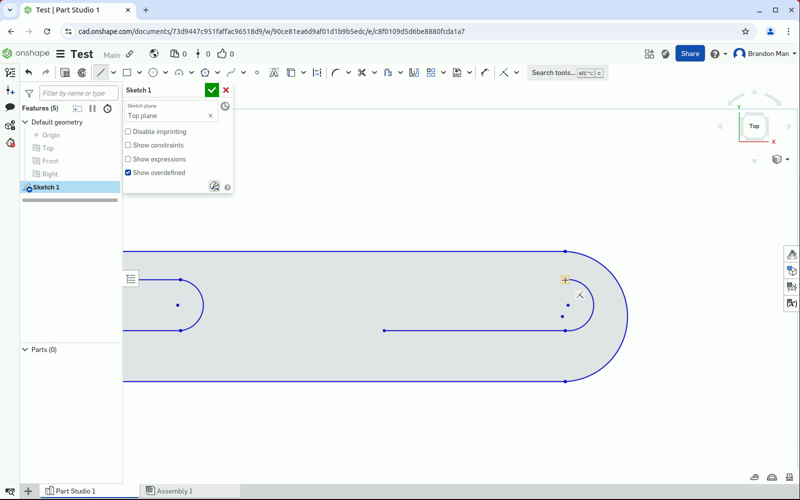
scroll(-6)
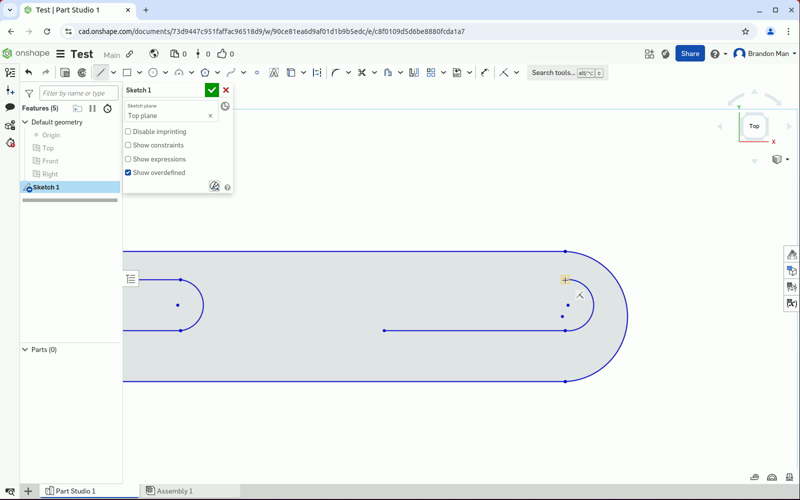
scroll(-6)
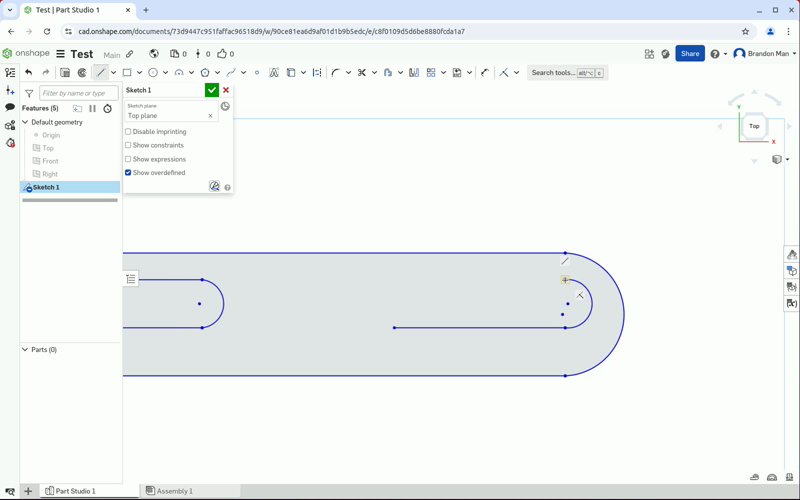
scroll(-6)
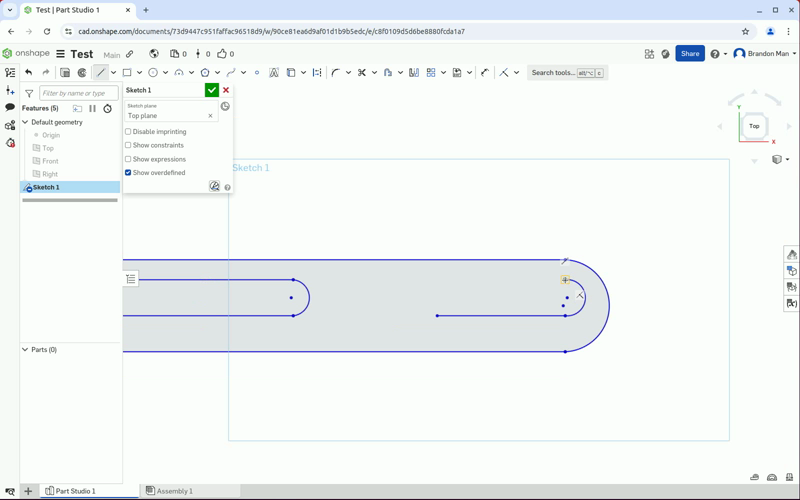
scroll(-6)
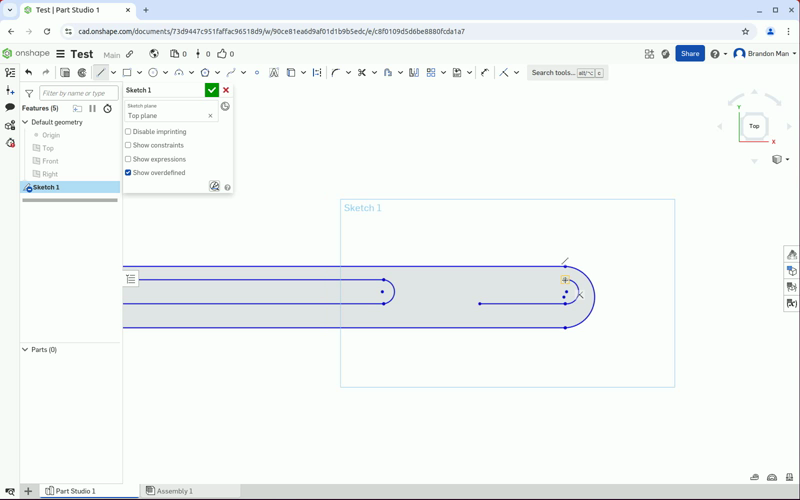
scroll(-6)
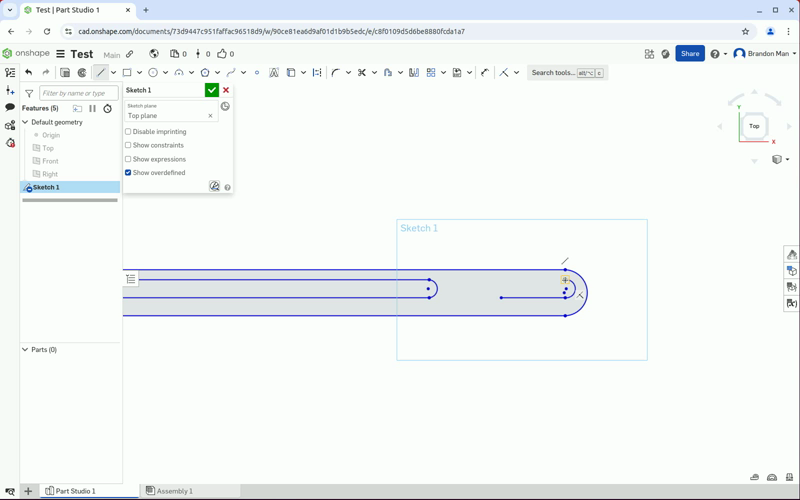
scroll(-6)
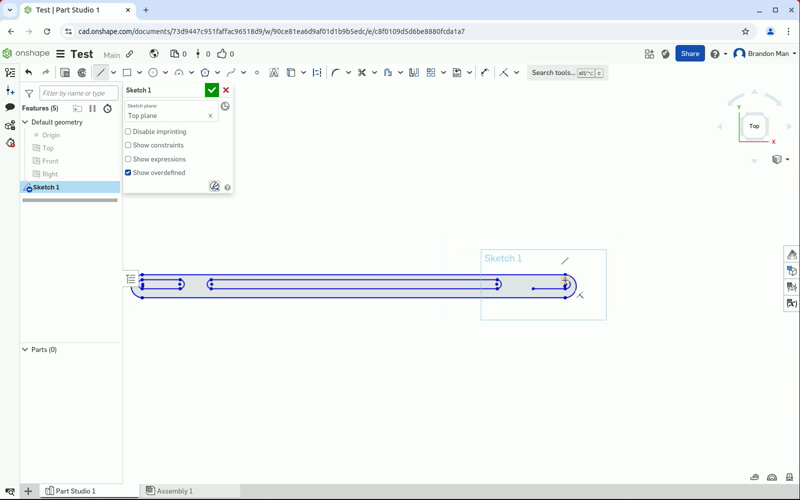
scroll(-6)
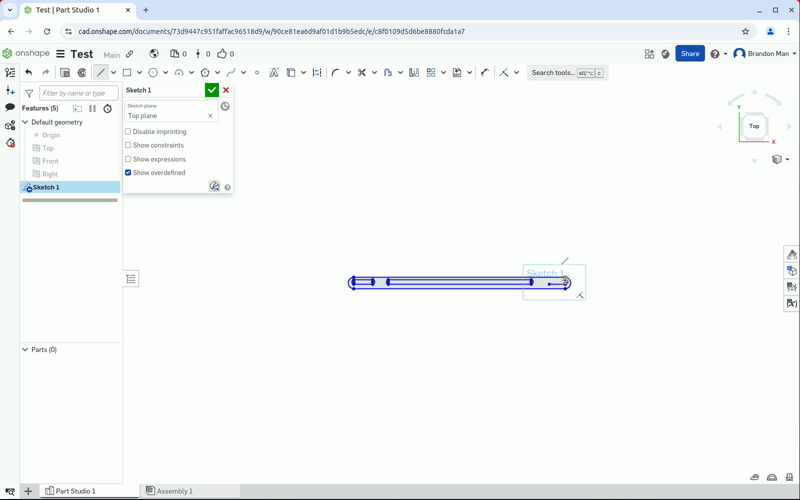
key_down(shift)
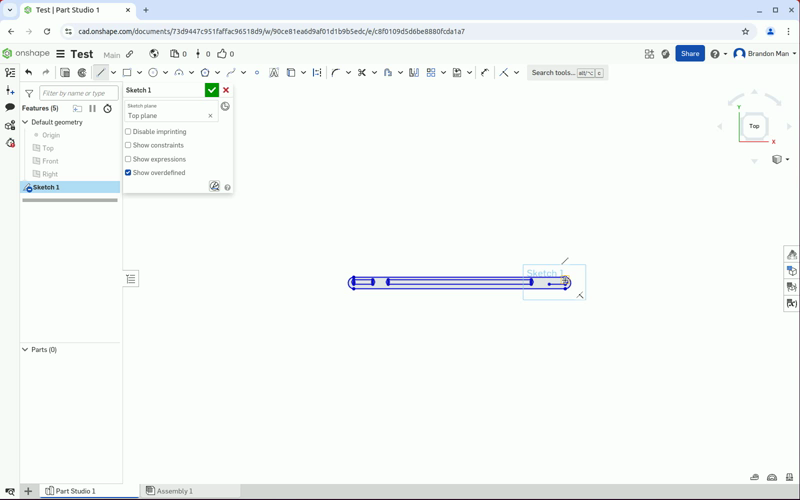
mouse_move(589, 279)
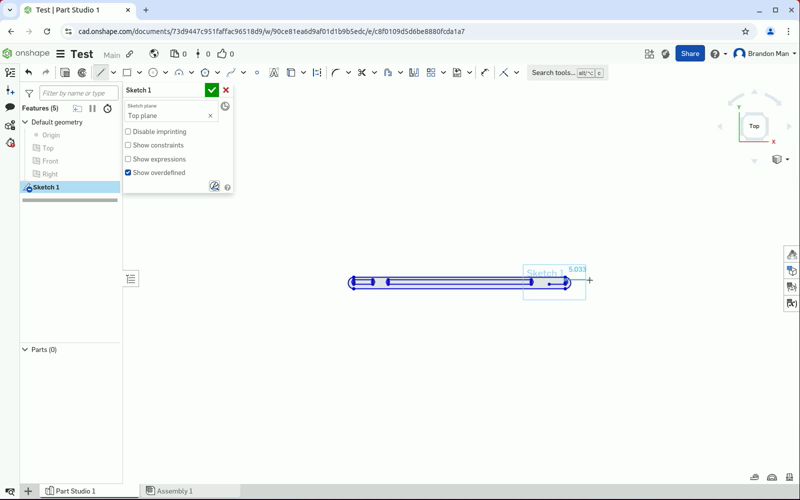
mouse_move(549, 279)
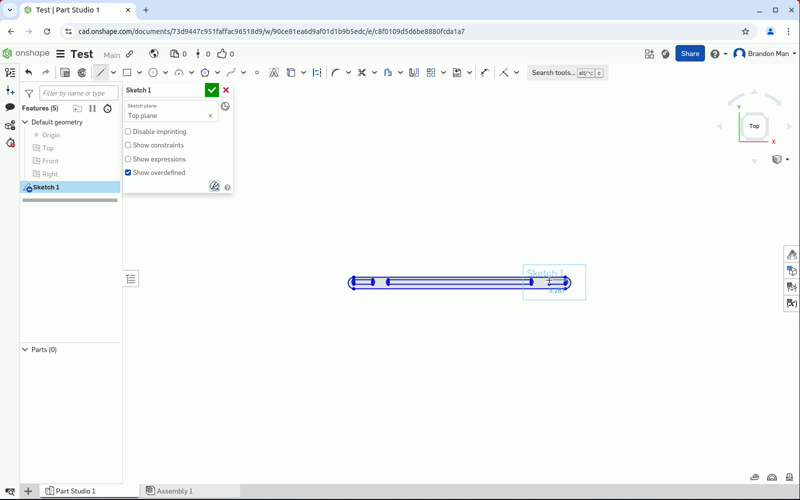
click(549, 279)
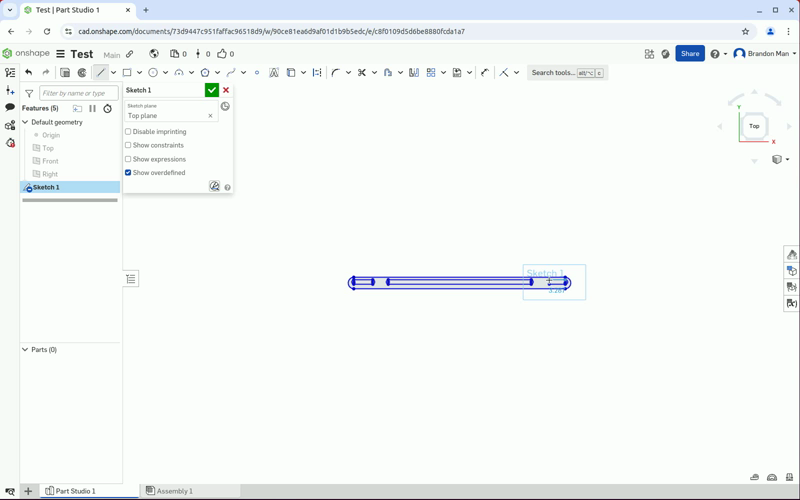
key_up(shift)
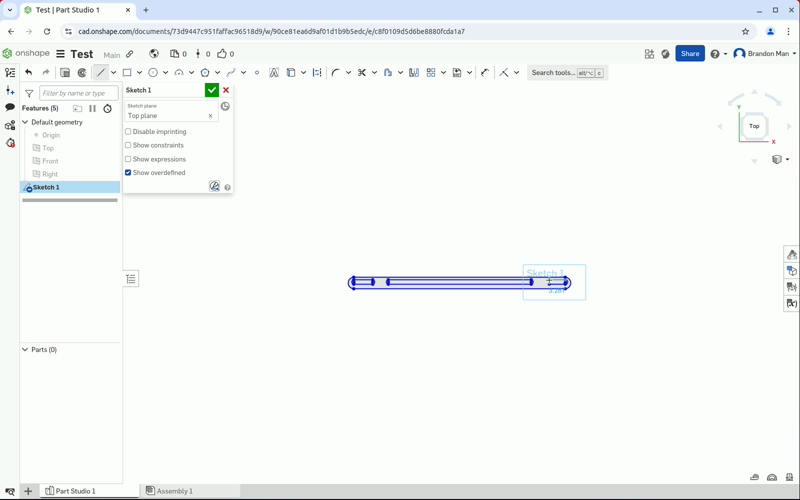
key(esc)
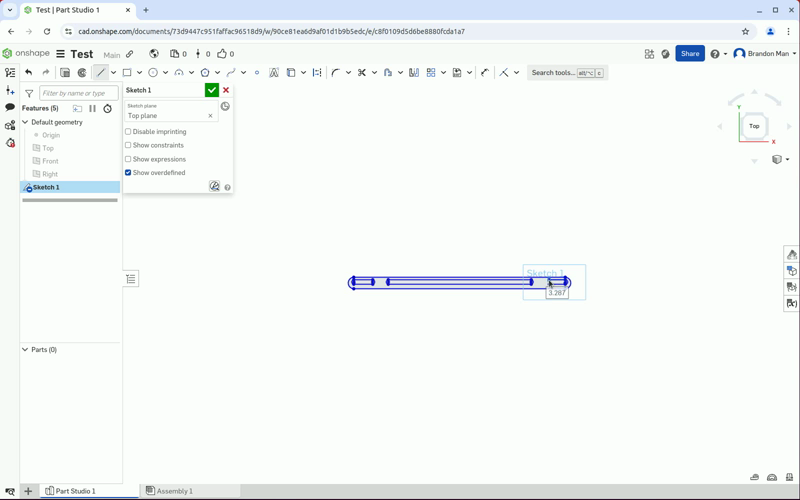
key(a)
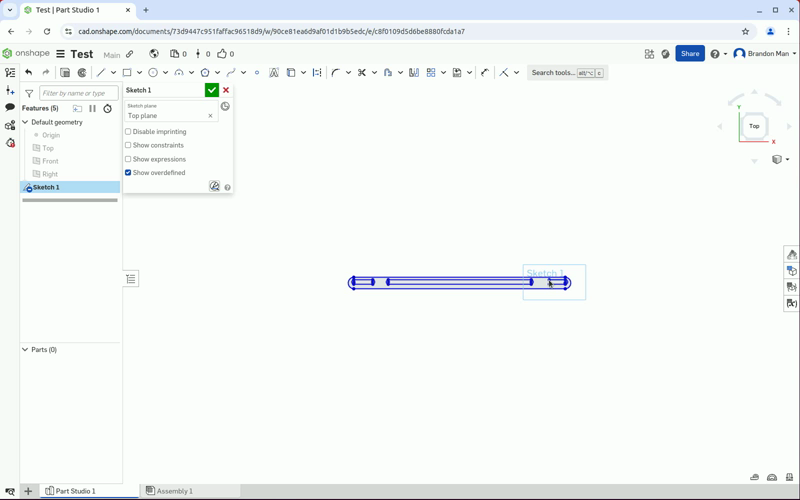
mouse_move(549, 279)
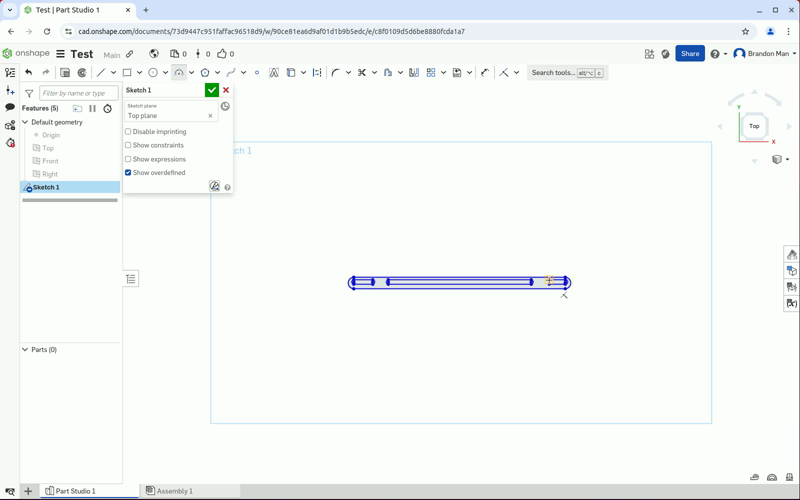
click(549, 279)
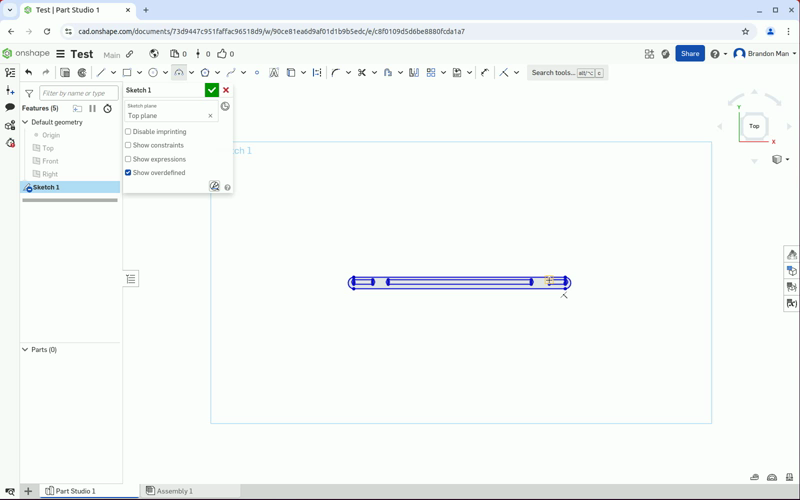
mouse_move(549, 284)
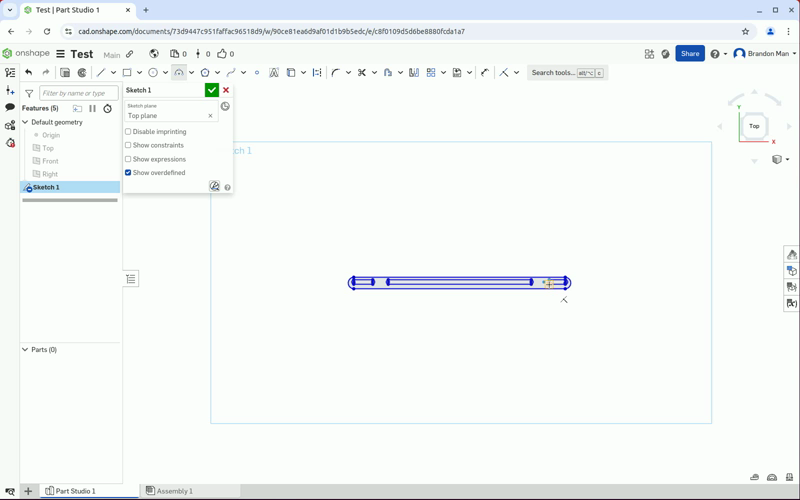
scroll(6)
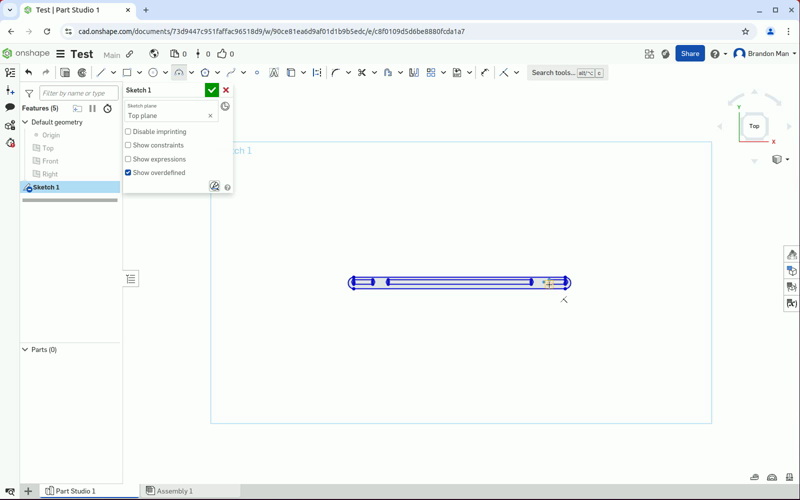
scroll(6)
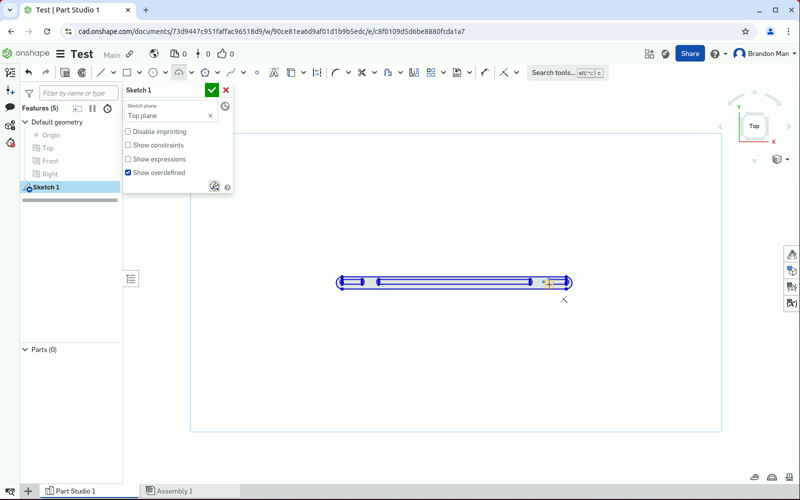
scroll(6)
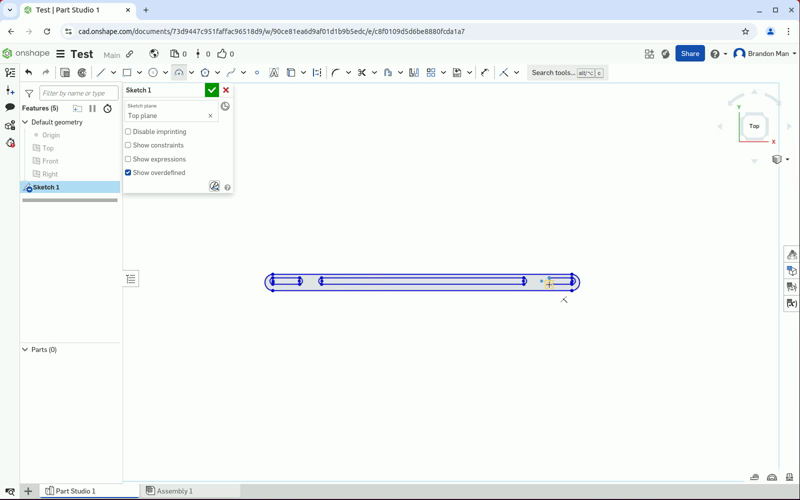
scroll(6)
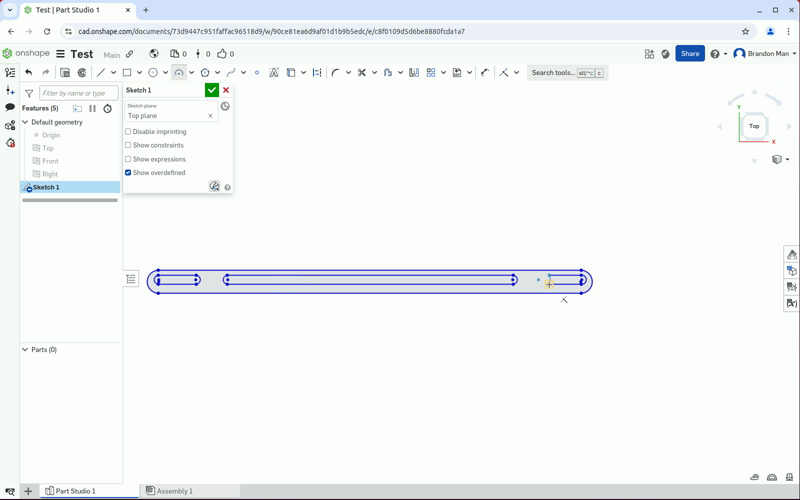
scroll(6)
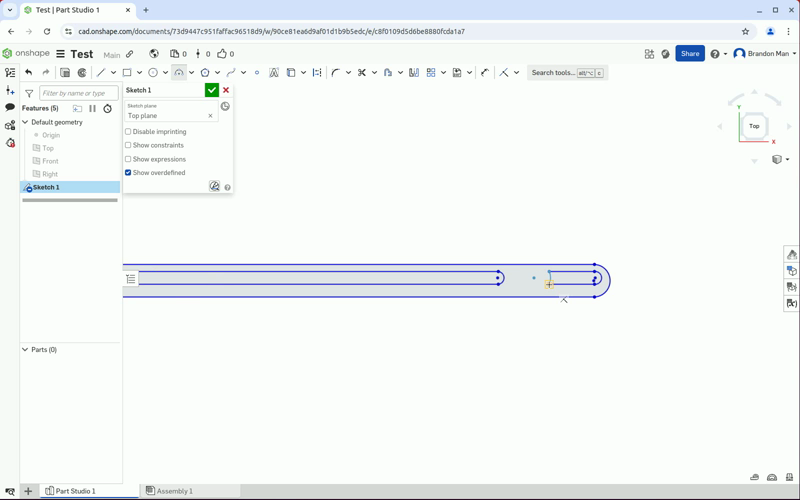
scroll(6)
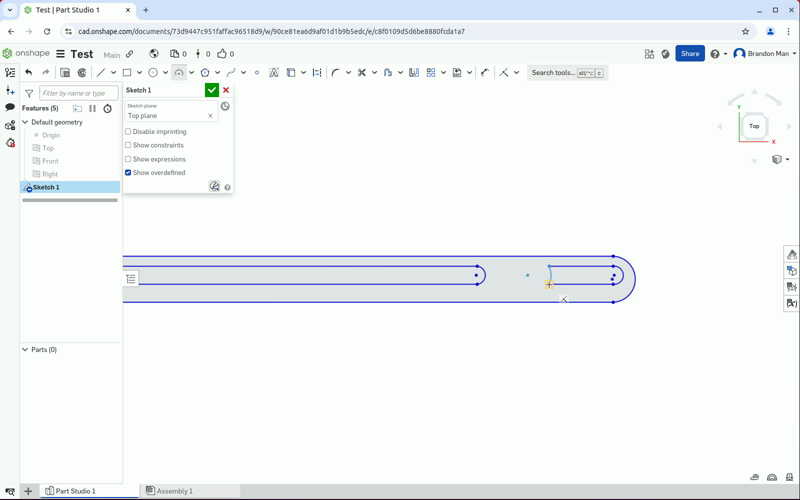
scroll(6)
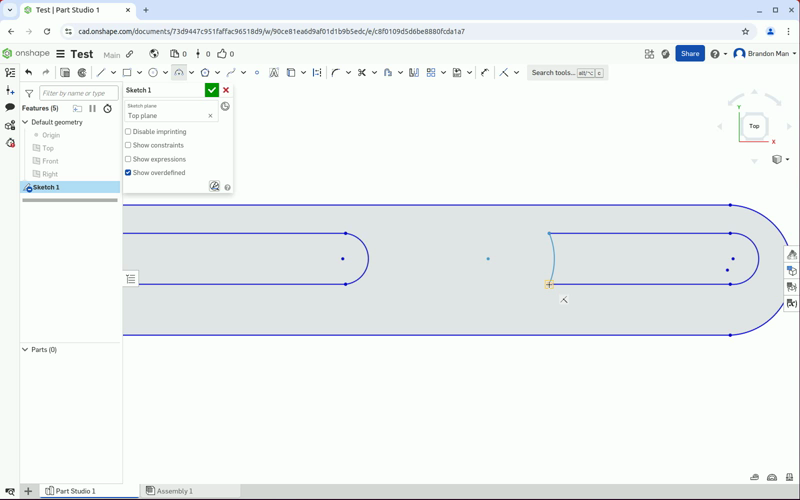
click(549, 284)
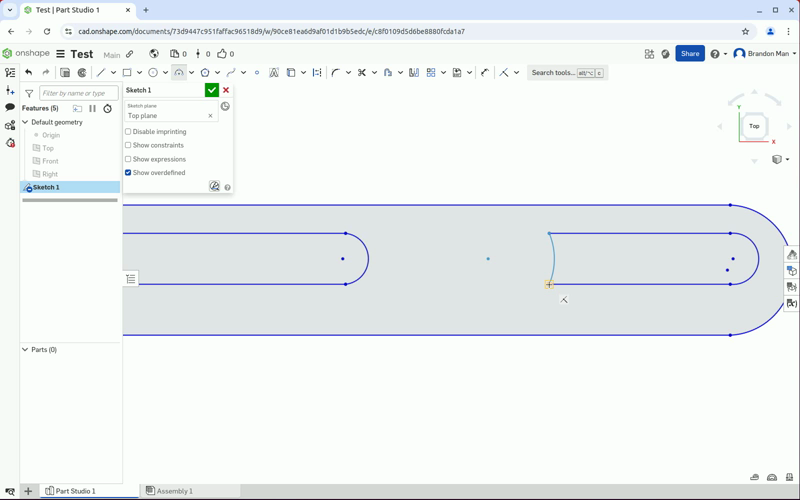
scroll(-6)
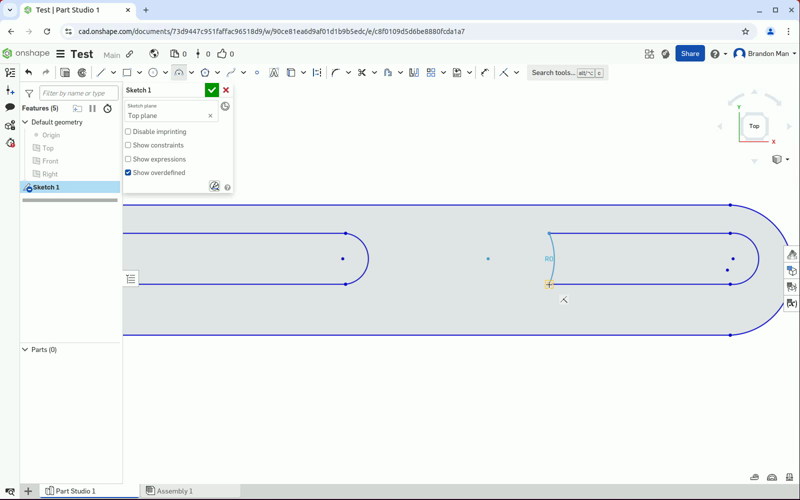
scroll(-6)
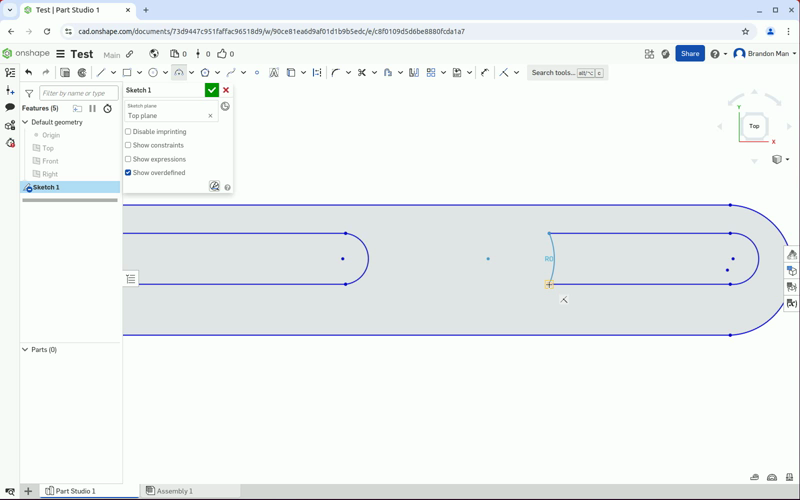
scroll(-6)
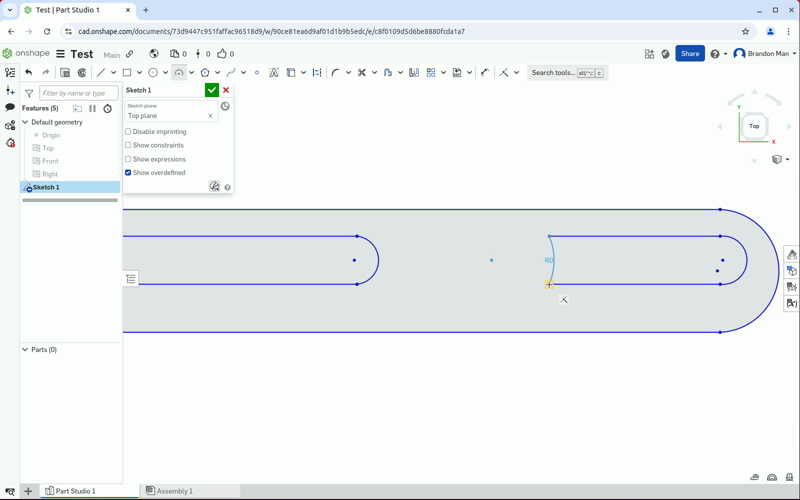
scroll(-6)
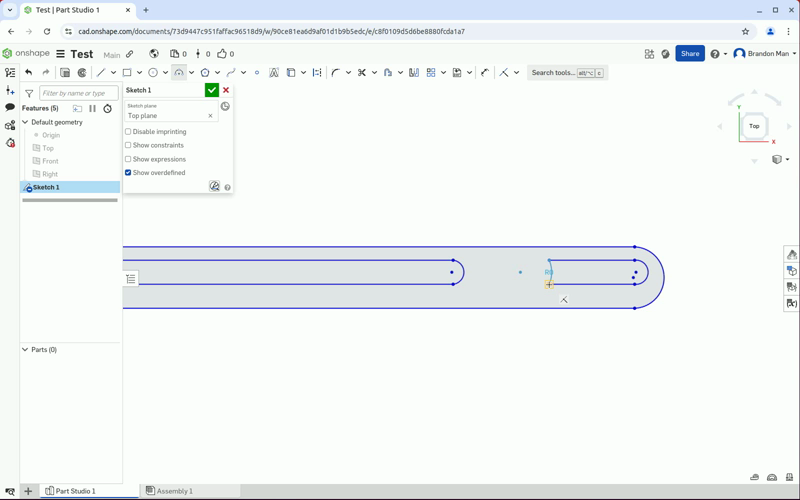
scroll(-6)
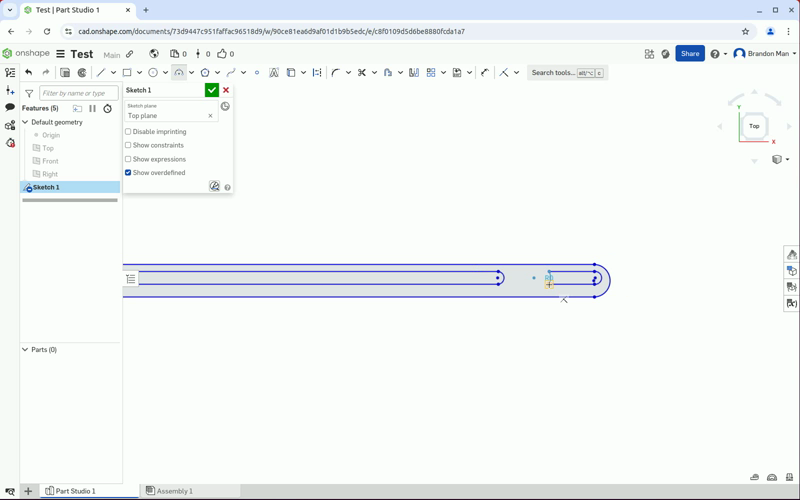
scroll(-6)
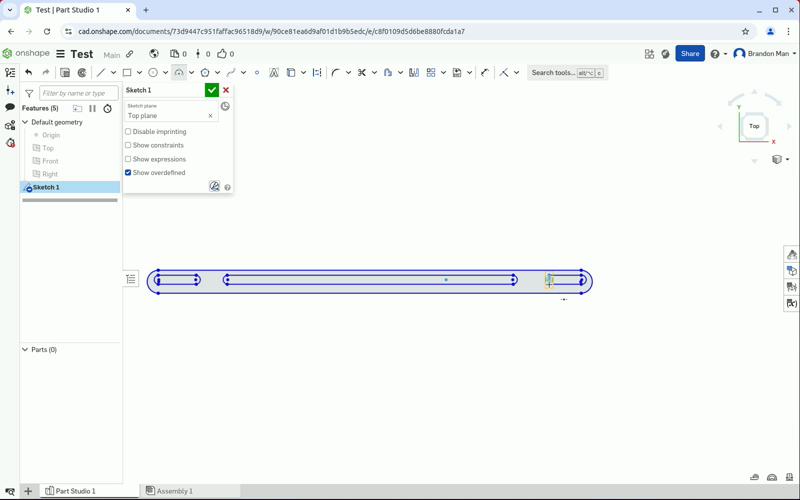
scroll(-6)
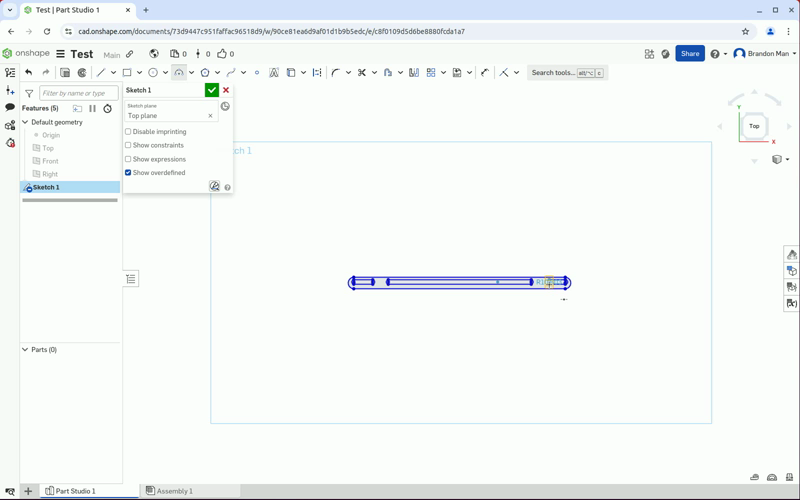
key_down(shift)
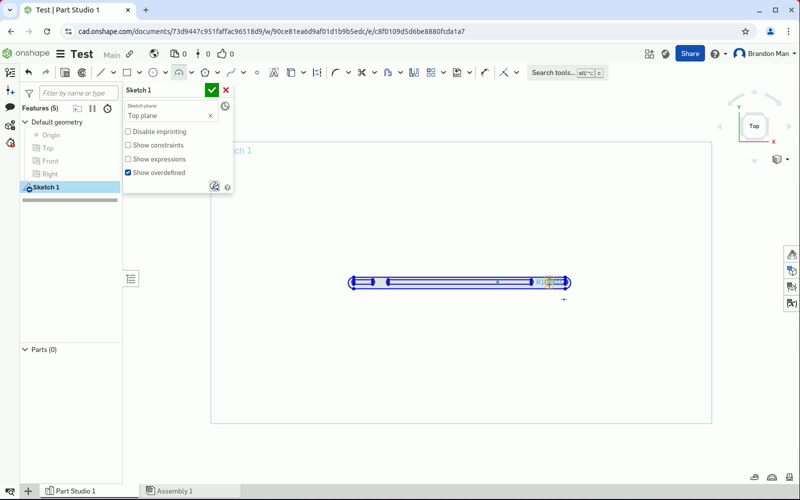
mouse_move(546, 282)
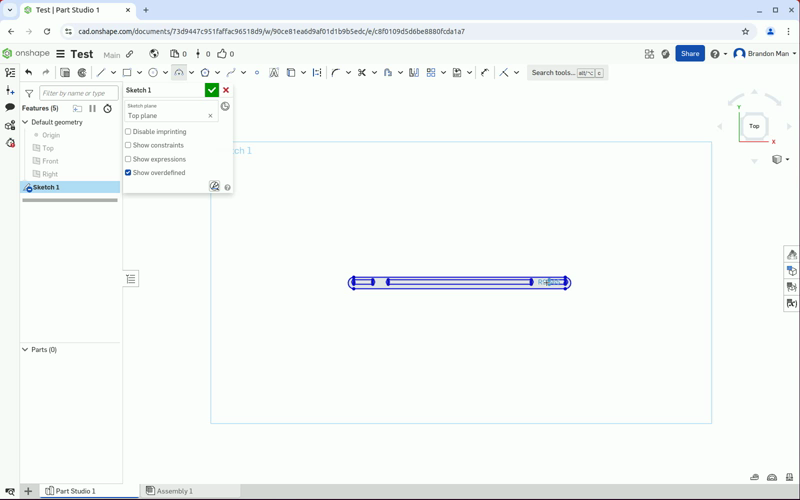
scroll(6)
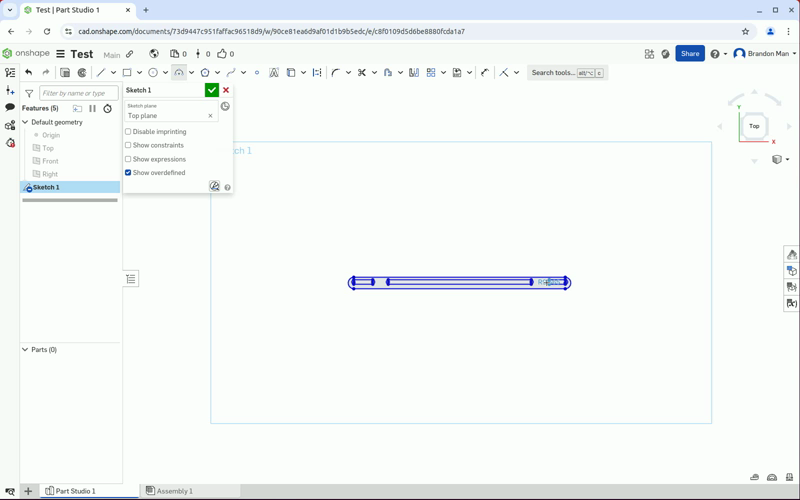
scroll(6)
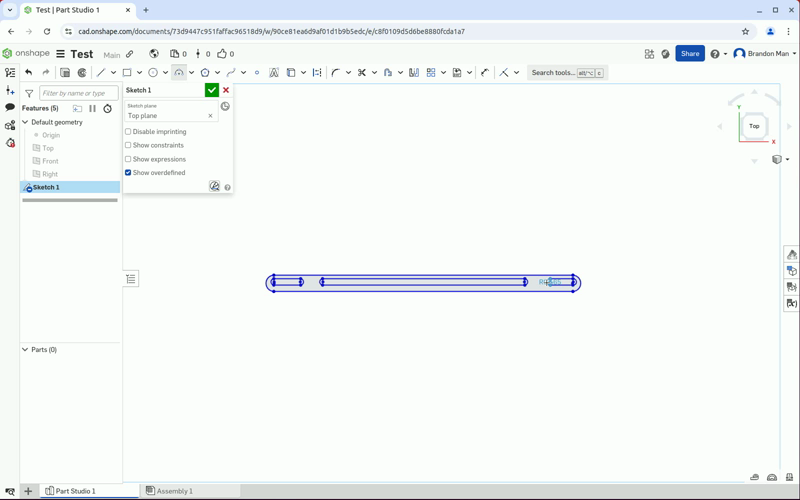
scroll(6)
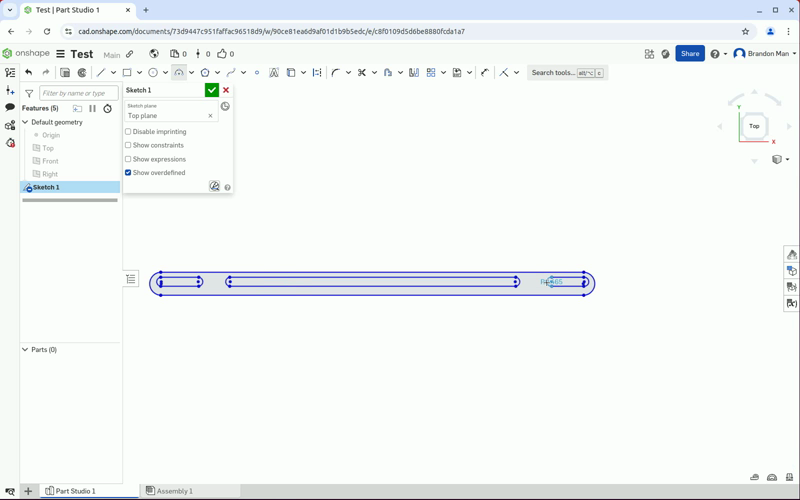
scroll(6)
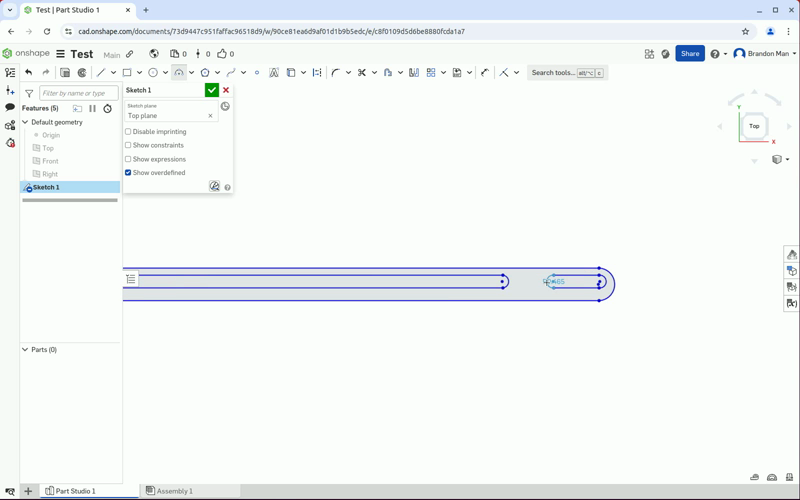
scroll(6)
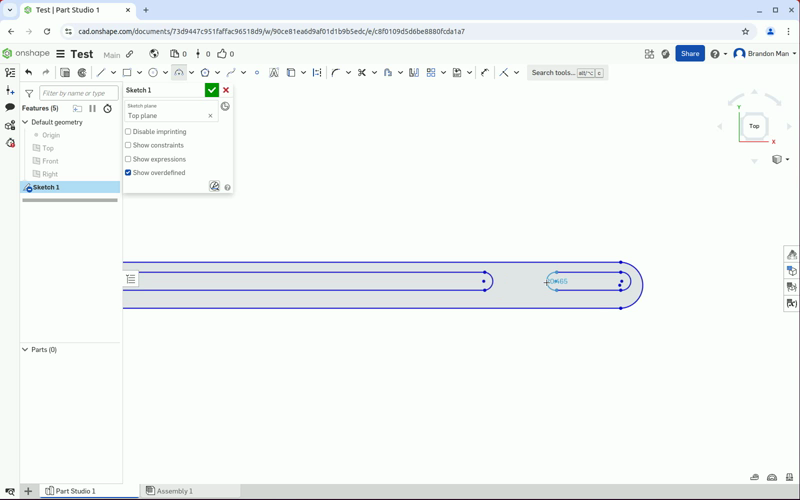
scroll(6)
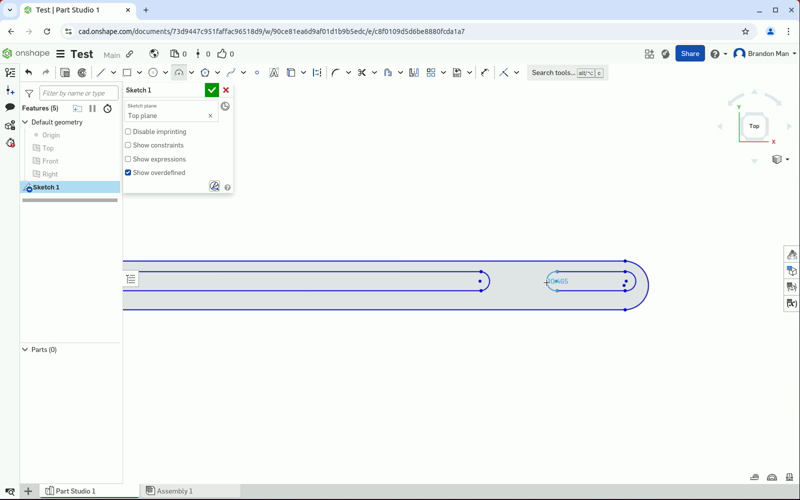
scroll(6)
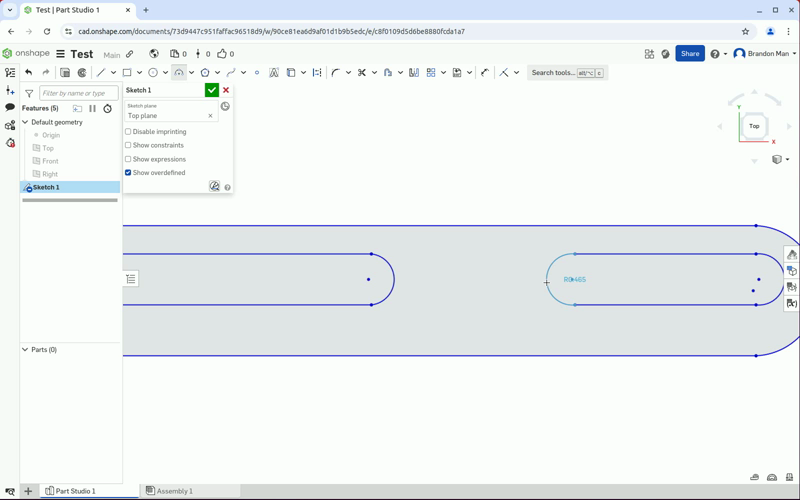
click(546, 282)
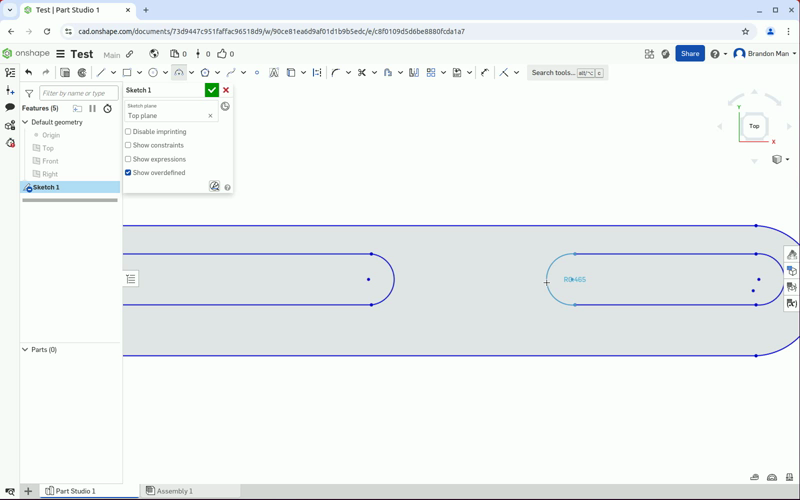
scroll(-6)
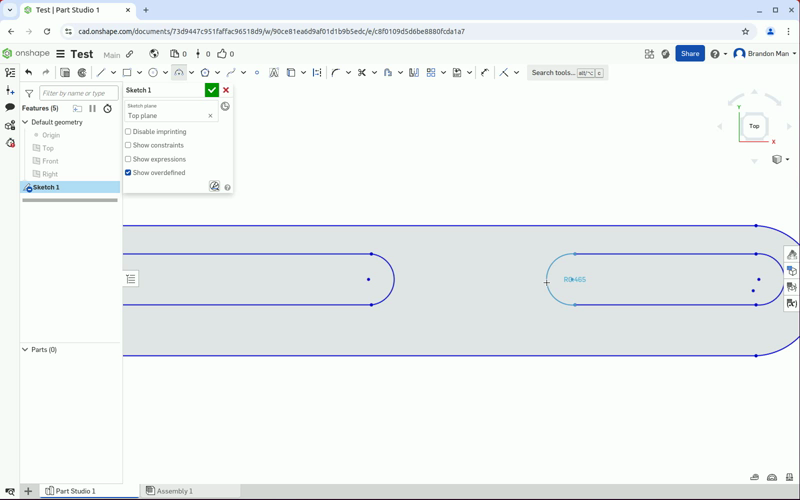
scroll(-6)
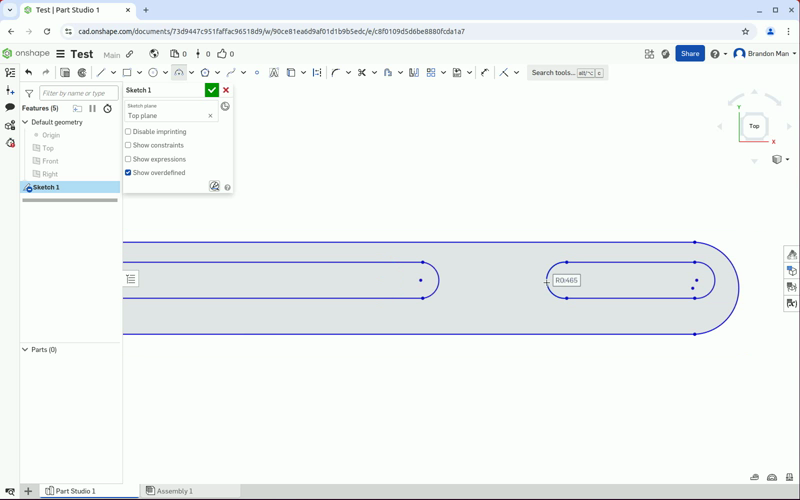
scroll(-6)
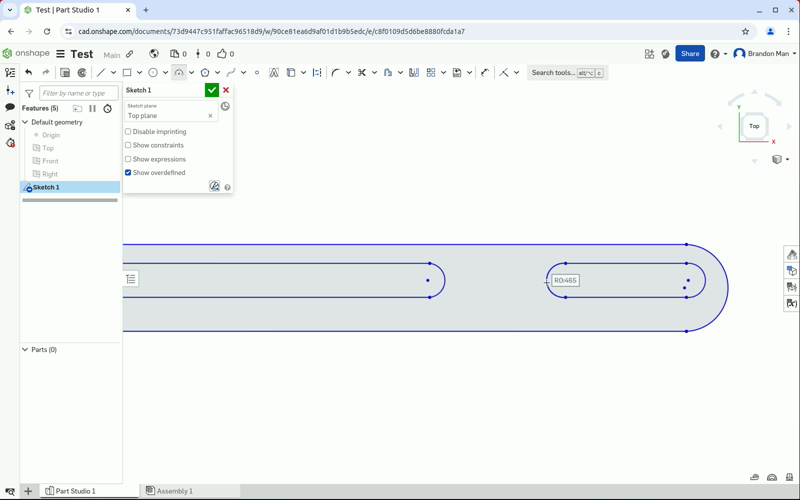
scroll(-6)
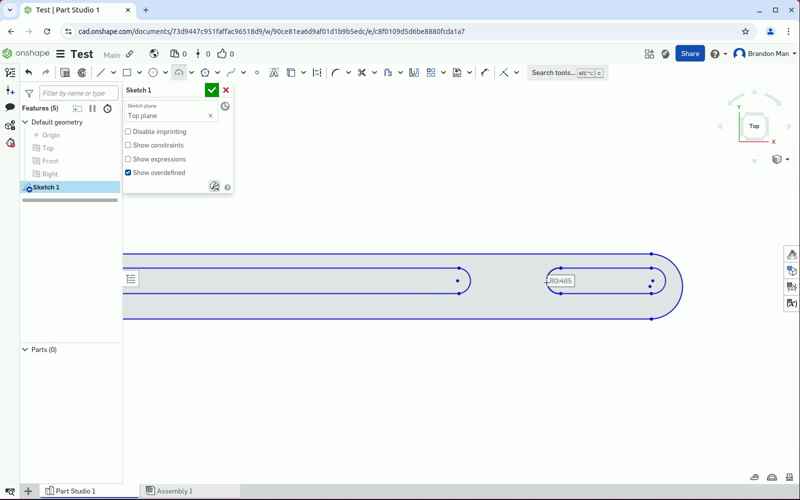
scroll(-6)
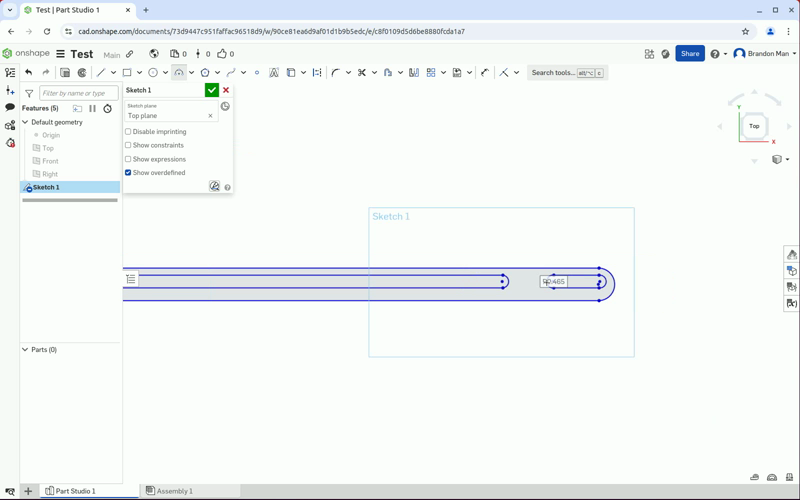
scroll(-6)
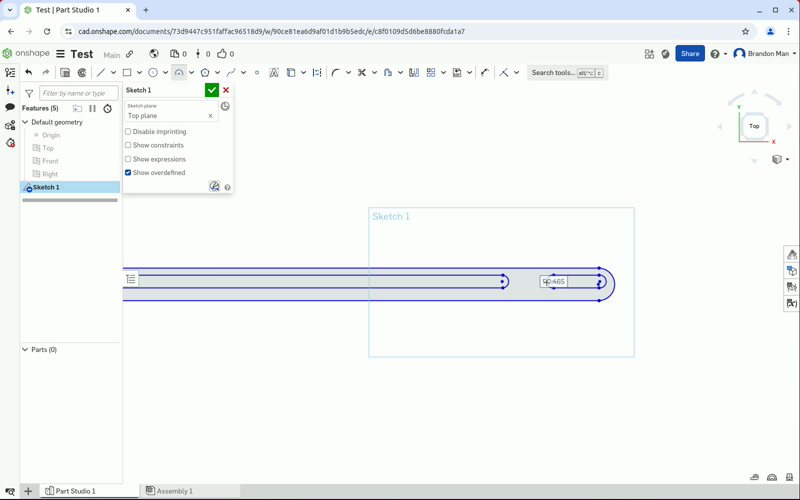
scroll(-6)
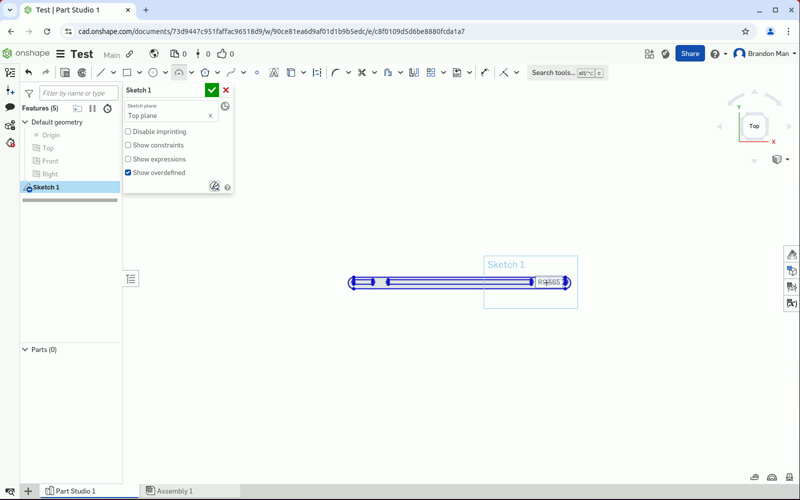
key_up(shift)
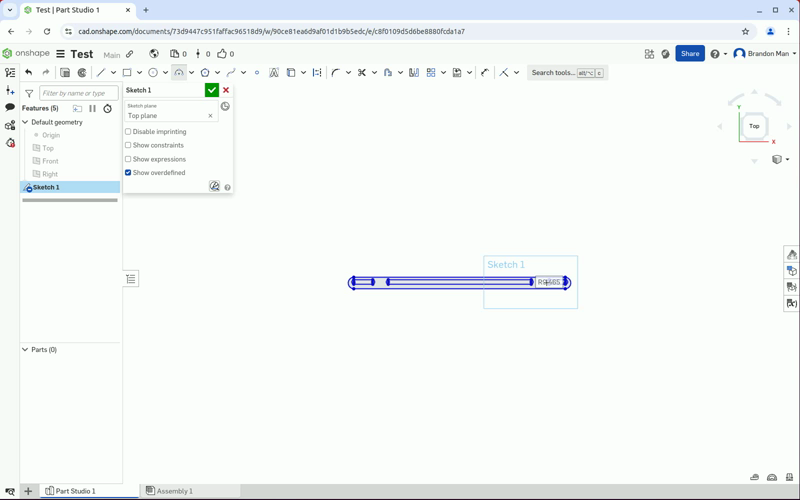
key(esc)
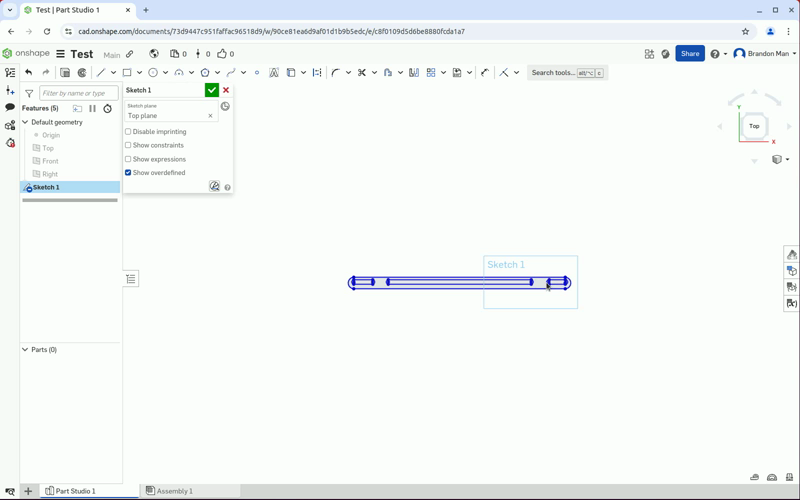
mouse_move(447, 287)
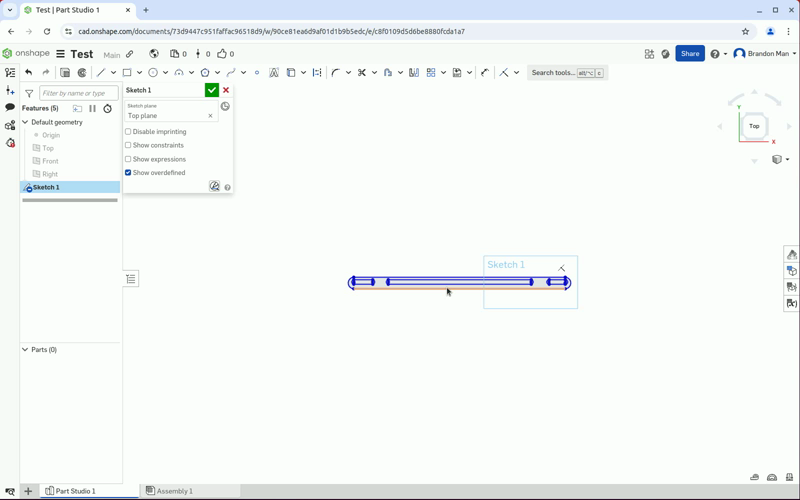
scroll(6)
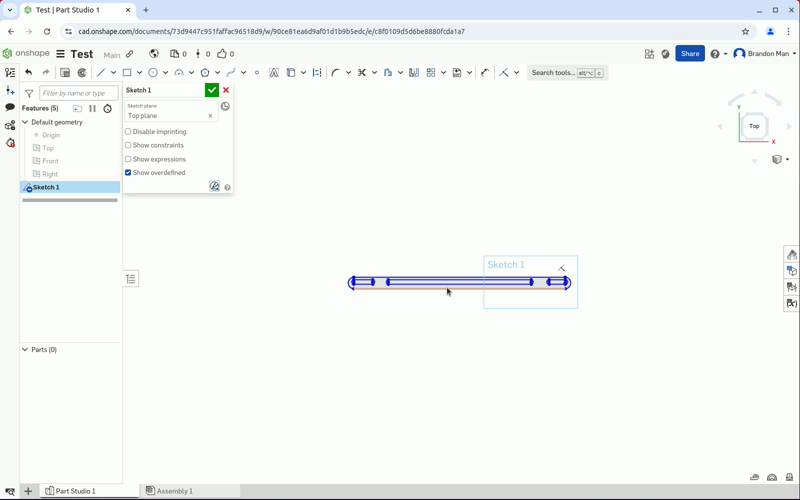
scroll(6)
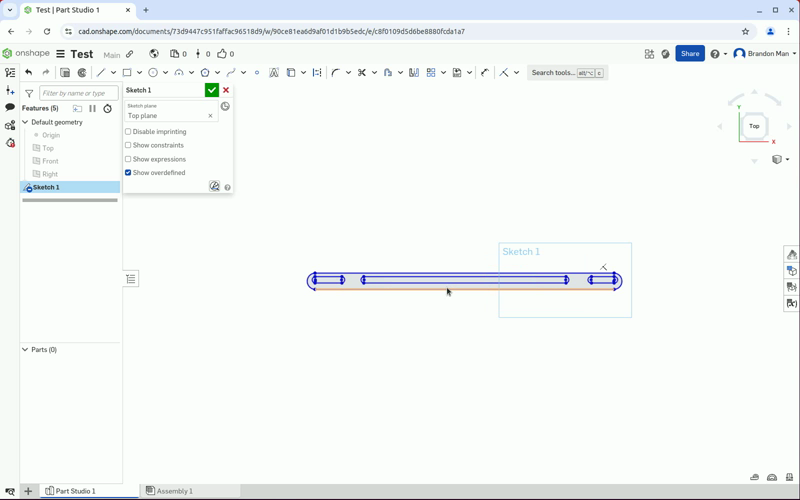
scroll(6)
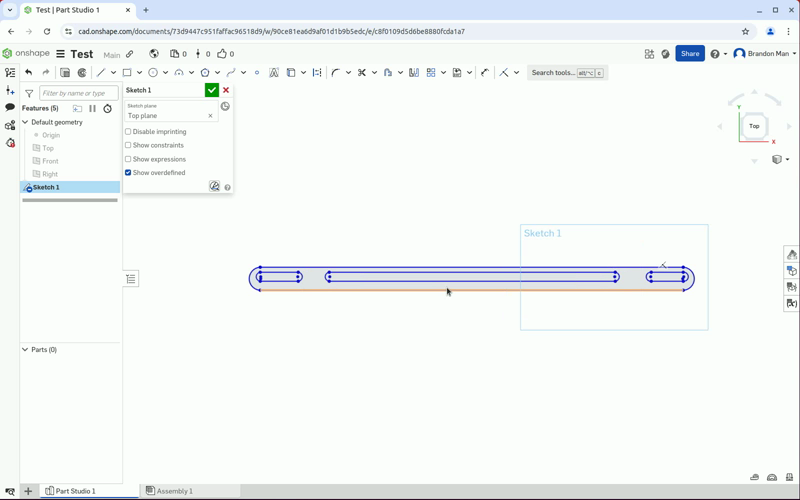
scroll(6)
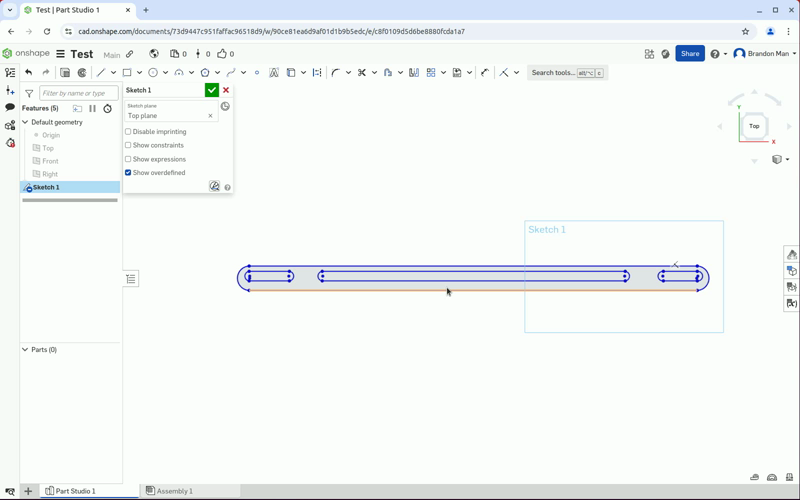
scroll(6)
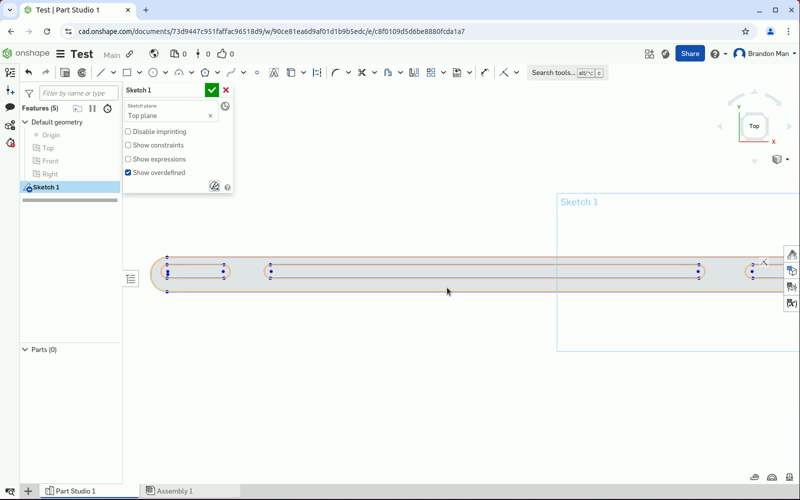
scroll(6)
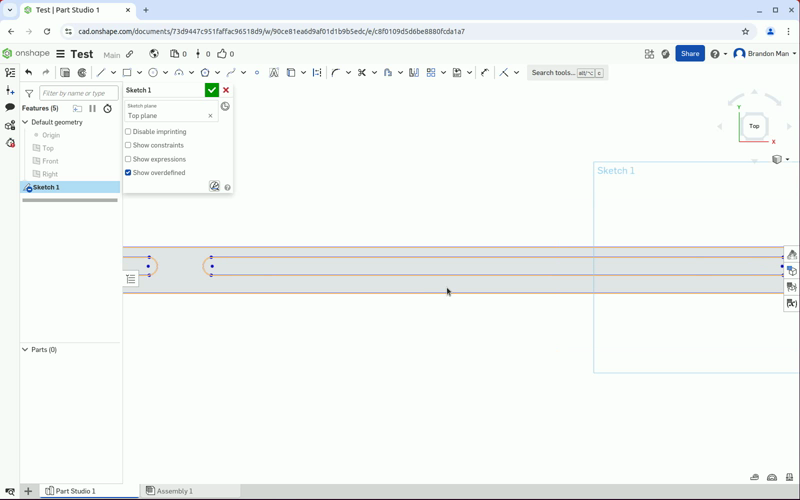
scroll(6)
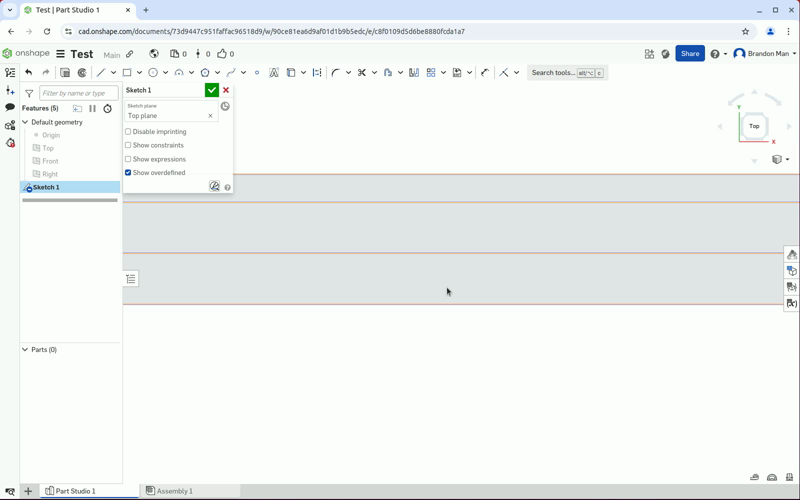
click(447, 287)
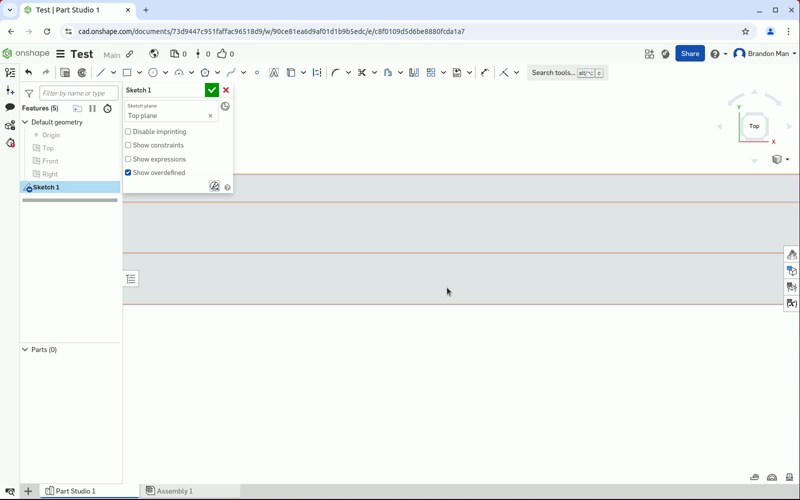
scroll(-6)
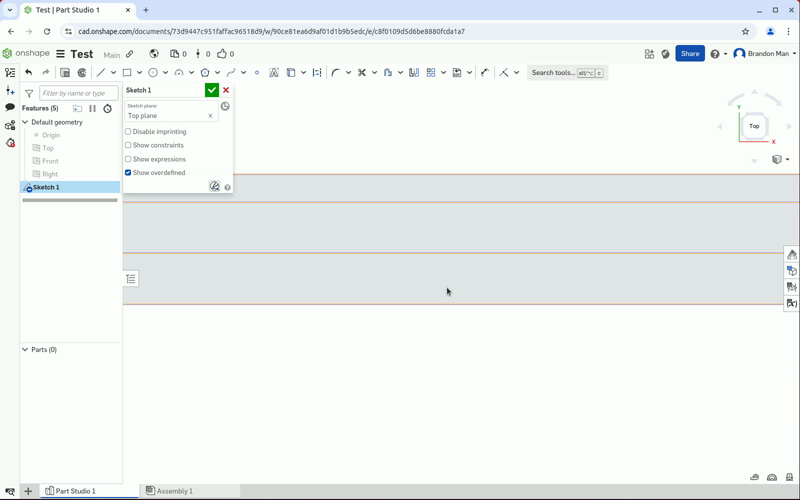
scroll(-6)
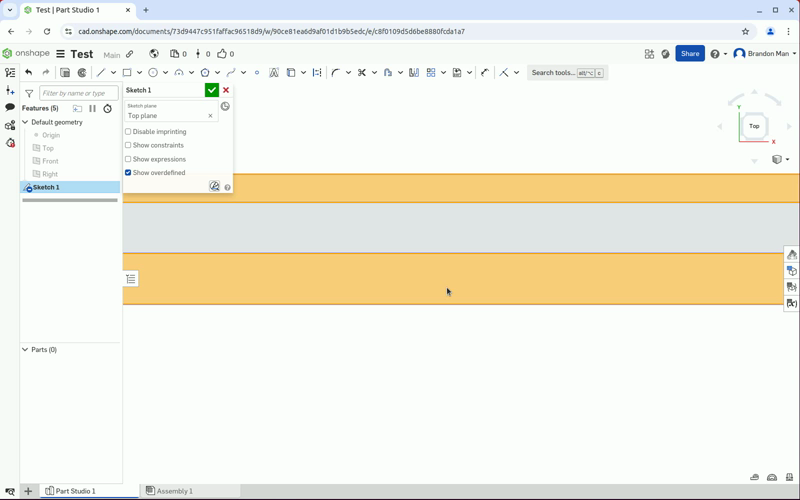
scroll(-6)
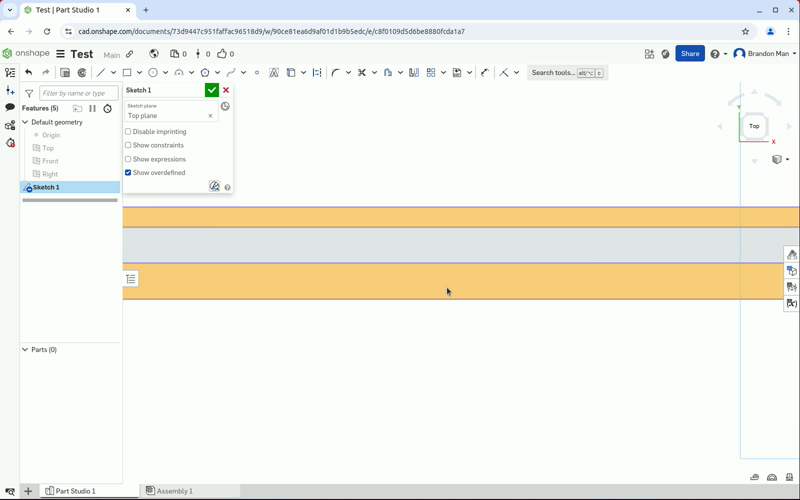
scroll(-6)
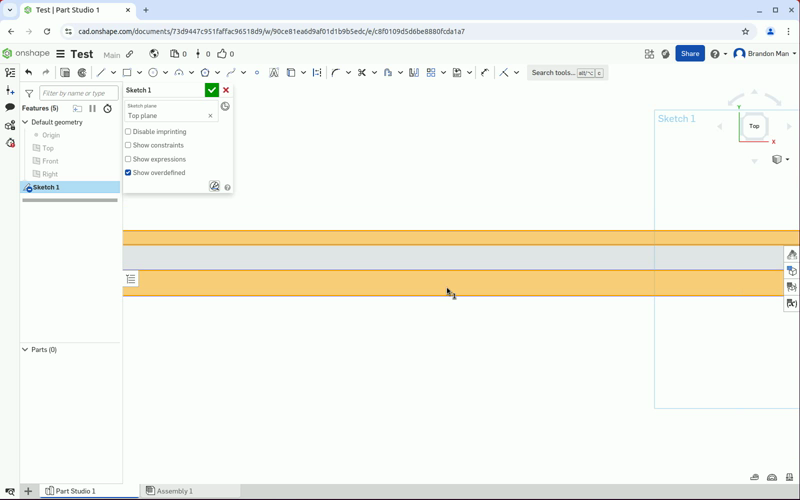
scroll(-6)
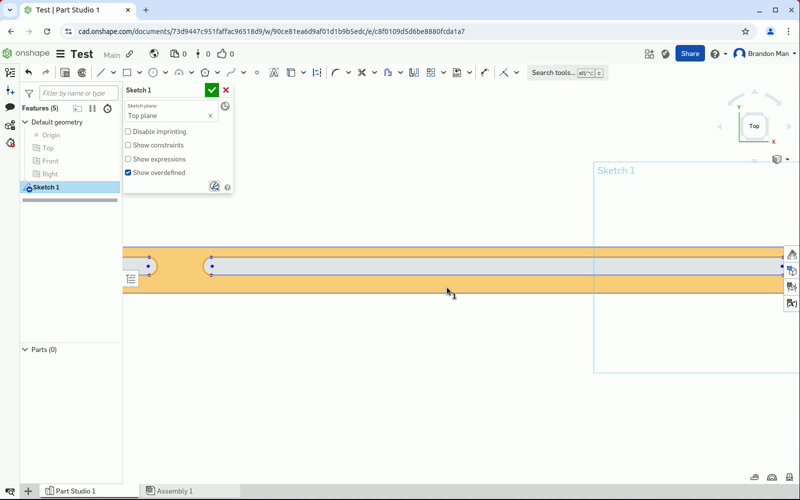
scroll(-6)
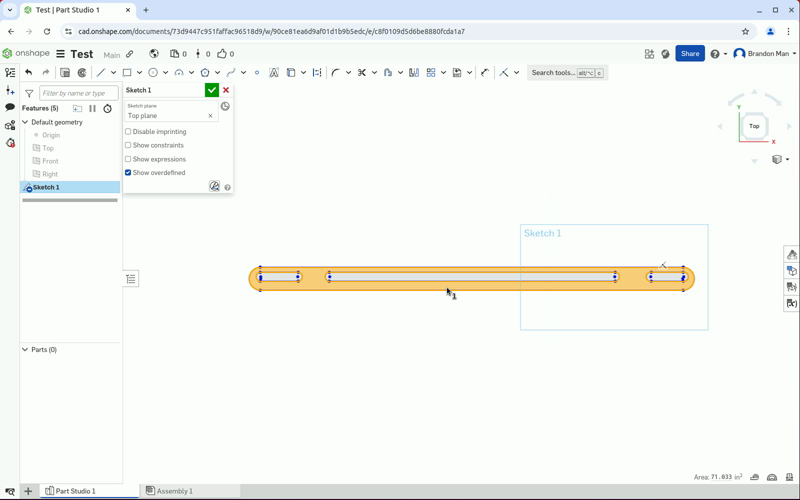
scroll(-6)
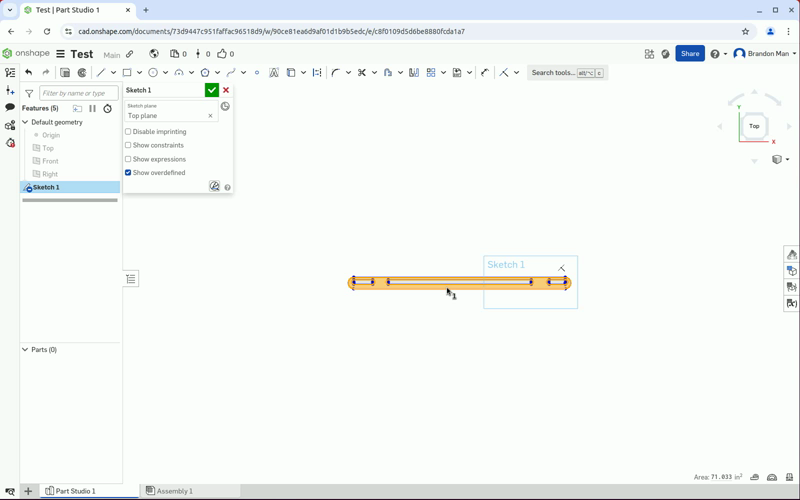
mouse_move(73, 352)
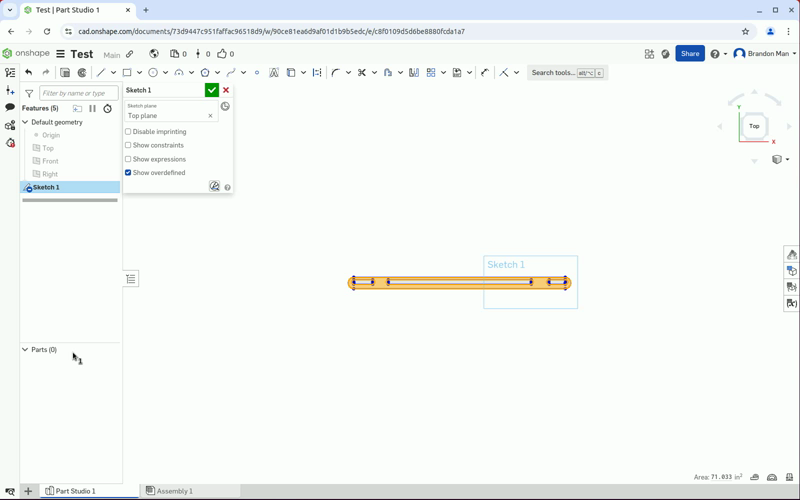
key(shift+y)
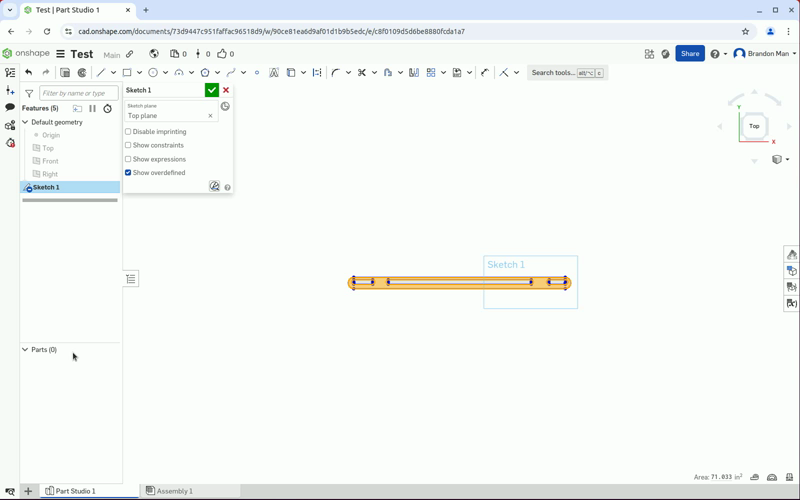
key(shift+e)
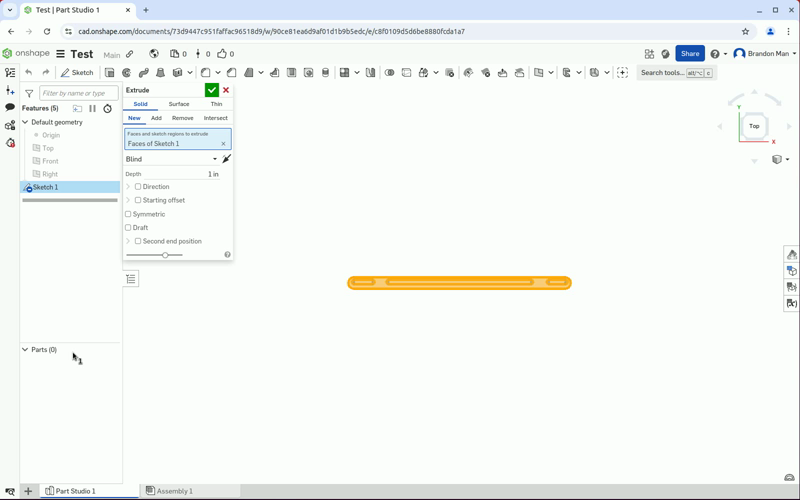
mouse_move(143, 106)
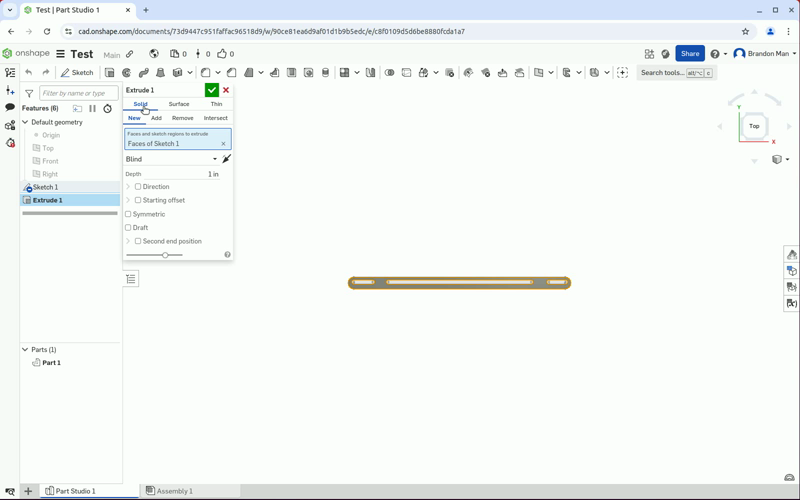
click(143, 106)
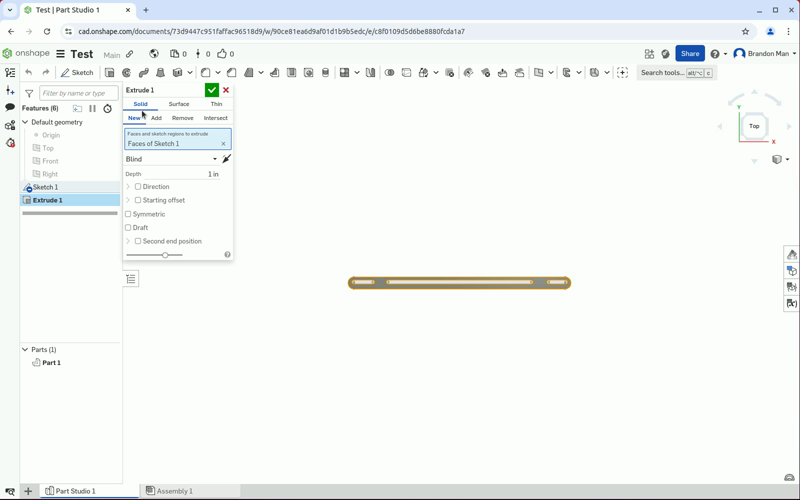
mouse_move(137, 120)
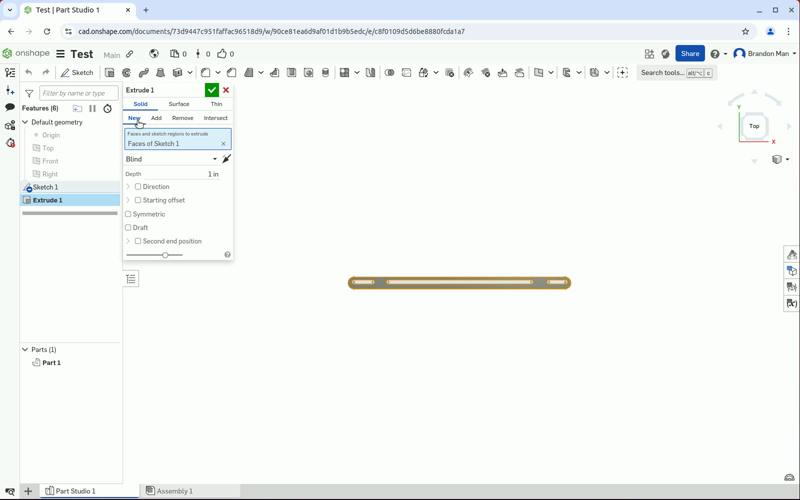
click(137, 120)
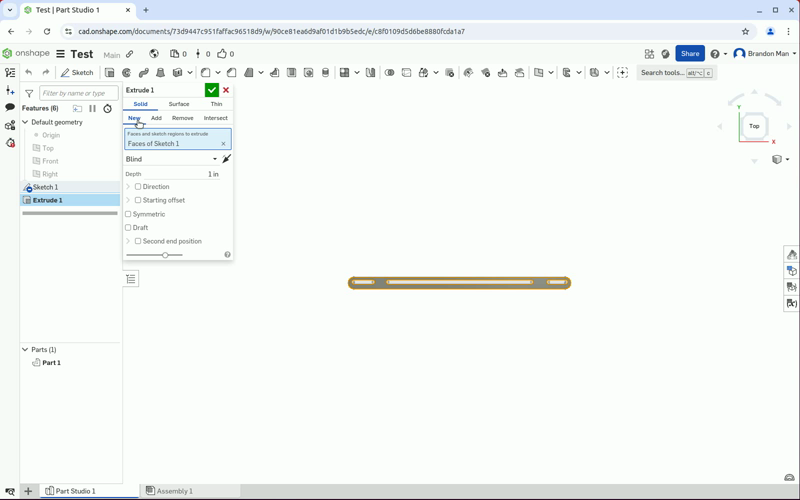
key(tab, 4)
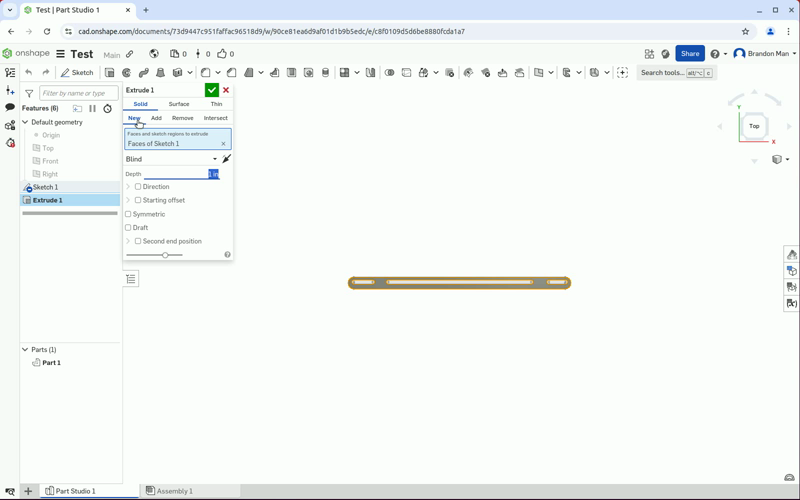
text(0.722)
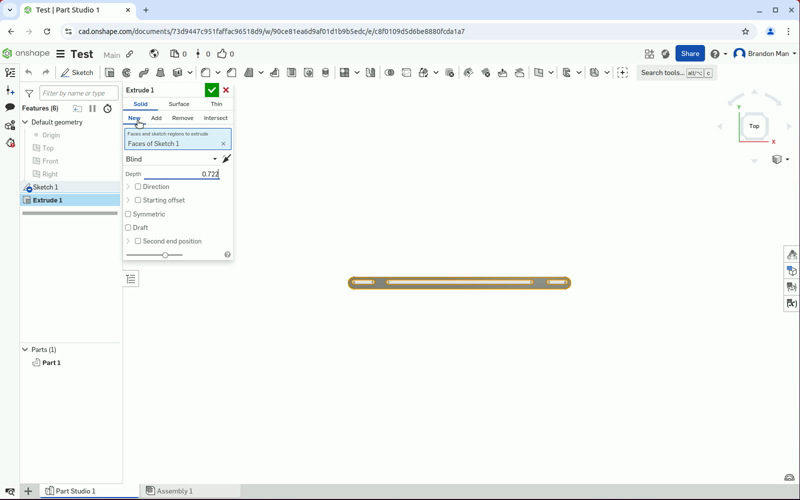
key(enter)
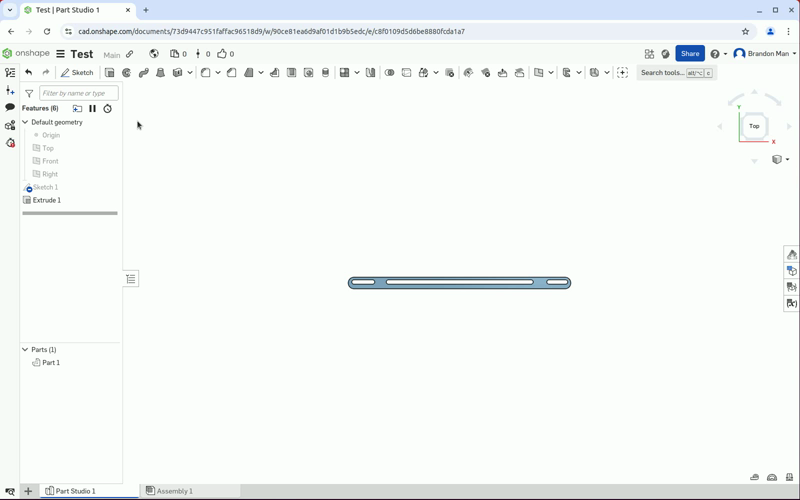
key(shift+h)
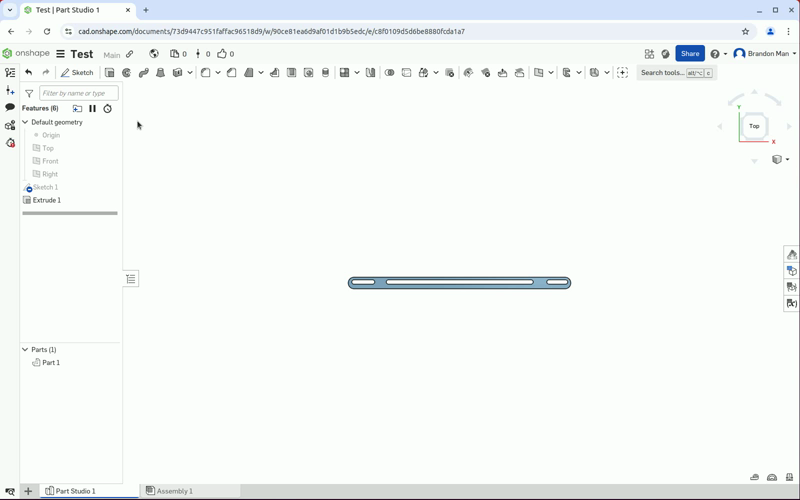
key(shift+h)
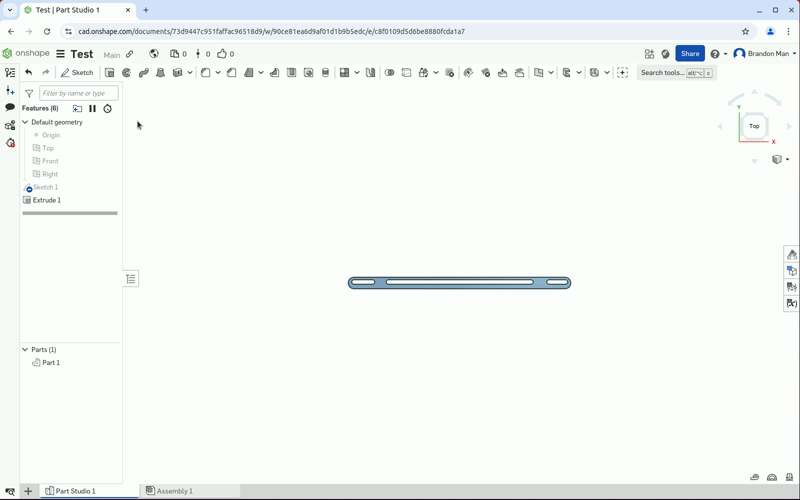
mouse_move(73, 189)
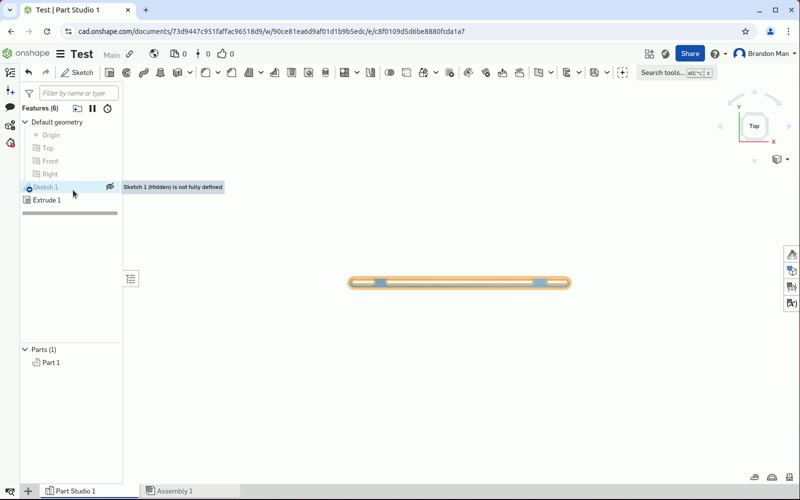
click(73, 189)
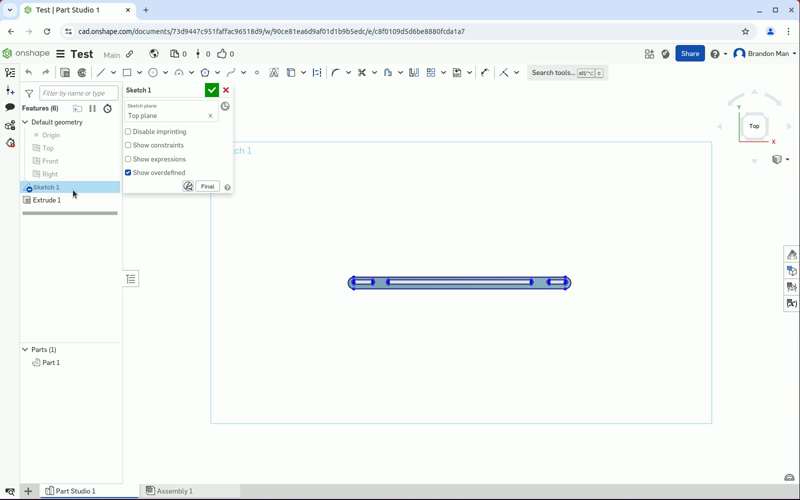
mouse_move(229, 92)
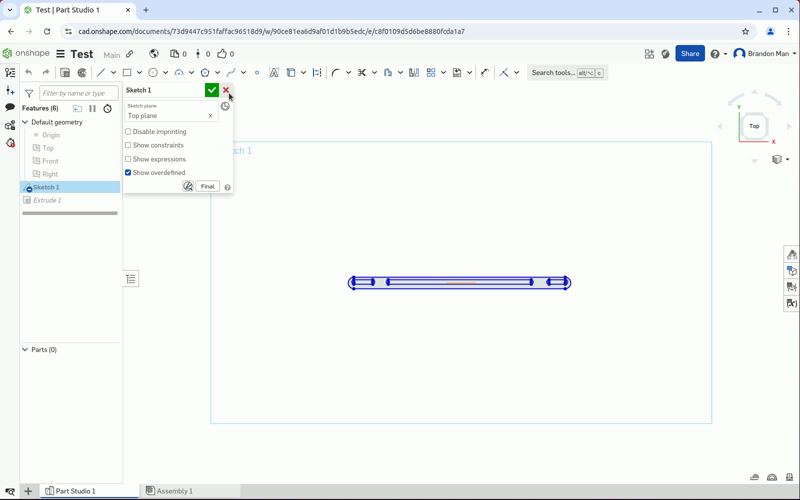
click(229, 92)
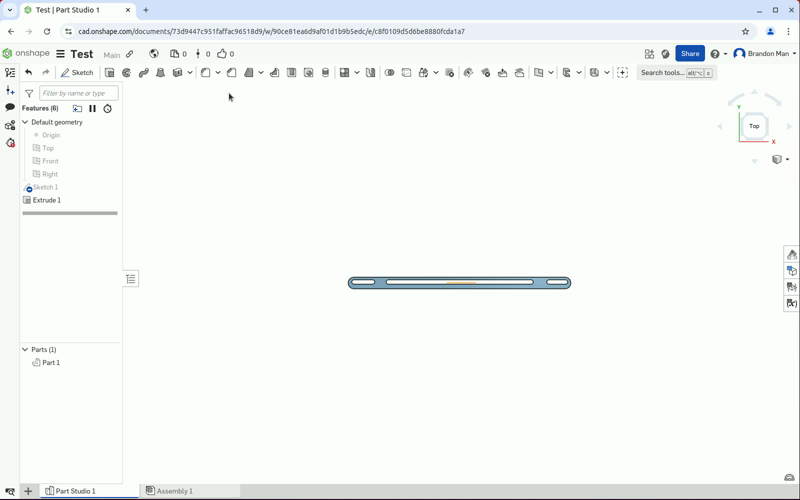
mouse_move(541, 75)
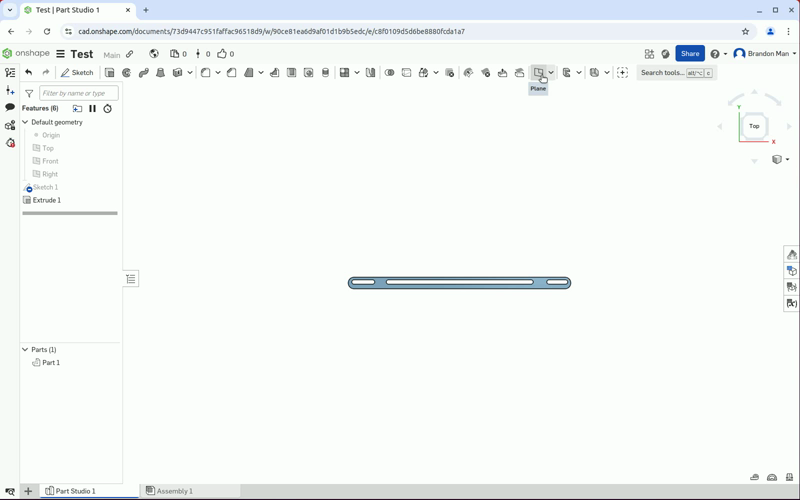
click(541, 75)
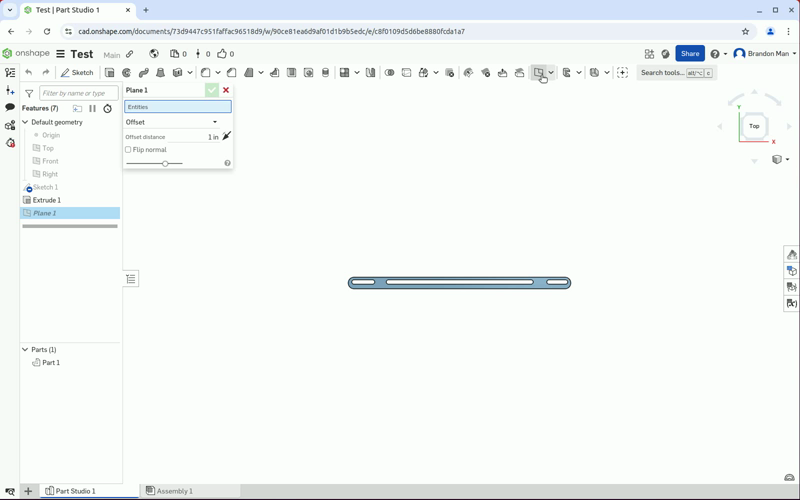
mouse_move(73, 150)
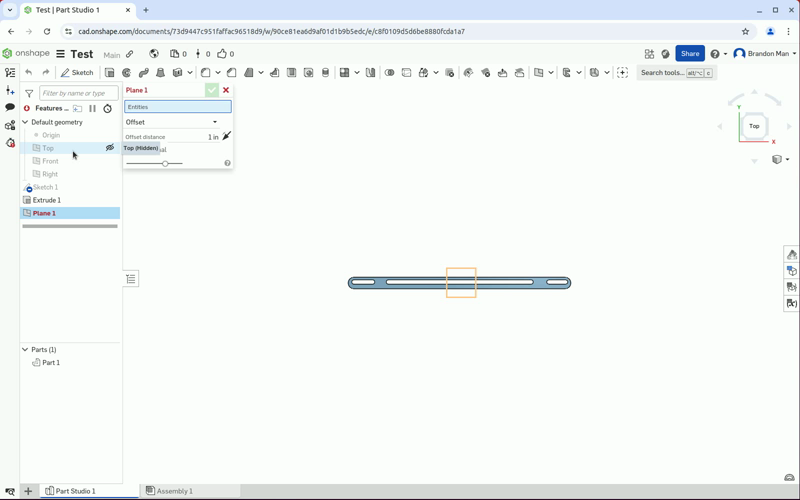
click(73, 150)
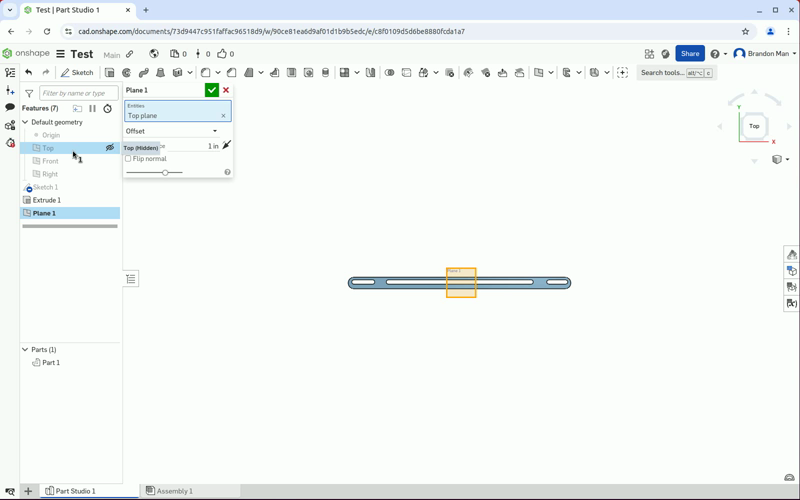
key(tab, 2)
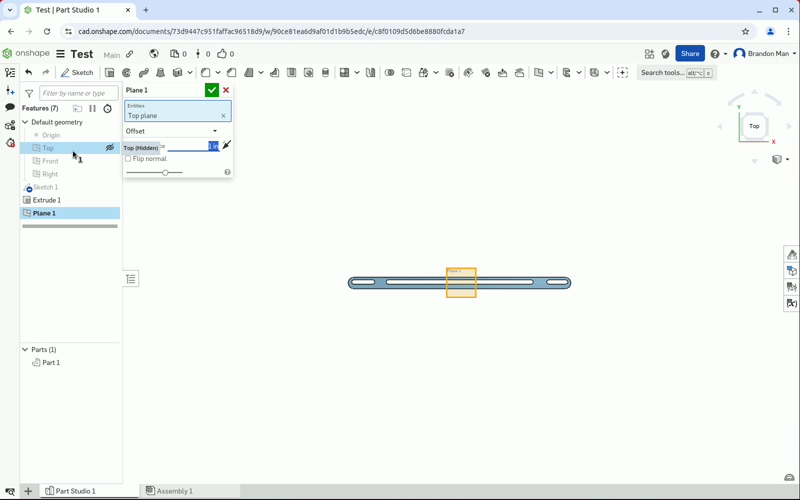
text(0.709)
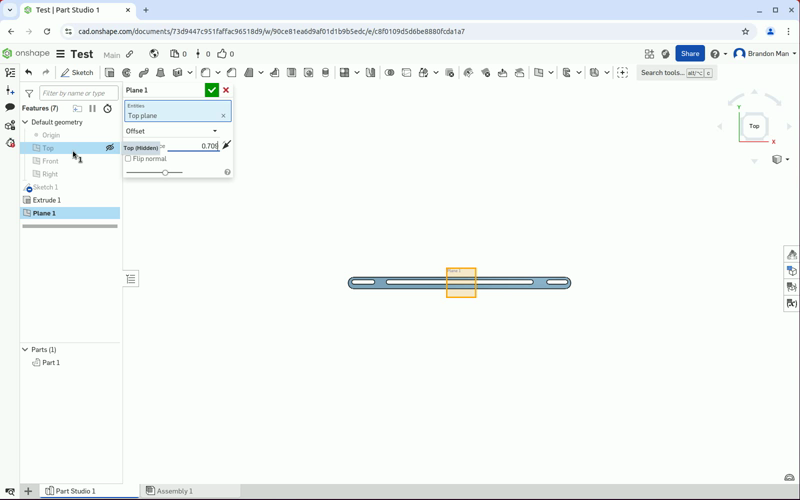
key(enter, 2)
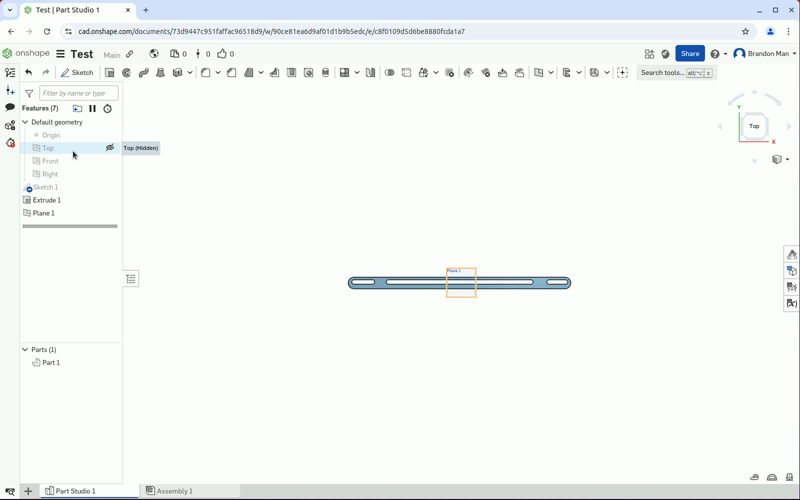
key(shift+s)
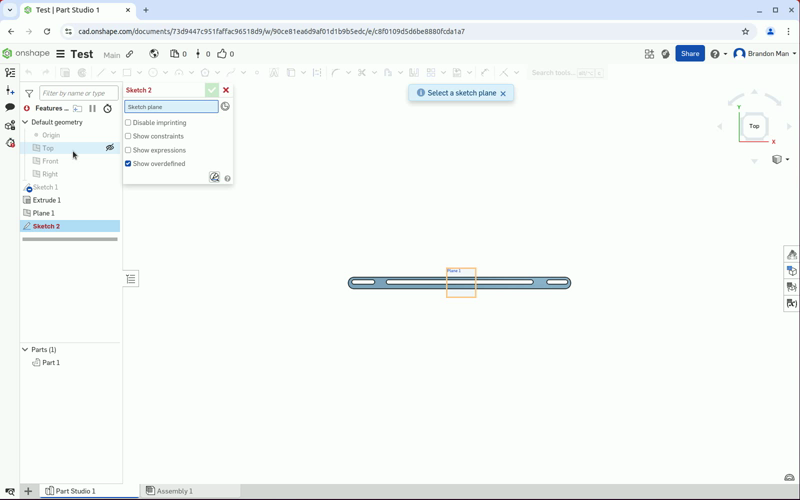
mouse_move(73, 215)
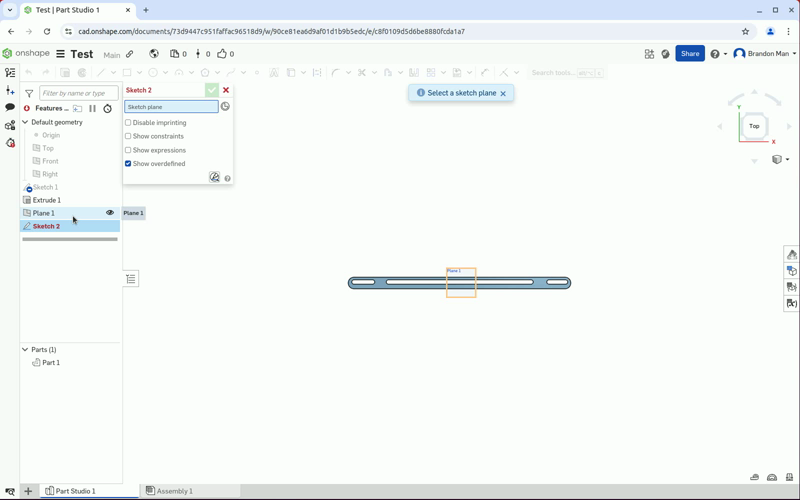
click(73, 215)
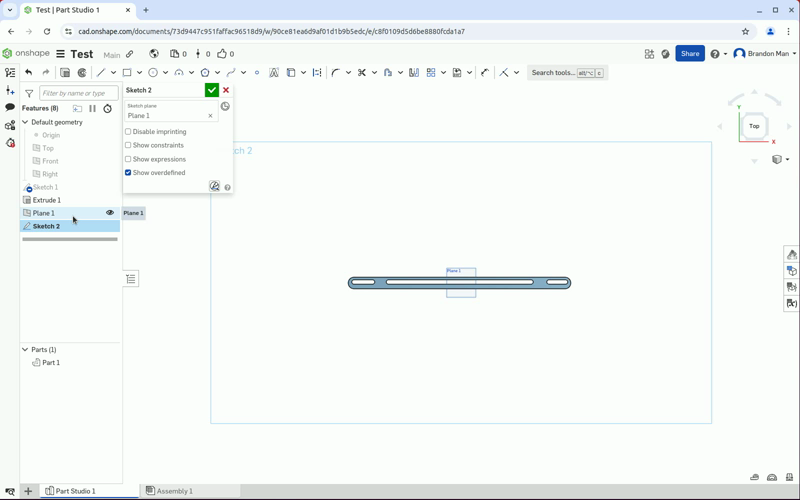
mouse_move(73, 352)
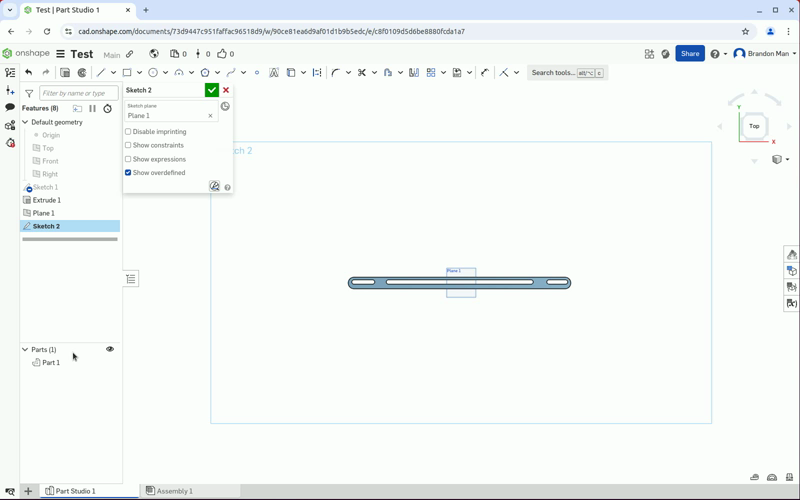
key(y)
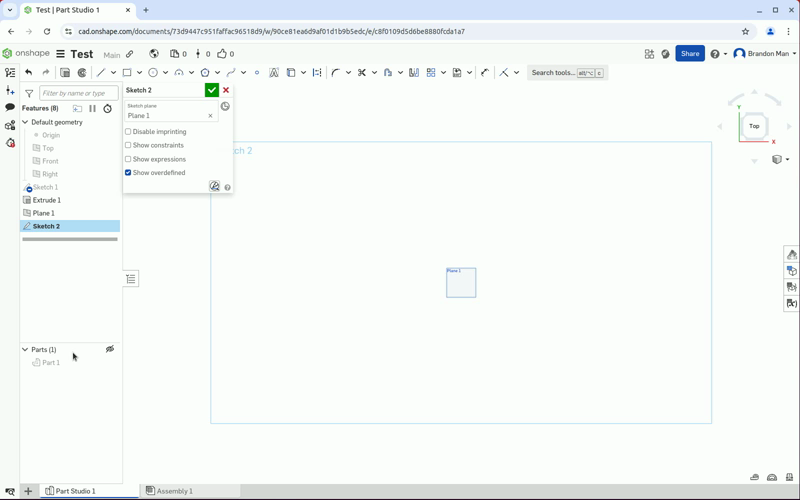
key(l)
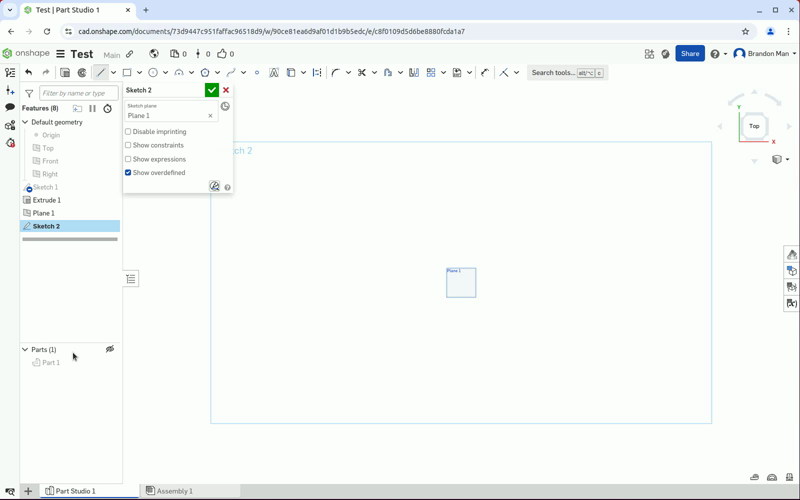
key_down(shift)
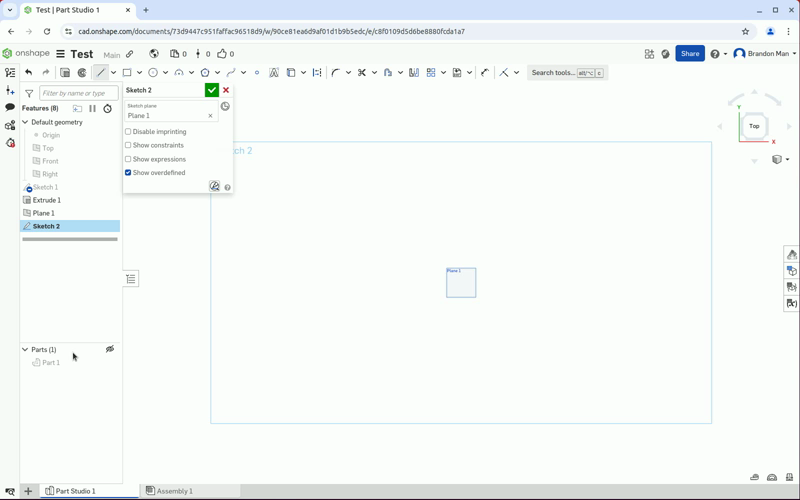
mouse_move(389, 288)
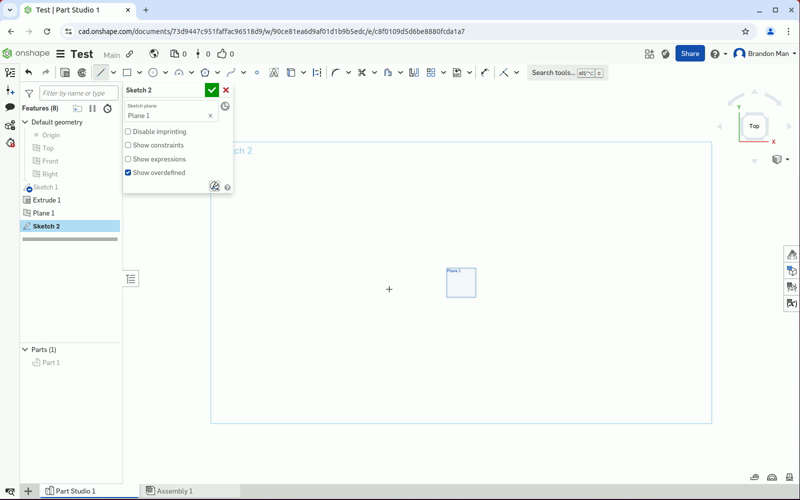
click(389, 288)
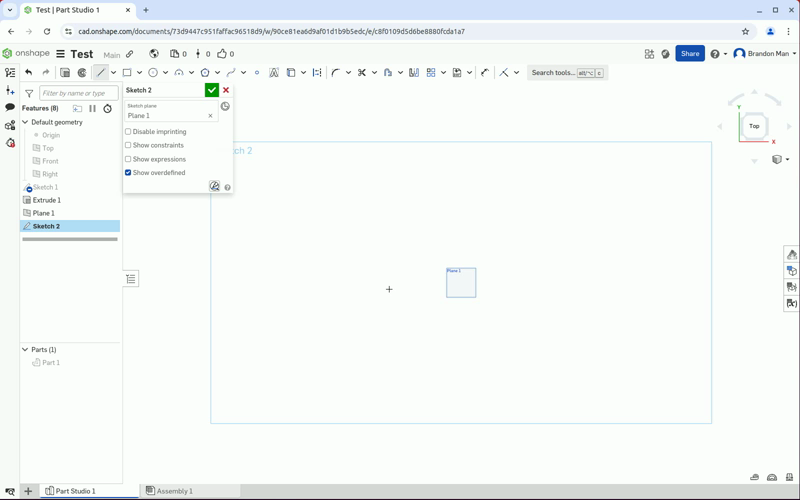
key_up(shift)
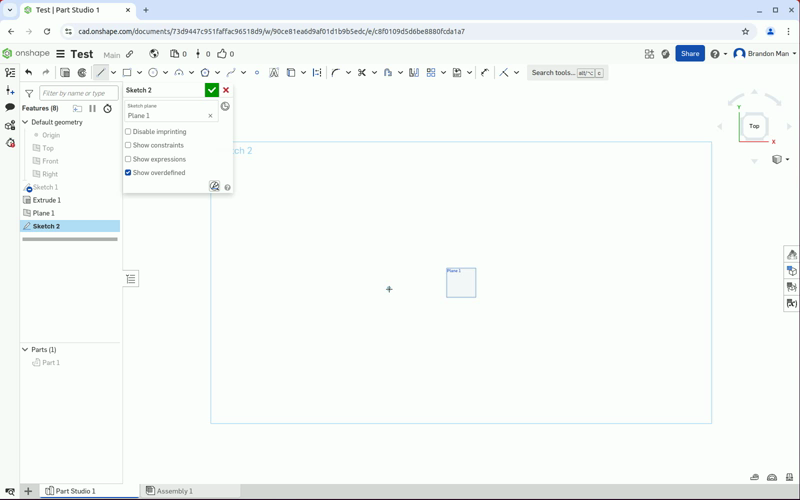
key_down(shift)
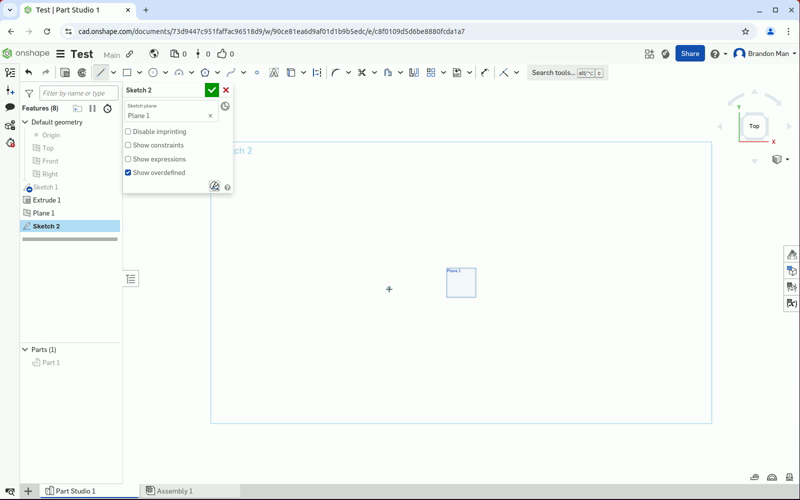
mouse_move(531, 288)
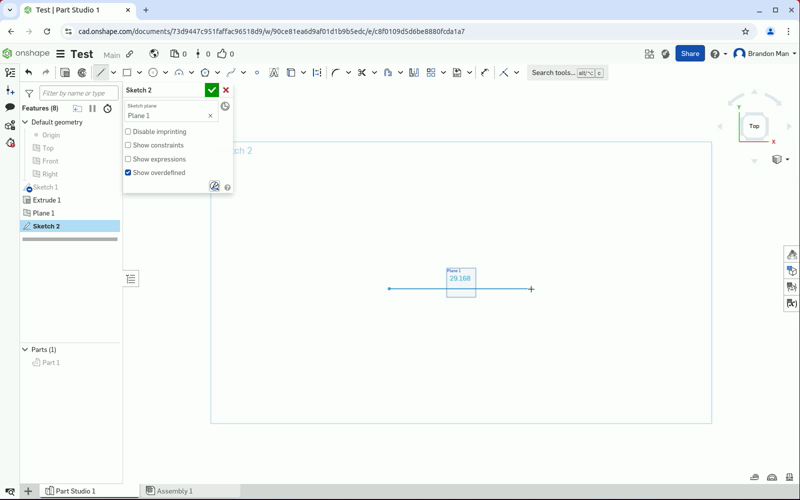
click(531, 288)
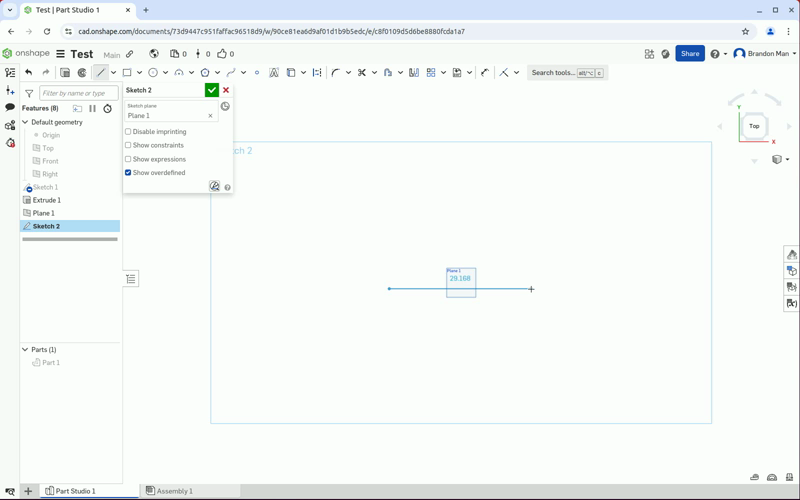
key_up(shift)
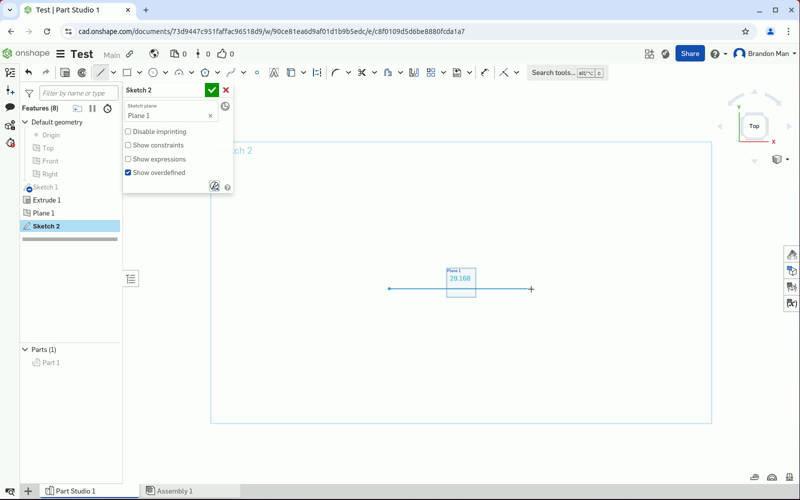
key(esc)
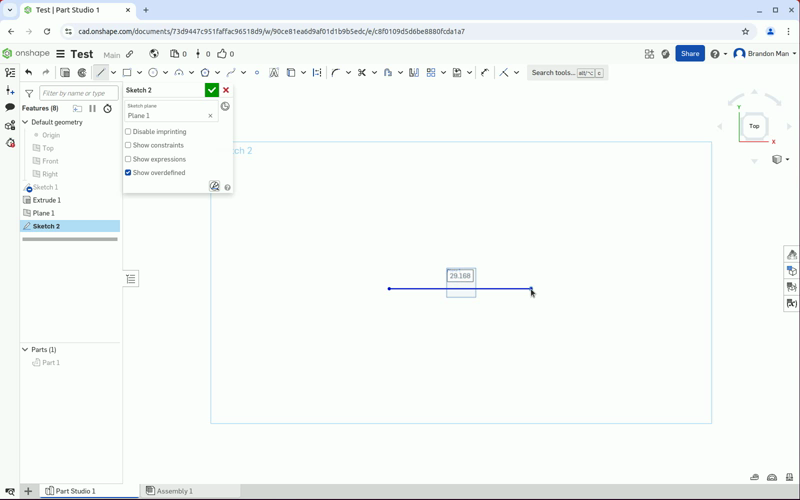
key(a)
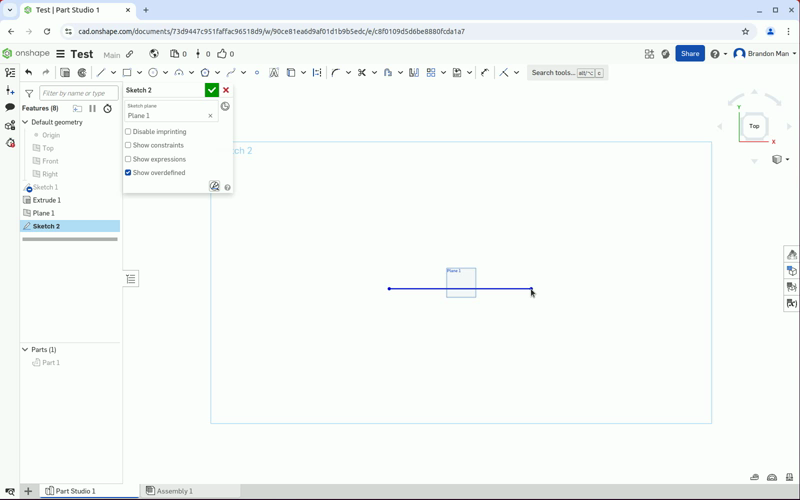
mouse_move(531, 288)
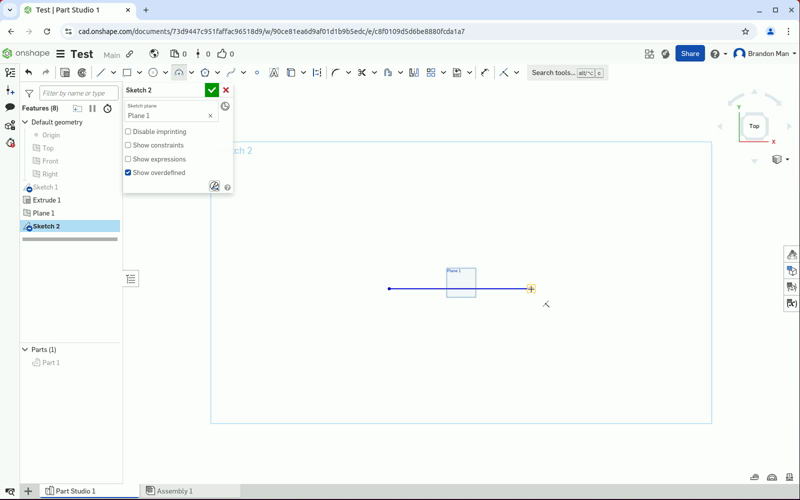
click(531, 288)
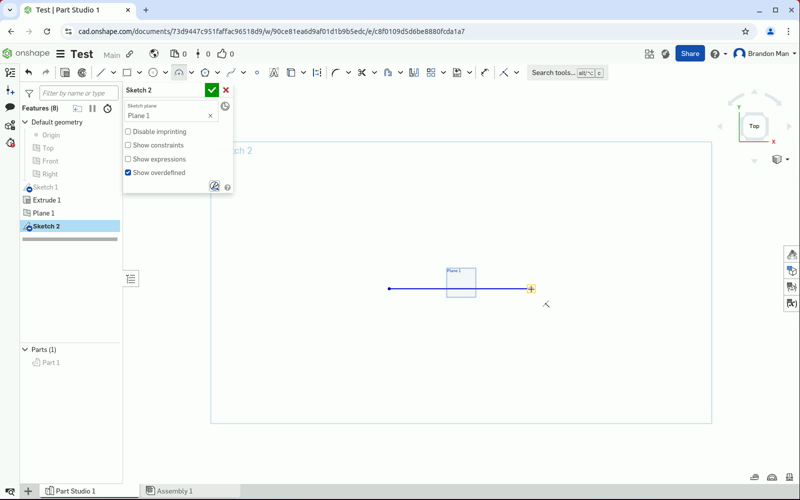
key_down(shift)
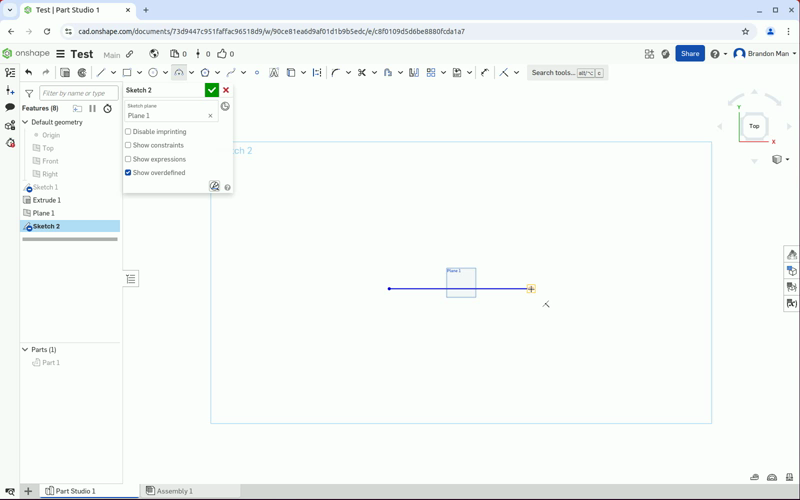
mouse_move(531, 277)
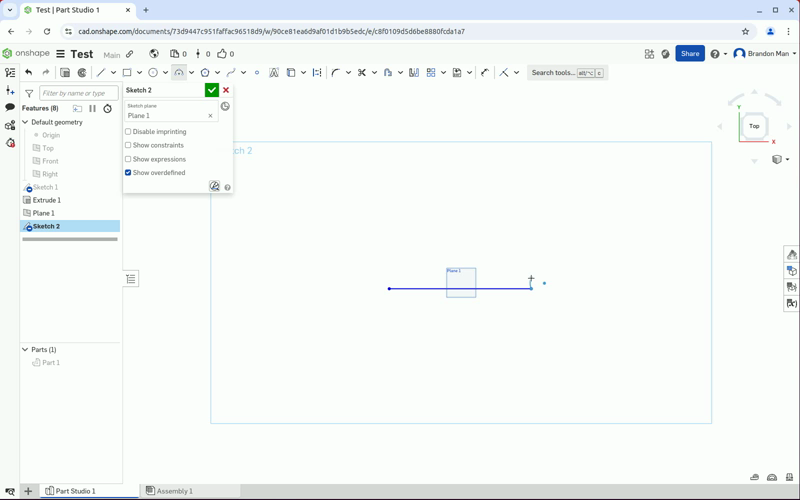
click(531, 277)
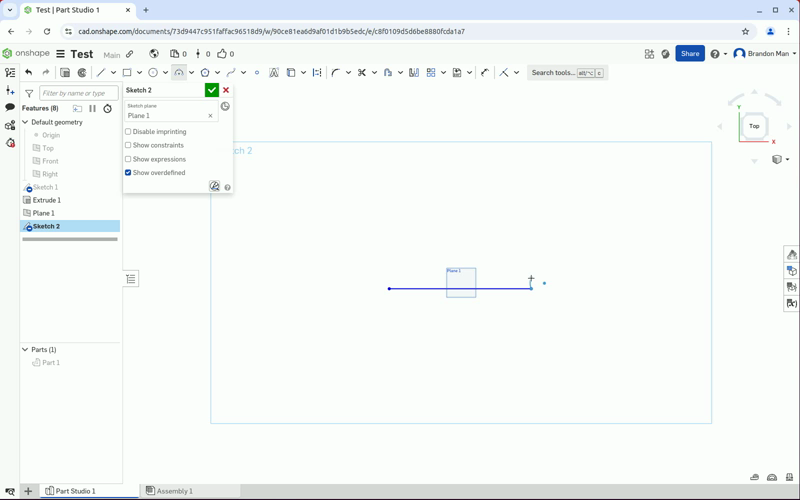
mouse_move(537, 283)
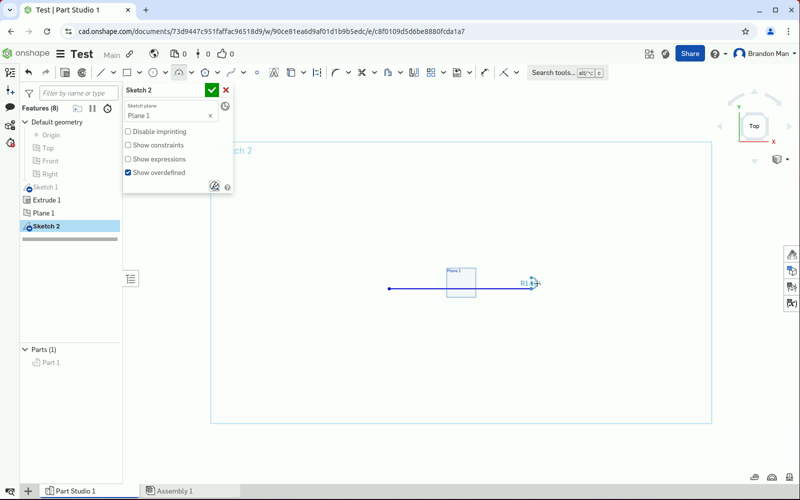
click(537, 283)
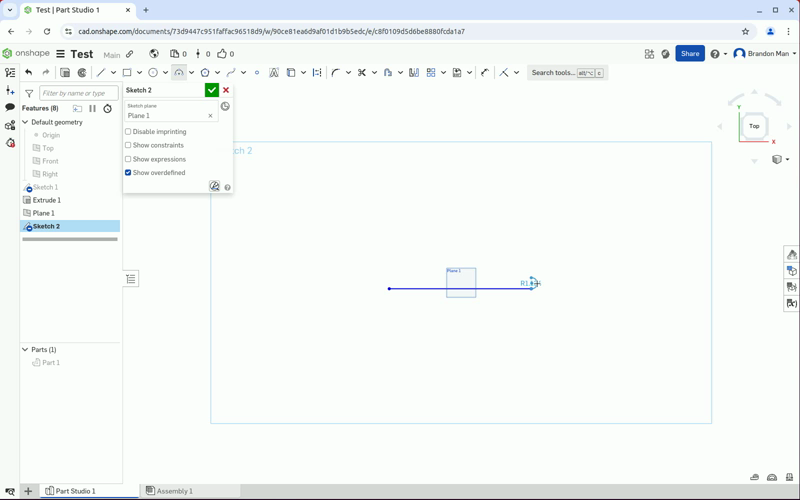
key_up(shift)
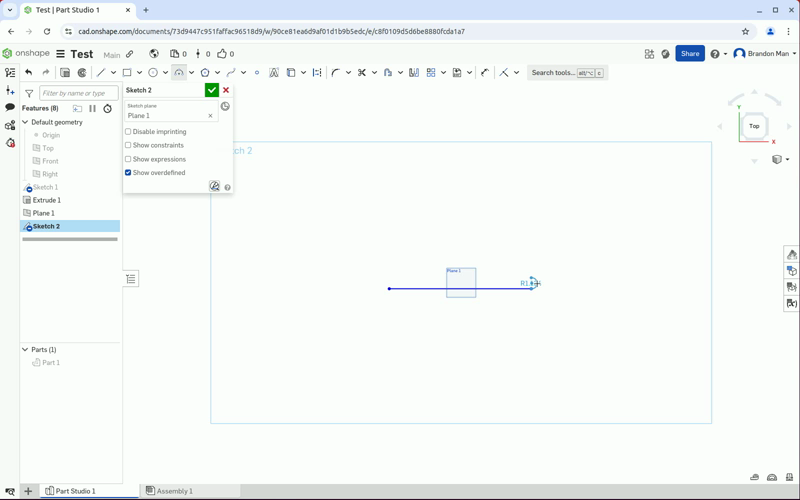
key(esc)
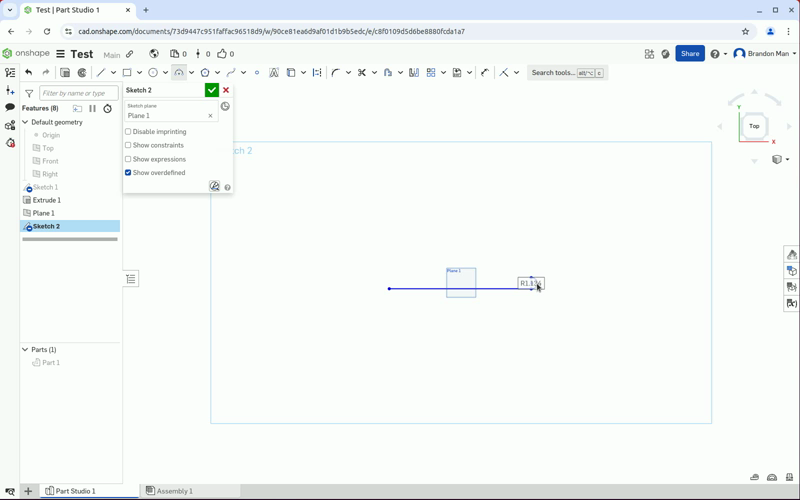
key(l)
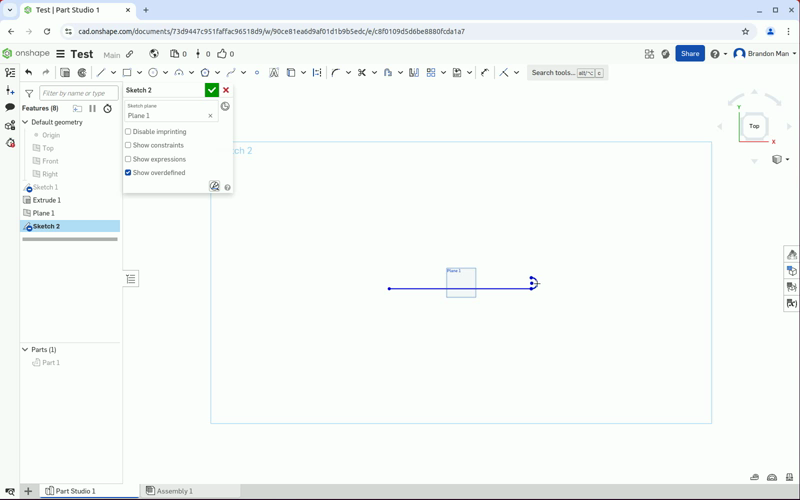
mouse_move(531, 277)
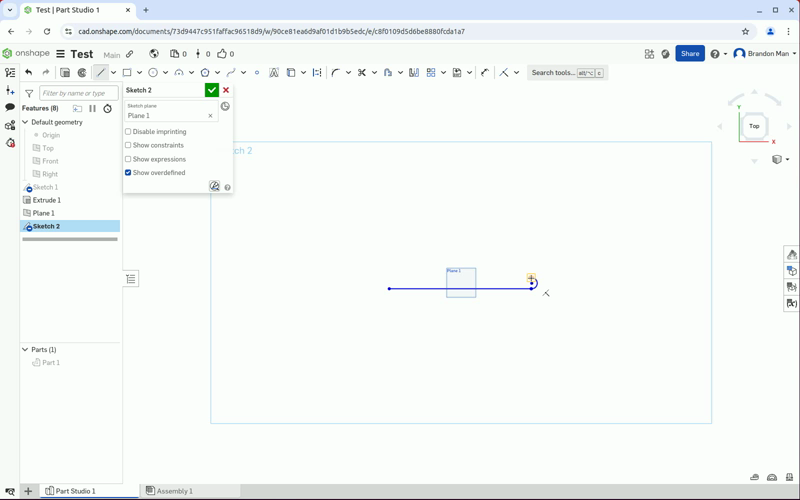
click(531, 277)
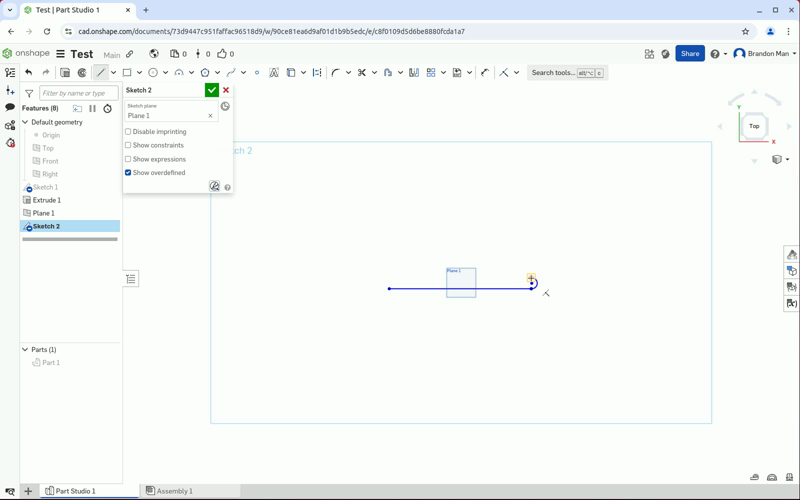
key_down(shift)
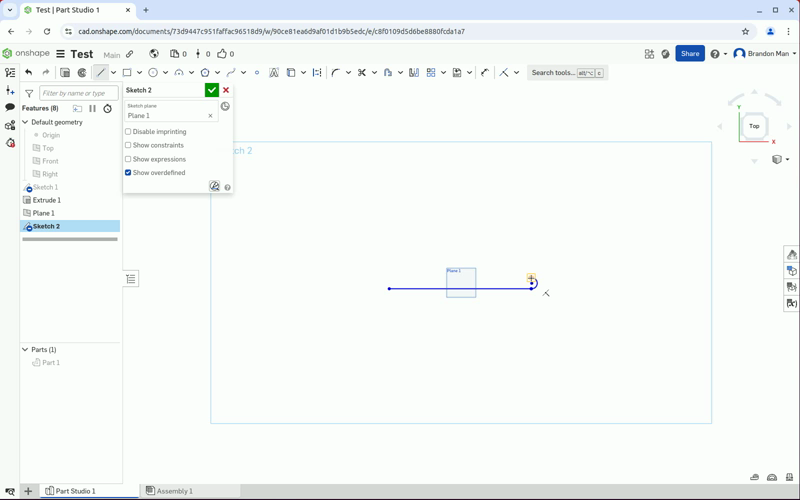
mouse_move(389, 277)
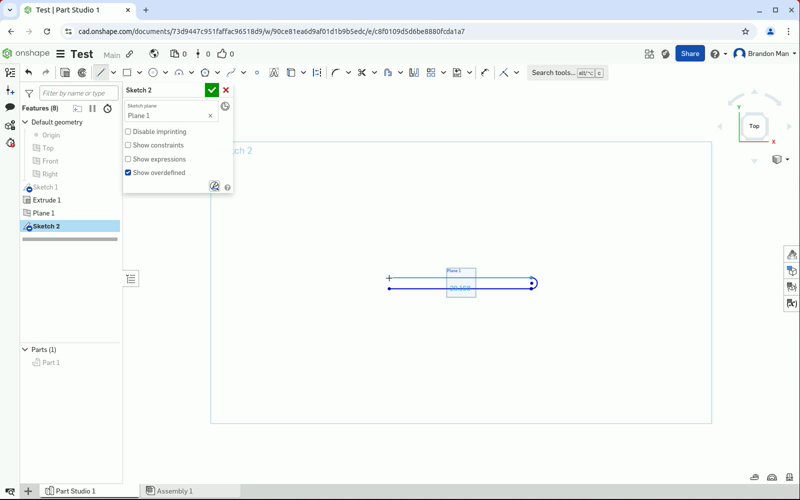
click(389, 277)
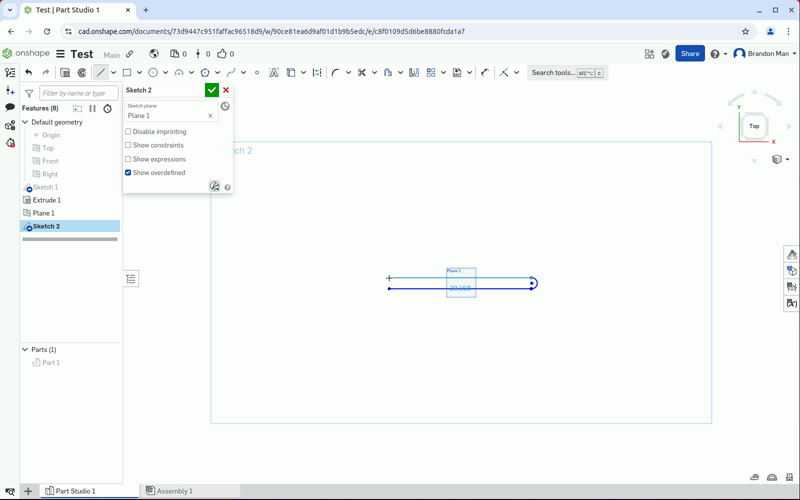
key_up(shift)
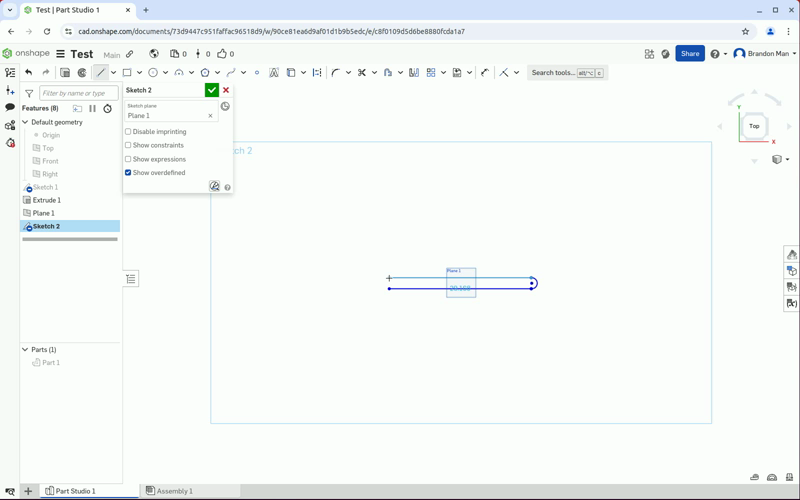
key(esc)
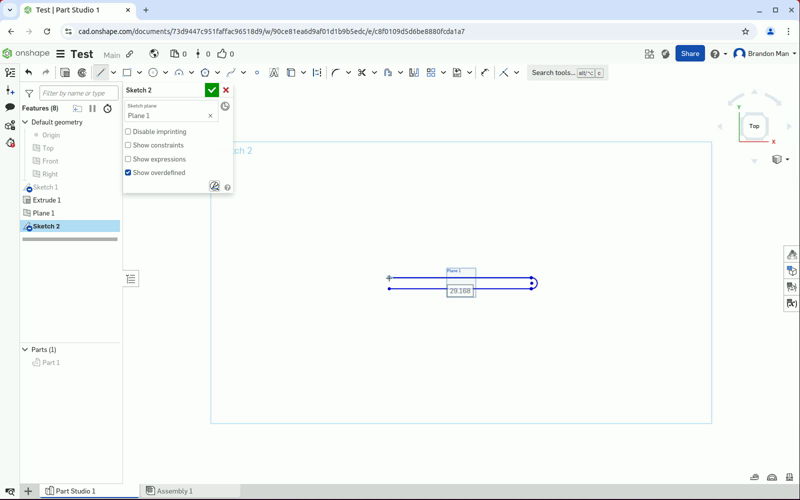
key(a)
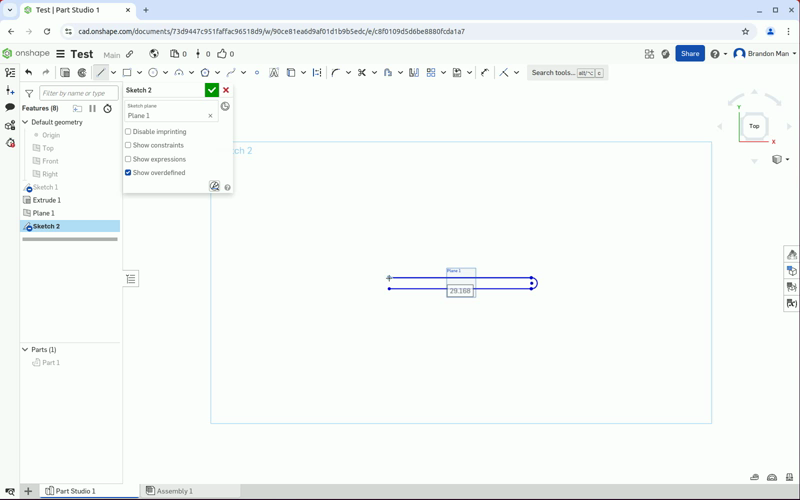
mouse_move(389, 277)
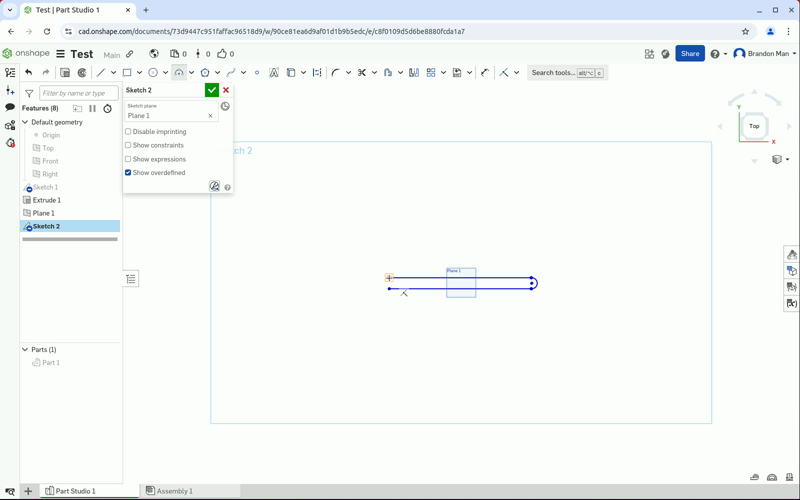
click(389, 277)
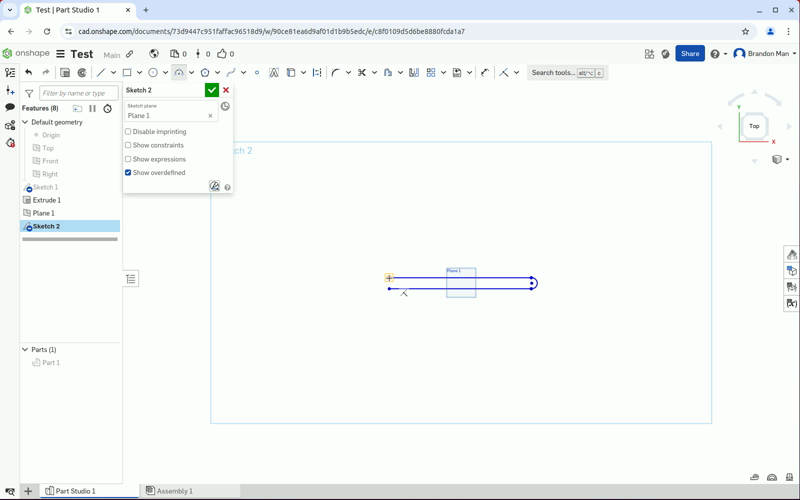
mouse_move(389, 288)
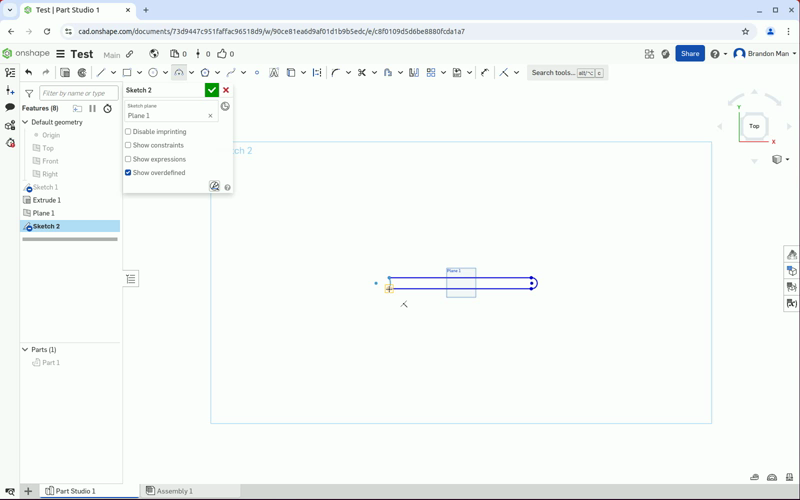
click(389, 288)
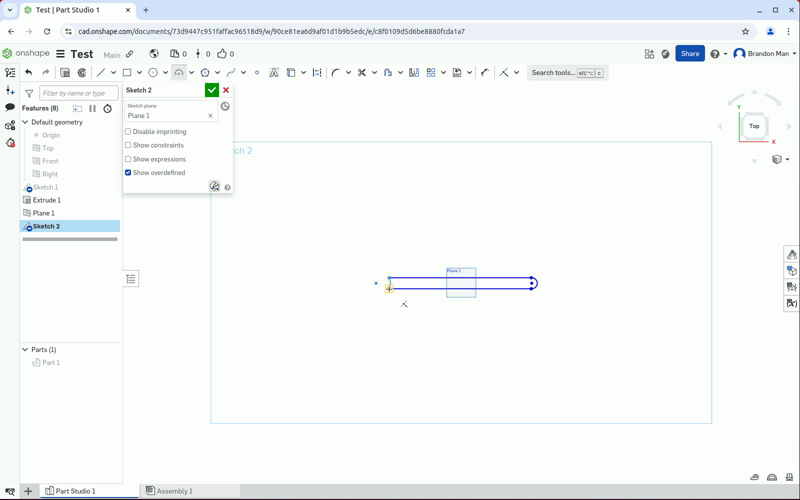
key_down(shift)
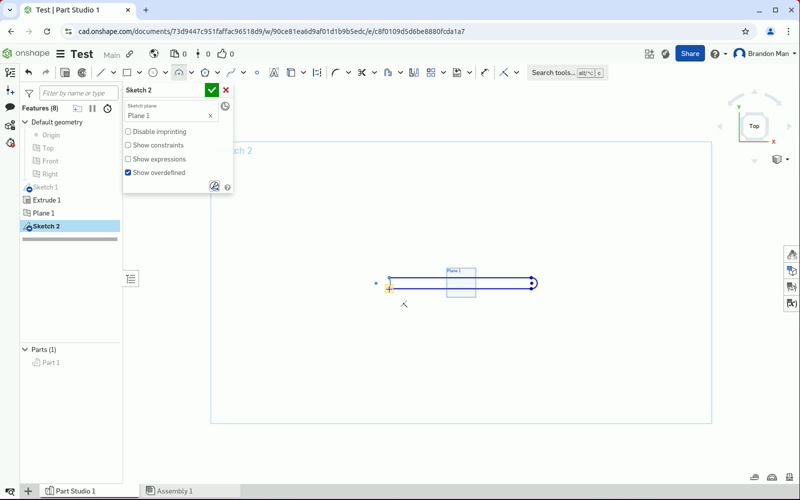
mouse_move(383, 283)
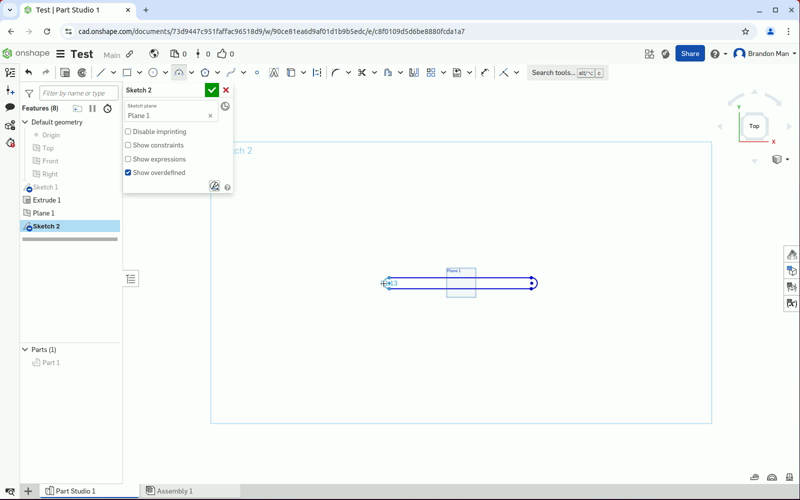
click(383, 283)
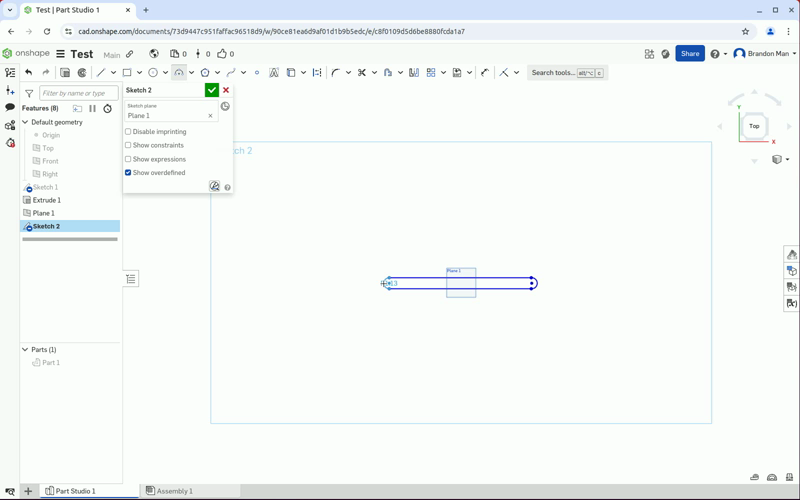
key_up(shift)
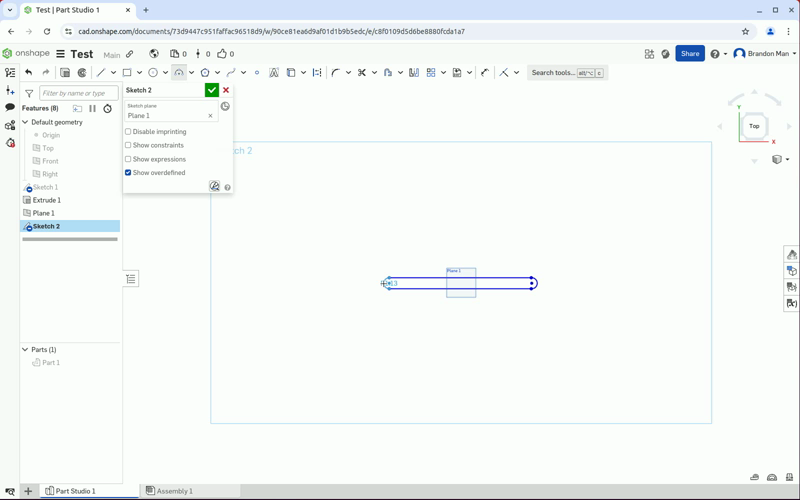
key(esc)
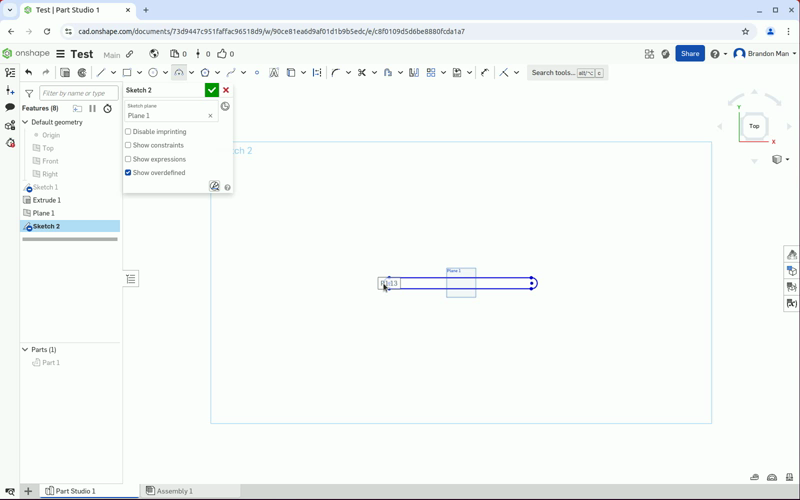
key(l)
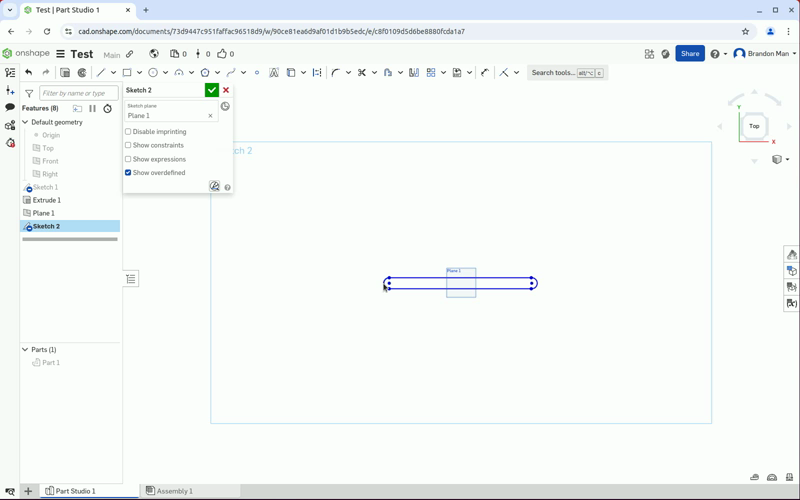
key_down(shift)
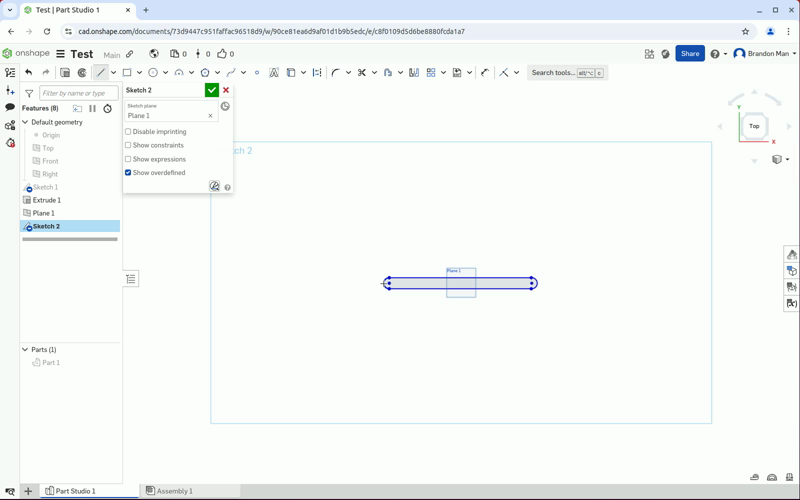
mouse_move(389, 285)
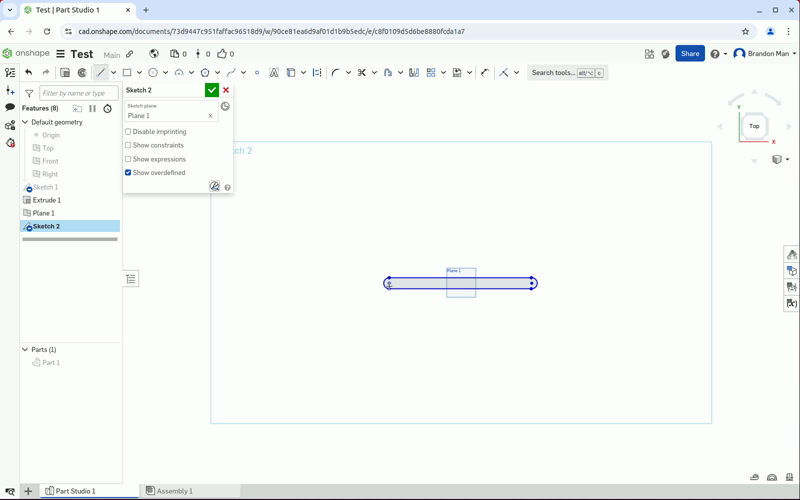
scroll(6)
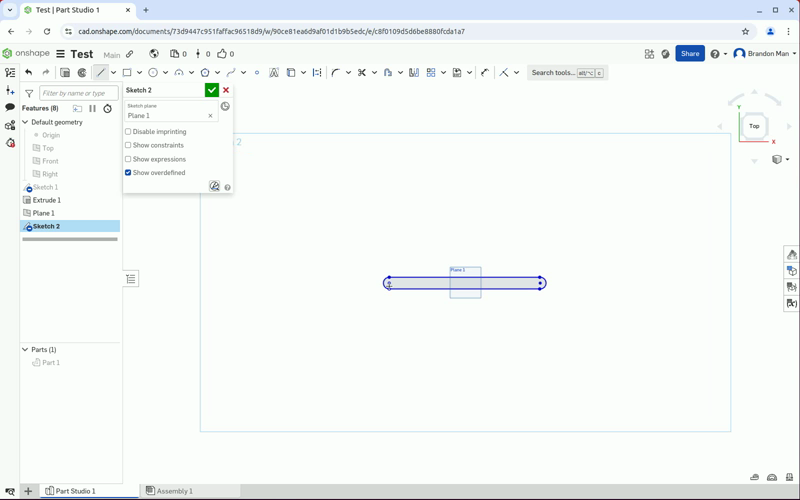
scroll(6)
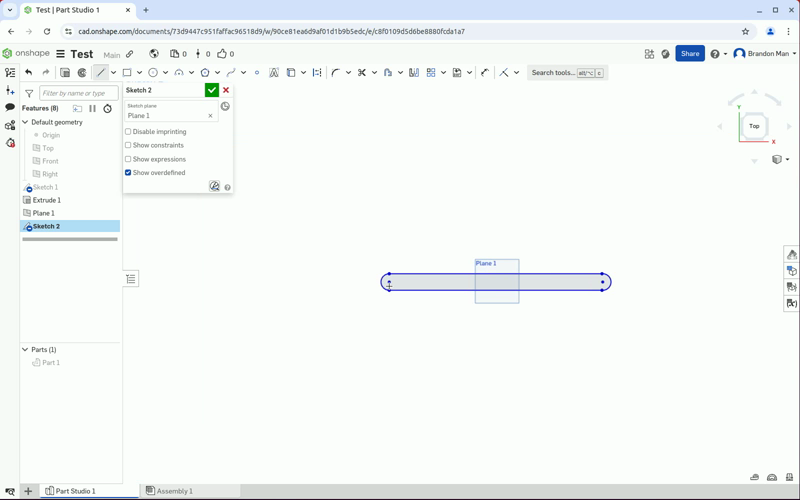
scroll(6)
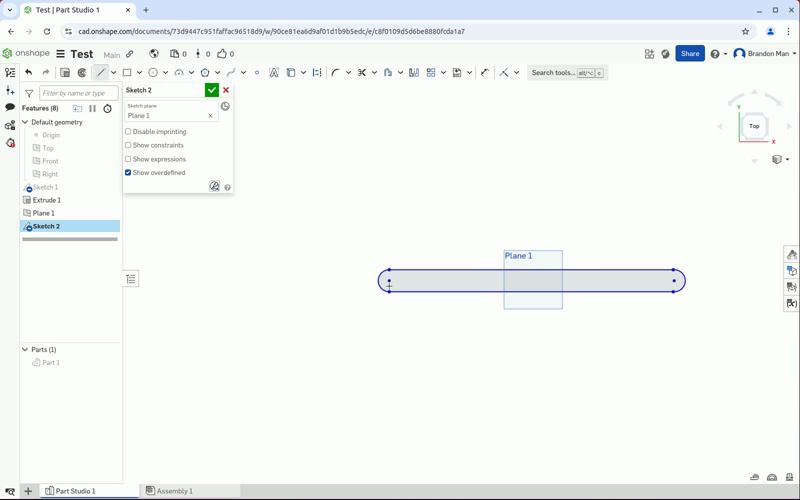
scroll(6)
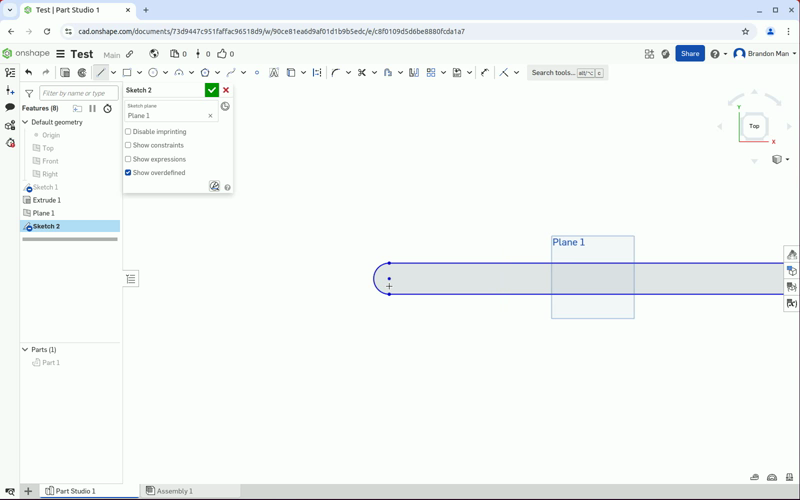
scroll(6)
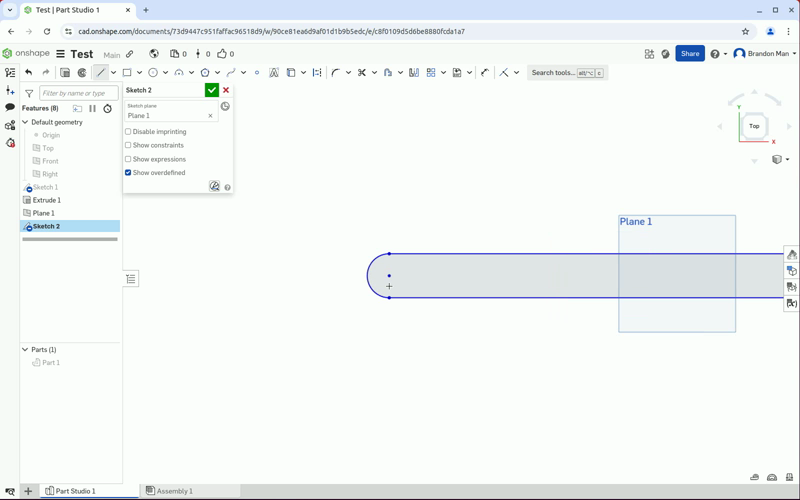
scroll(6)
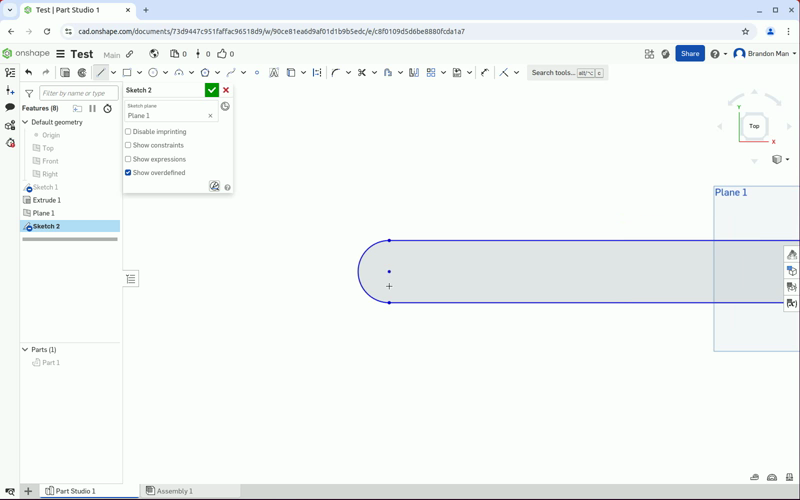
scroll(6)
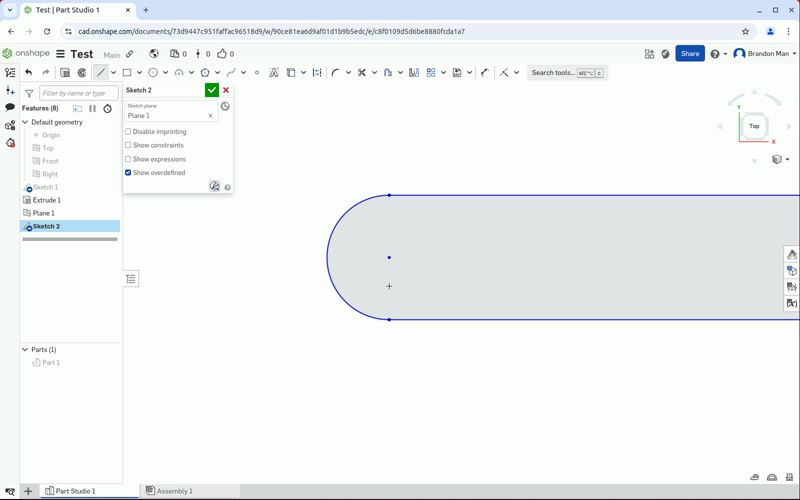
click(389, 285)
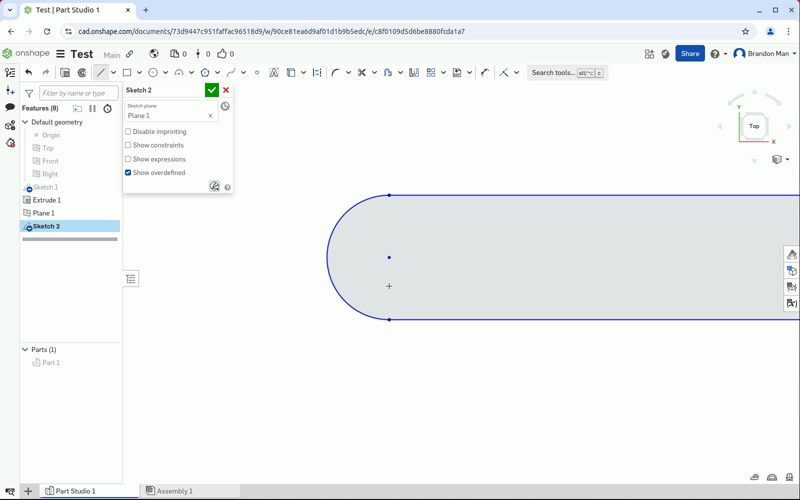
scroll(-6)
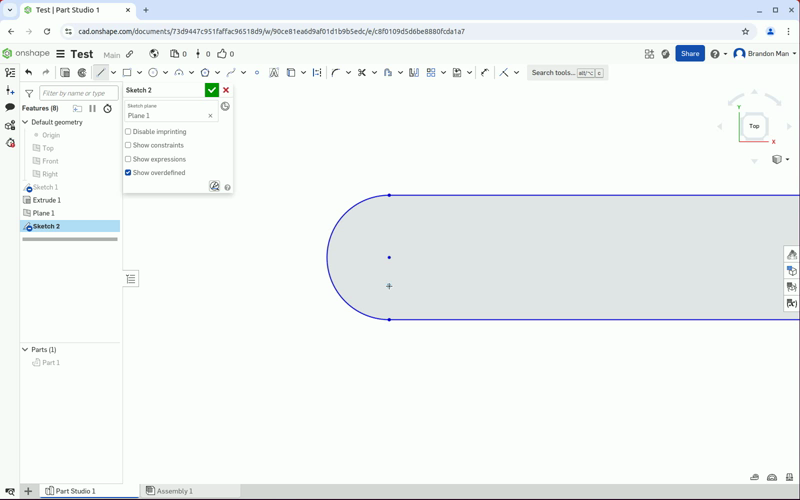
scroll(-6)
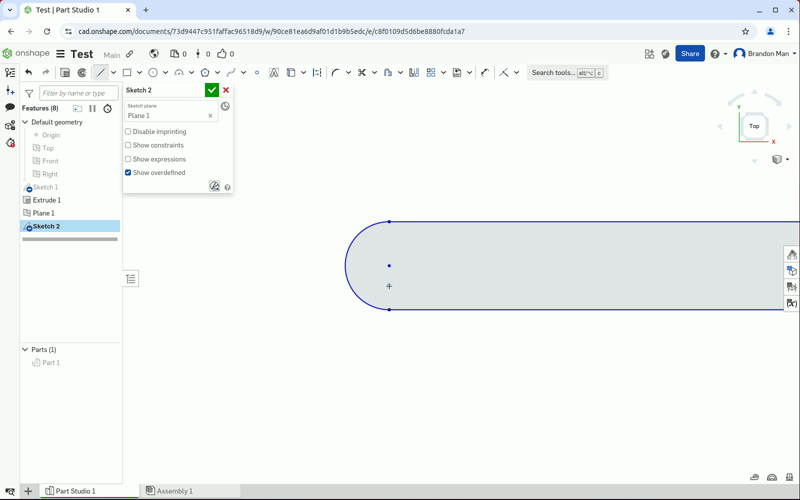
scroll(-6)
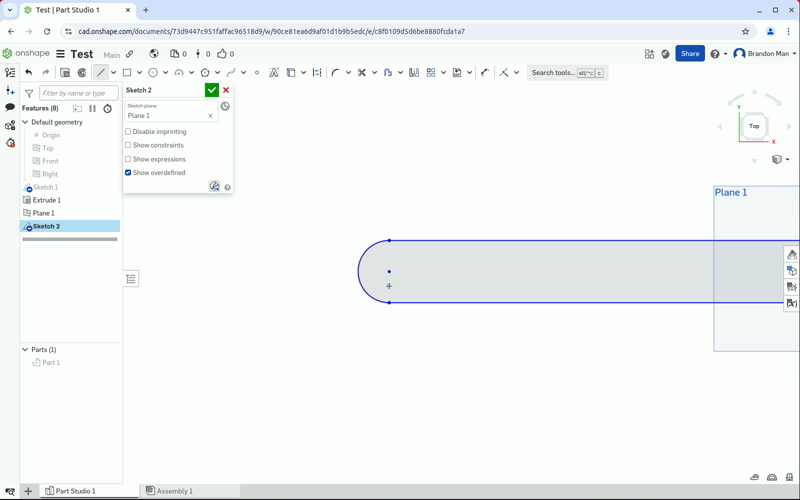
scroll(-6)
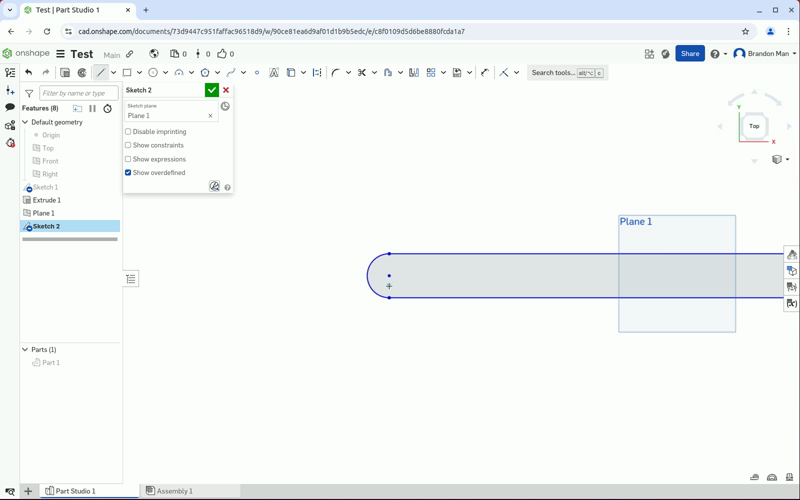
scroll(-6)
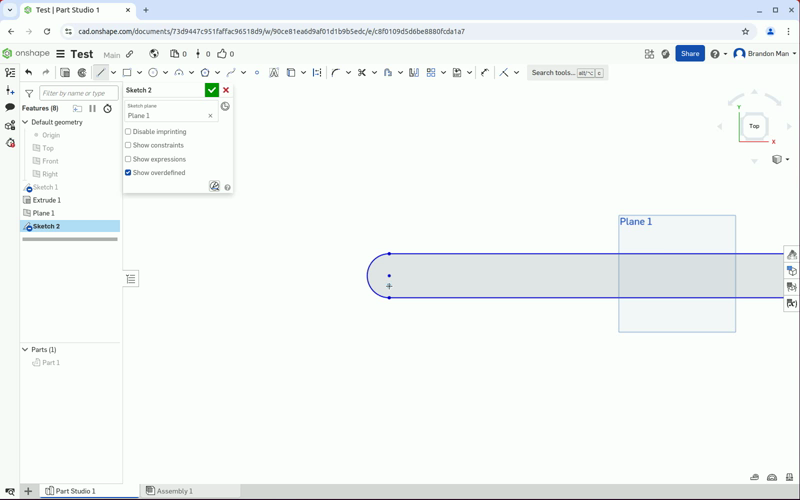
scroll(-6)
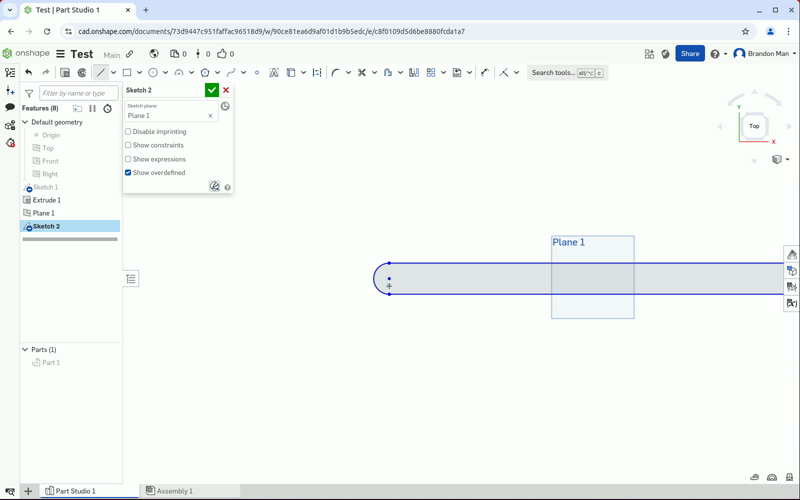
scroll(-6)
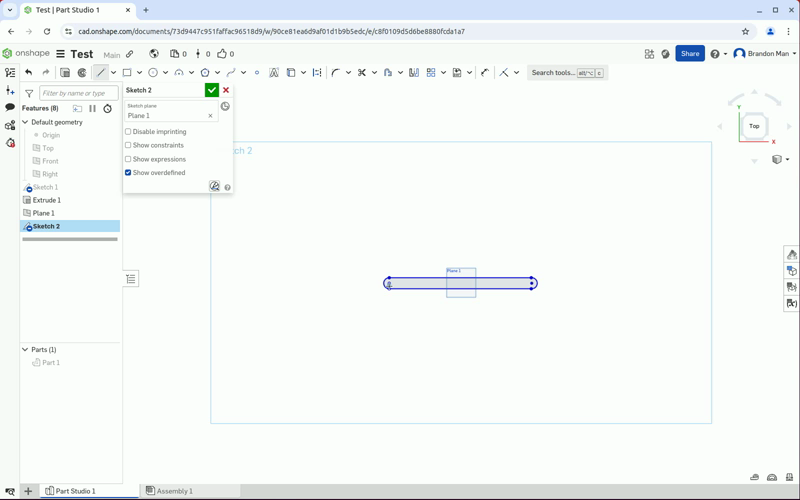
key_up(shift)
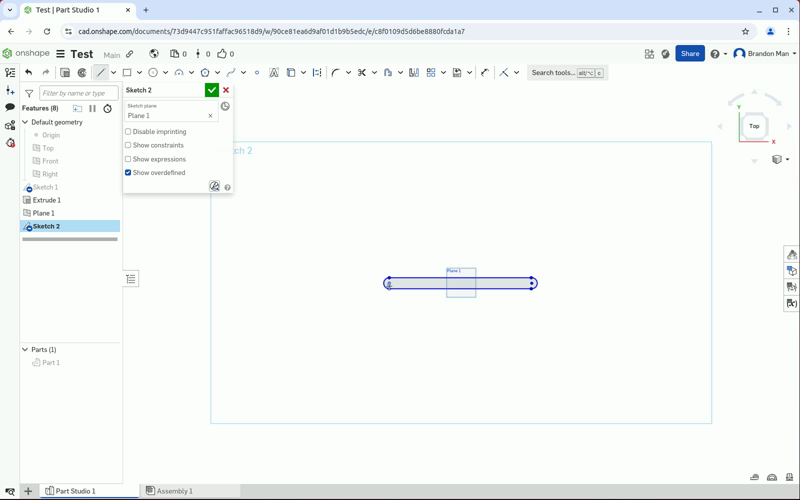
key_down(shift)
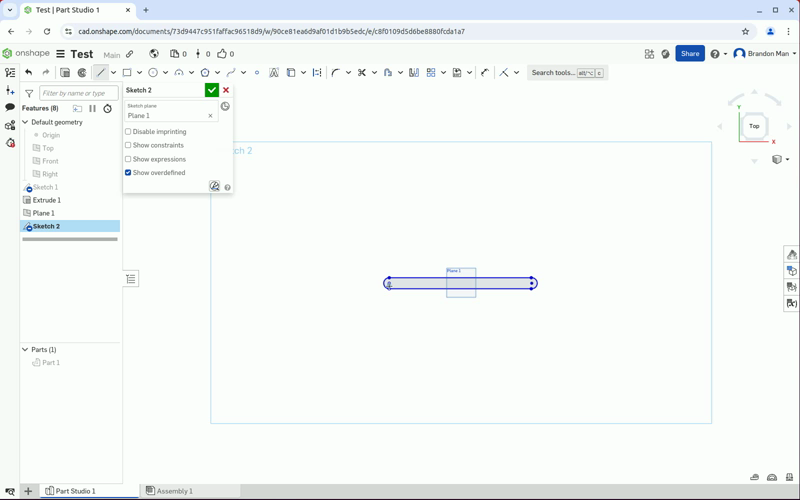
mouse_move(531, 285)
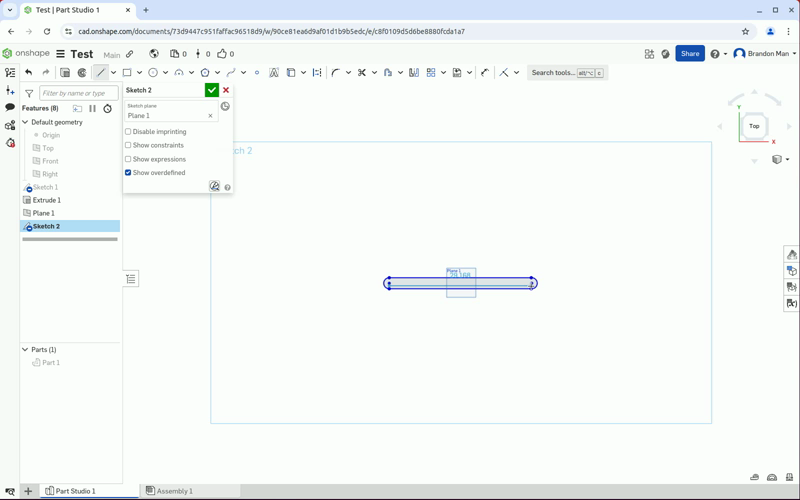
scroll(6)
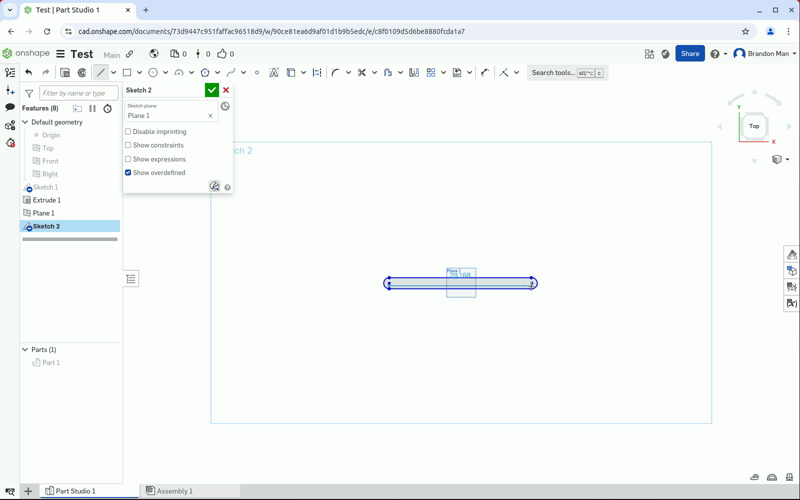
scroll(6)
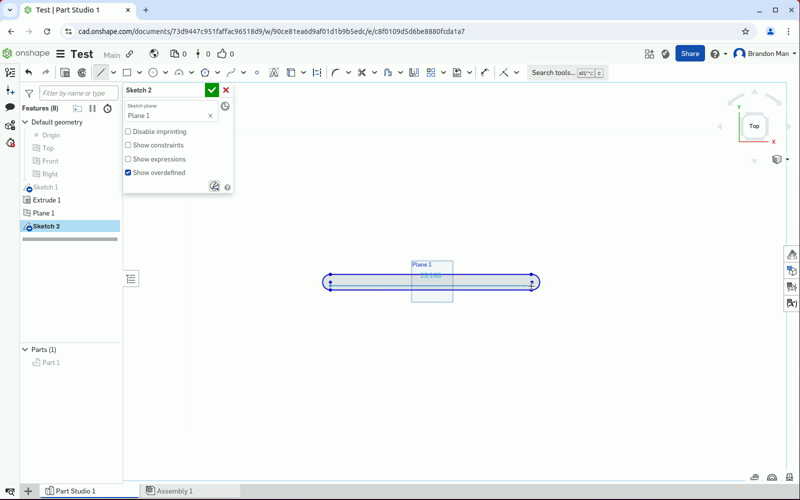
scroll(6)
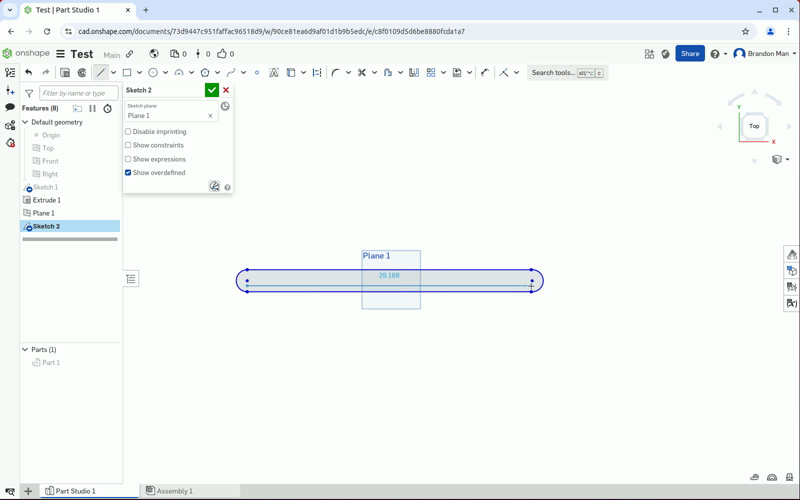
scroll(6)
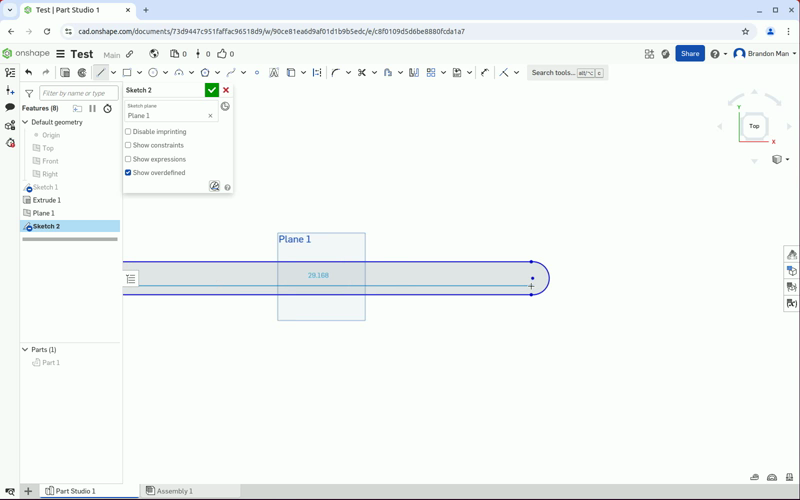
scroll(6)
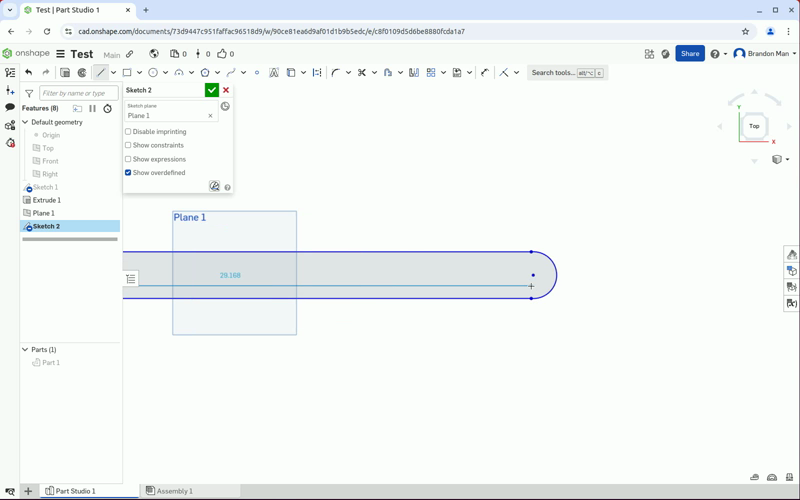
scroll(6)
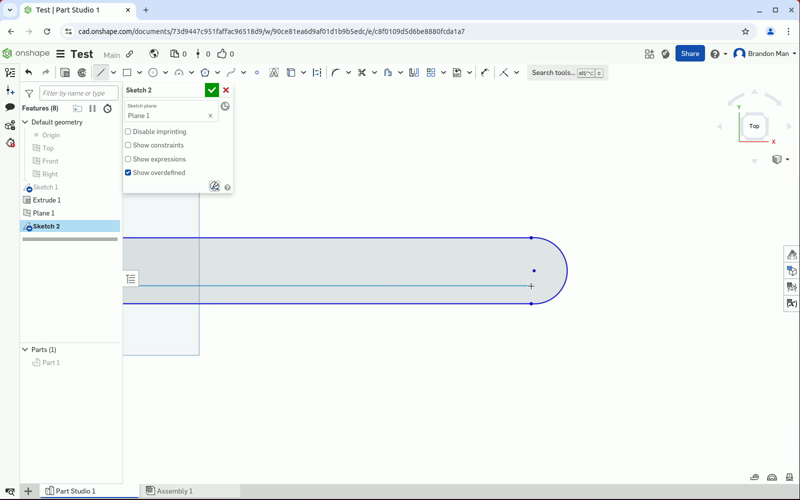
scroll(6)
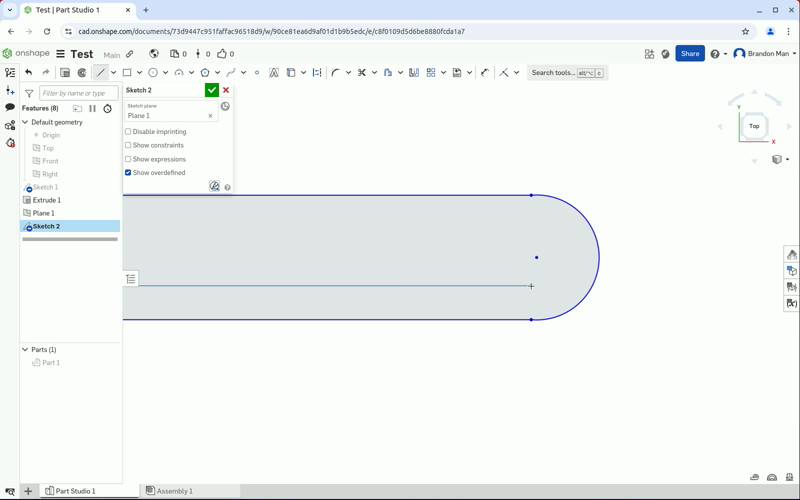
click(531, 285)
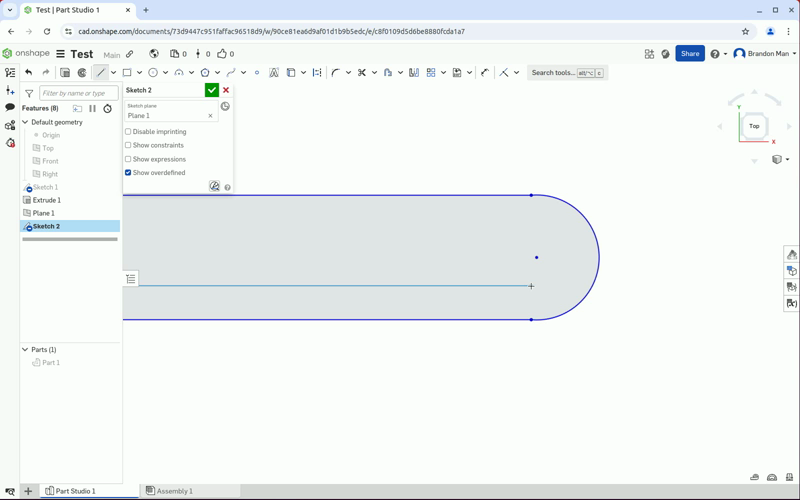
scroll(-6)
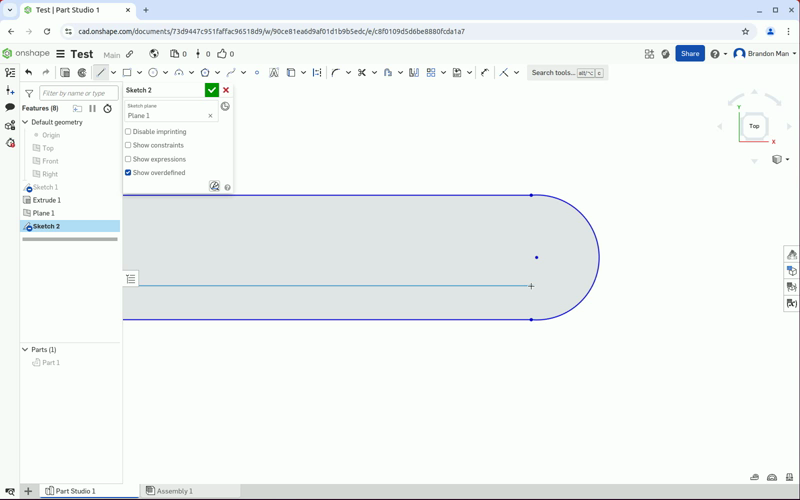
scroll(-6)
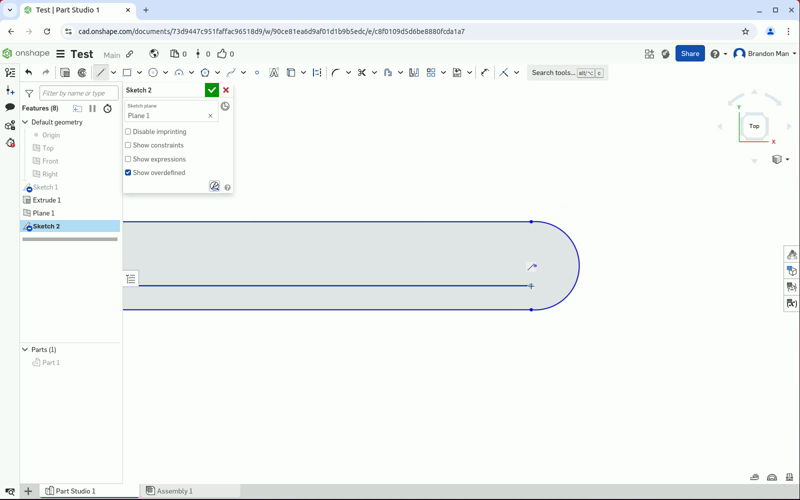
scroll(-6)
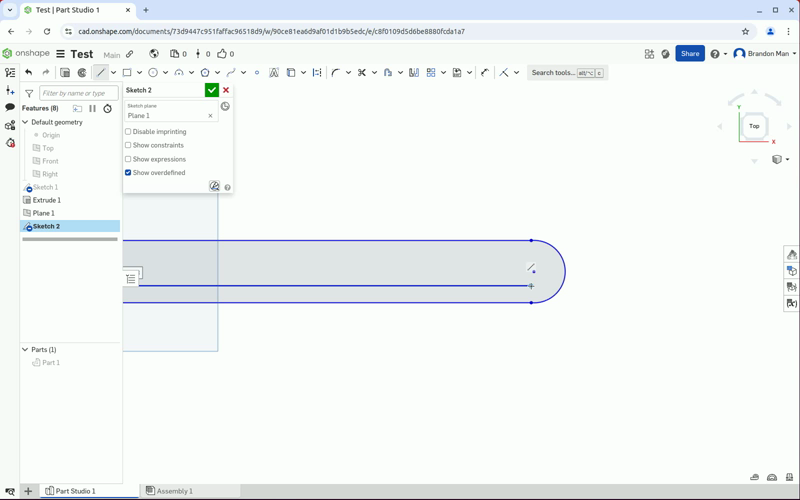
scroll(-6)
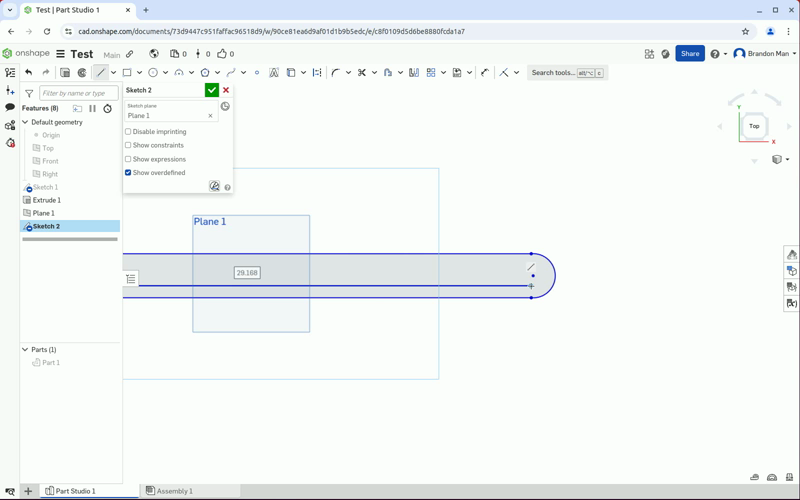
scroll(-6)
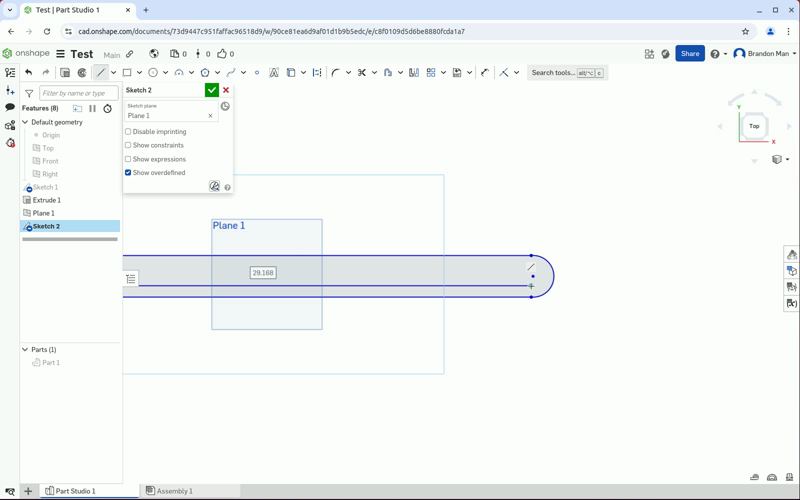
scroll(-6)
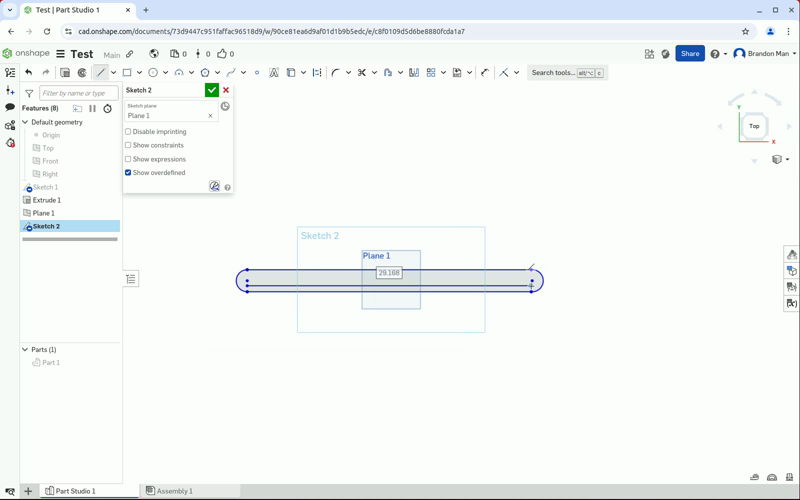
scroll(-6)
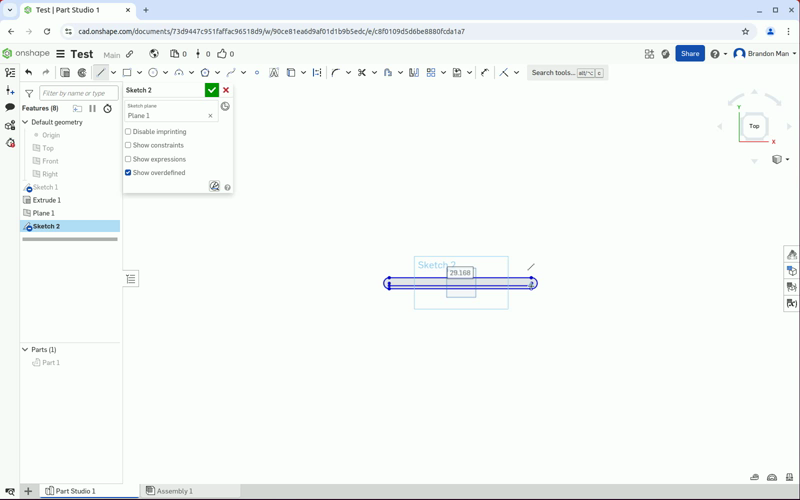
key_up(shift)
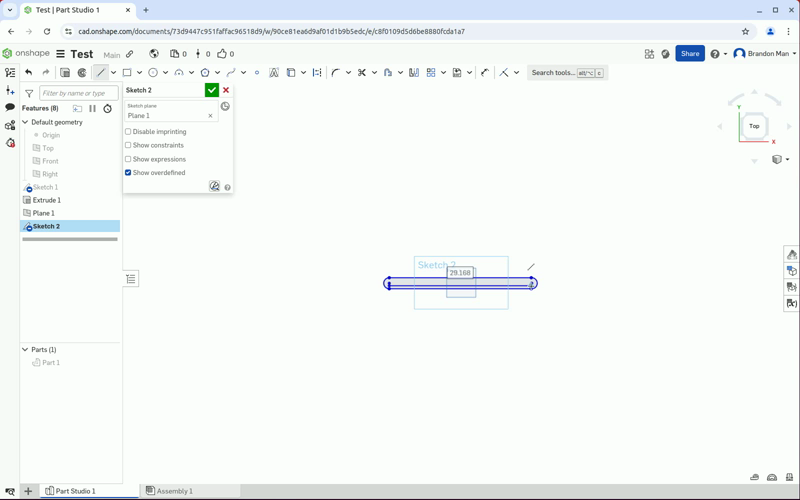
key(esc)
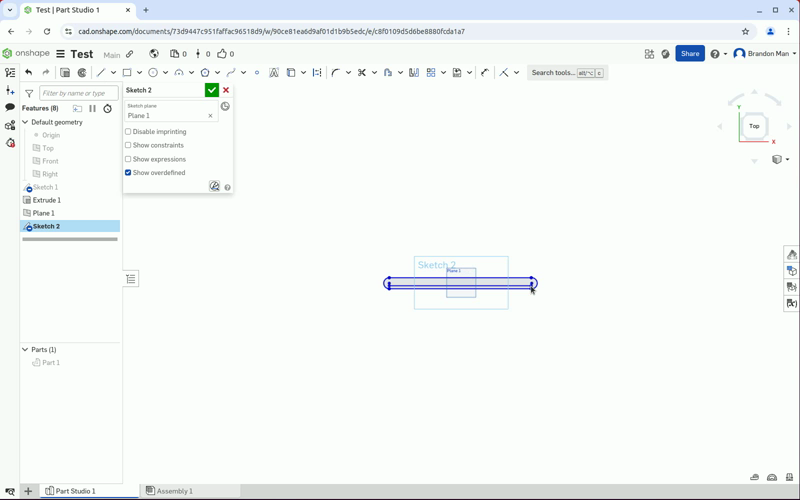
key(a)
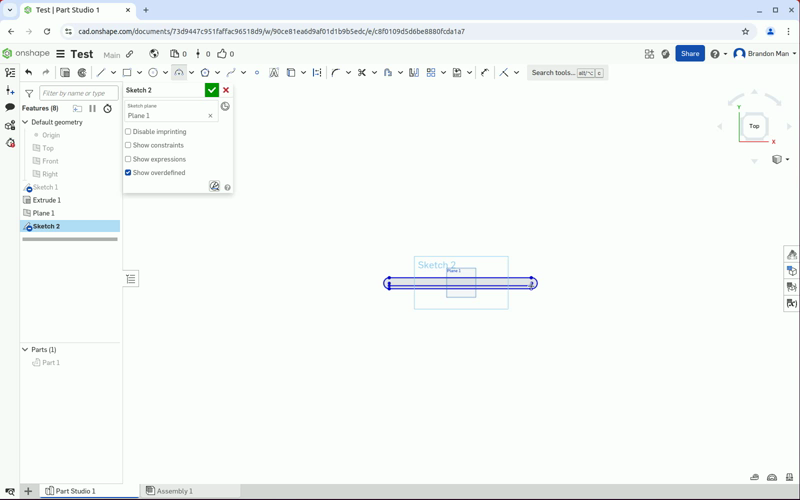
mouse_move(531, 285)
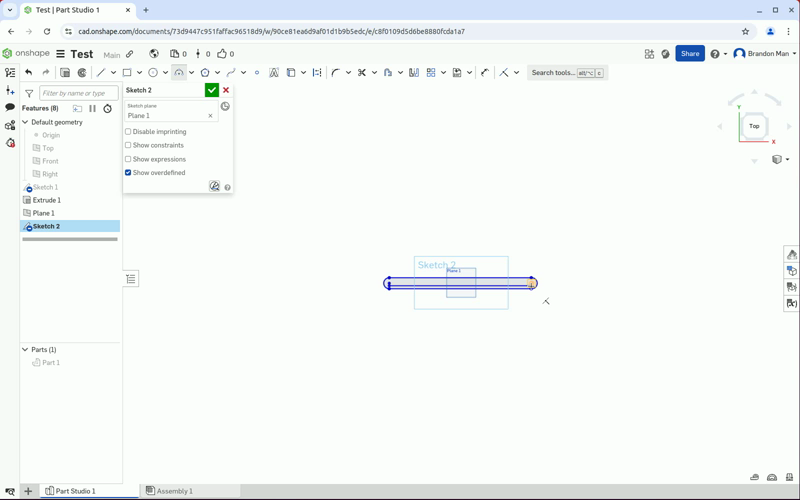
scroll(6)
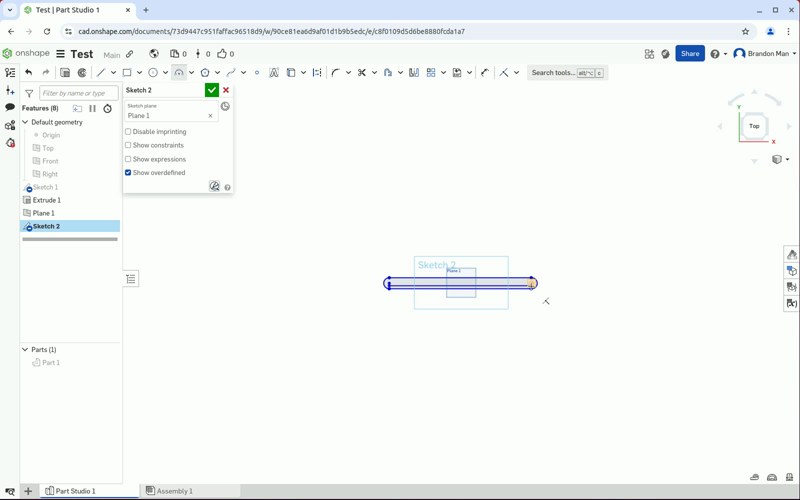
scroll(6)
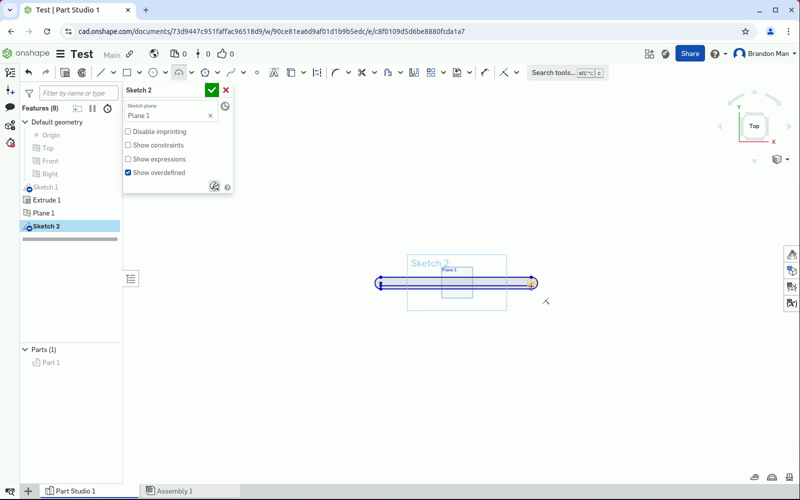
scroll(6)
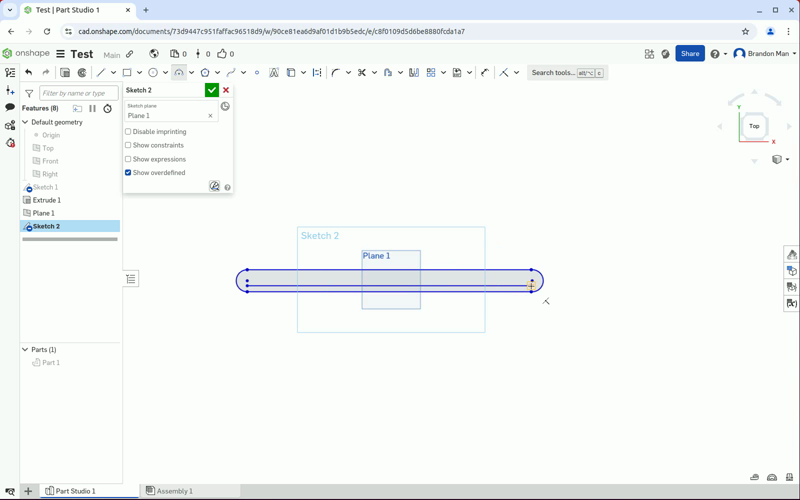
scroll(6)
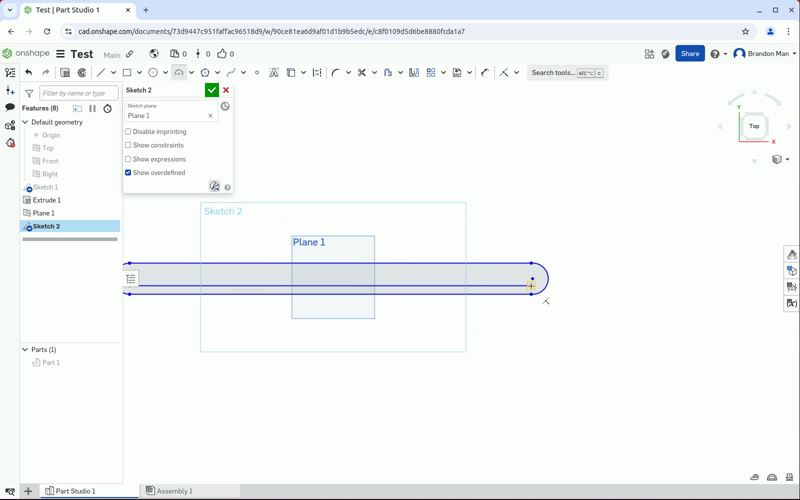
scroll(6)
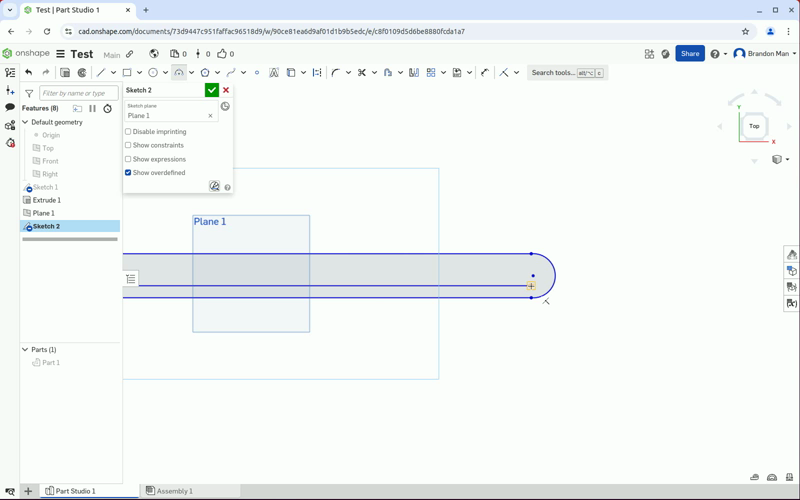
scroll(6)
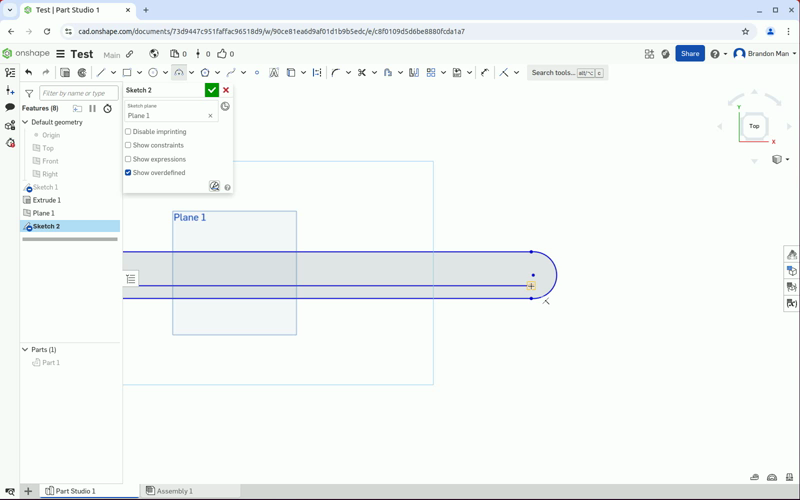
scroll(6)
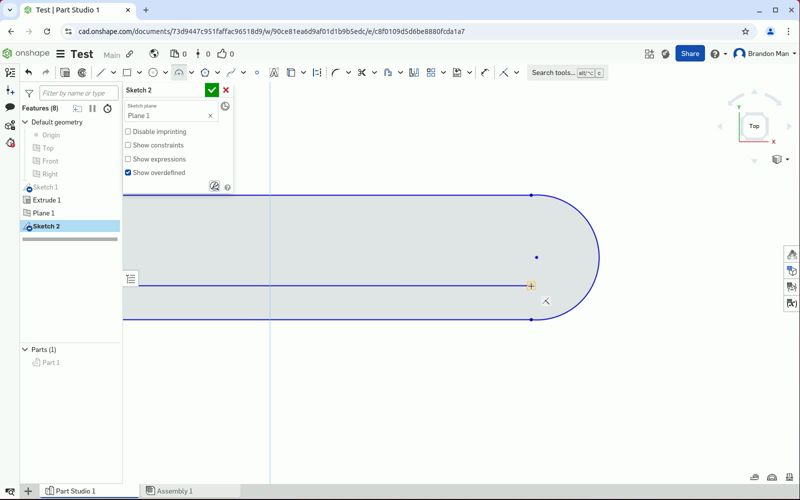
click(531, 285)
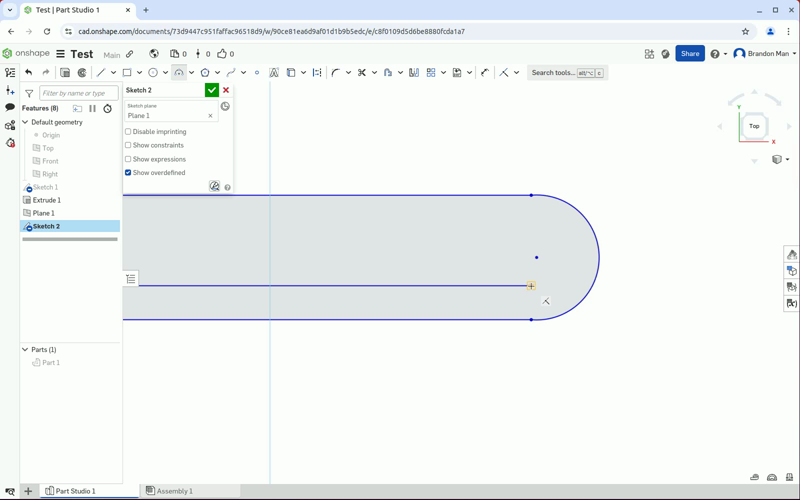
scroll(-6)
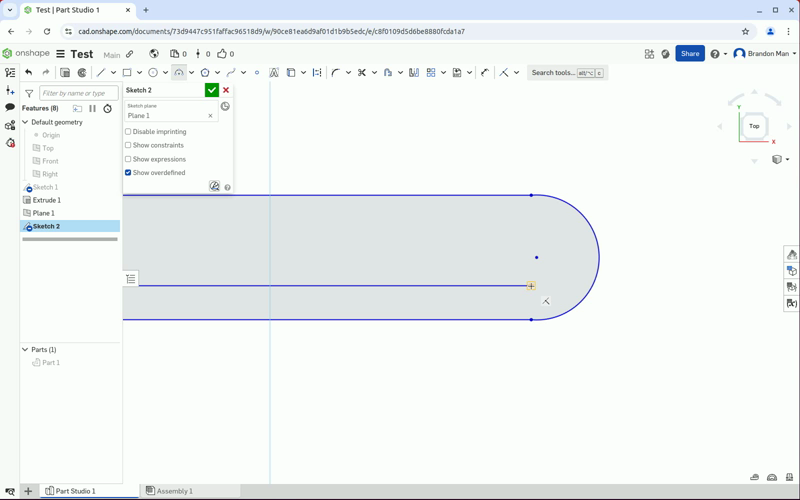
scroll(-6)
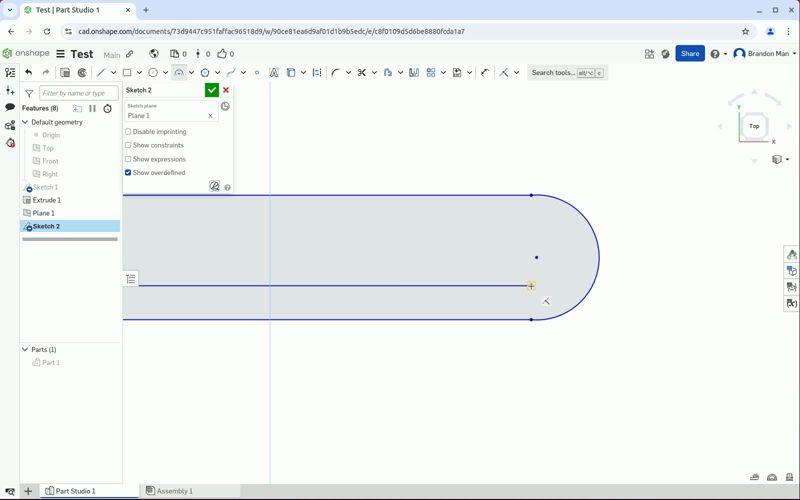
scroll(-6)
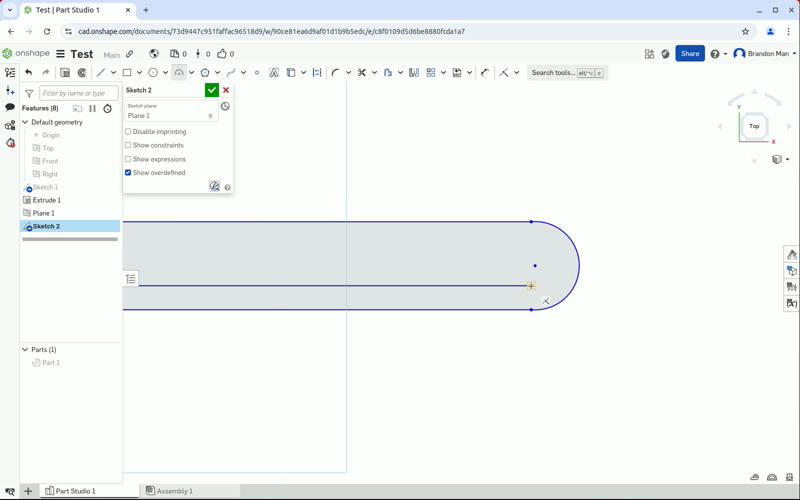
scroll(-6)
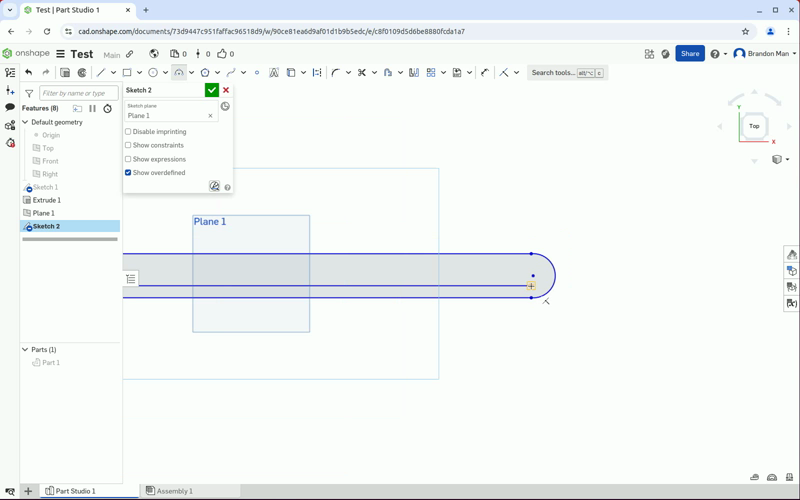
scroll(-6)
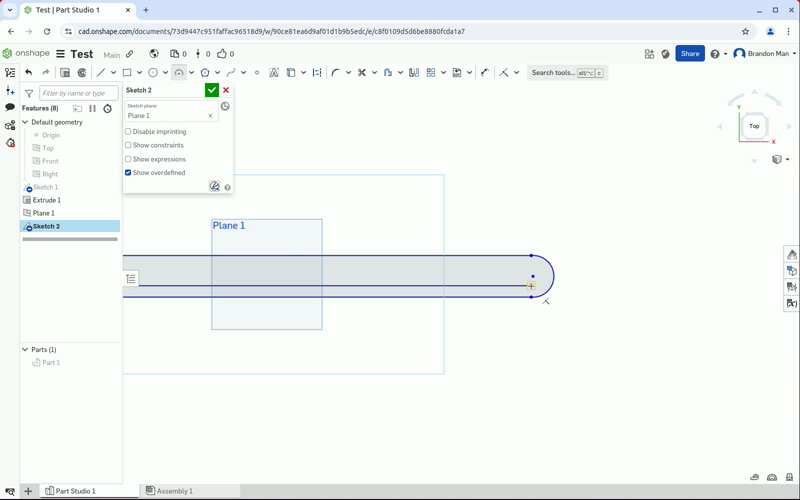
scroll(-6)
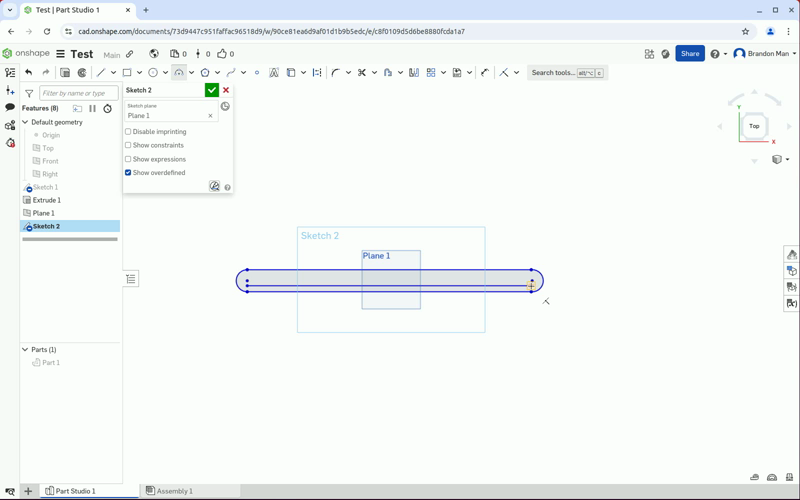
scroll(-6)
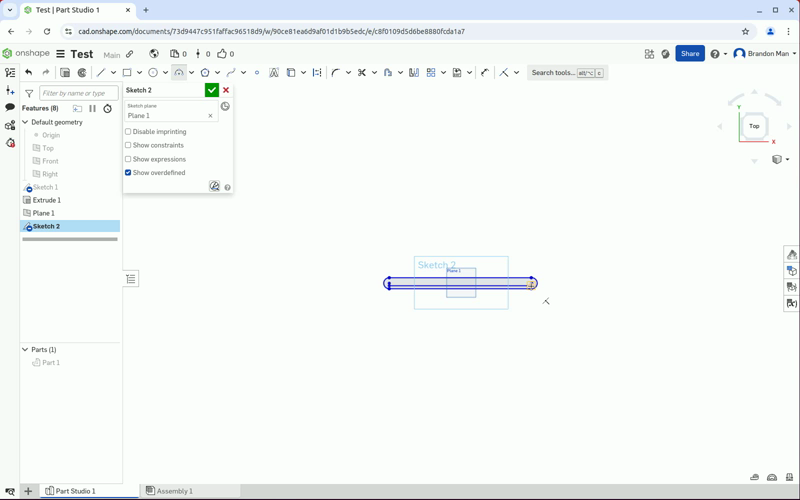
key_down(shift)
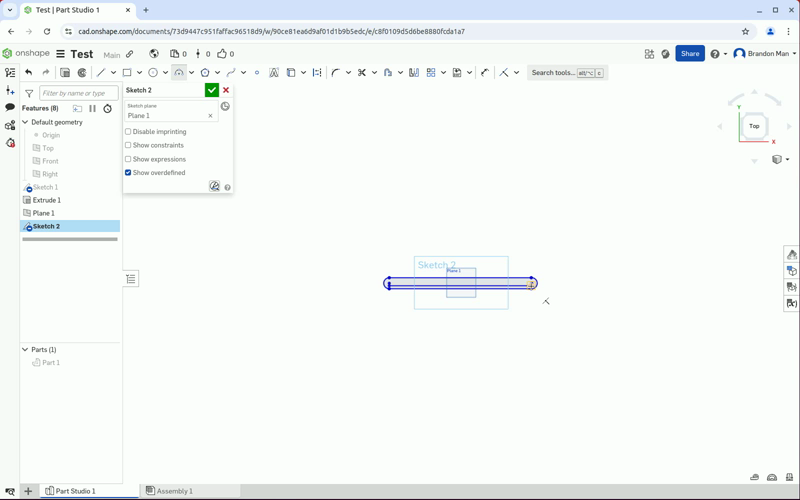
mouse_move(531, 280)
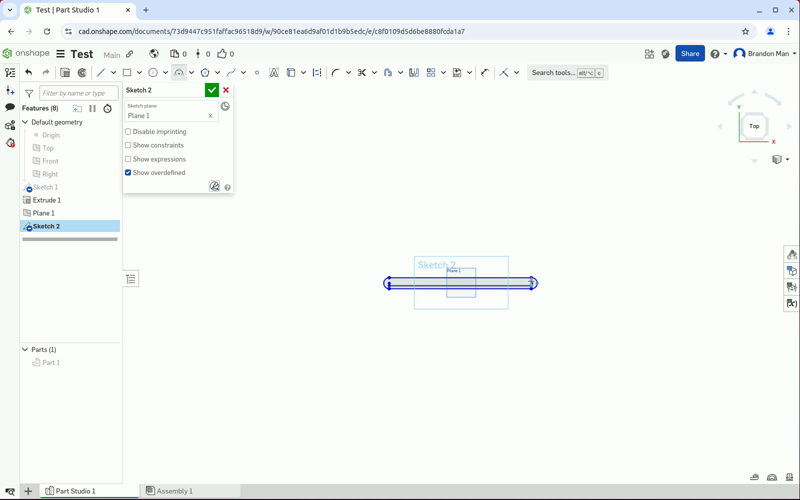
scroll(6)
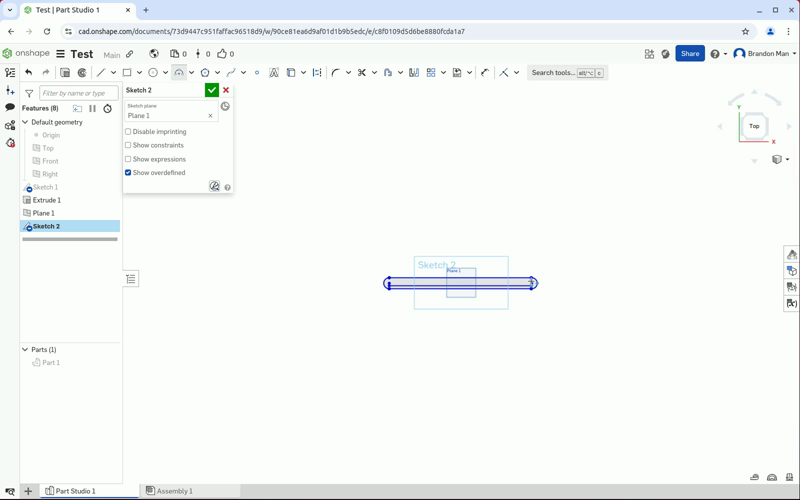
scroll(6)
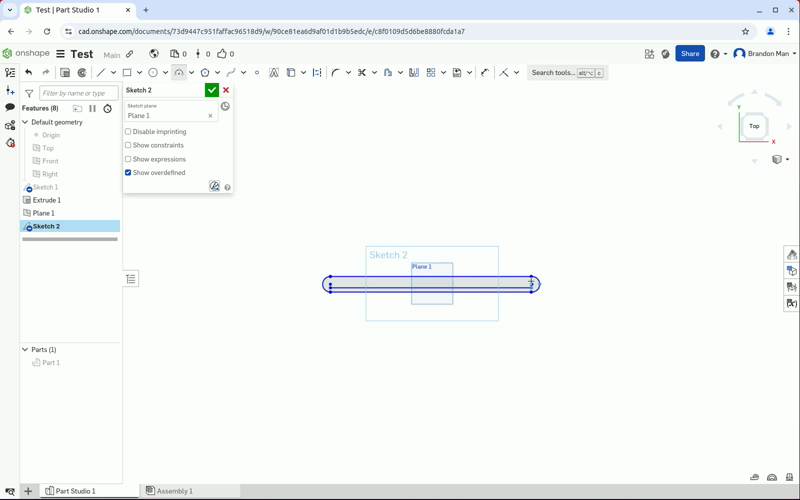
scroll(6)
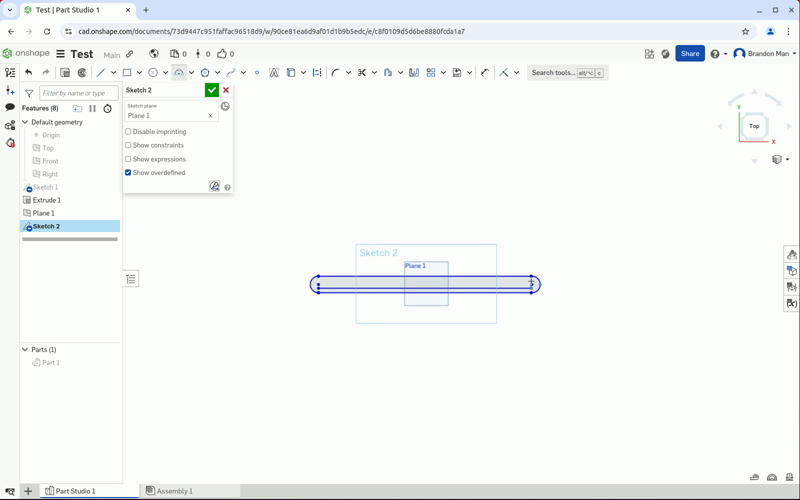
scroll(6)
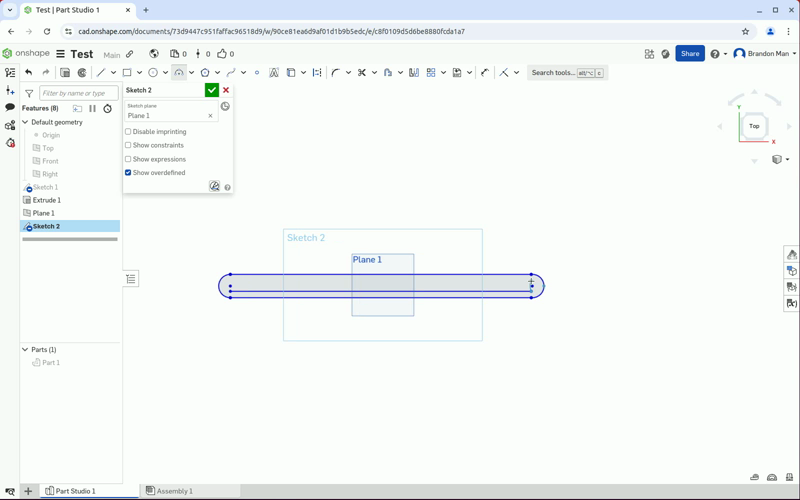
scroll(6)
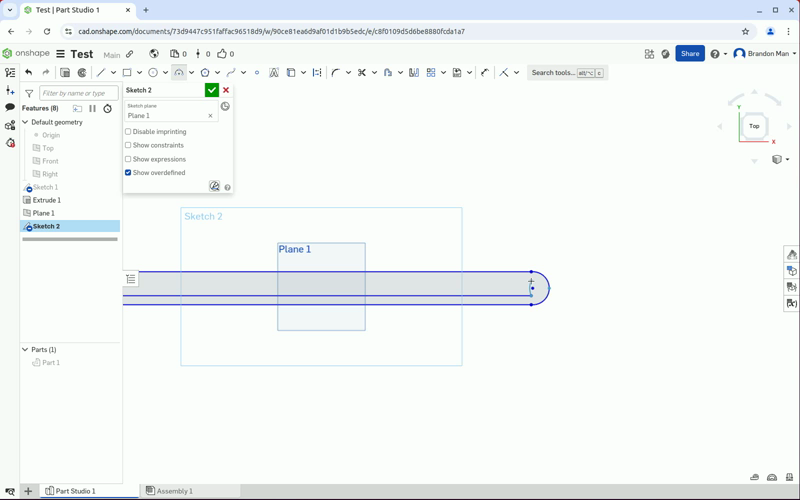
scroll(6)
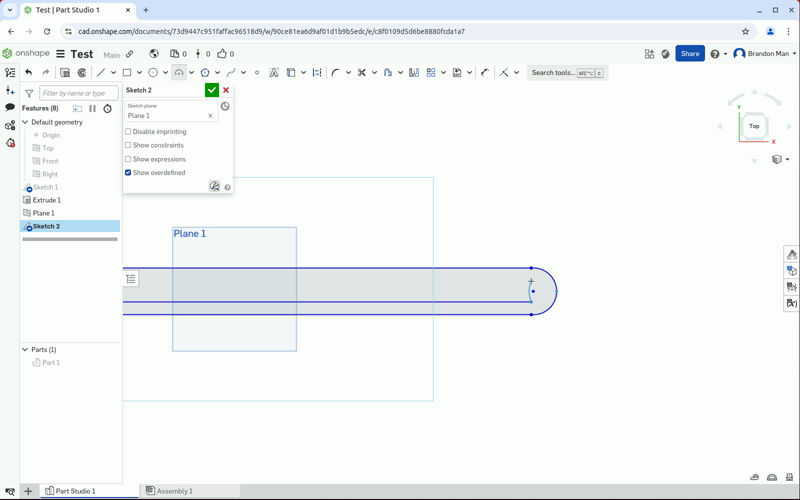
scroll(6)
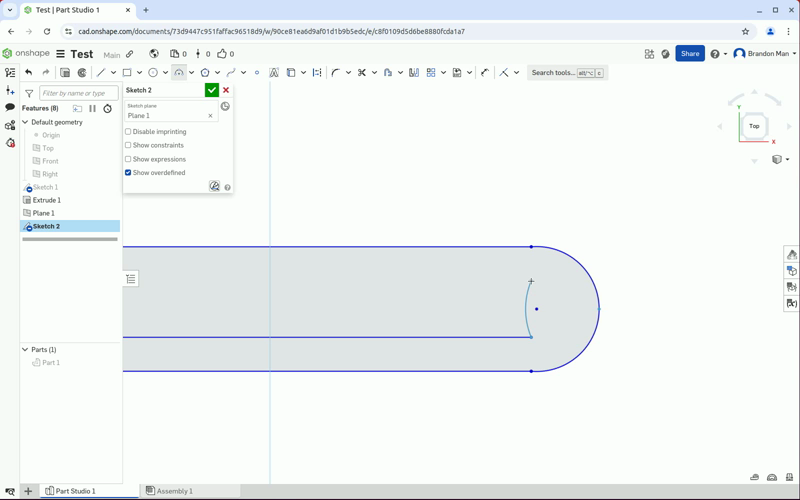
click(531, 280)
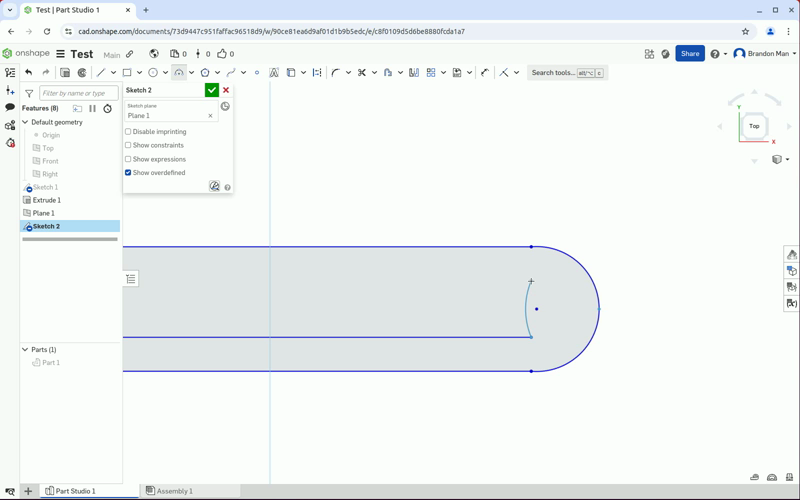
scroll(-6)
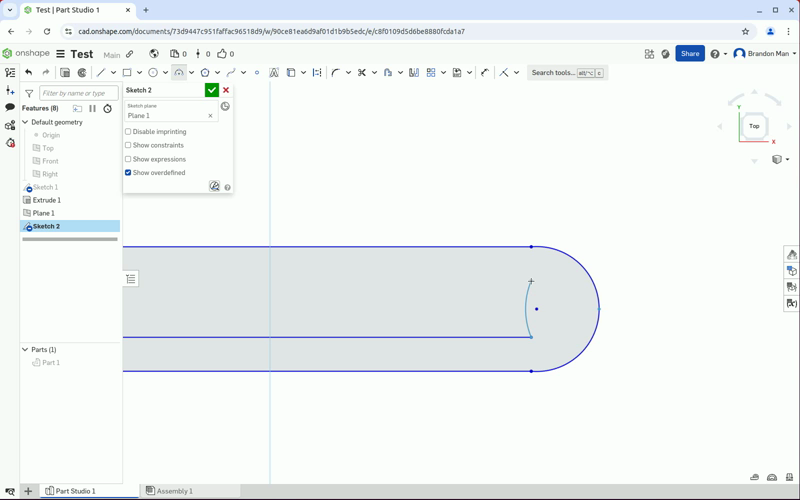
scroll(-6)
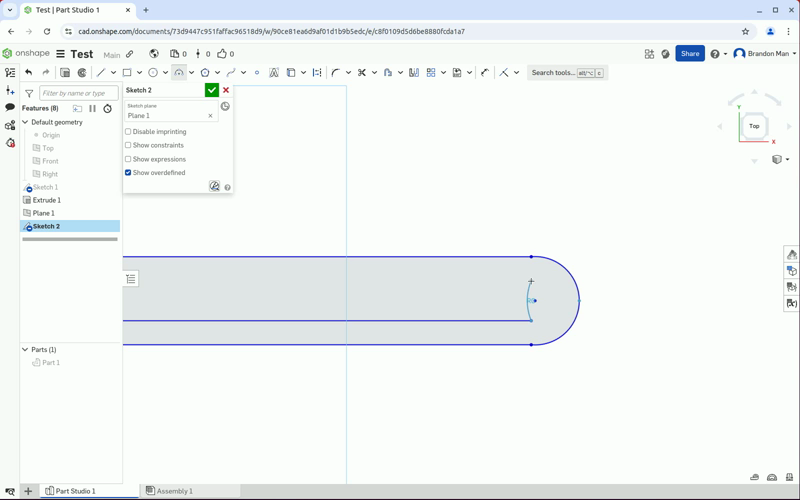
scroll(-6)
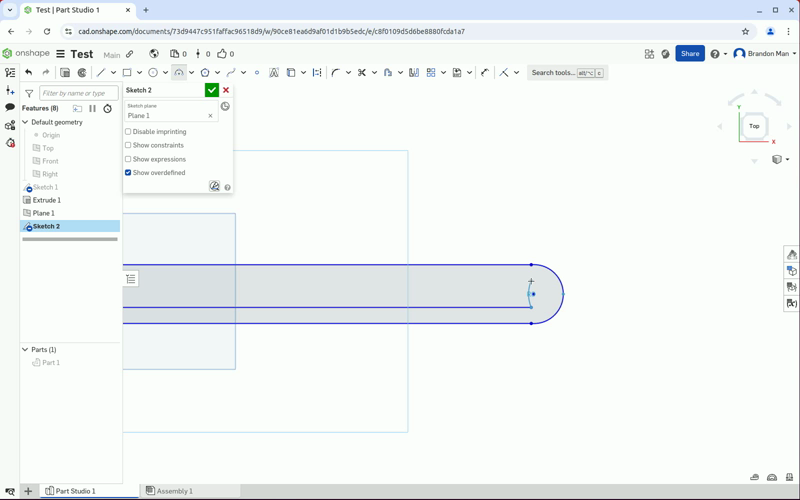
scroll(-6)
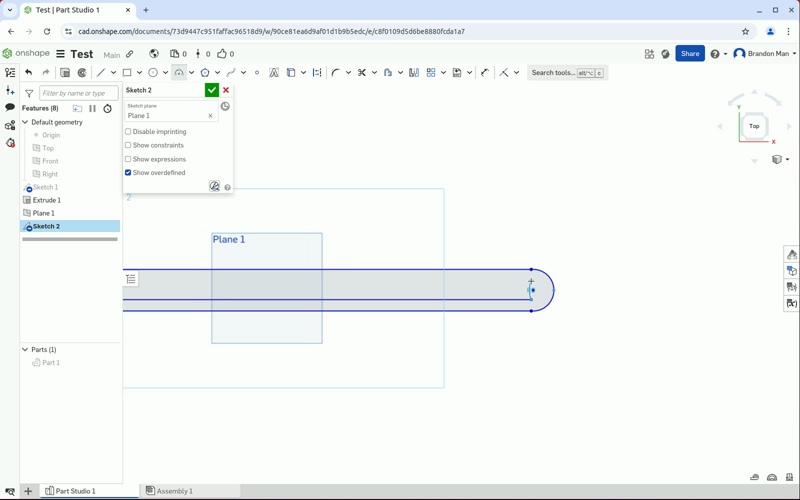
scroll(-6)
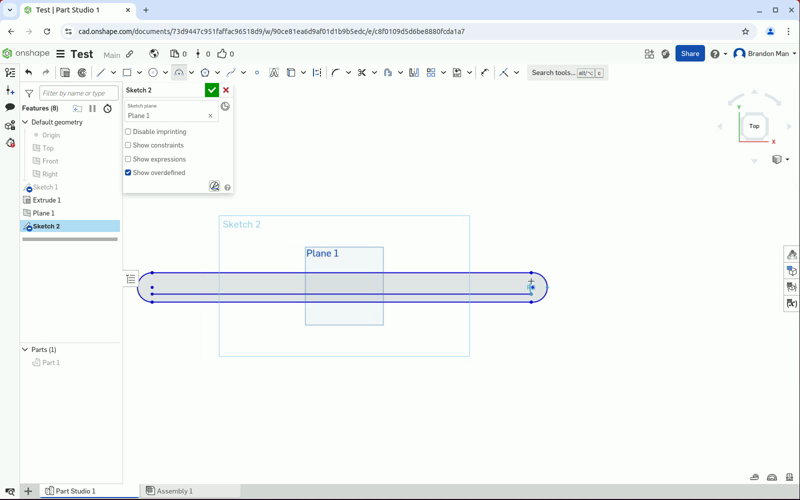
scroll(-6)
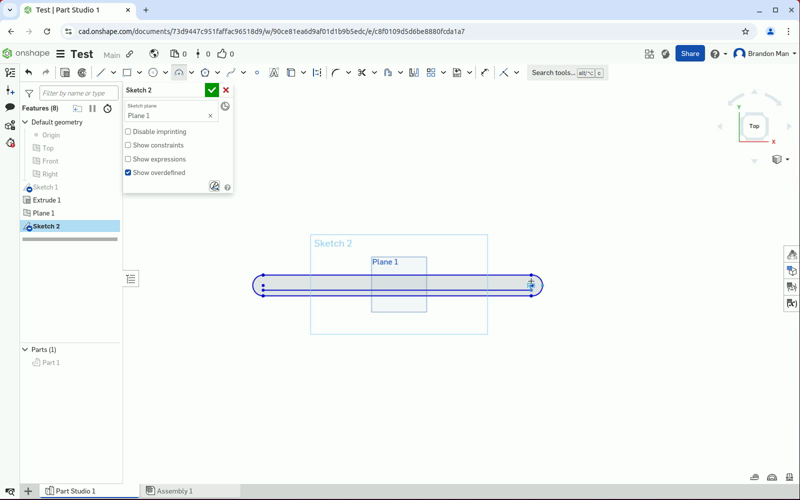
scroll(-6)
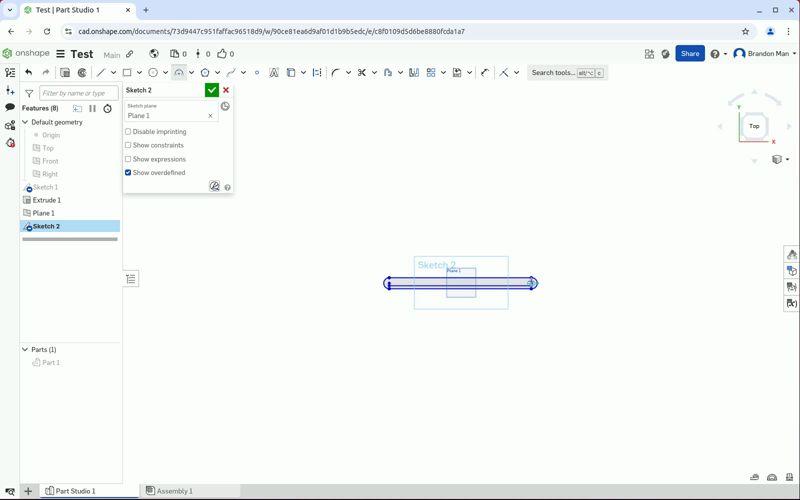
mouse_move(533, 283)
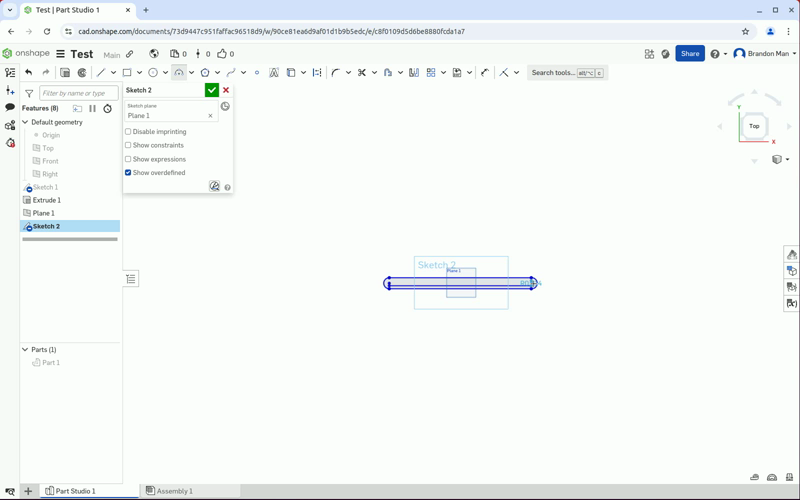
scroll(6)
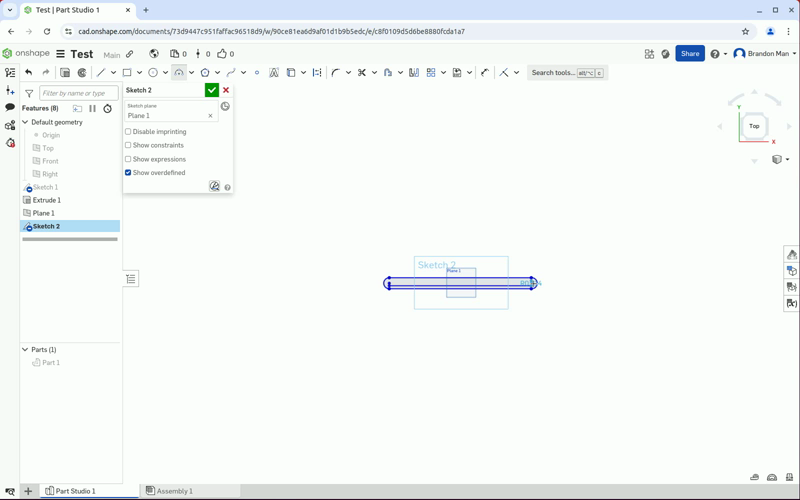
scroll(6)
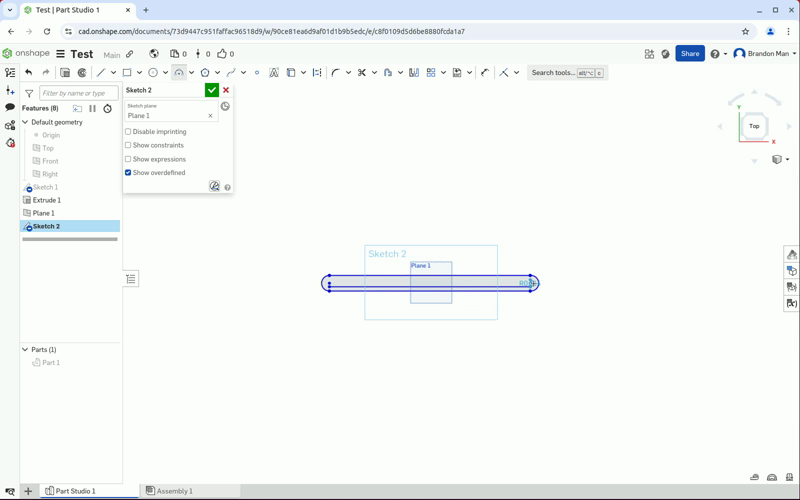
scroll(6)
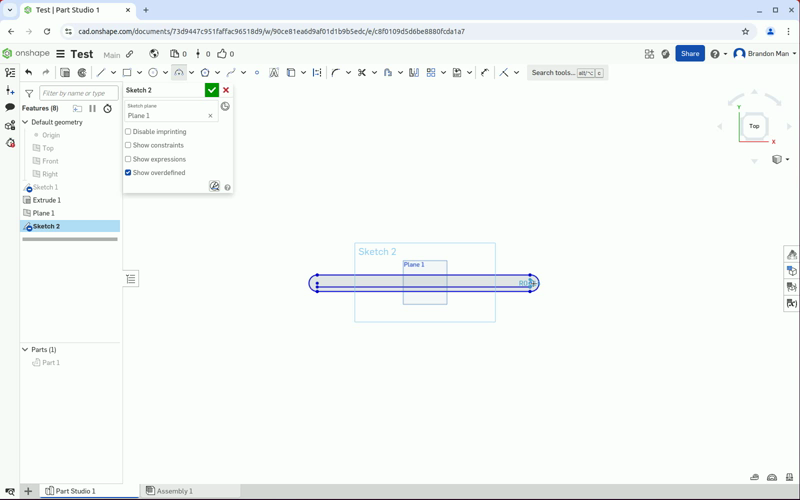
scroll(6)
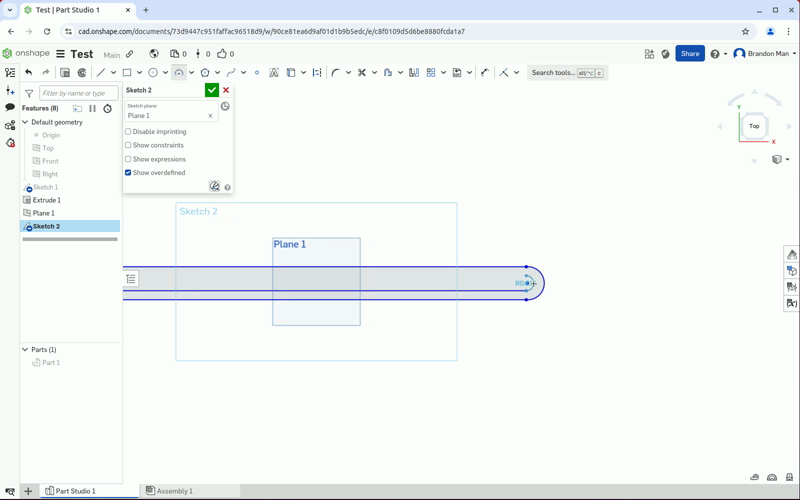
scroll(6)
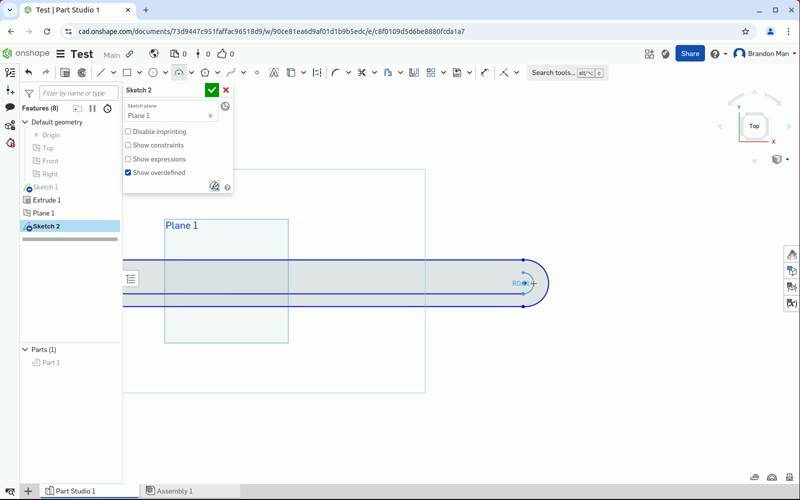
scroll(6)
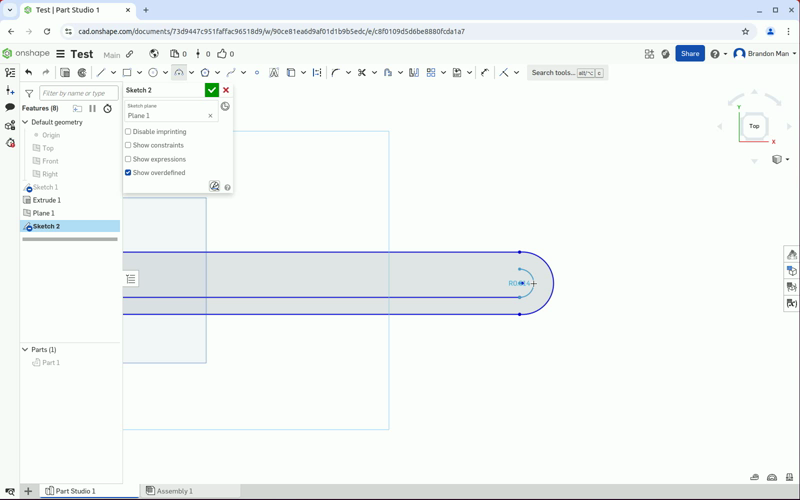
scroll(6)
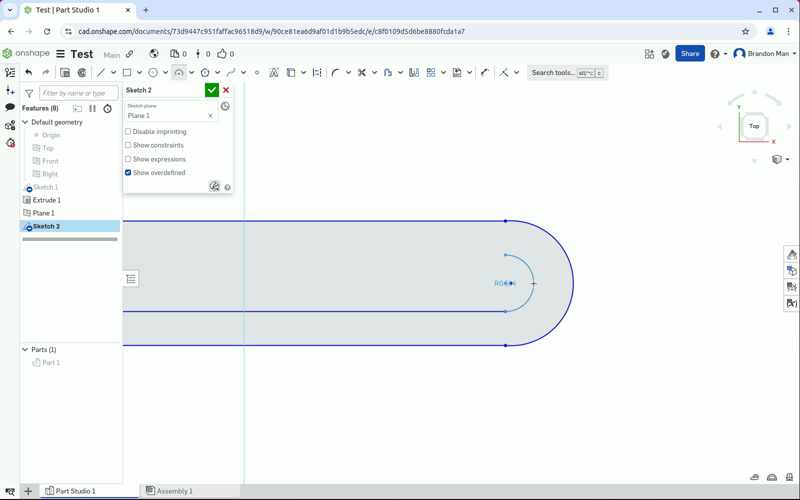
click(533, 283)
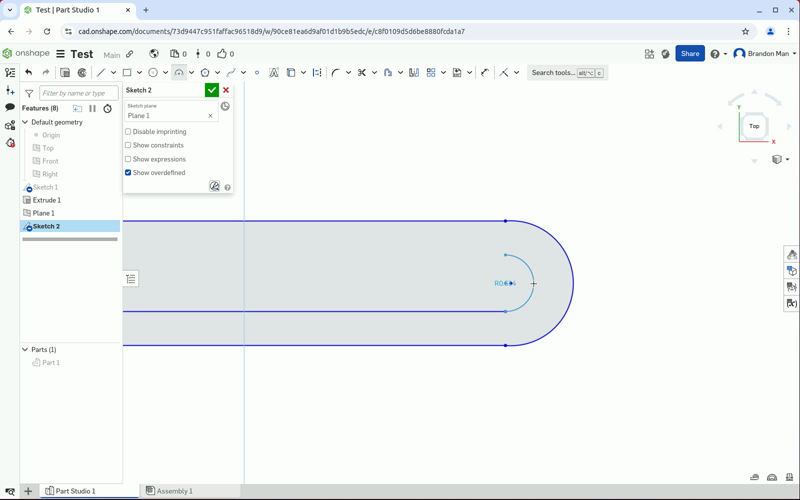
scroll(-6)
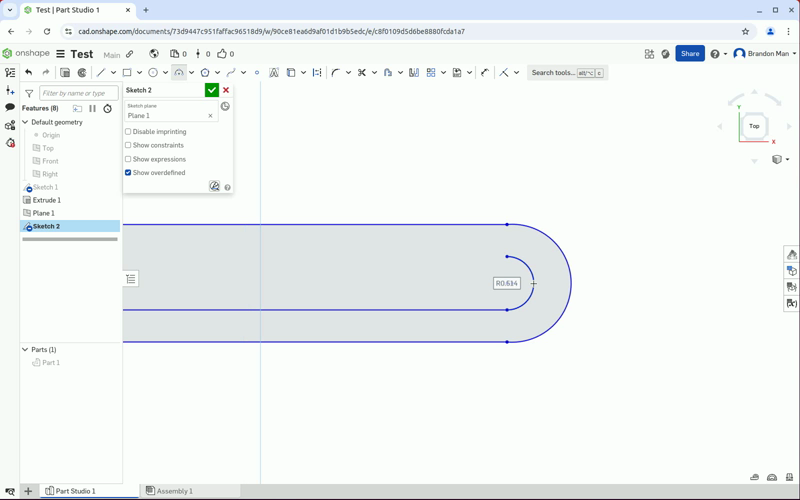
scroll(-6)
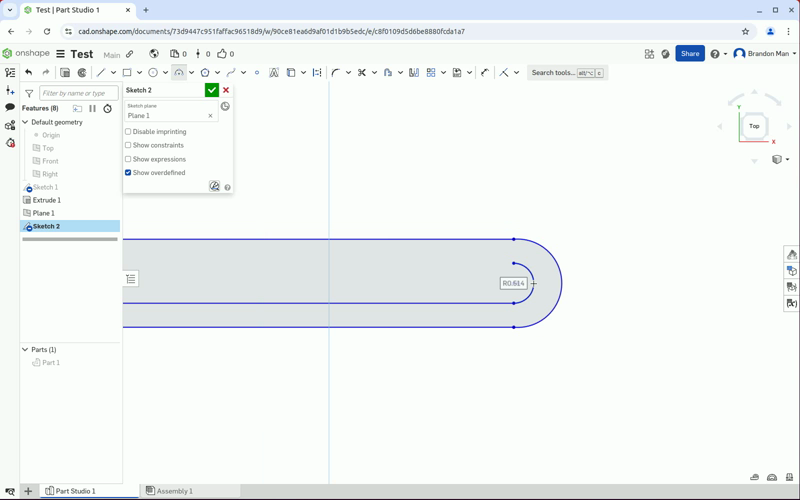
scroll(-6)
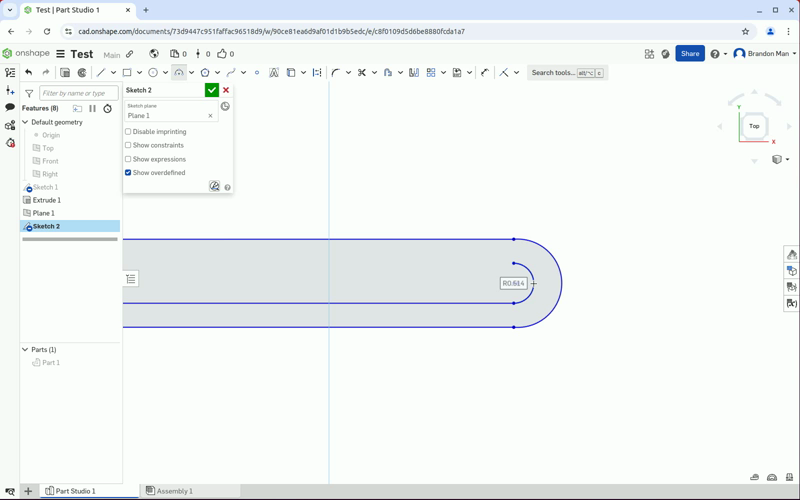
scroll(-6)
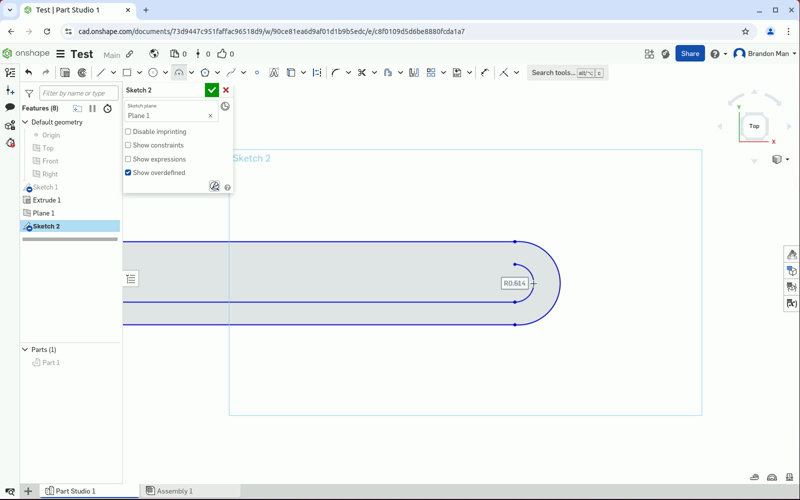
scroll(-6)
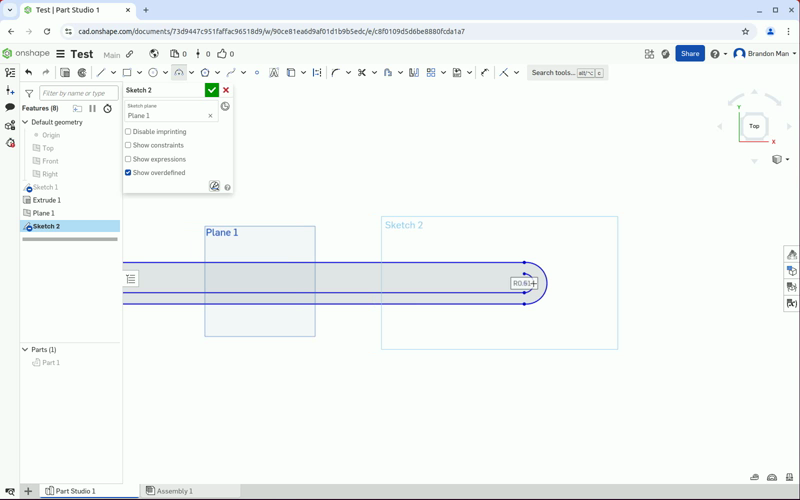
scroll(-6)
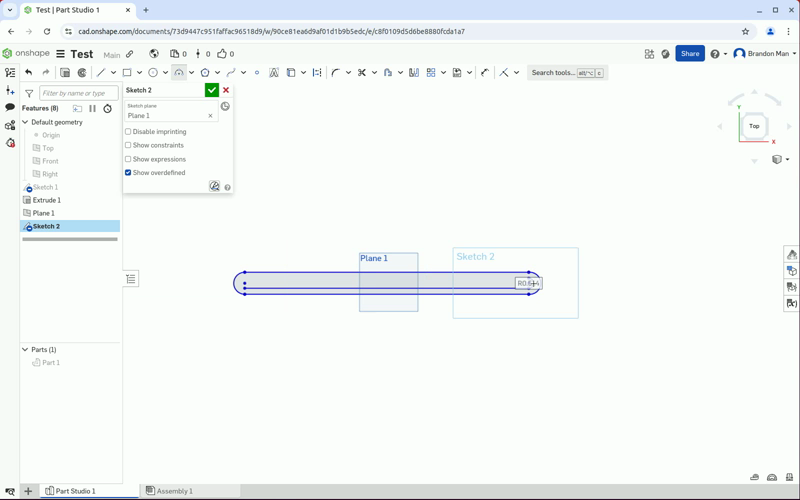
scroll(-6)
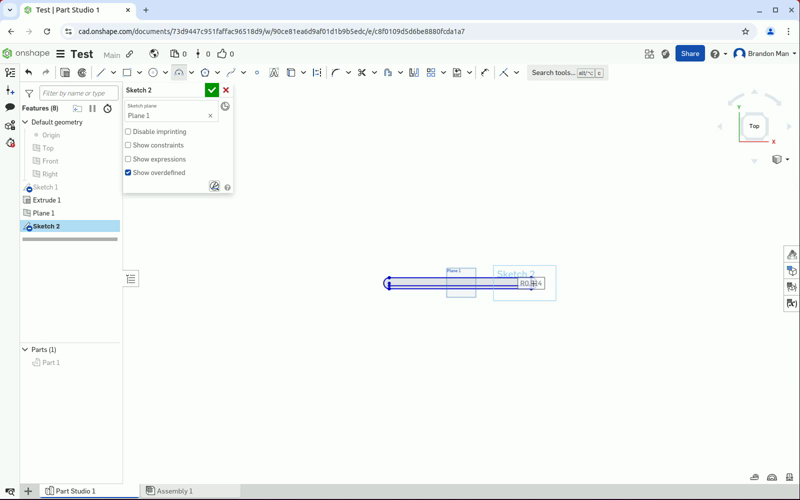
key_up(shift)
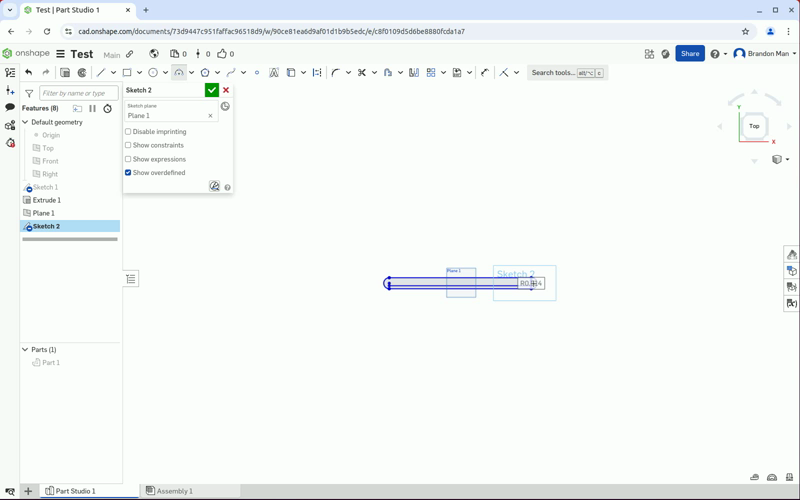
key(esc)
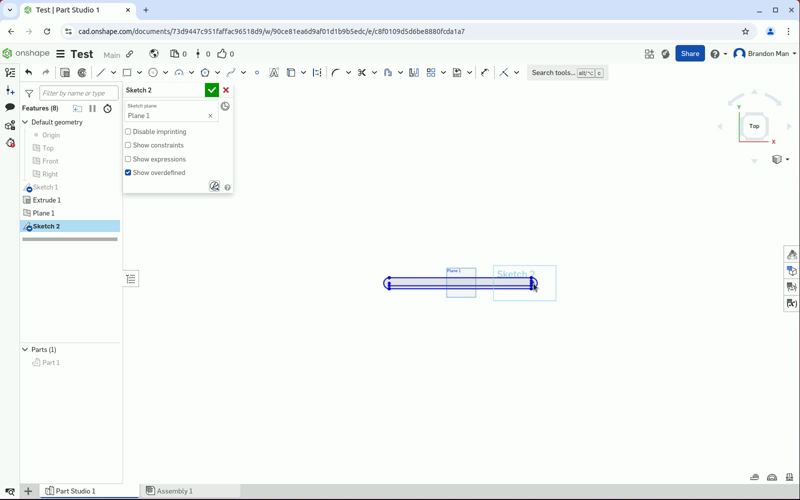
key(l)
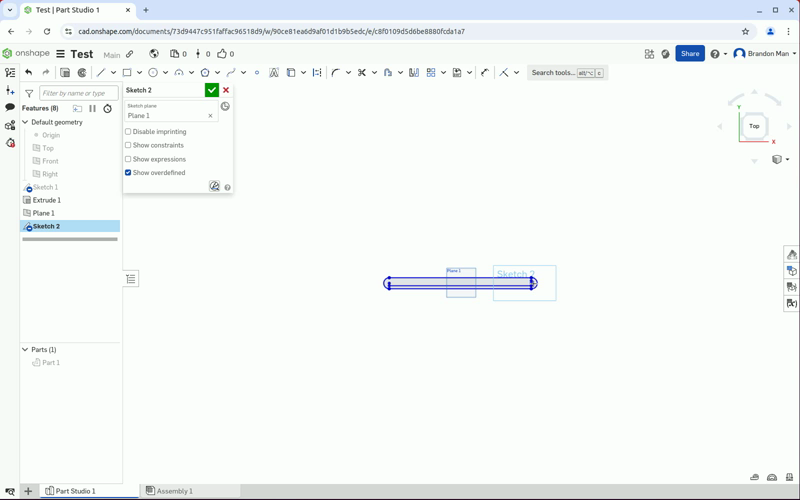
mouse_move(531, 280)
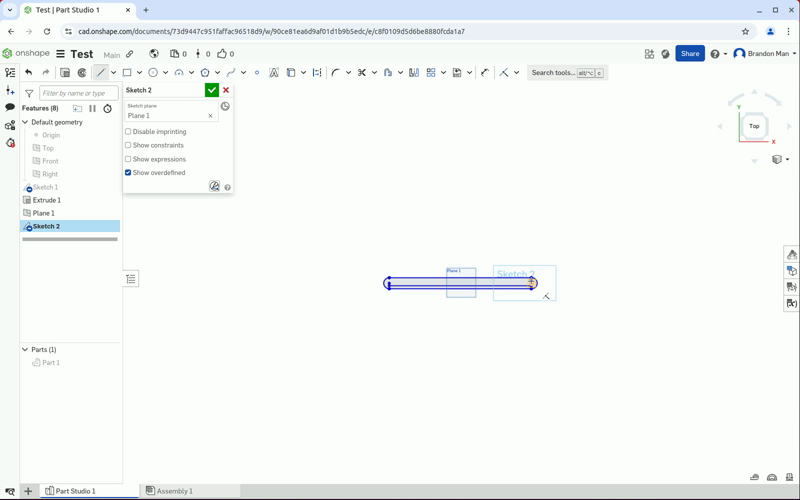
scroll(6)
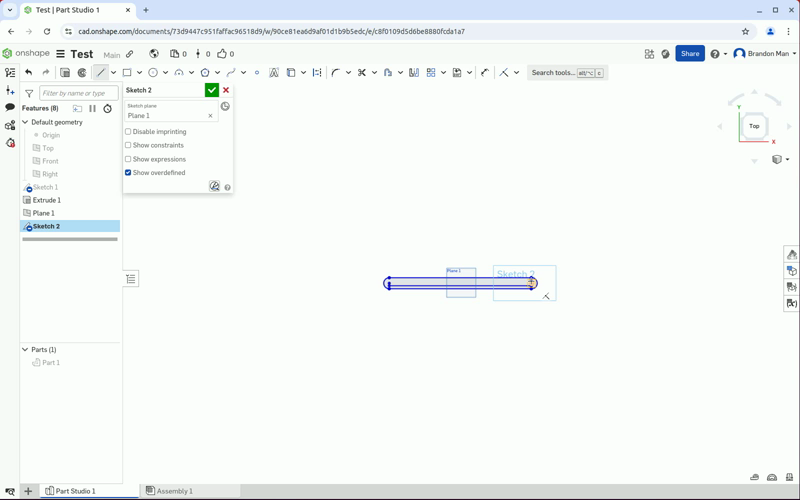
scroll(6)
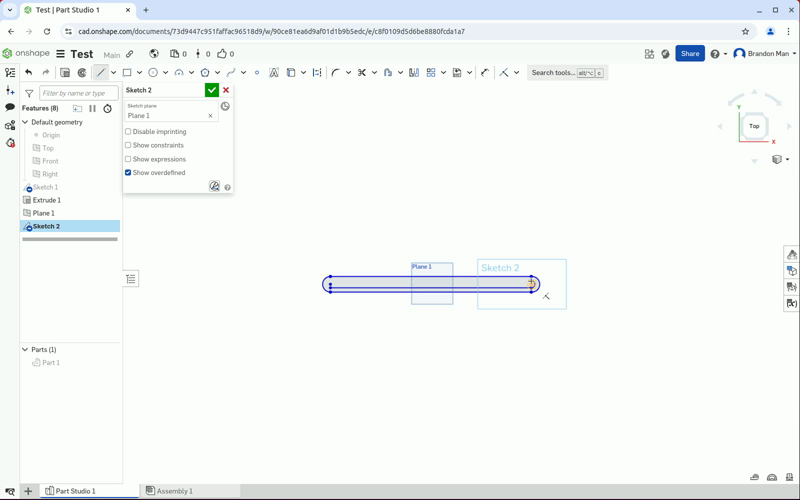
scroll(6)
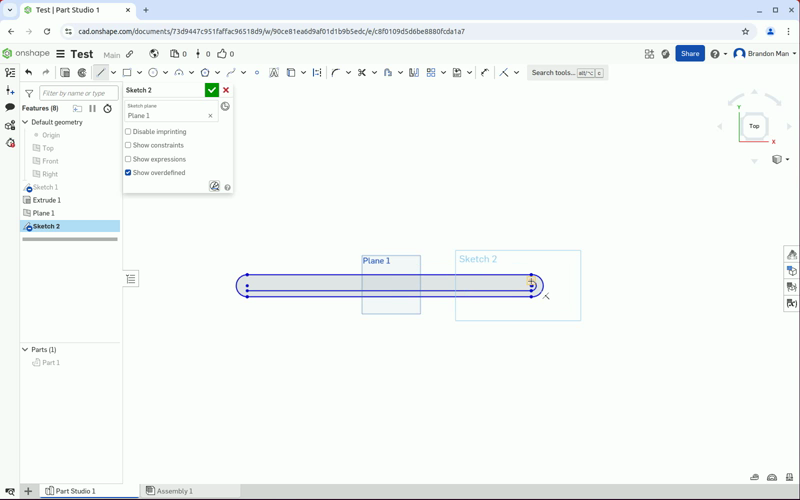
scroll(6)
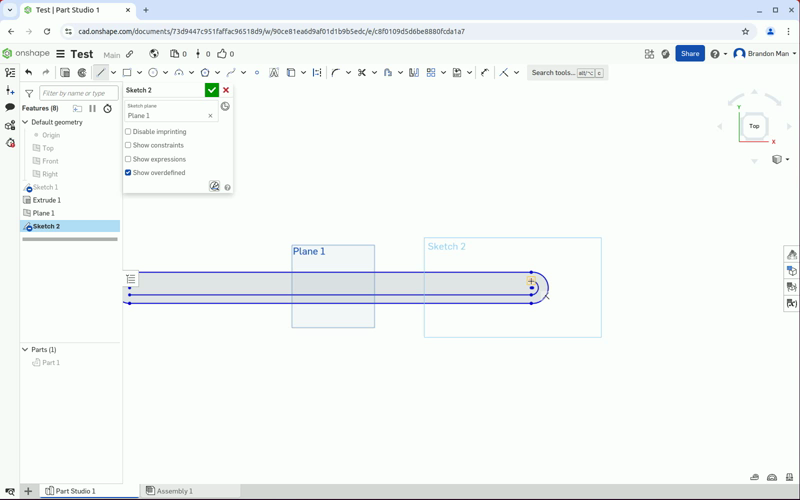
scroll(6)
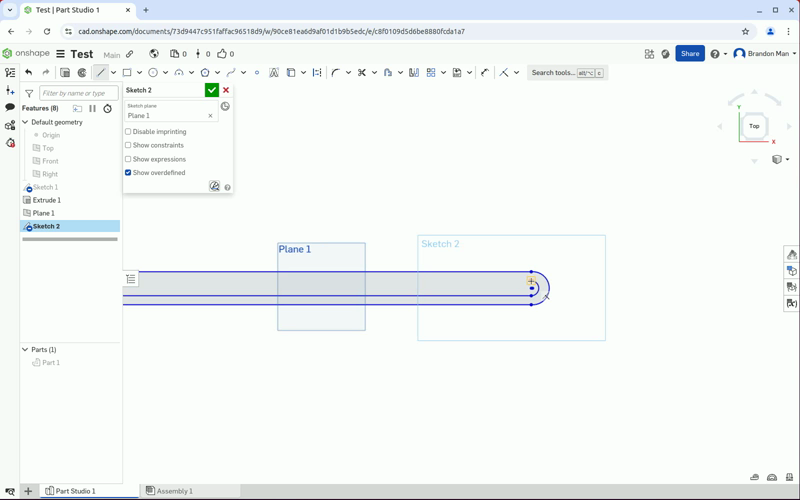
scroll(6)
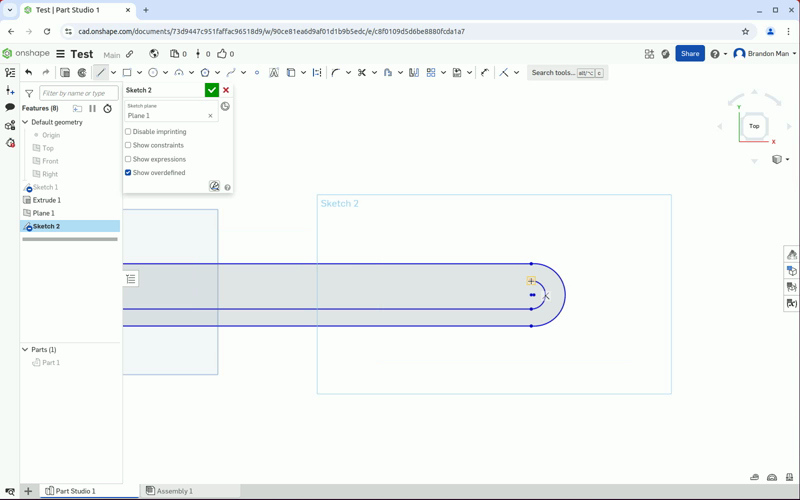
scroll(6)
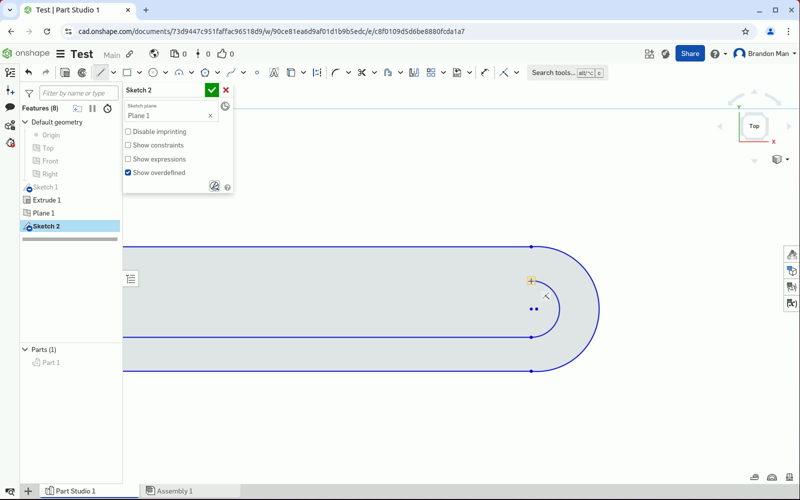
click(531, 280)
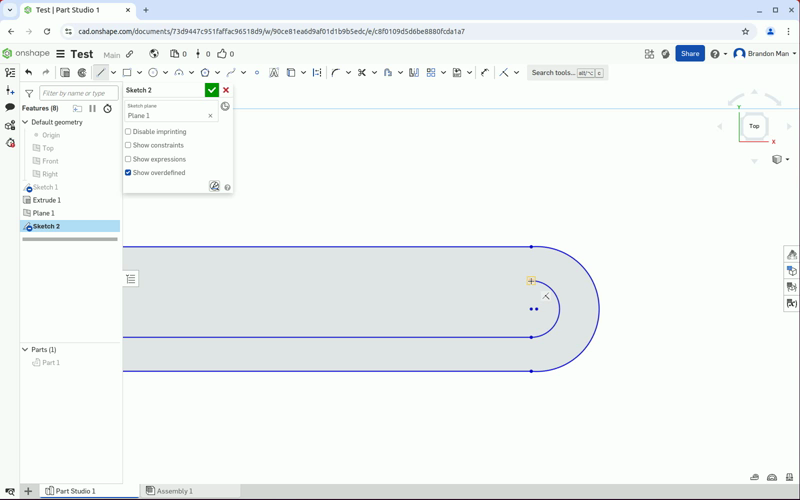
scroll(-6)
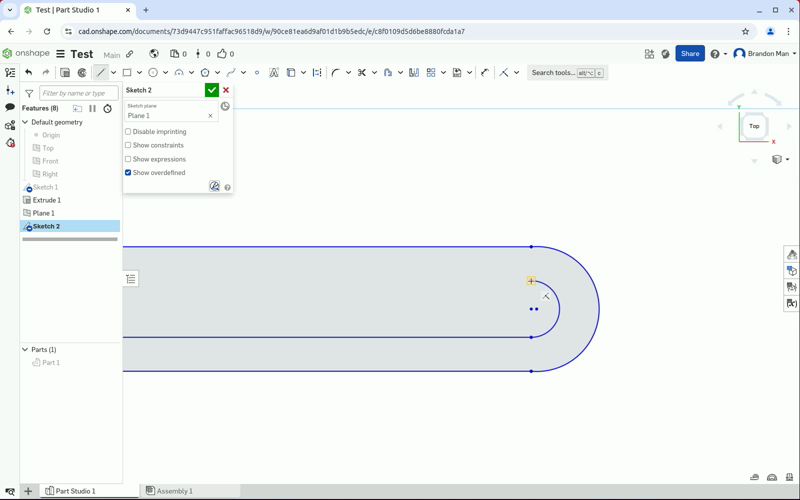
scroll(-6)
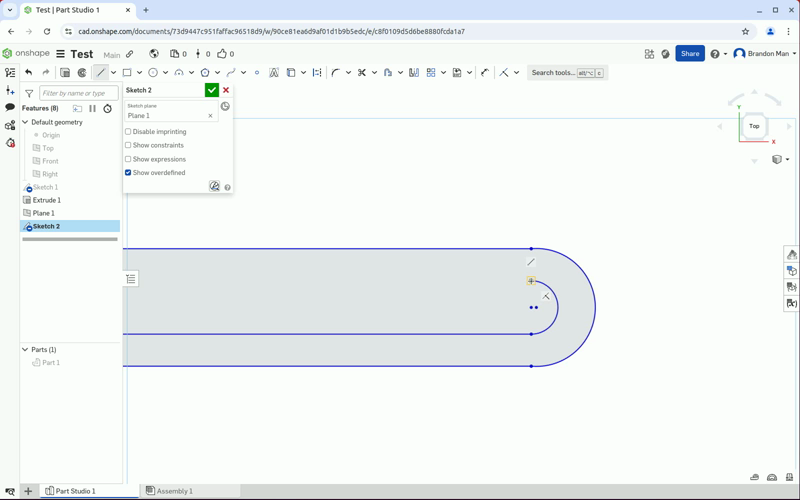
scroll(-6)
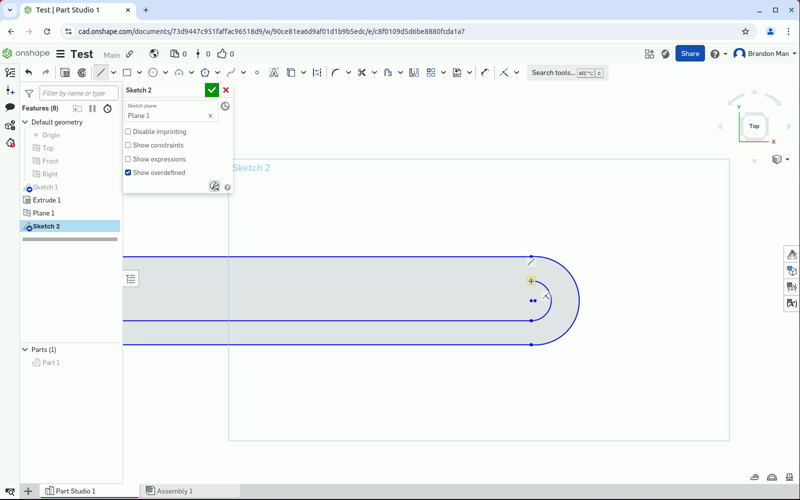
scroll(-6)
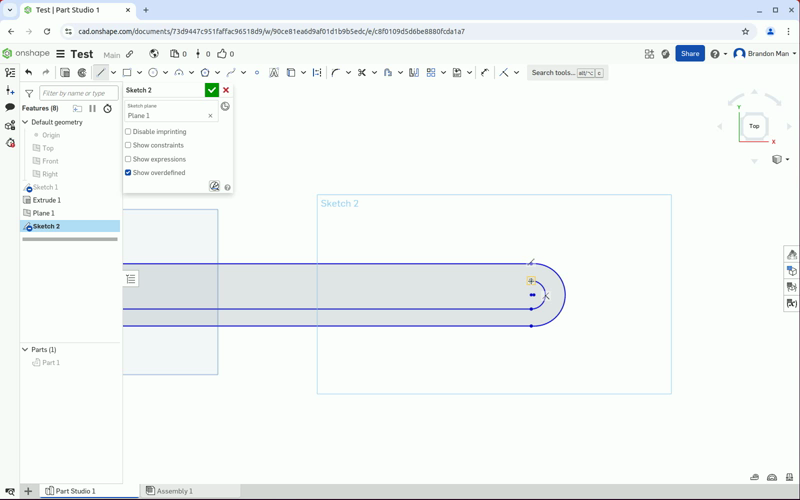
scroll(-6)
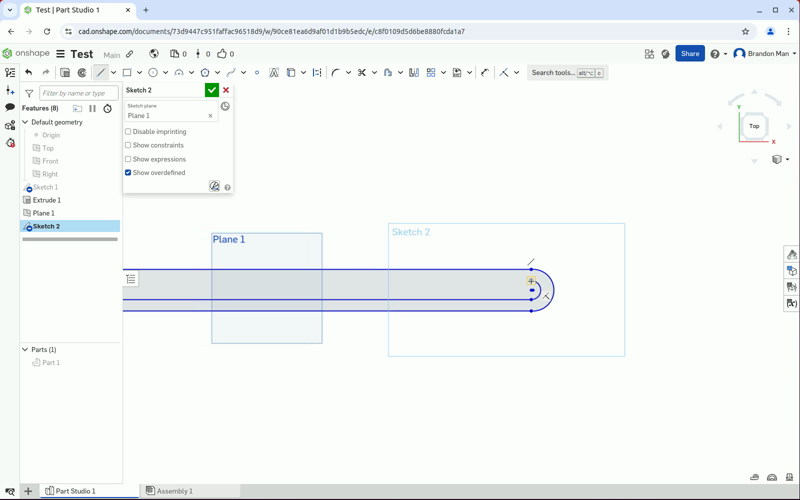
scroll(-6)
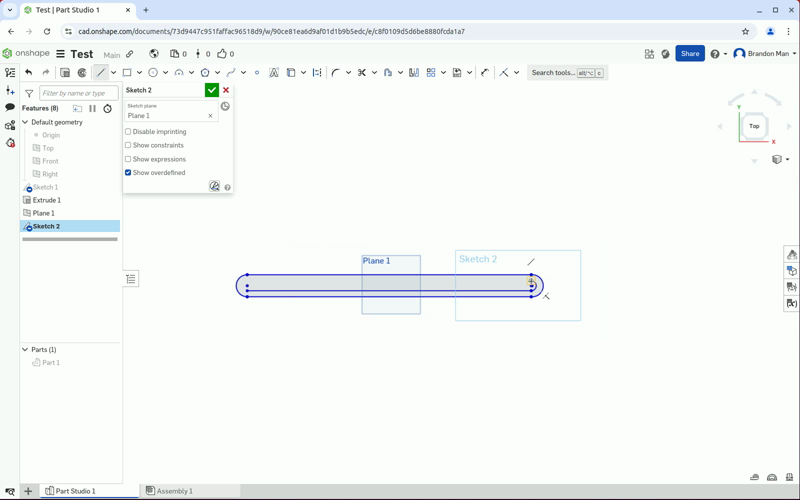
scroll(-6)
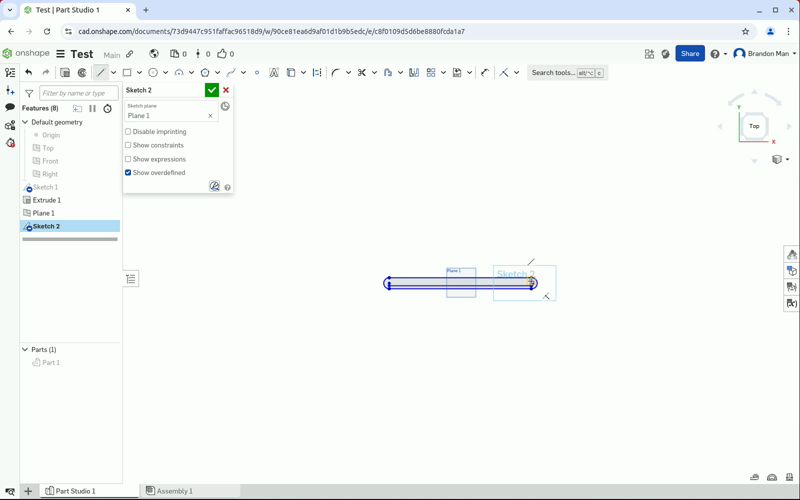
key_down(shift)
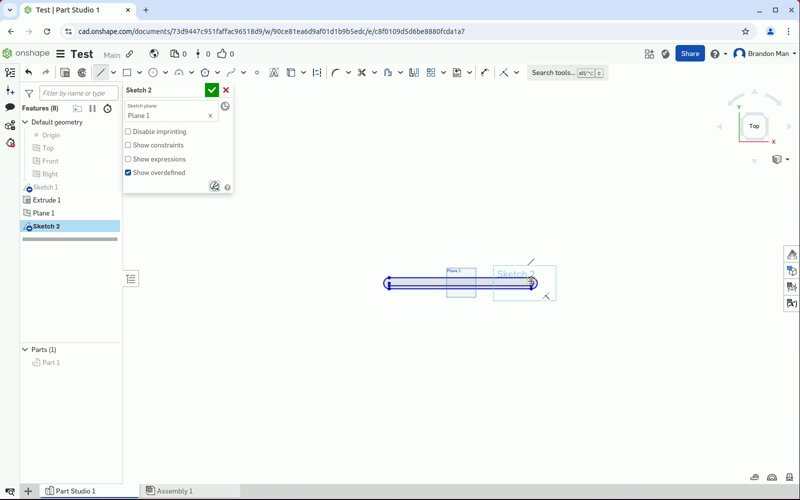
mouse_move(389, 280)
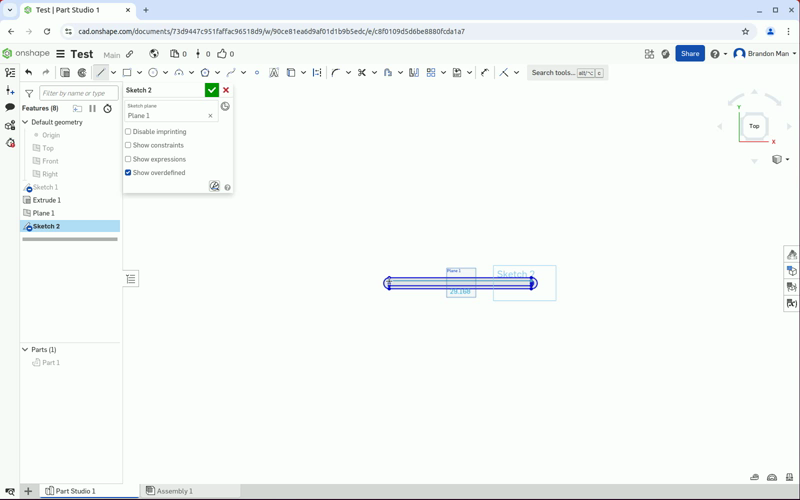
scroll(6)
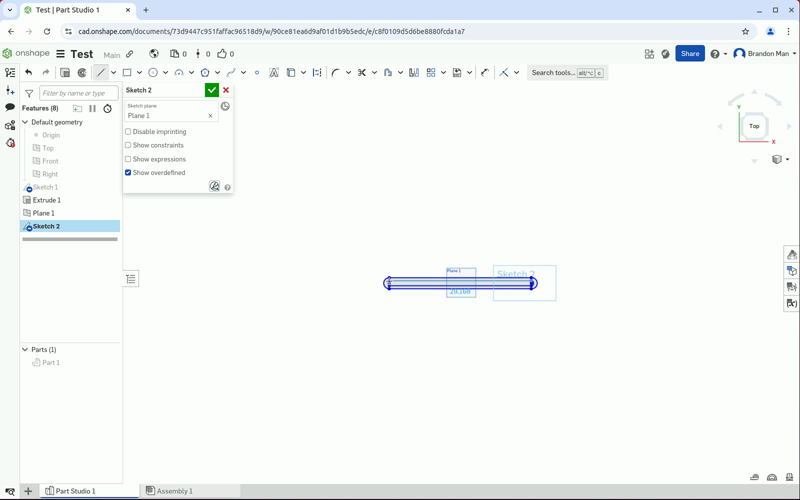
scroll(6)
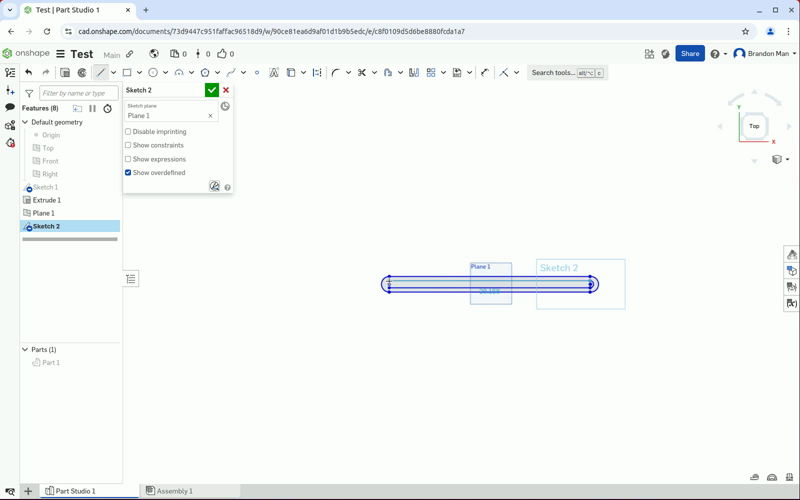
scroll(6)
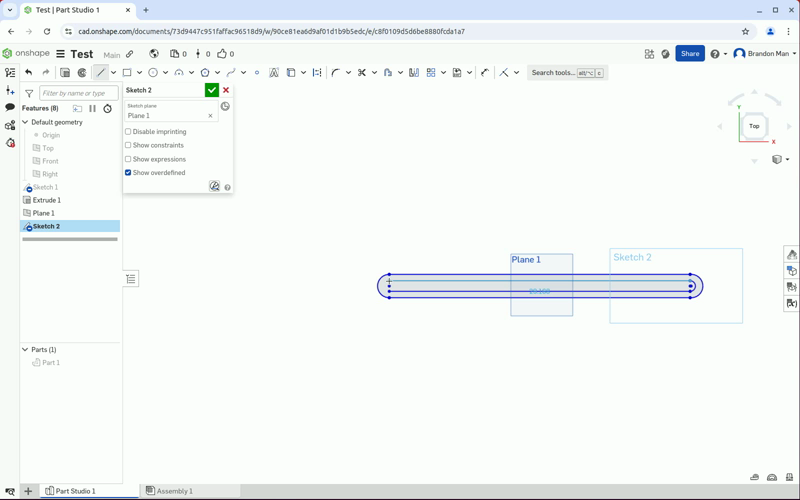
scroll(6)
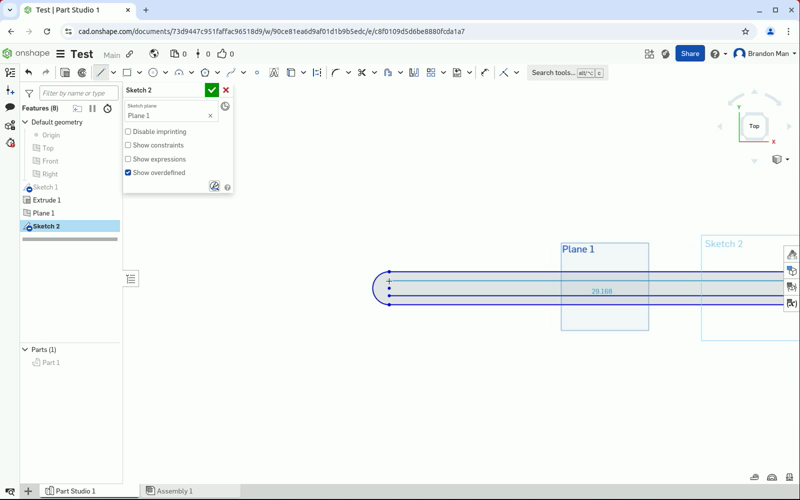
scroll(6)
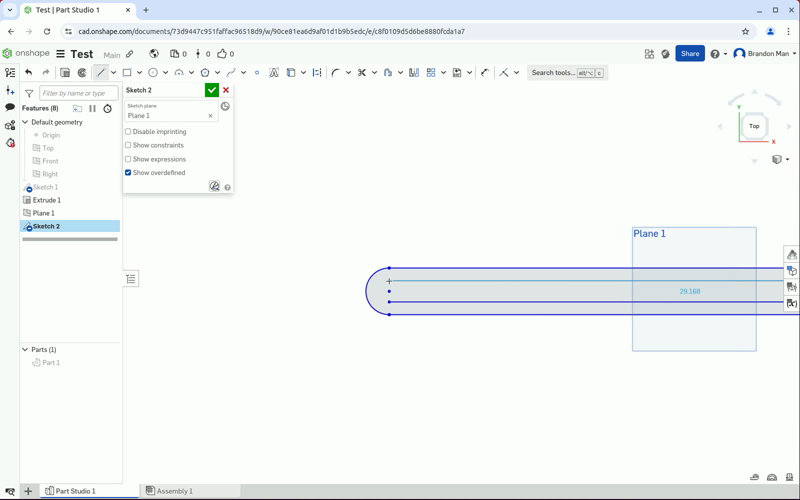
scroll(6)
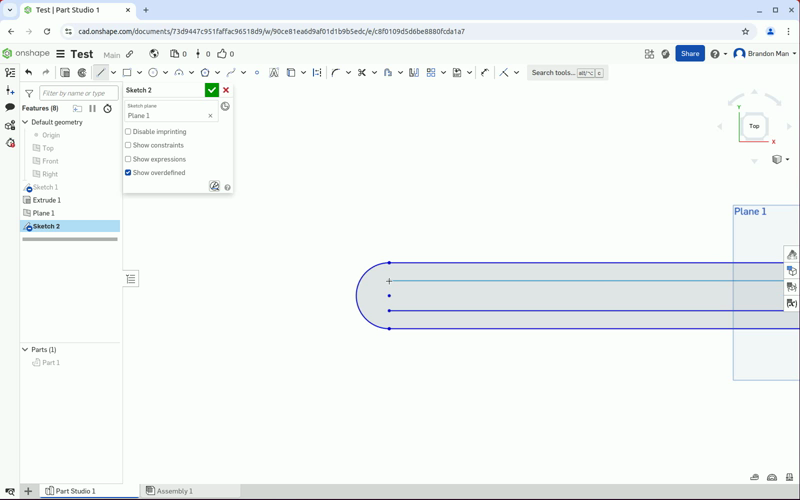
scroll(6)
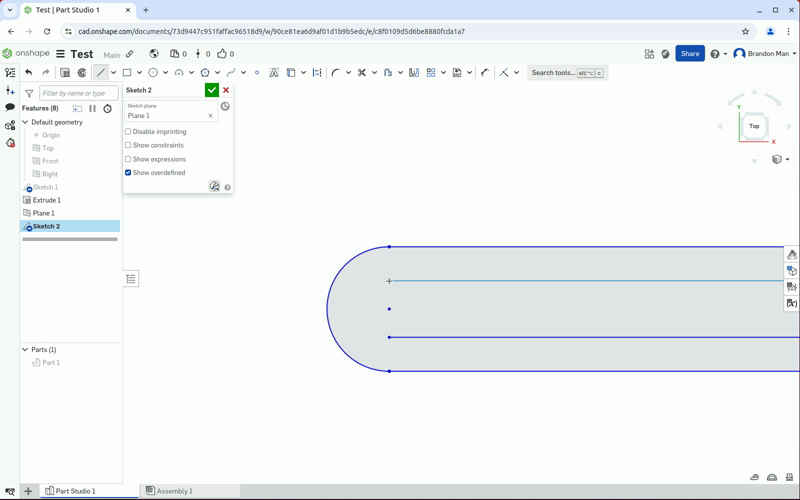
click(389, 280)
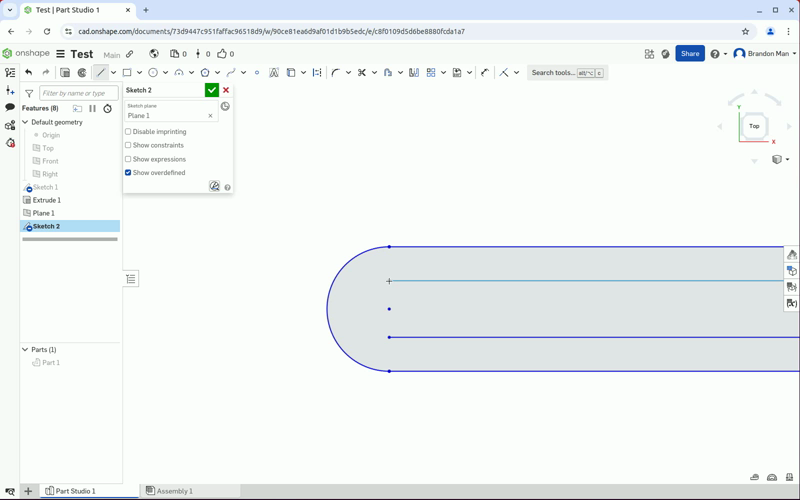
scroll(-6)
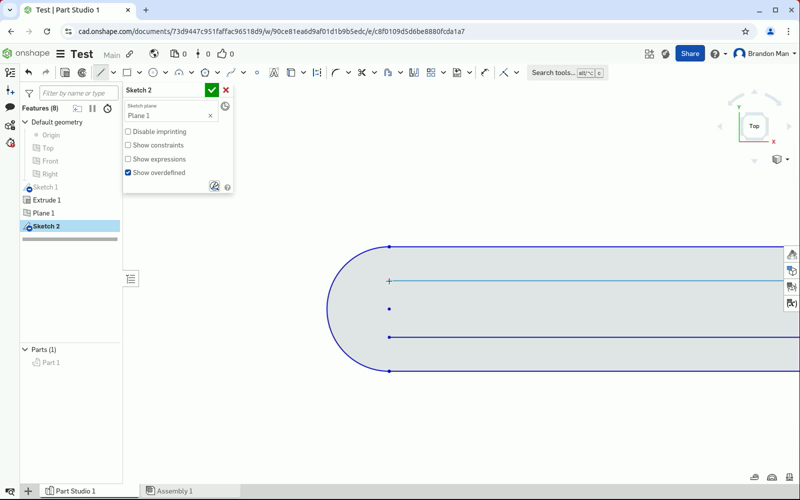
scroll(-6)
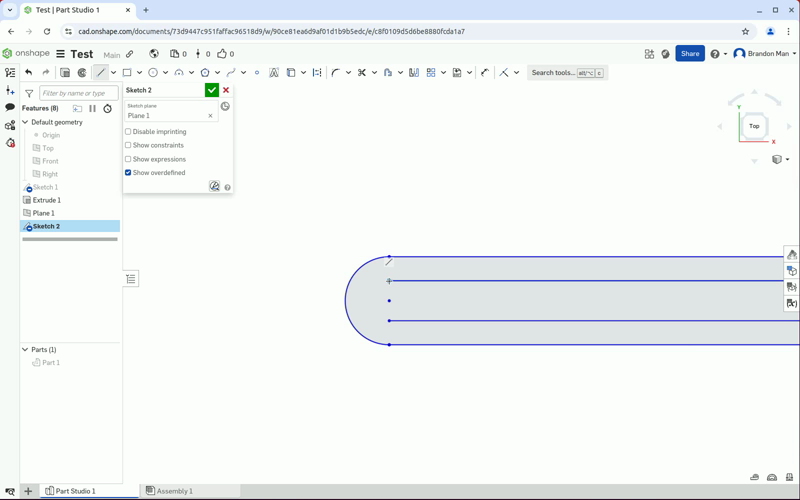
scroll(-6)
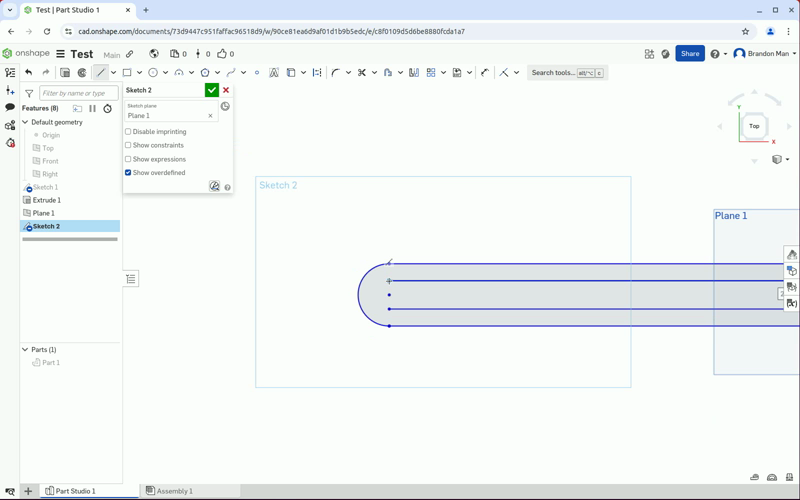
scroll(-6)
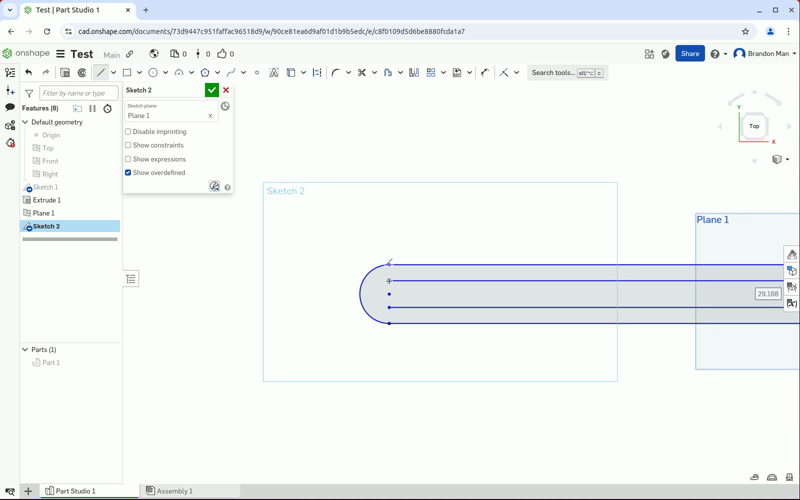
scroll(-6)
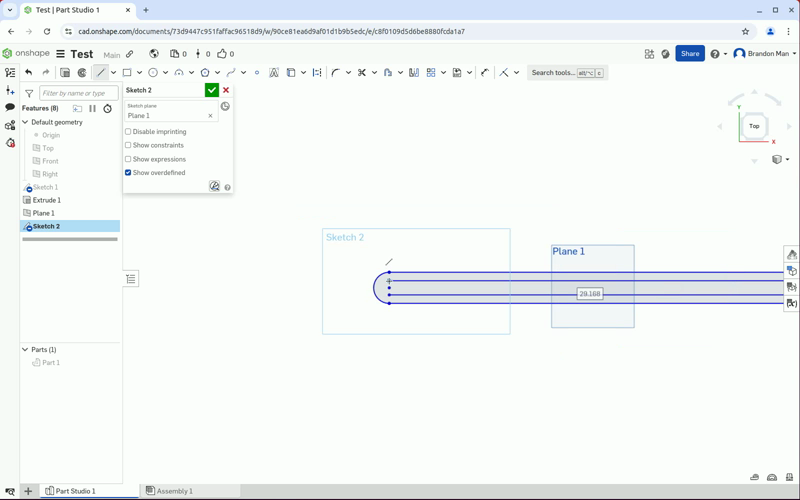
scroll(-6)
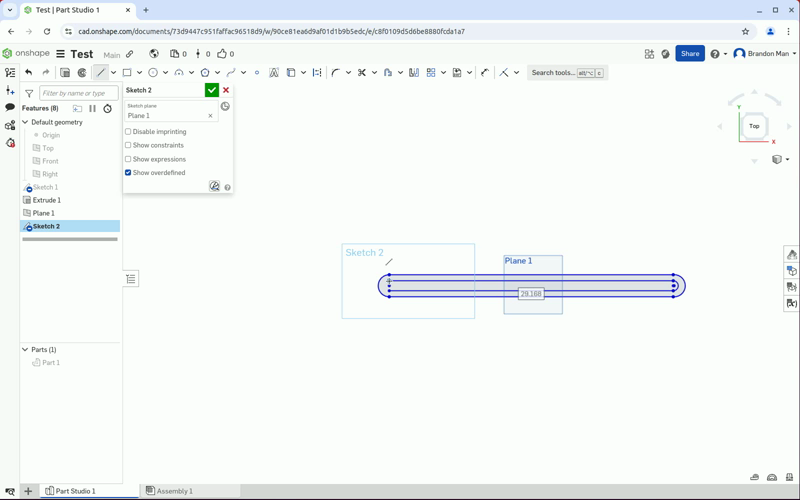
scroll(-6)
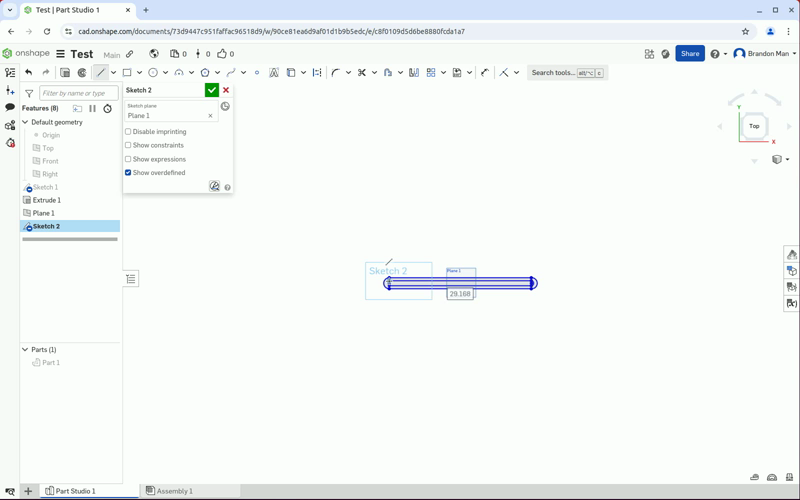
key_up(shift)
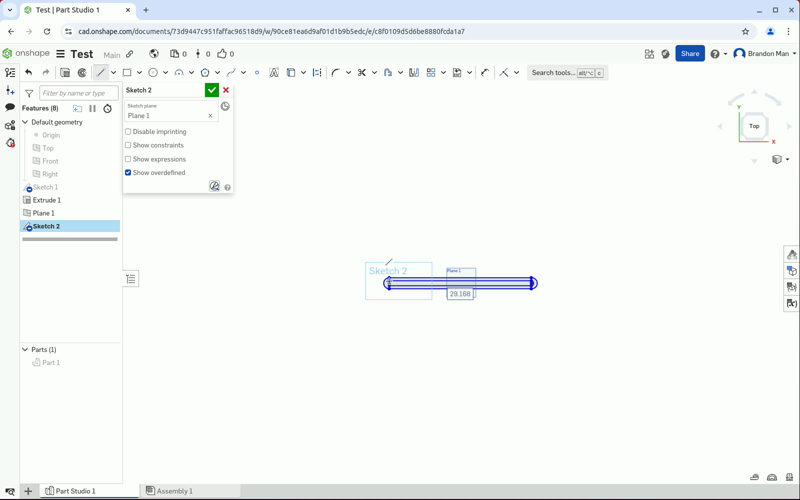
key(esc)
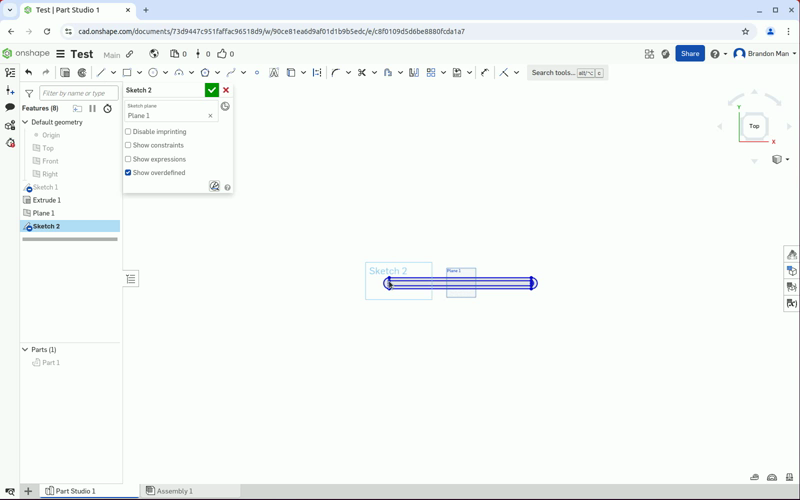
key(a)
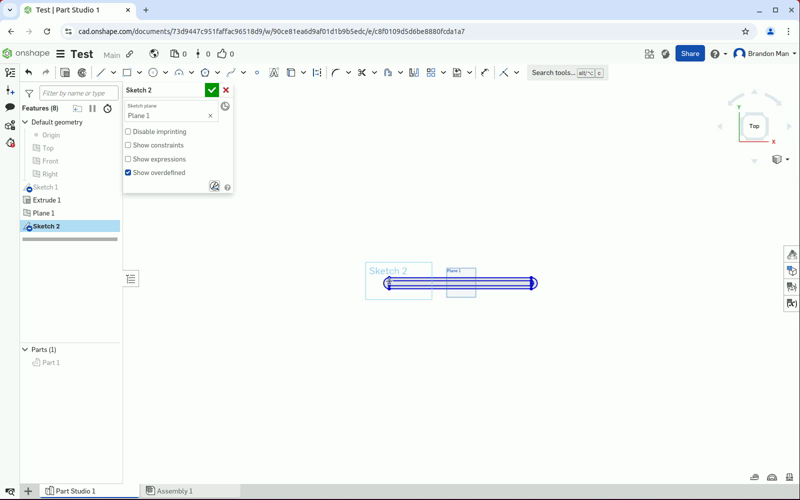
mouse_move(389, 280)
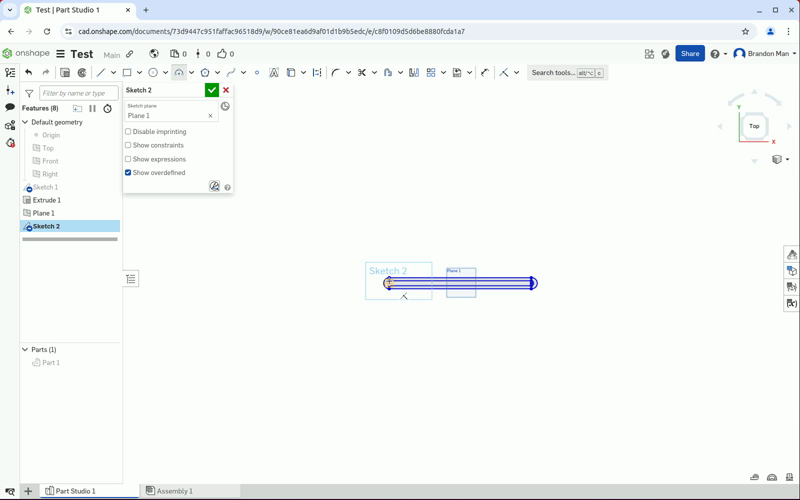
scroll(6)
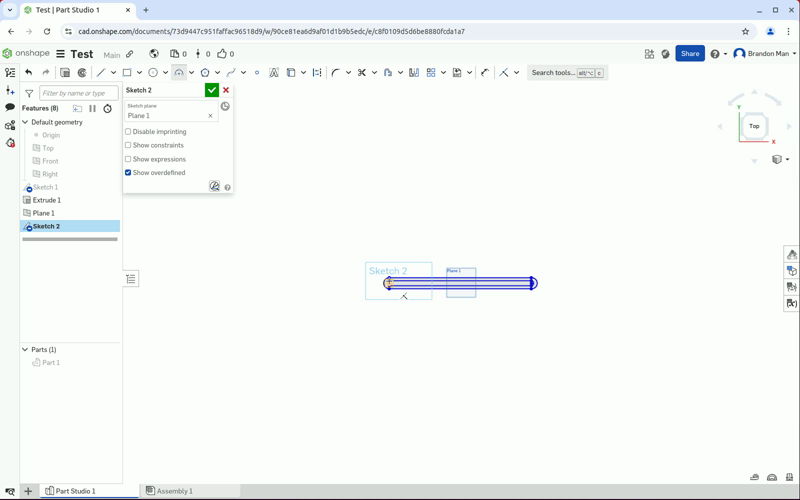
scroll(6)
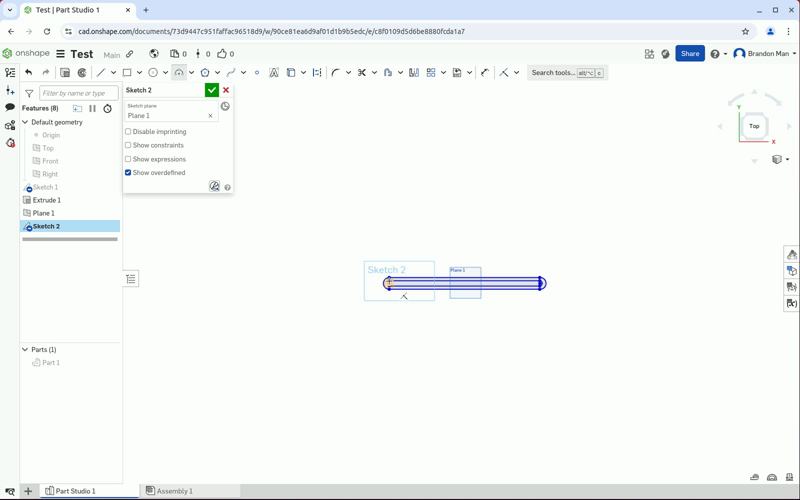
scroll(6)
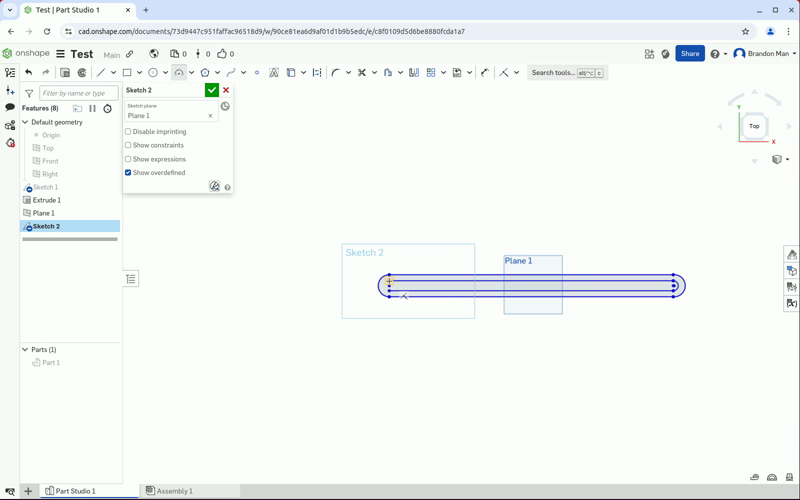
scroll(6)
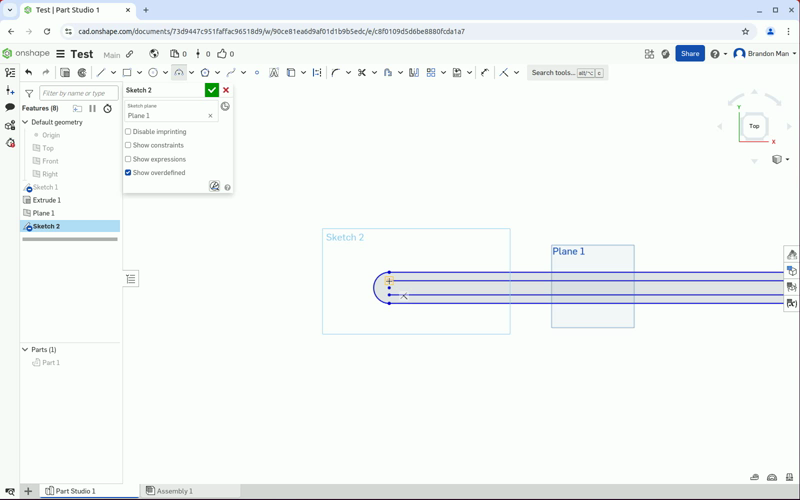
scroll(6)
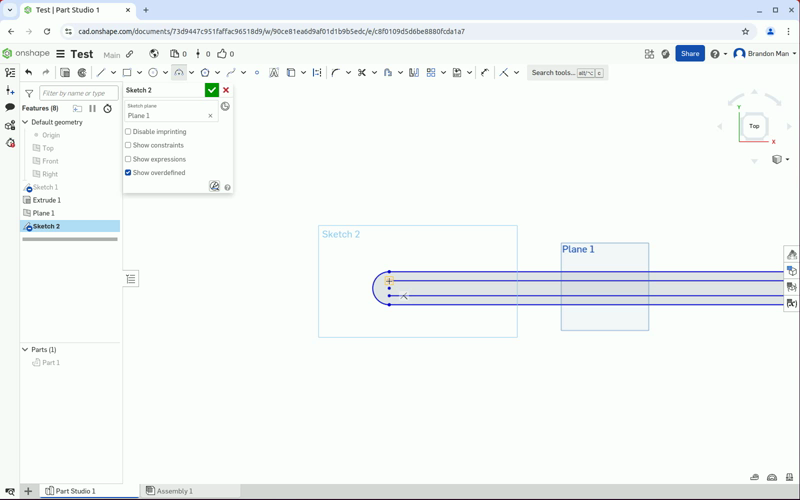
scroll(6)
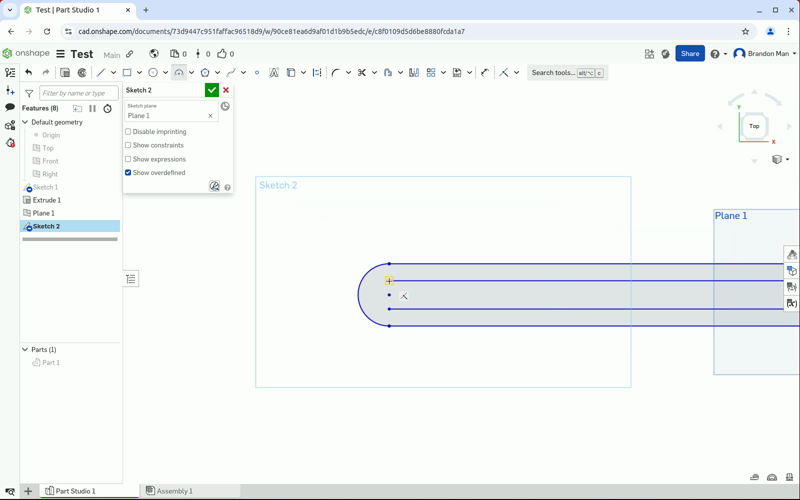
scroll(6)
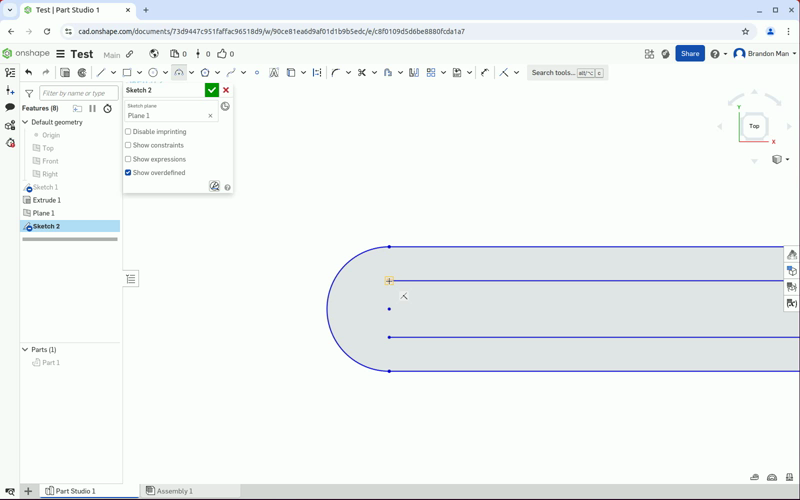
click(389, 280)
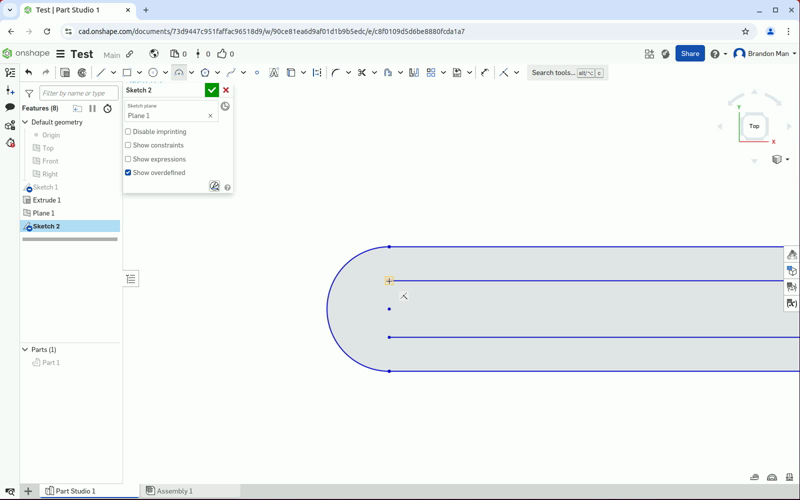
scroll(-6)
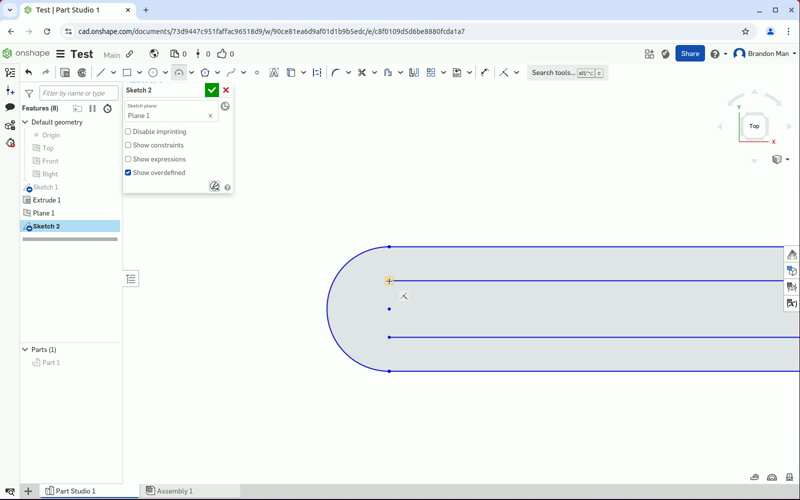
scroll(-6)
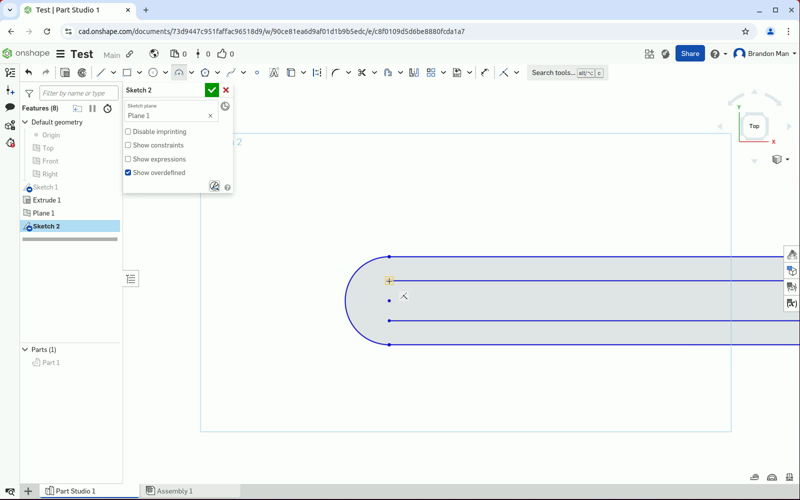
scroll(-6)
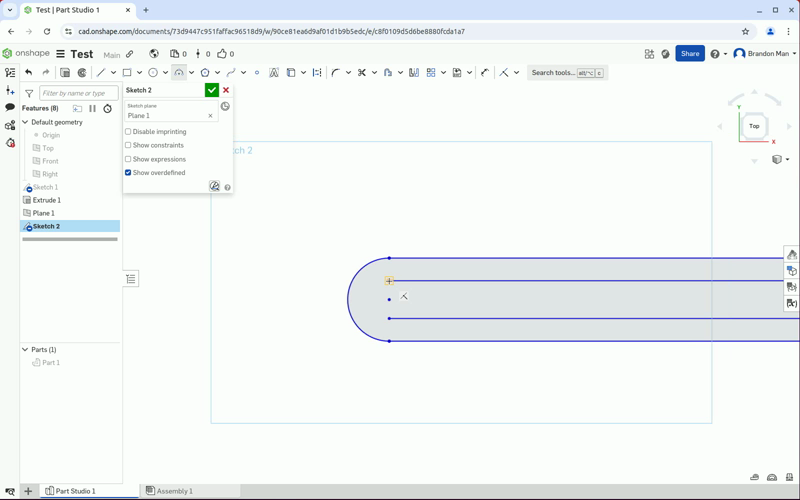
scroll(-6)
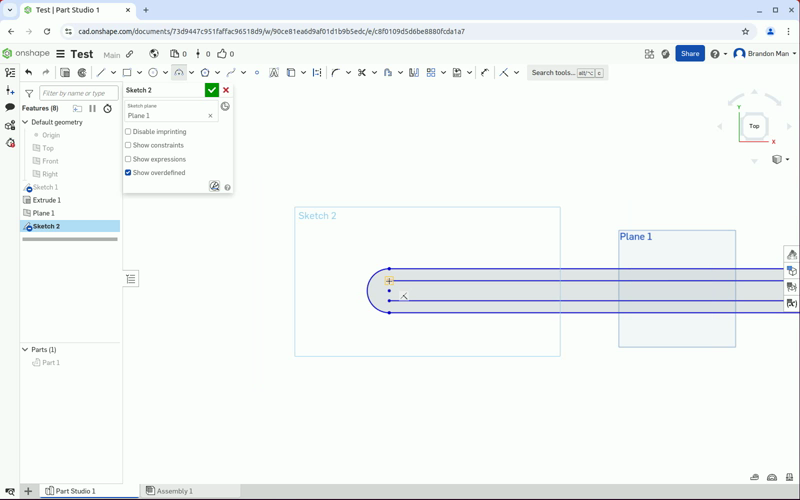
scroll(-6)
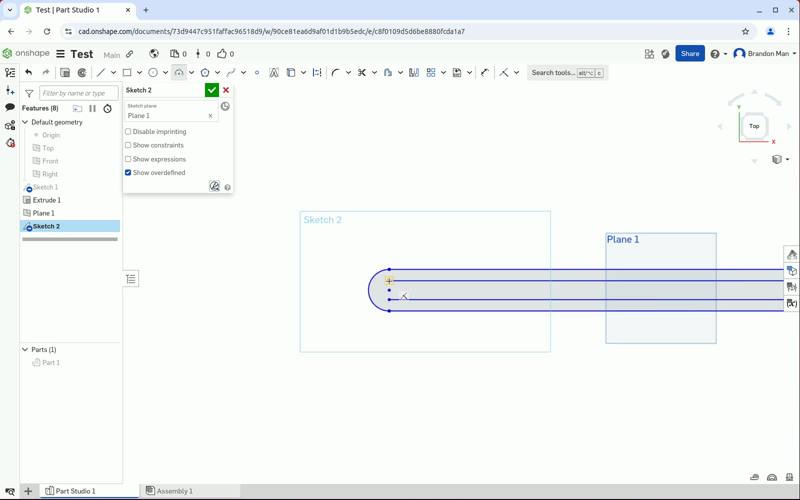
scroll(-6)
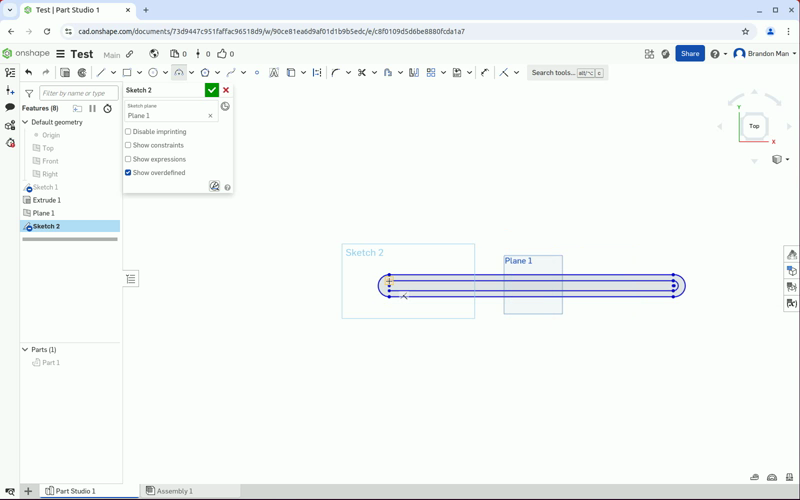
scroll(-6)
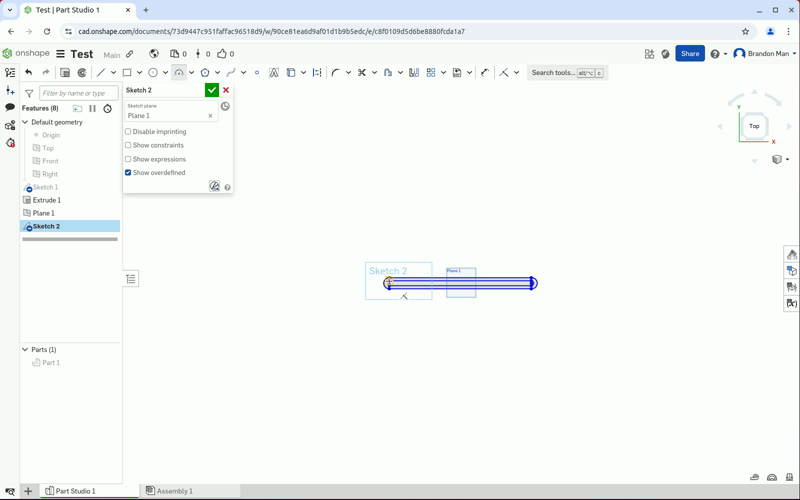
mouse_move(389, 285)
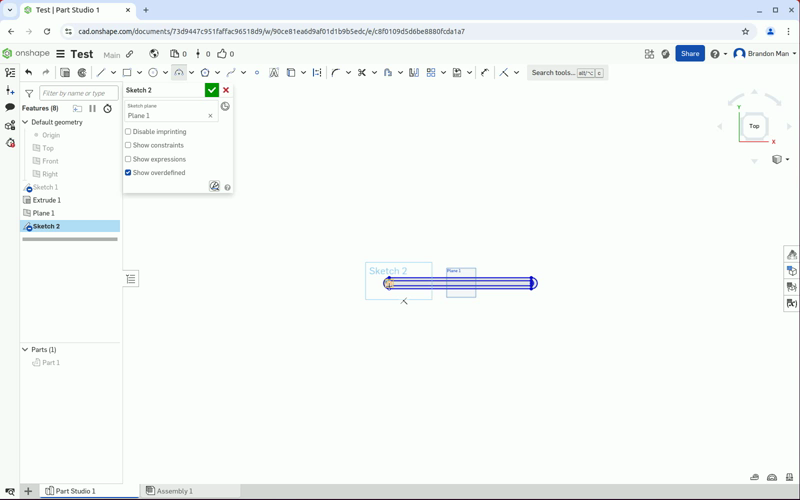
scroll(6)
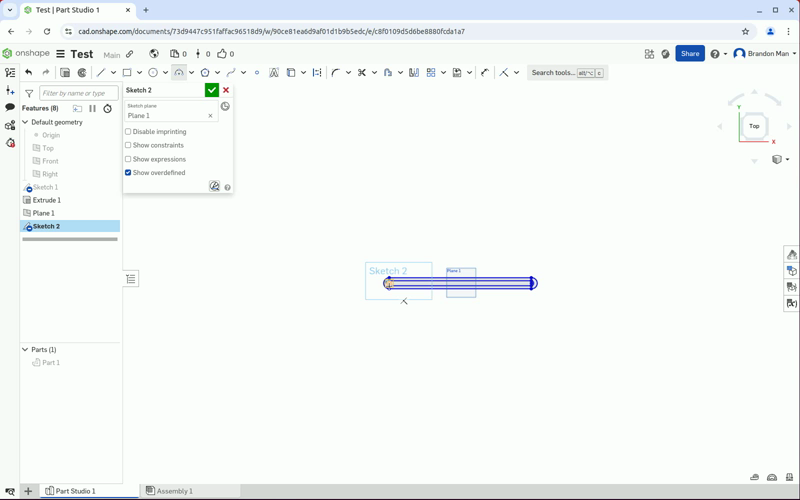
scroll(6)
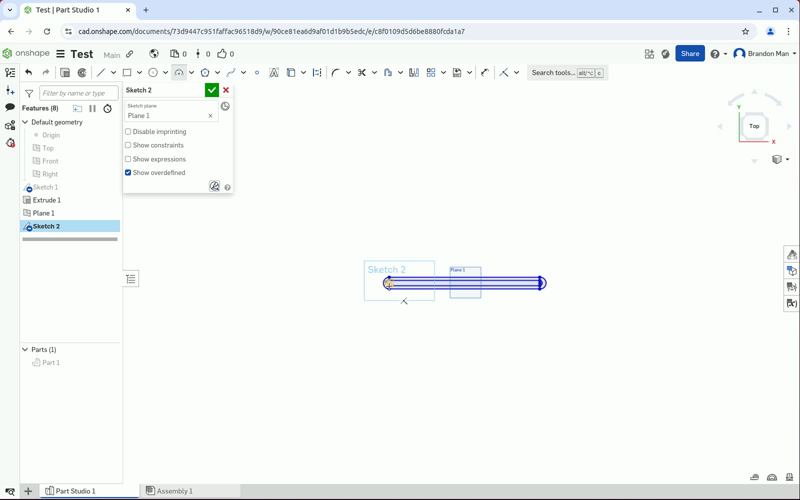
scroll(6)
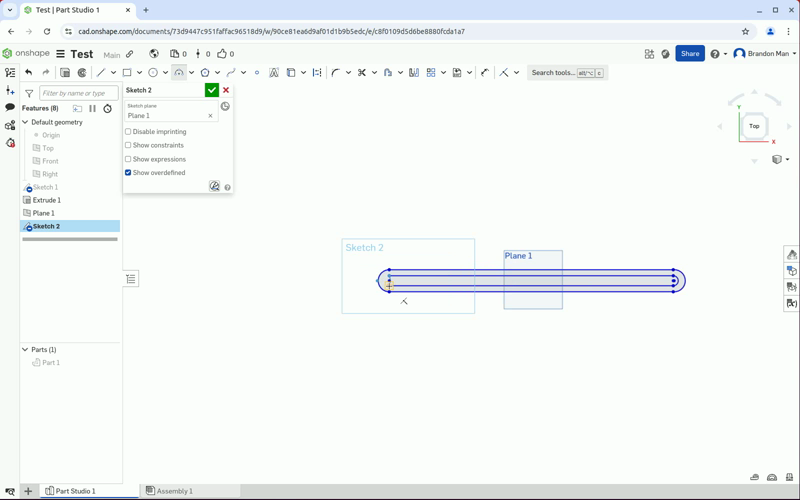
scroll(6)
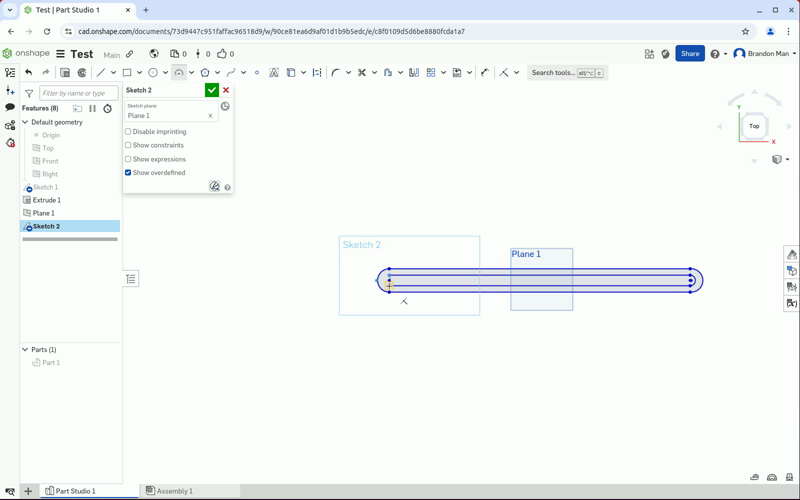
scroll(6)
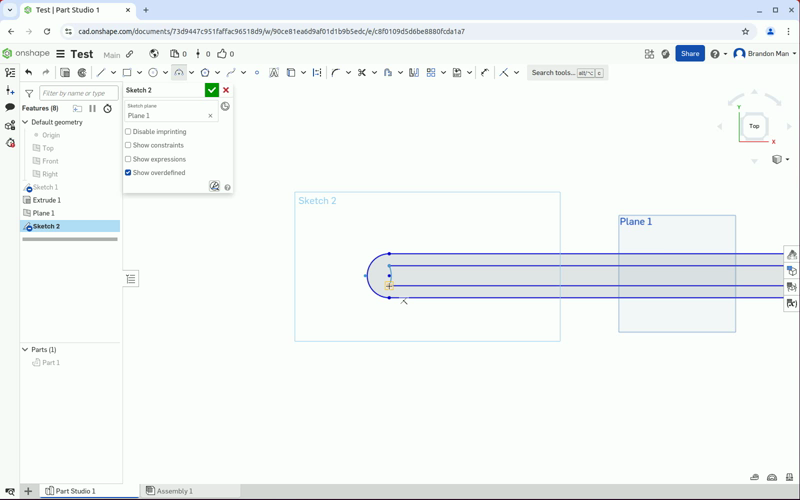
scroll(6)
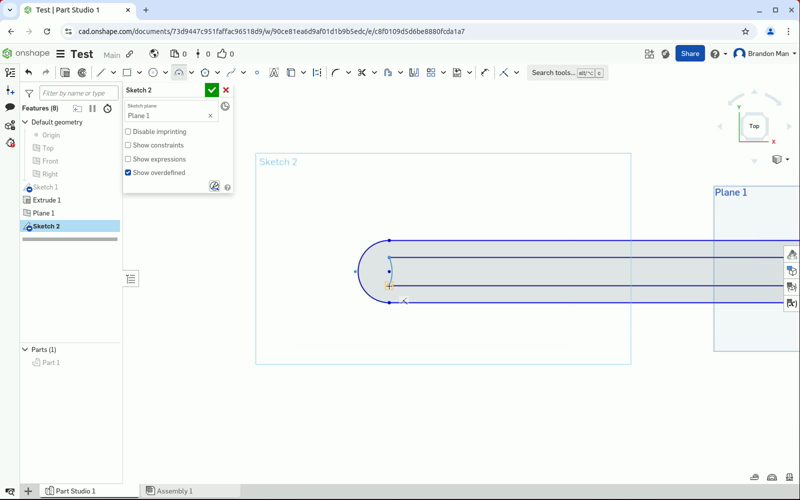
scroll(6)
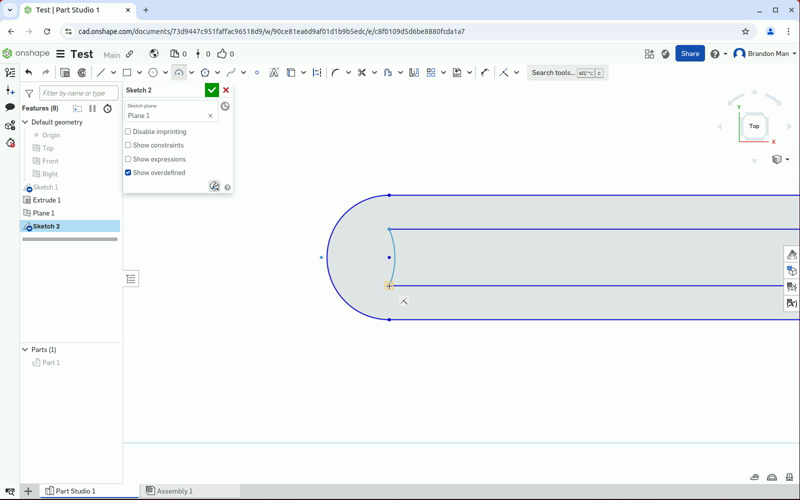
click(389, 285)
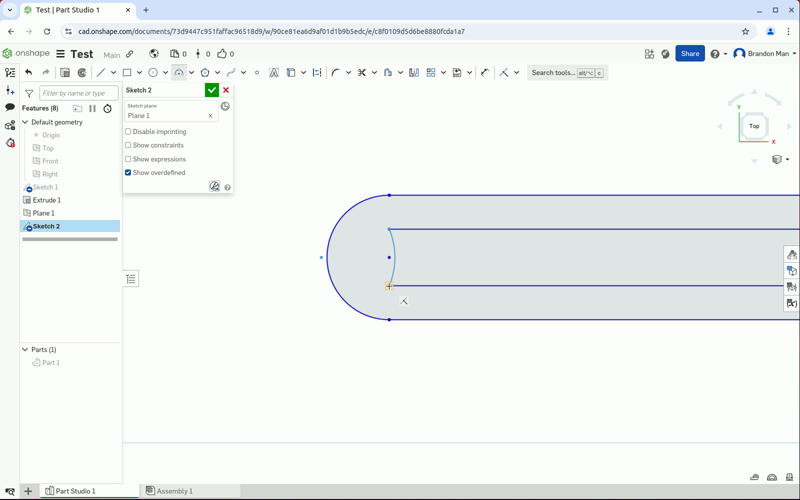
scroll(-6)
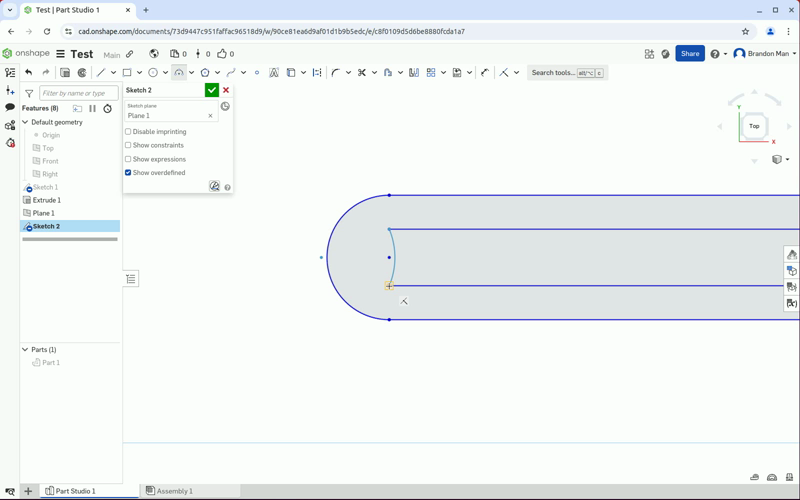
scroll(-6)
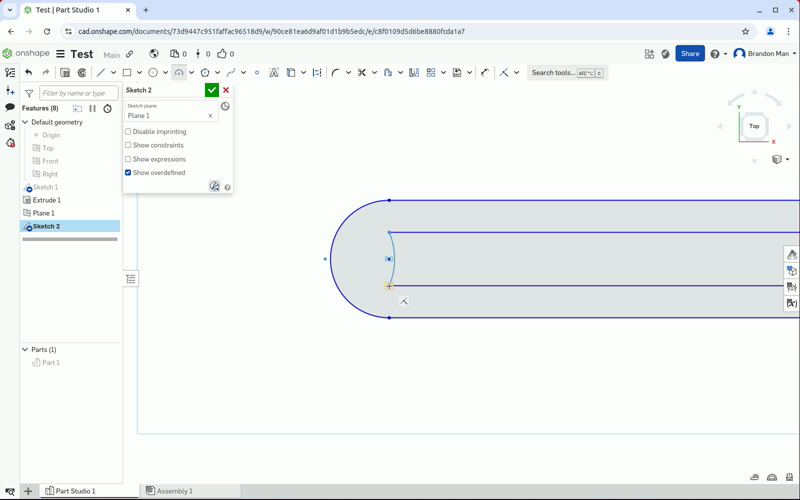
scroll(-6)
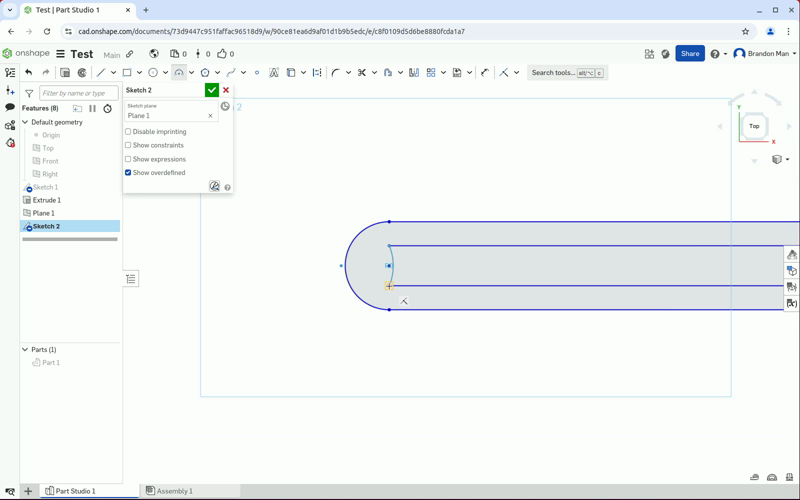
scroll(-6)
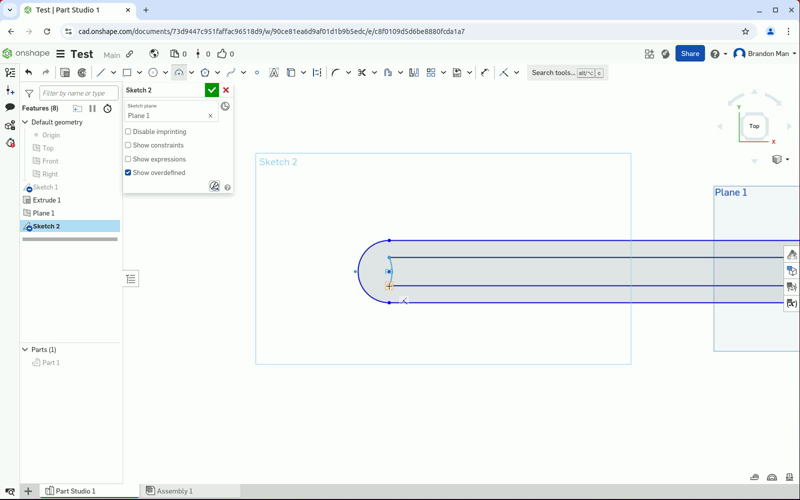
scroll(-6)
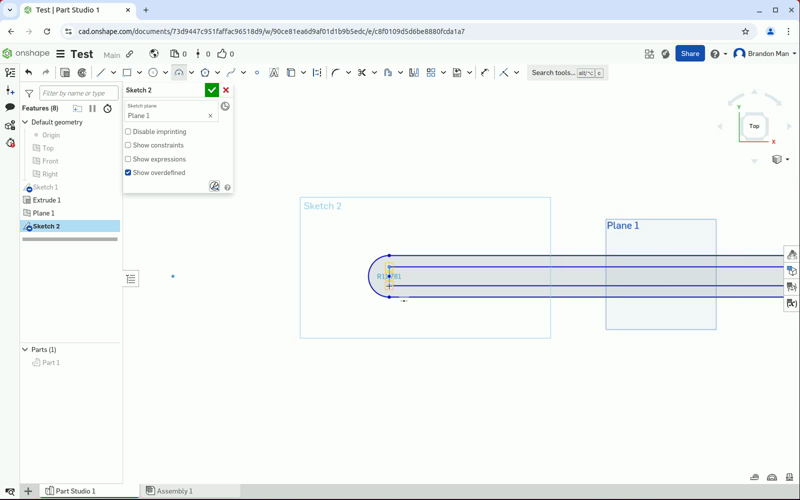
scroll(-6)
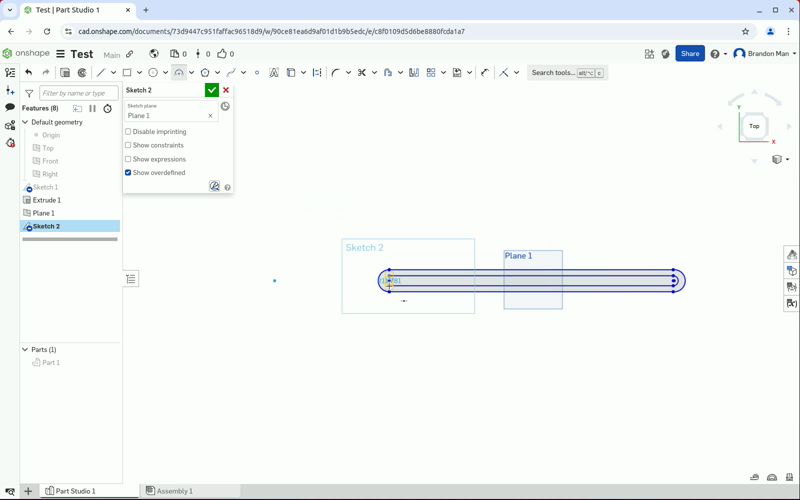
scroll(-6)
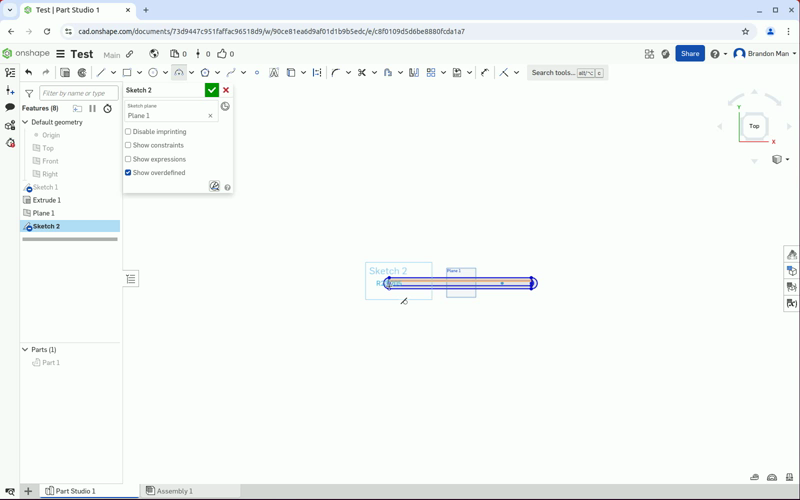
key_down(shift)
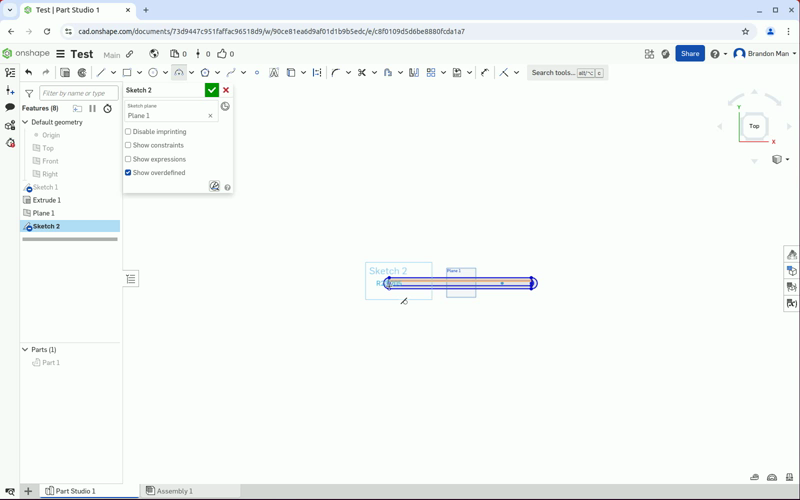
mouse_move(386, 283)
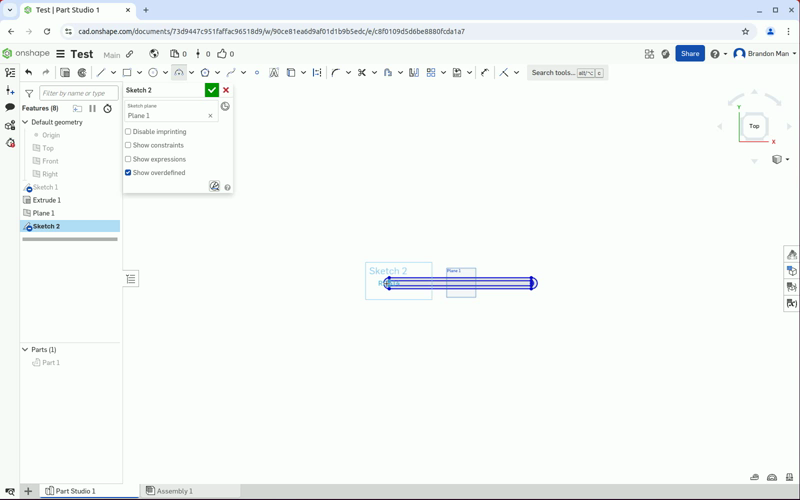
scroll(6)
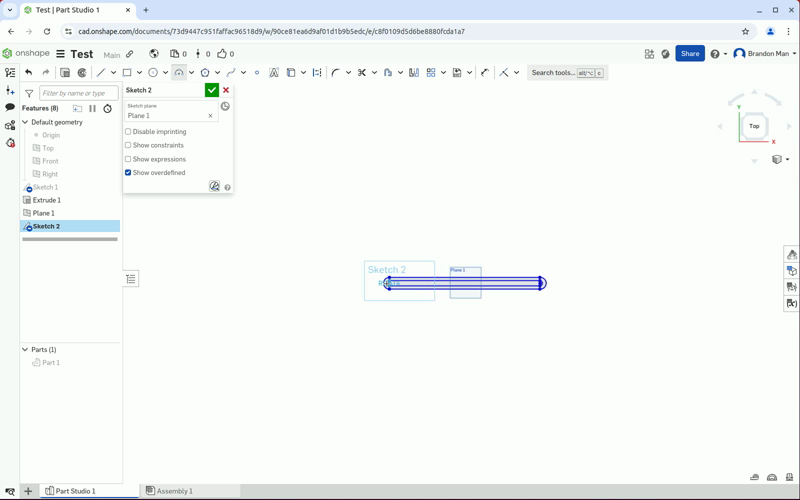
scroll(6)
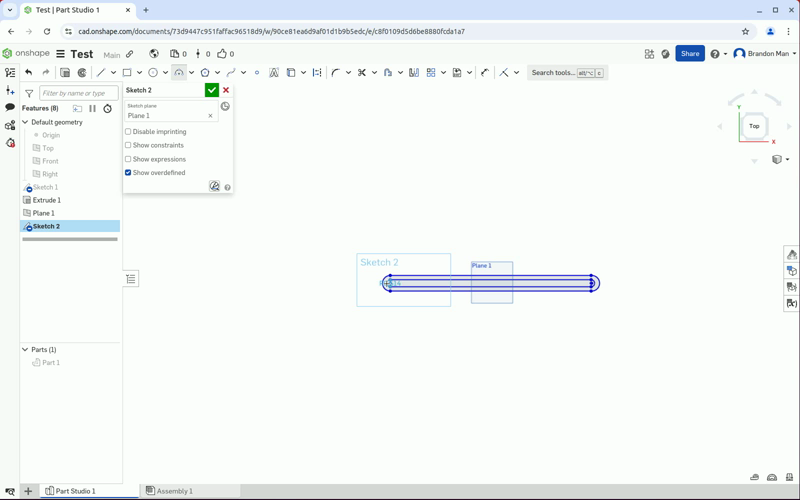
scroll(6)
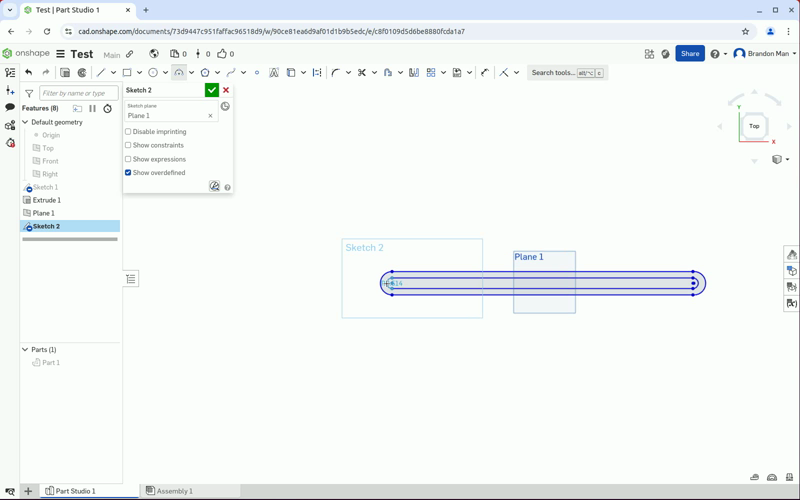
scroll(6)
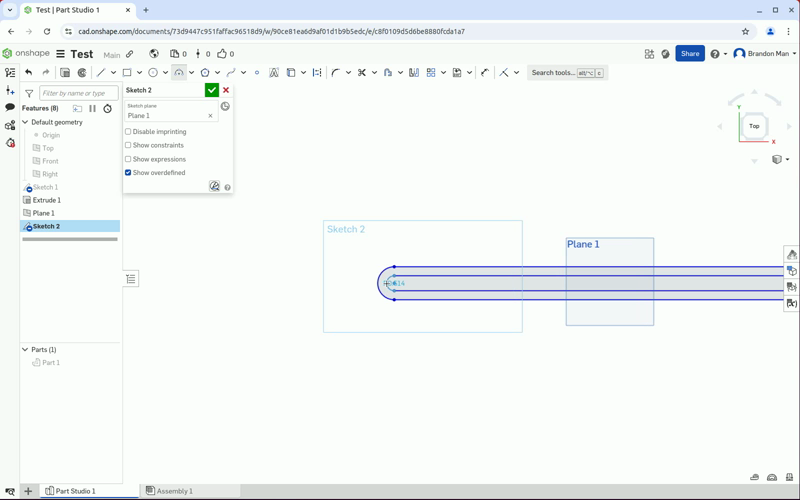
scroll(6)
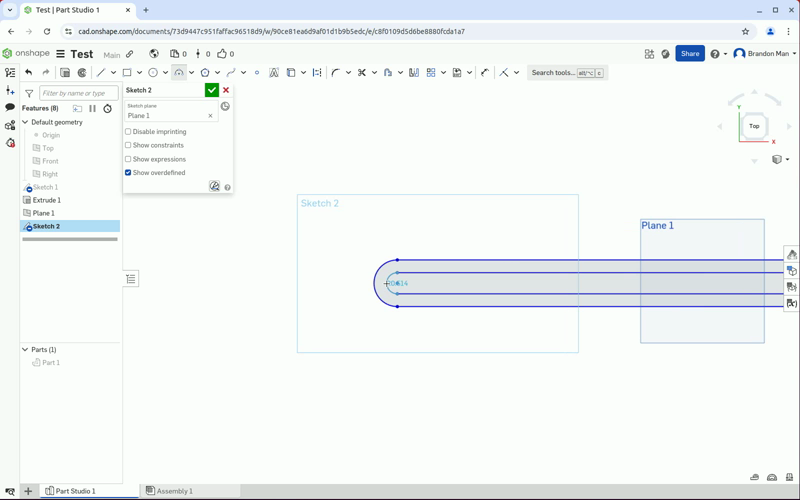
scroll(6)
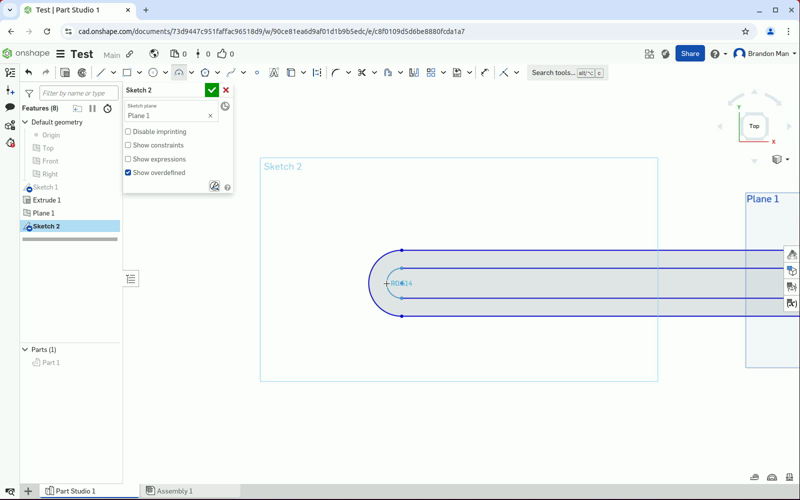
scroll(6)
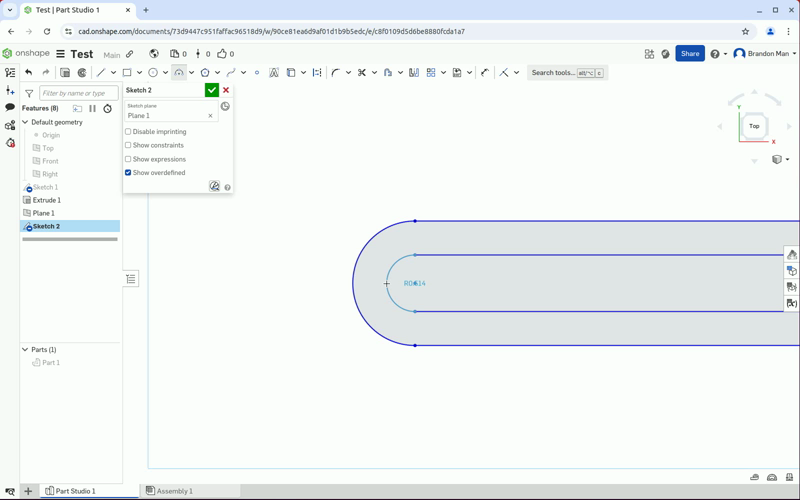
click(386, 283)
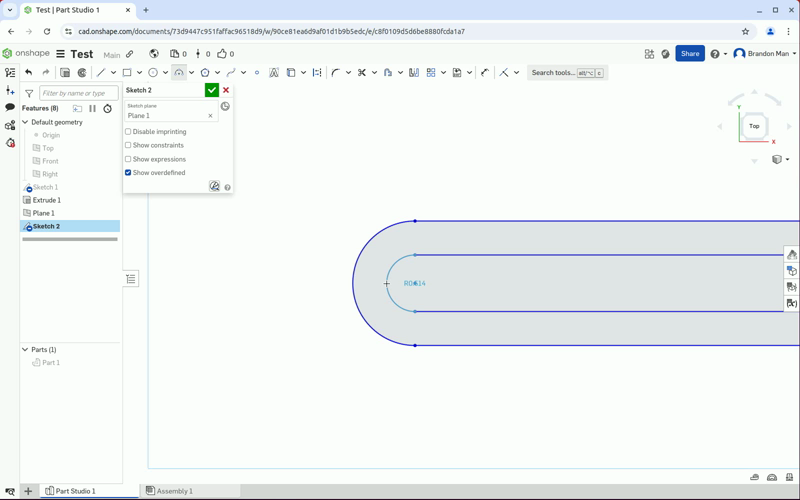
scroll(-6)
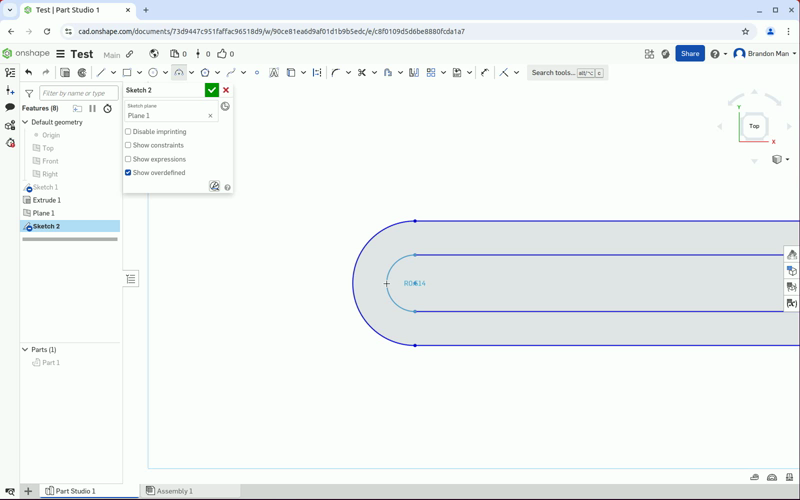
scroll(-6)
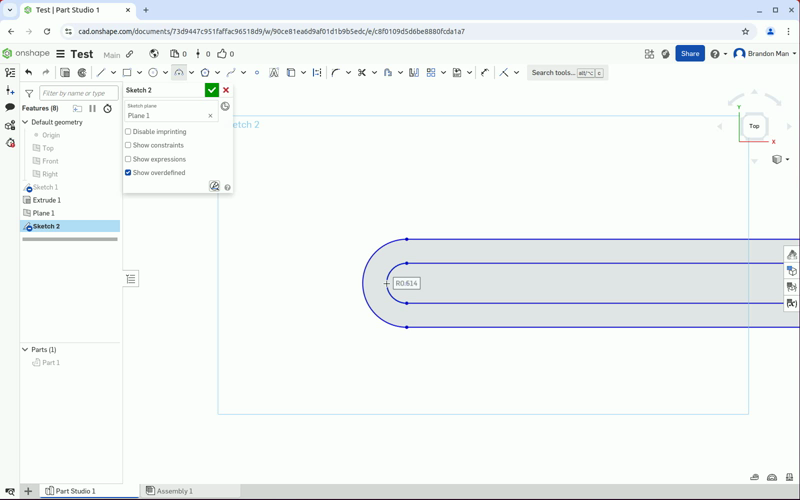
scroll(-6)
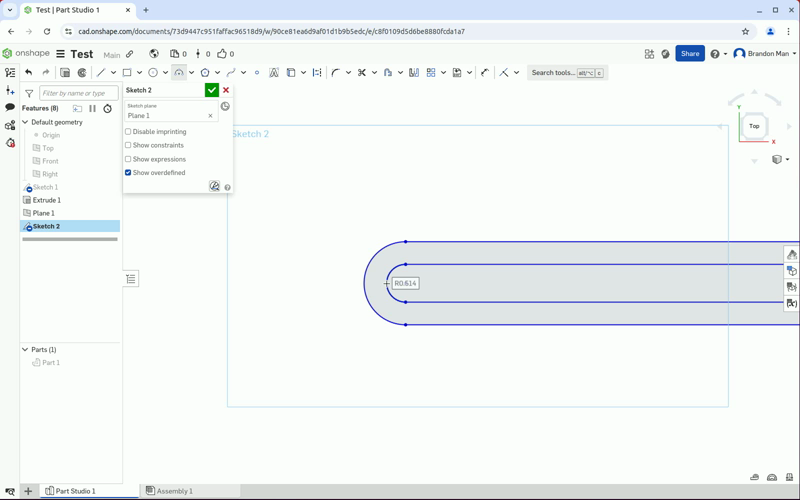
scroll(-6)
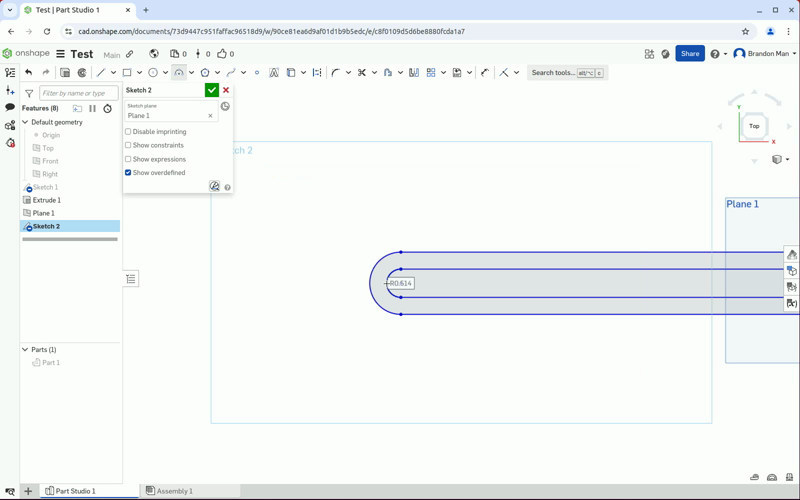
scroll(-6)
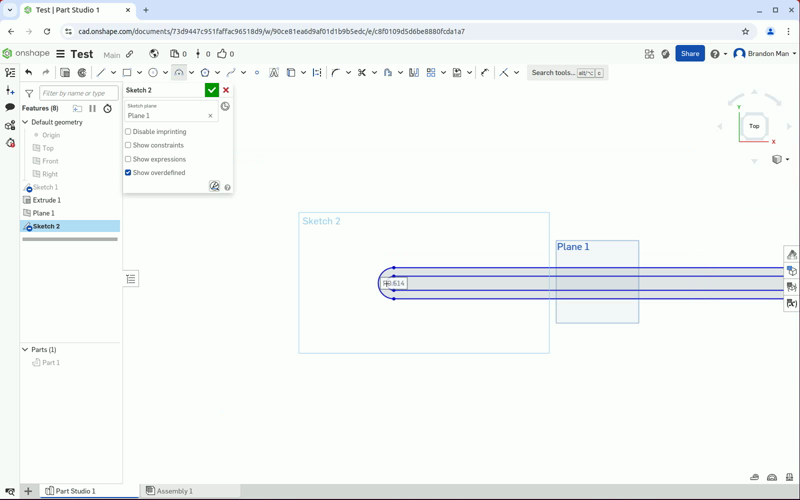
scroll(-6)
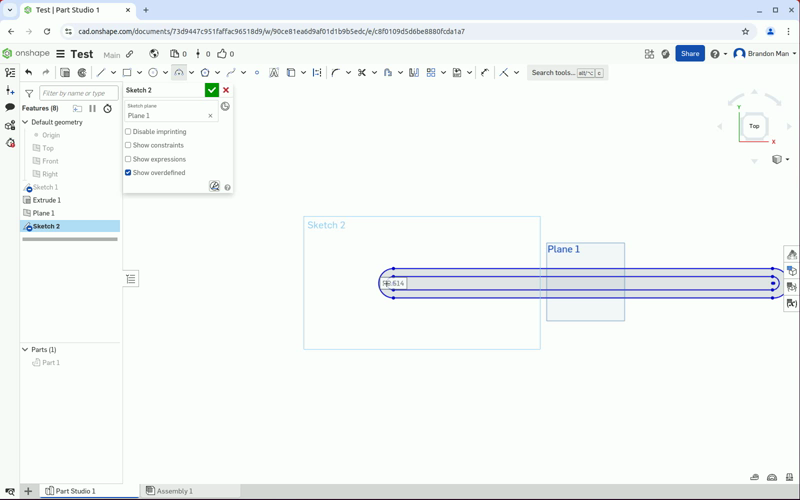
scroll(-6)
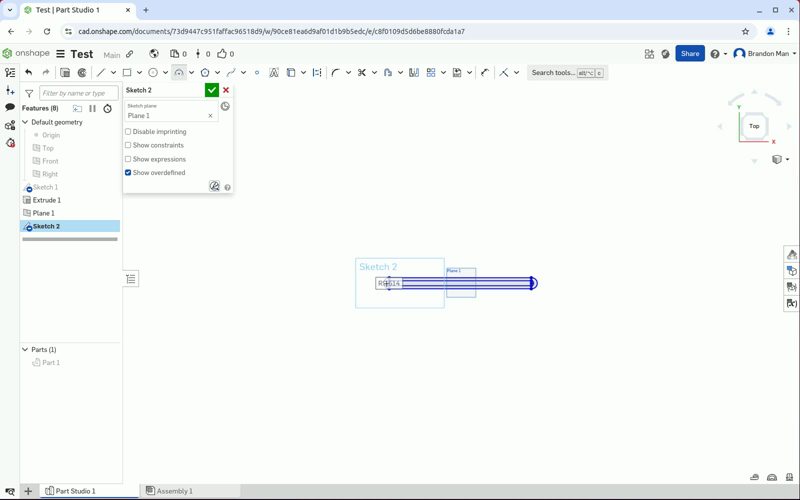
key_up(shift)
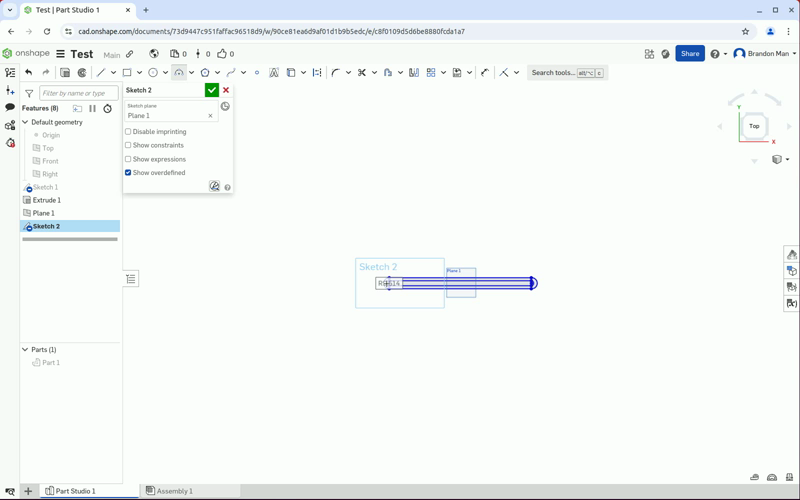
key(esc)
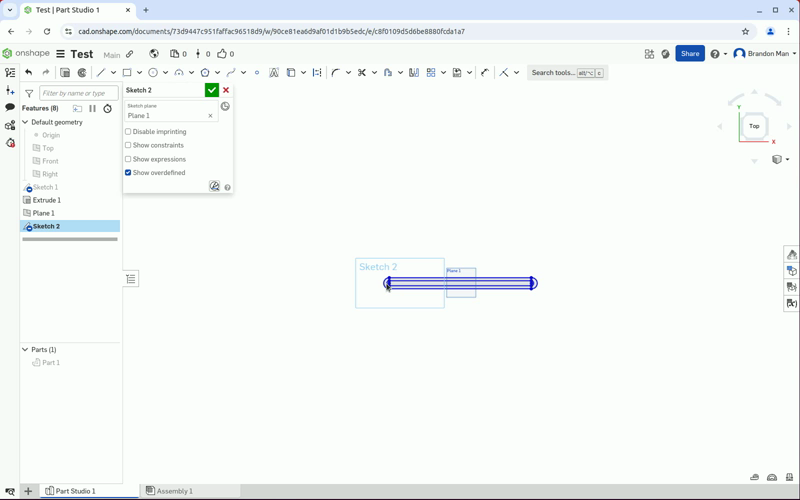
mouse_move(515, 278)
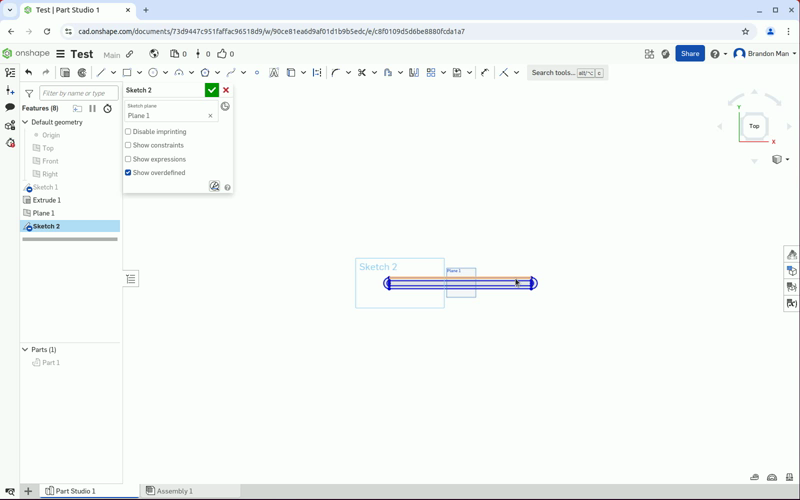
scroll(6)
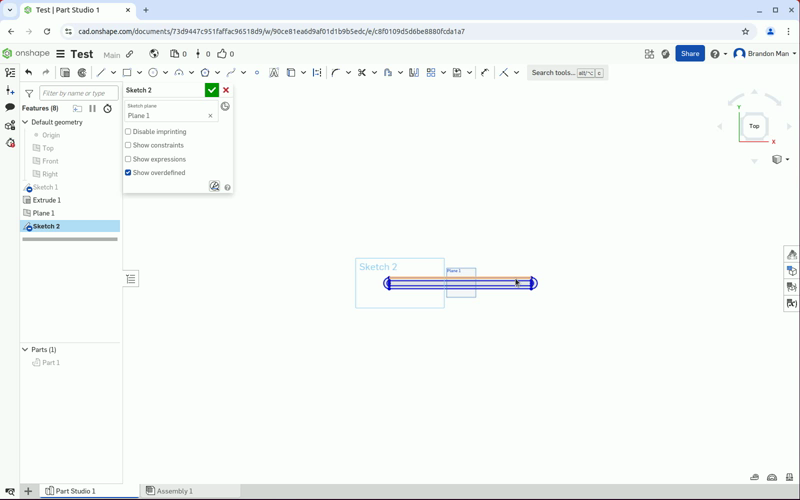
scroll(6)
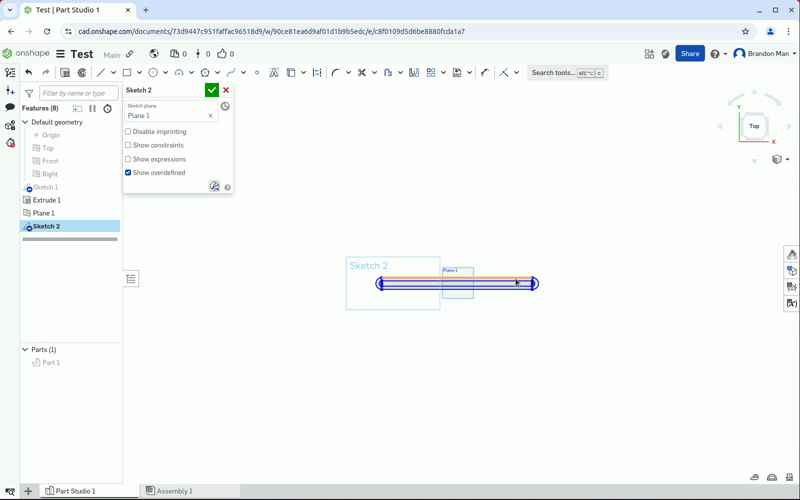
scroll(6)
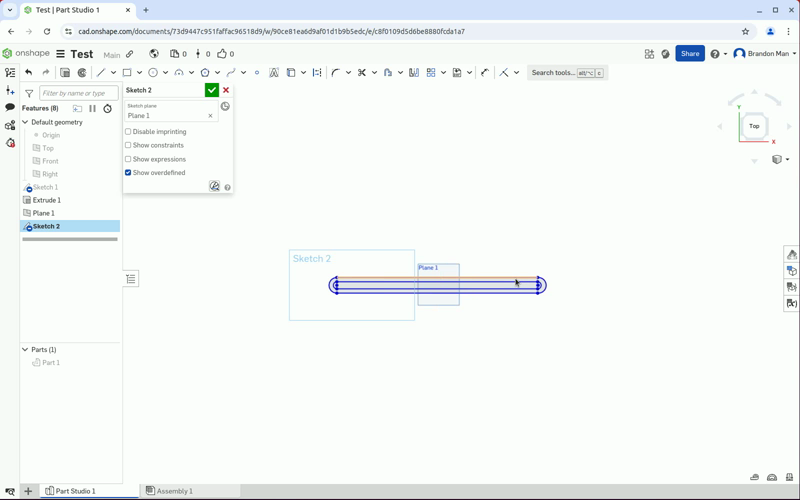
scroll(6)
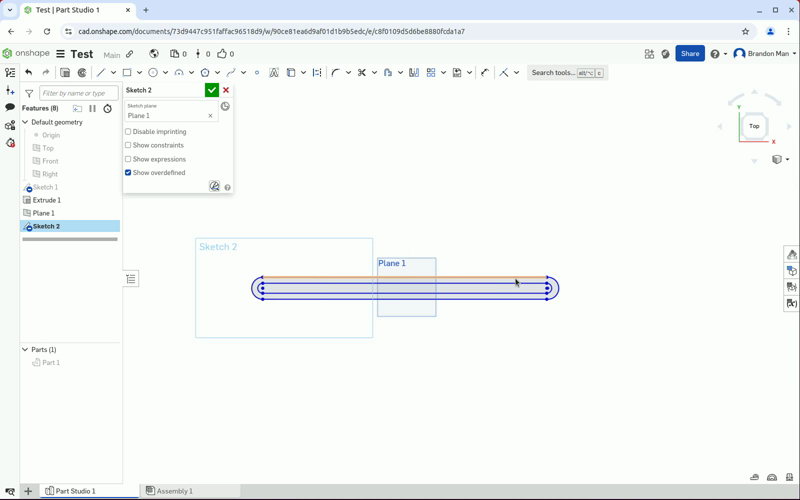
scroll(6)
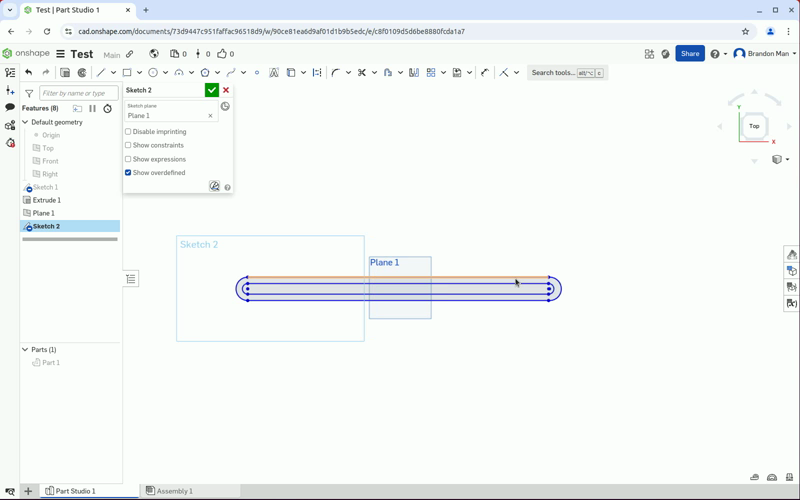
scroll(6)
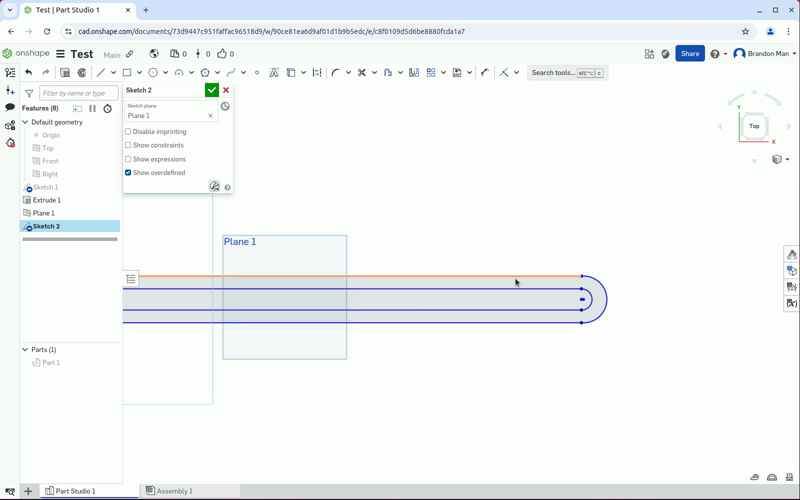
scroll(6)
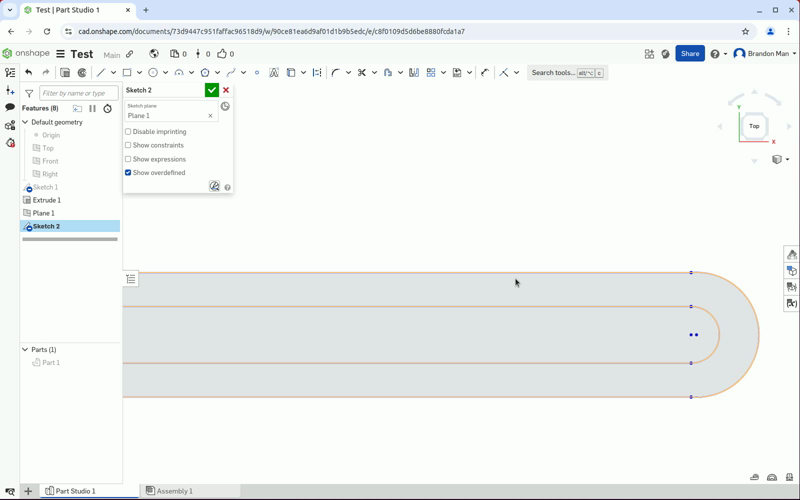
click(515, 278)
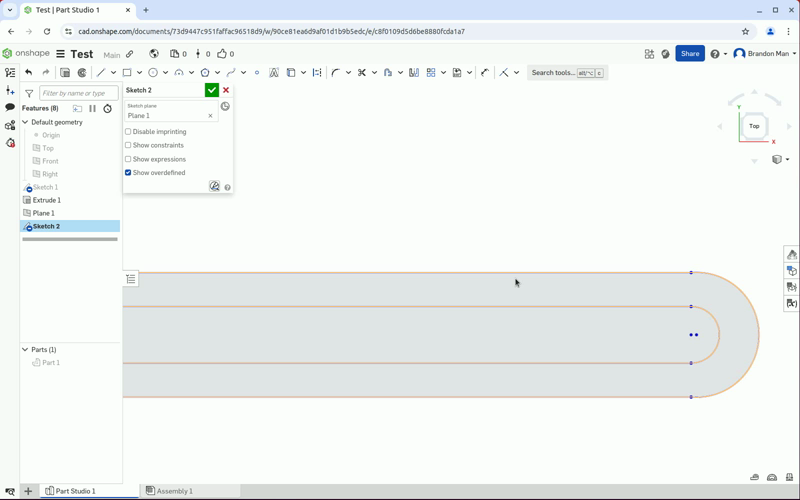
scroll(-6)
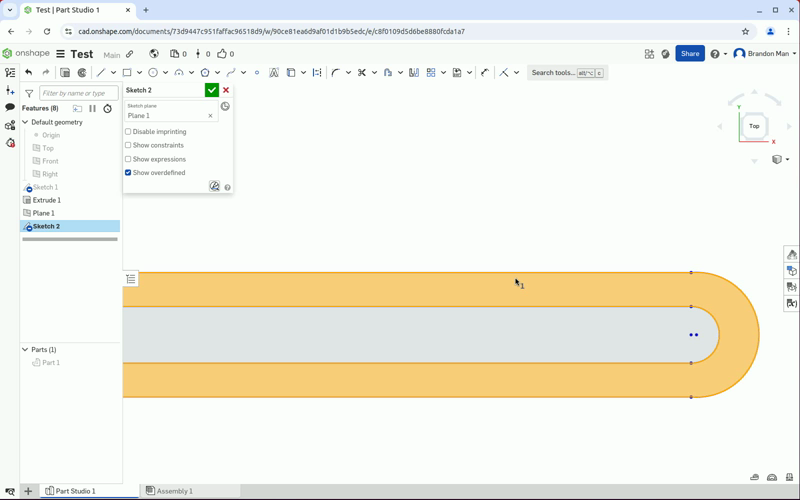
scroll(-6)
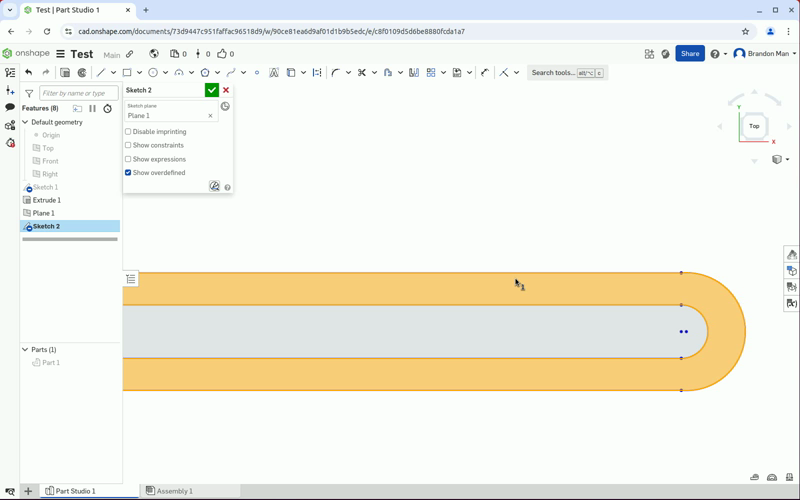
scroll(-6)
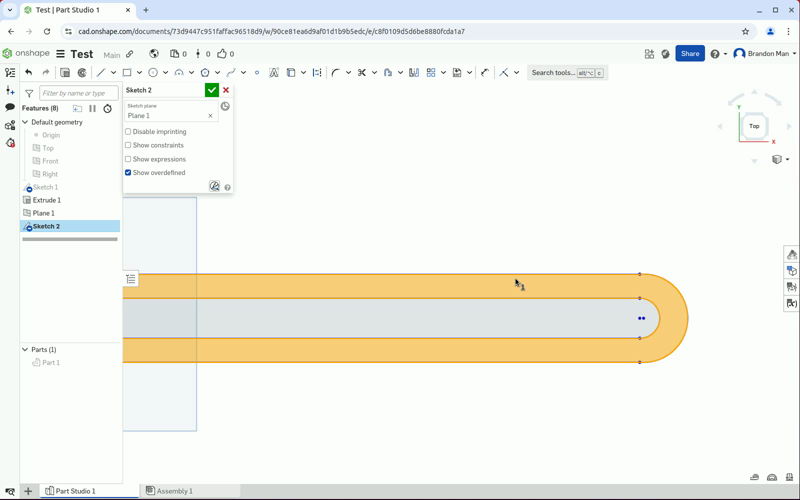
scroll(-6)
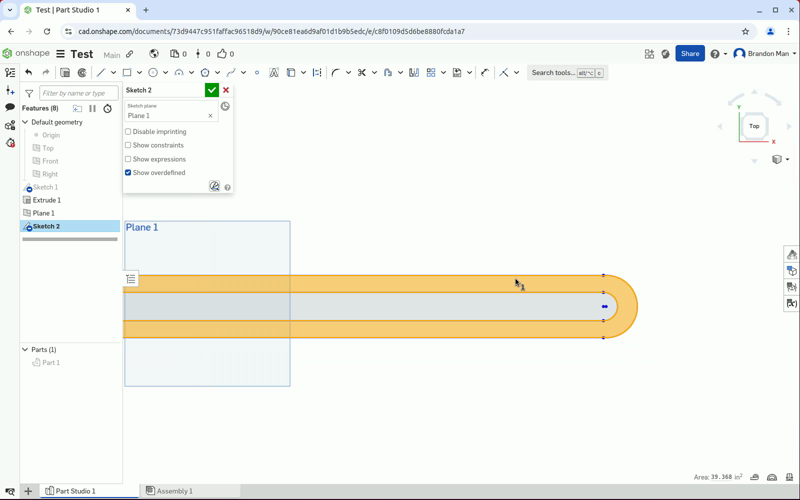
scroll(-6)
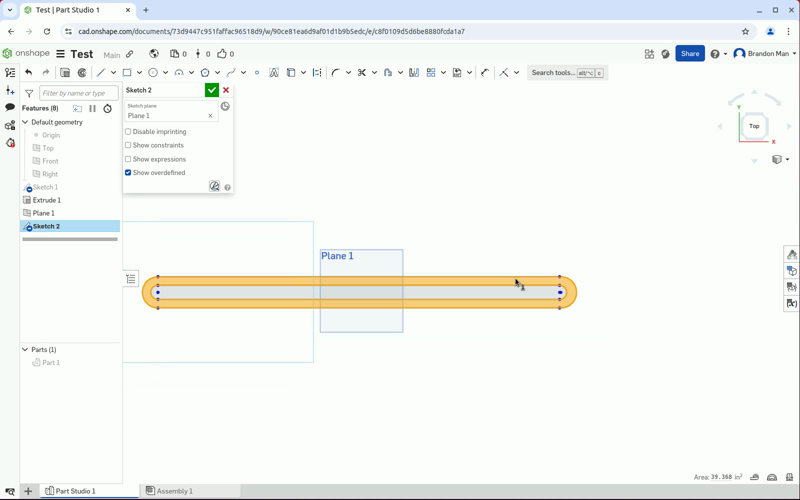
scroll(-6)
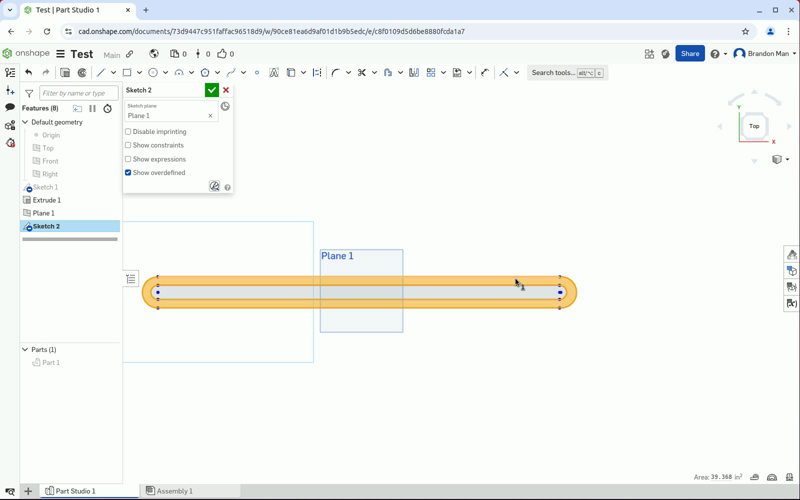
scroll(-6)
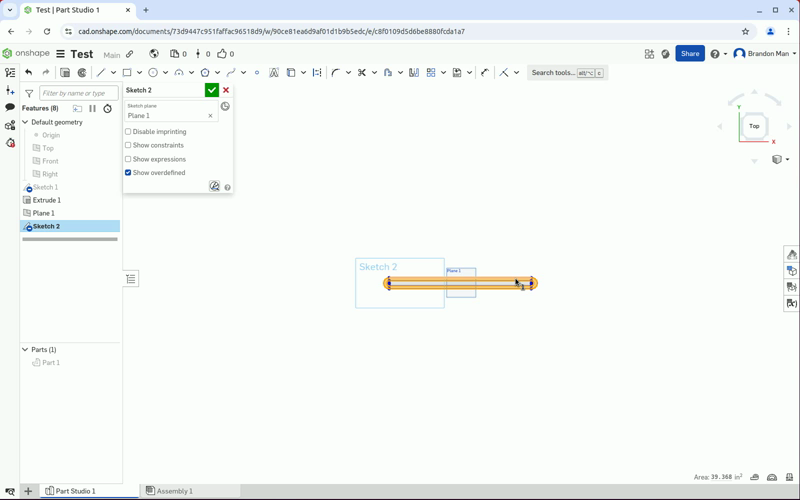
mouse_move(73, 352)
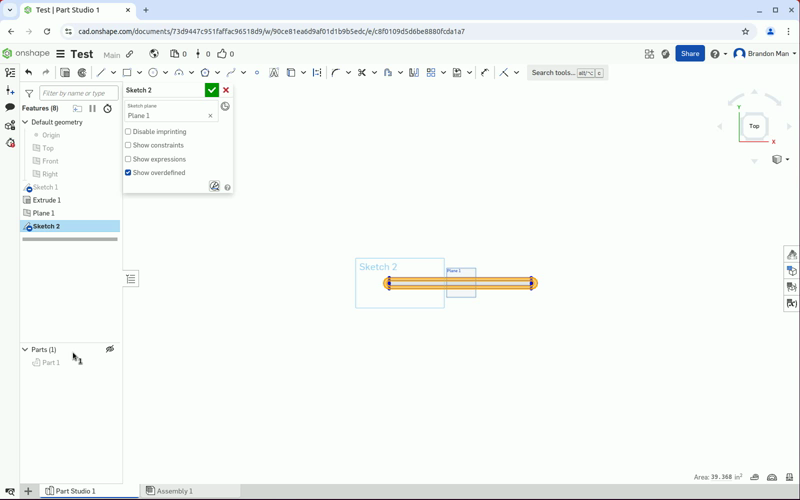
key(shift+y)
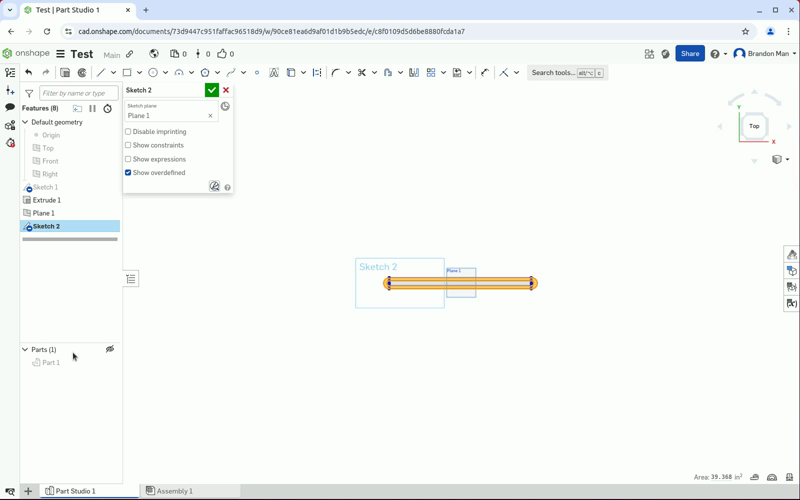
key(shift+e)
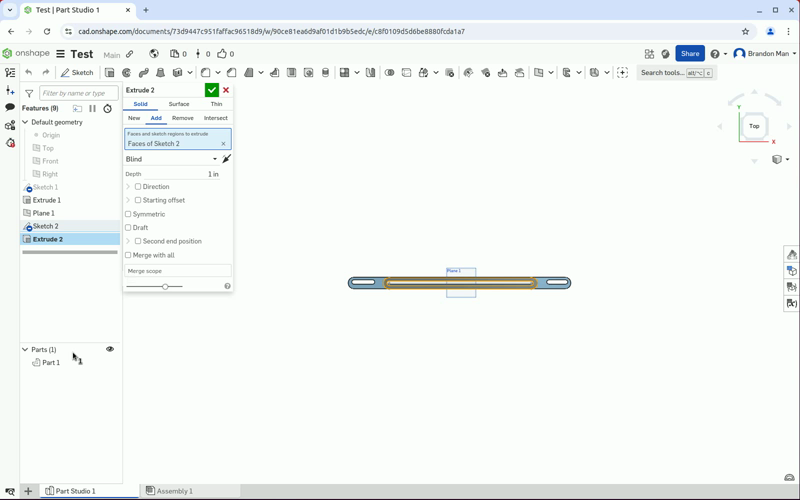
mouse_move(143, 106)
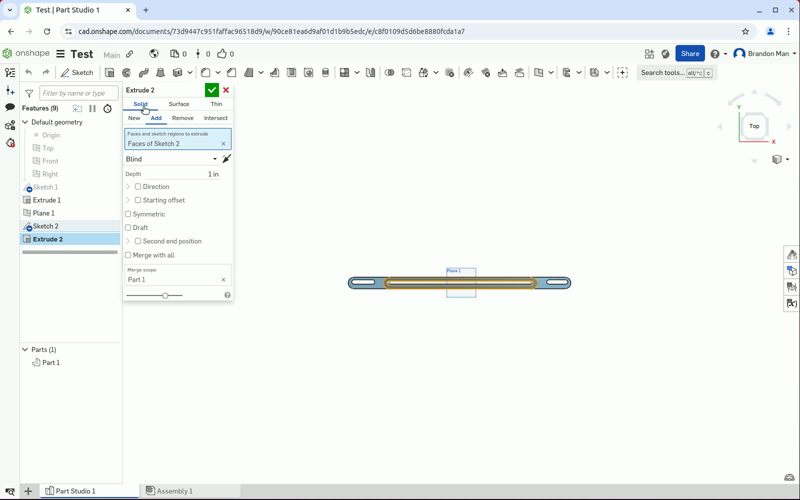
click(143, 106)
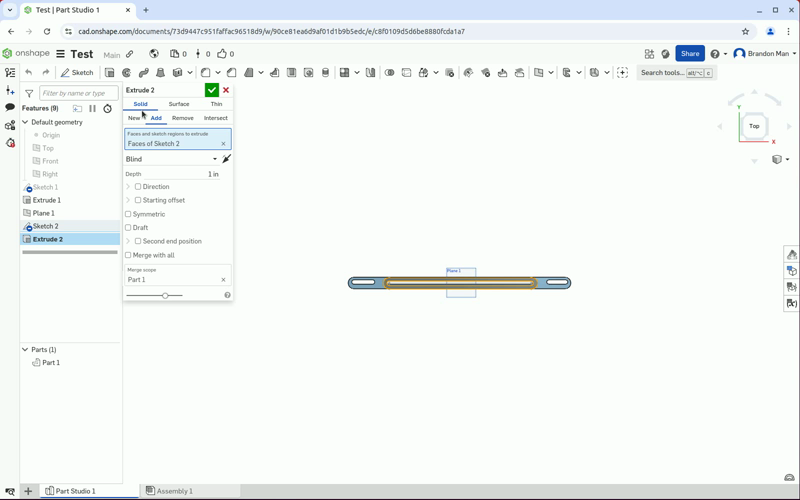
mouse_move(137, 120)
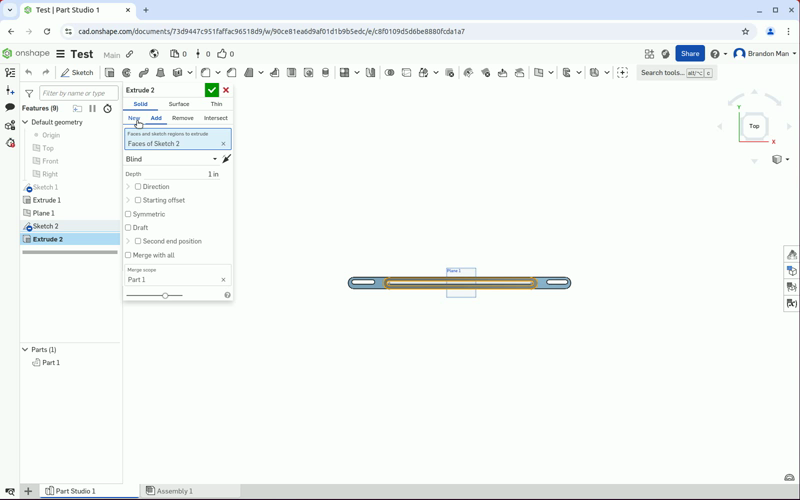
click(137, 120)
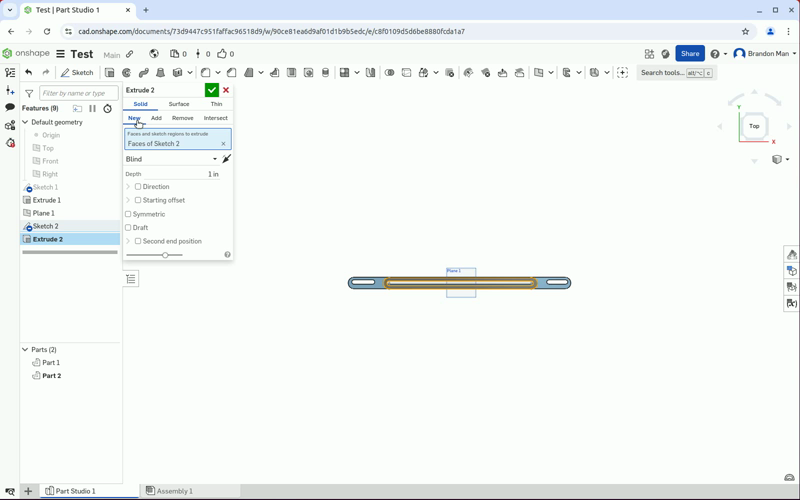
key(tab, 4)
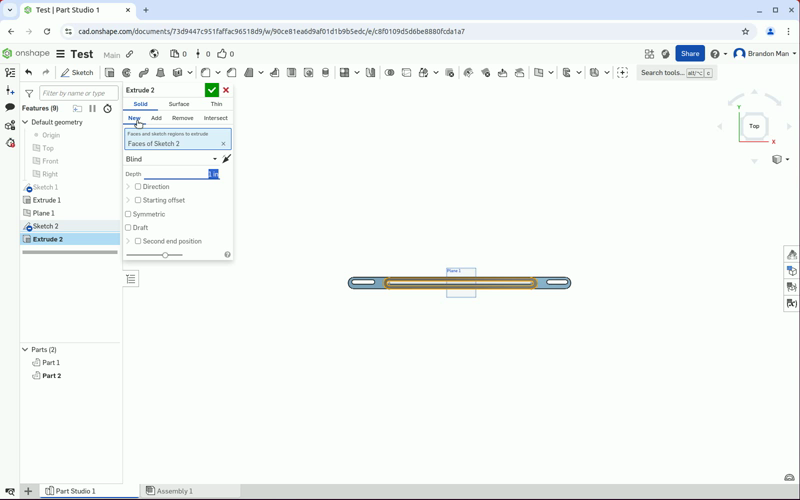
text(0.722)
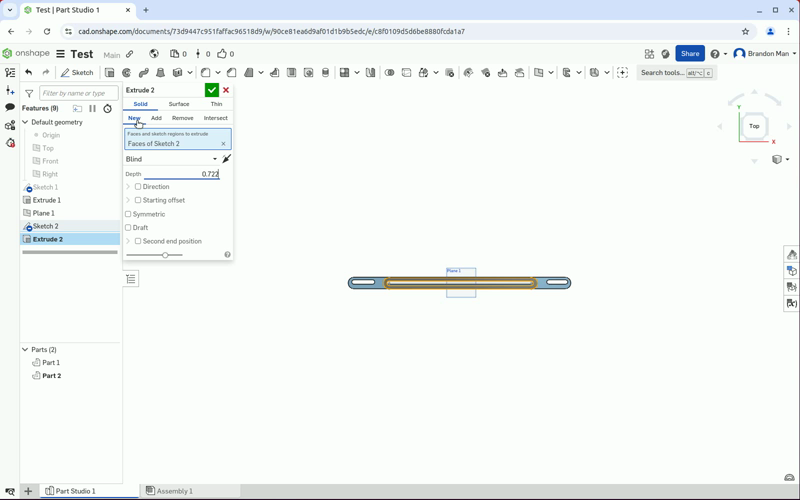
key(enter)
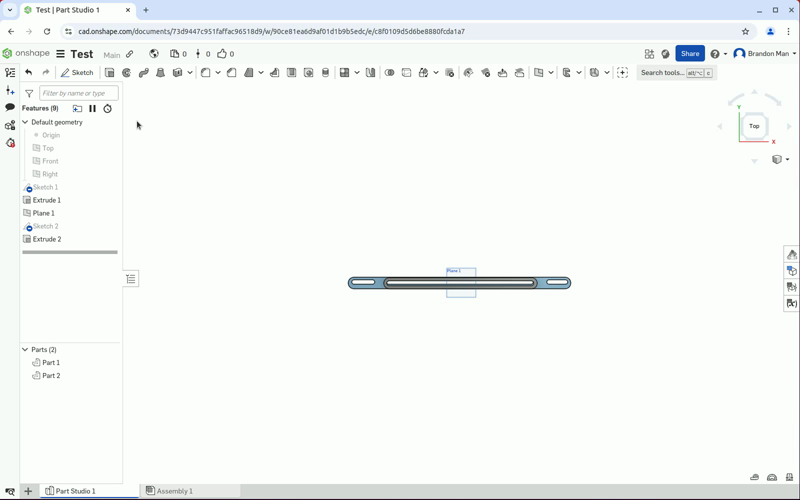
key(shift+h)
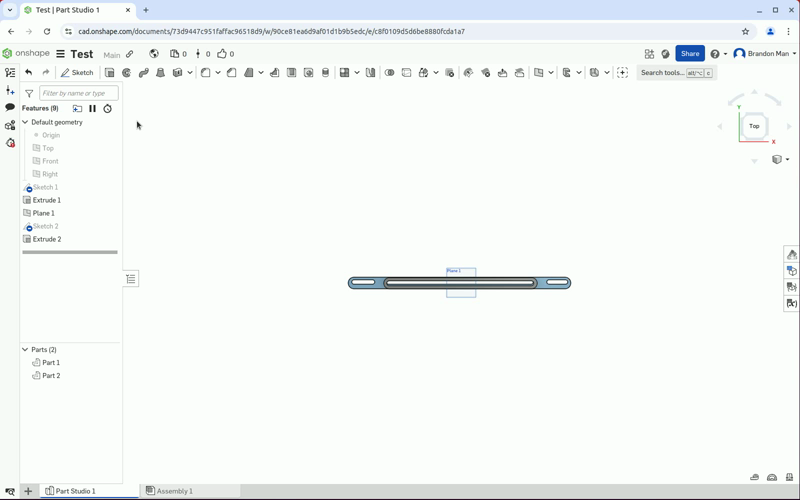
key(shift+h)
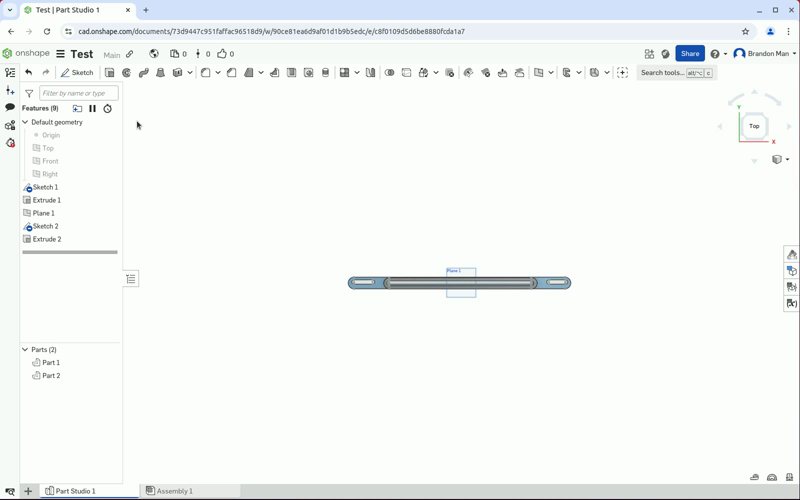
key(shift+7)
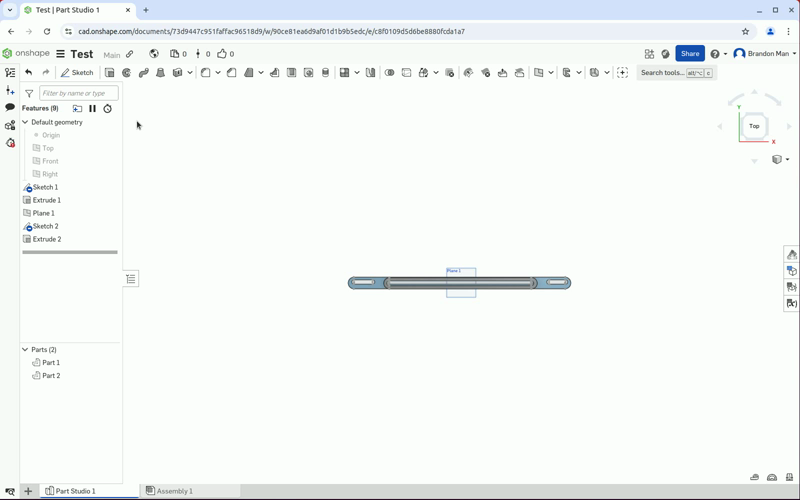
key(up, 3)
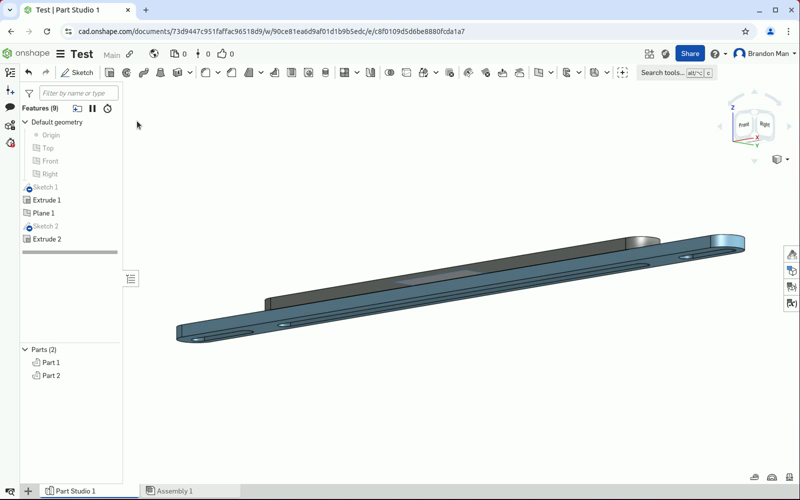
key(left, 3)
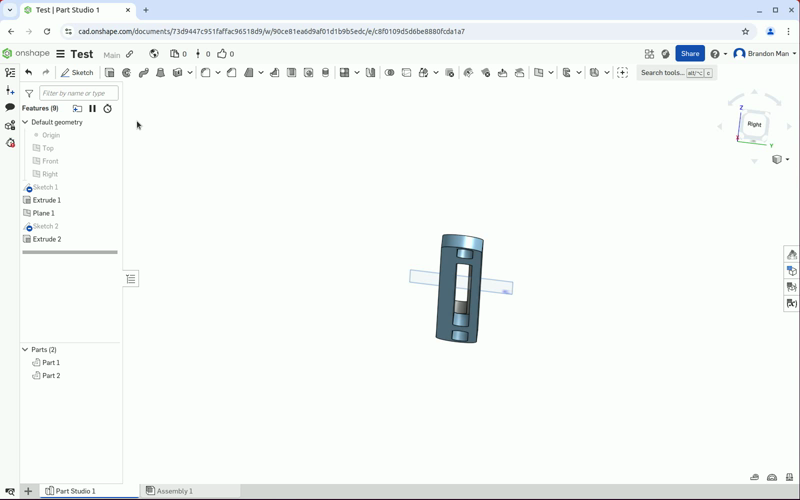
key(right, 3)
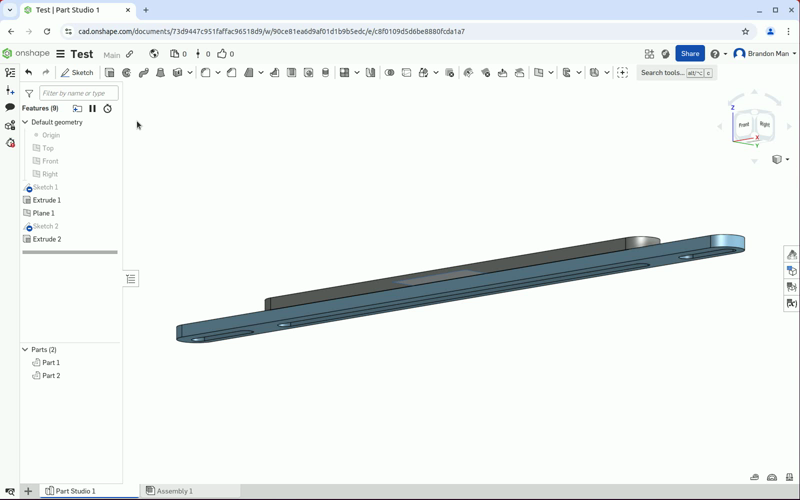
key(down, 3)
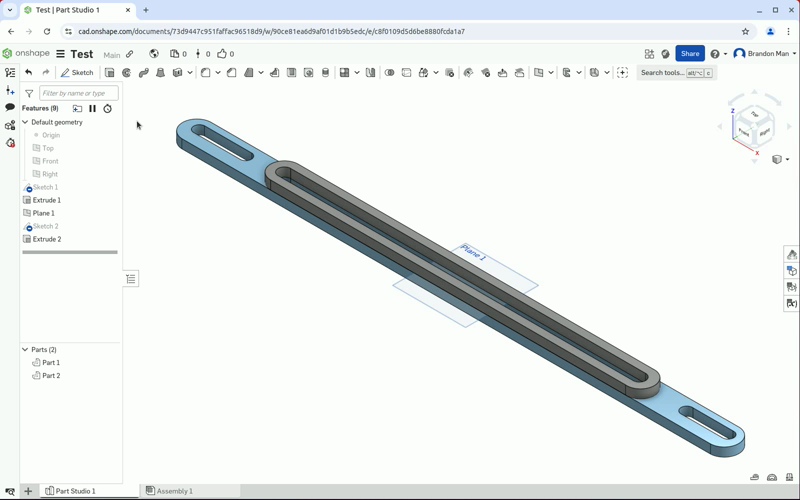
mouse_move(73, 189)
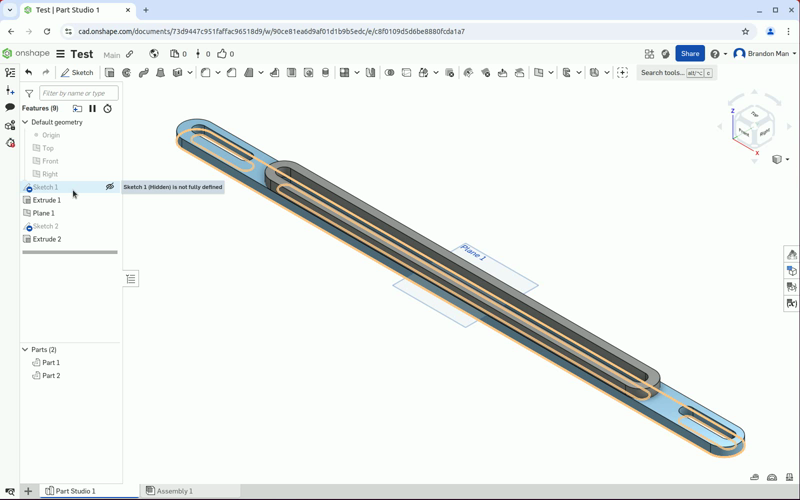
click(73, 189)